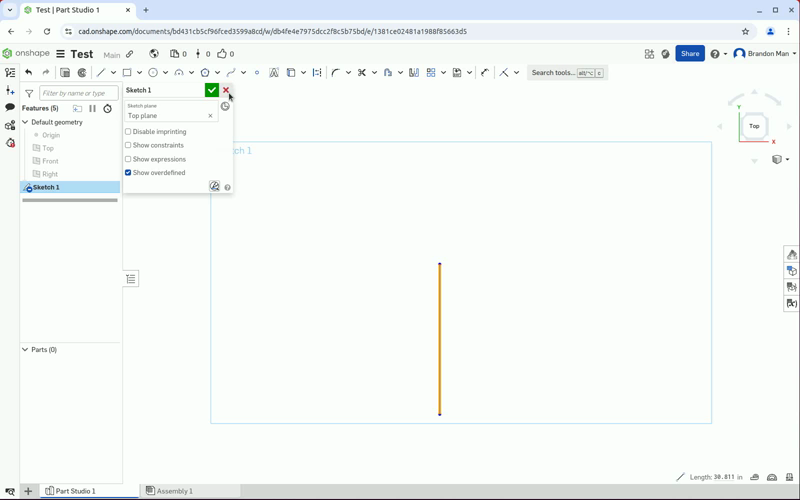
key(shift+h)
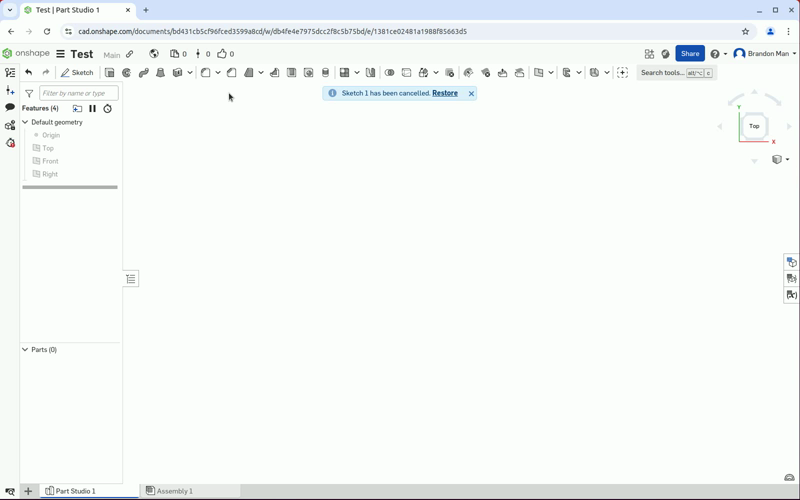
mouse_move(73, 352)
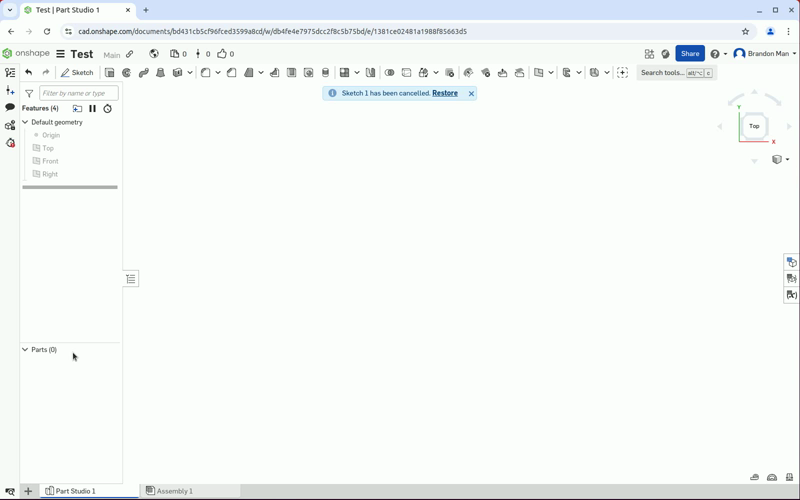
key(y)
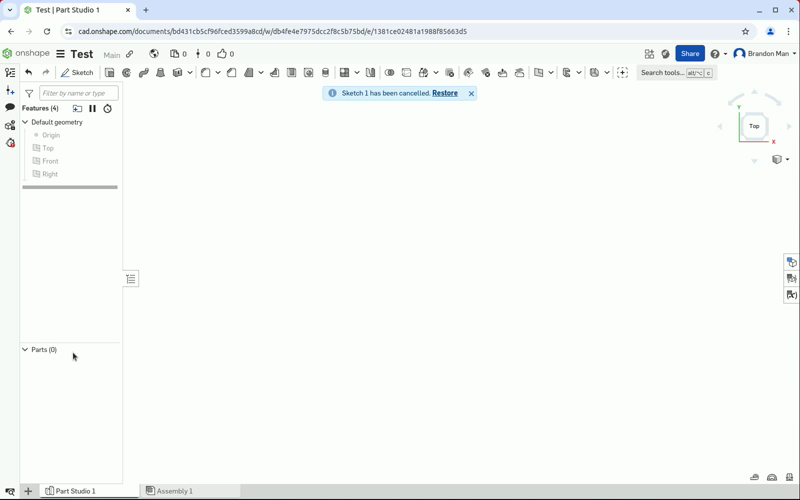
key(shift+p)
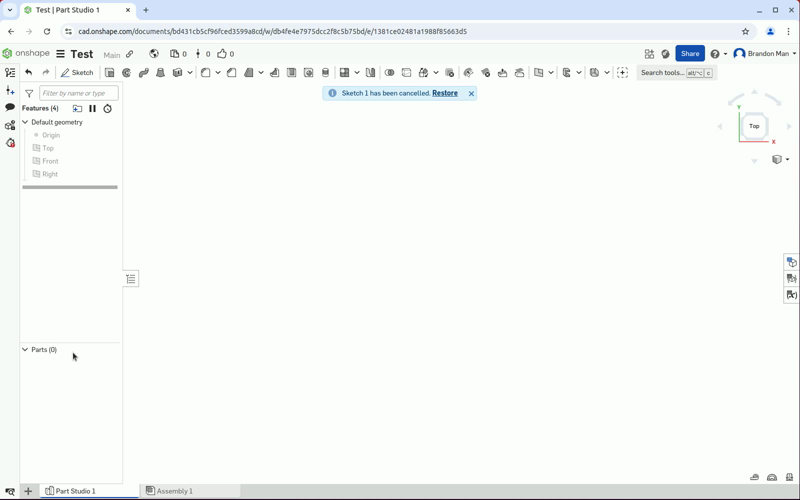
key(space)
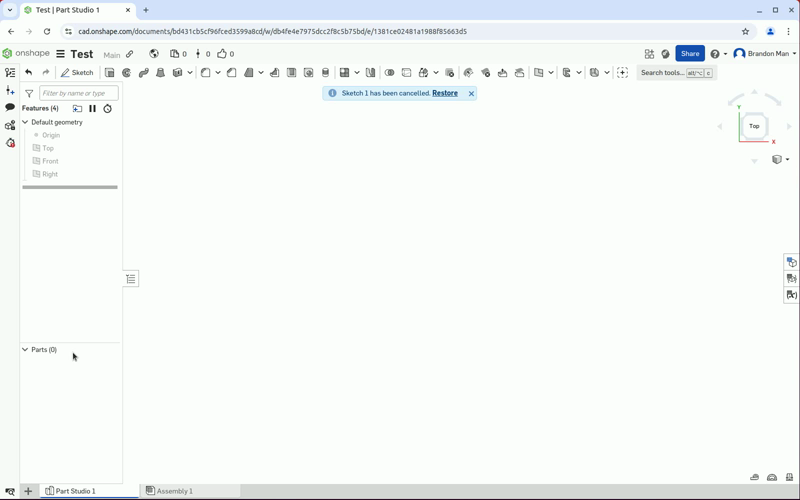
key_down(shift)
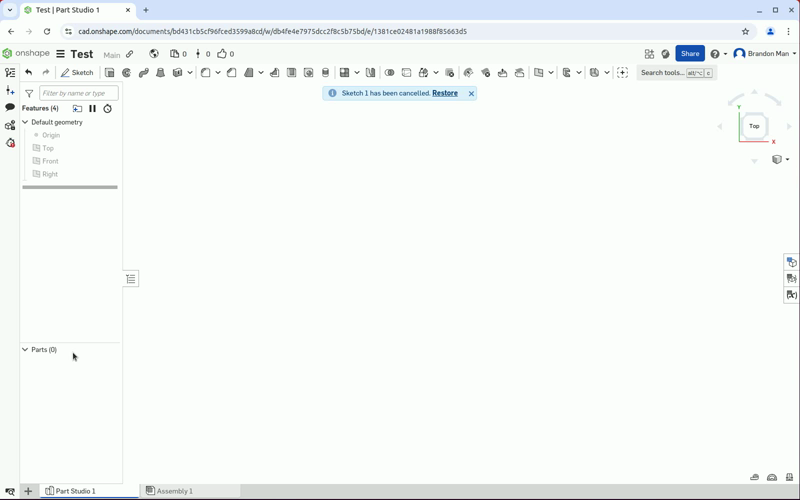
key(up)
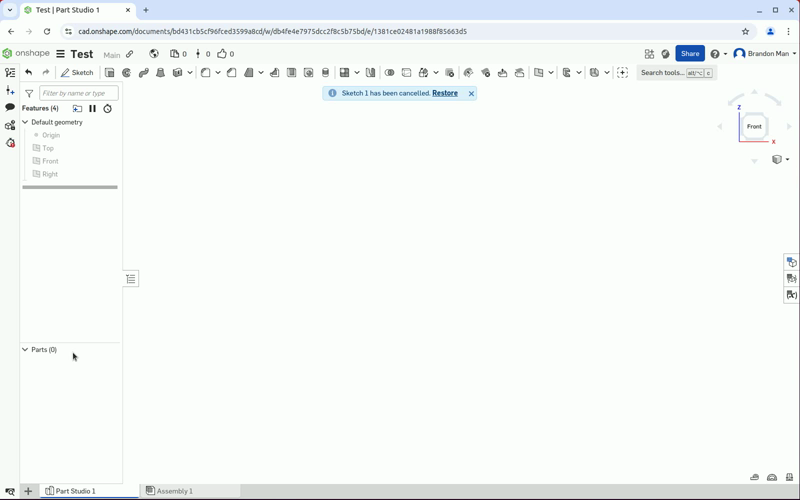
key_up(shift)
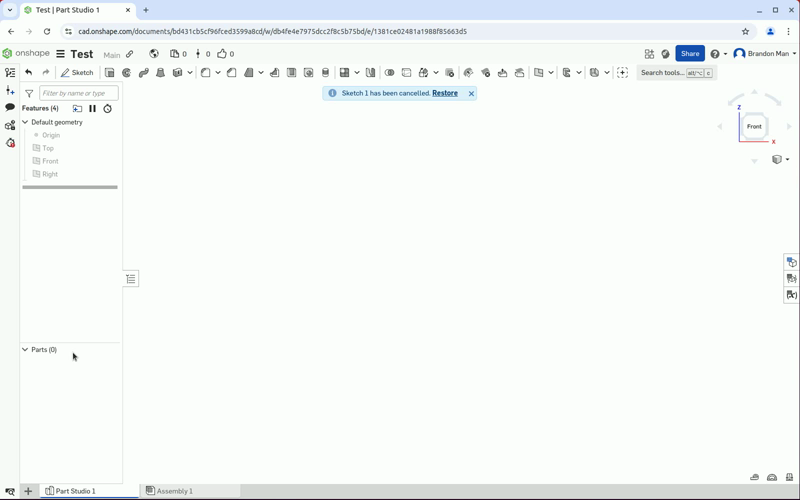
mouse_move(73, 352)
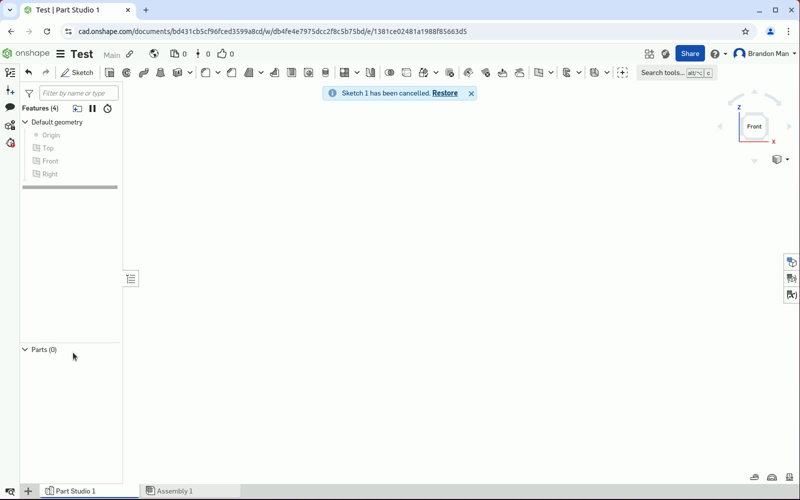
key(shift+y)
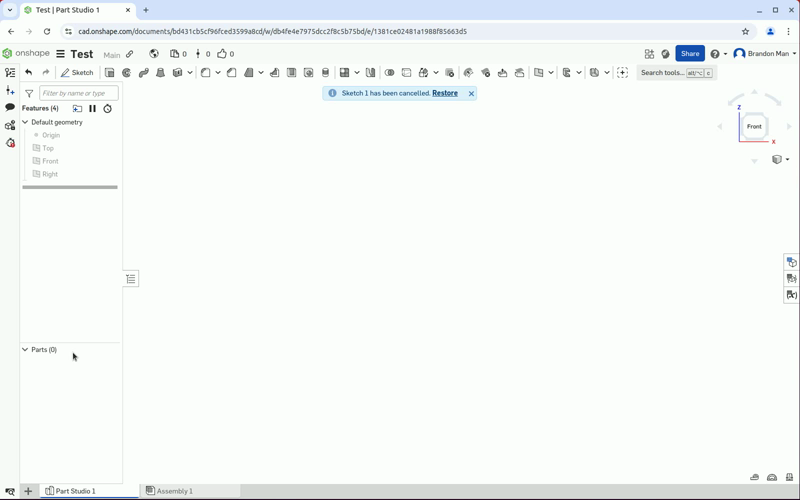
key(shift+s)
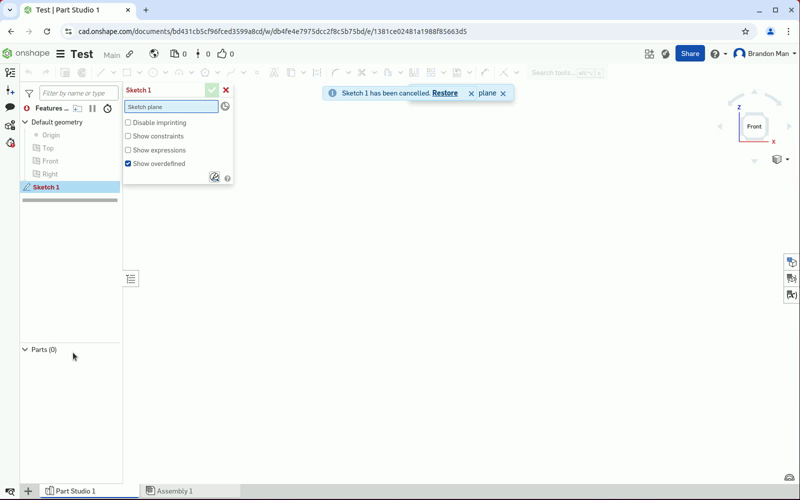
mouse_move(73, 163)
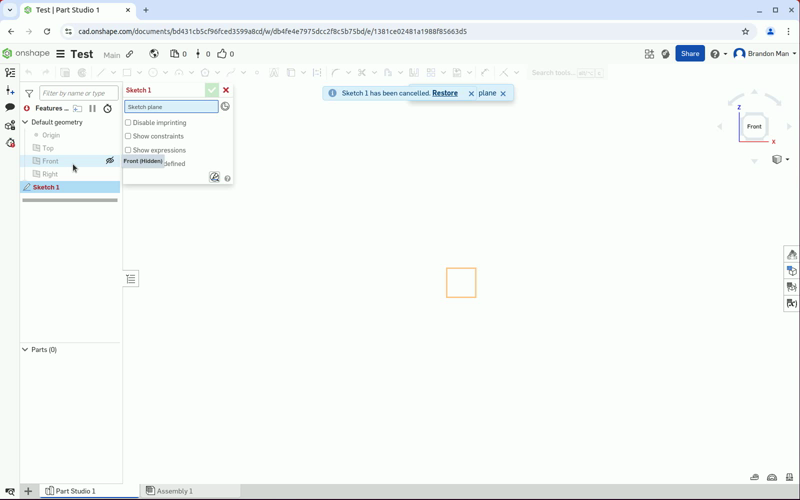
click(73, 163)
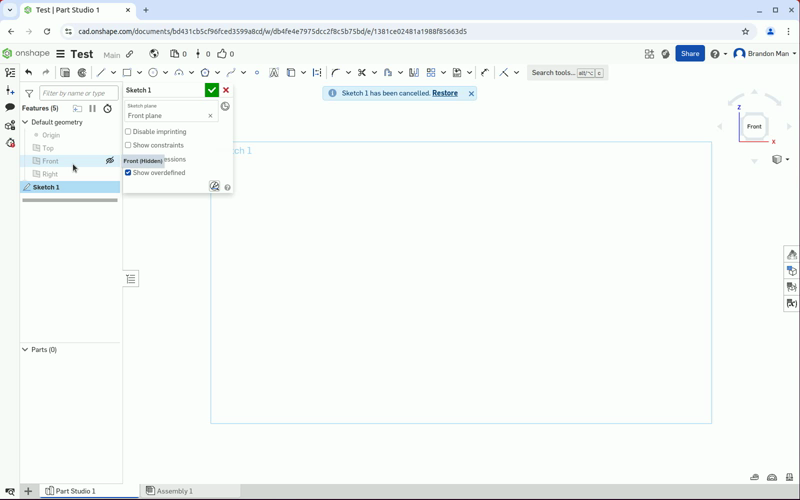
mouse_move(73, 352)
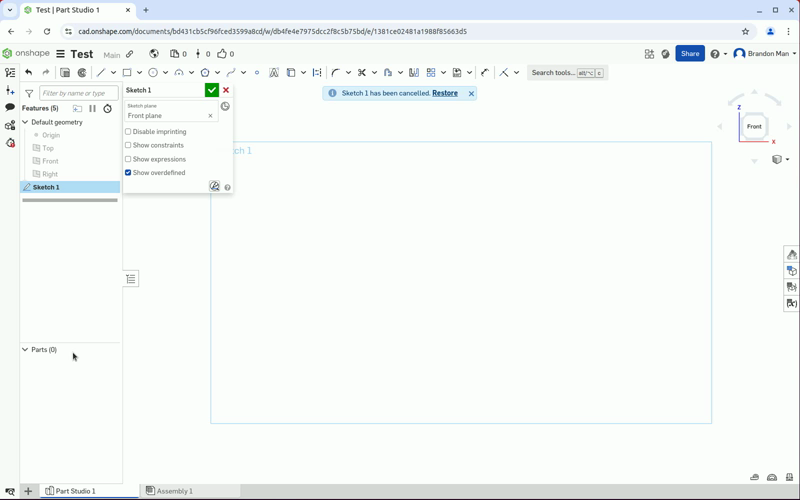
key(y)
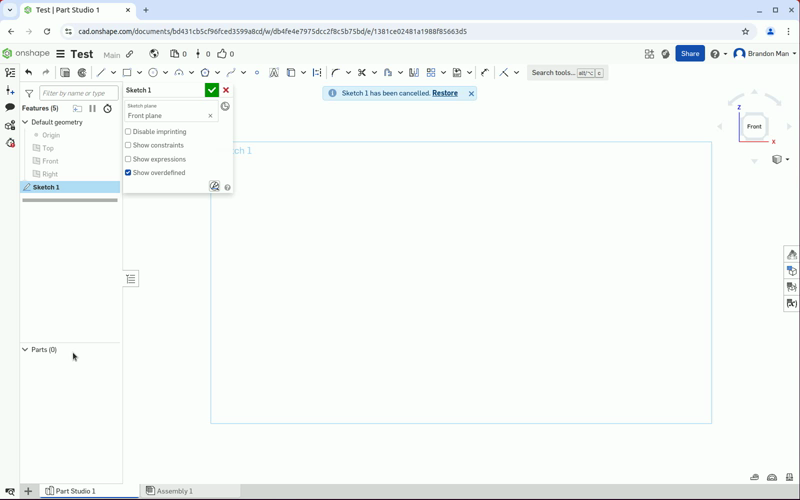
key(l)
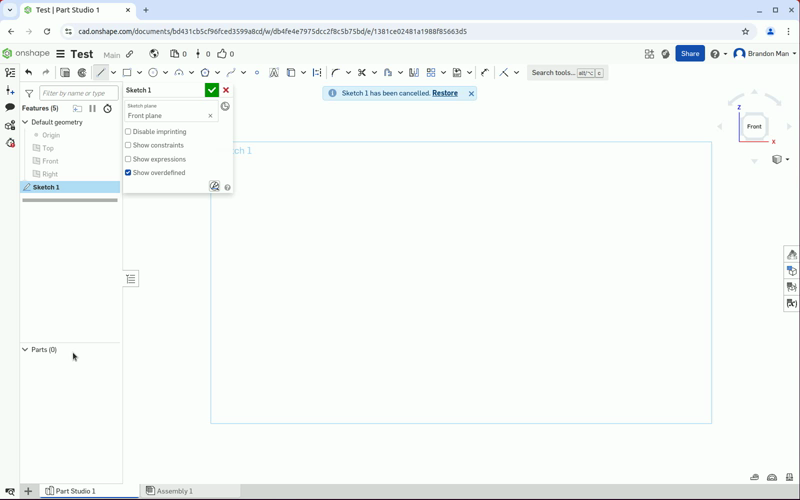
key_down(shift)
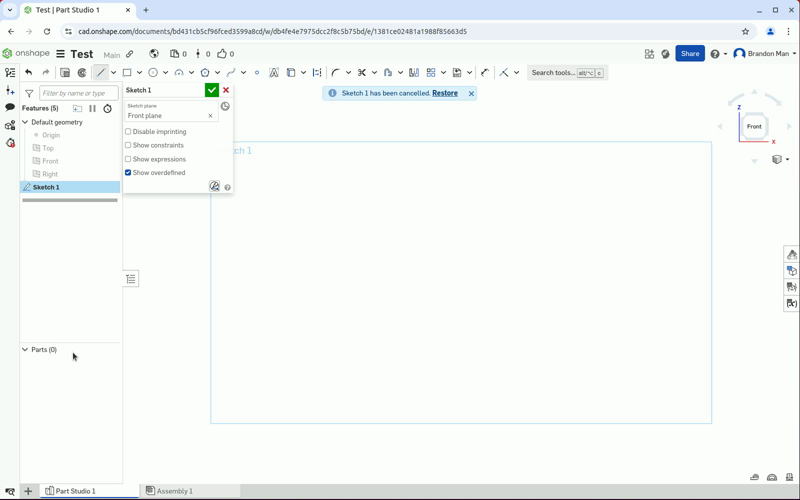
mouse_move(350, 309)
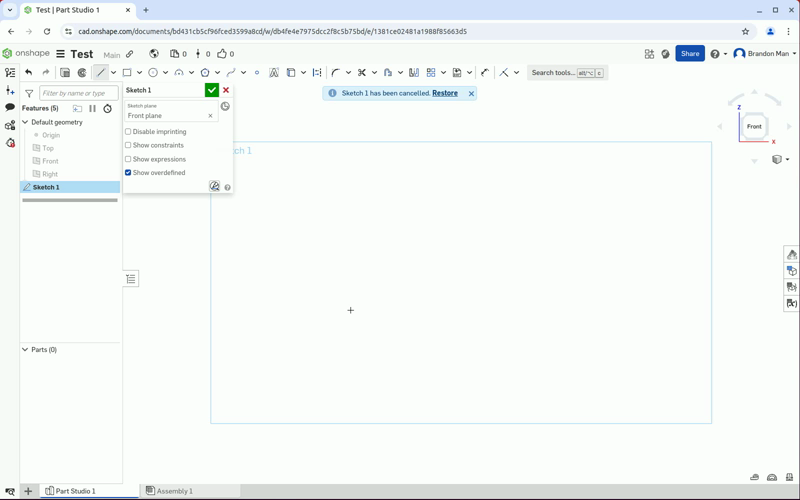
click(350, 309)
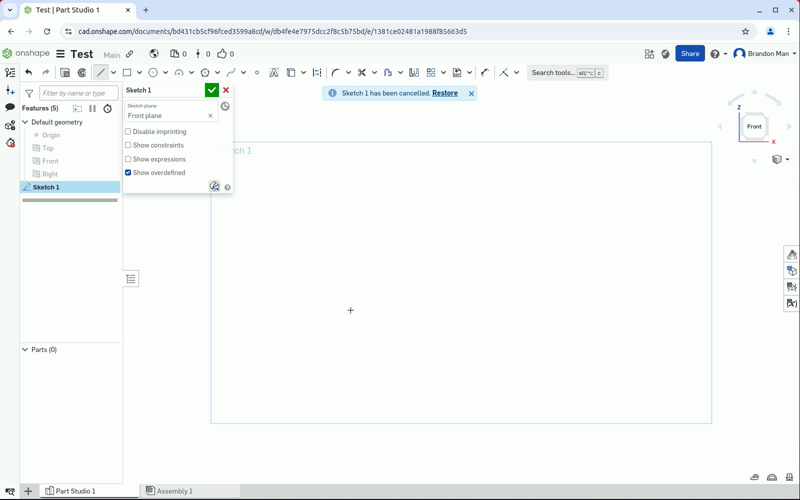
key_up(shift)
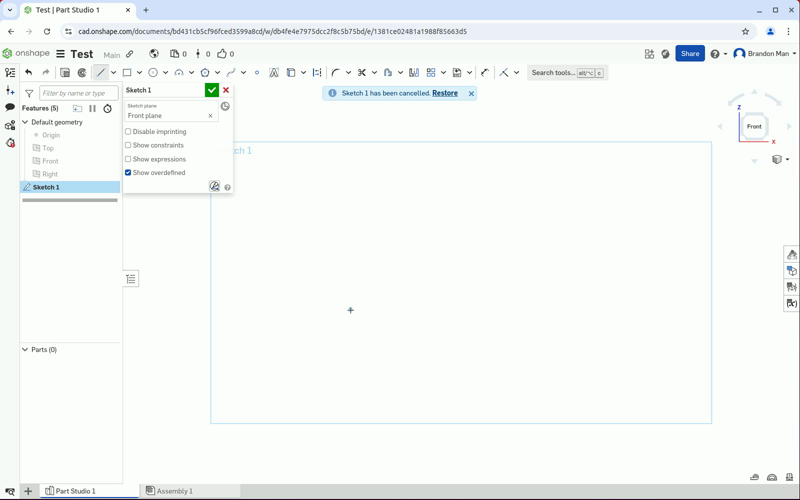
key_down(shift)
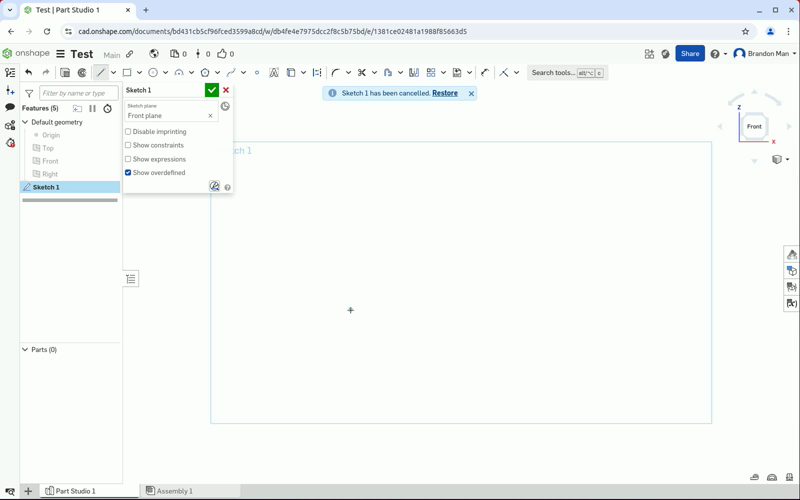
mouse_move(434, 309)
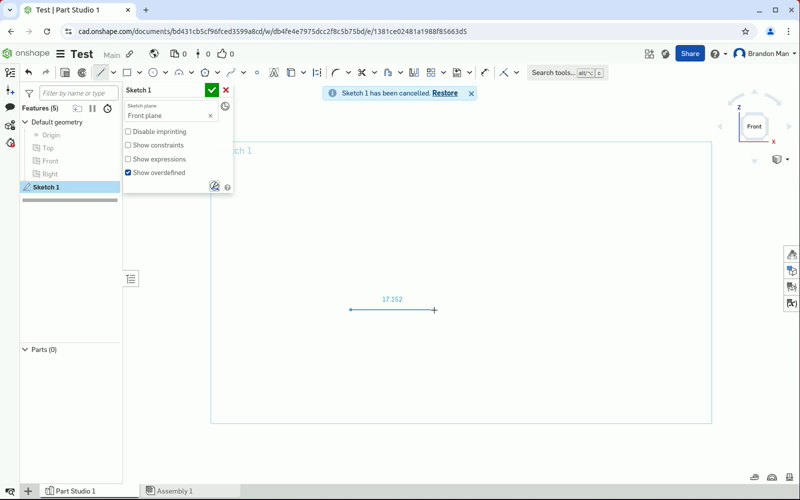
click(434, 309)
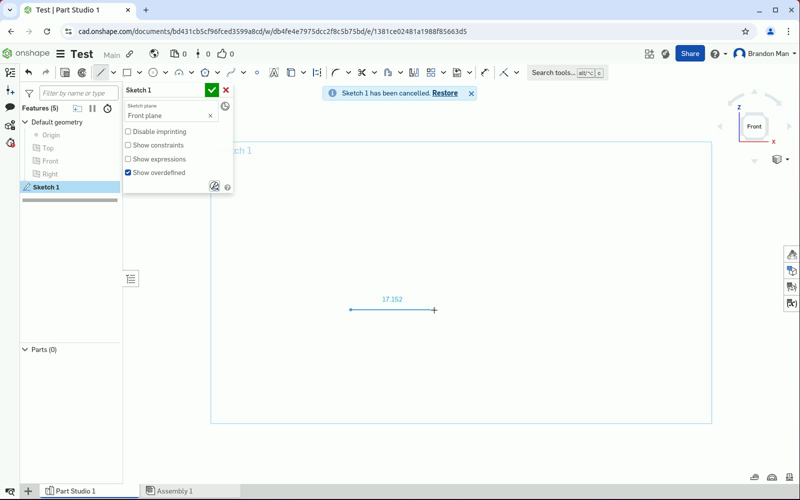
key_up(shift)
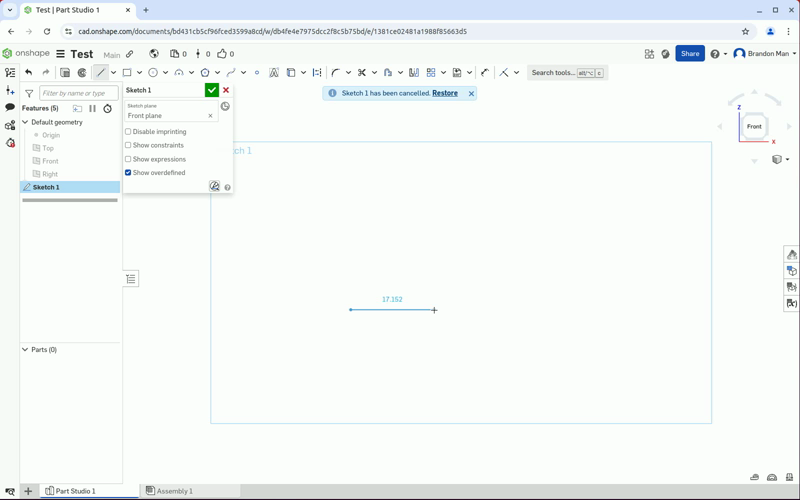
key_down(shift)
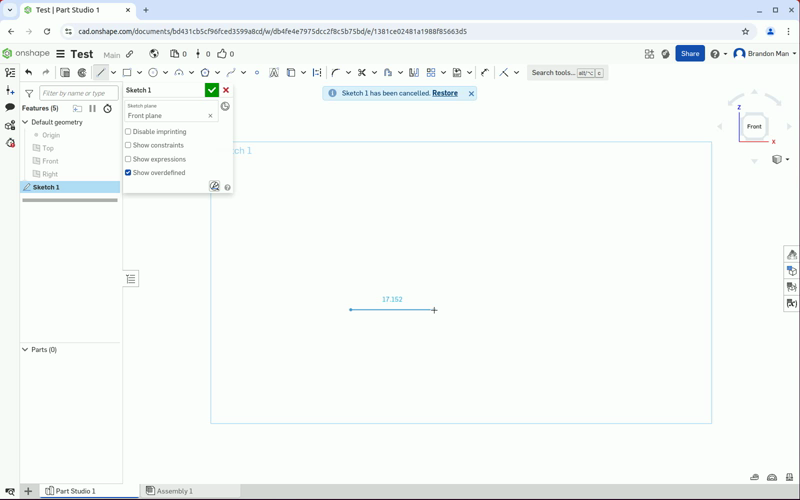
mouse_move(464, 309)
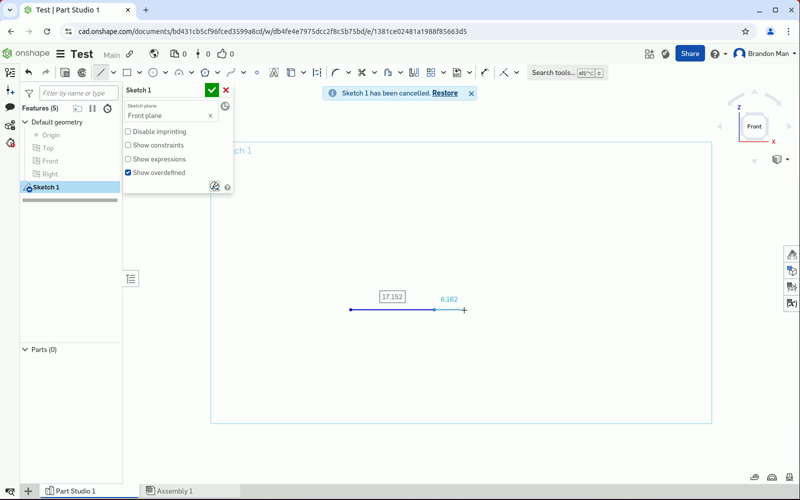
mouse_move(434, 256)
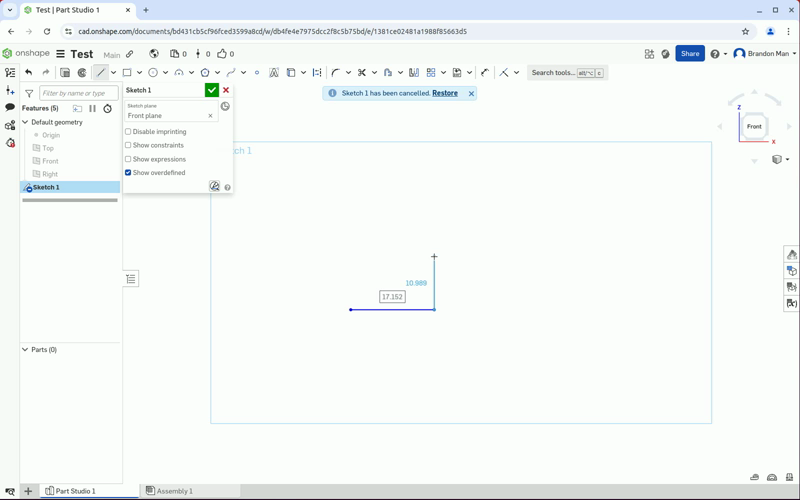
click(434, 256)
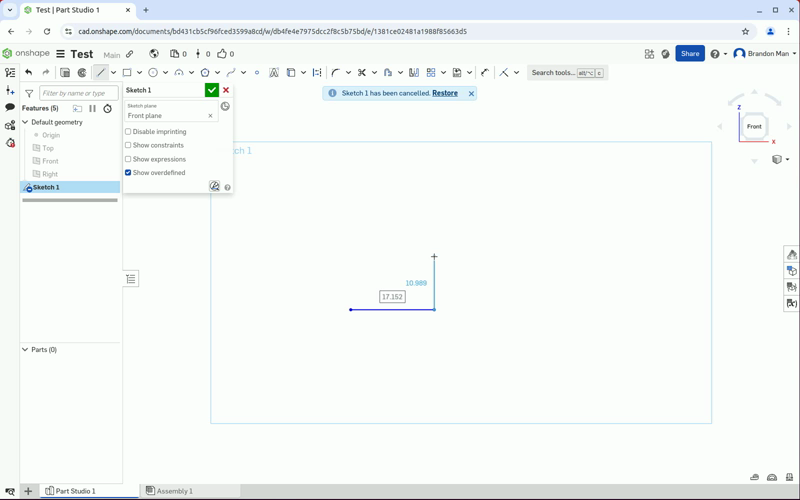
key_up(shift)
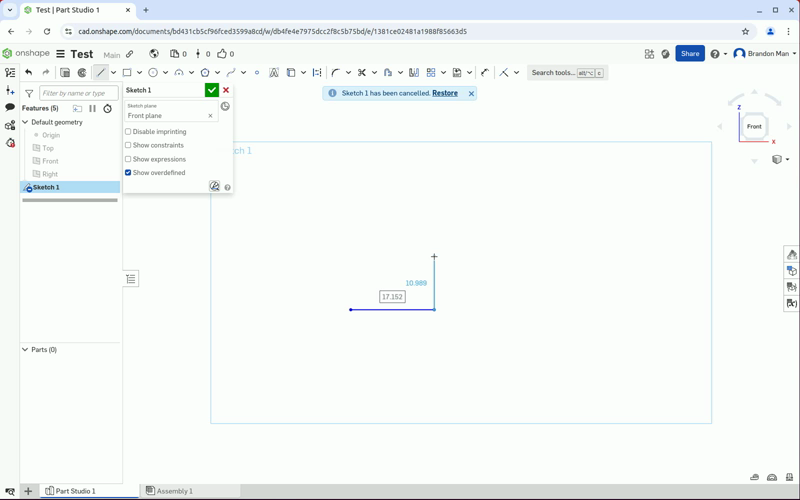
key_down(shift)
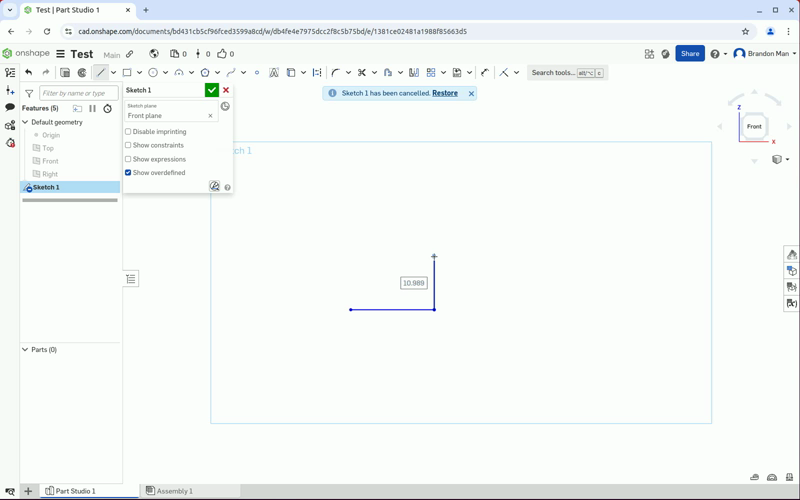
mouse_move(350, 256)
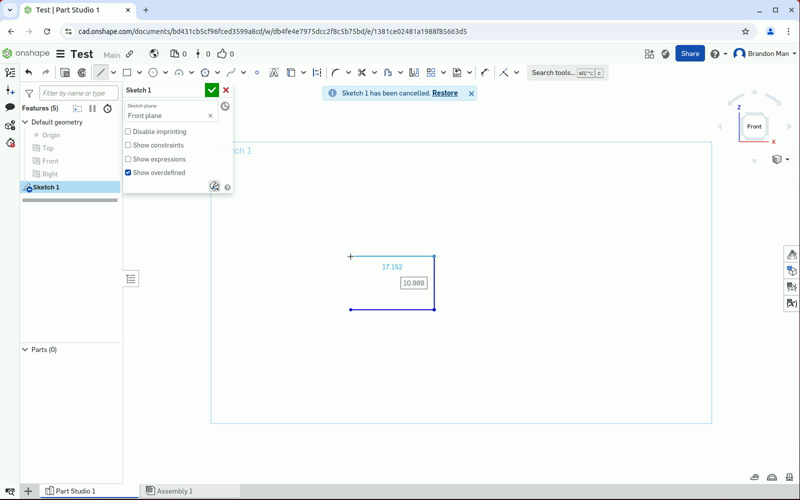
click(350, 256)
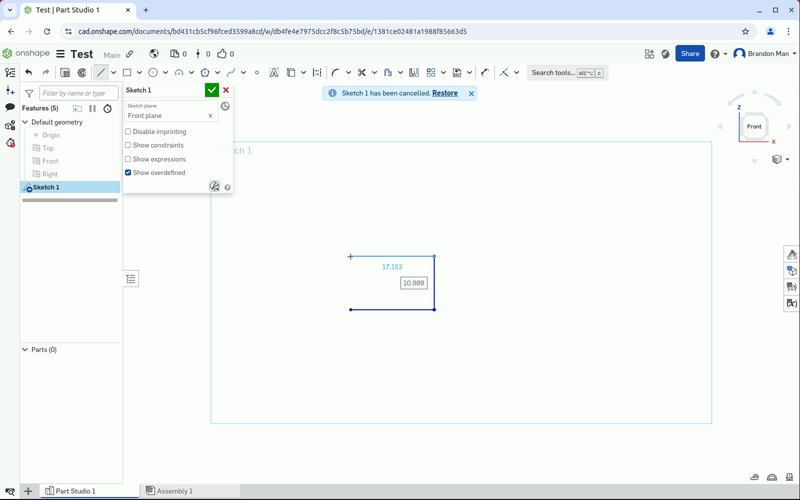
key_up(shift)
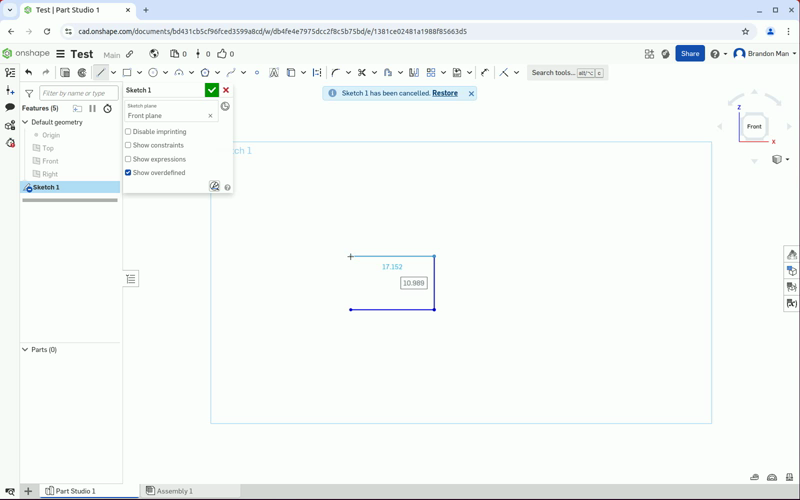
mouse_move(380, 256)
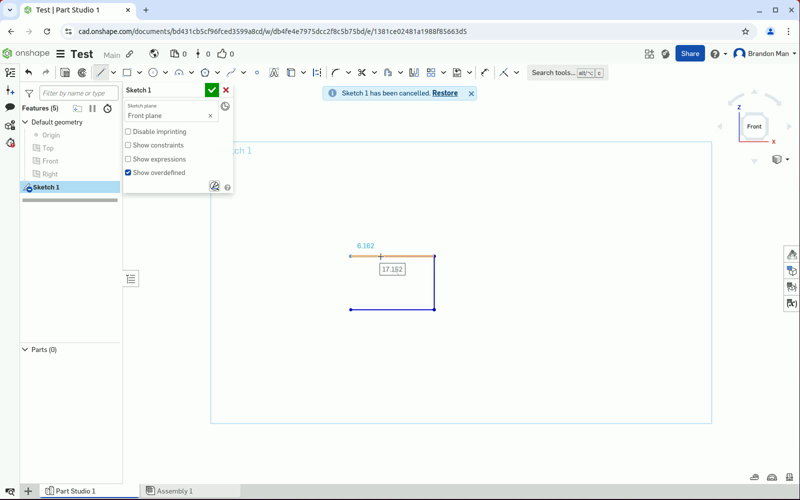
key_down(shift)
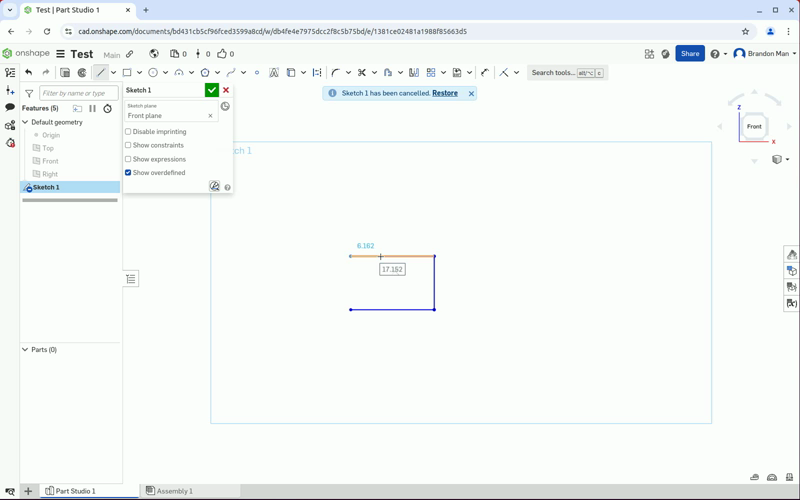
mouse_move(350, 309)
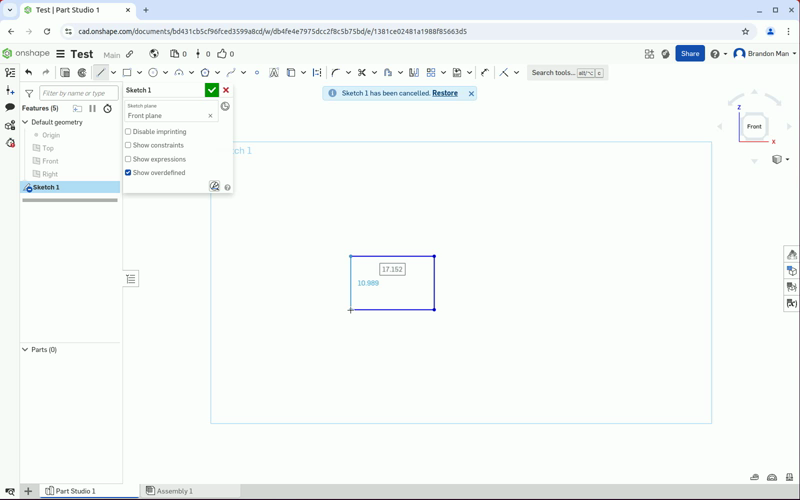
key_up(shift)
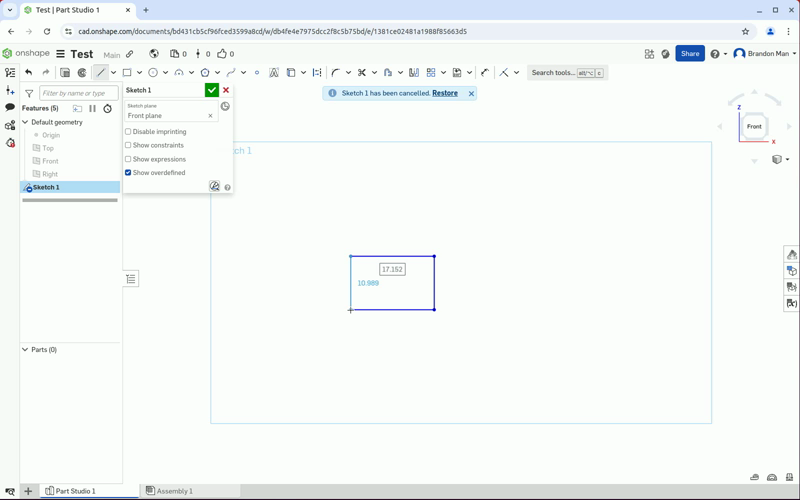
click(350, 309)
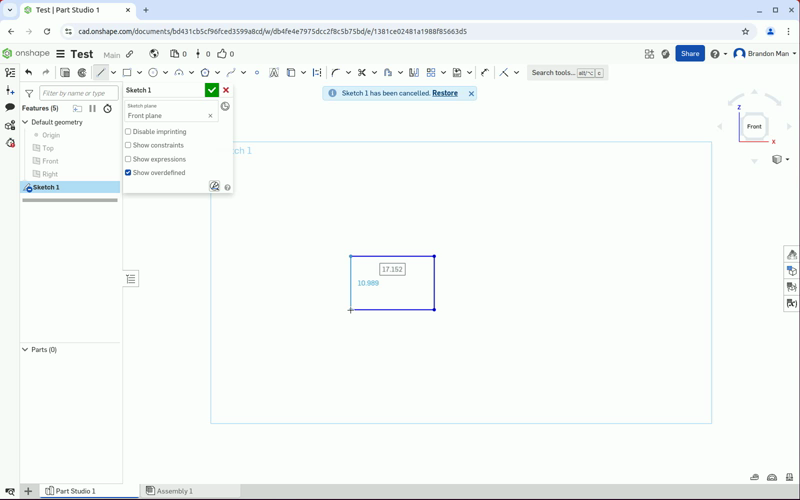
key(esc)
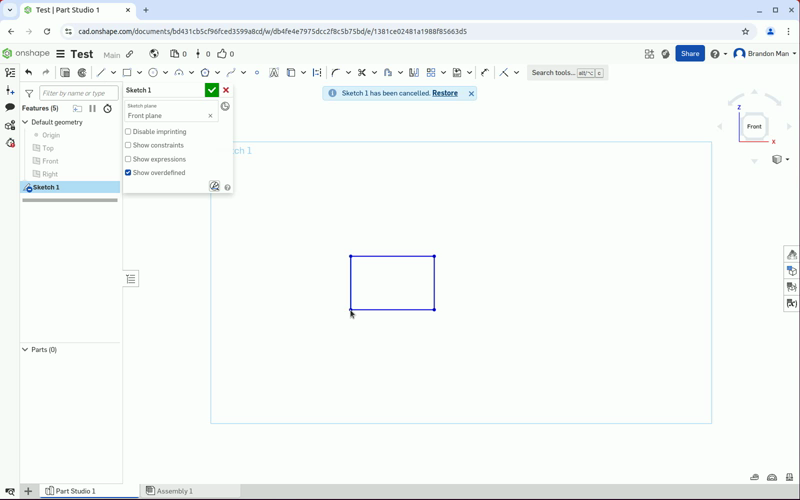
key(c)
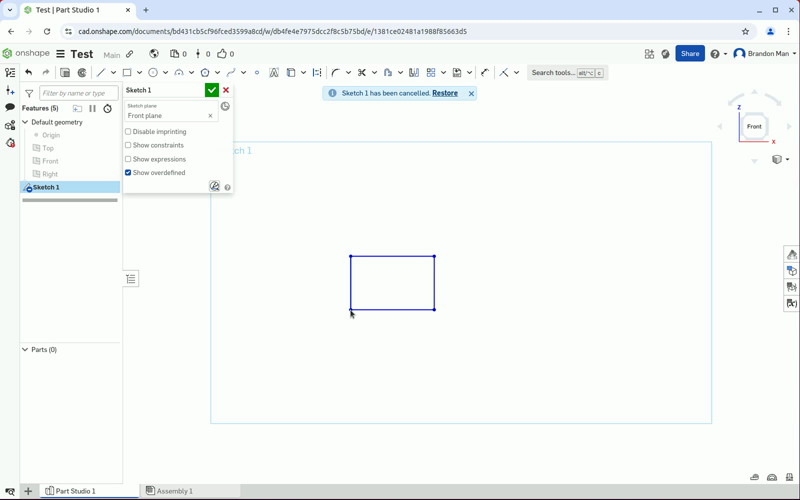
key_down(shift)
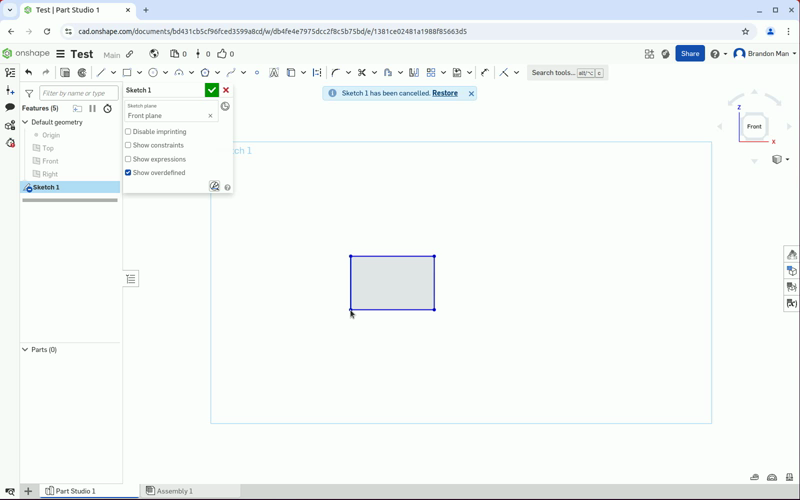
mouse_move(362, 283)
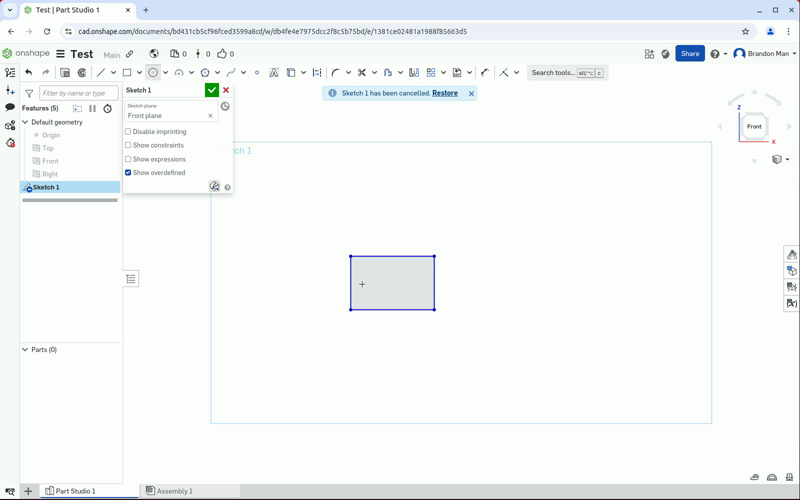
click(362, 283)
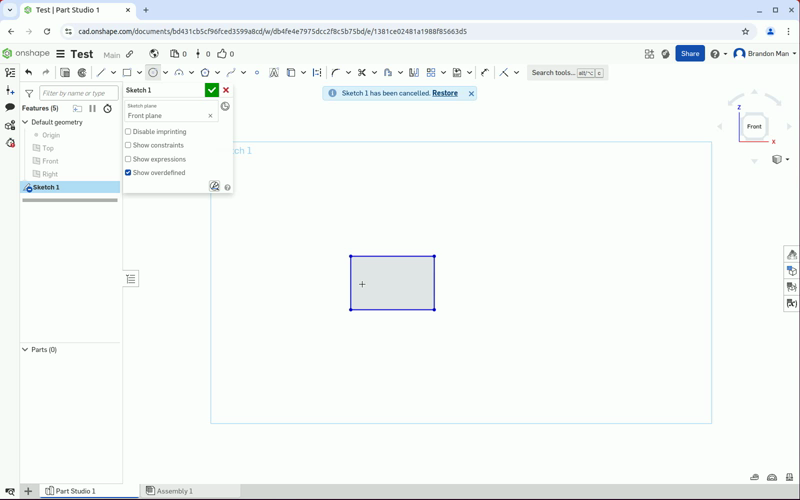
key_up(shift)
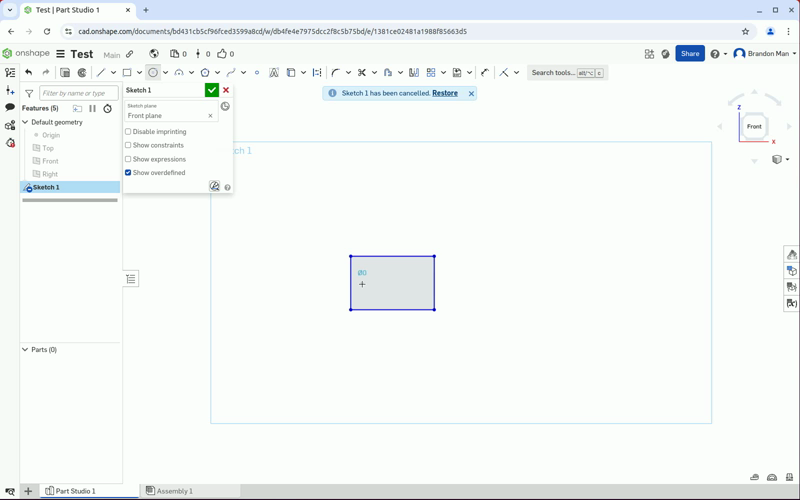
mouse_move(365, 283)
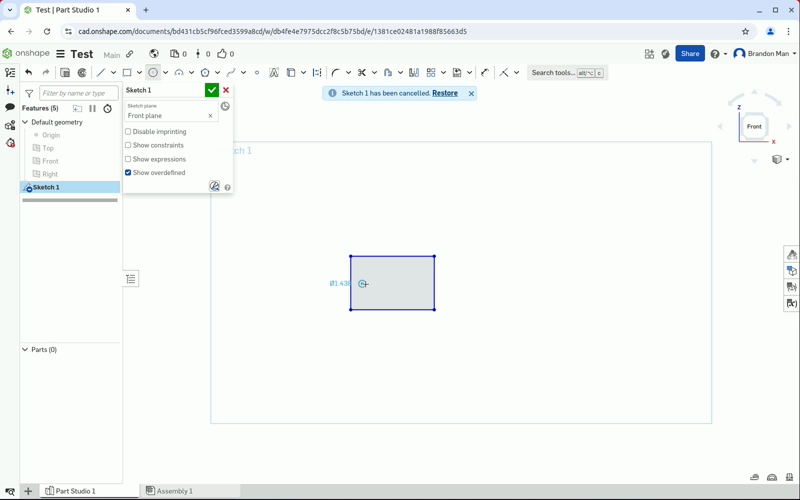
click(365, 283)
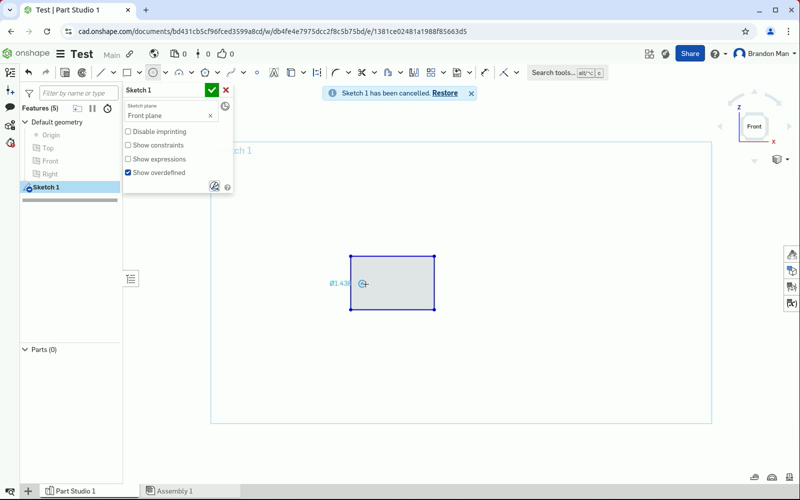
key(esc)
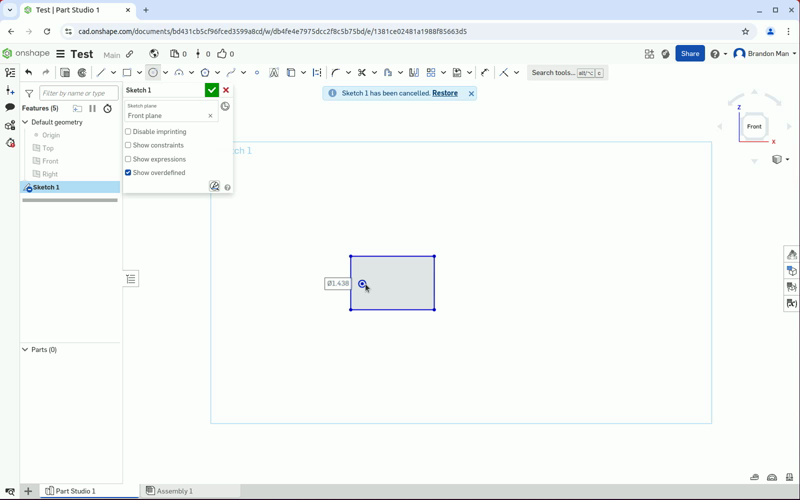
mouse_move(418, 266)
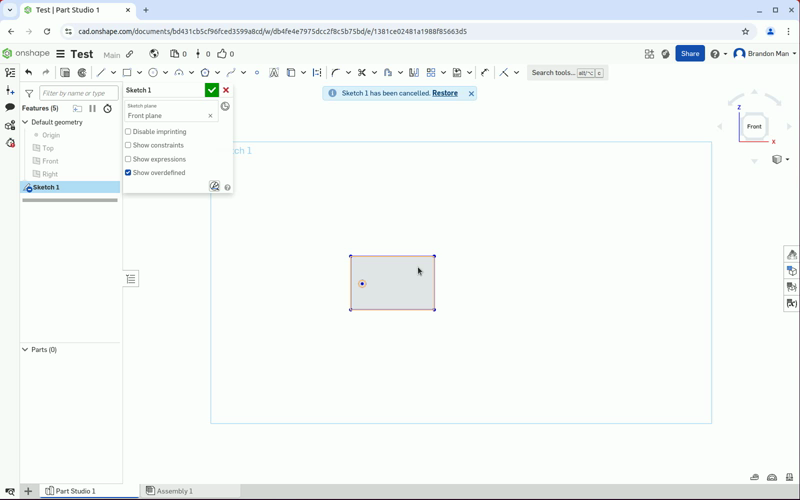
click(418, 266)
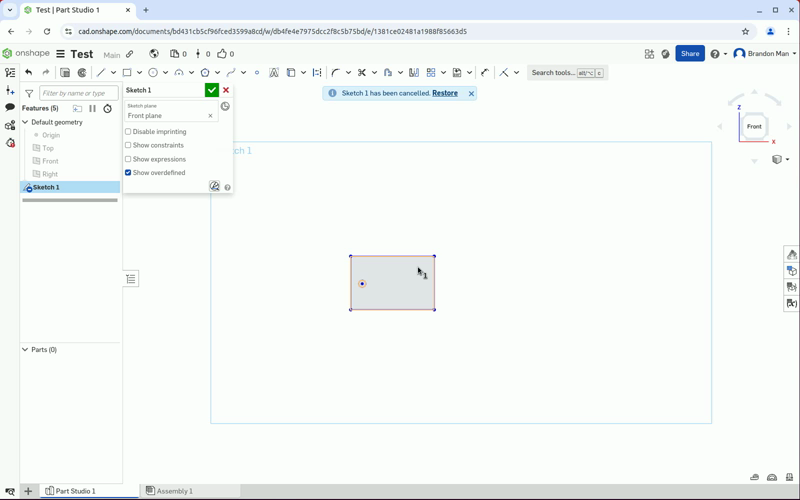
mouse_move(73, 352)
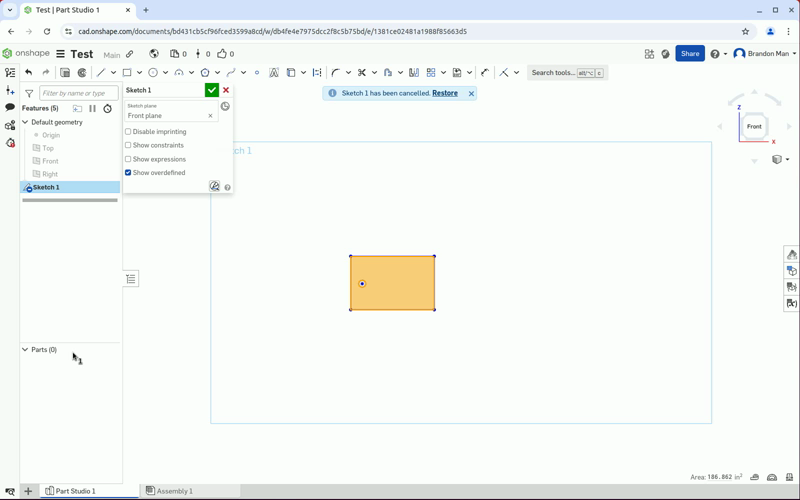
key(shift+y)
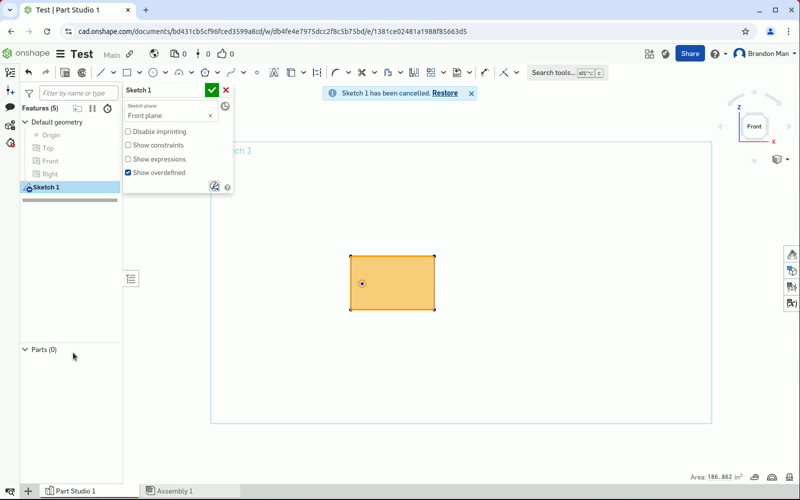
key(shift+e)
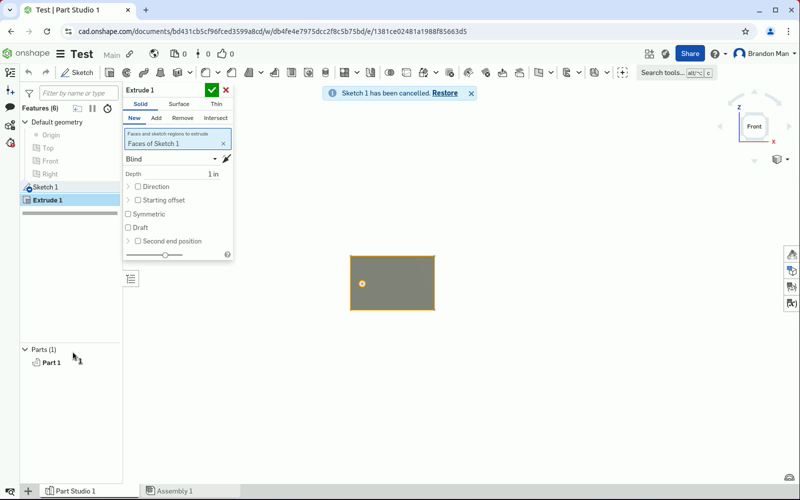
mouse_move(143, 106)
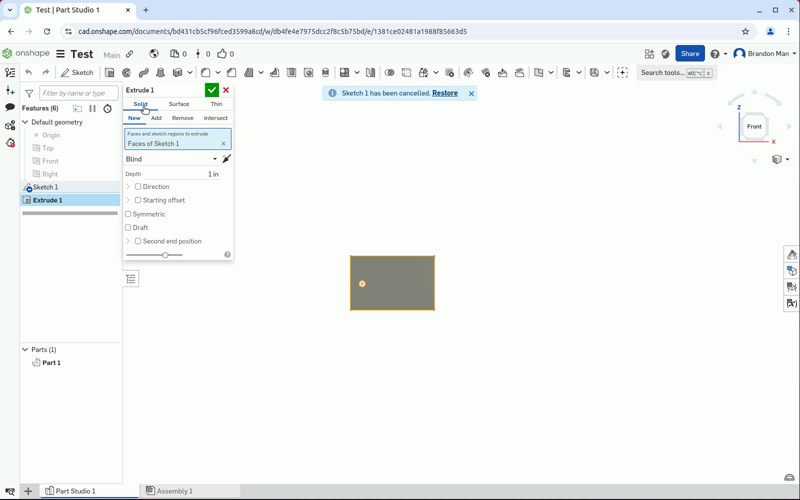
click(143, 106)
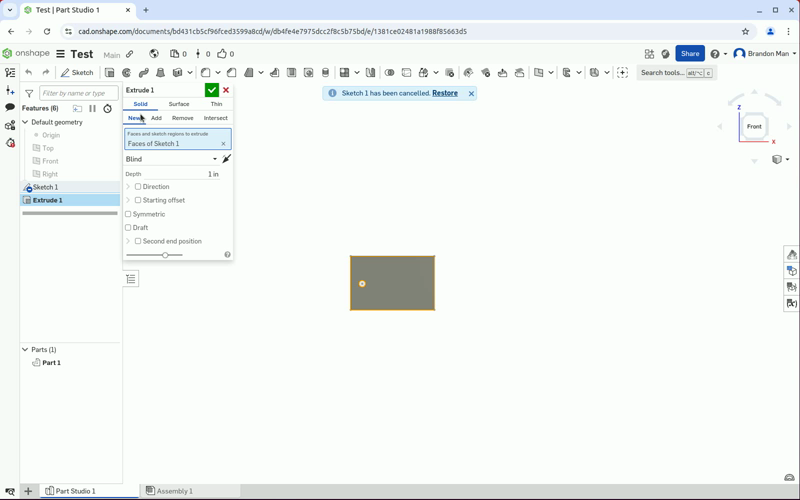
mouse_move(137, 120)
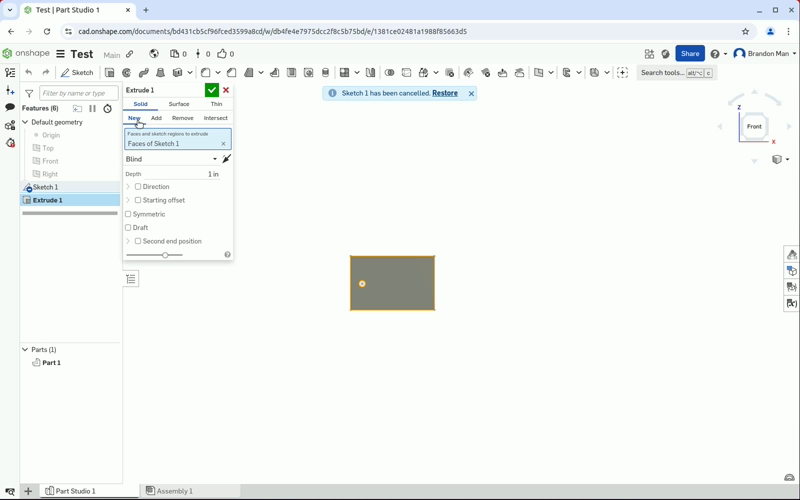
click(137, 120)
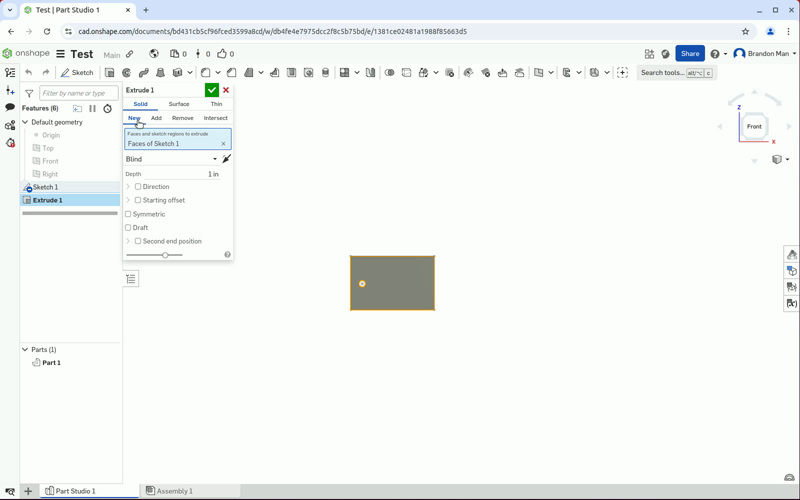
key(tab, 4)
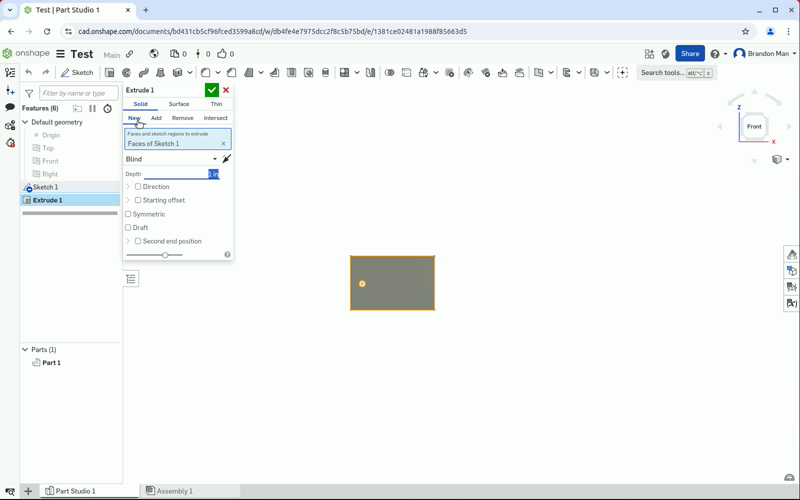
text(0.722)
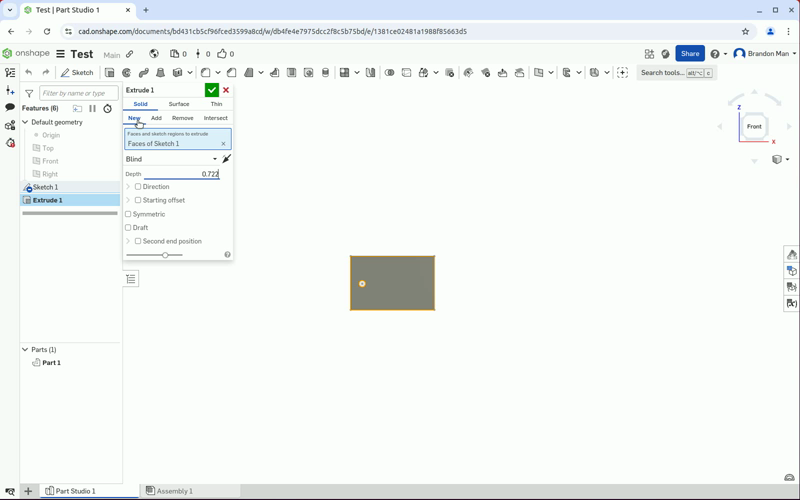
key(enter)
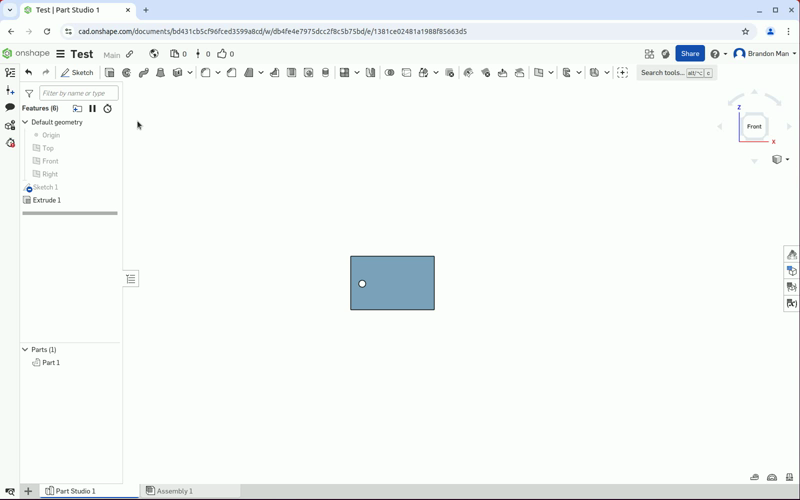
key(shift+h)
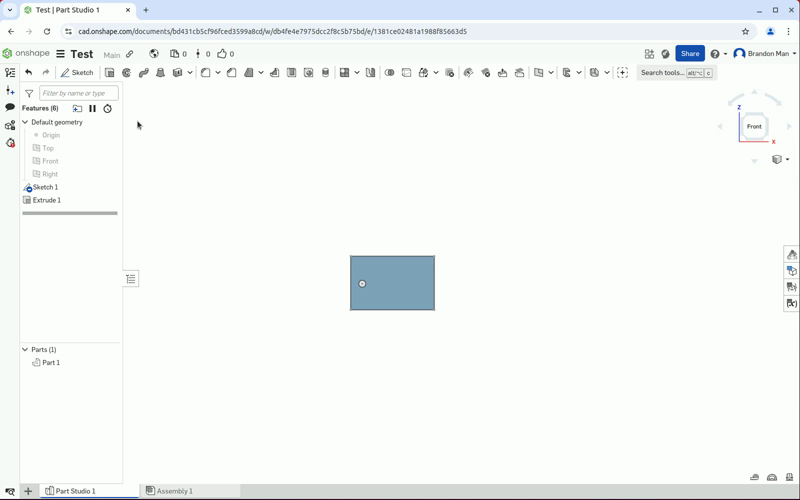
key(shift+h)
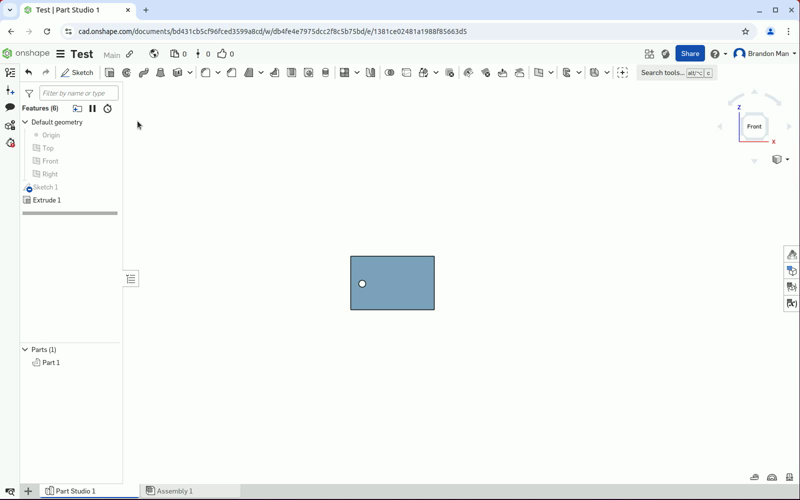
mouse_move(73, 189)
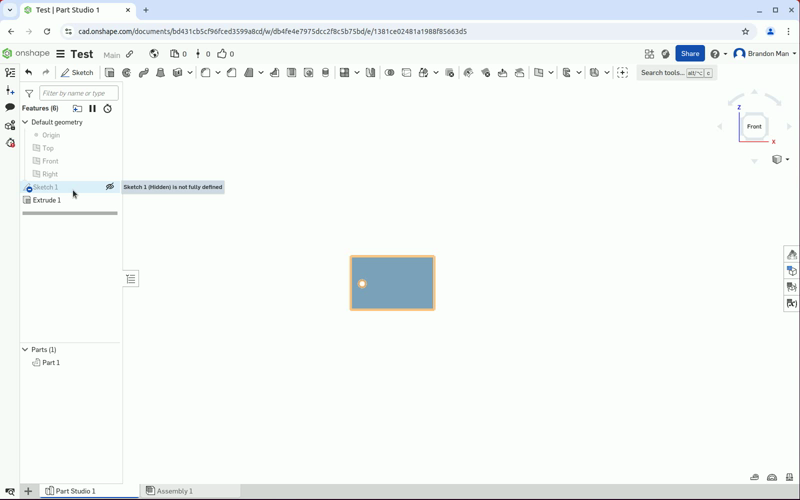
click(73, 189)
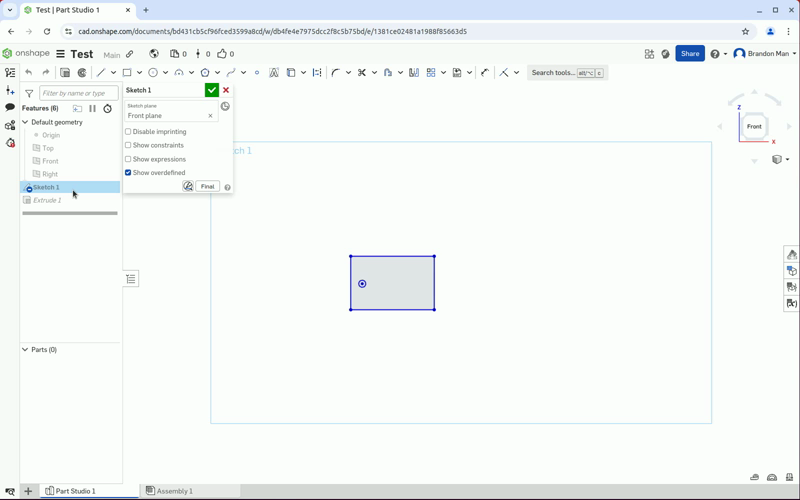
mouse_move(229, 92)
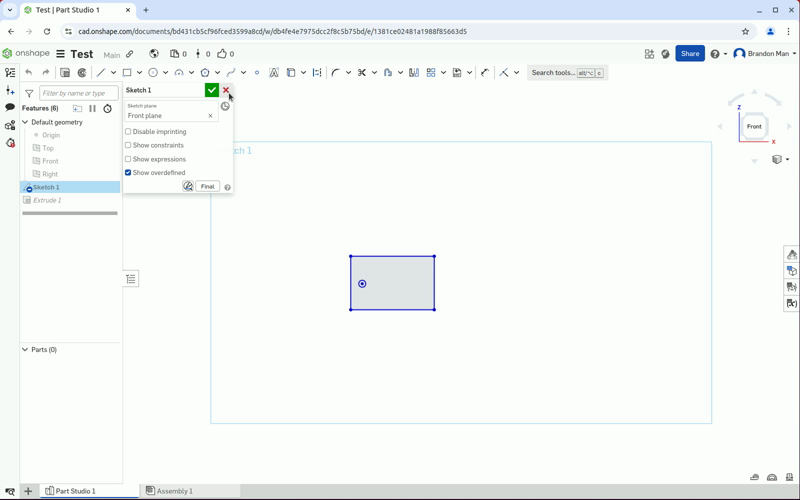
click(229, 92)
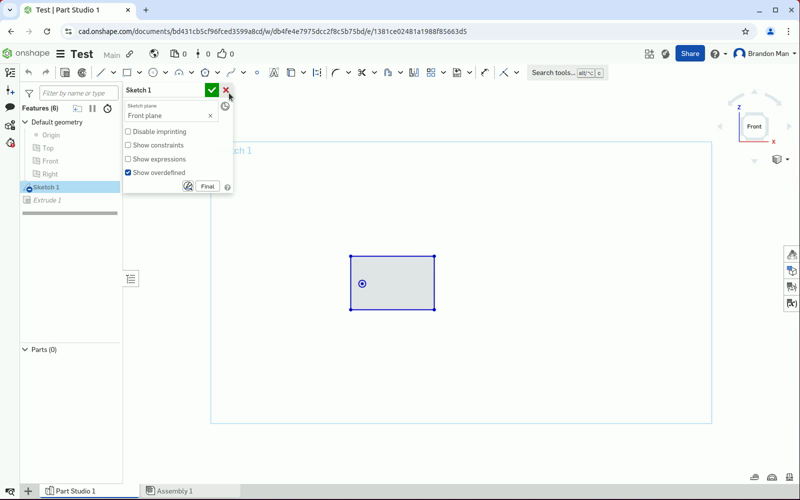
key(shift+s)
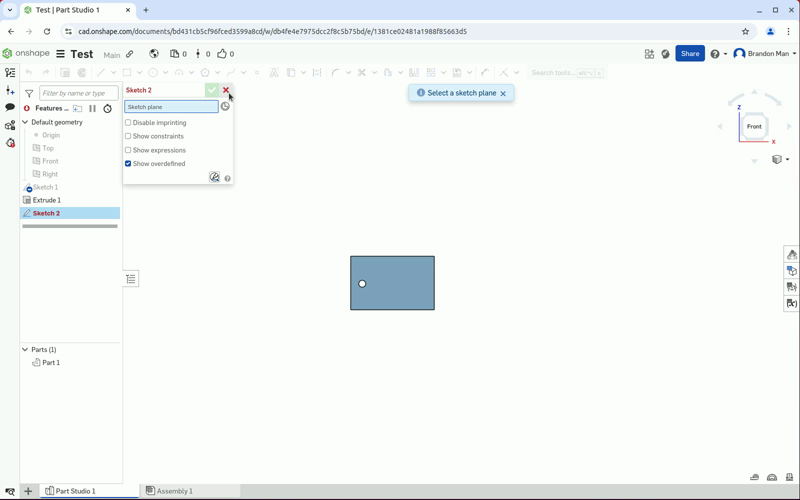
mouse_move(73, 163)
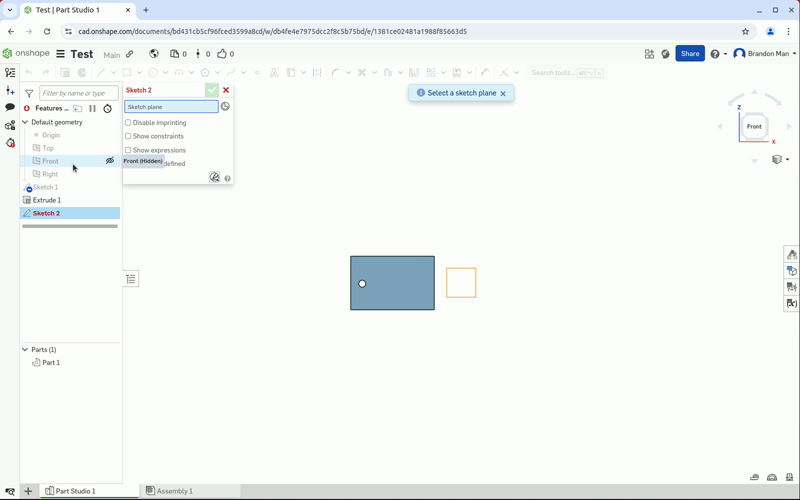
click(73, 163)
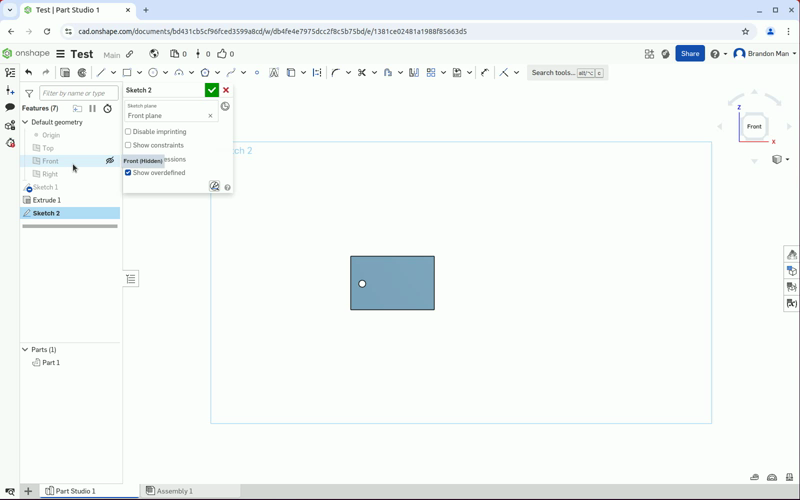
mouse_move(73, 352)
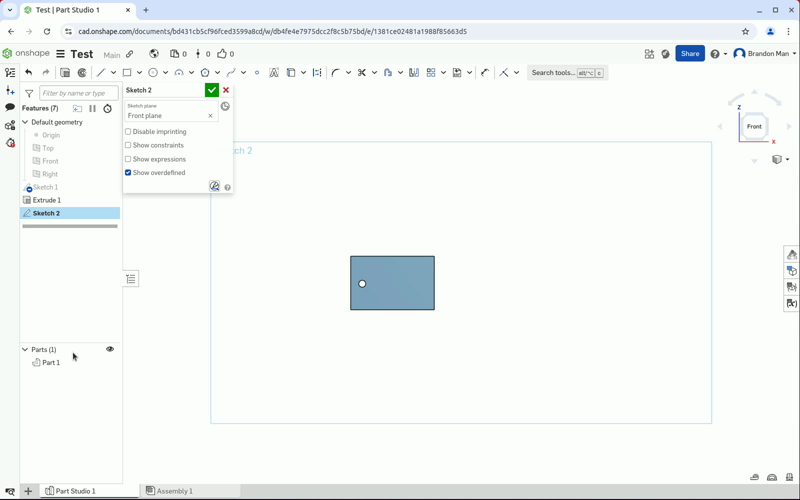
key(y)
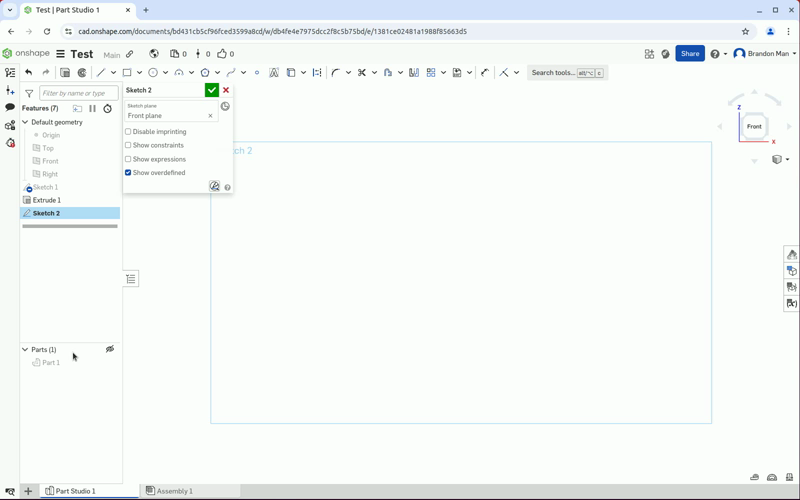
key(l)
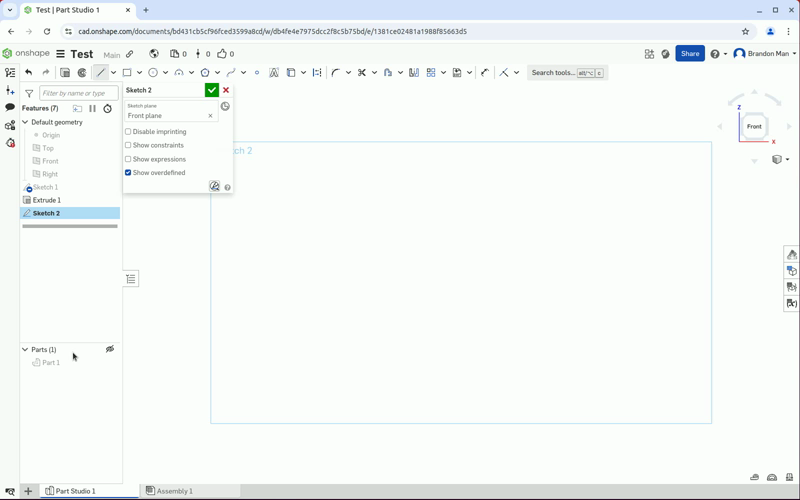
key_down(shift)
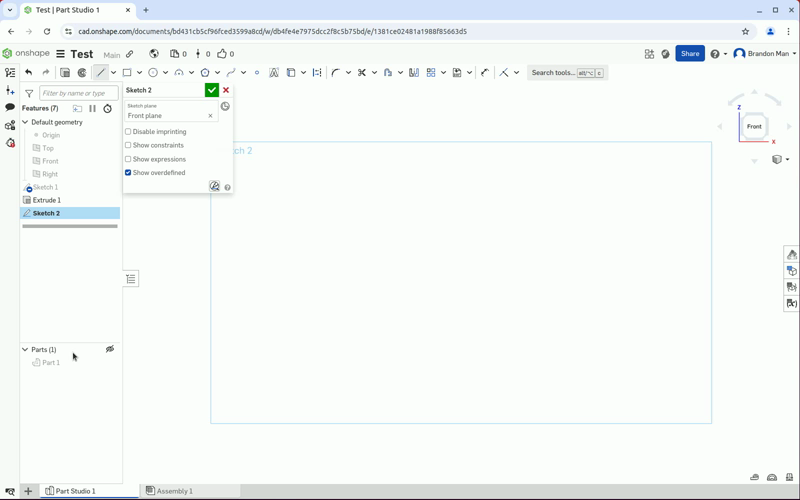
mouse_move(487, 309)
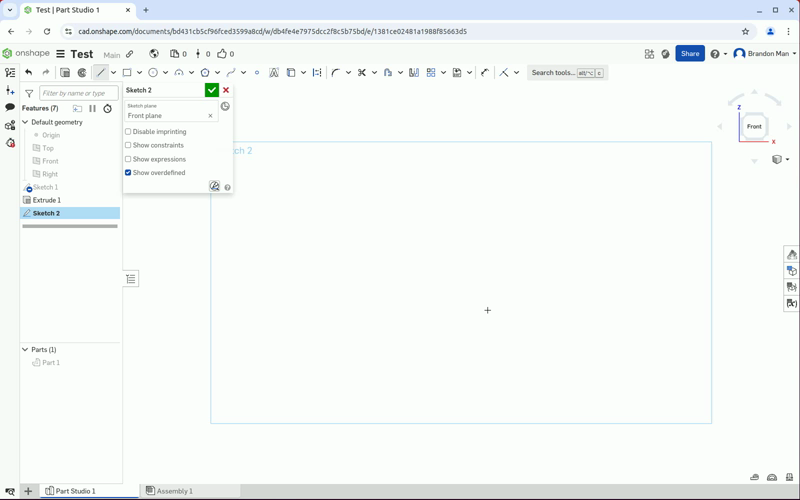
click(487, 309)
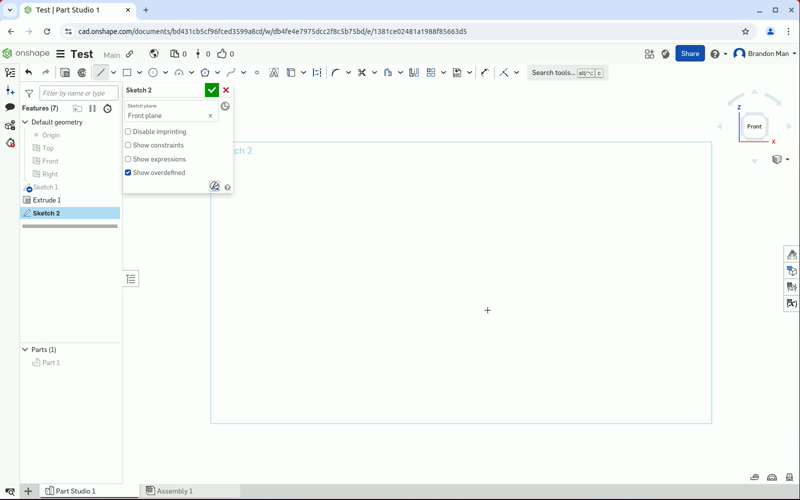
key_up(shift)
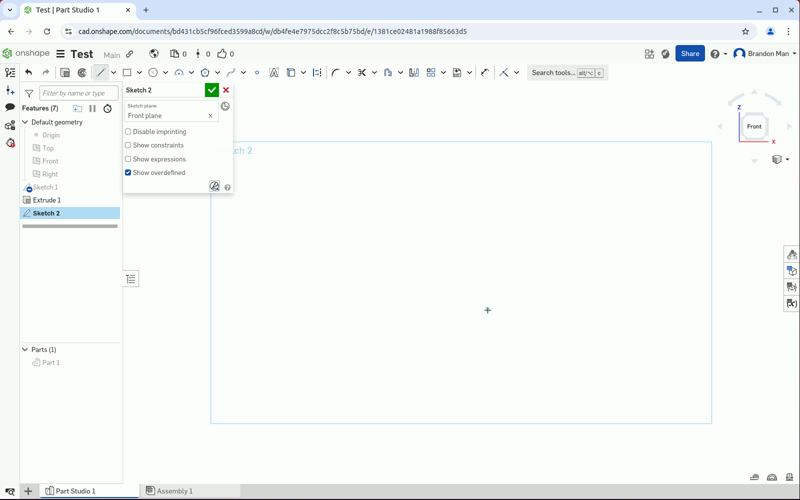
key_down(shift)
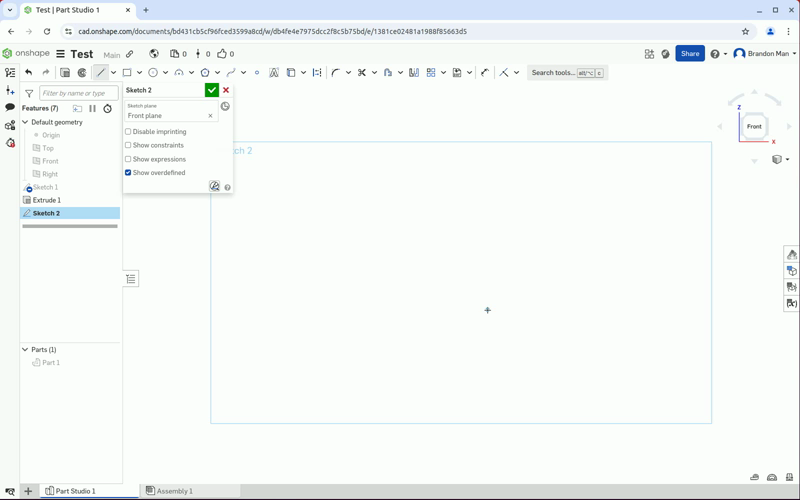
mouse_move(571, 309)
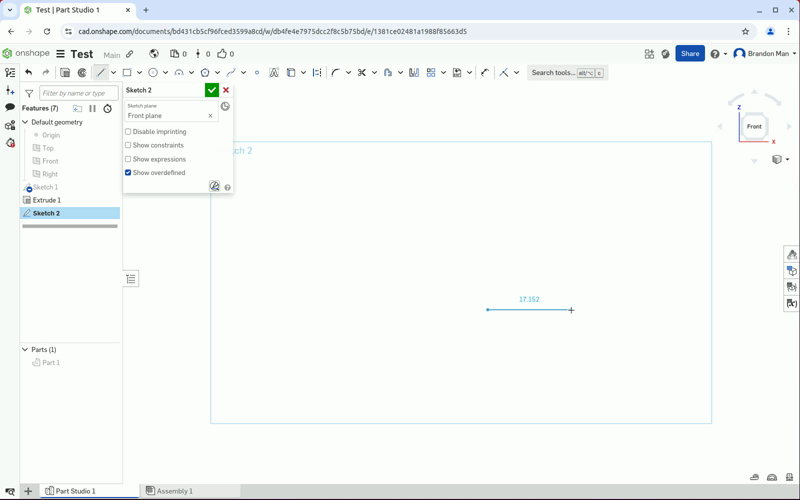
click(571, 309)
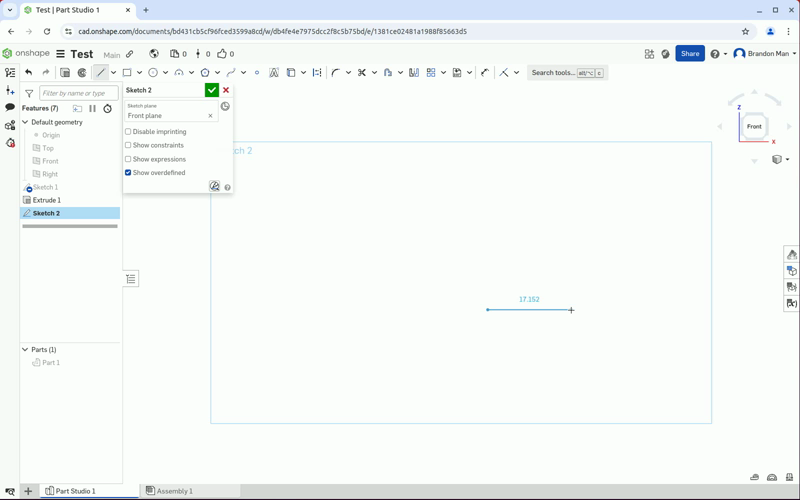
key_up(shift)
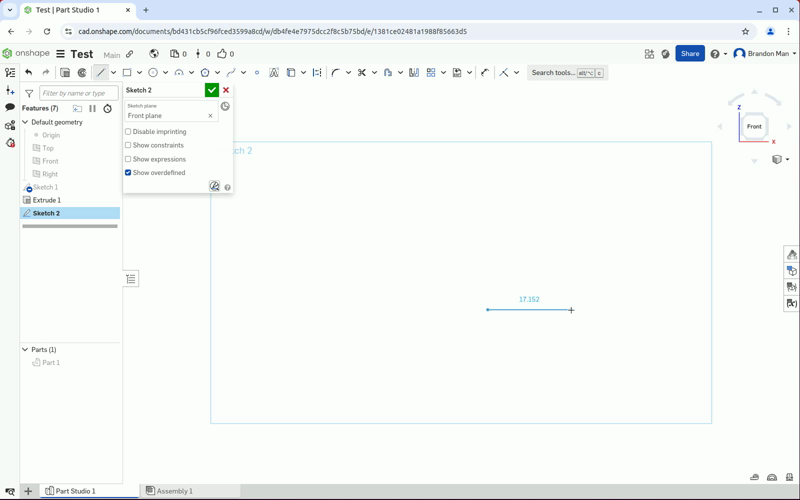
key_down(shift)
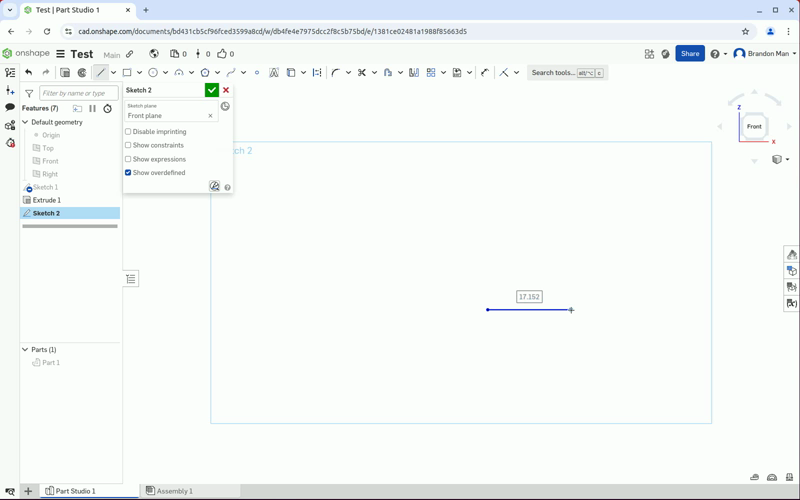
mouse_move(589, 309)
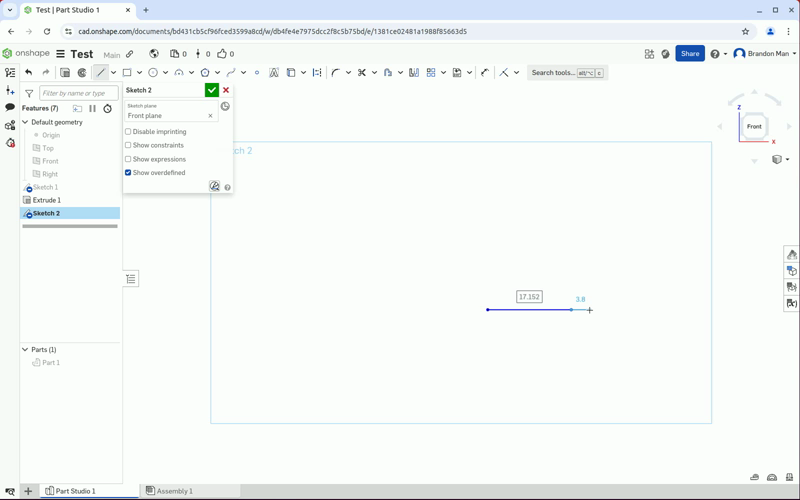
mouse_move(571, 256)
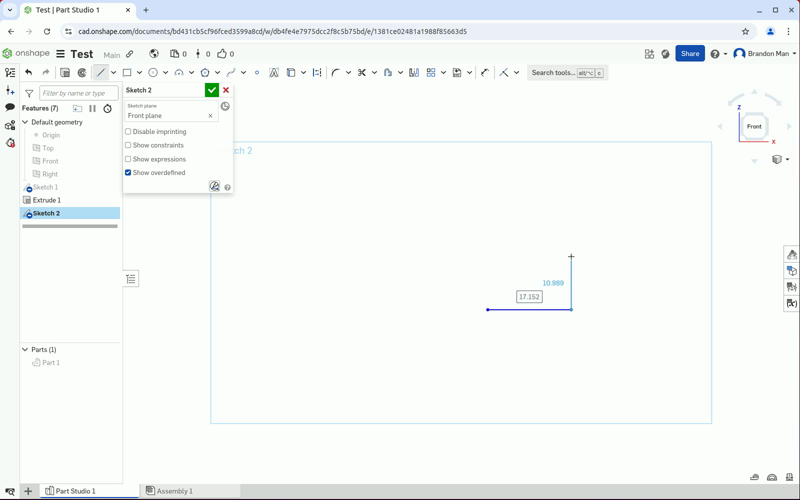
click(571, 256)
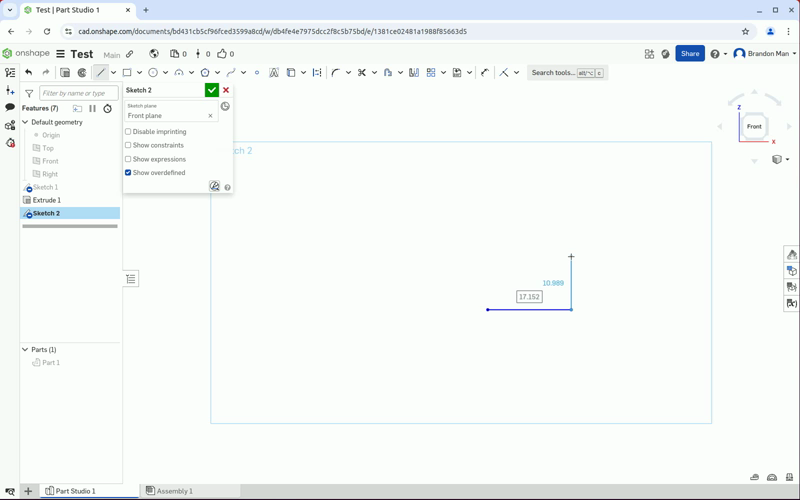
key_up(shift)
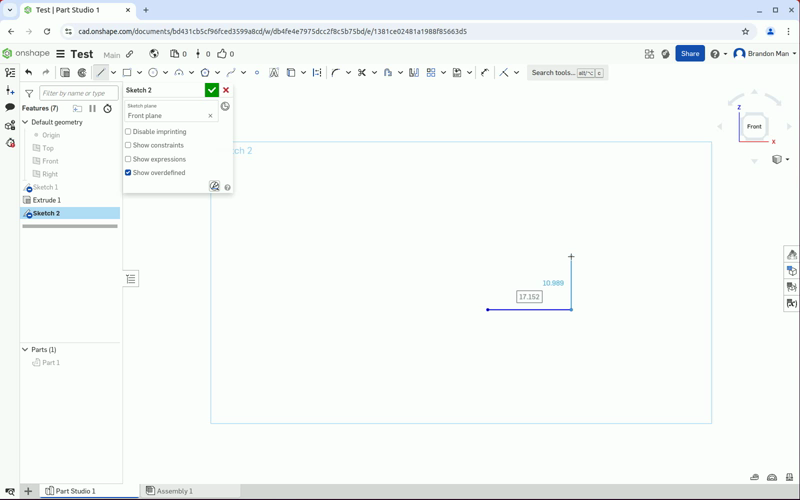
key_down(shift)
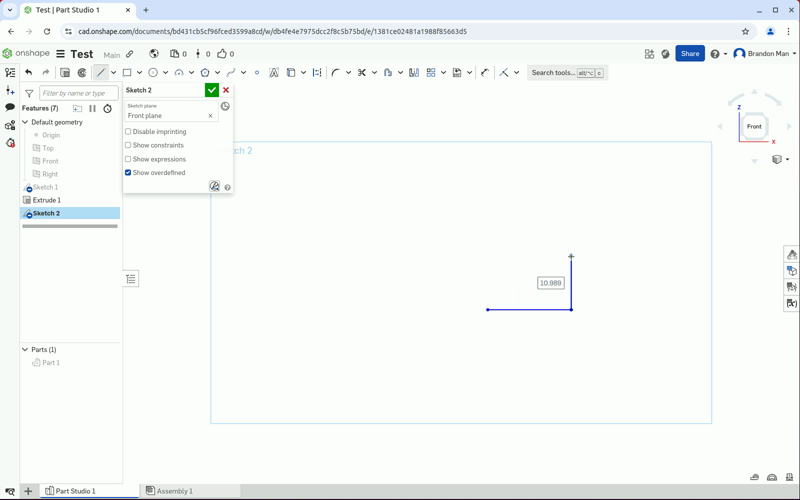
mouse_move(487, 256)
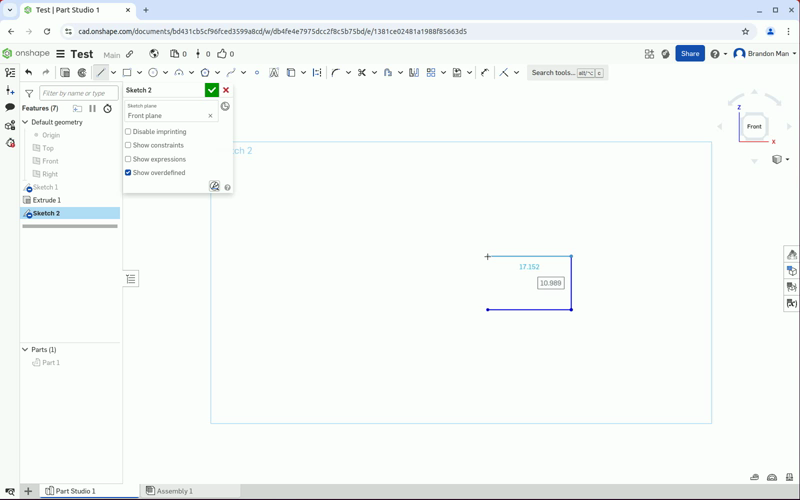
click(487, 256)
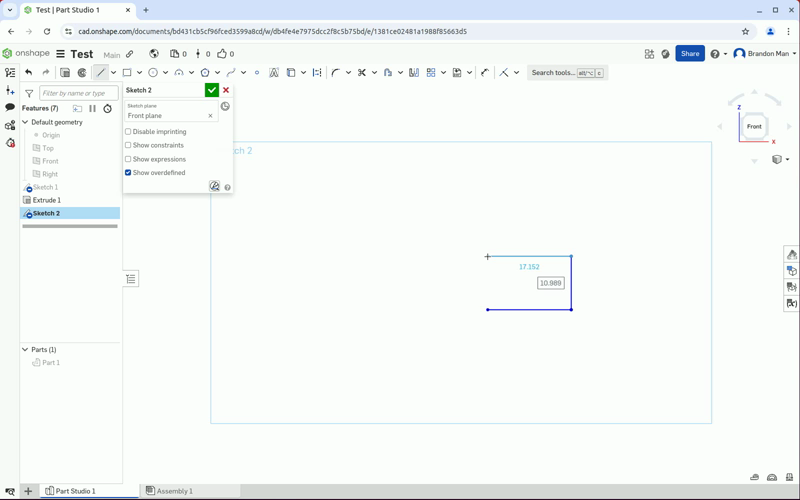
key_up(shift)
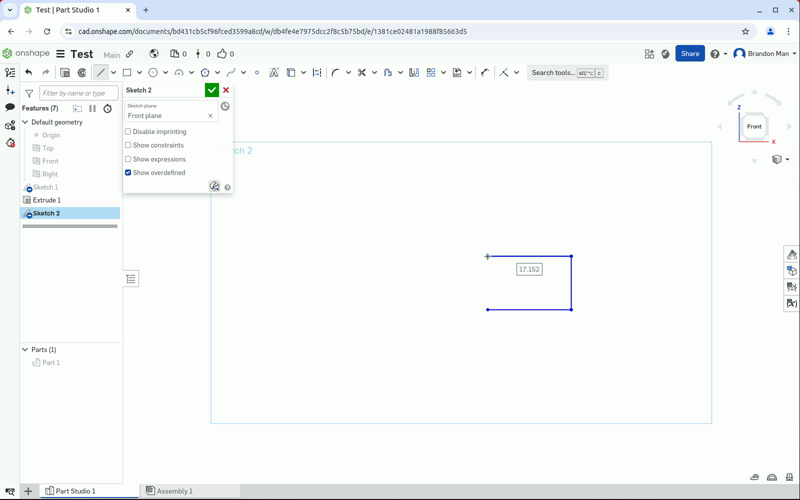
mouse_move(517, 256)
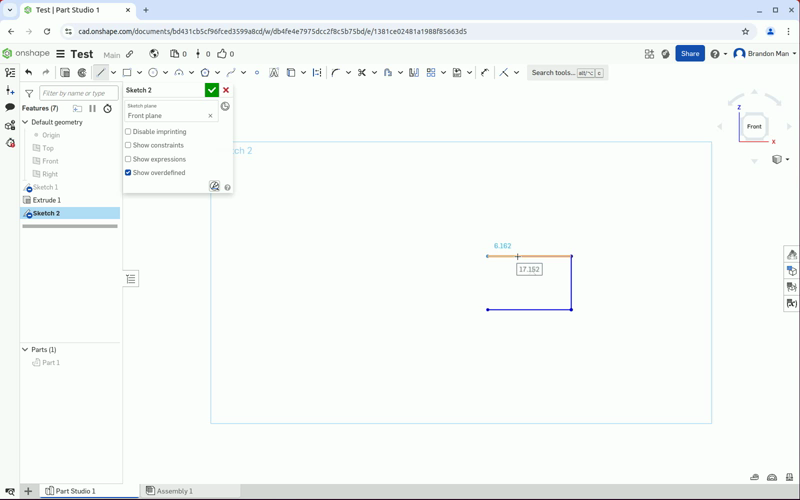
key_down(shift)
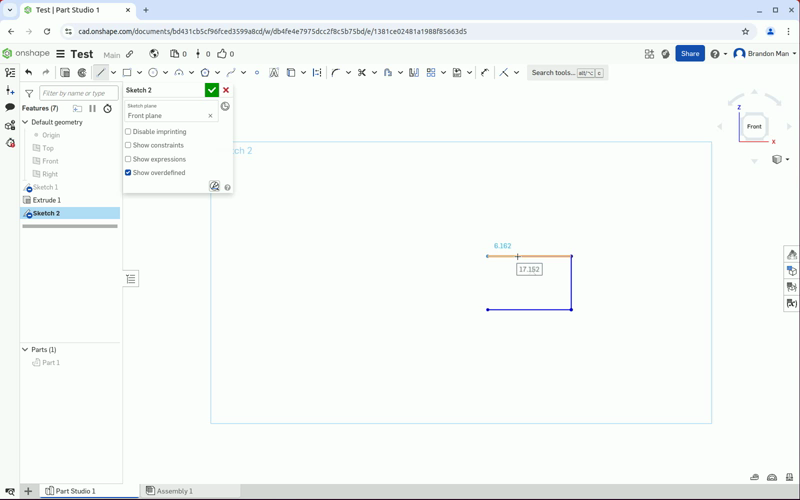
mouse_move(487, 309)
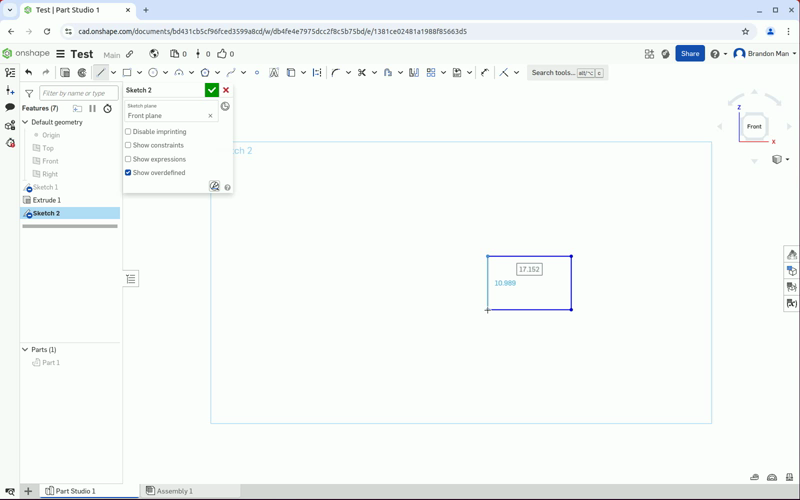
key_up(shift)
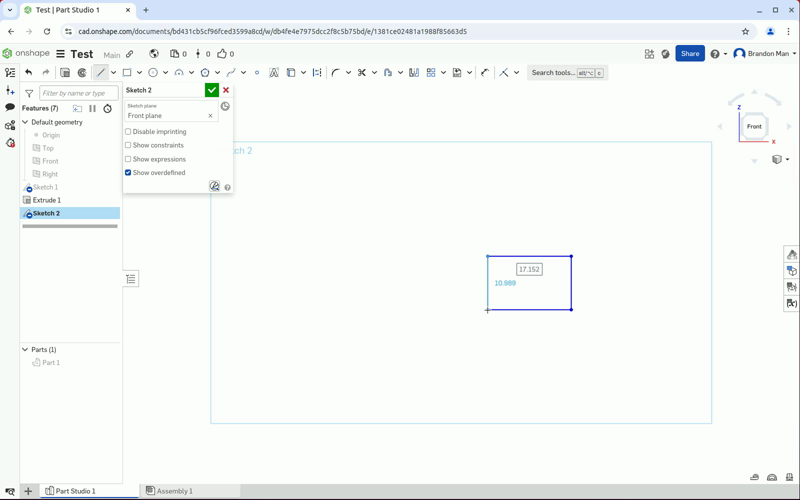
click(487, 309)
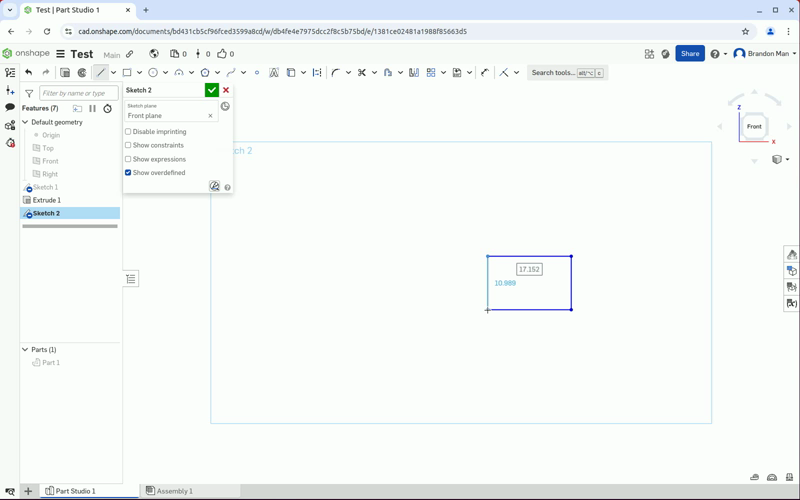
key(esc)
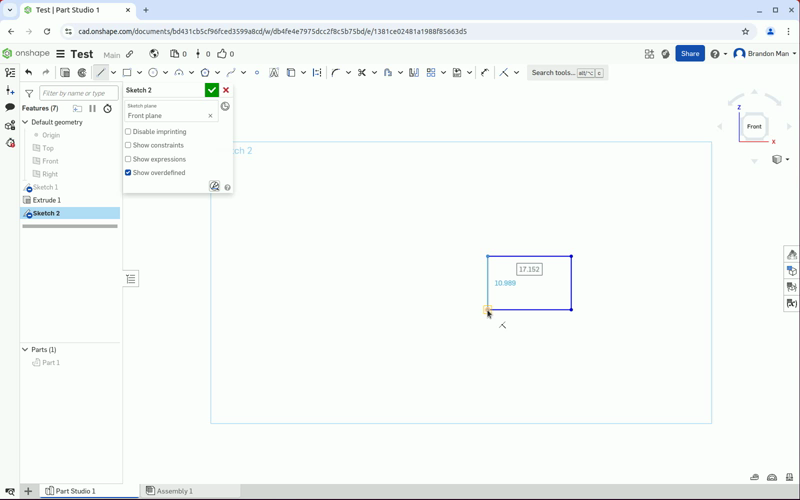
key(c)
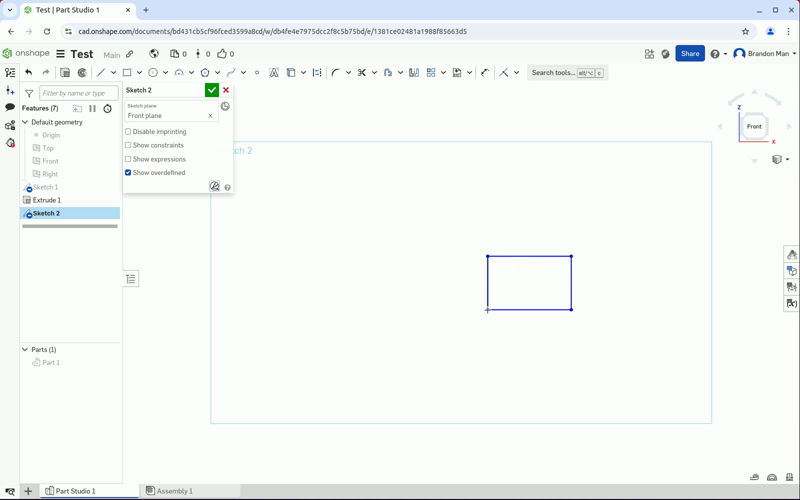
key_down(shift)
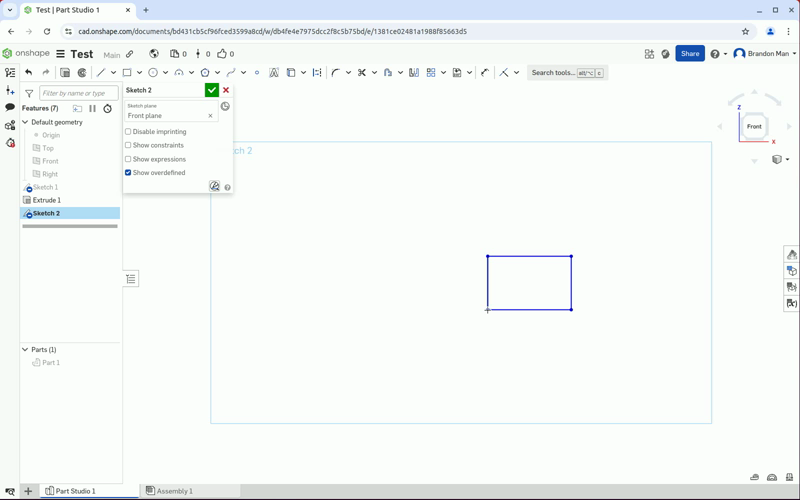
mouse_move(559, 283)
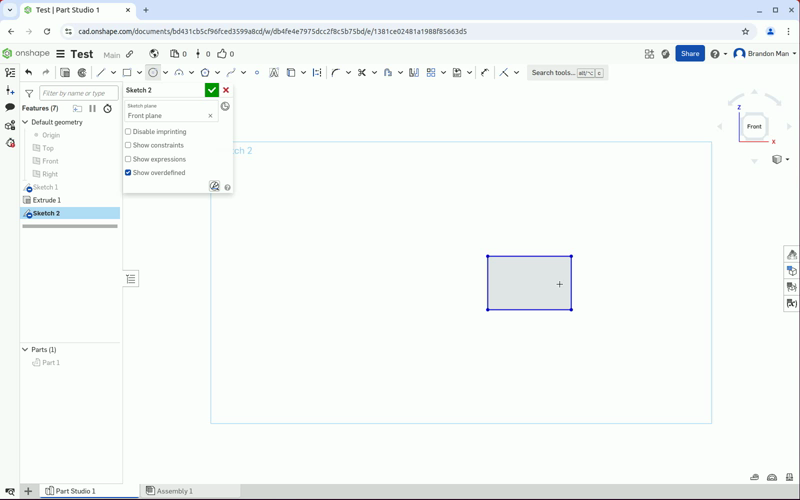
click(559, 283)
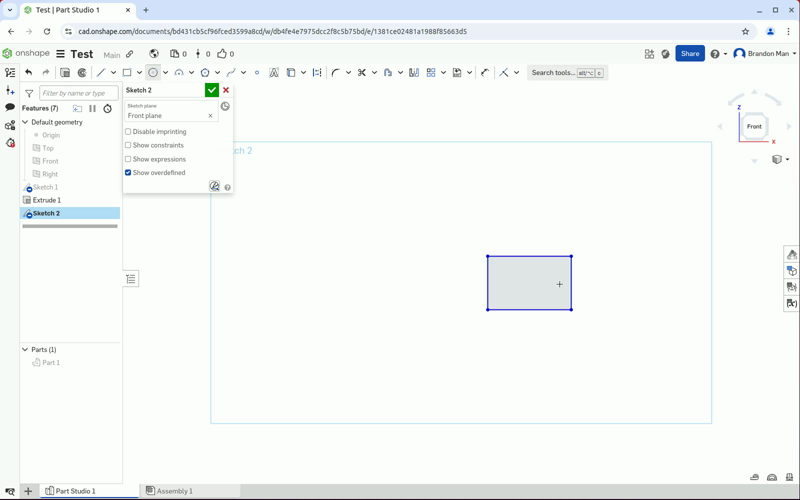
key_up(shift)
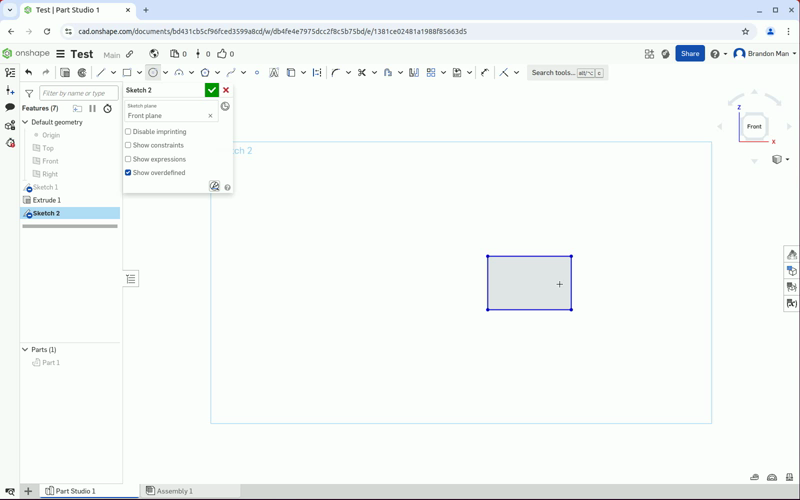
mouse_move(563, 283)
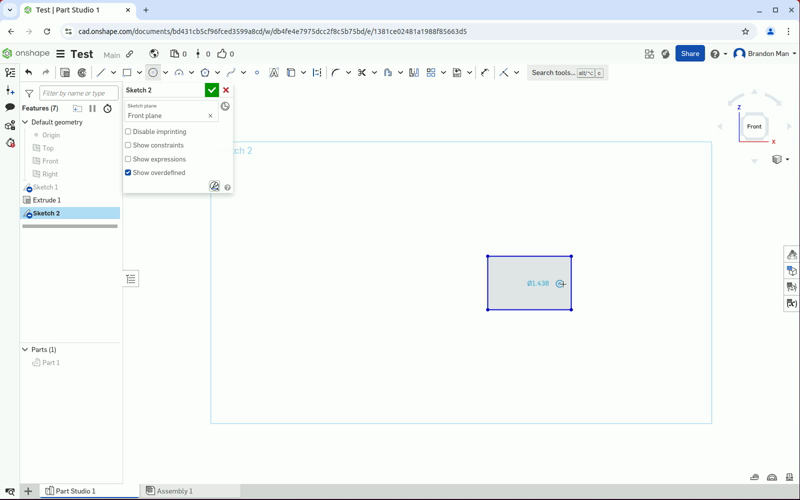
click(563, 283)
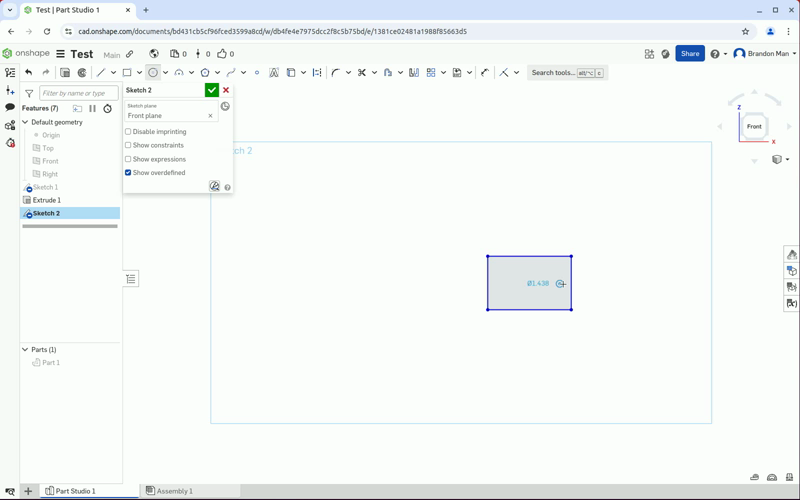
key(esc)
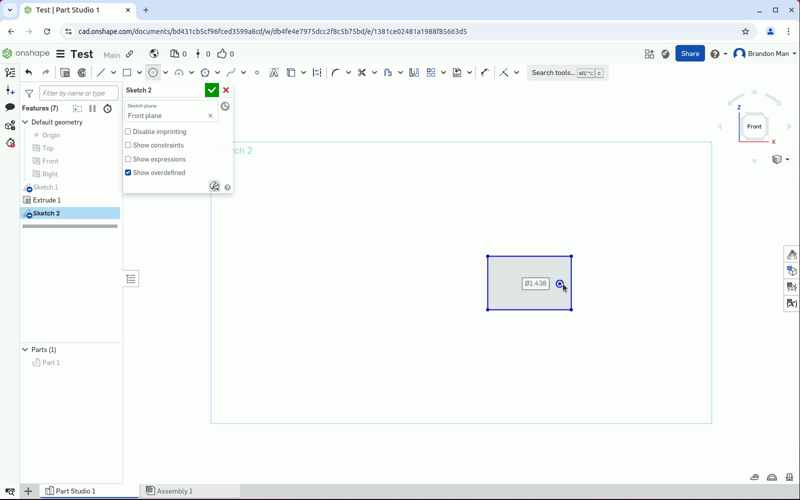
mouse_move(532, 290)
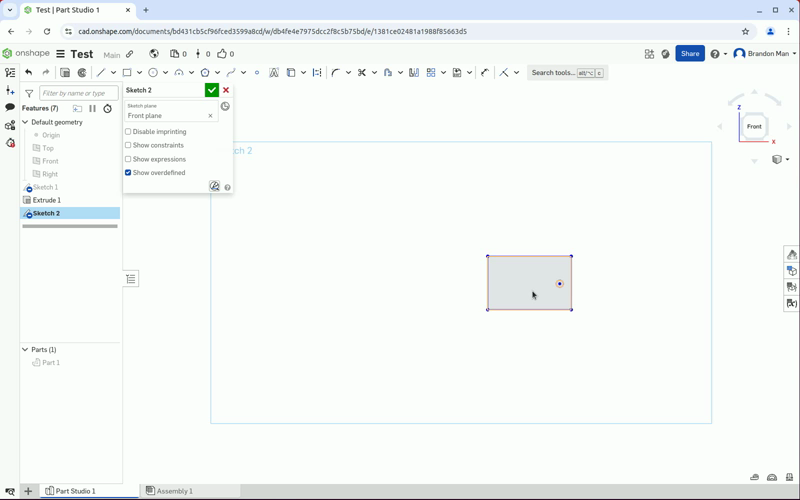
click(532, 290)
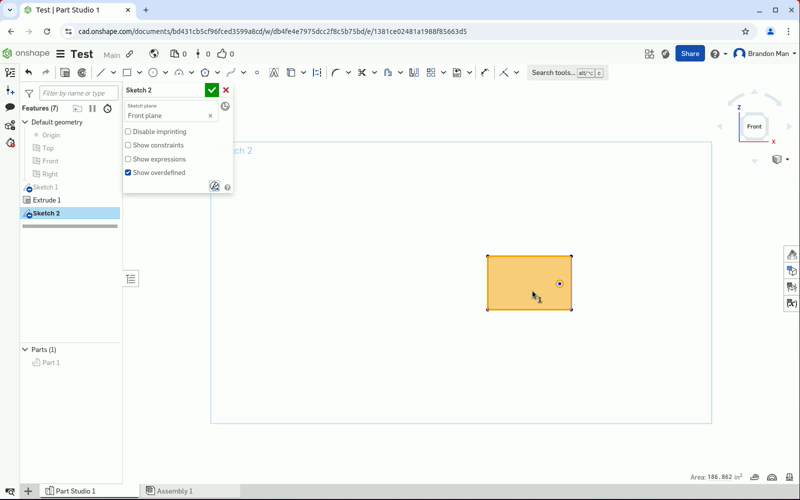
mouse_move(73, 352)
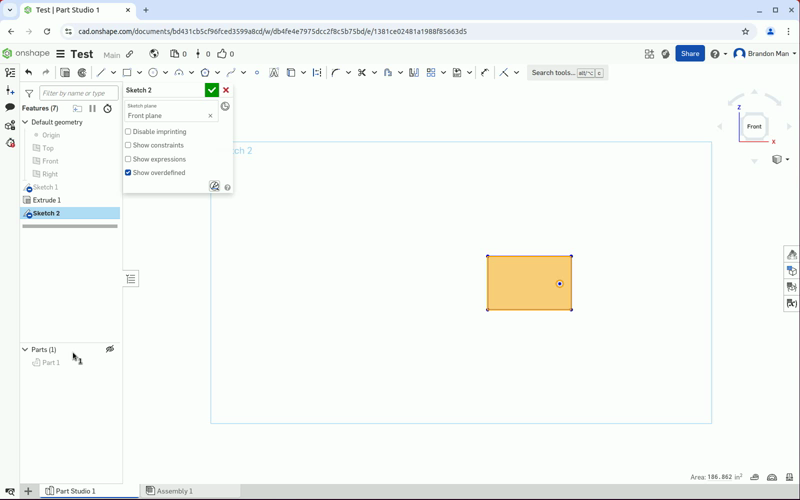
key(shift+y)
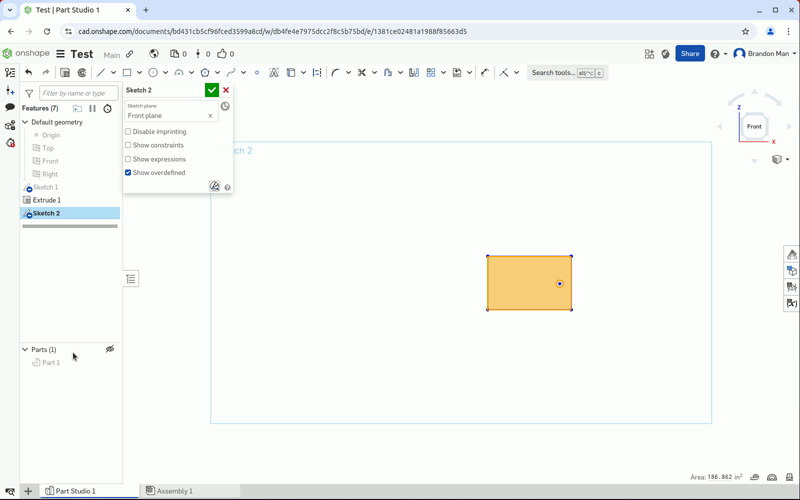
key(shift+e)
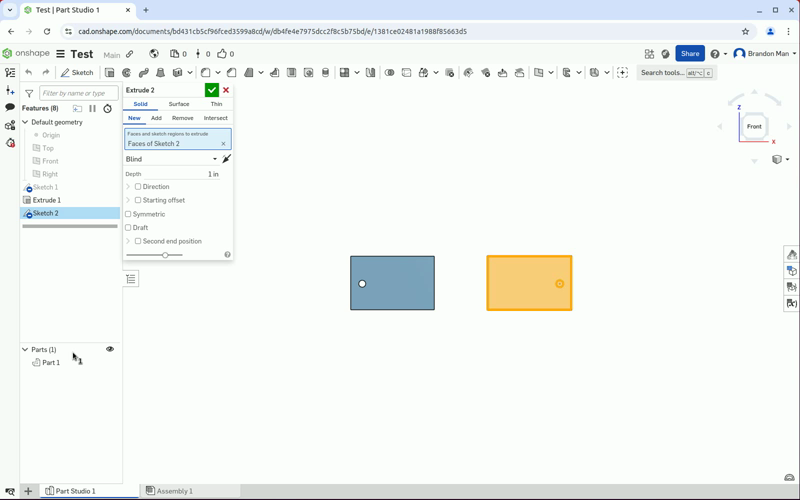
mouse_move(143, 106)
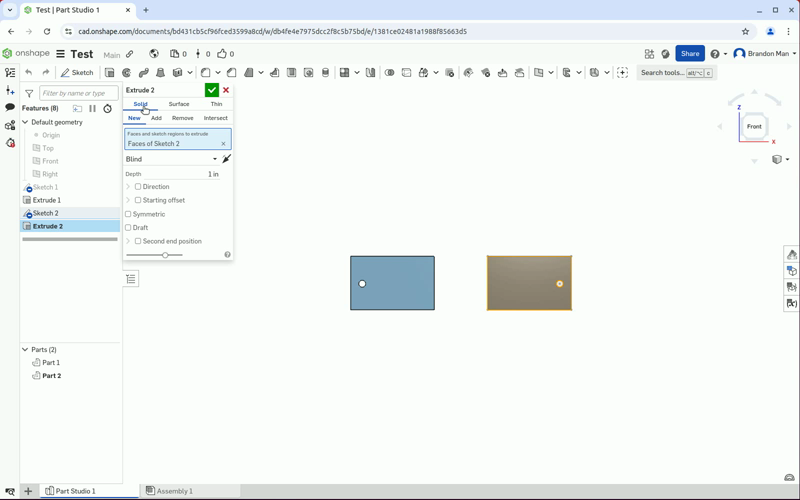
click(143, 106)
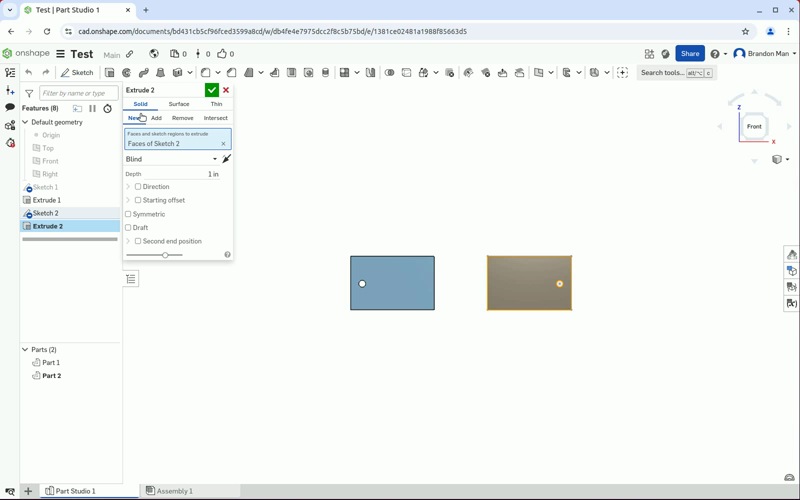
mouse_move(137, 120)
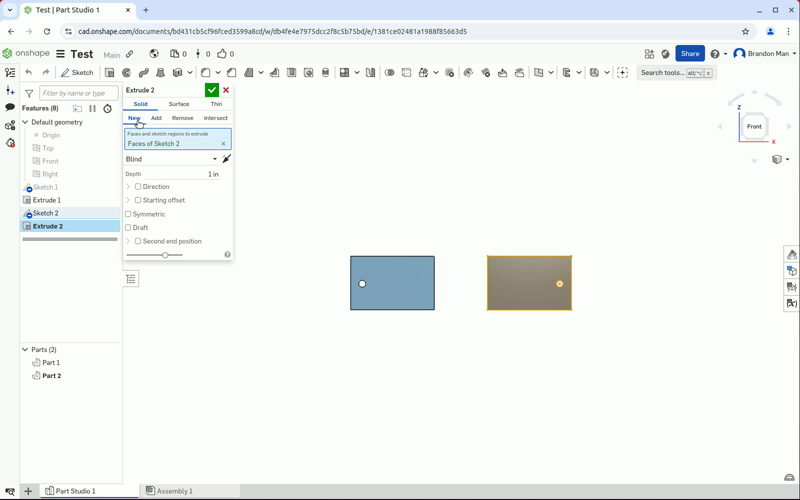
click(137, 120)
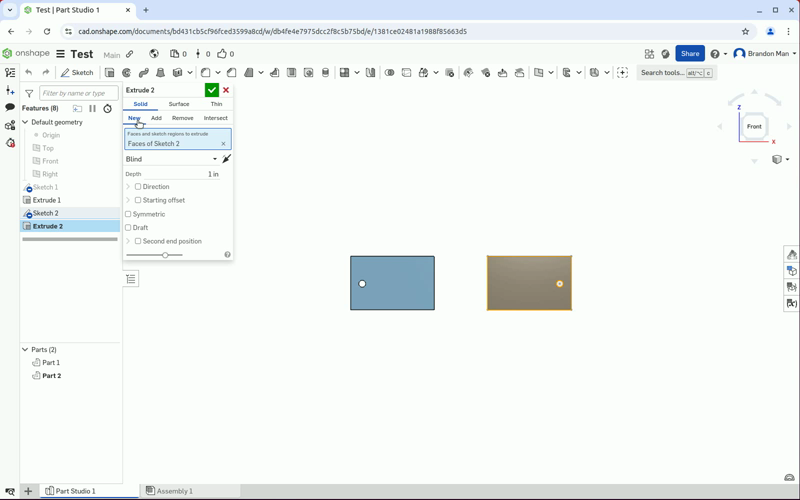
key(tab, 4)
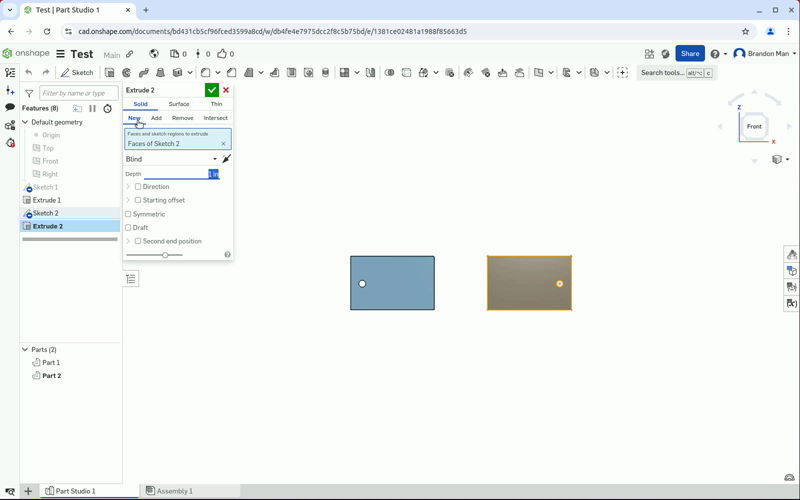
text(0.722)
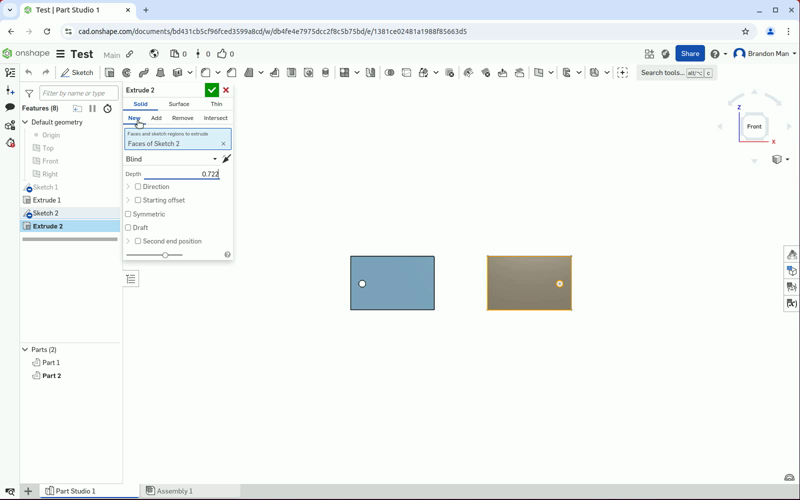
key(enter)
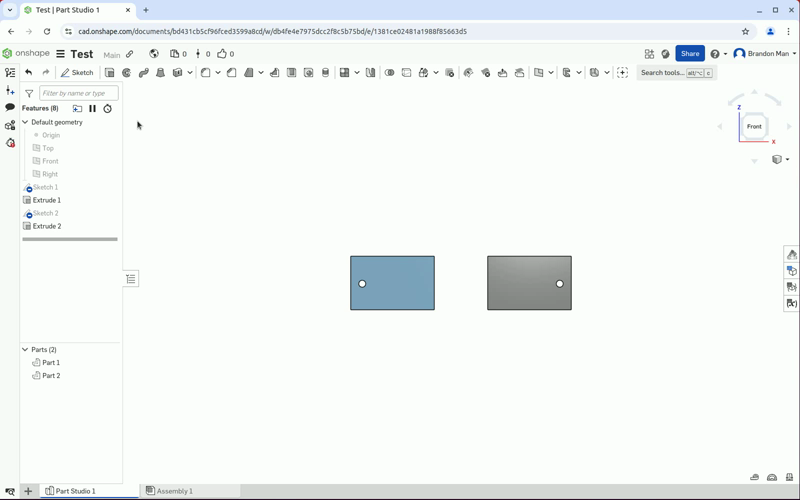
key(shift+h)
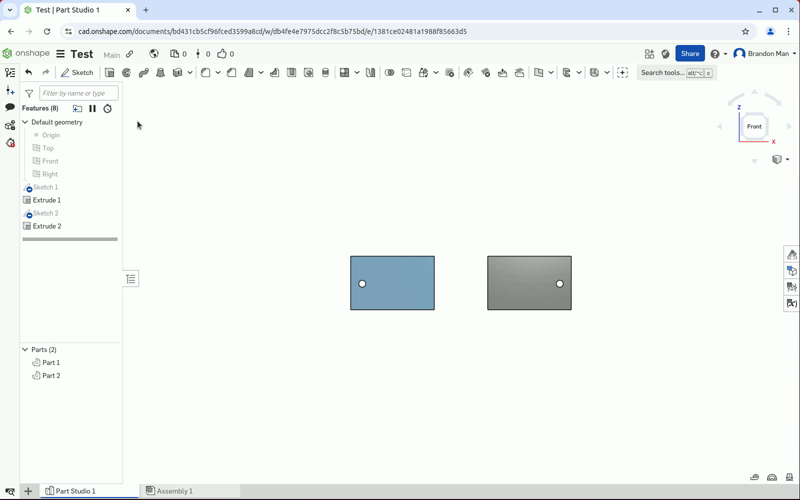
key(shift+h)
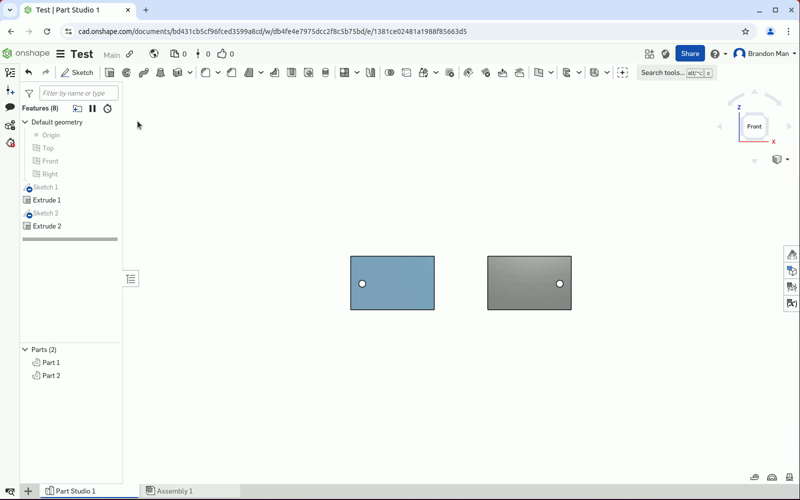
mouse_move(73, 189)
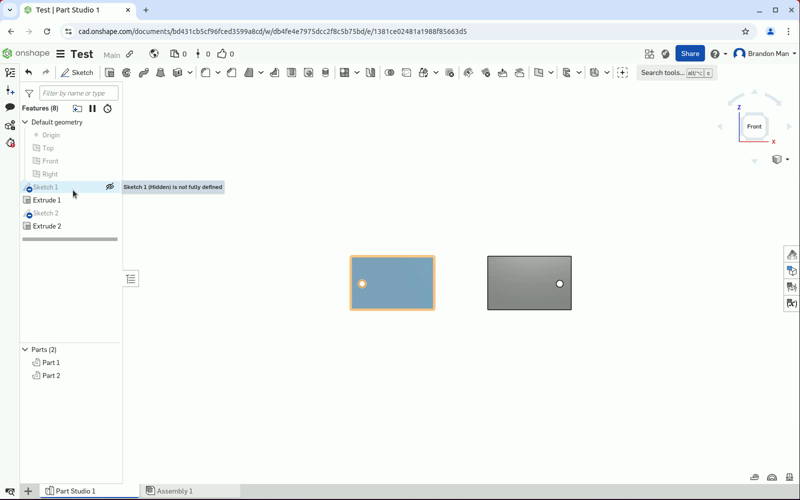
click(73, 189)
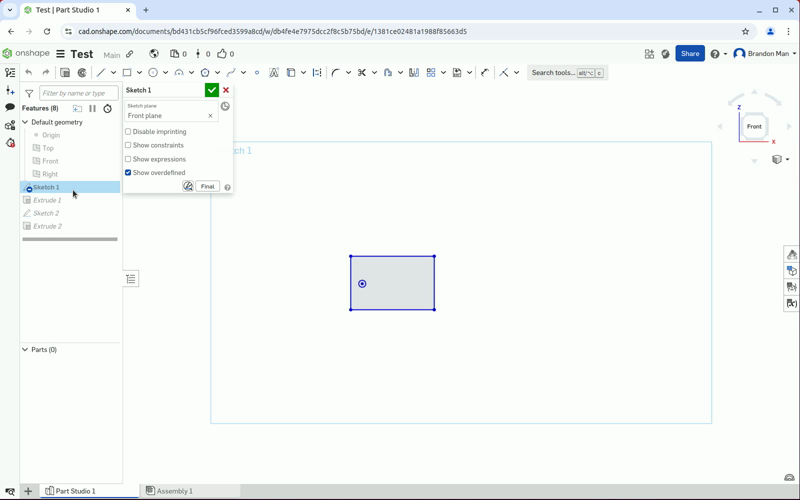
mouse_move(229, 92)
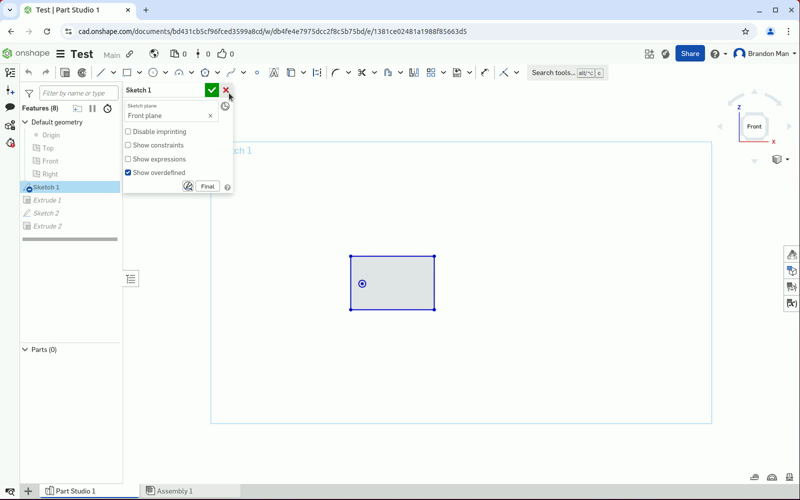
click(229, 92)
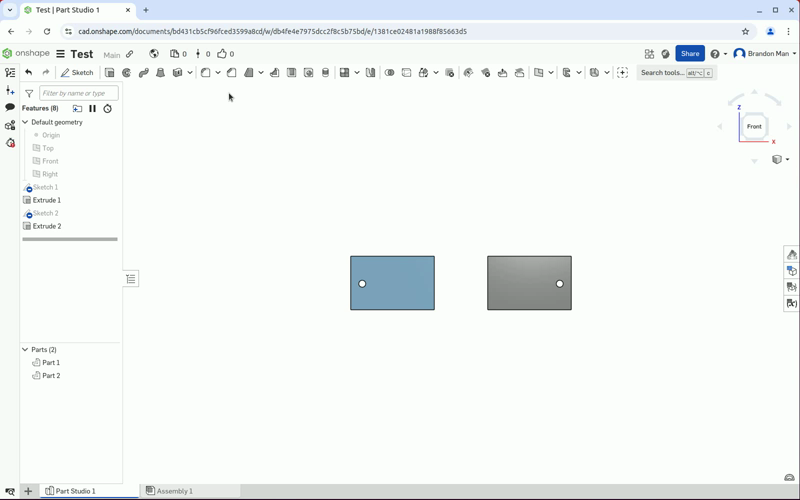
mouse_move(73, 352)
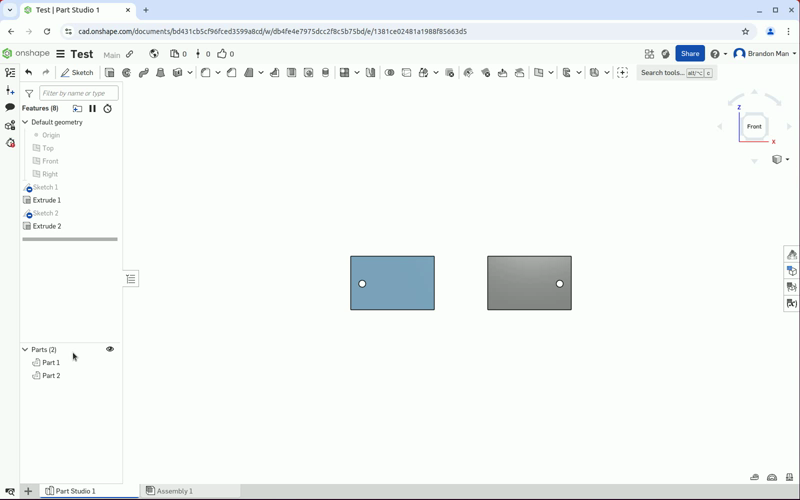
key(y)
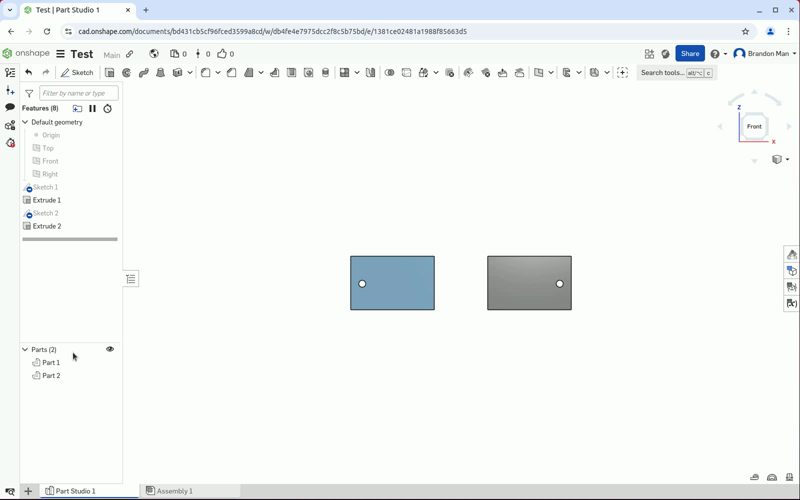
key(shift+p)
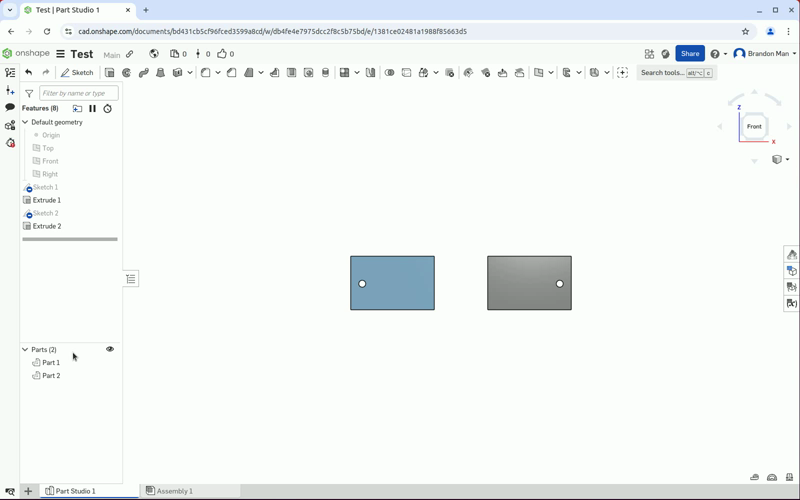
key(space)
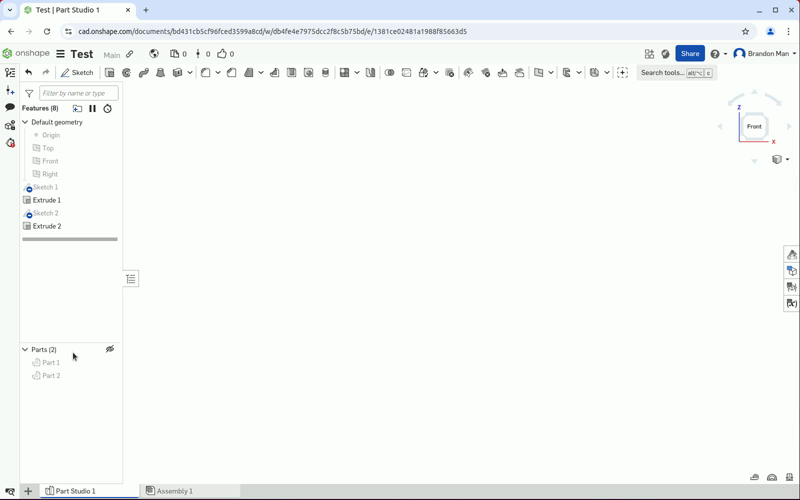
key_down(shift)
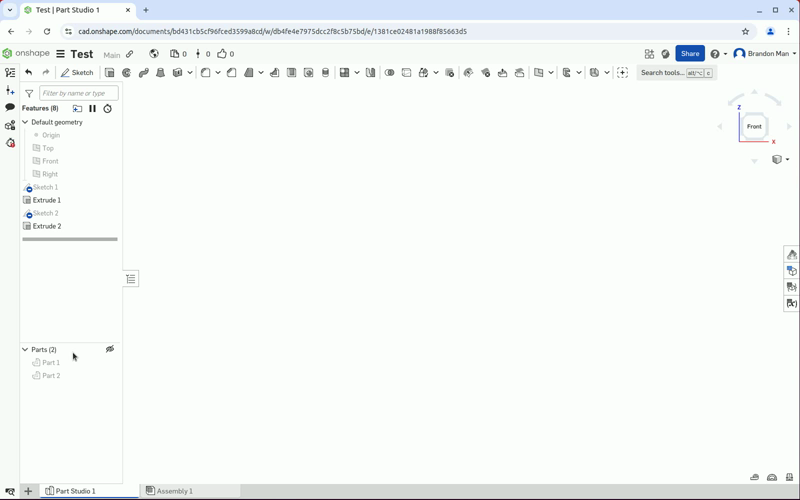
key(down)
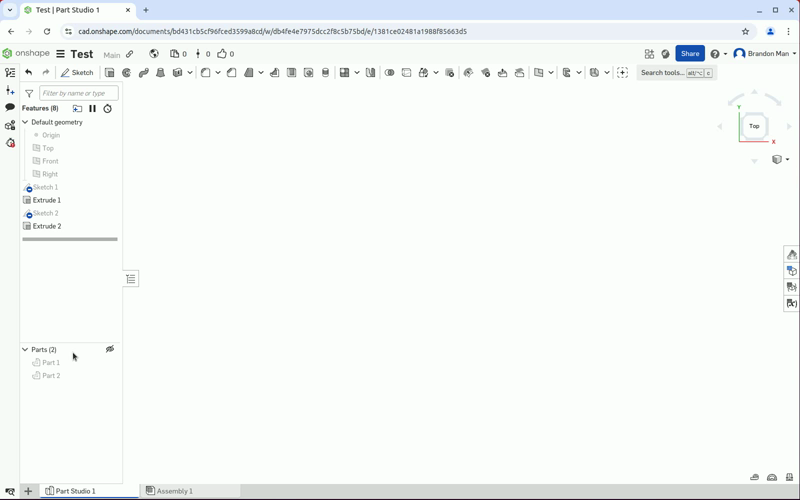
key_up(shift)
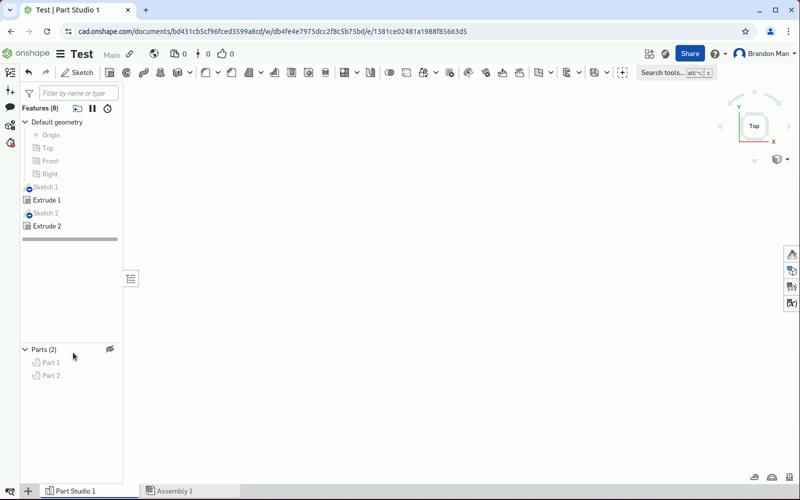
mouse_move(73, 352)
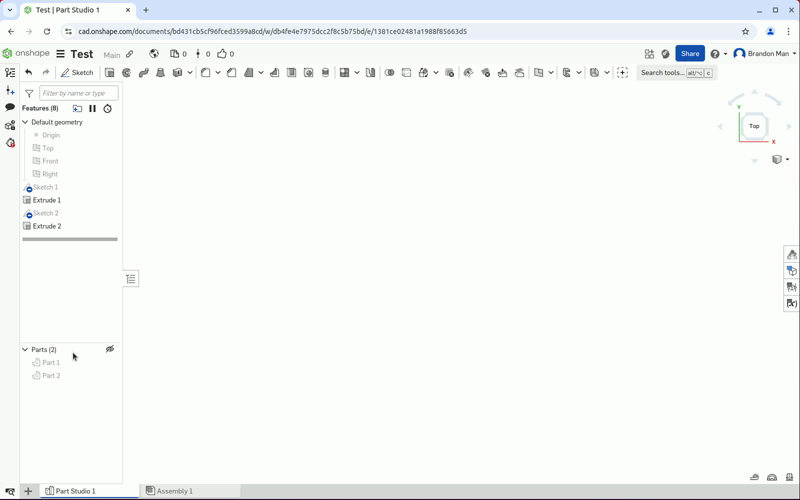
key(shift+y)
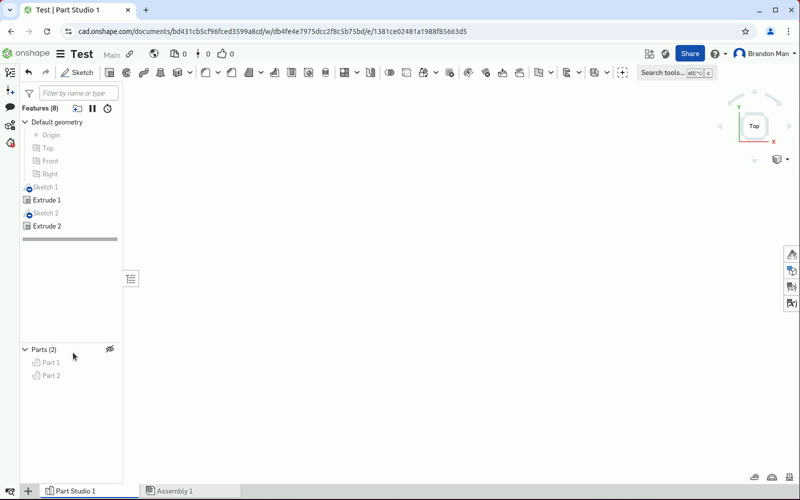
key(shift+s)
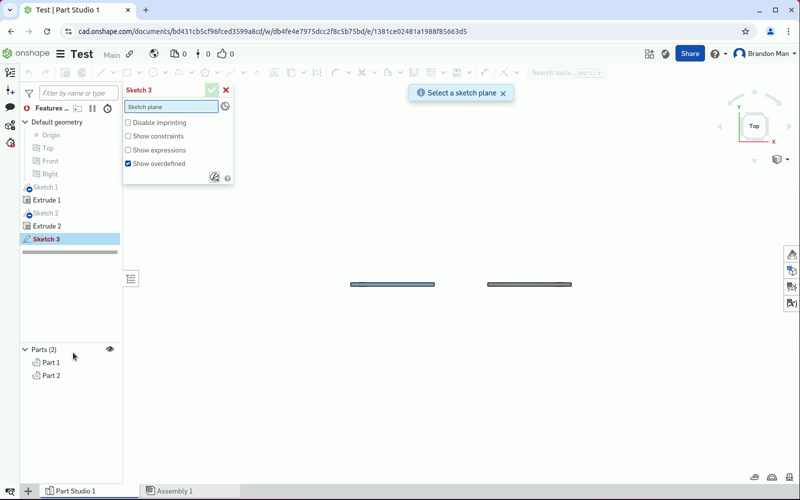
mouse_move(73, 150)
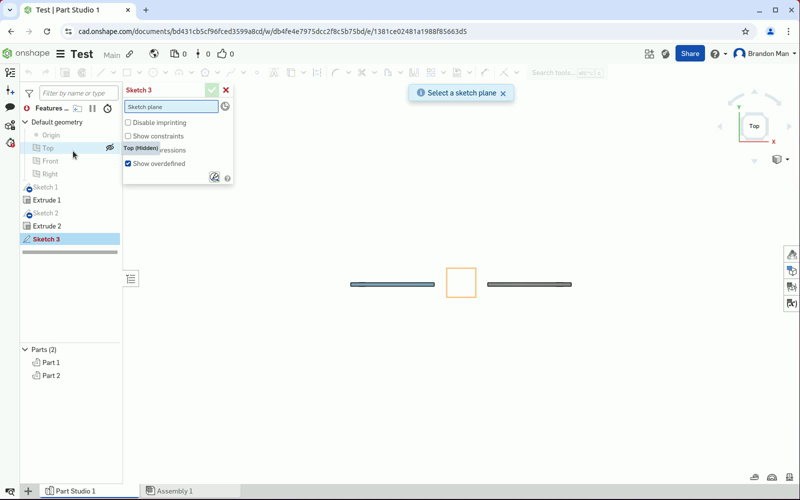
click(73, 150)
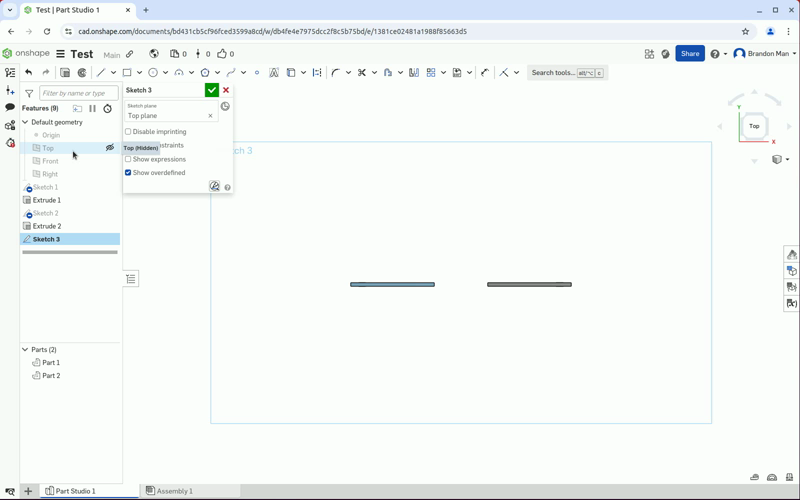
mouse_move(73, 352)
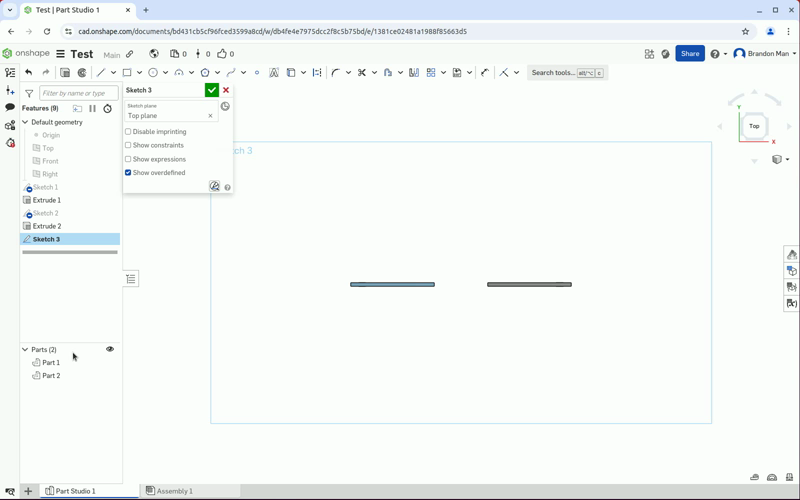
key(y)
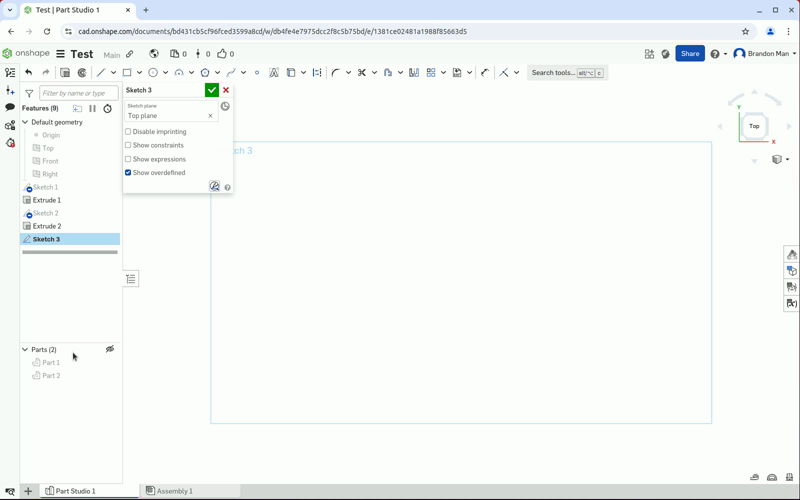
key(l)
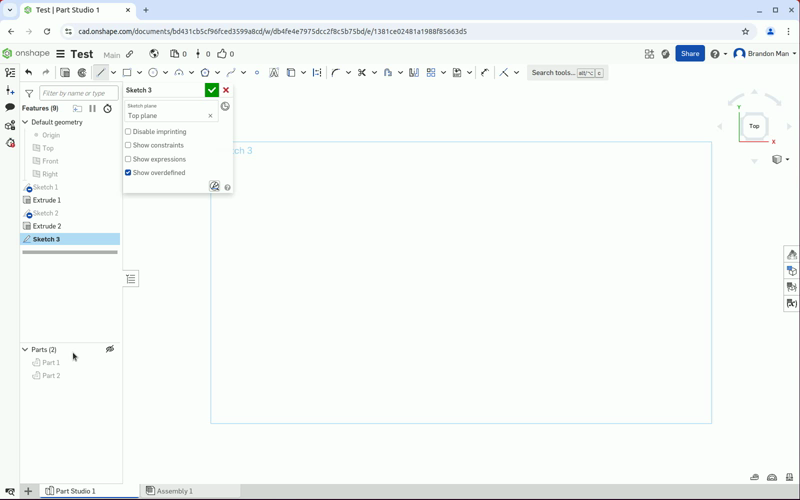
key_down(shift)
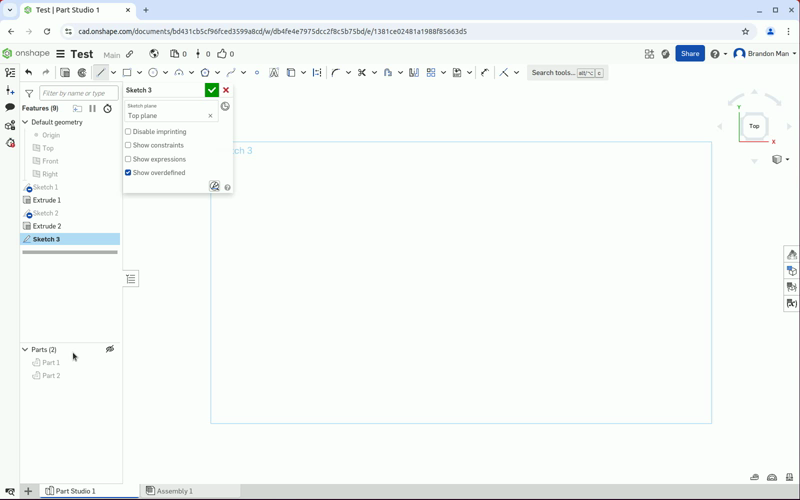
mouse_move(487, 390)
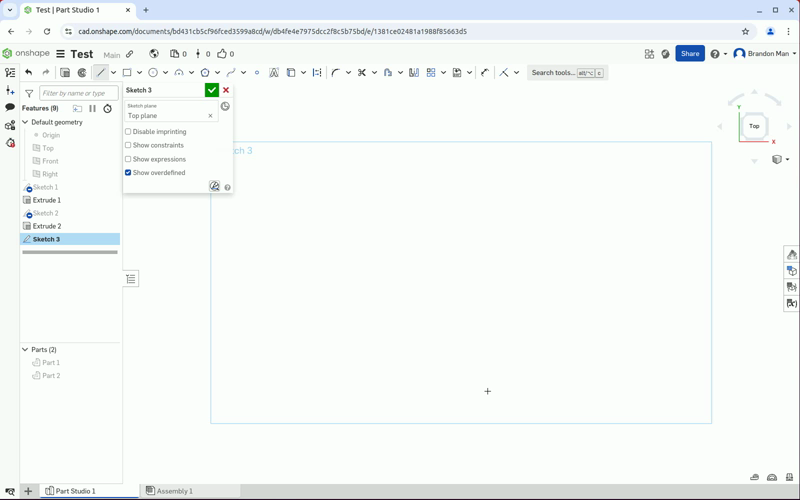
click(487, 390)
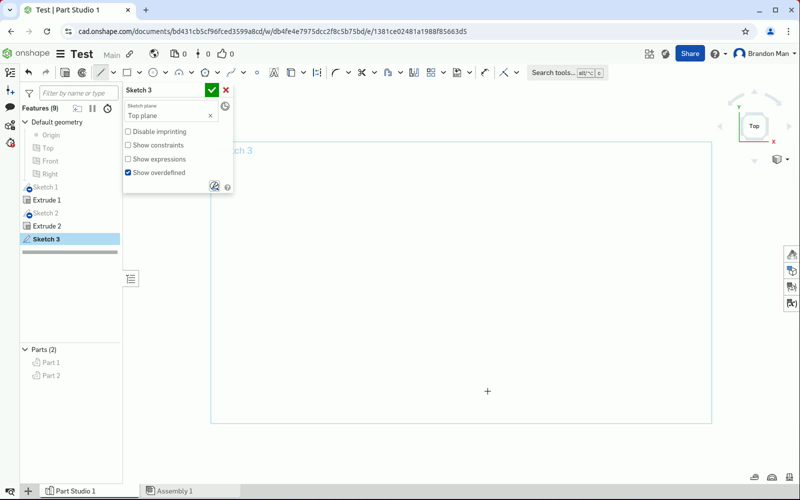
key_up(shift)
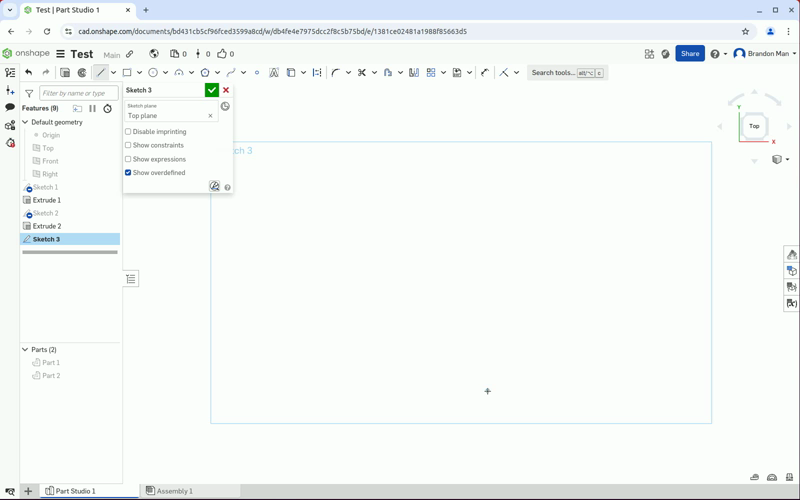
key_down(shift)
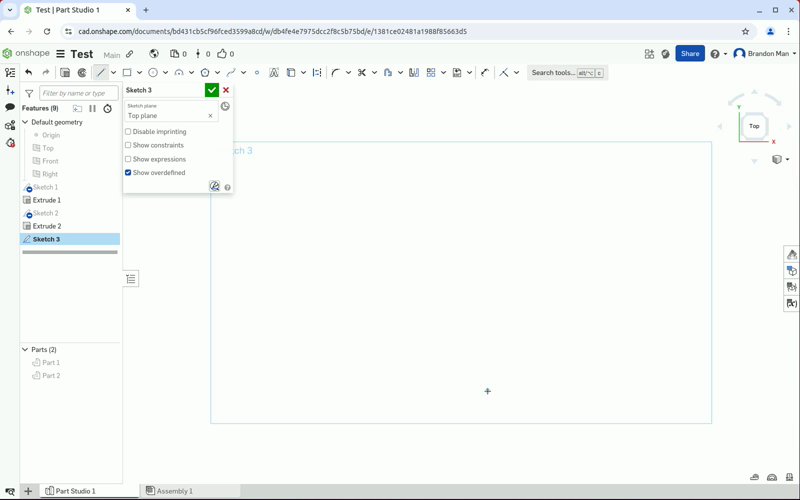
mouse_move(517, 390)
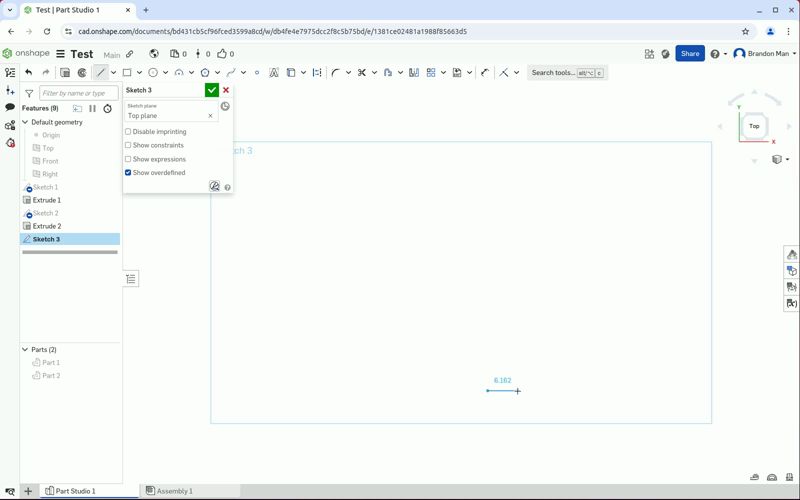
mouse_move(491, 390)
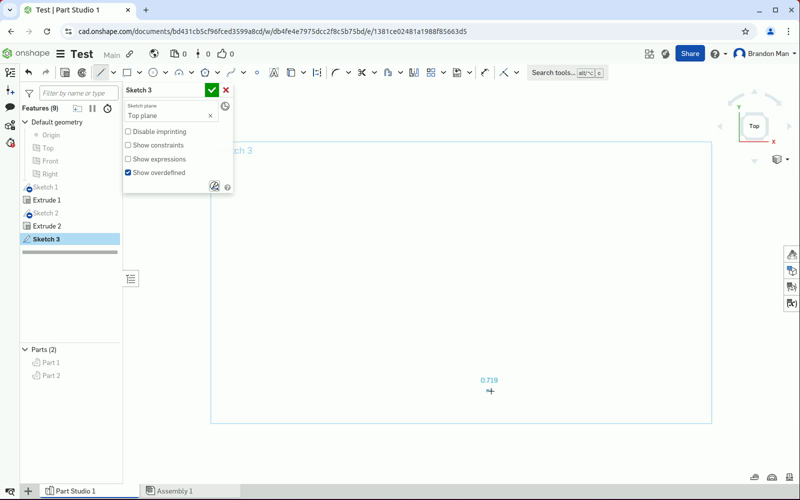
scroll(6)
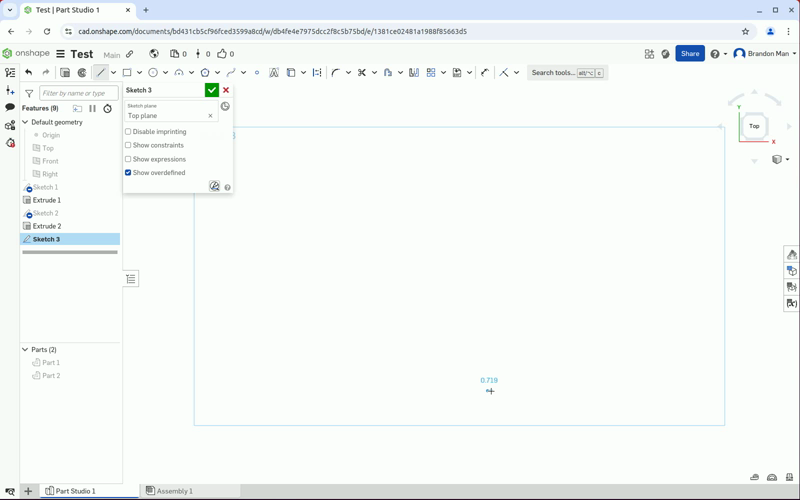
scroll(6)
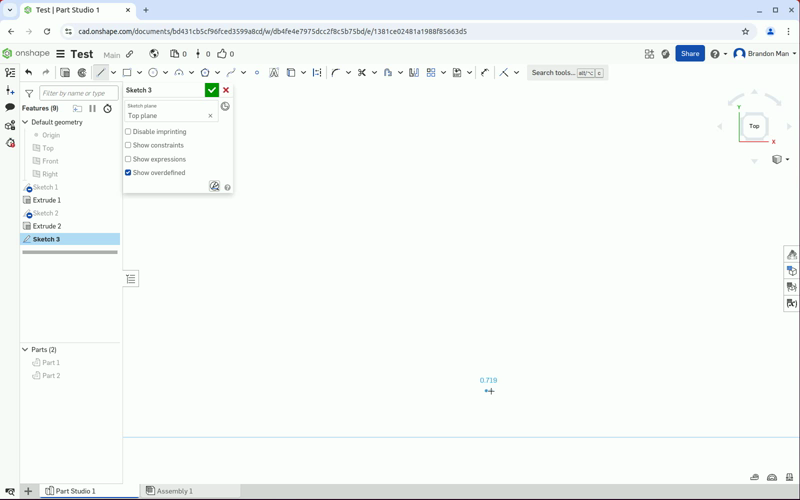
scroll(6)
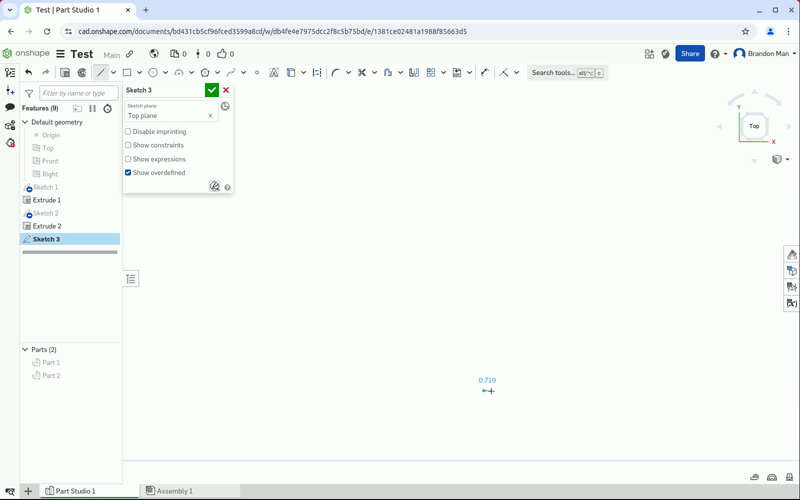
scroll(6)
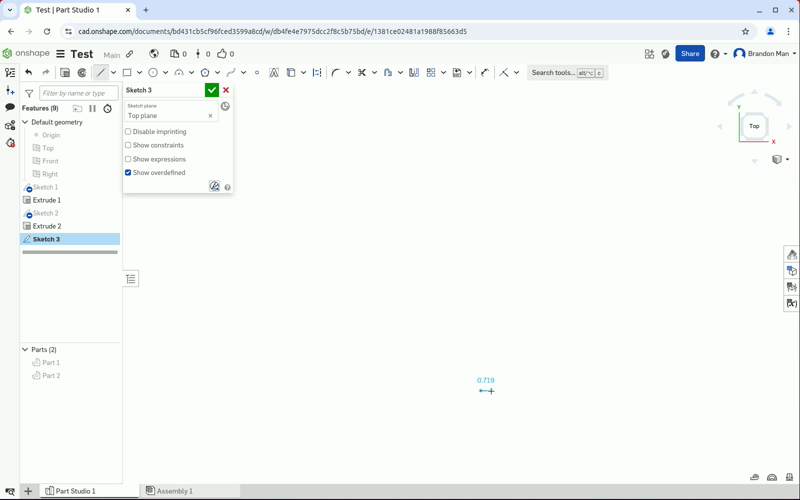
scroll(6)
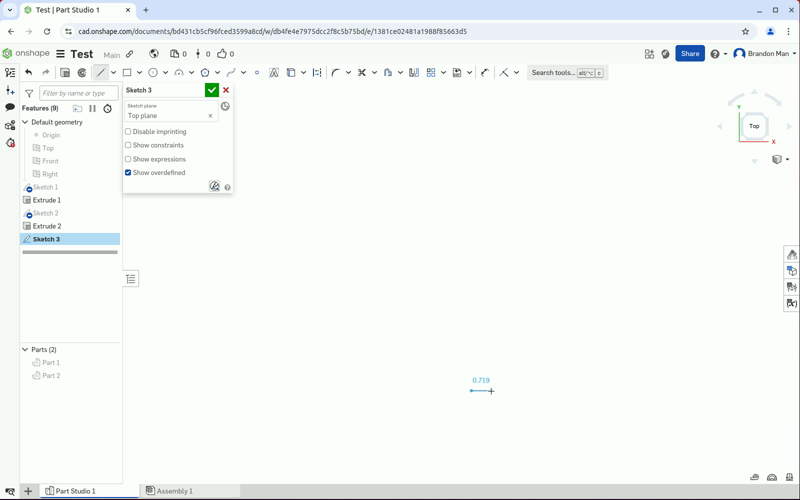
scroll(6)
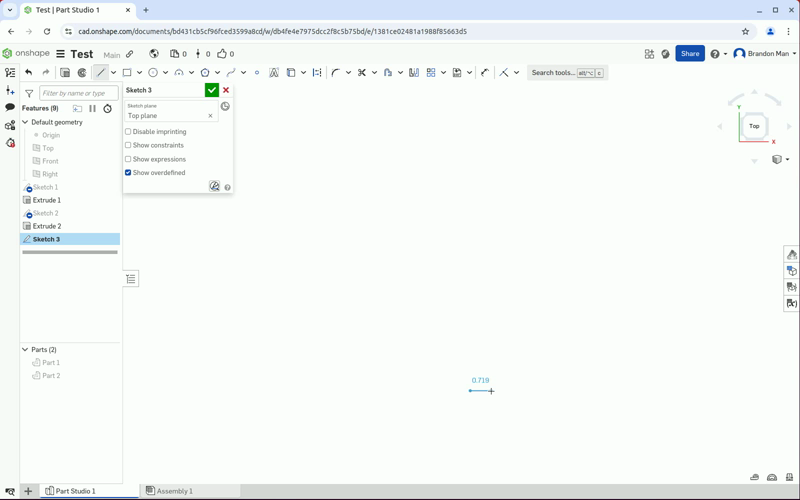
scroll(6)
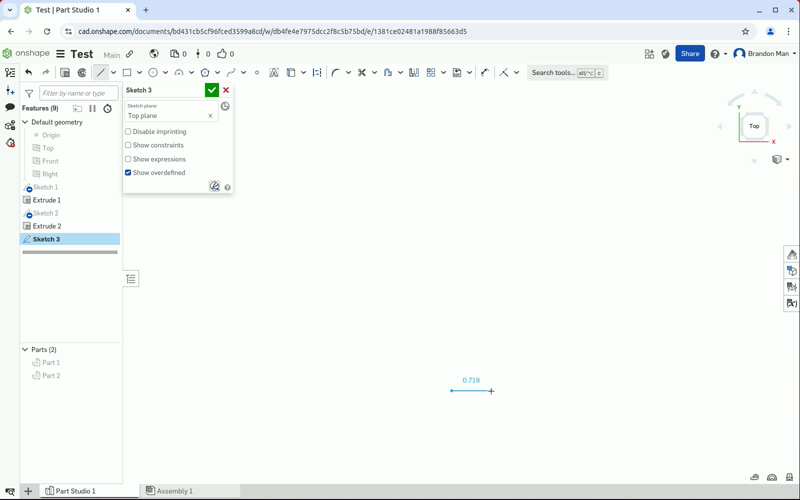
click(491, 390)
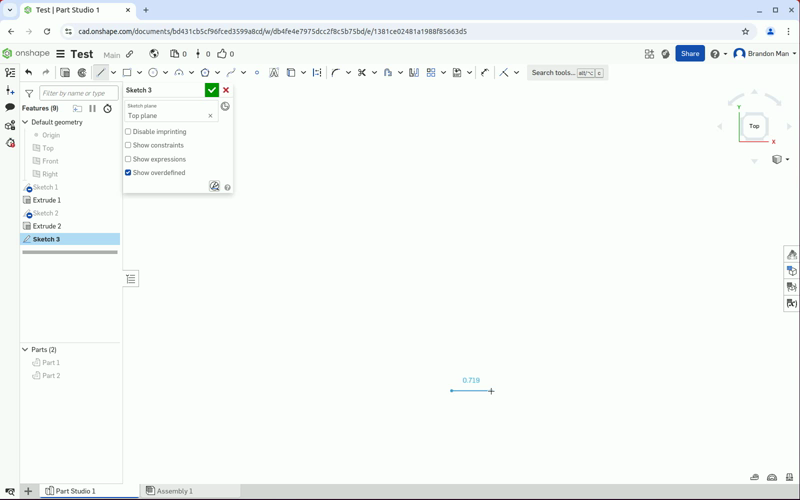
scroll(-6)
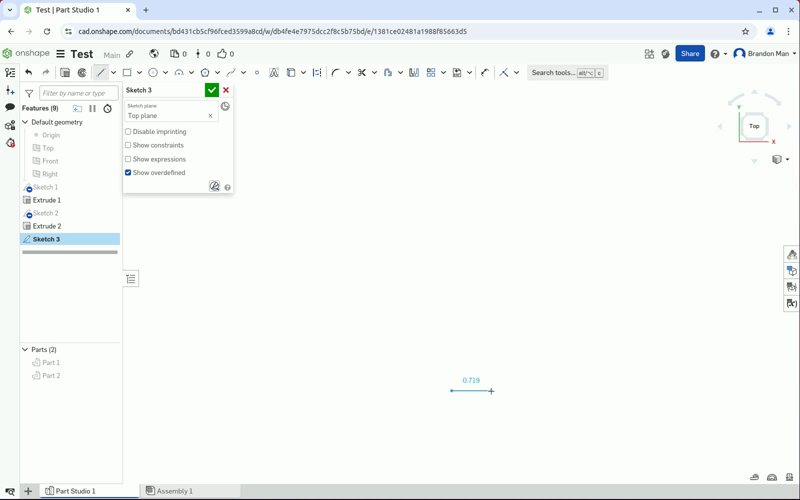
scroll(-6)
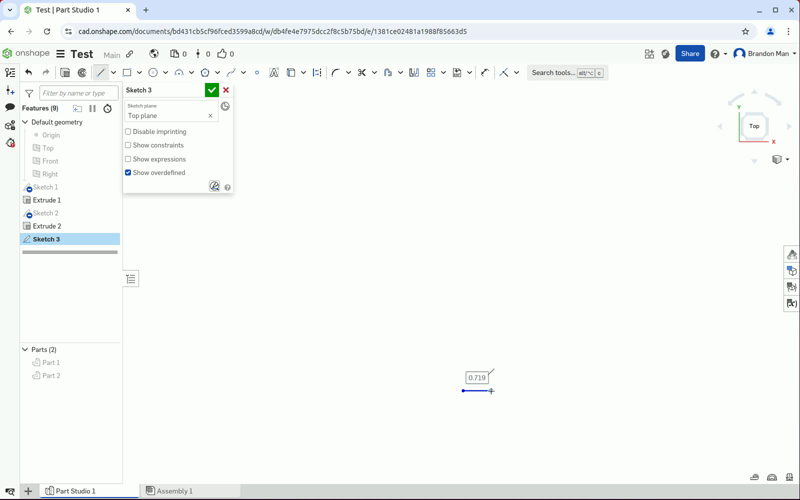
scroll(-6)
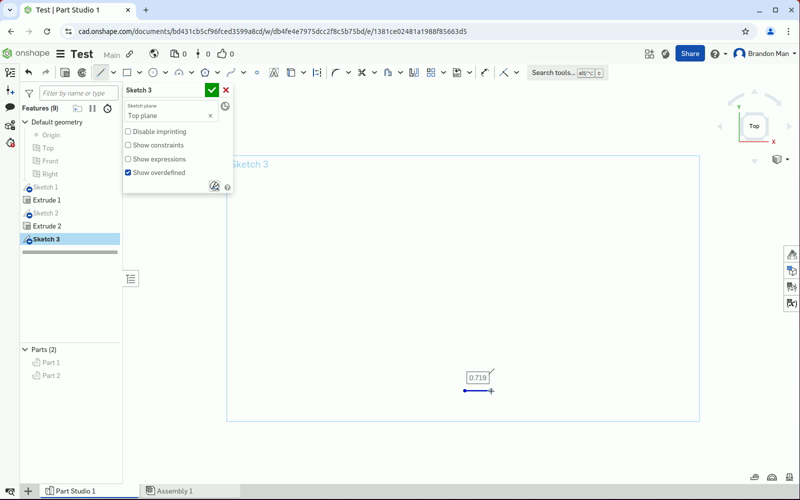
scroll(-6)
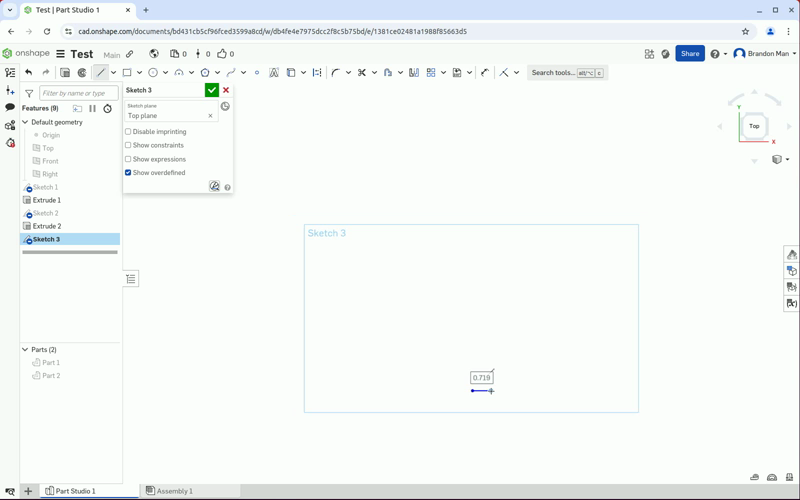
scroll(-6)
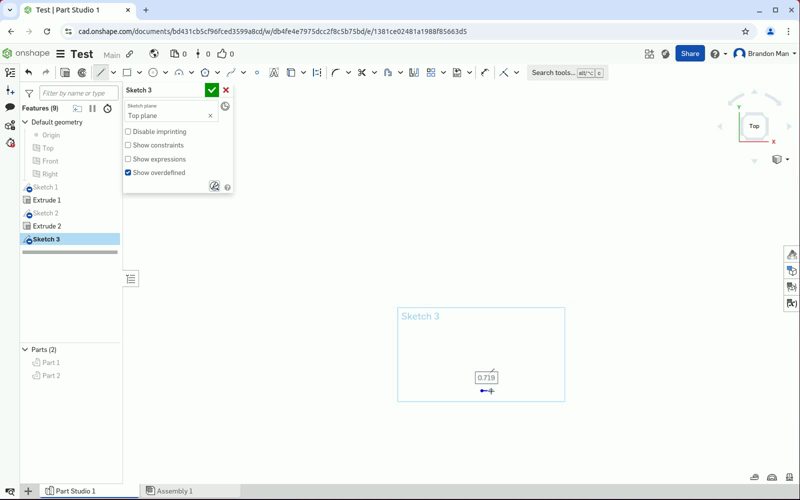
scroll(-6)
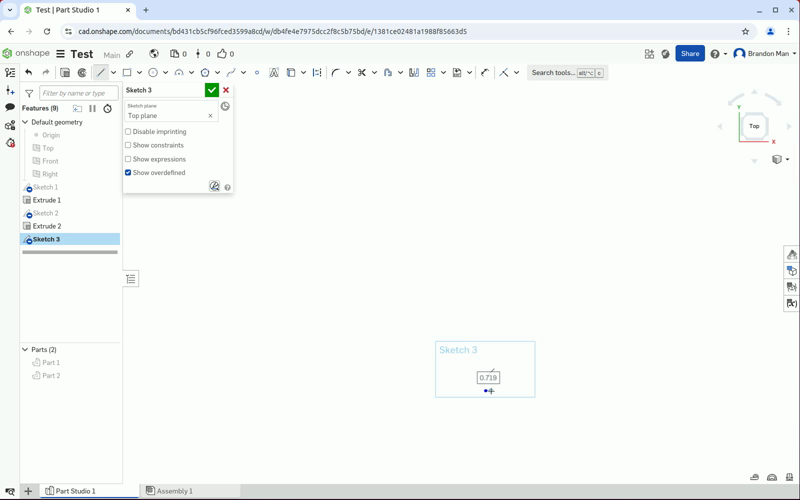
scroll(-6)
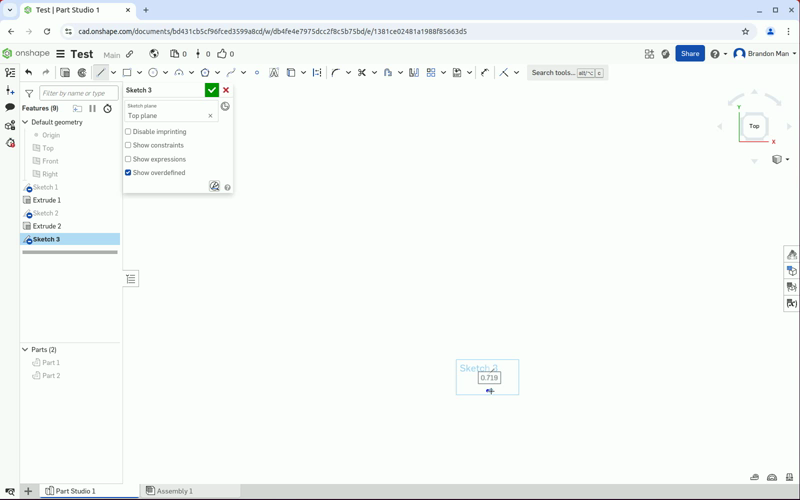
key_up(shift)
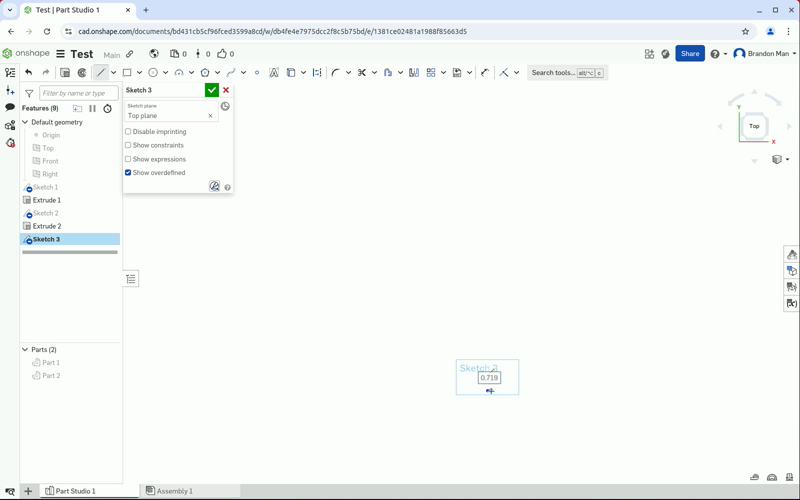
key_down(shift)
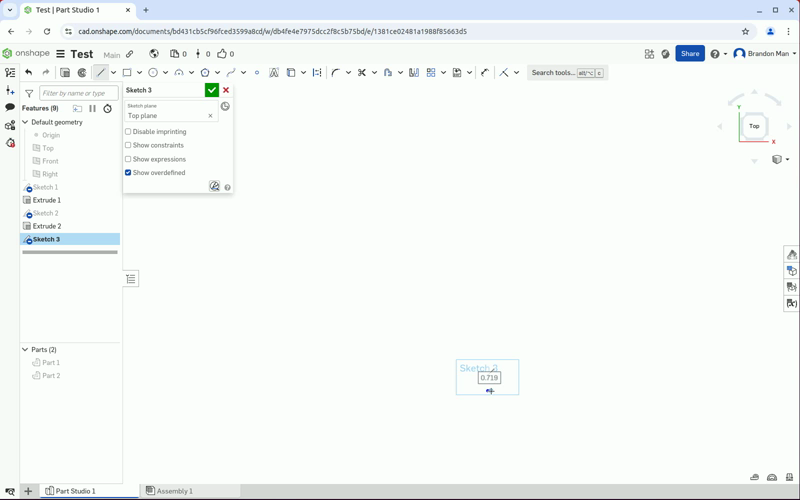
mouse_move(491, 286)
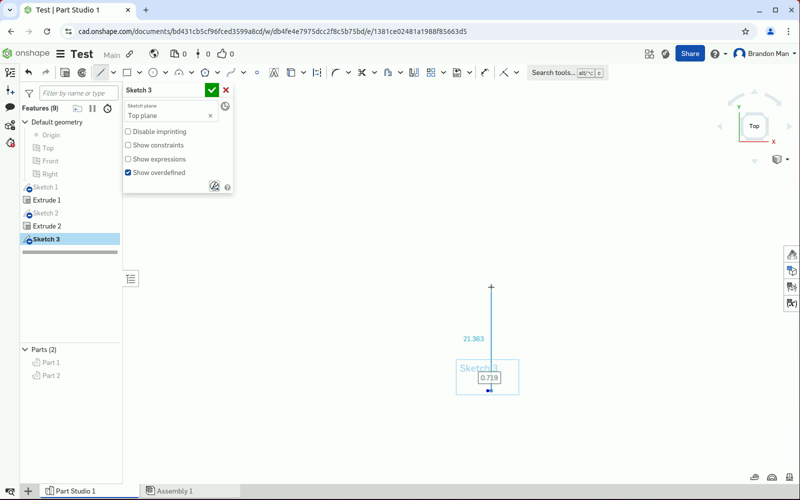
click(491, 286)
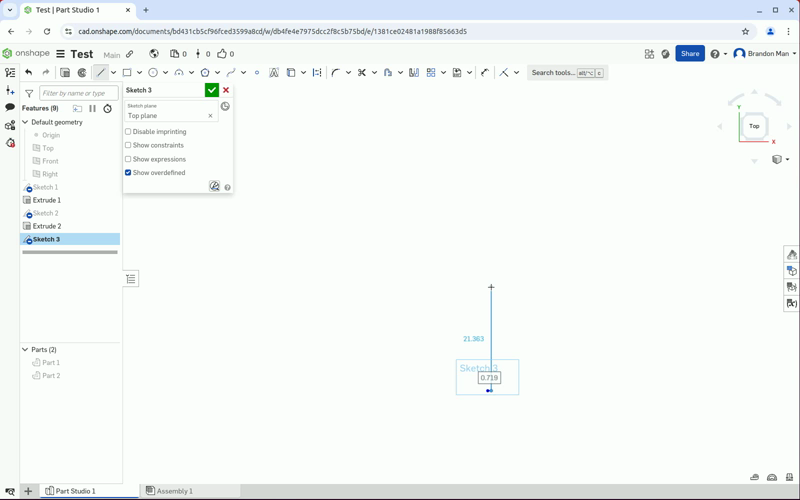
key_up(shift)
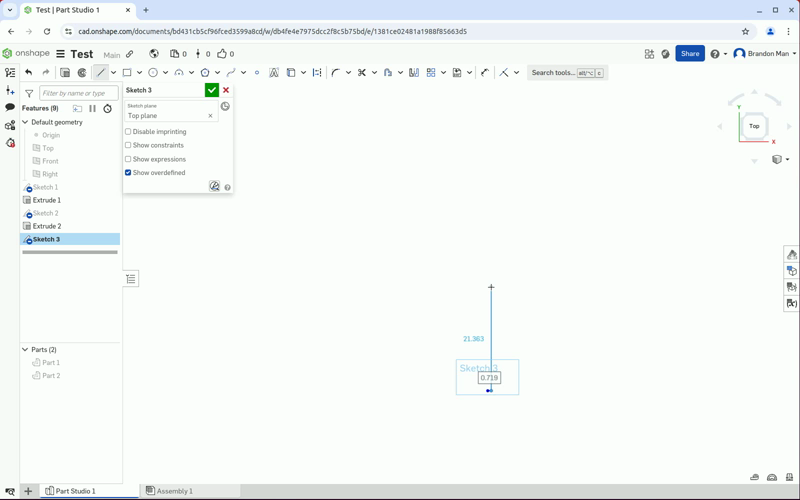
key_down(shift)
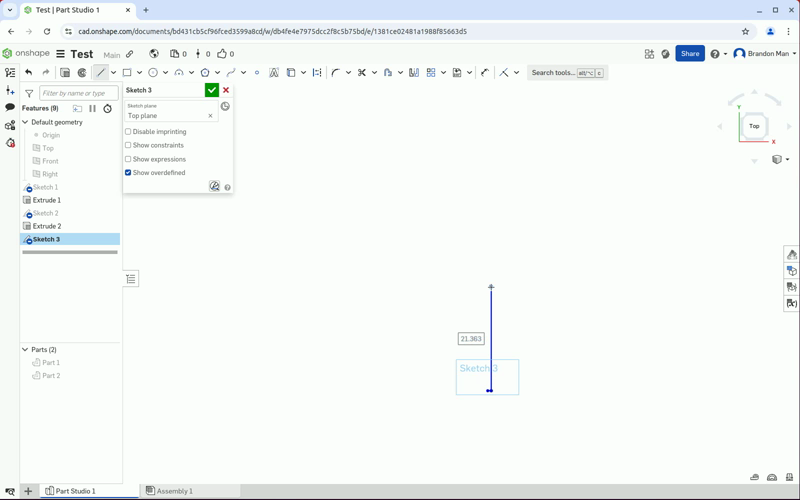
mouse_move(521, 286)
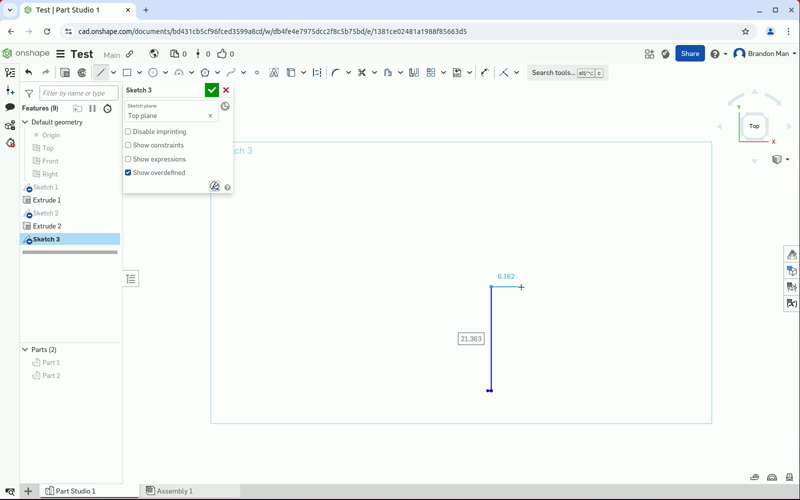
mouse_move(487, 286)
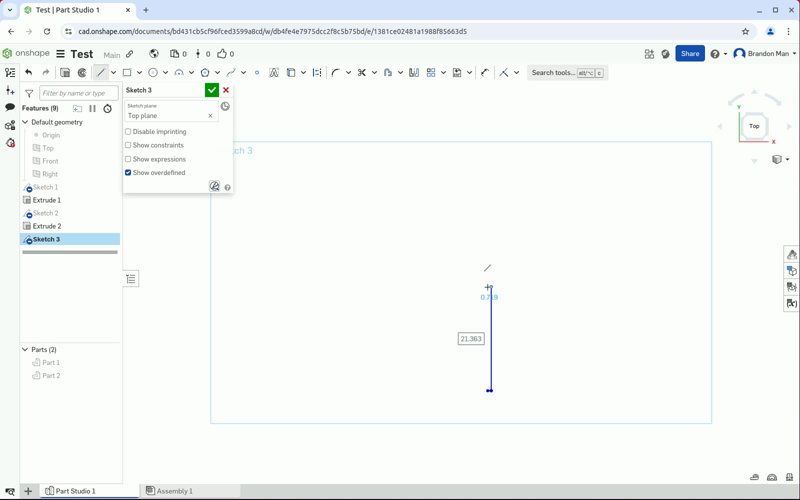
scroll(6)
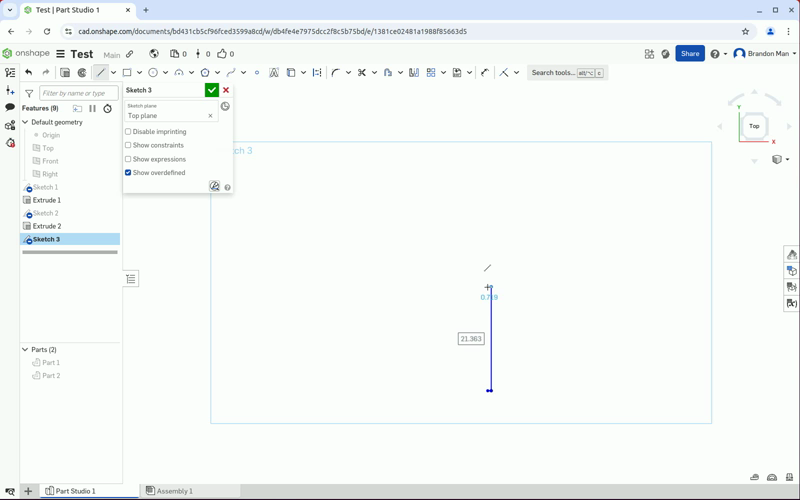
scroll(6)
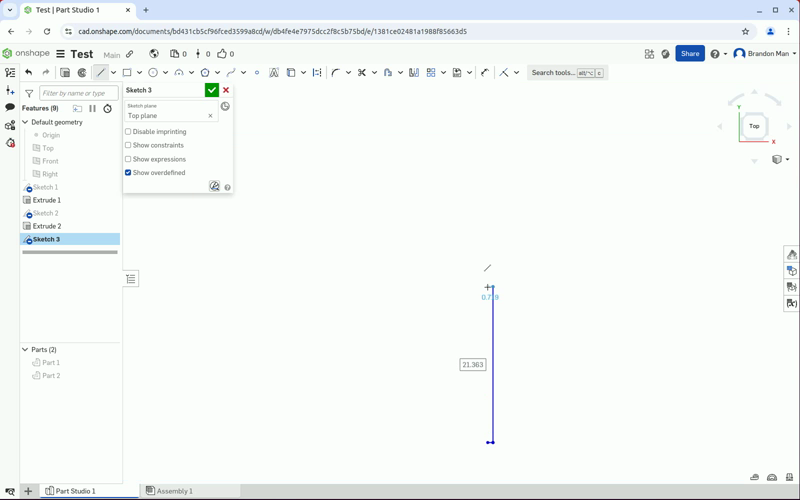
scroll(6)
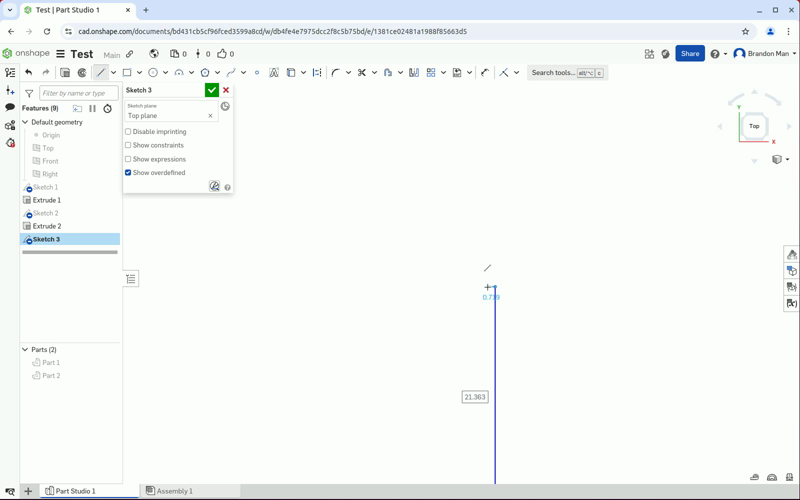
scroll(6)
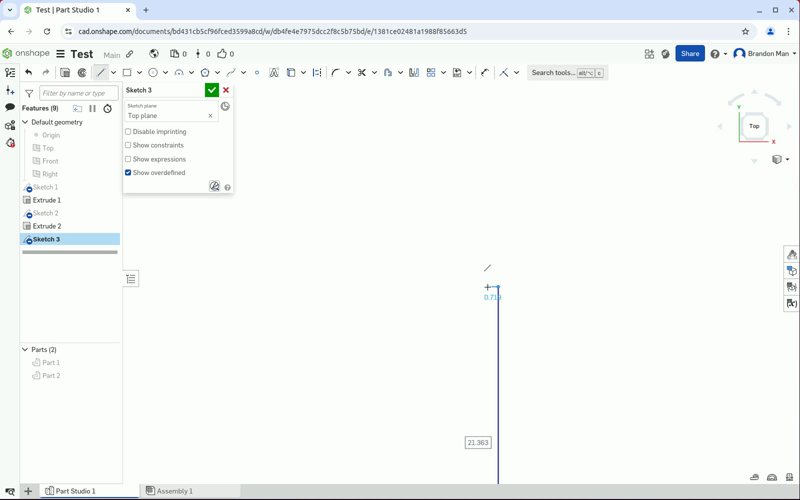
scroll(6)
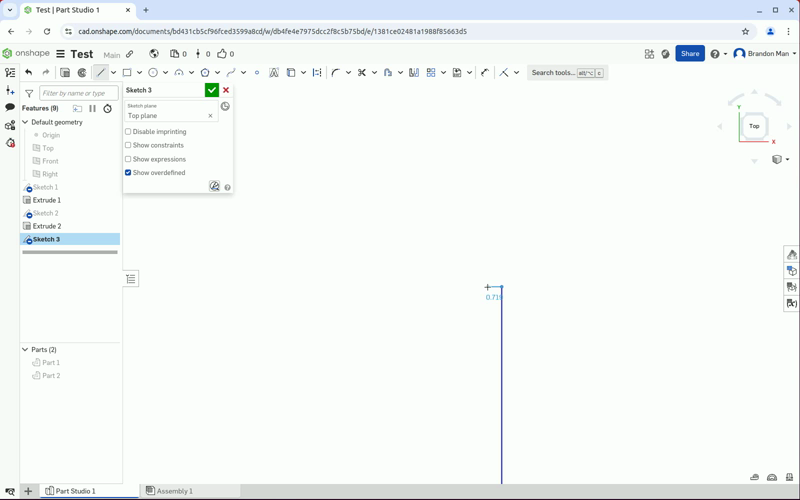
scroll(6)
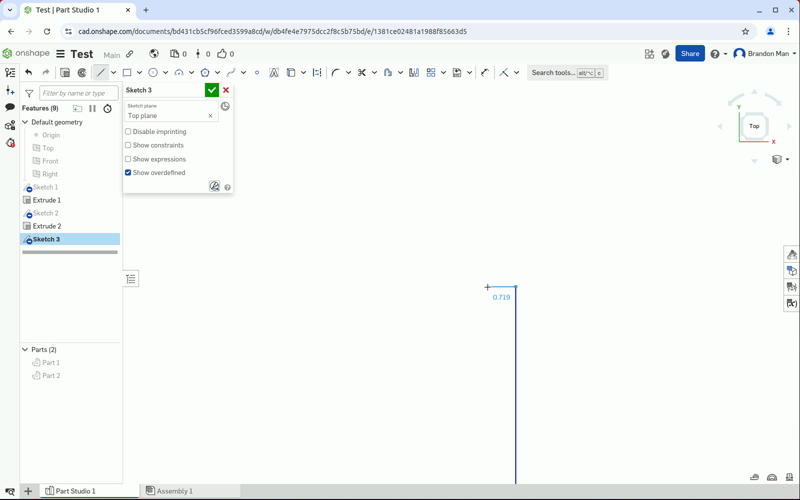
scroll(6)
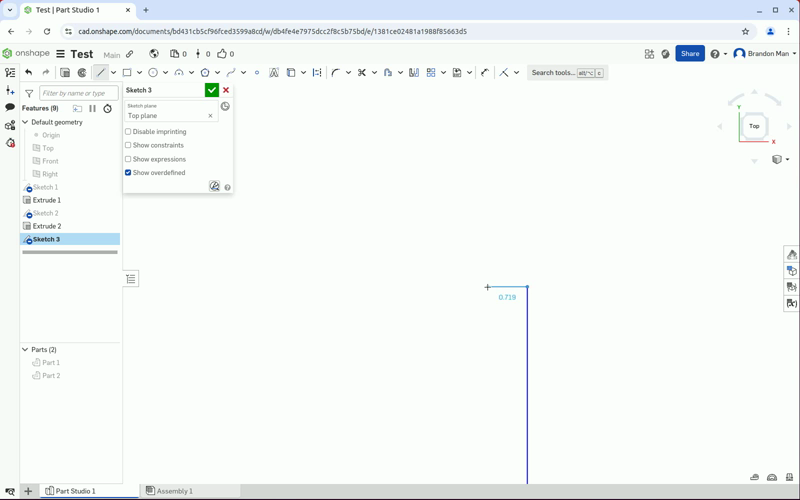
click(487, 286)
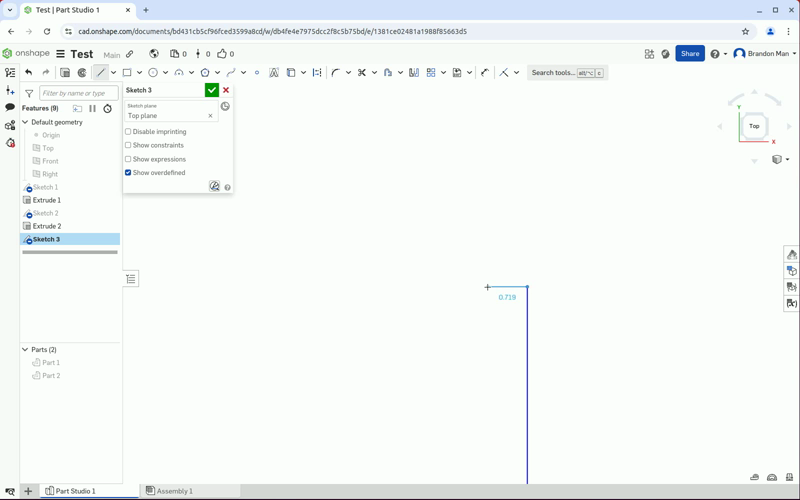
scroll(-6)
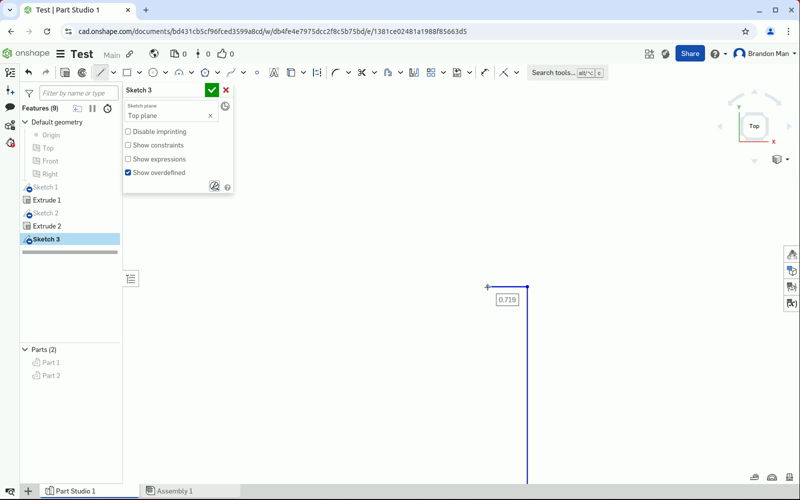
scroll(-6)
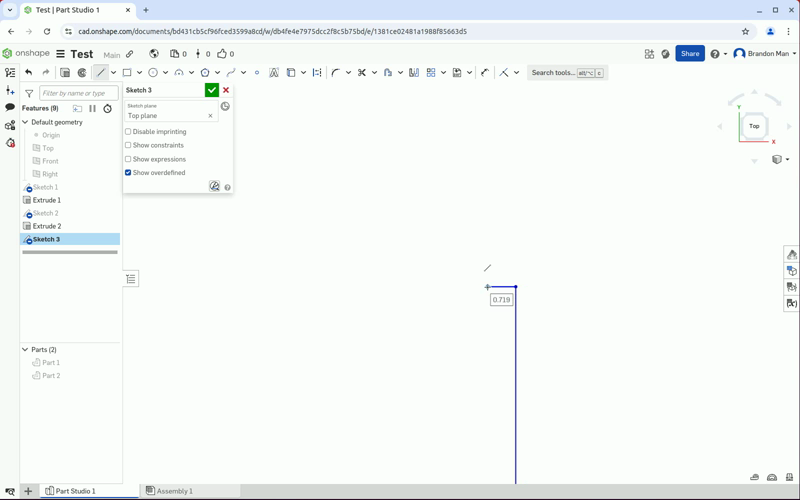
scroll(-6)
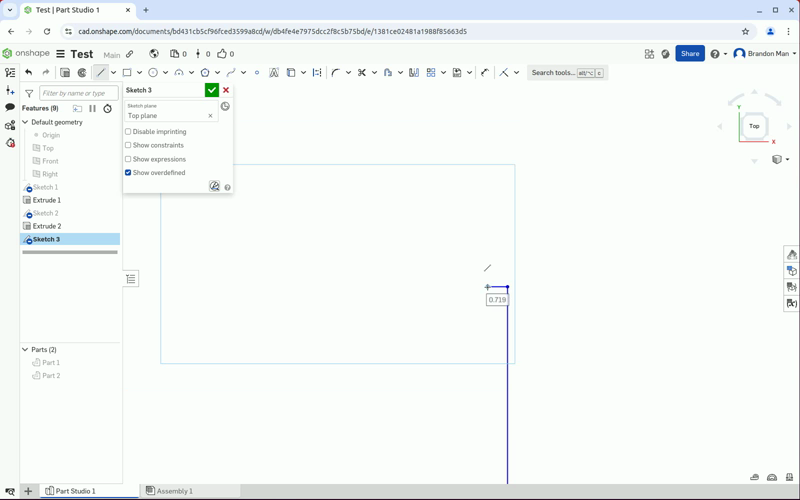
scroll(-6)
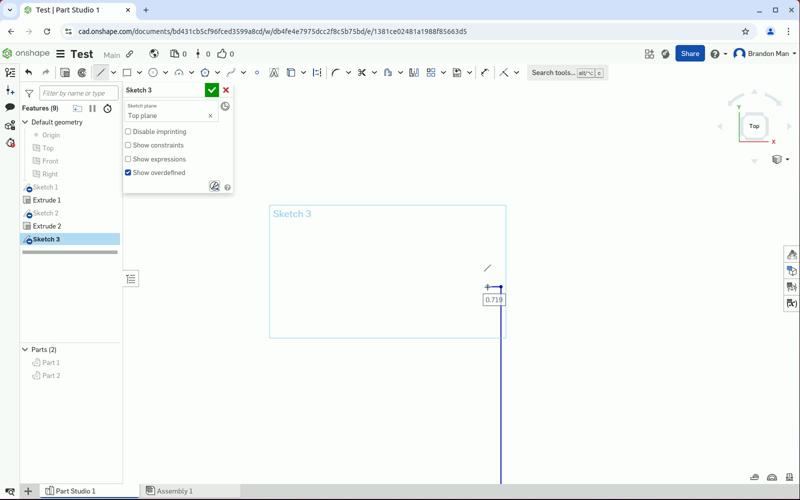
scroll(-6)
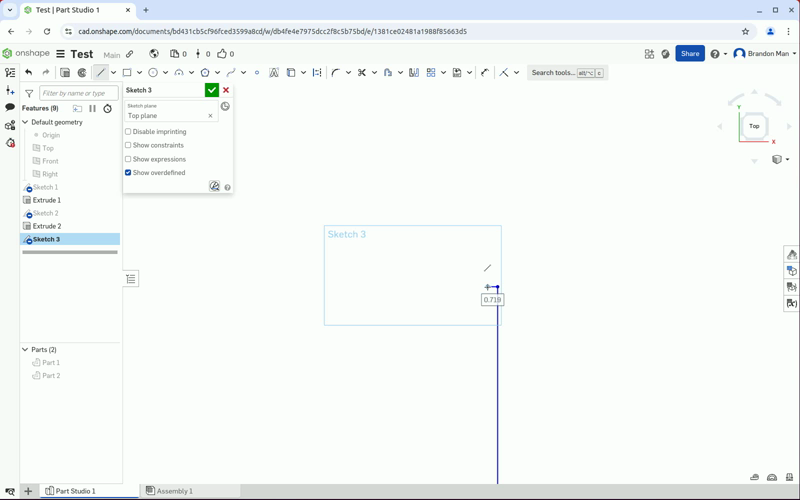
scroll(-6)
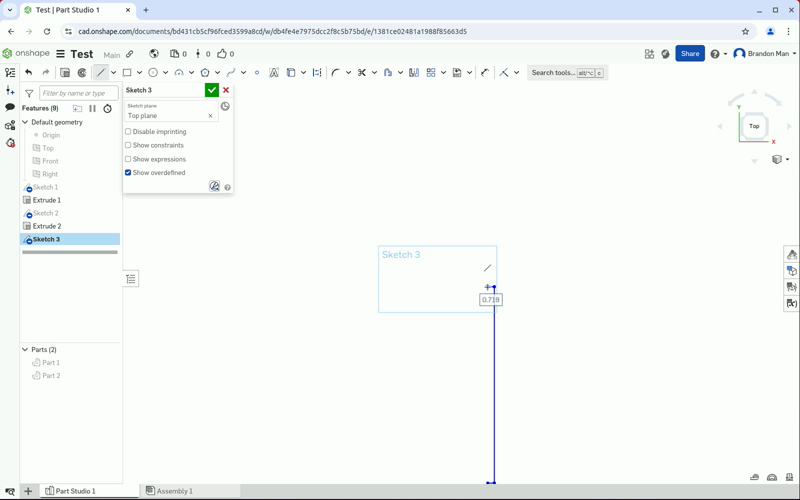
scroll(-6)
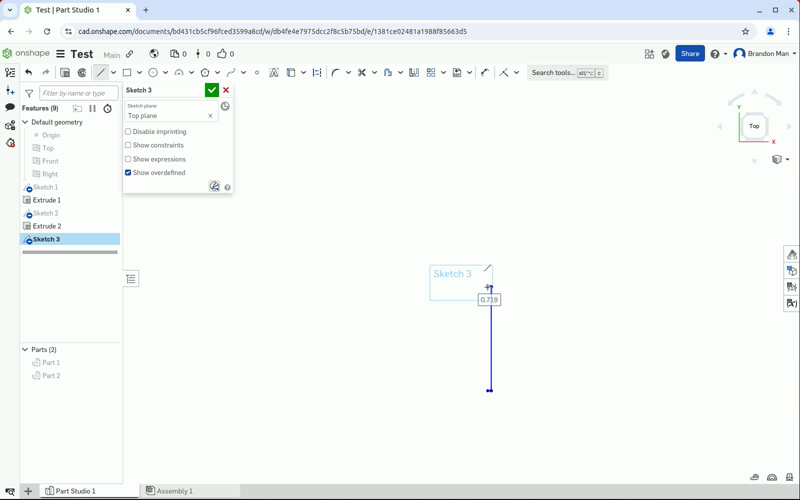
key_up(shift)
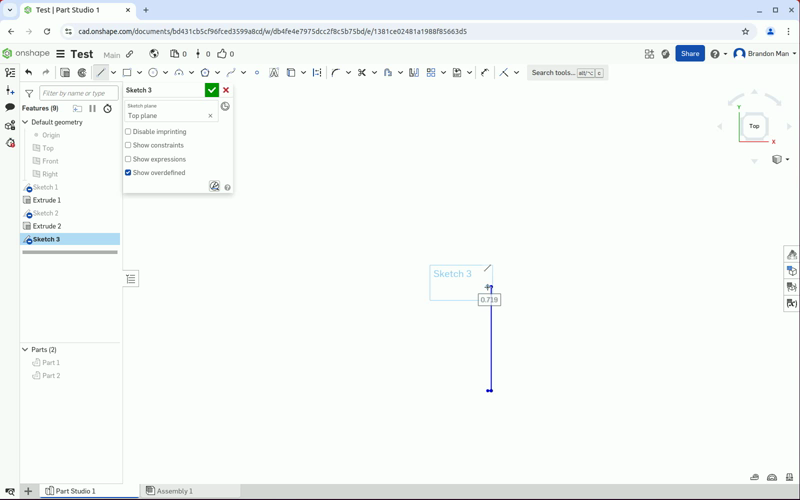
key_down(shift)
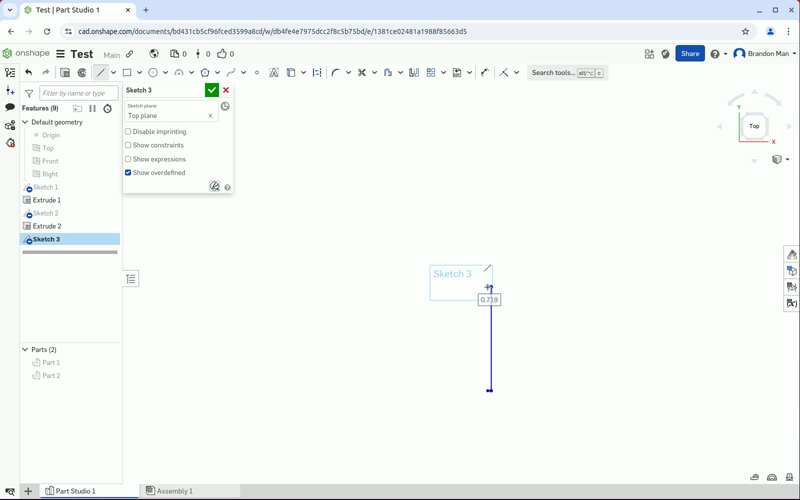
mouse_move(487, 390)
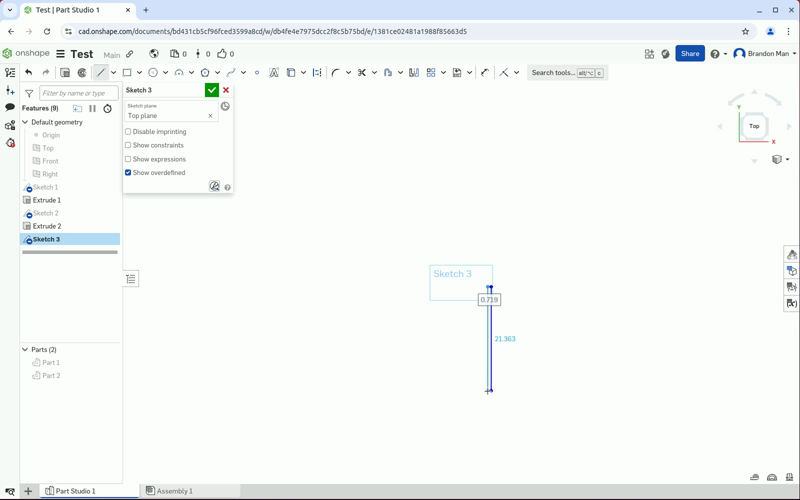
scroll(6)
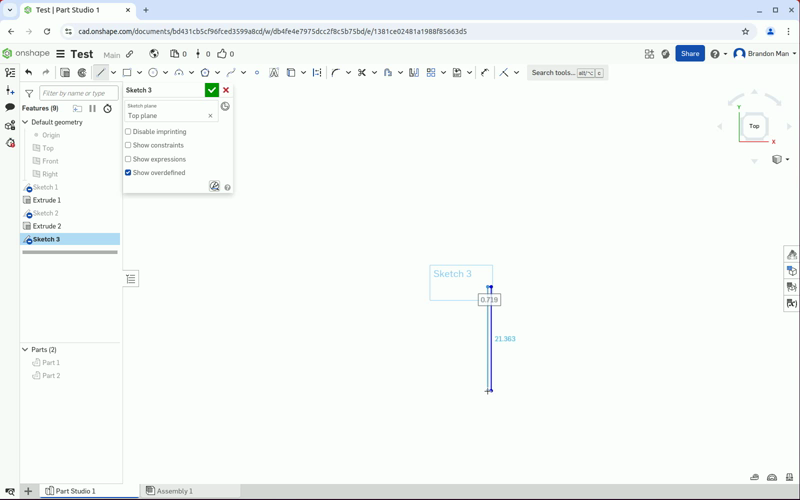
scroll(6)
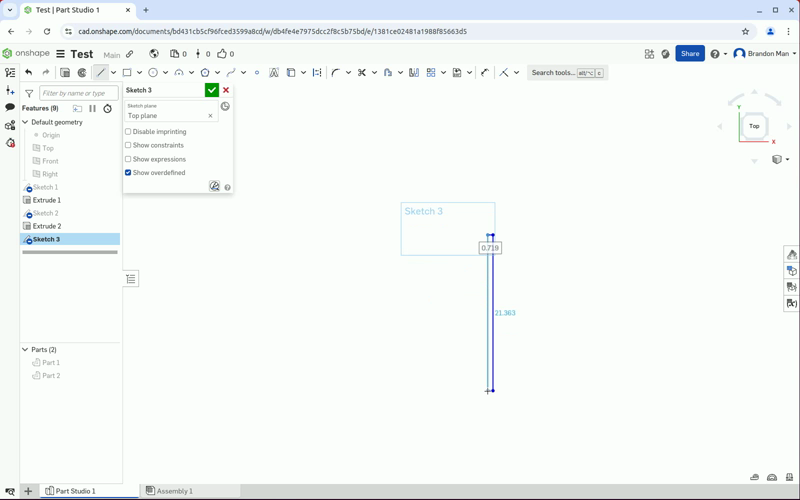
scroll(6)
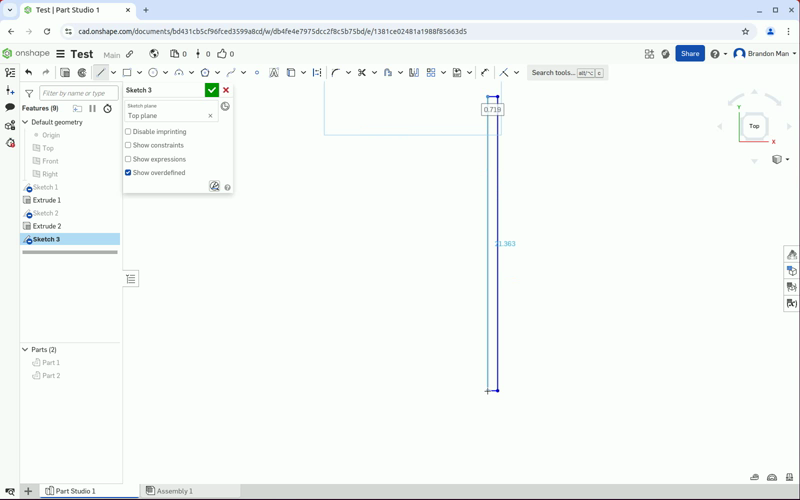
scroll(6)
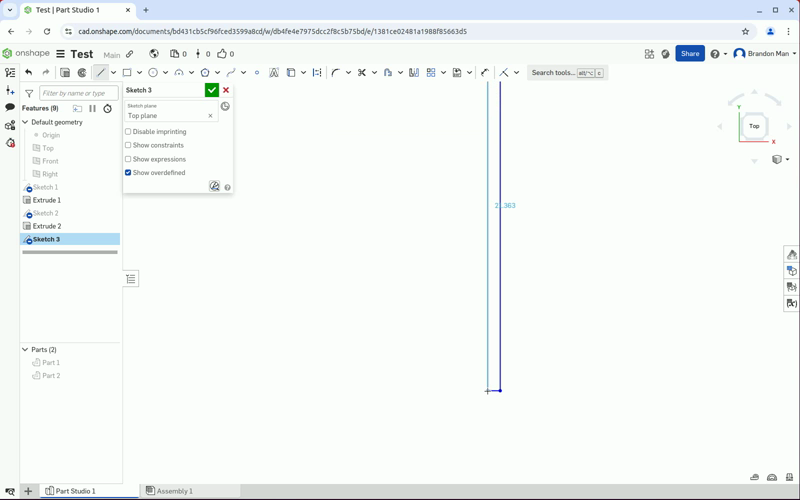
scroll(6)
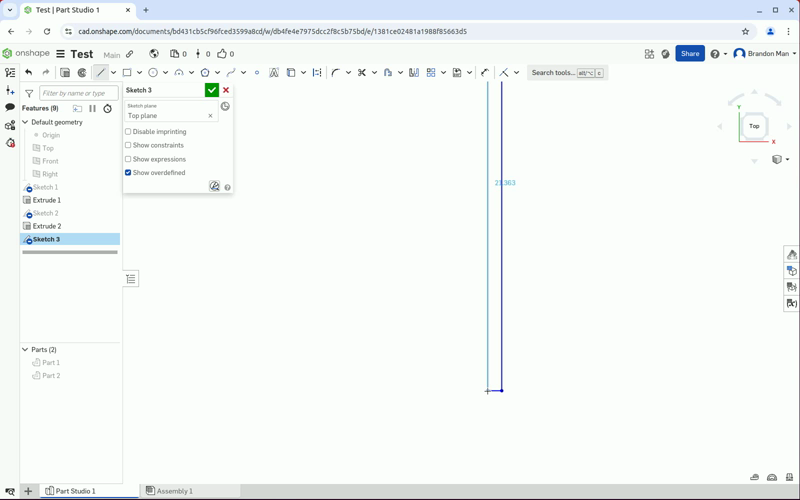
scroll(6)
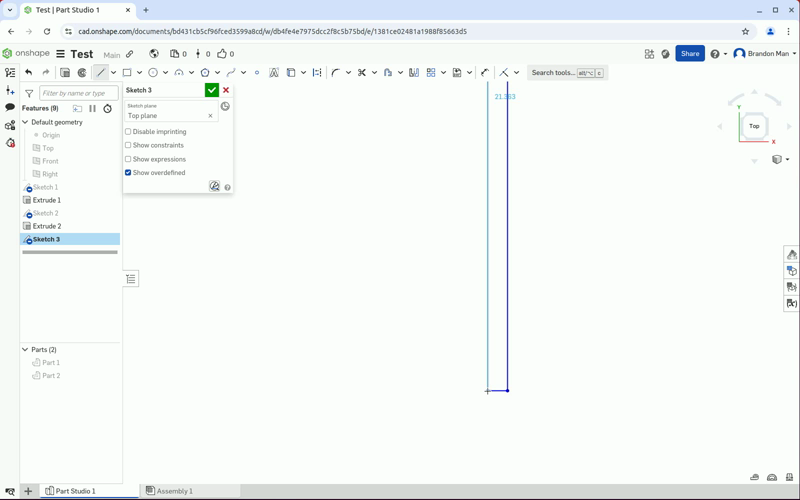
scroll(6)
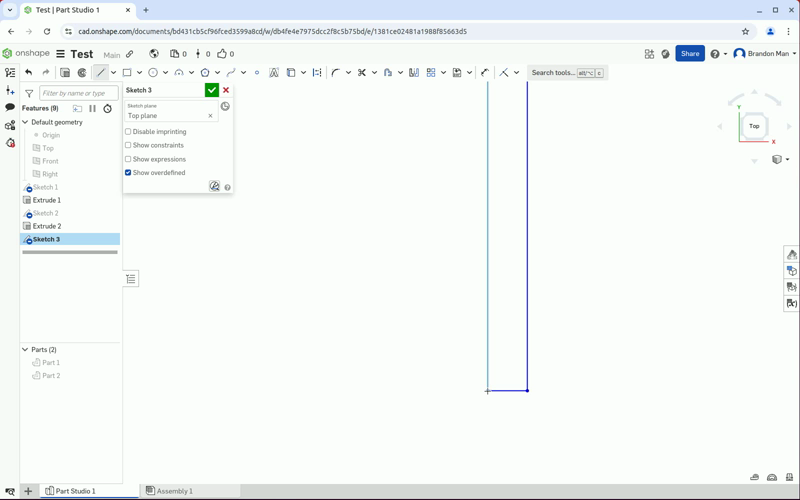
key_up(shift)
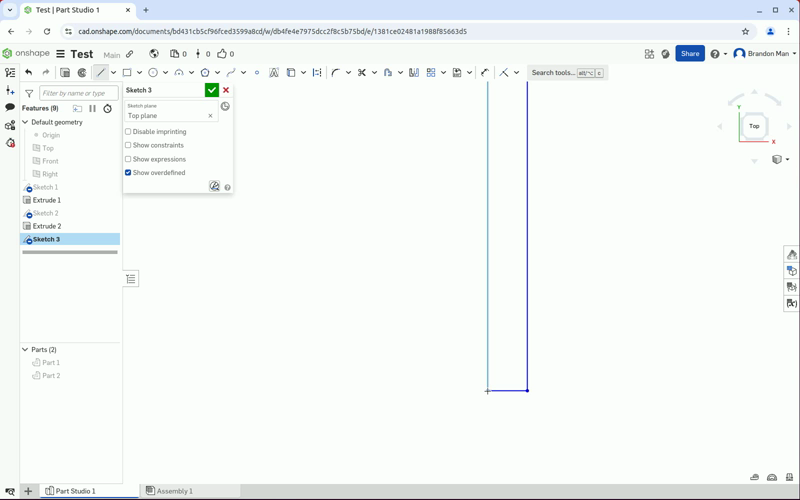
click(487, 390)
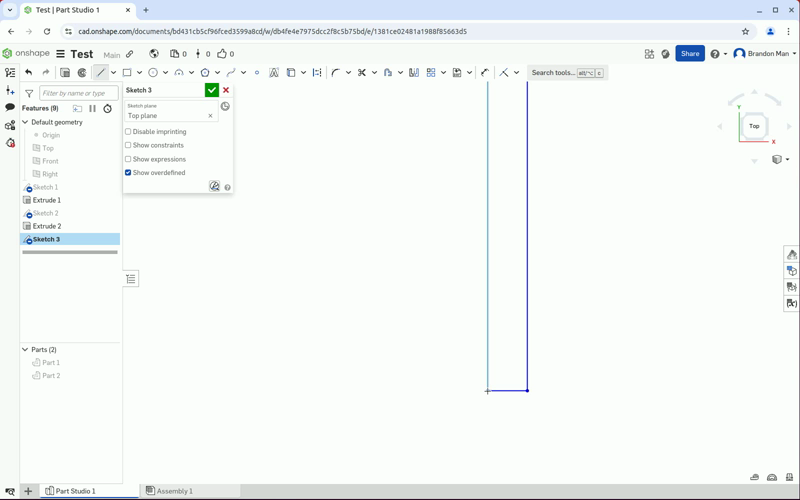
scroll(-6)
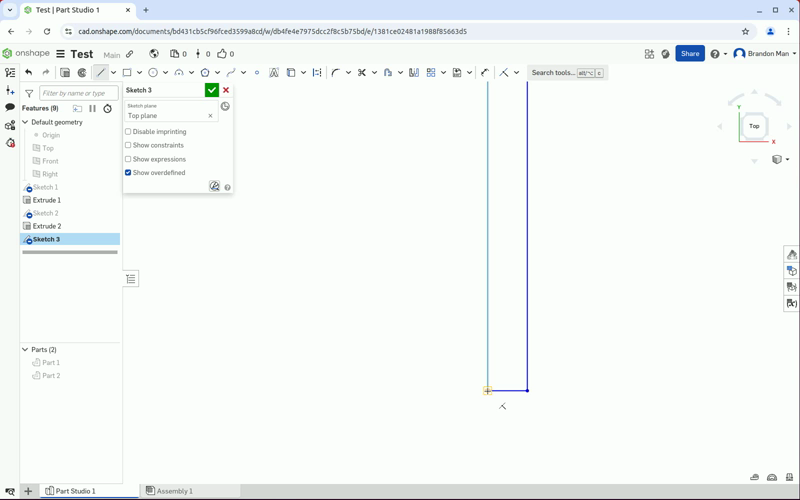
scroll(-6)
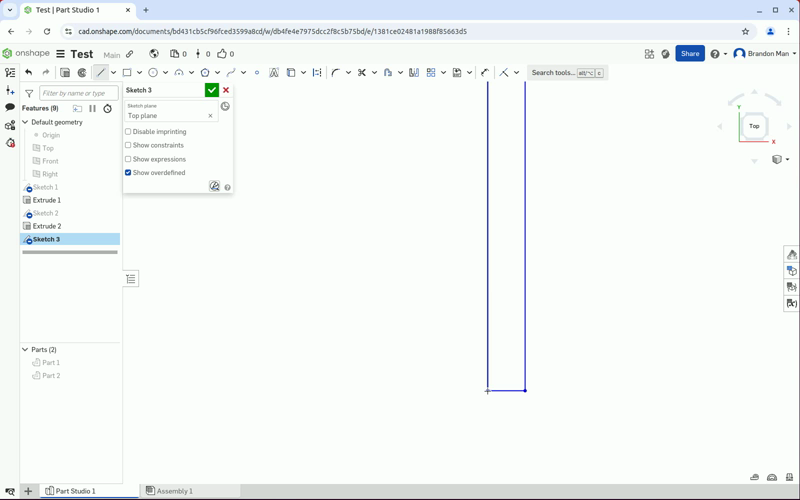
scroll(-6)
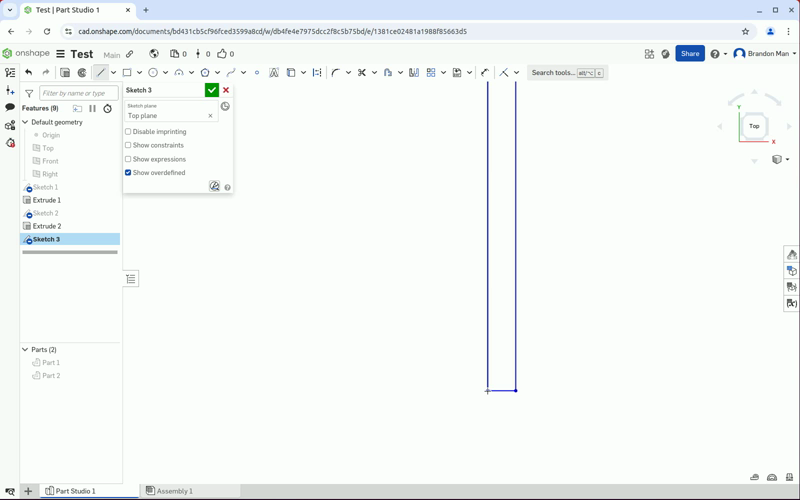
scroll(-6)
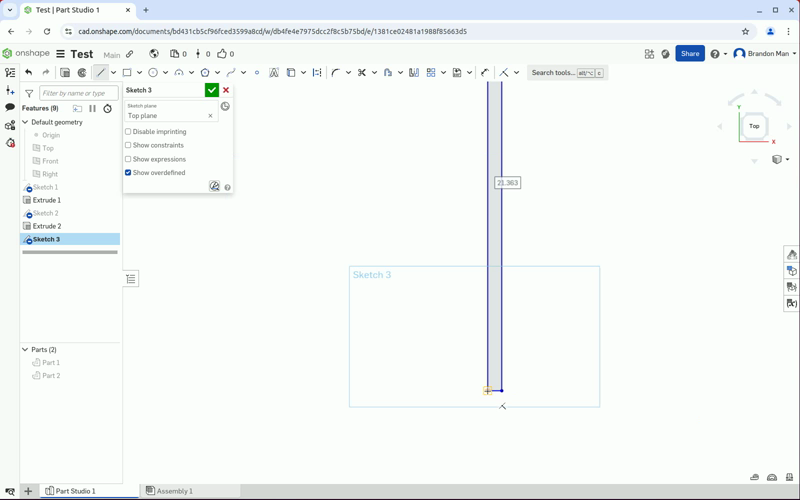
scroll(-6)
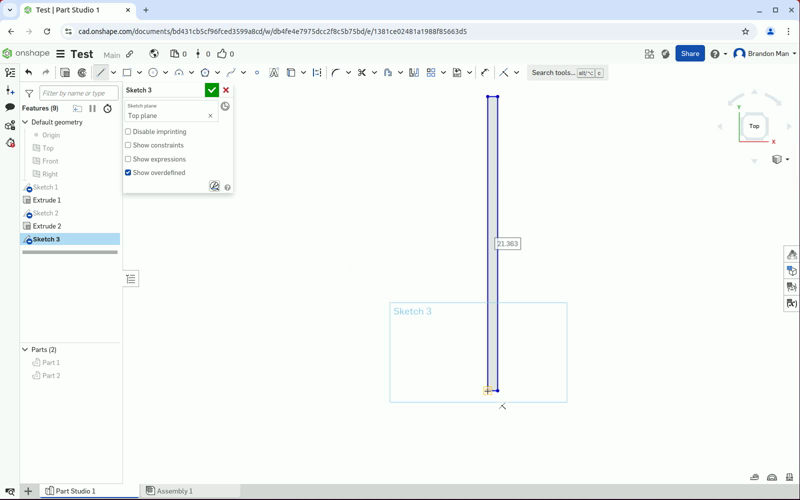
scroll(-6)
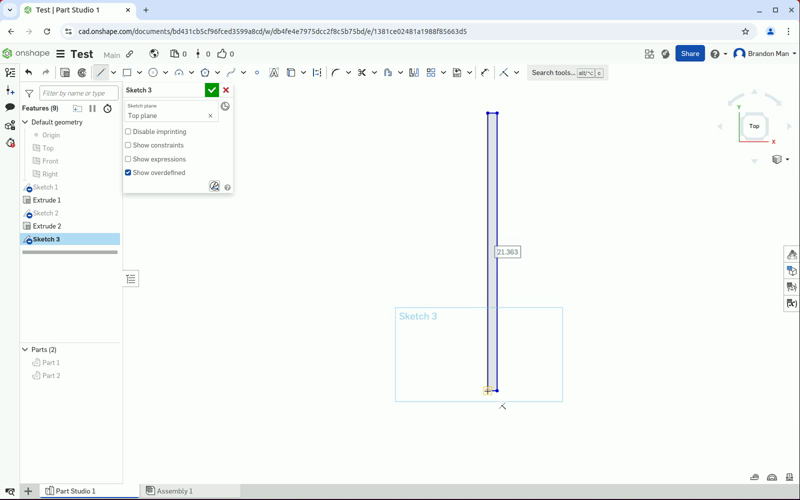
scroll(-6)
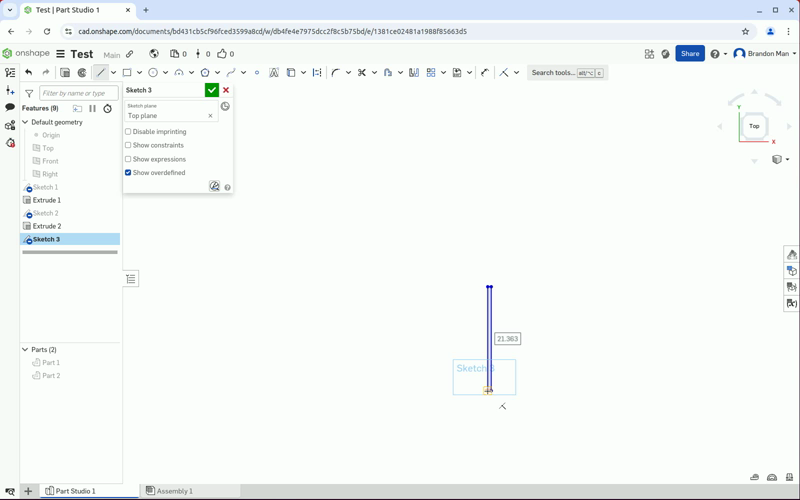
key(esc)
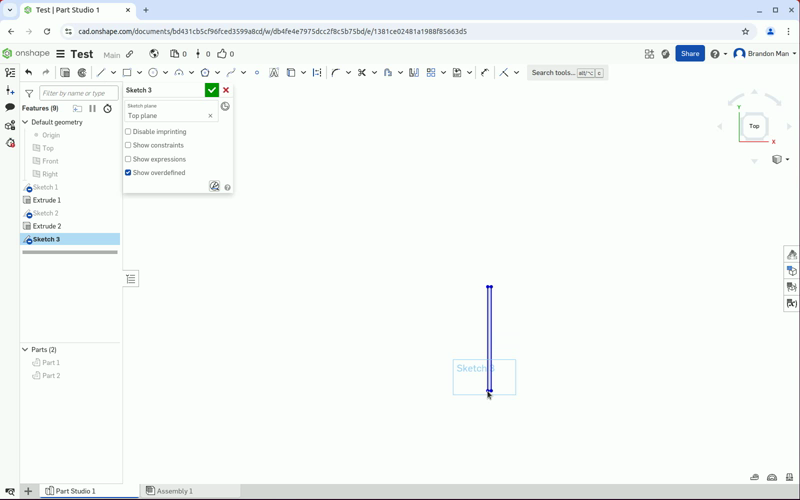
mouse_move(488, 317)
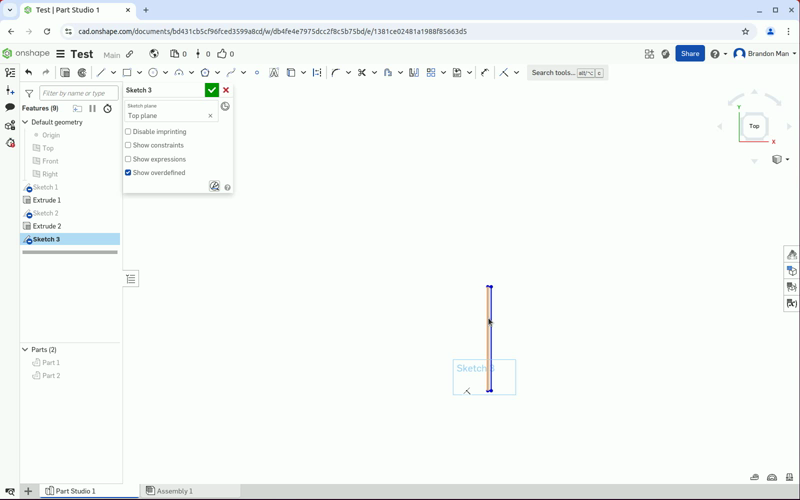
scroll(6)
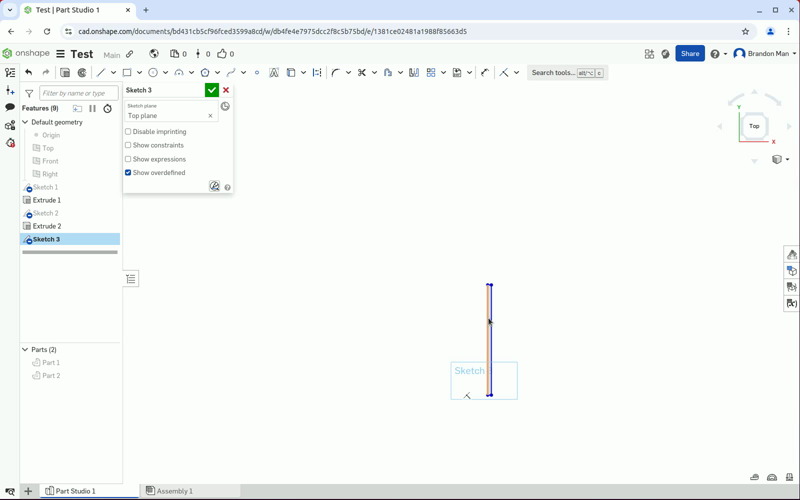
scroll(6)
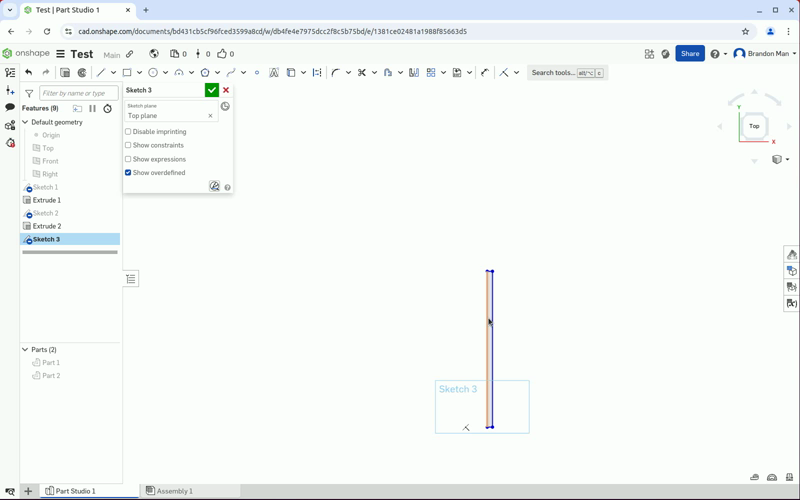
scroll(6)
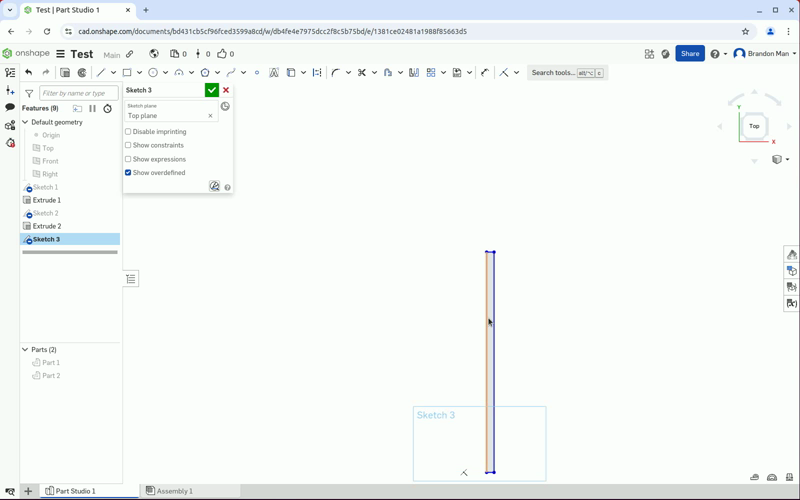
scroll(6)
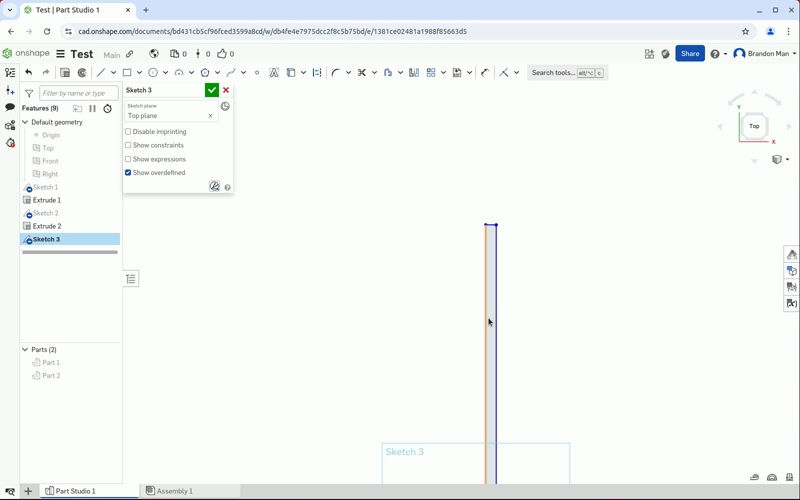
scroll(6)
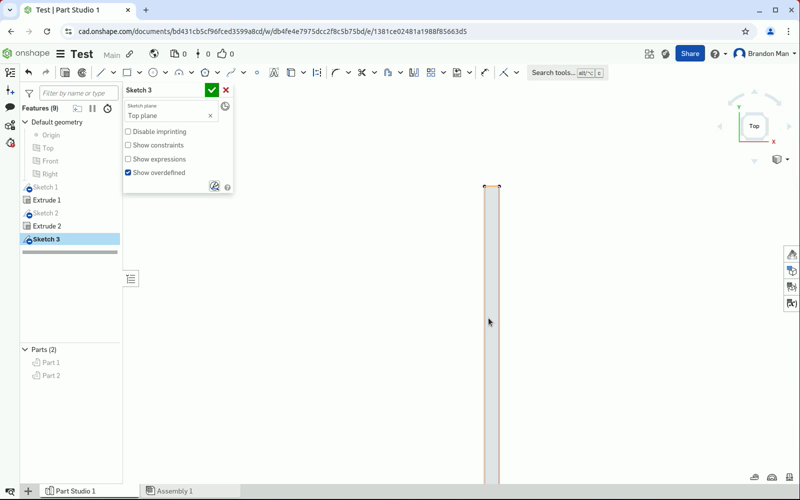
scroll(6)
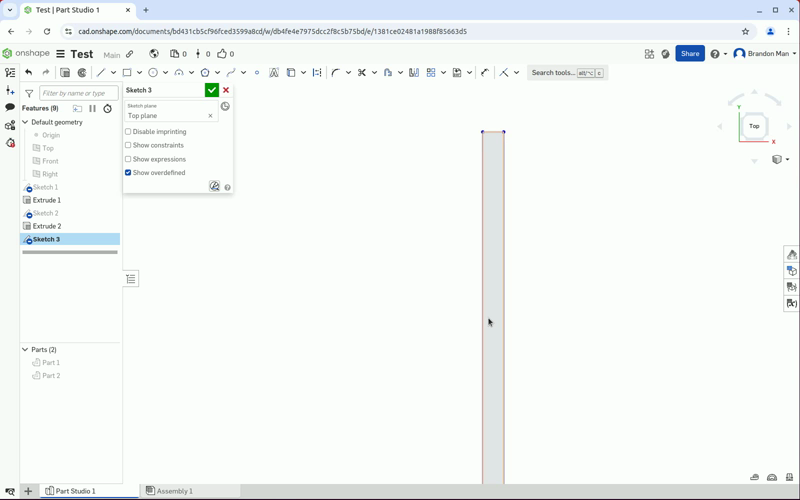
scroll(6)
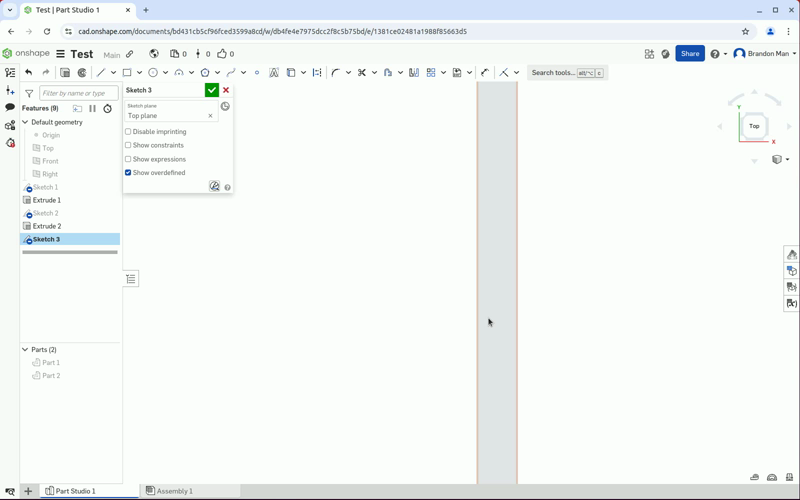
click(488, 317)
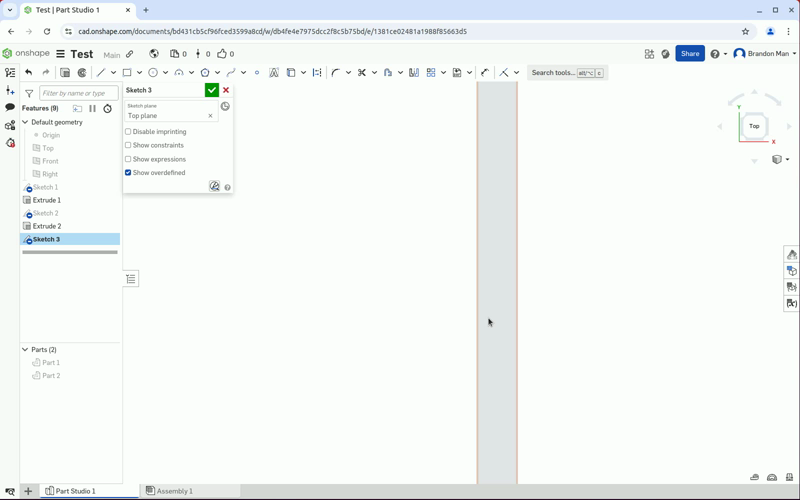
scroll(-6)
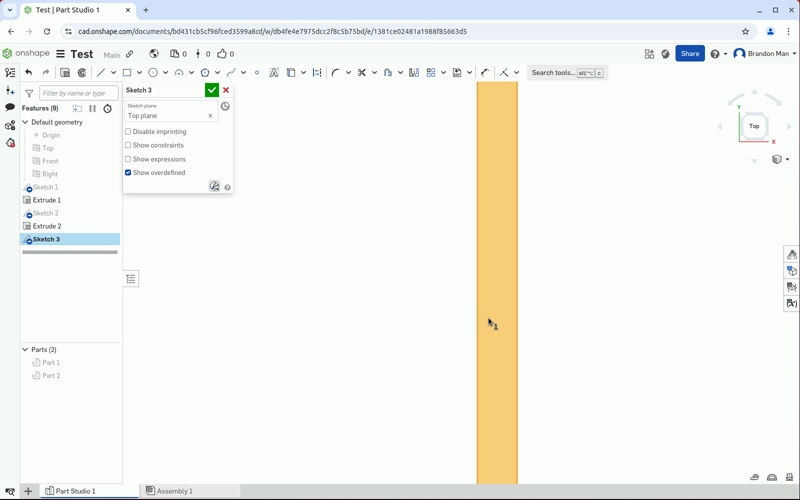
scroll(-6)
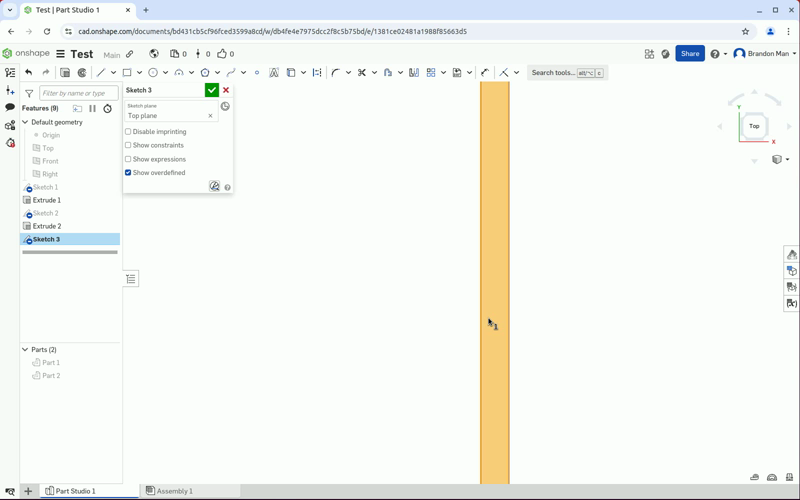
scroll(-6)
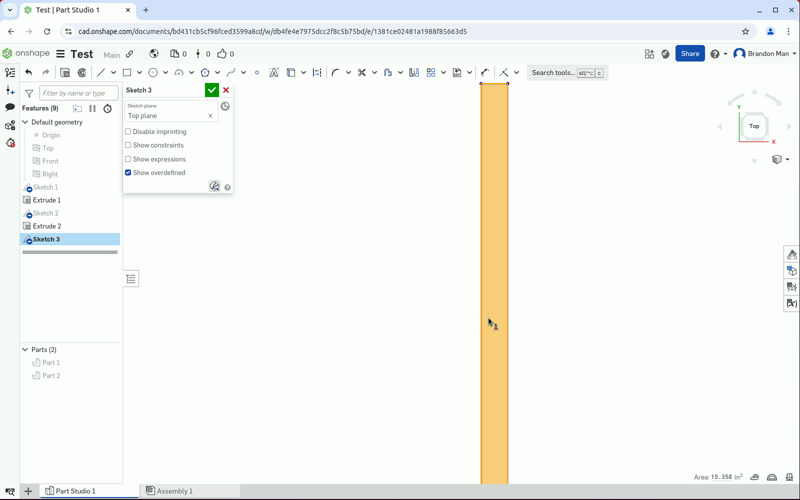
scroll(-6)
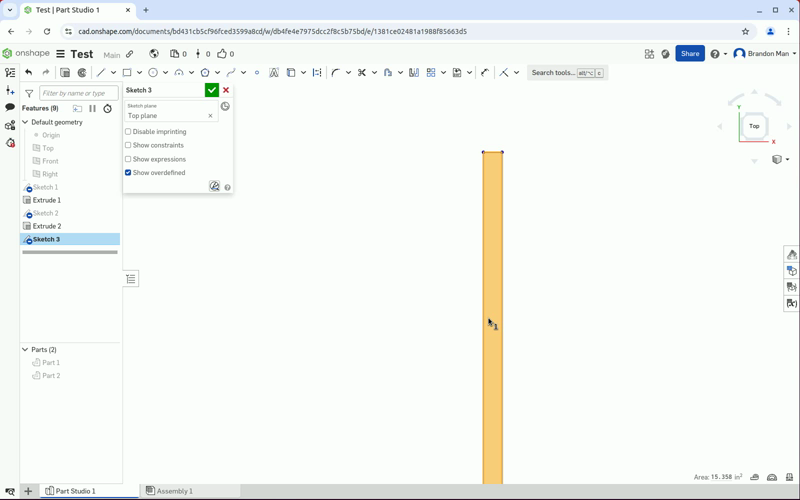
scroll(-6)
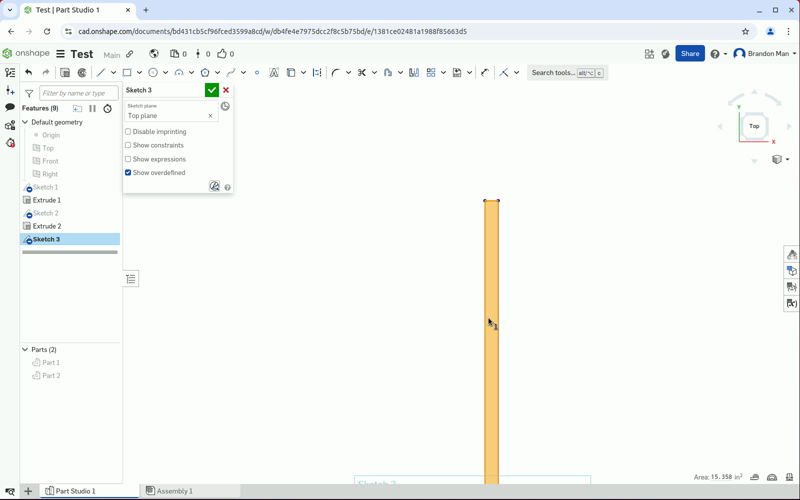
scroll(-6)
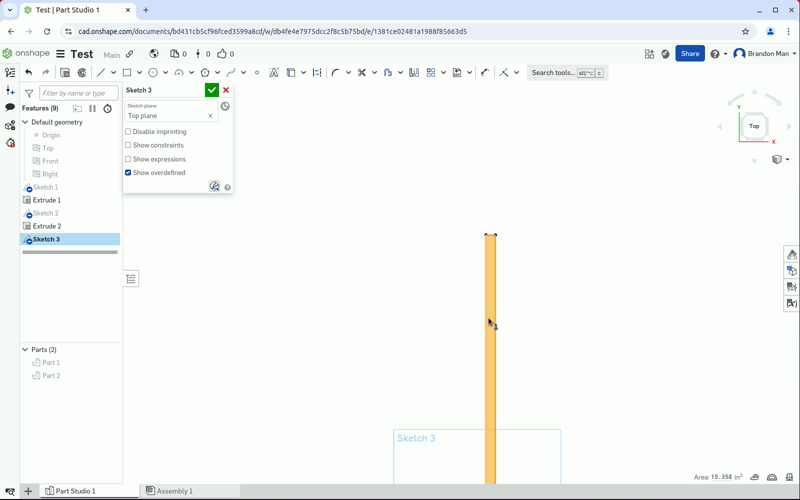
scroll(-6)
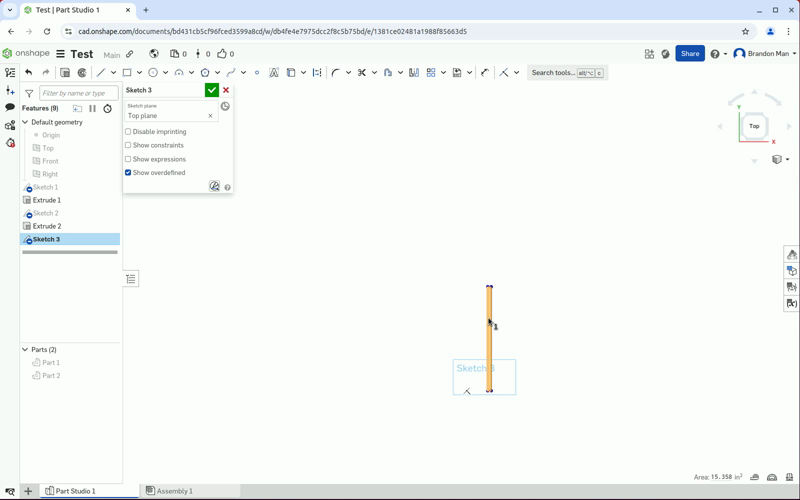
mouse_move(73, 352)
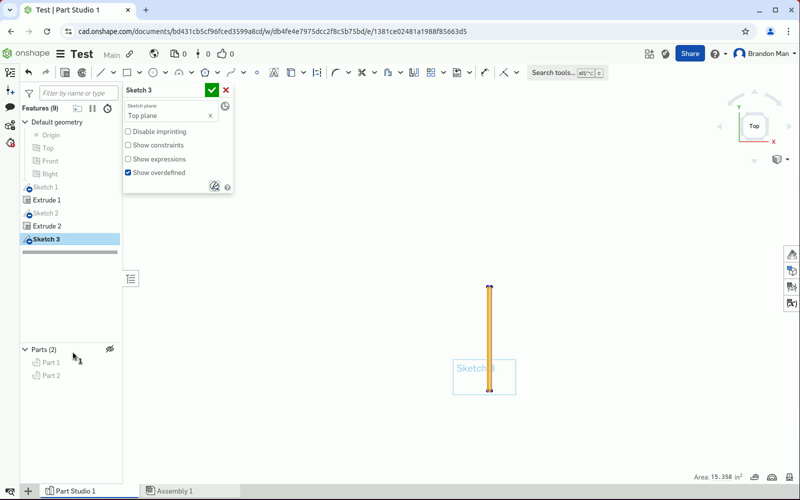
key(shift+y)
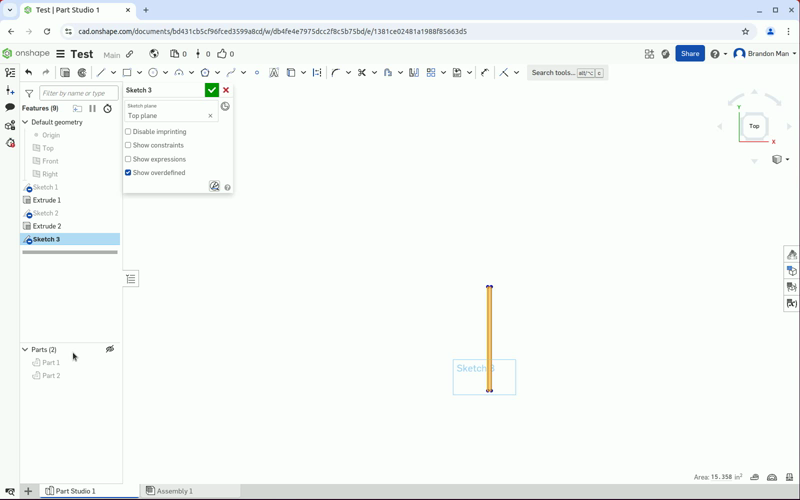
key(shift+e)
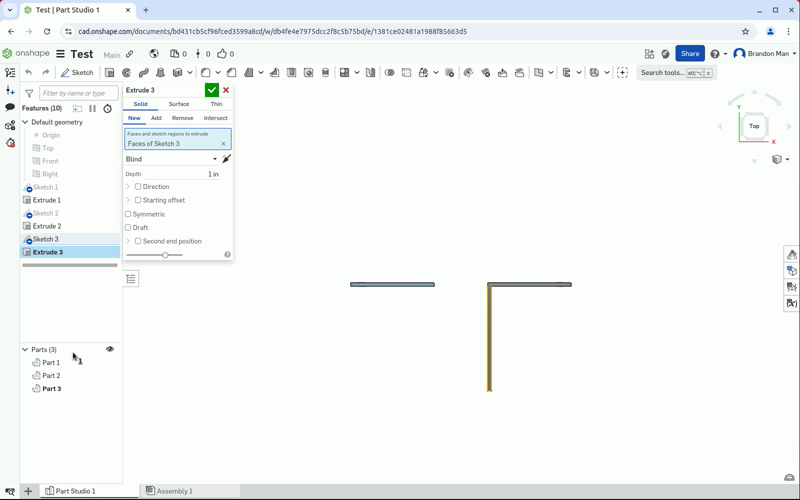
mouse_move(143, 106)
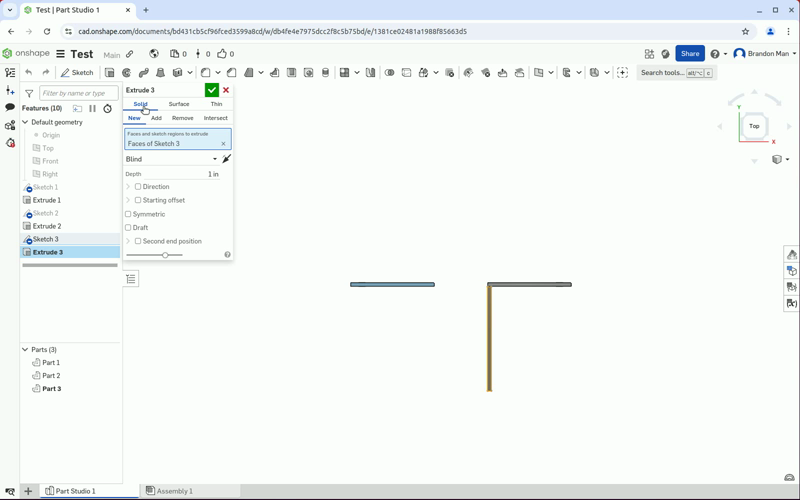
click(143, 106)
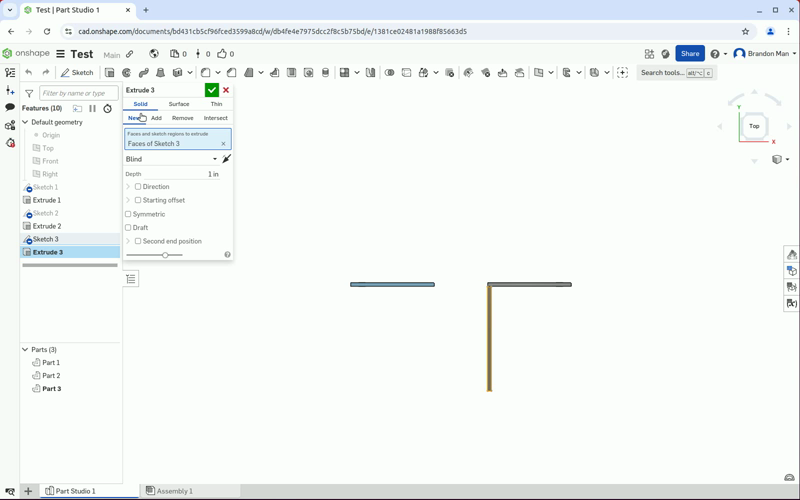
mouse_move(137, 120)
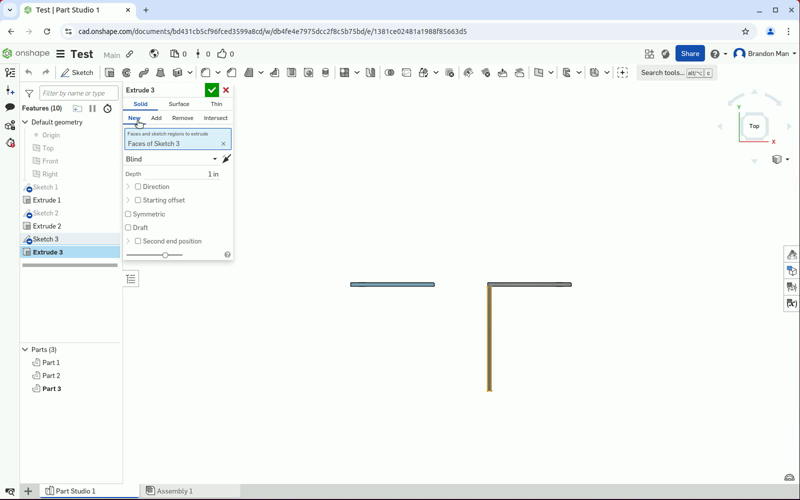
click(137, 120)
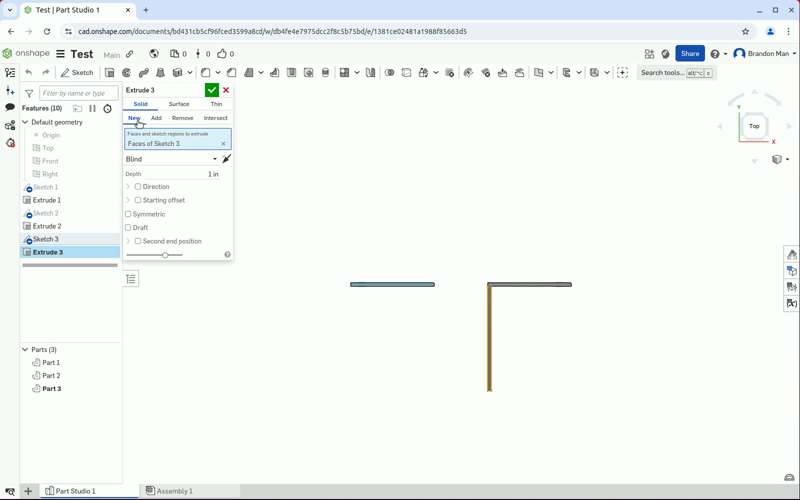
key(tab, 4)
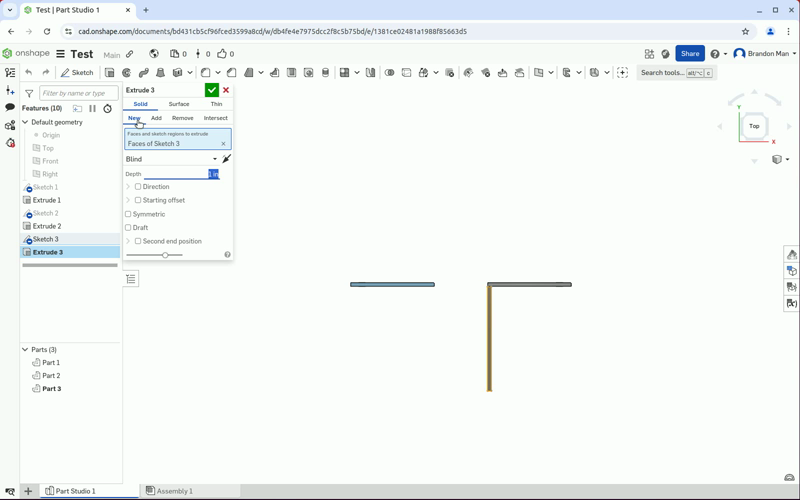
text(11.072)
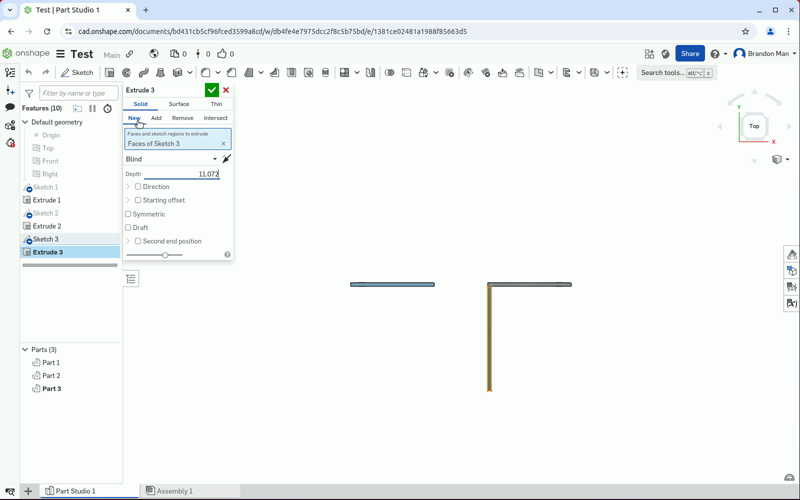
key(tab, 3)
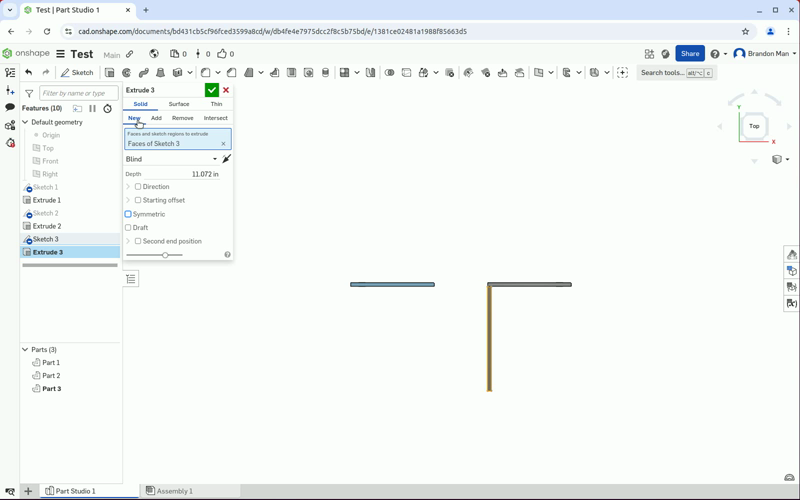
key(space)
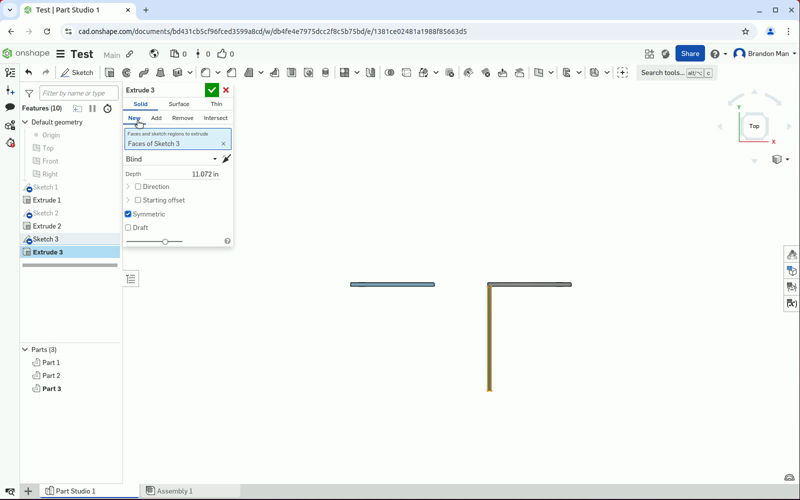
key(enter)
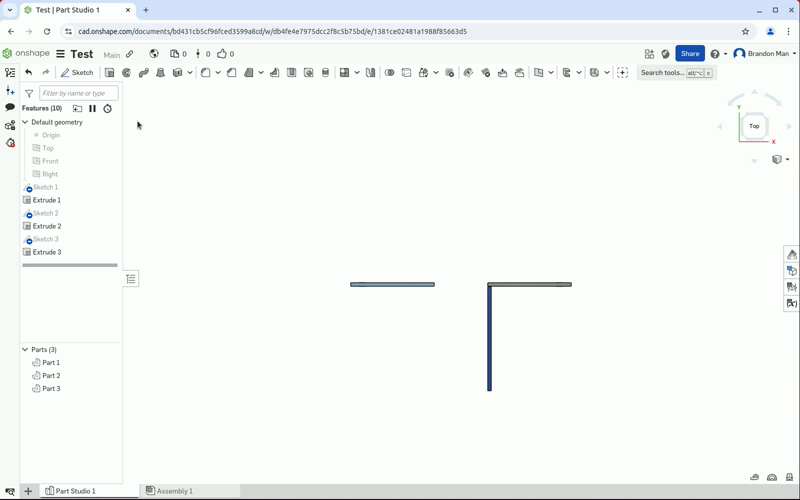
key(shift+h)
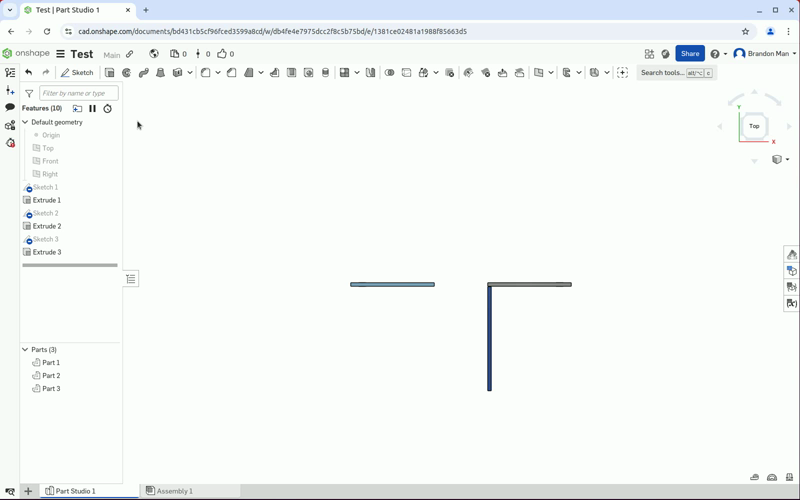
key(shift+h)
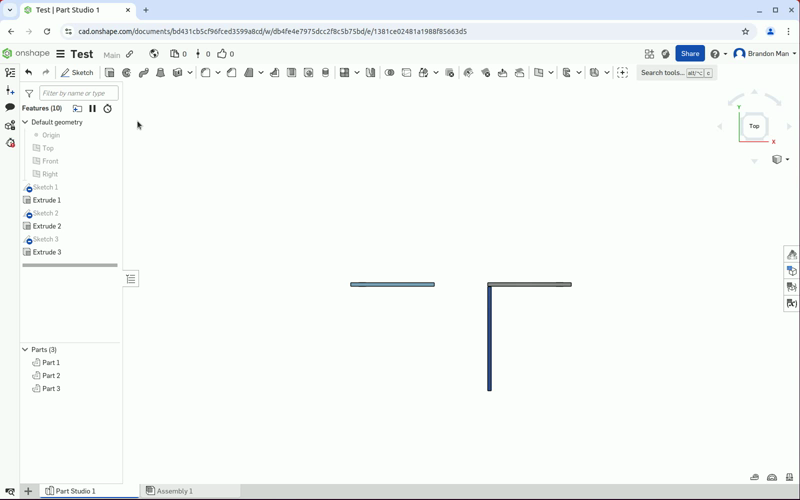
mouse_move(73, 189)
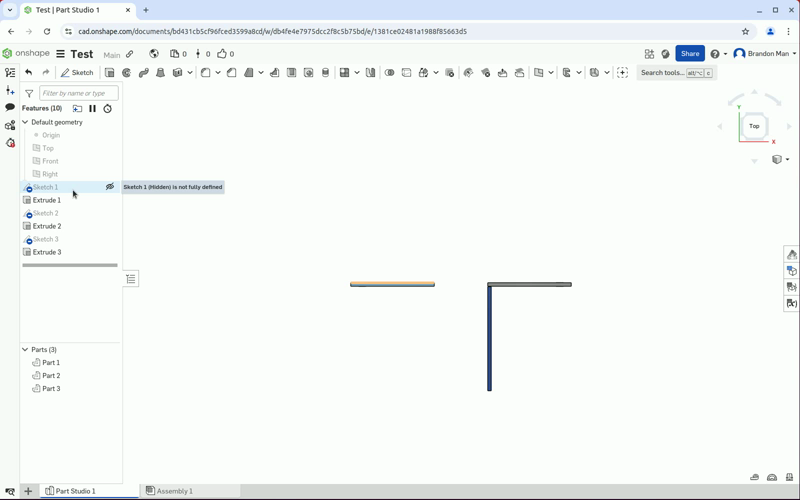
click(73, 189)
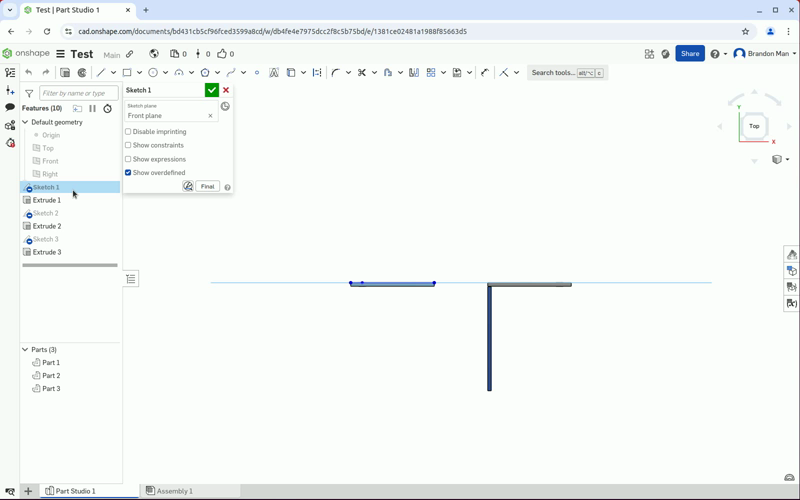
mouse_move(229, 92)
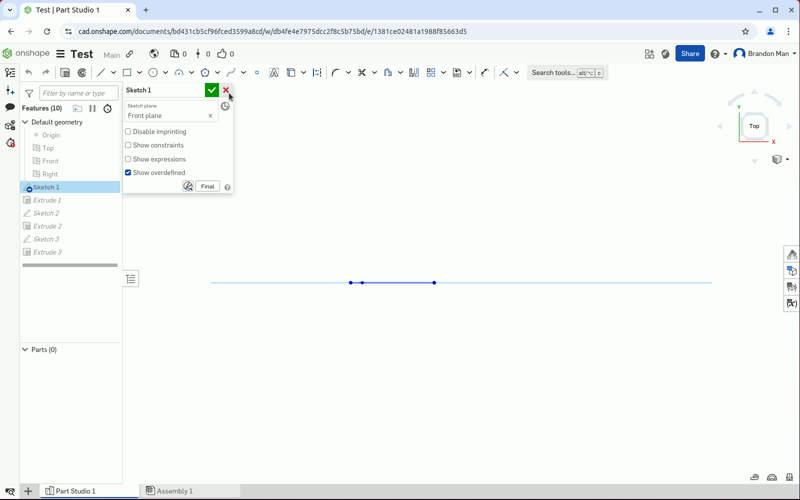
click(229, 92)
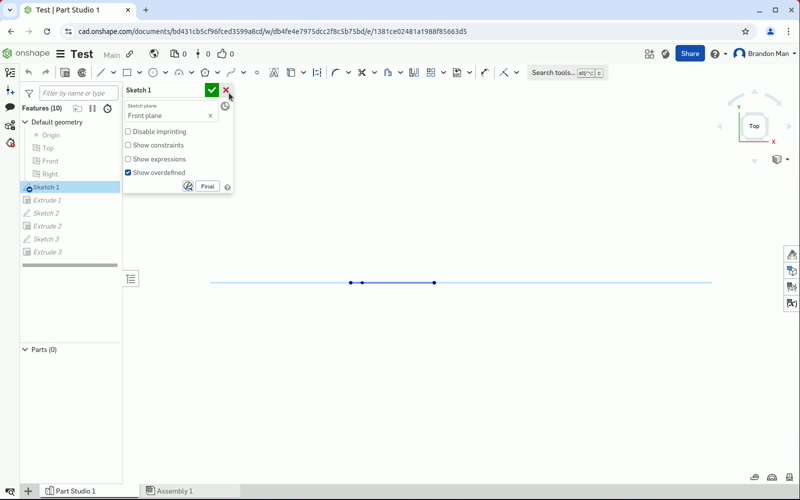
key(shift+s)
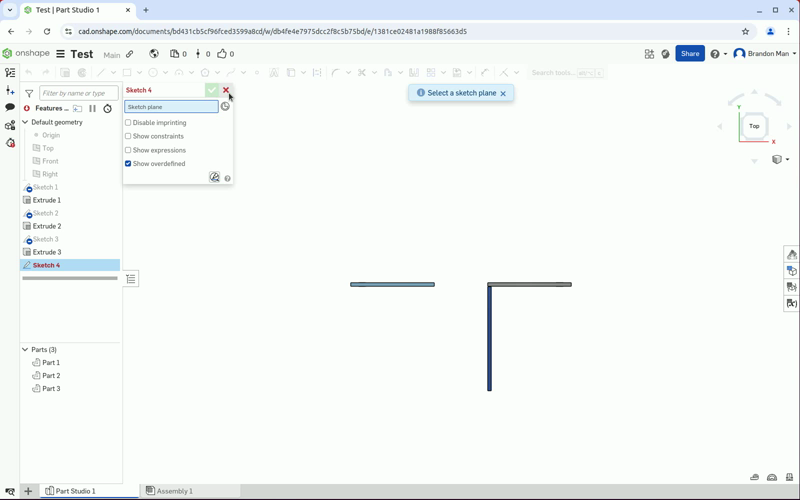
mouse_move(73, 150)
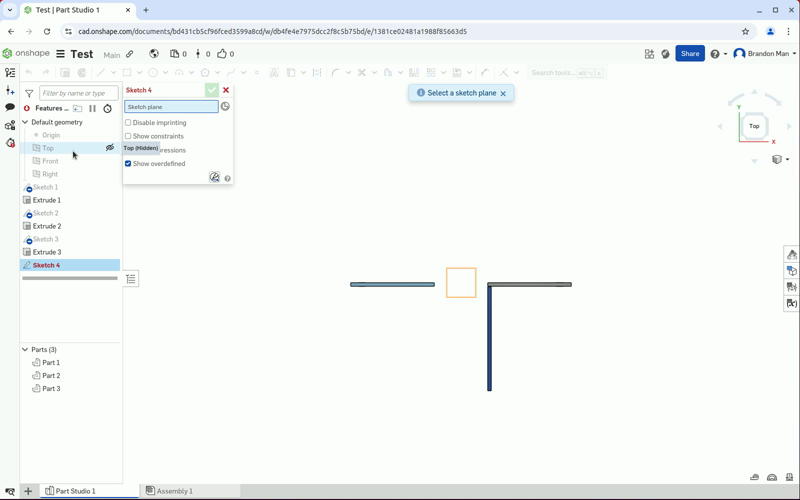
click(73, 150)
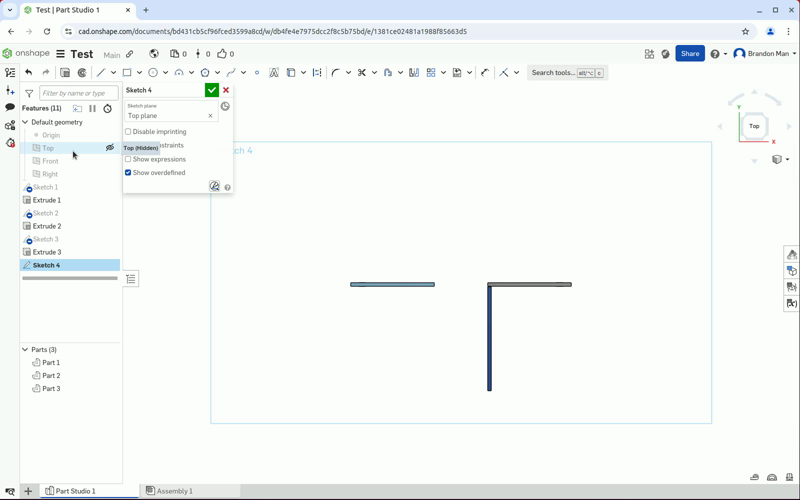
mouse_move(73, 352)
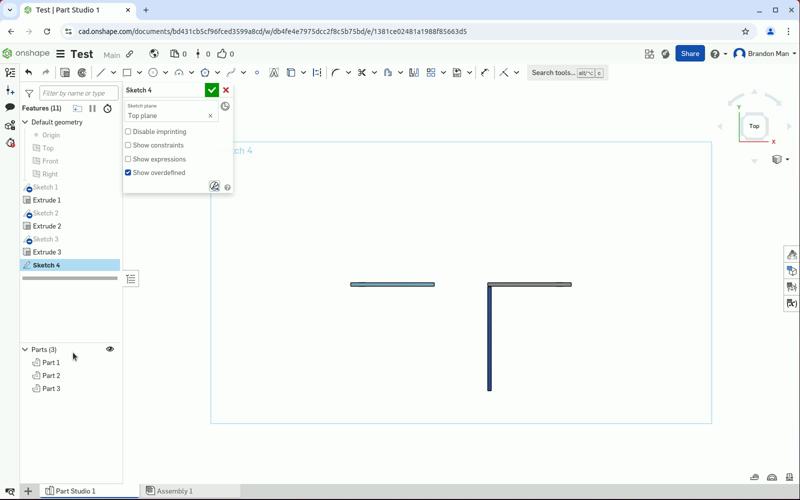
key(y)
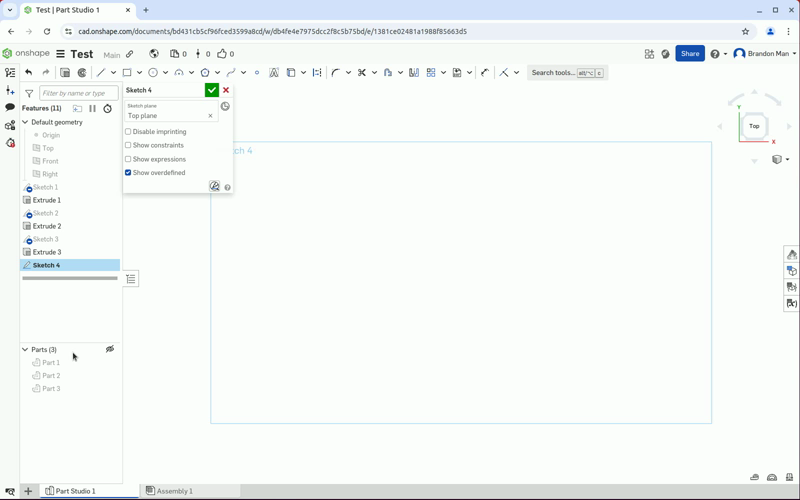
key(l)
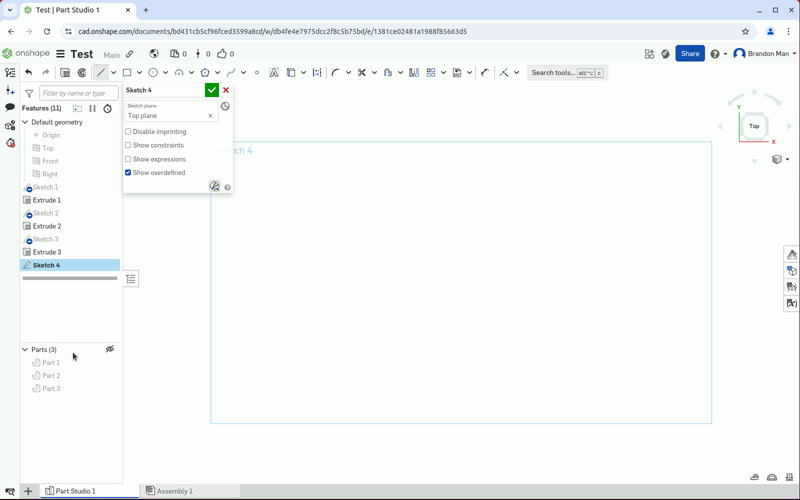
key_down(shift)
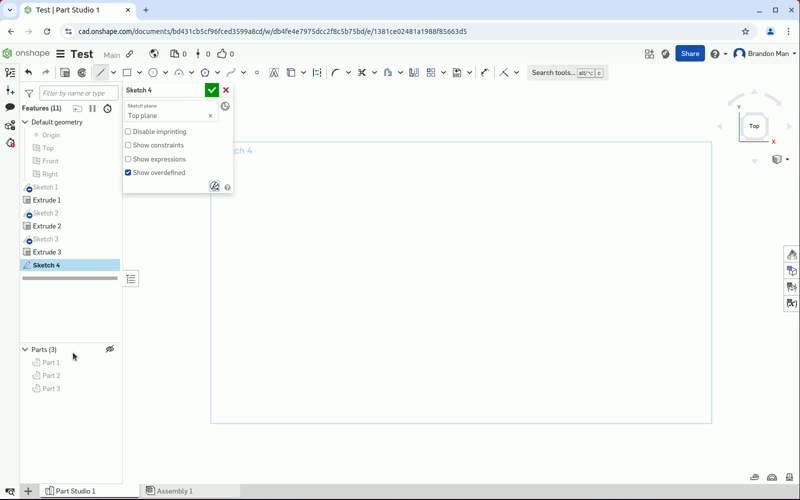
mouse_move(430, 390)
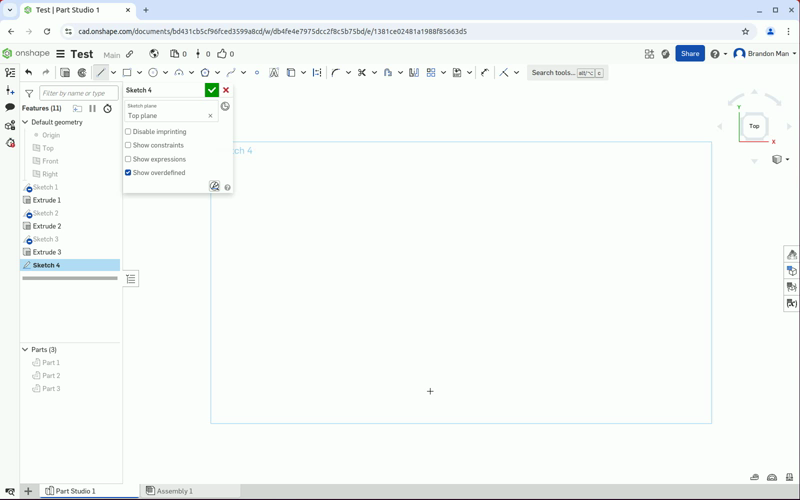
click(430, 390)
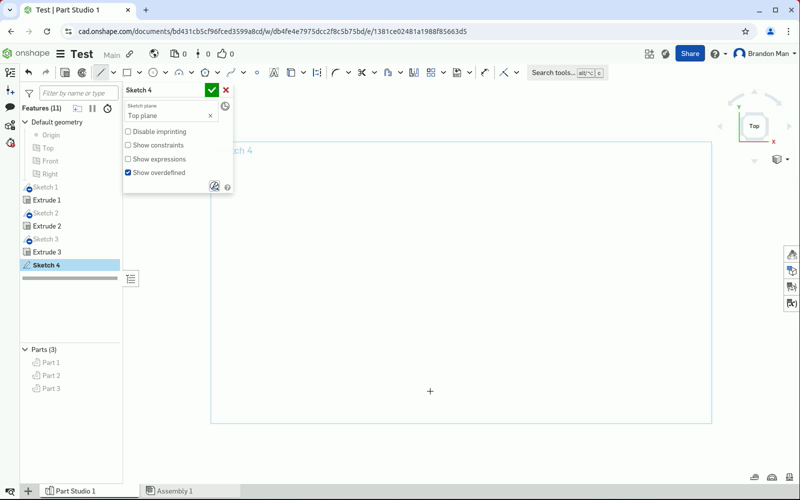
key_up(shift)
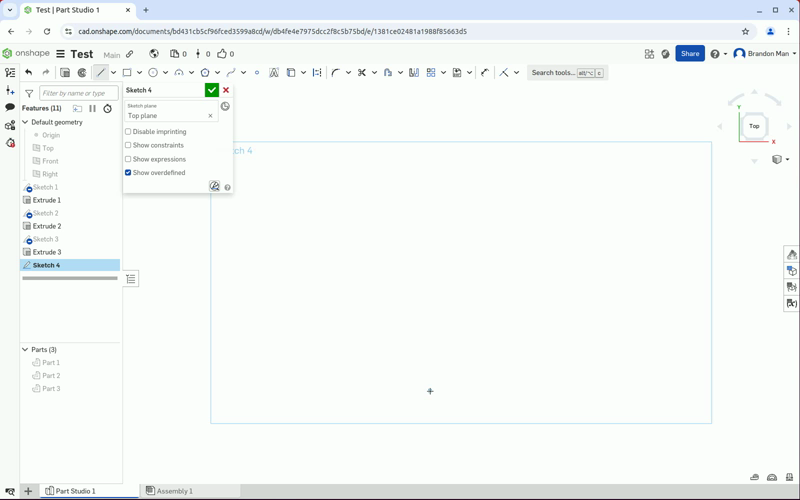
key_down(shift)
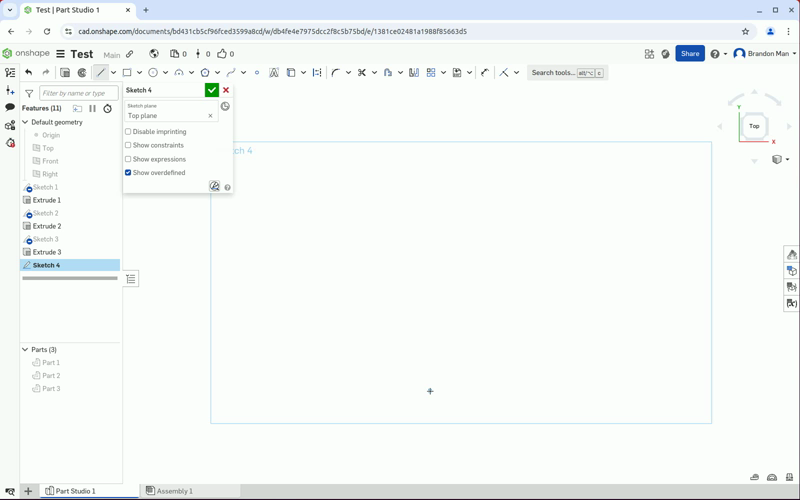
mouse_move(460, 390)
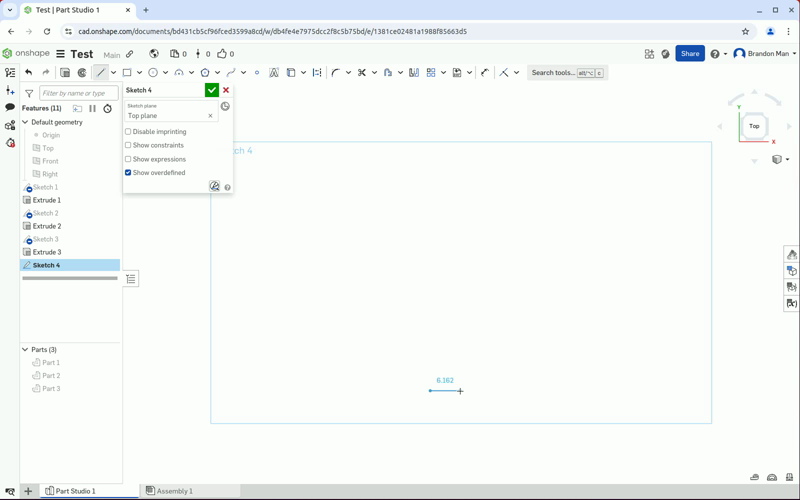
mouse_move(433, 390)
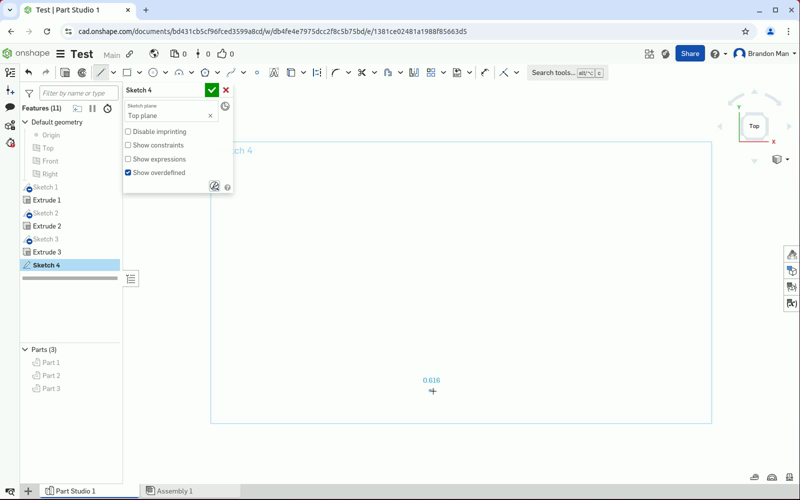
scroll(6)
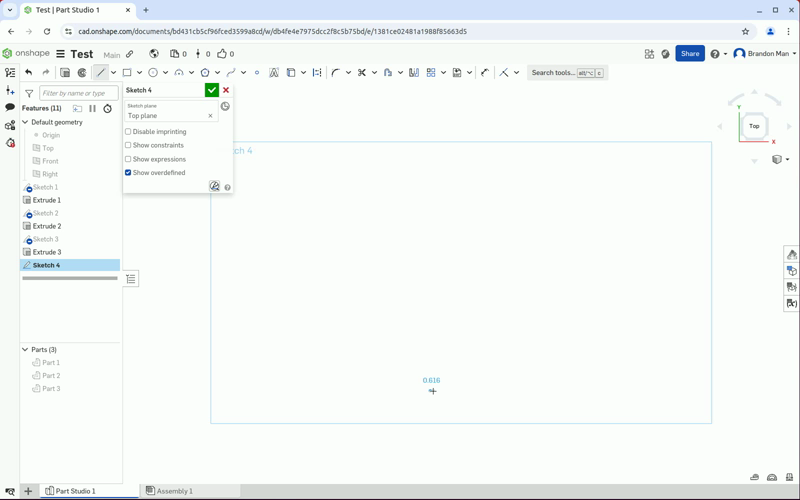
scroll(6)
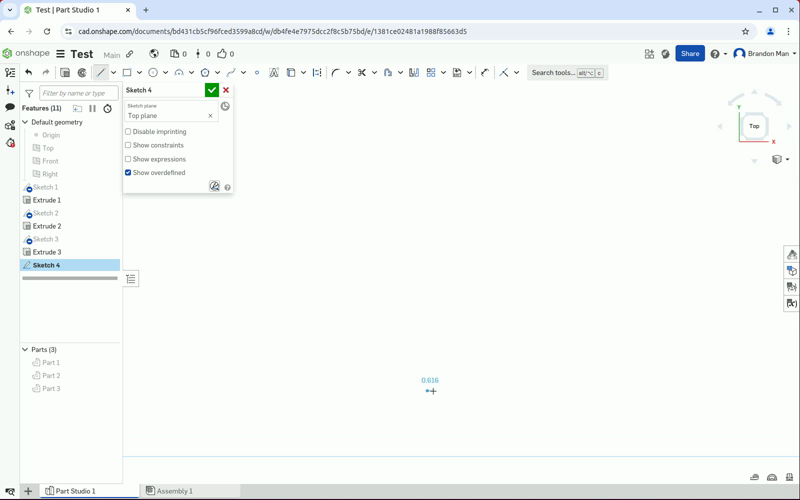
scroll(6)
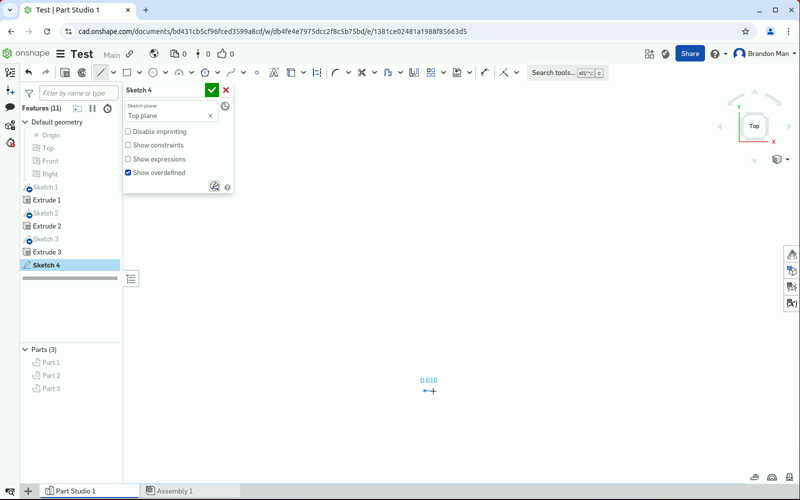
scroll(6)
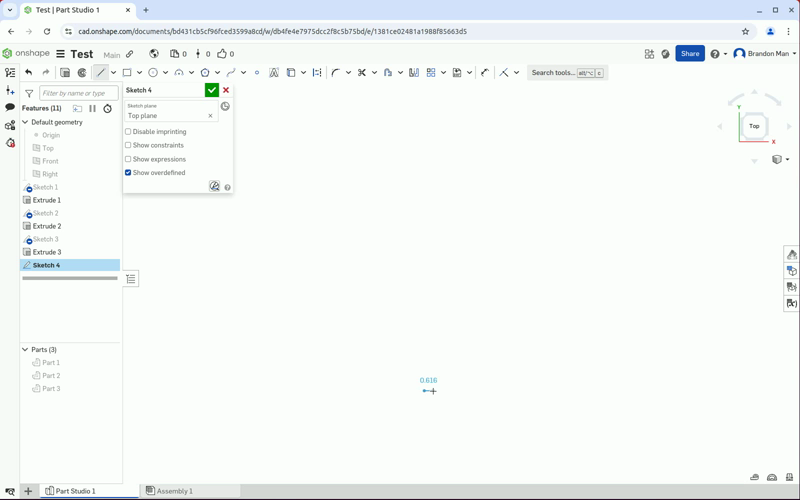
scroll(6)
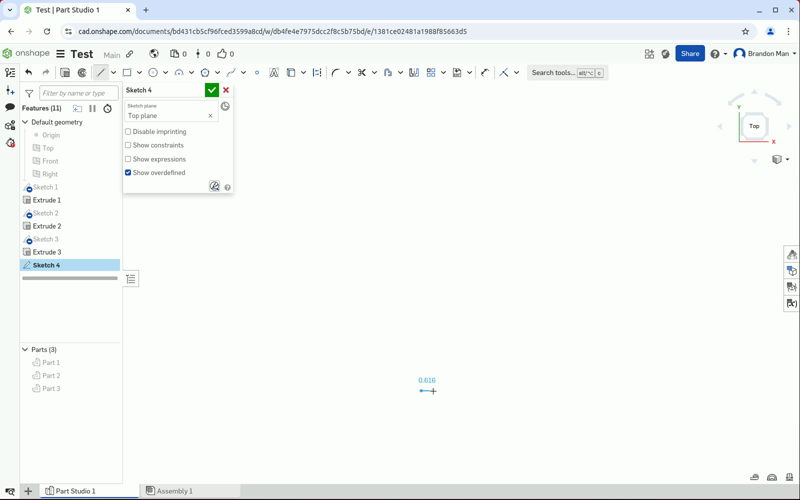
scroll(6)
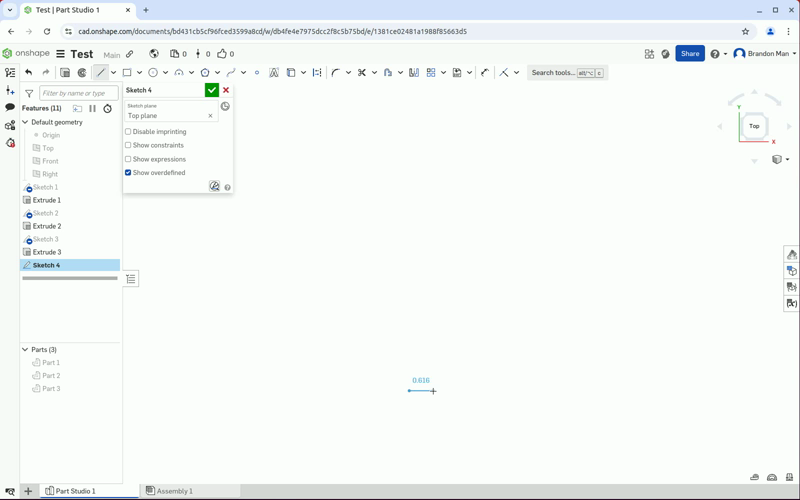
scroll(6)
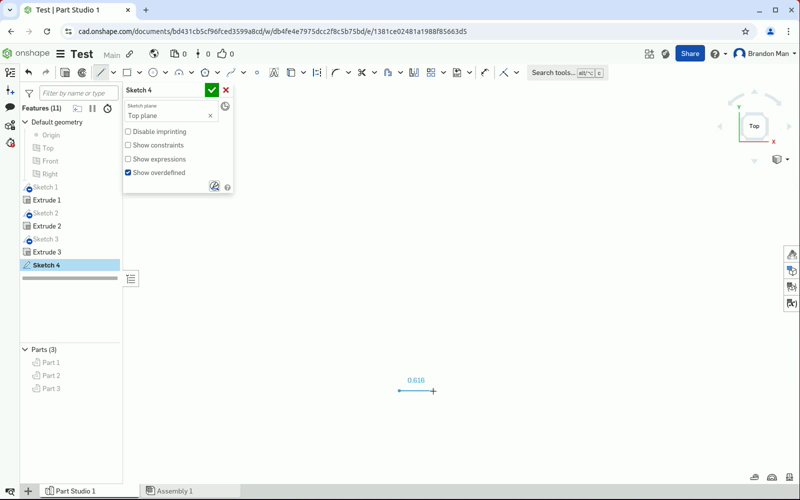
click(433, 390)
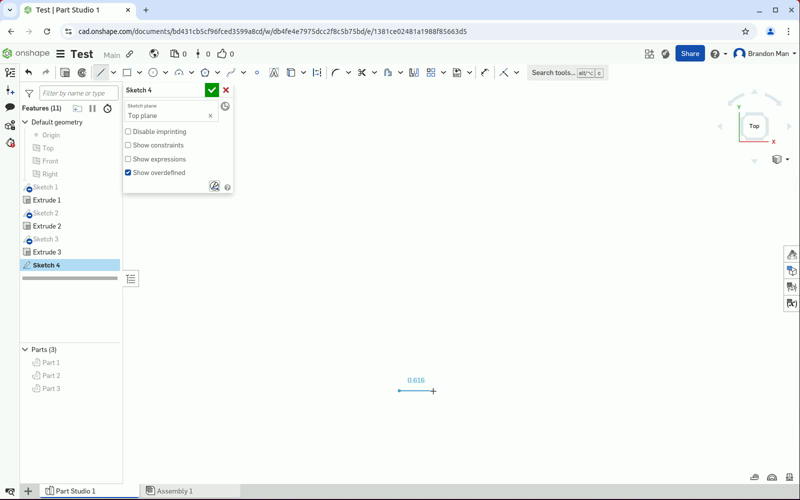
scroll(-6)
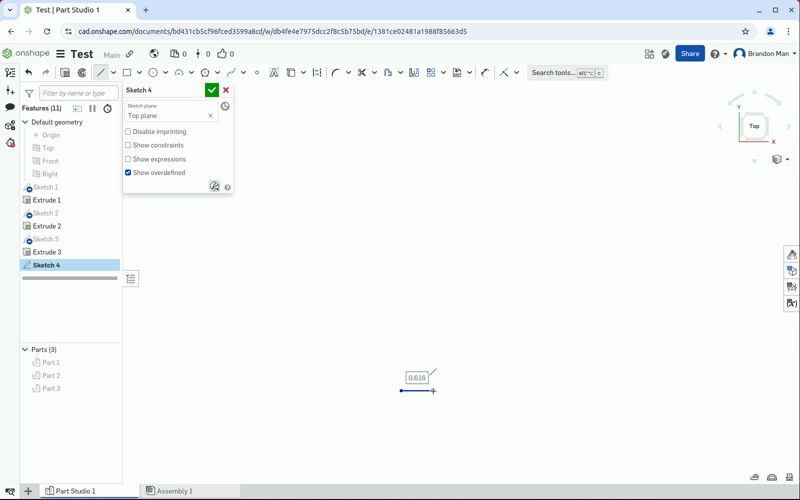
scroll(-6)
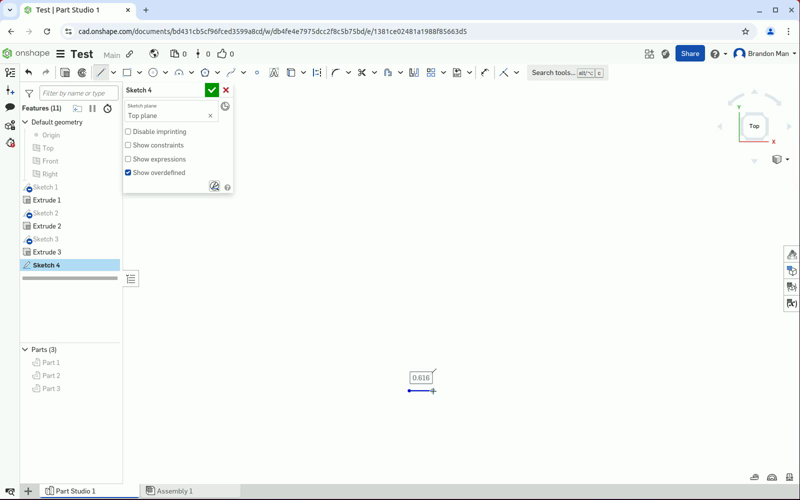
scroll(-6)
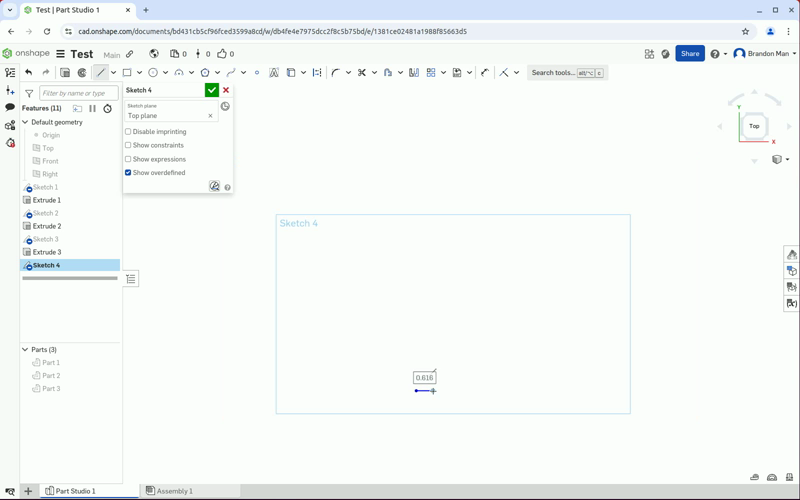
scroll(-6)
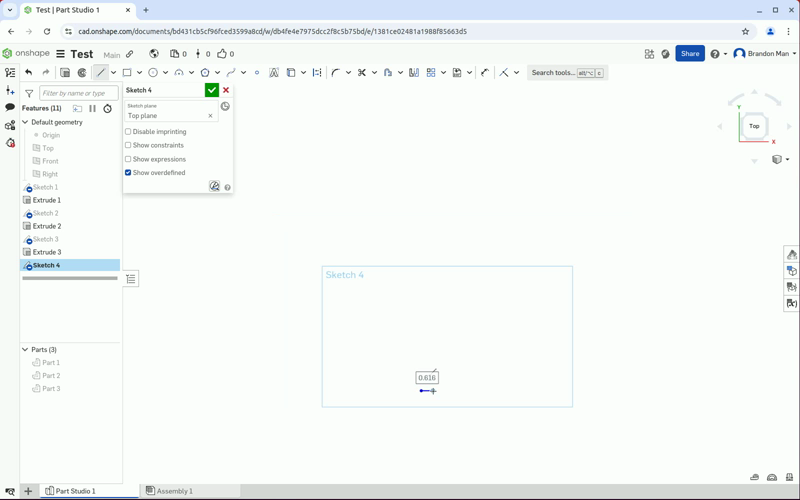
scroll(-6)
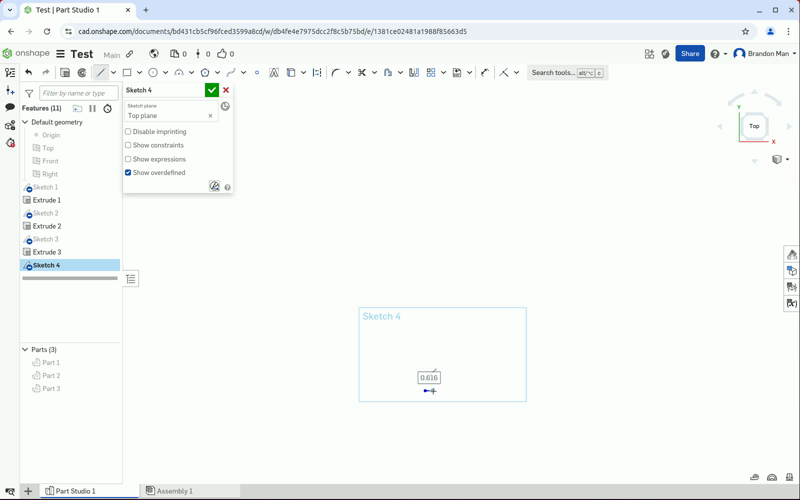
scroll(-6)
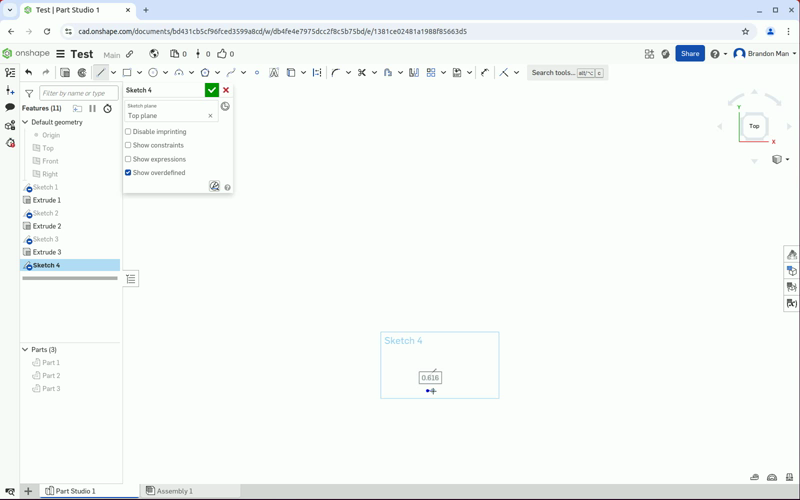
scroll(-6)
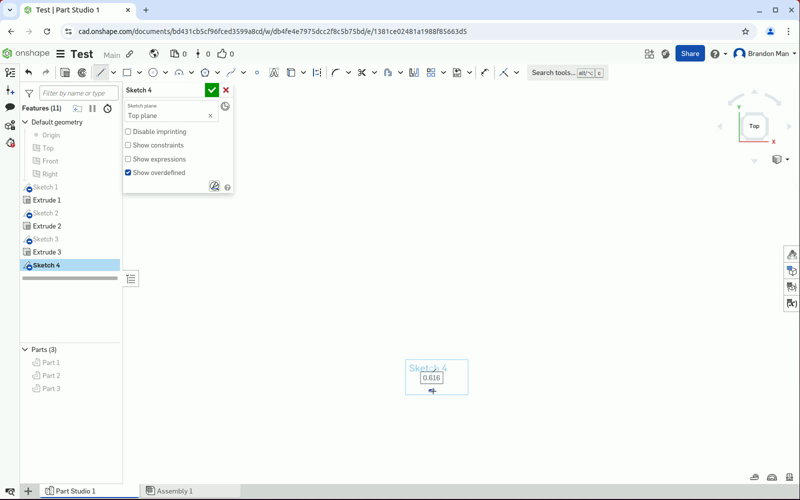
key_up(shift)
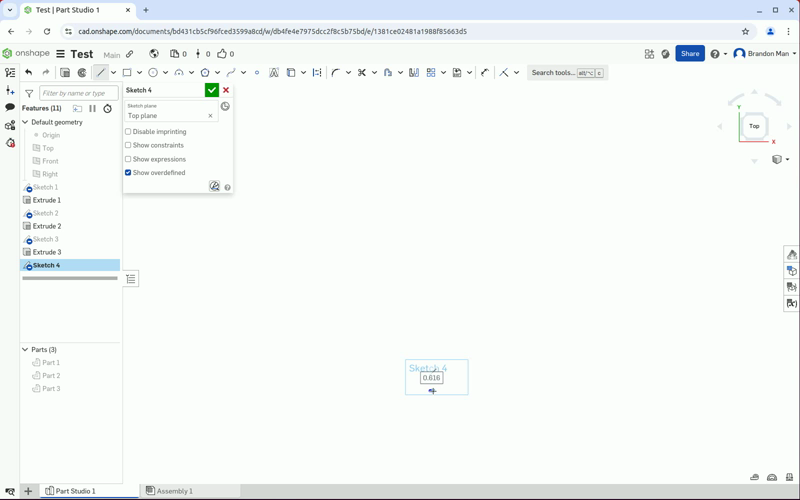
key_down(shift)
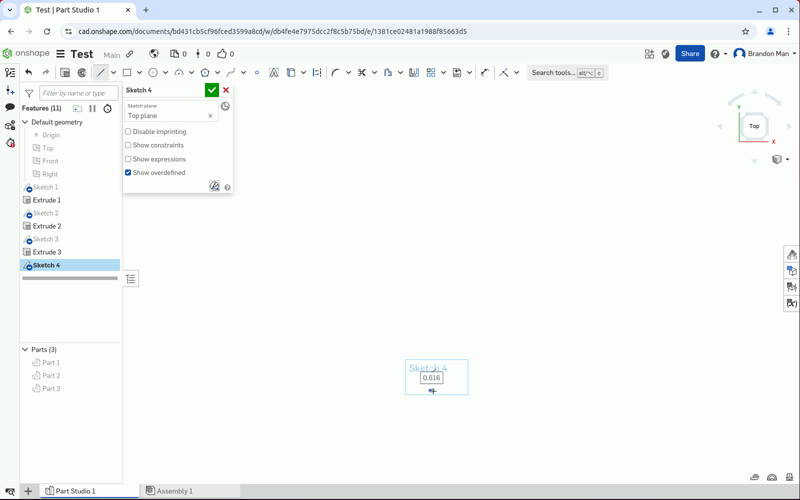
mouse_move(433, 286)
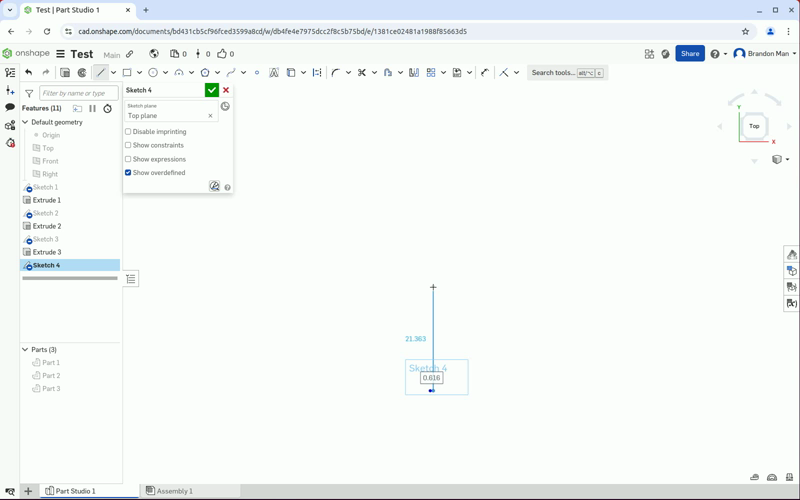
click(433, 286)
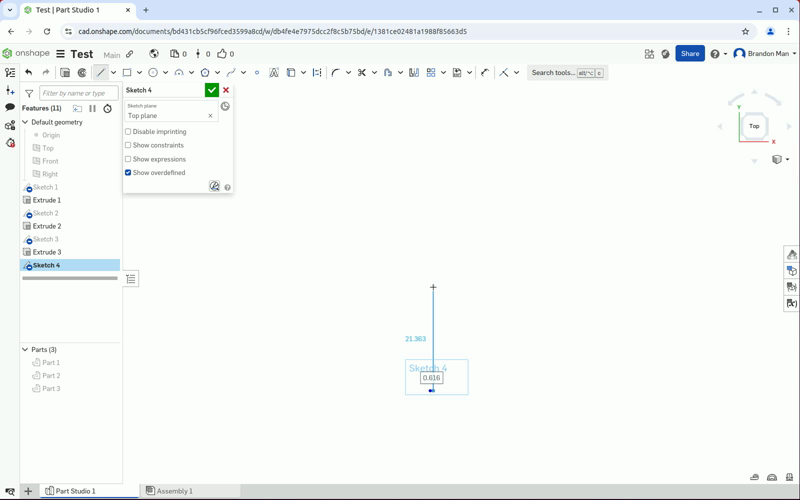
key_up(shift)
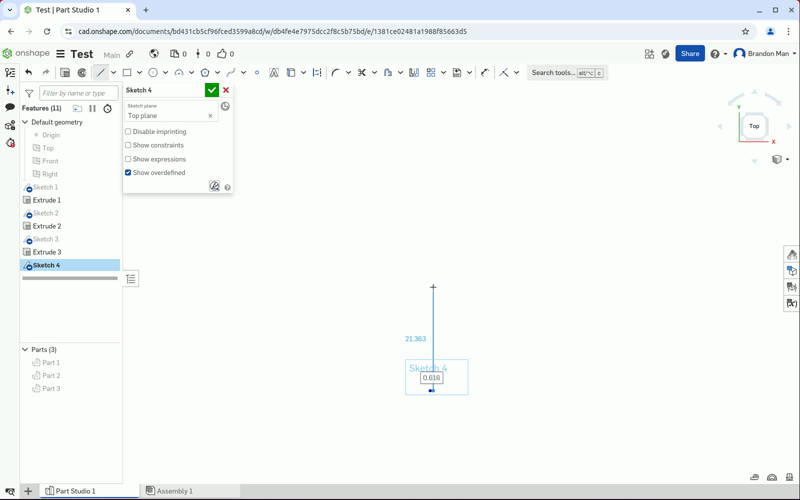
key_down(shift)
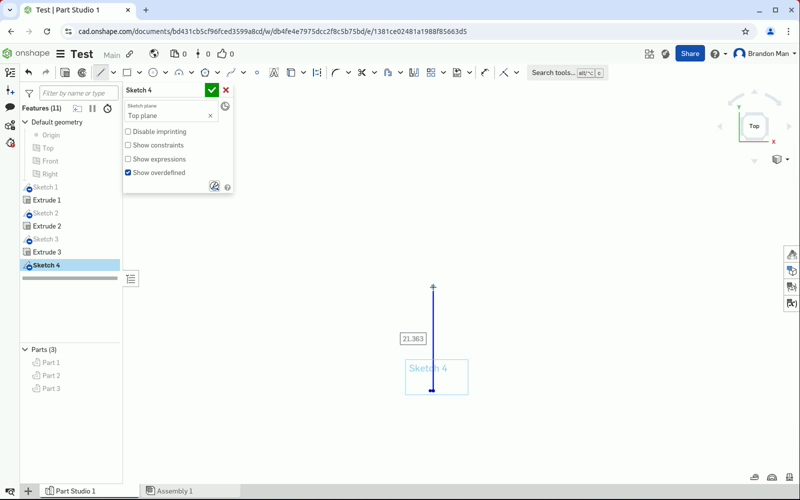
mouse_move(463, 286)
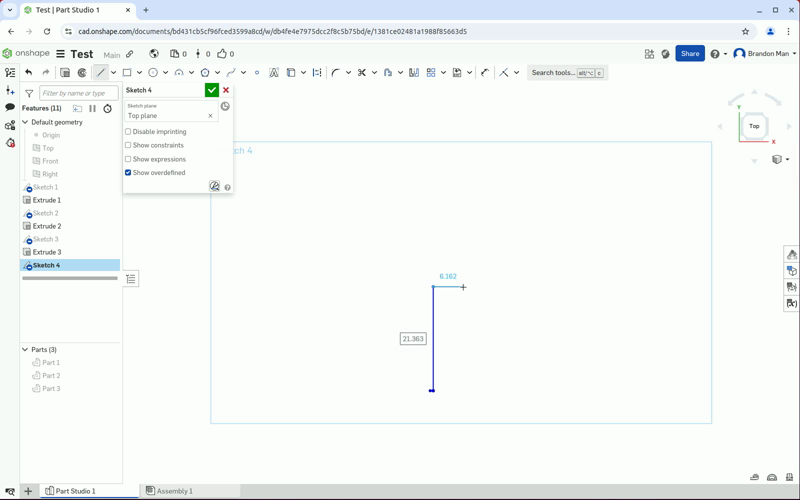
mouse_move(430, 286)
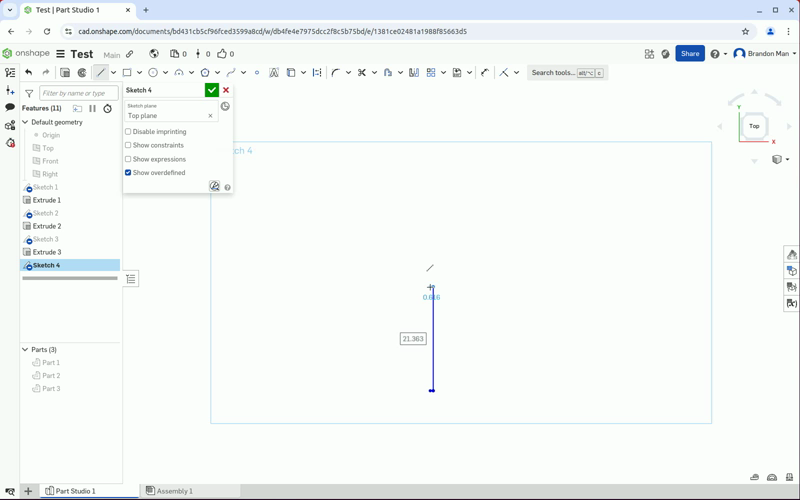
scroll(6)
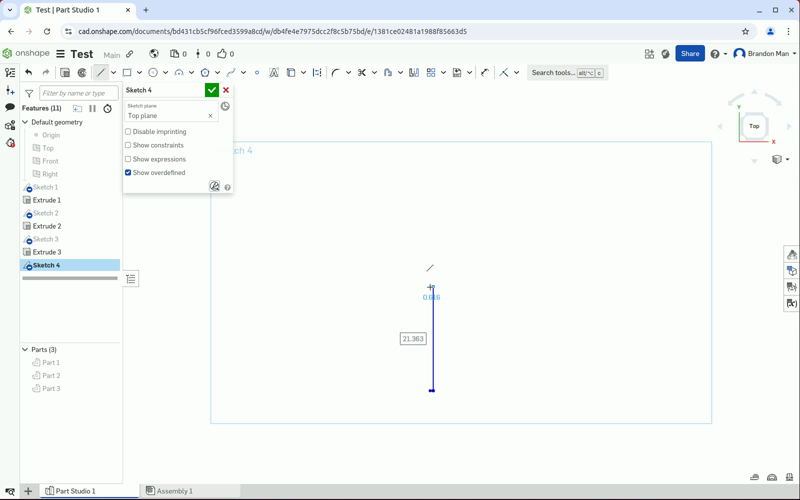
scroll(6)
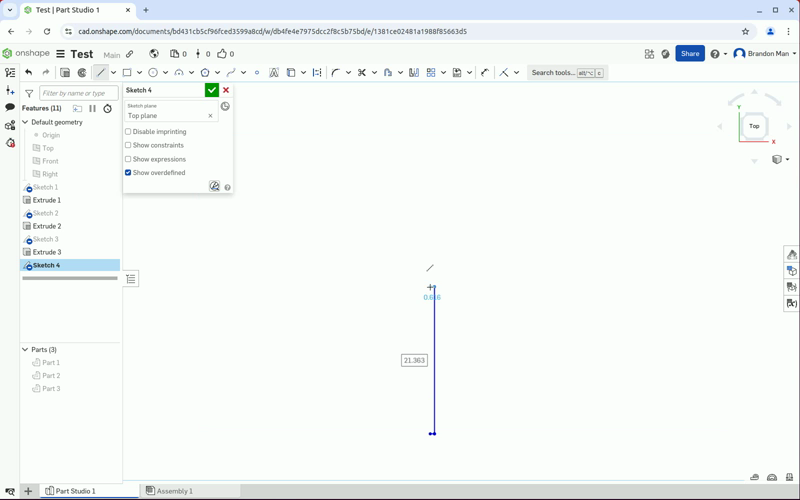
scroll(6)
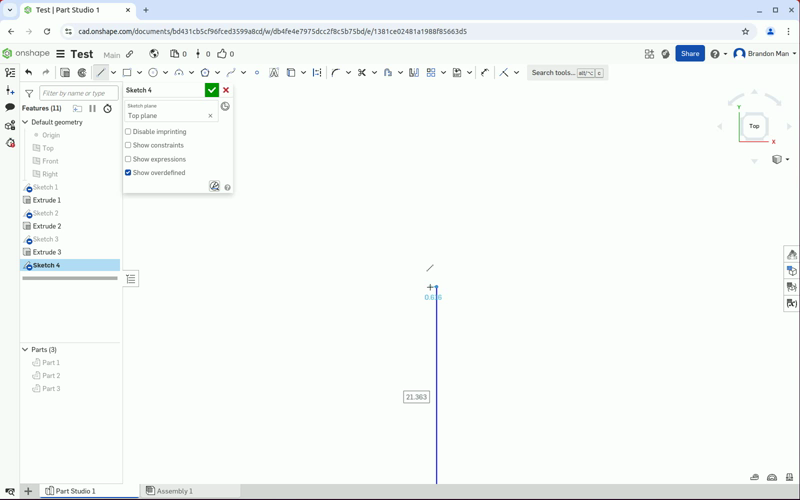
scroll(6)
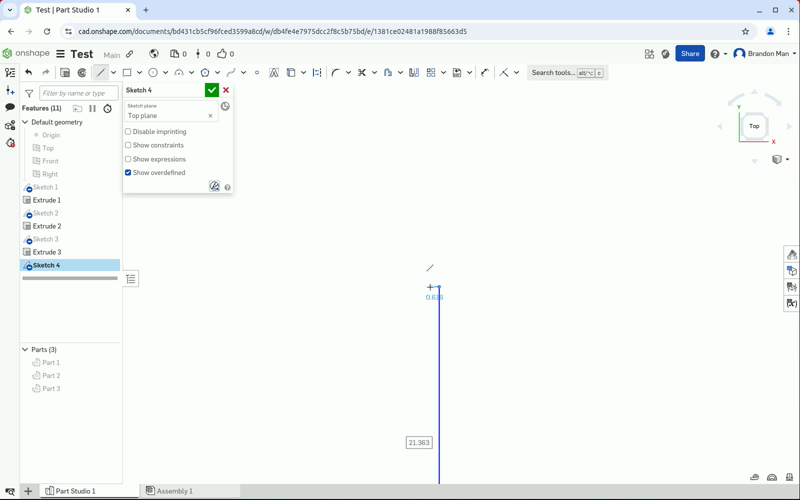
scroll(6)
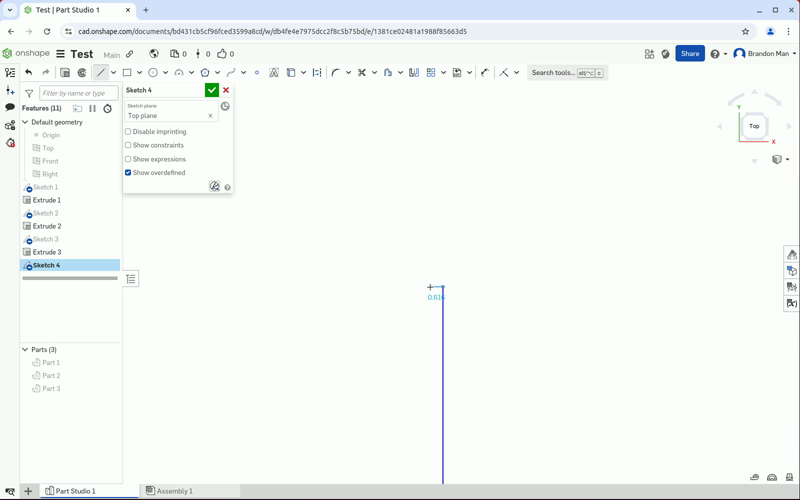
scroll(6)
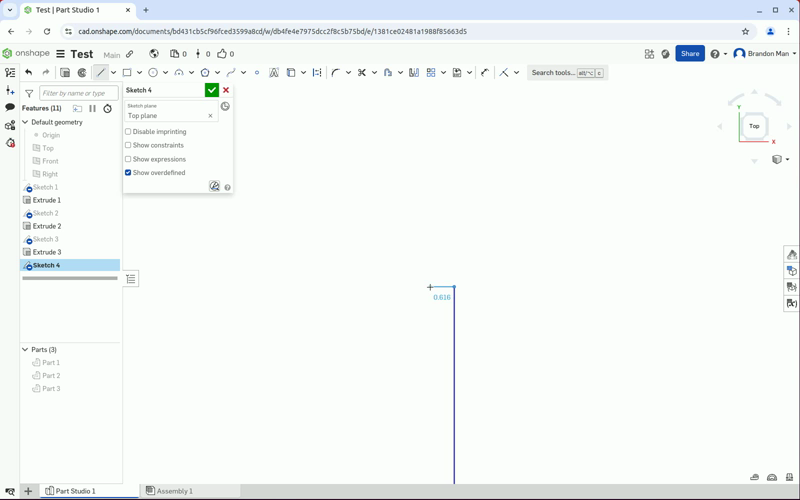
scroll(6)
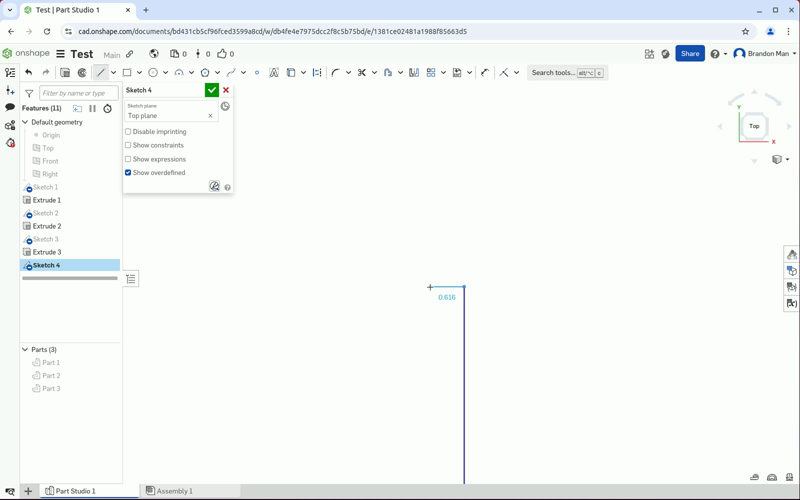
click(430, 286)
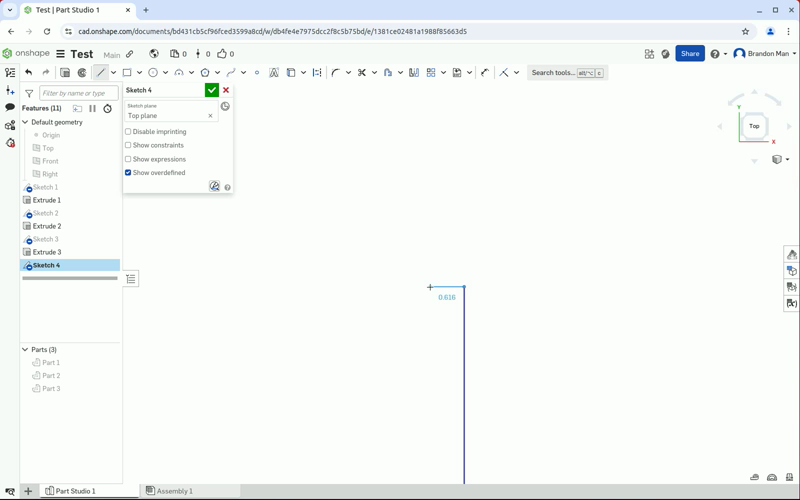
scroll(-6)
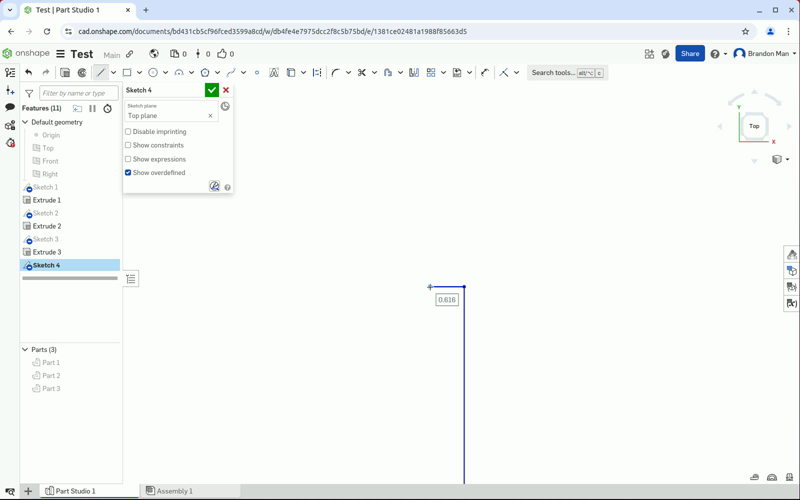
scroll(-6)
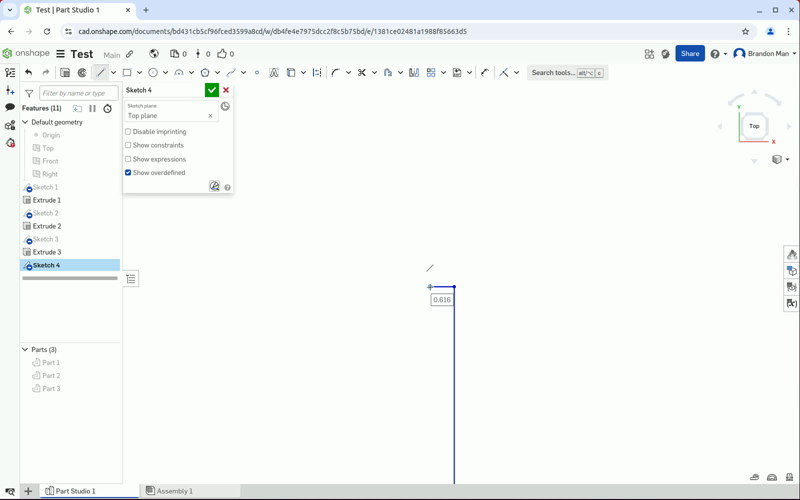
scroll(-6)
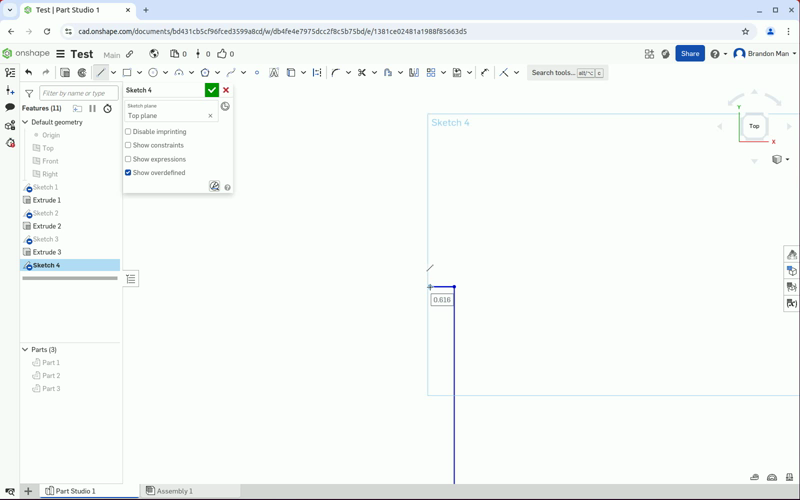
scroll(-6)
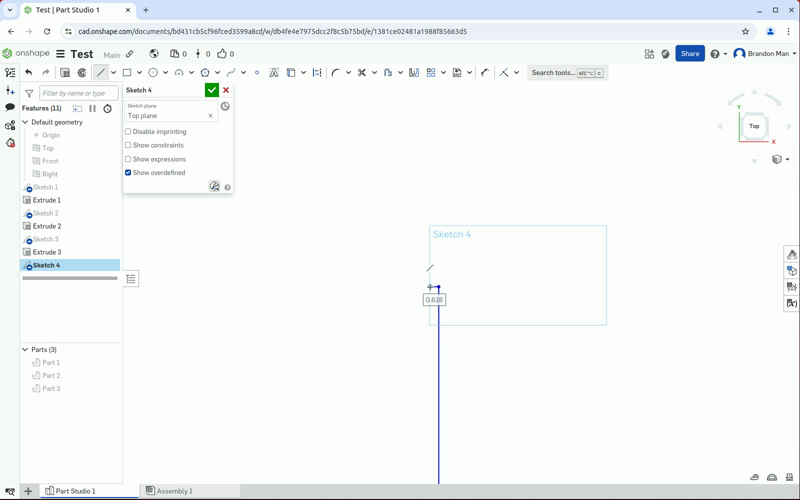
scroll(-6)
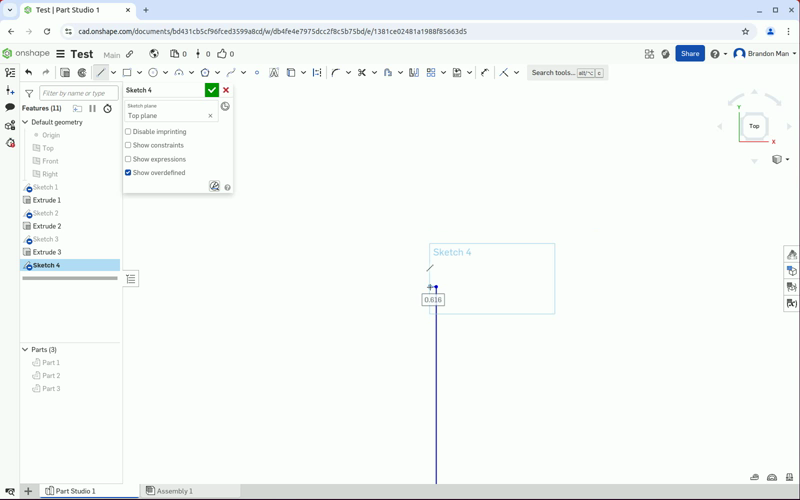
scroll(-6)
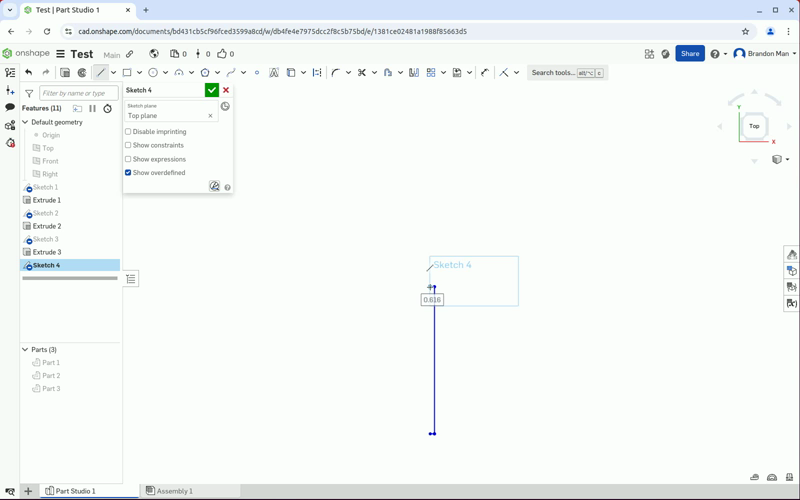
scroll(-6)
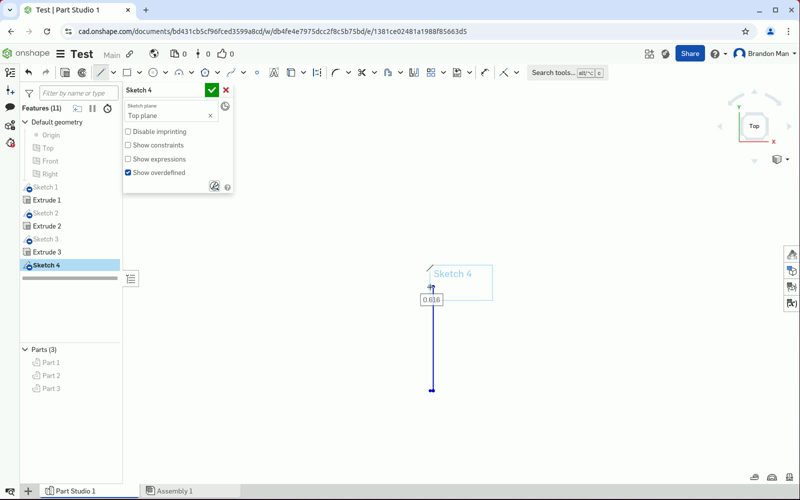
key_up(shift)
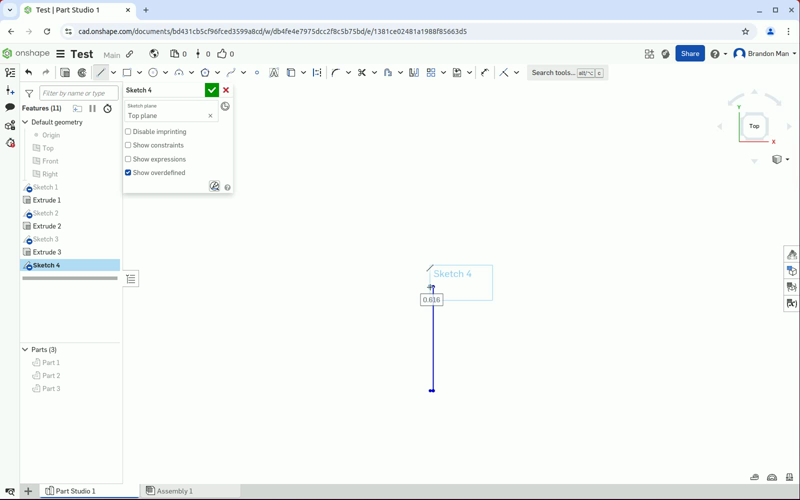
key_down(shift)
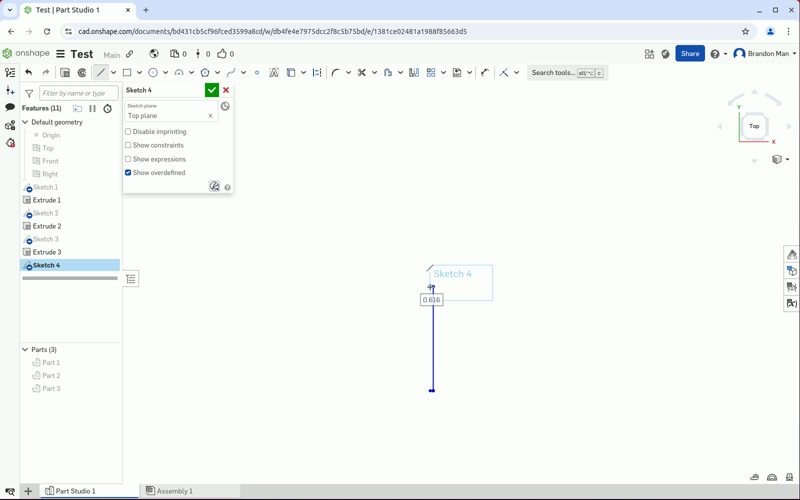
mouse_move(430, 390)
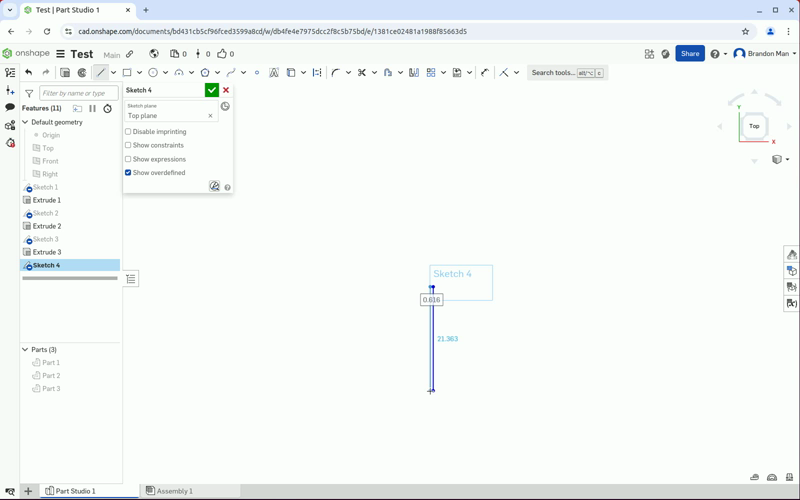
scroll(6)
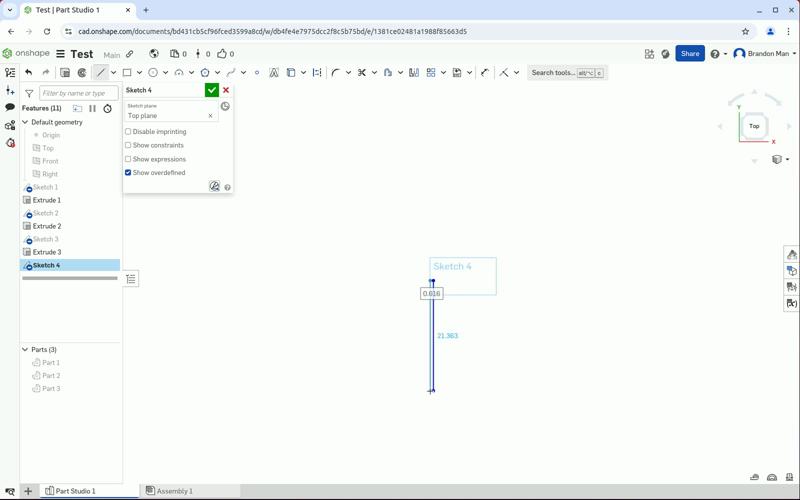
scroll(6)
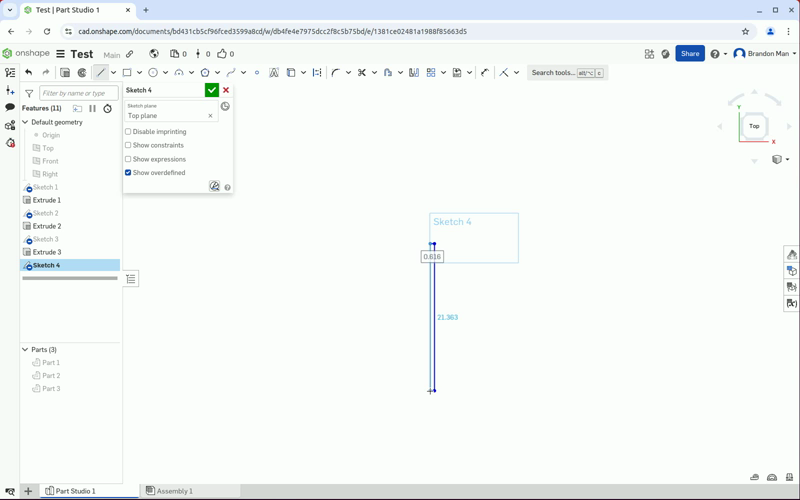
scroll(6)
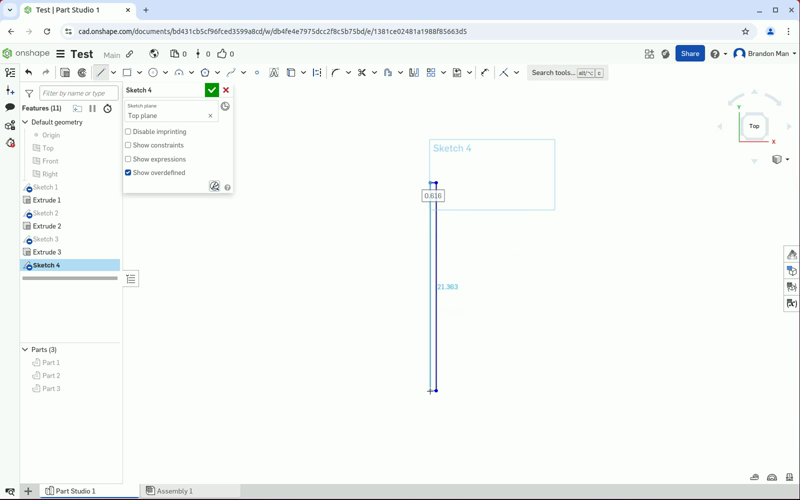
scroll(6)
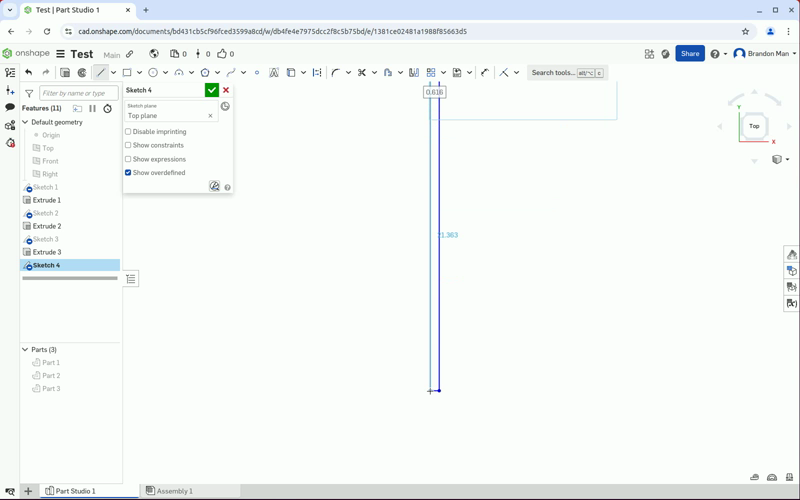
scroll(6)
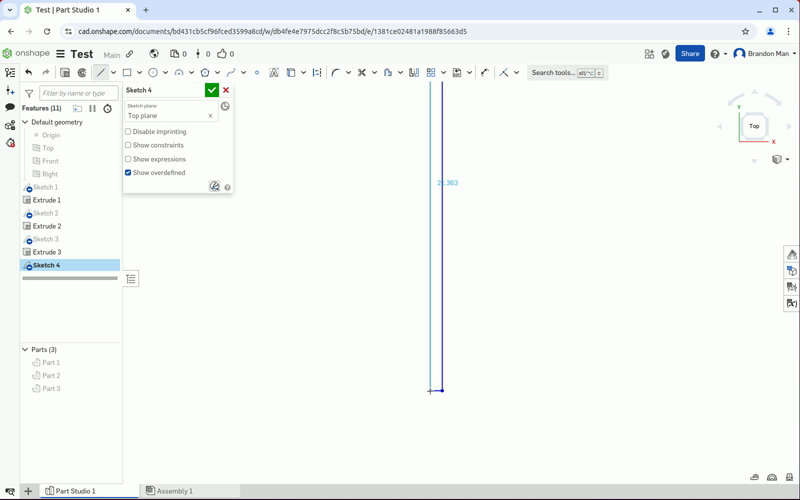
scroll(6)
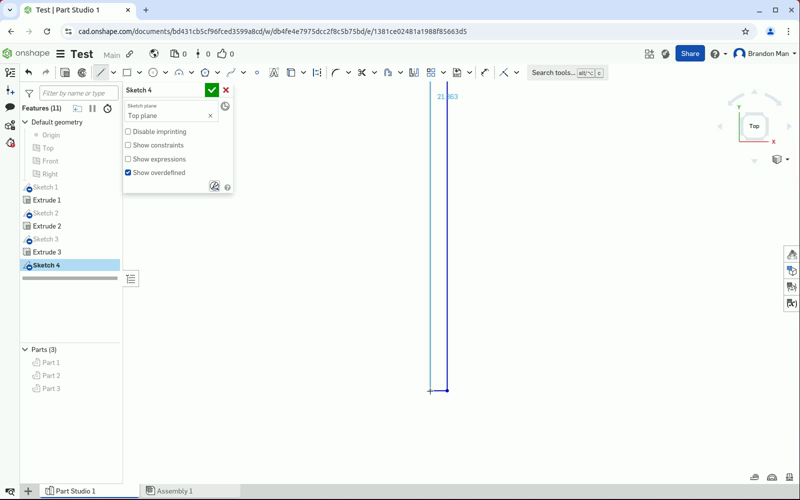
scroll(6)
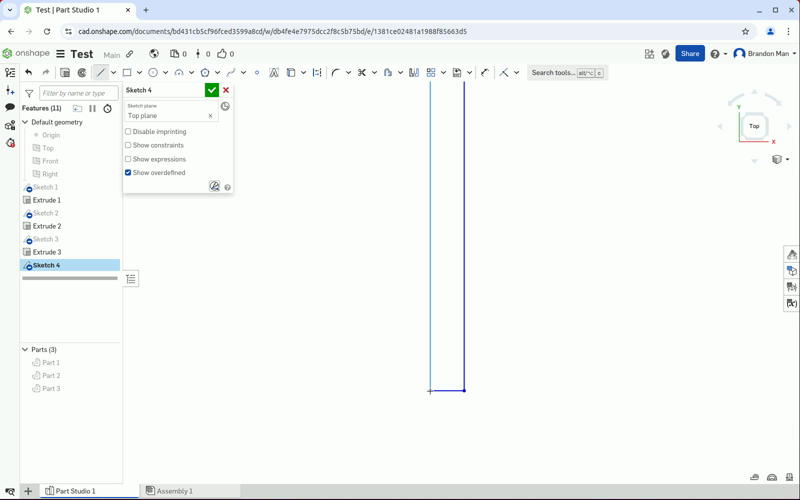
key_up(shift)
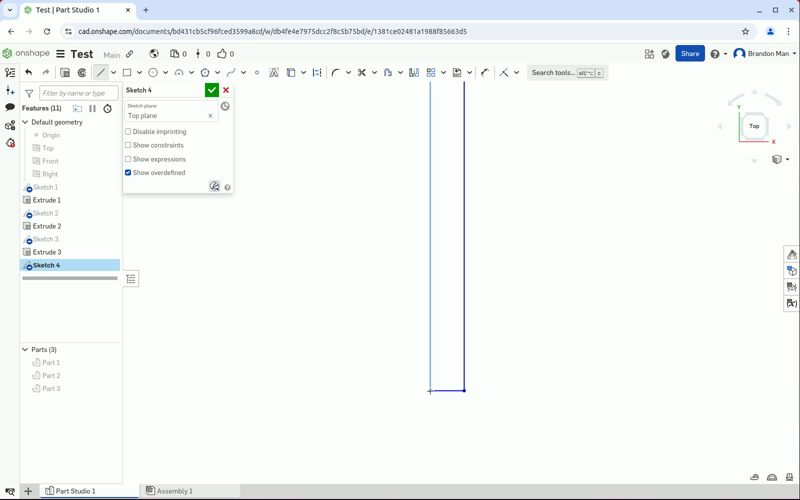
click(430, 390)
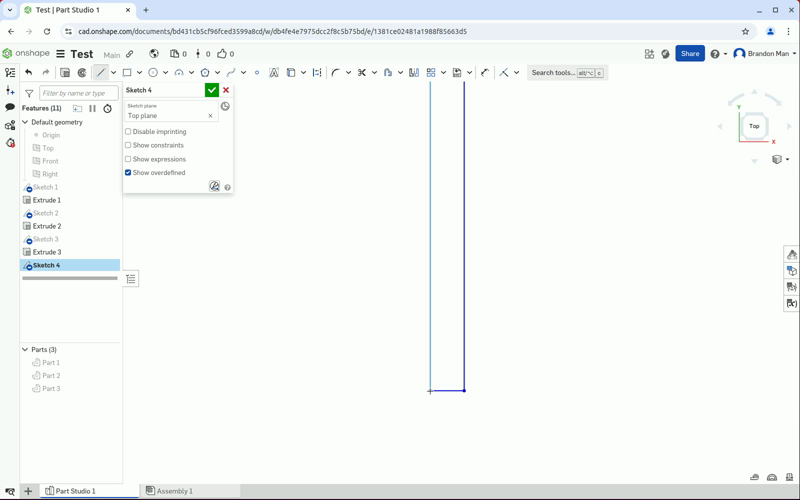
scroll(-6)
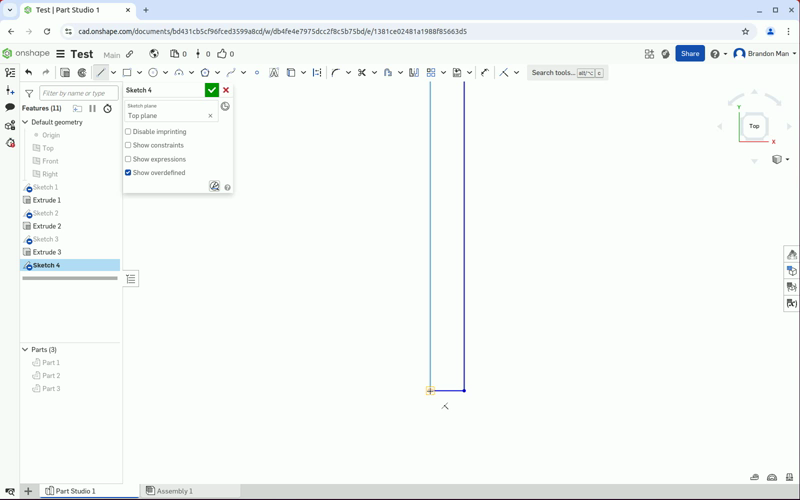
scroll(-6)
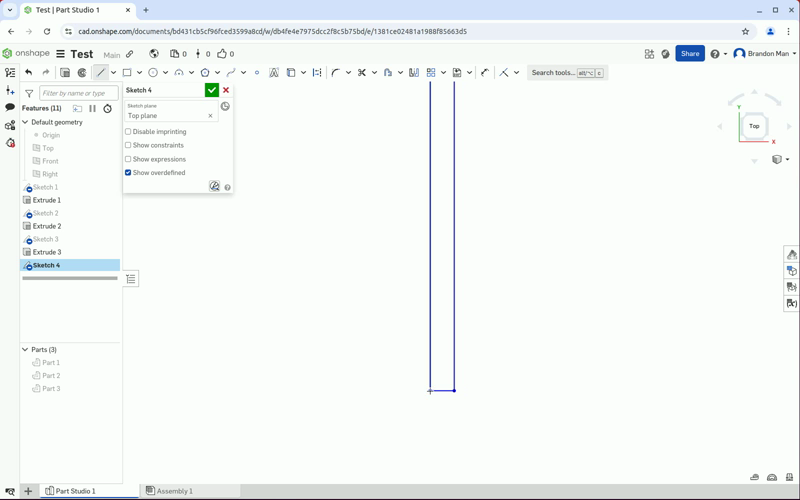
scroll(-6)
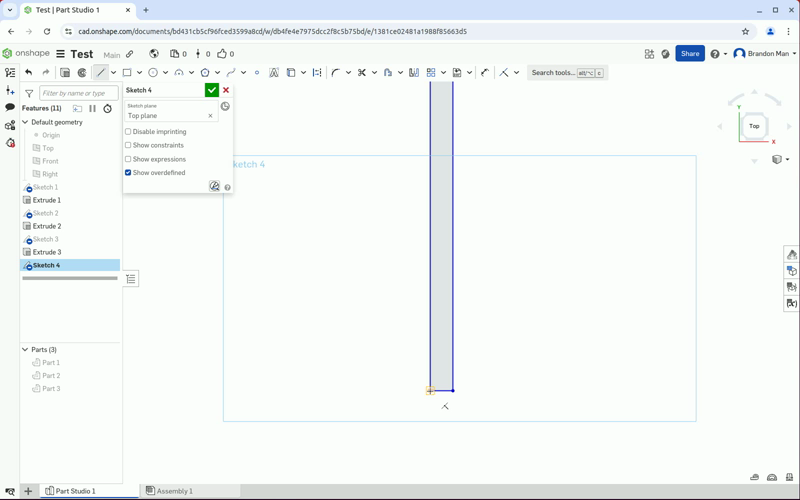
scroll(-6)
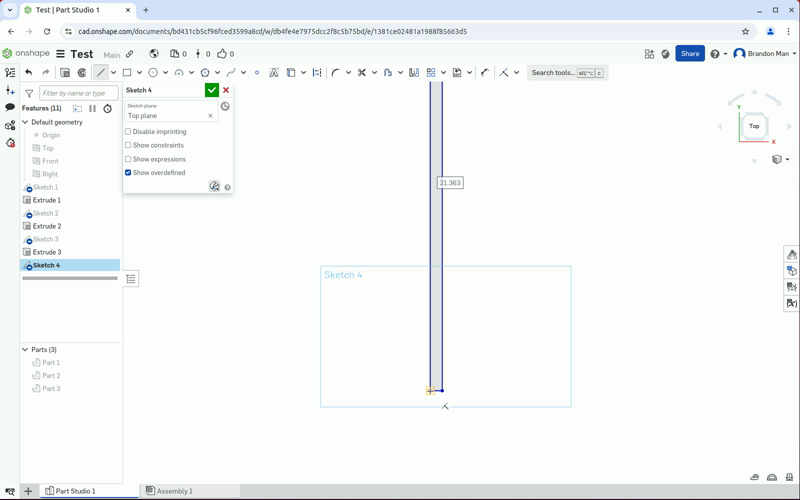
scroll(-6)
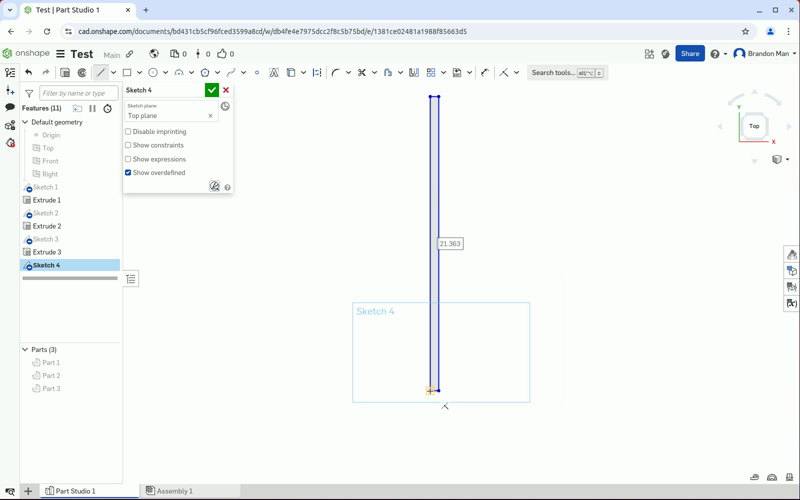
scroll(-6)
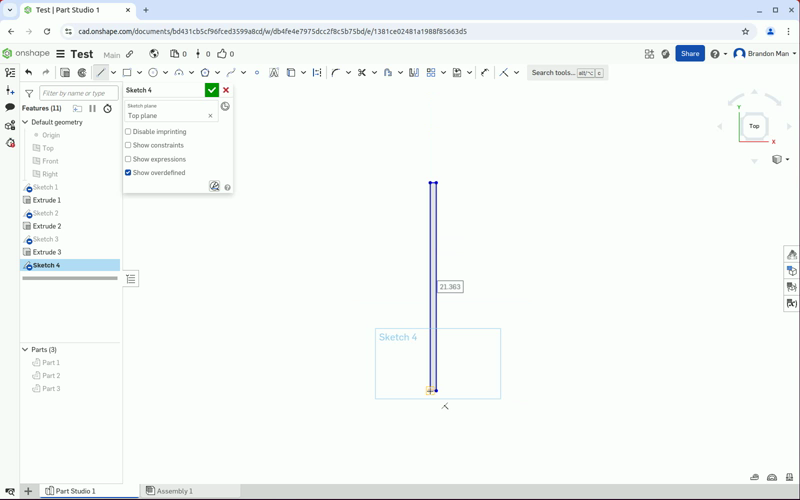
scroll(-6)
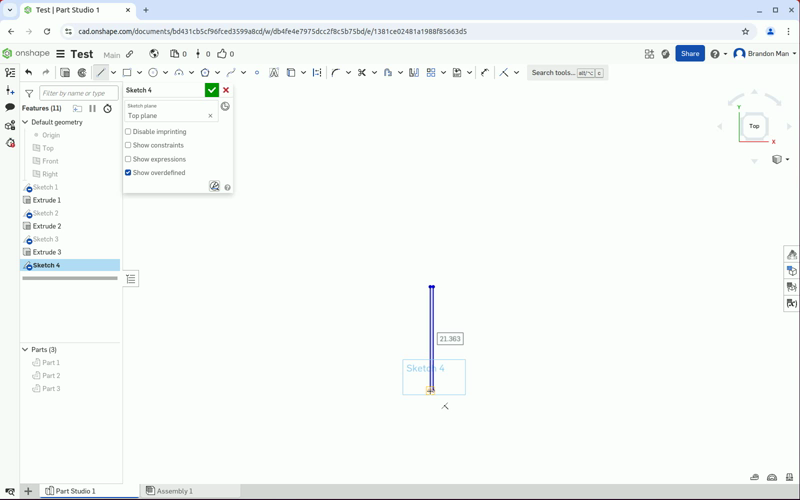
key(esc)
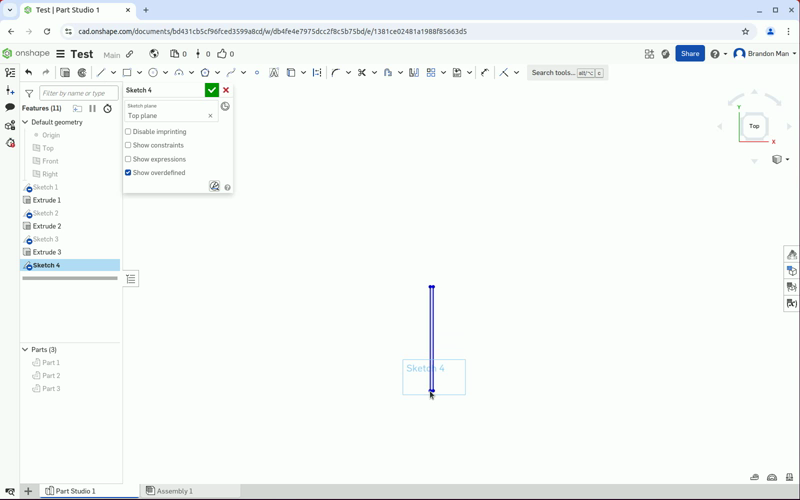
mouse_move(431, 356)
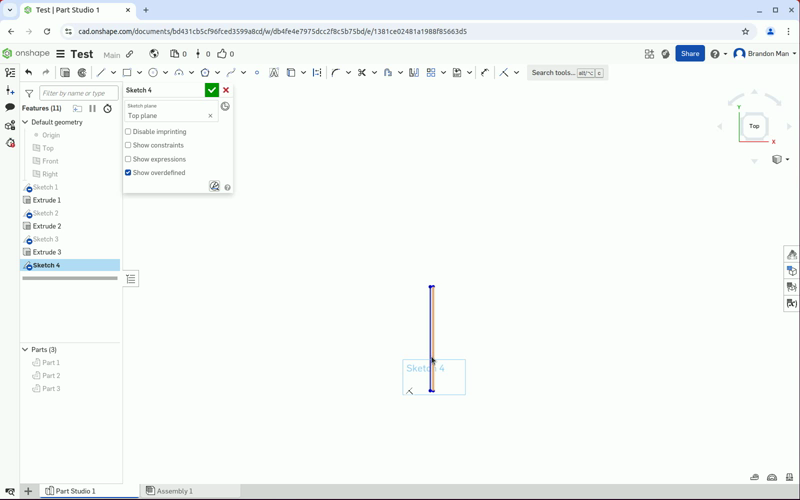
scroll(6)
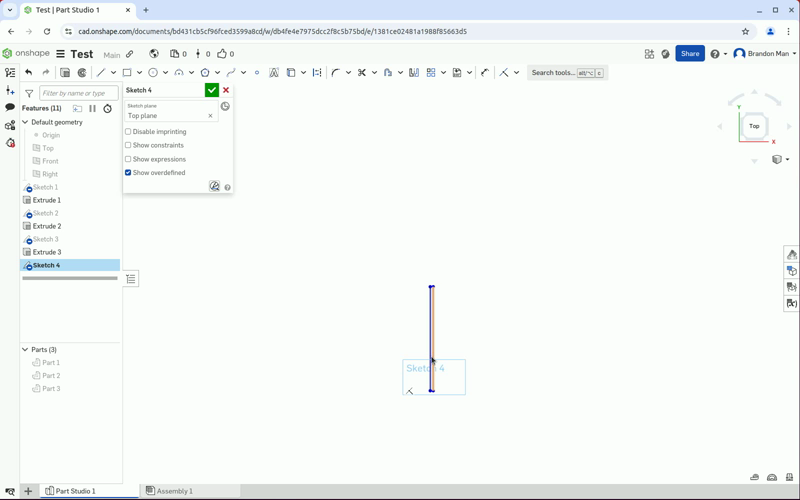
scroll(6)
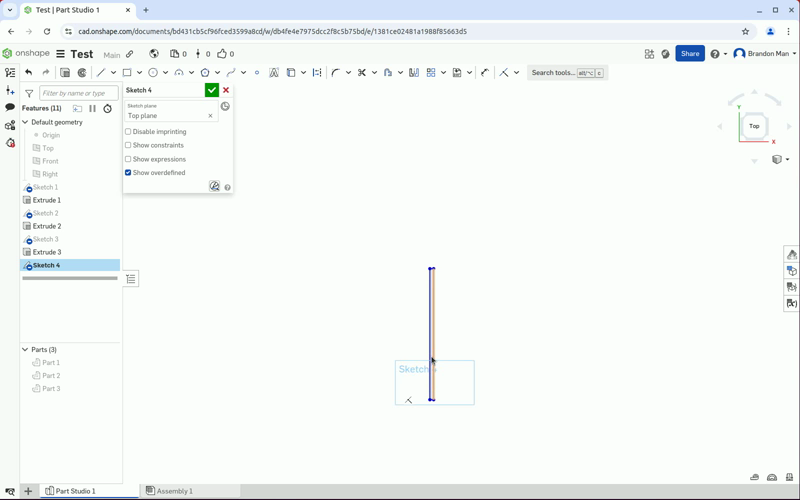
scroll(6)
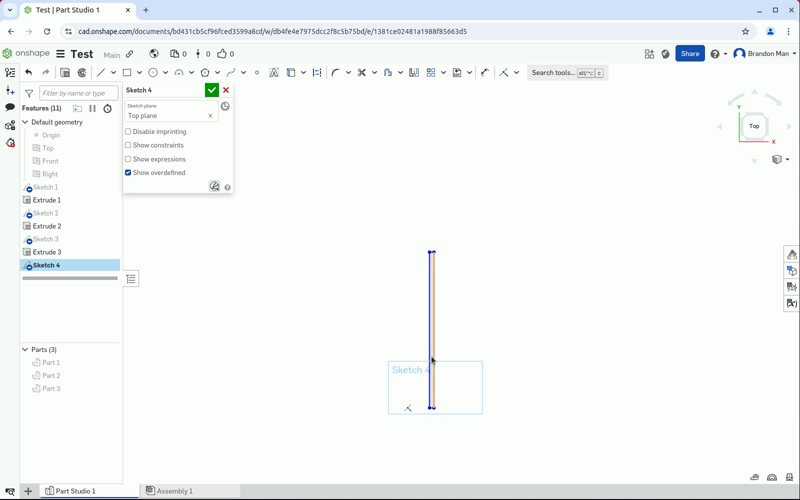
scroll(6)
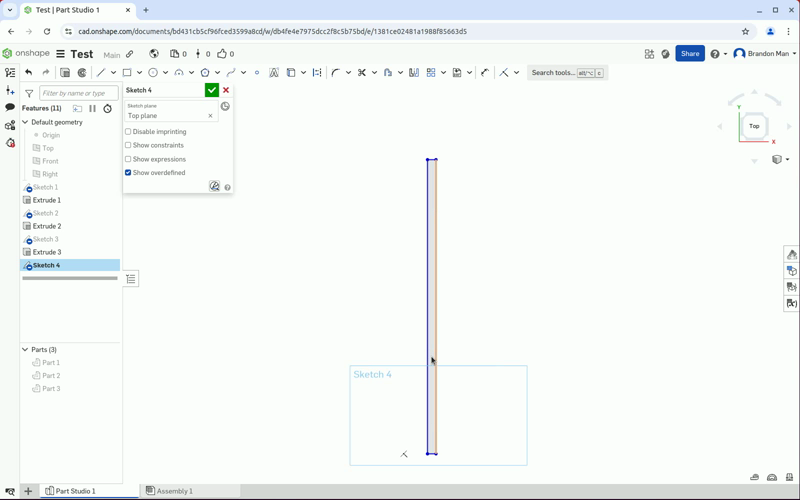
scroll(6)
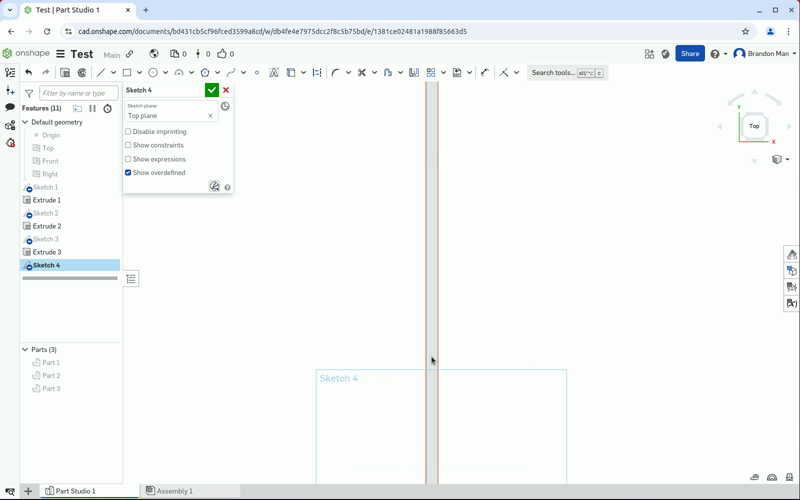
scroll(6)
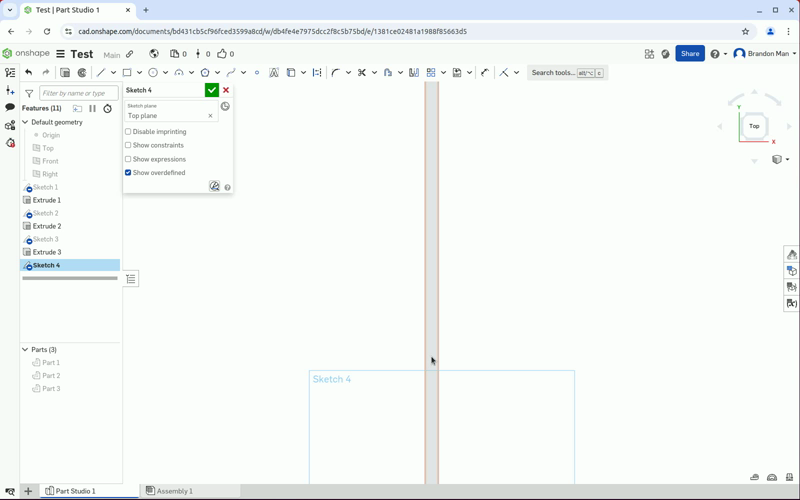
scroll(6)
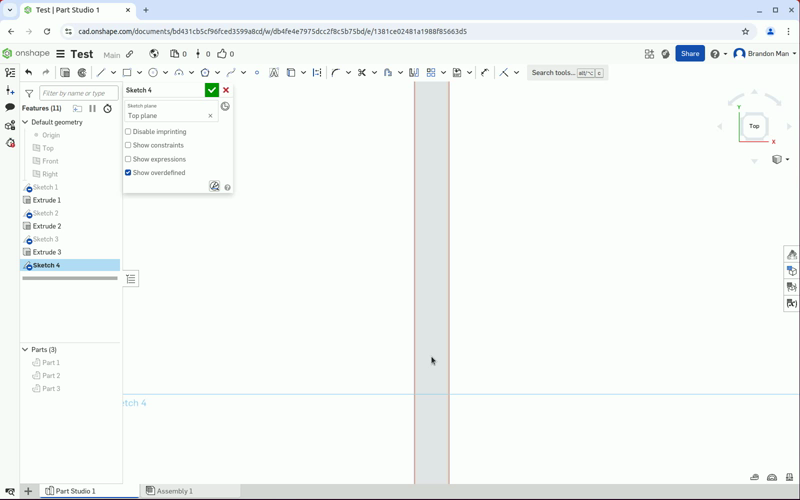
click(431, 356)
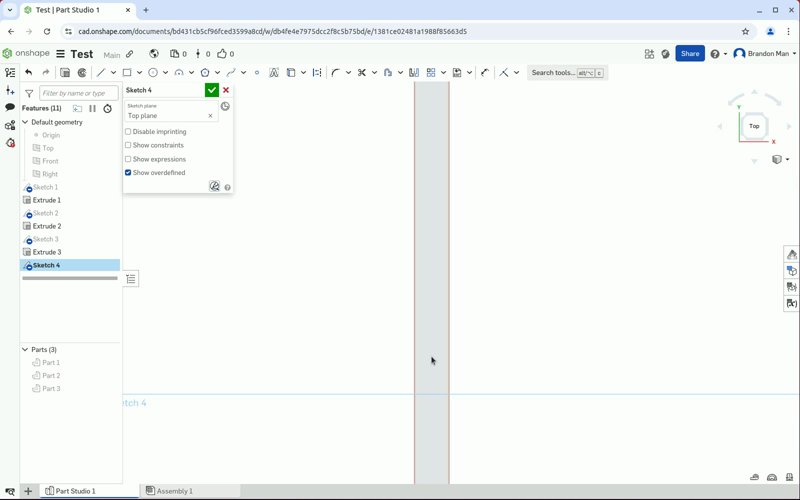
scroll(-6)
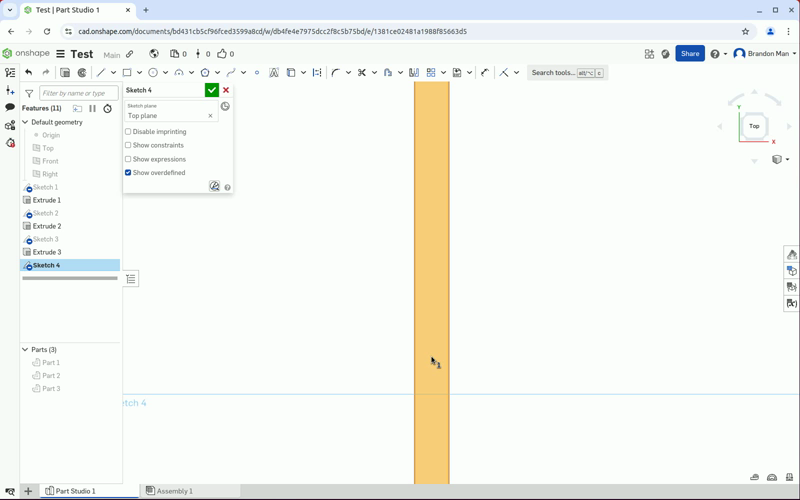
scroll(-6)
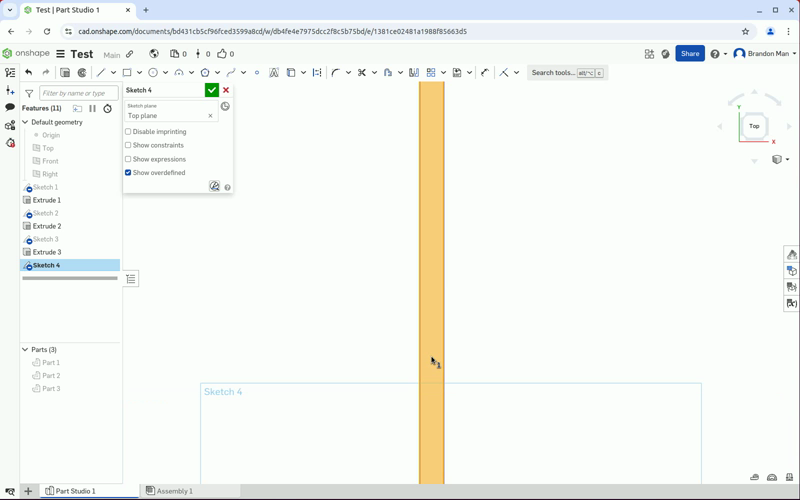
scroll(-6)
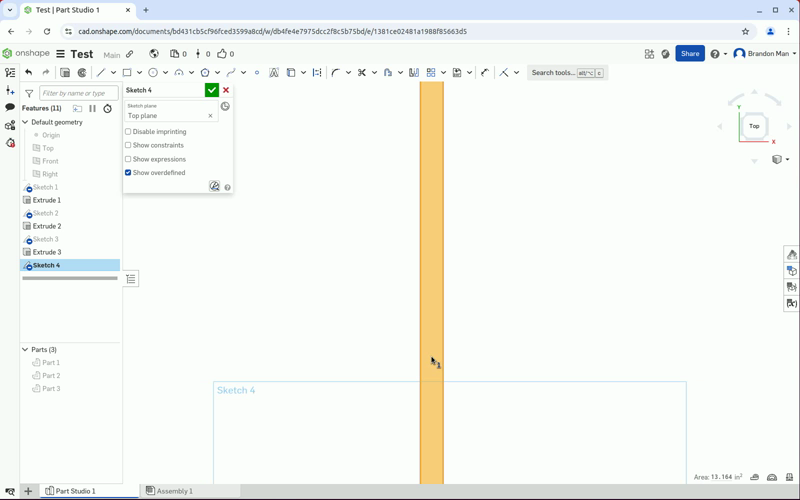
scroll(-6)
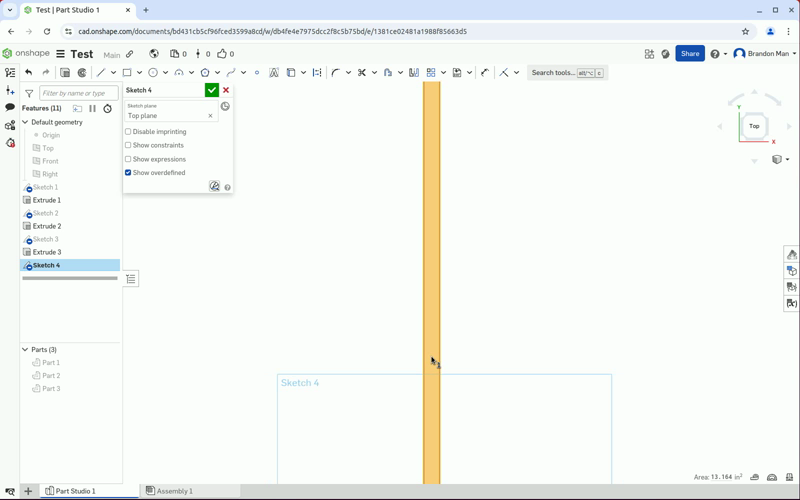
scroll(-6)
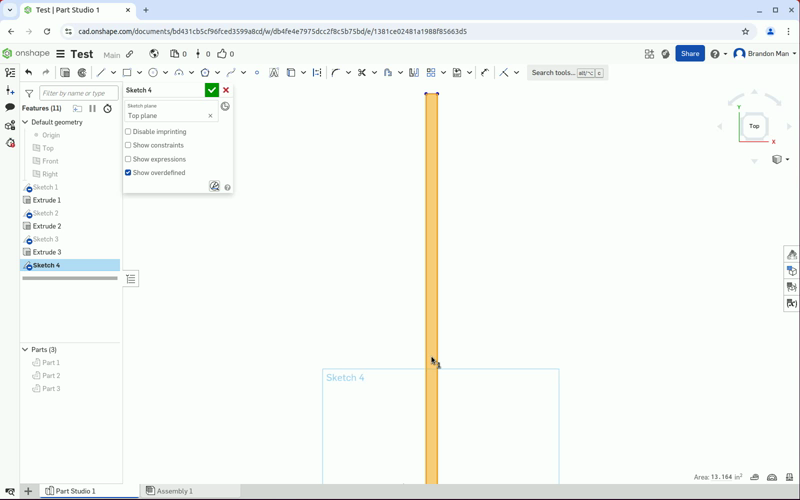
scroll(-6)
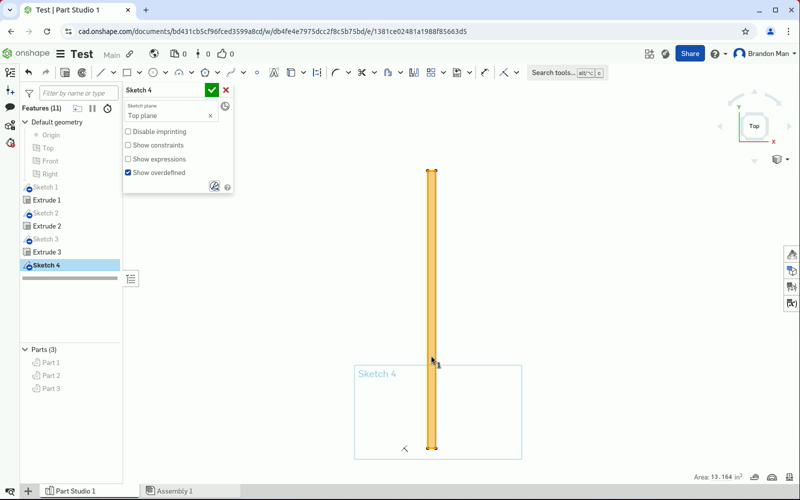
scroll(-6)
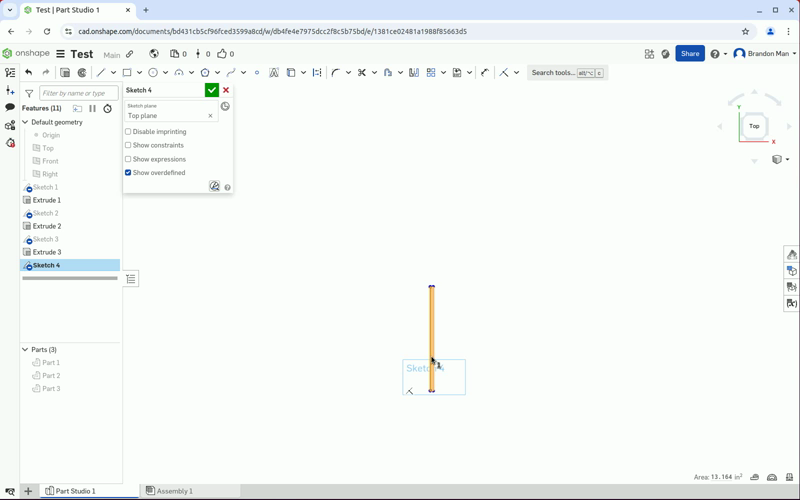
mouse_move(73, 352)
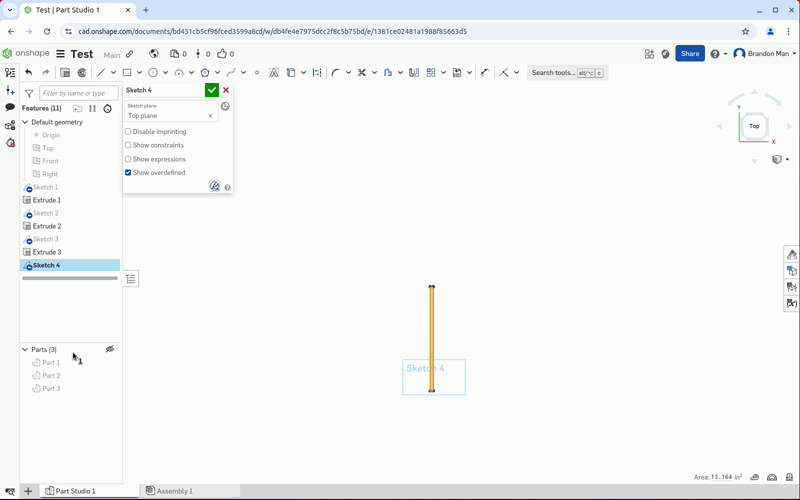
key(shift+y)
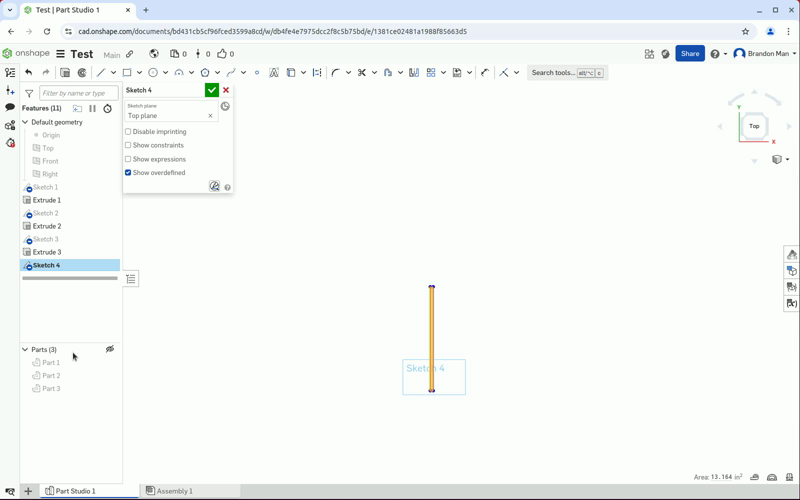
key(shift+e)
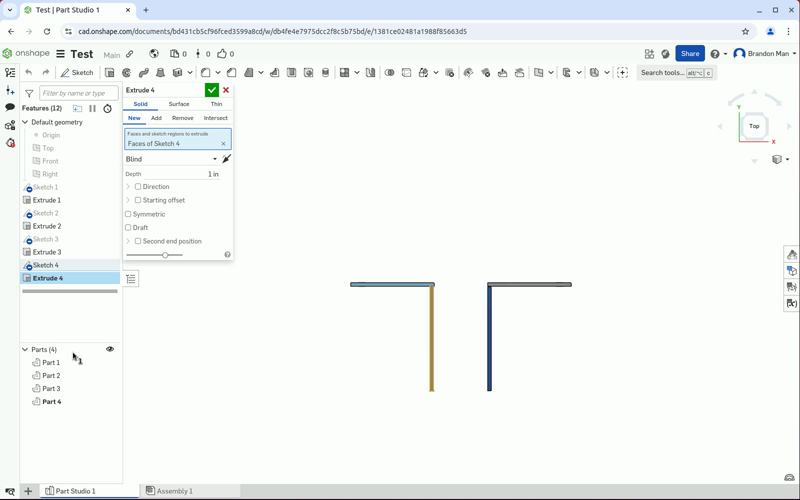
mouse_move(143, 106)
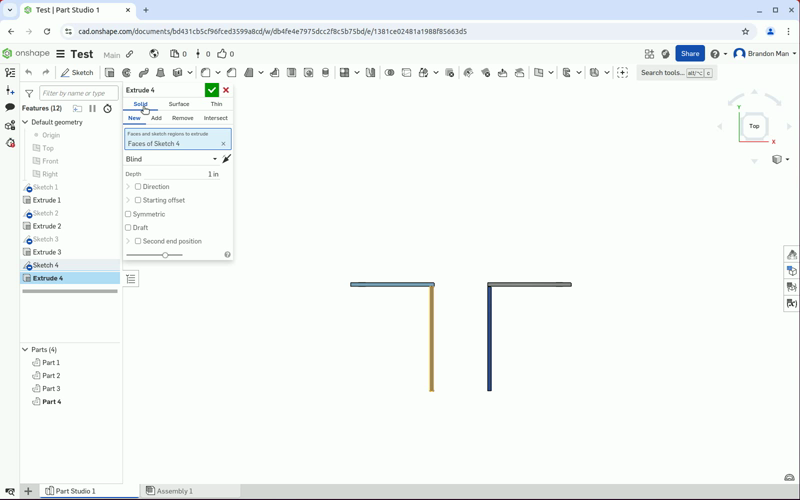
click(143, 106)
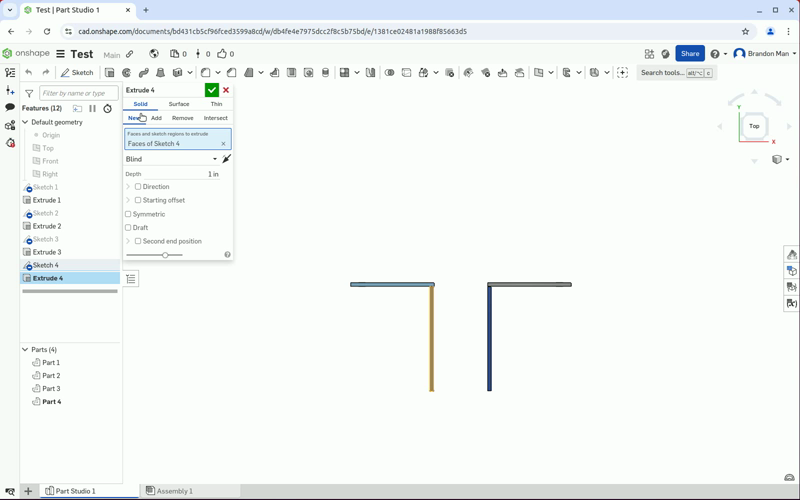
mouse_move(137, 120)
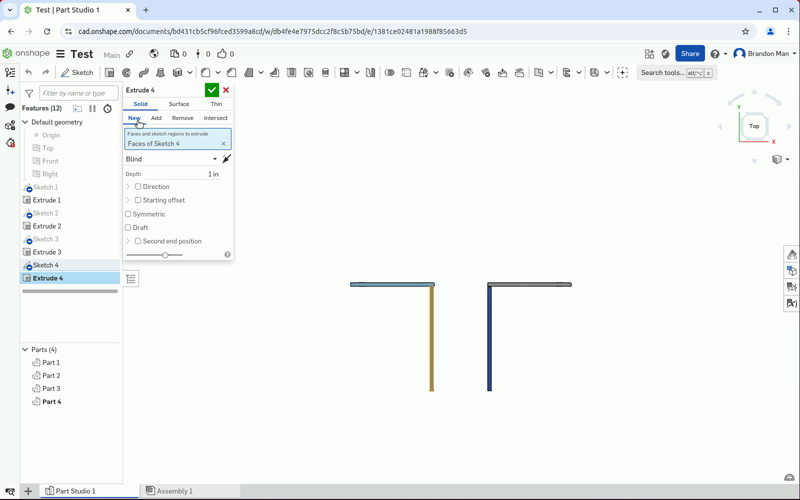
click(137, 120)
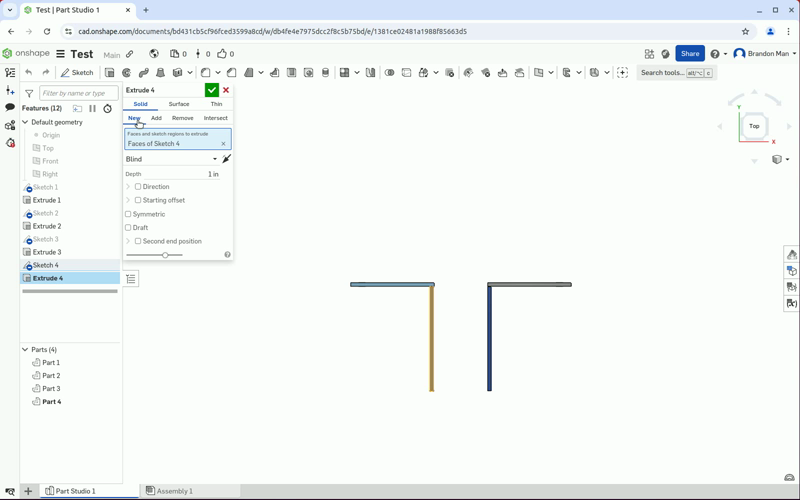
key(tab, 4)
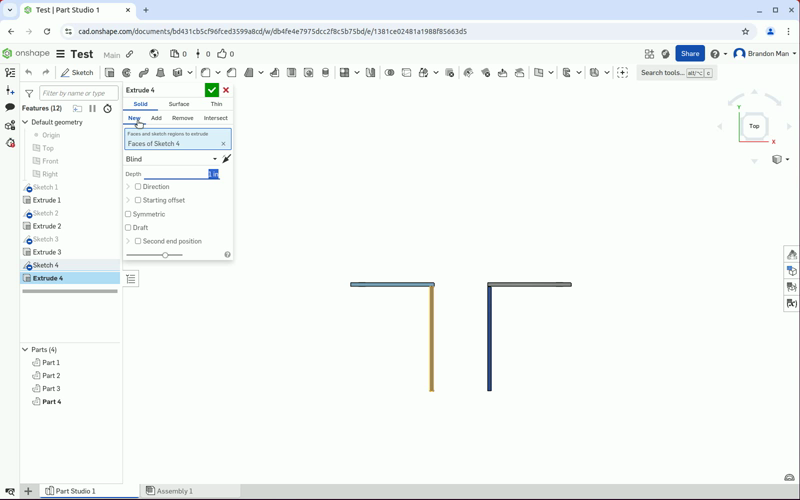
text(11.072)
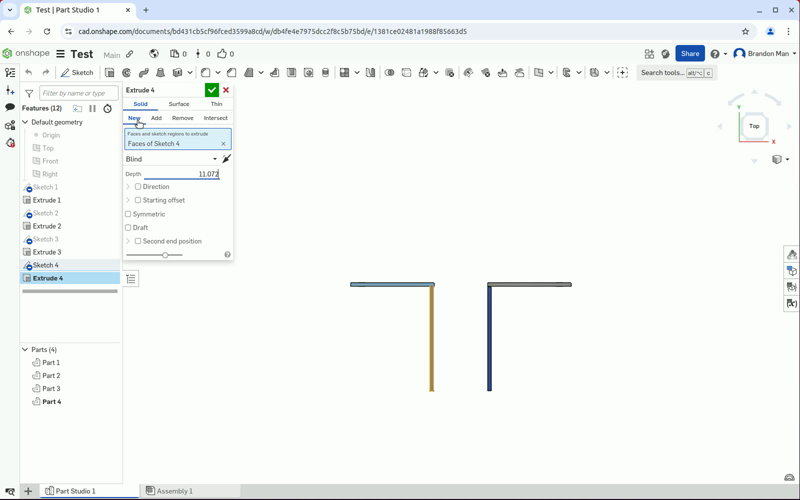
key(tab, 3)
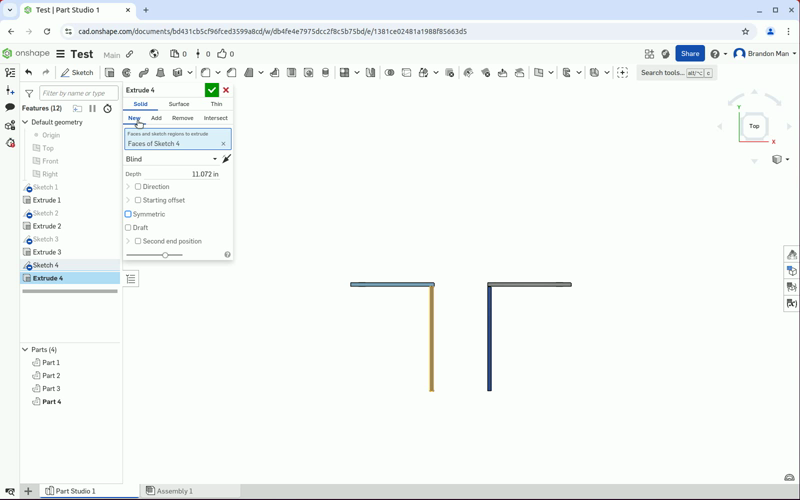
key(space)
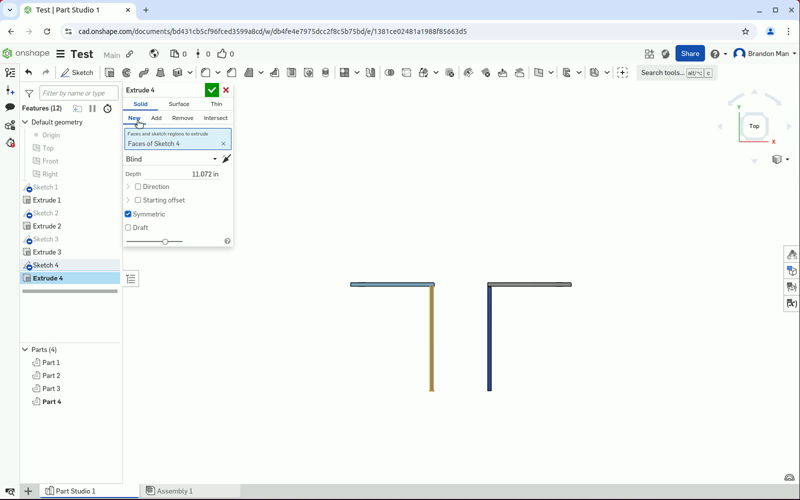
key(enter)
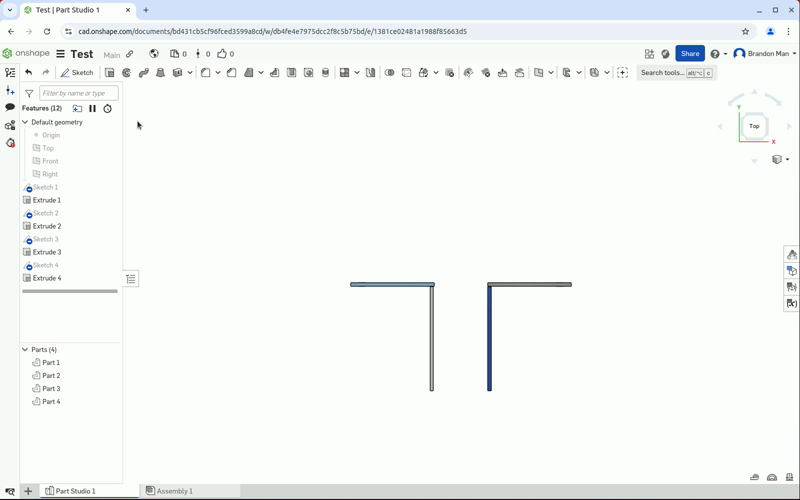
key(shift+h)
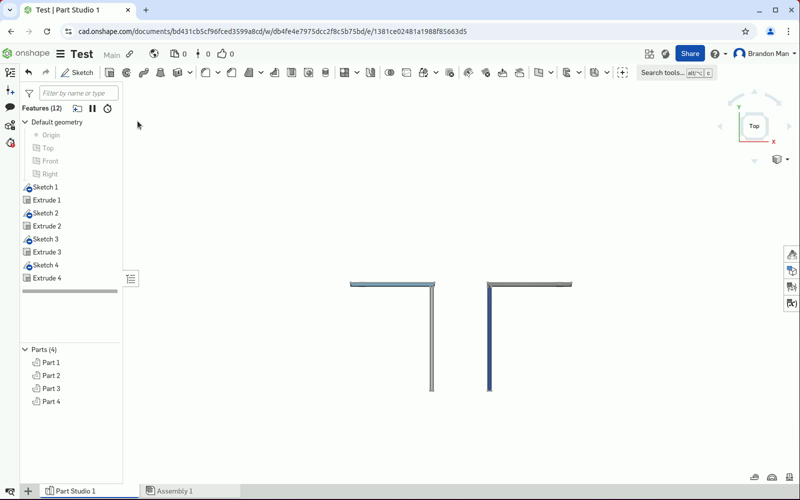
key(shift+h)
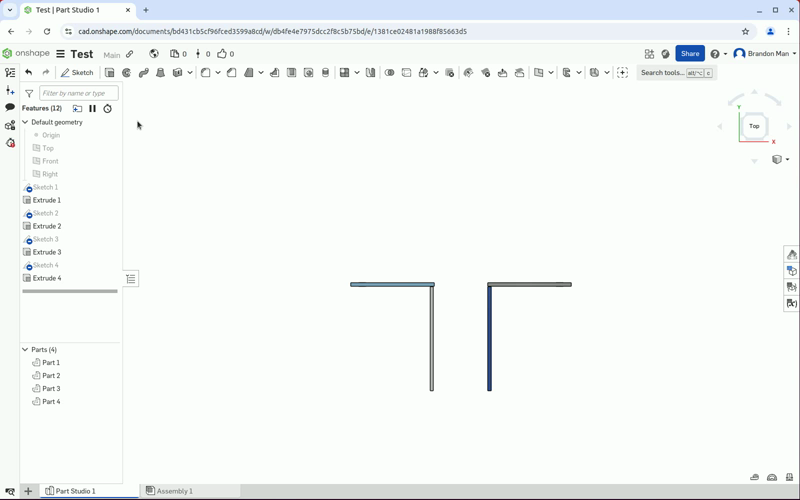
mouse_move(73, 189)
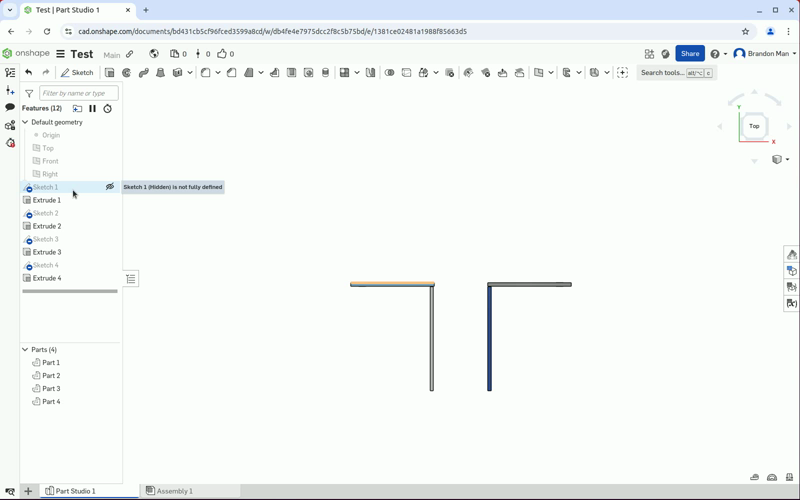
click(73, 189)
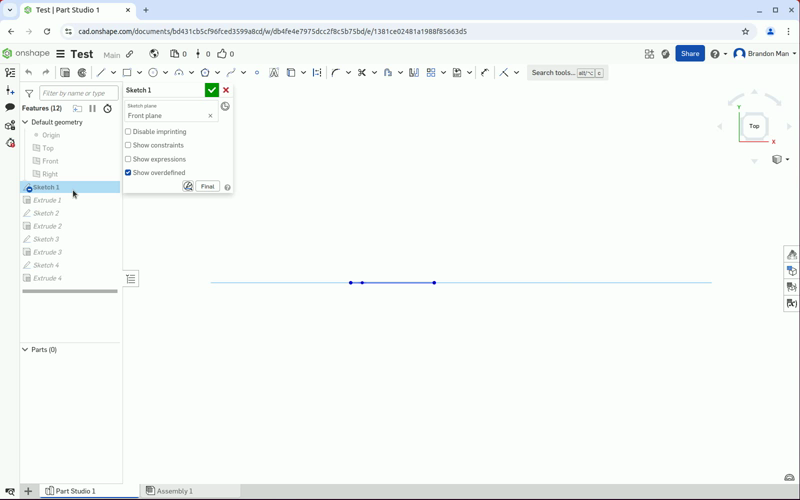
mouse_move(229, 92)
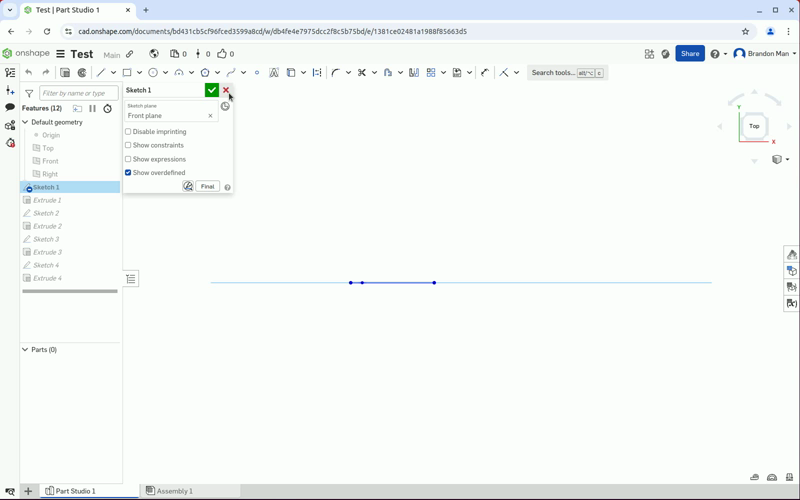
click(229, 92)
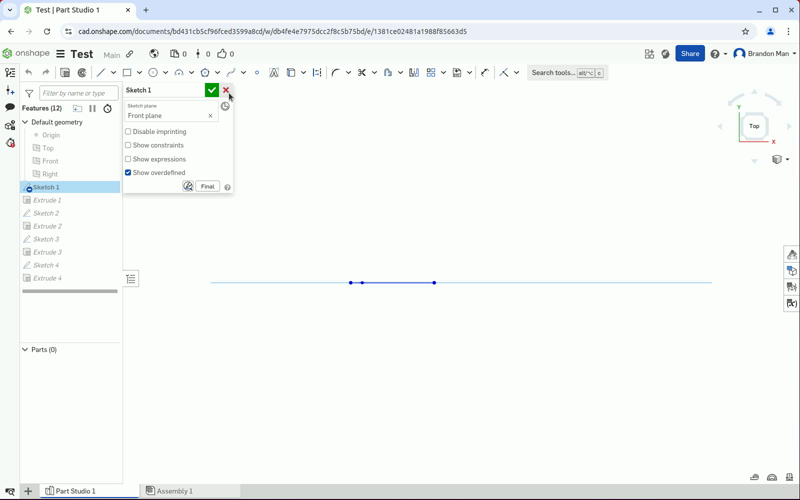
key(shift+s)
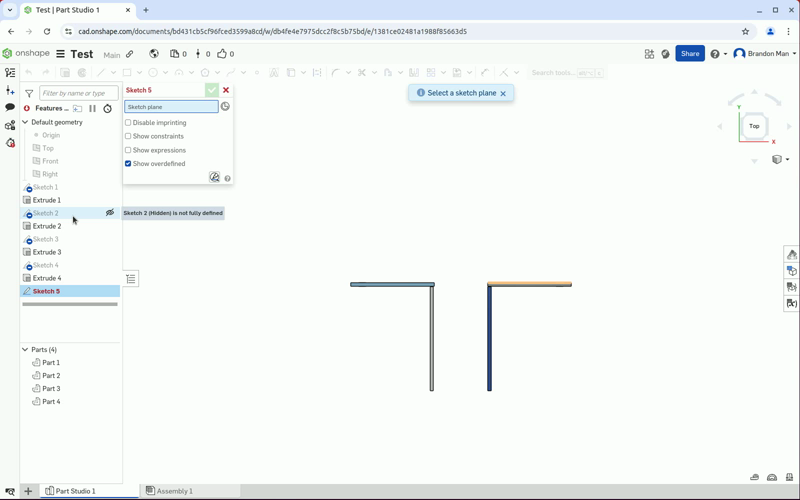
scroll(3)
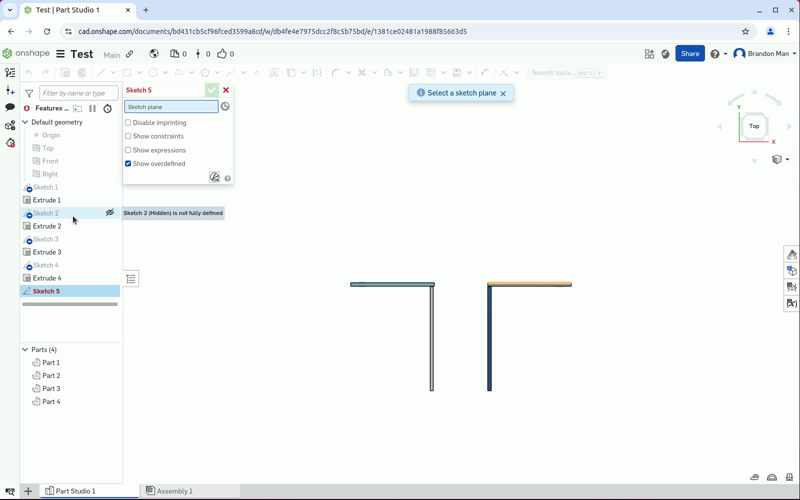
mouse_move(73, 150)
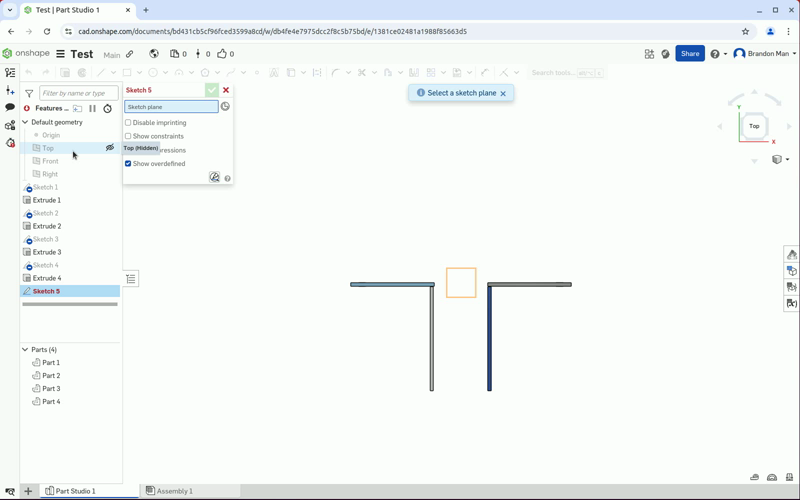
click(73, 150)
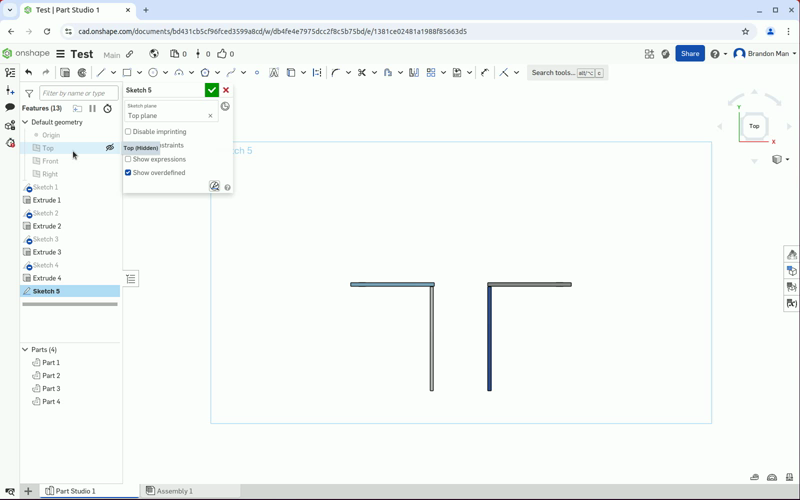
mouse_move(73, 352)
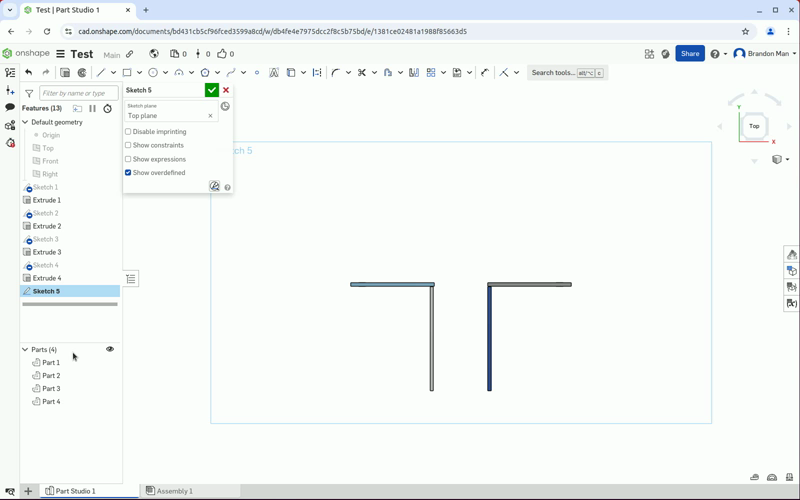
key(y)
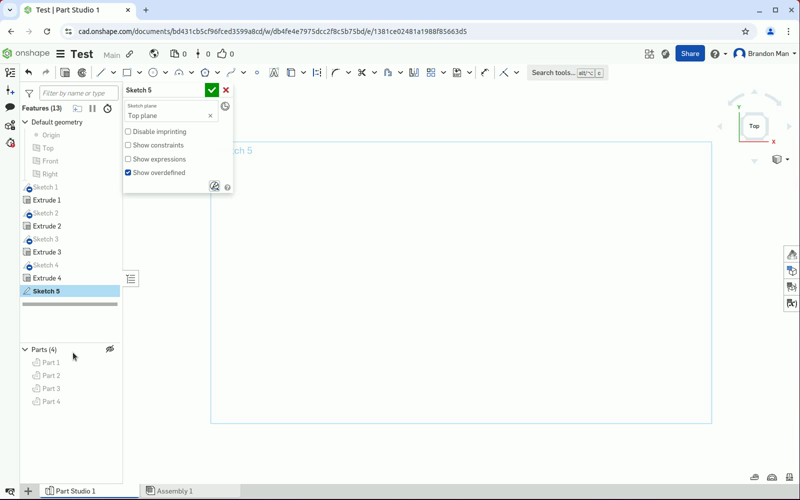
key(l)
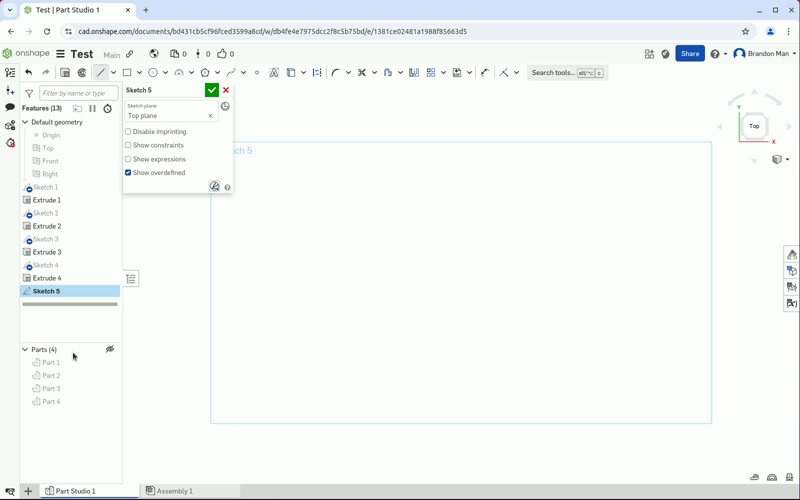
key_down(shift)
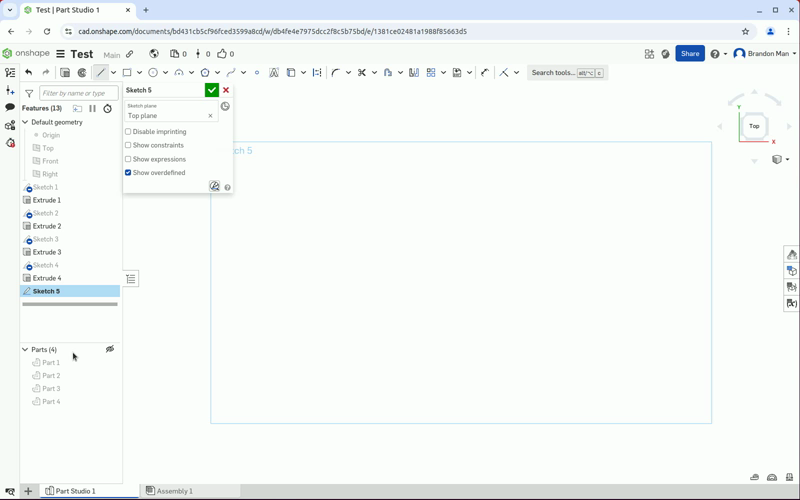
mouse_move(430, 390)
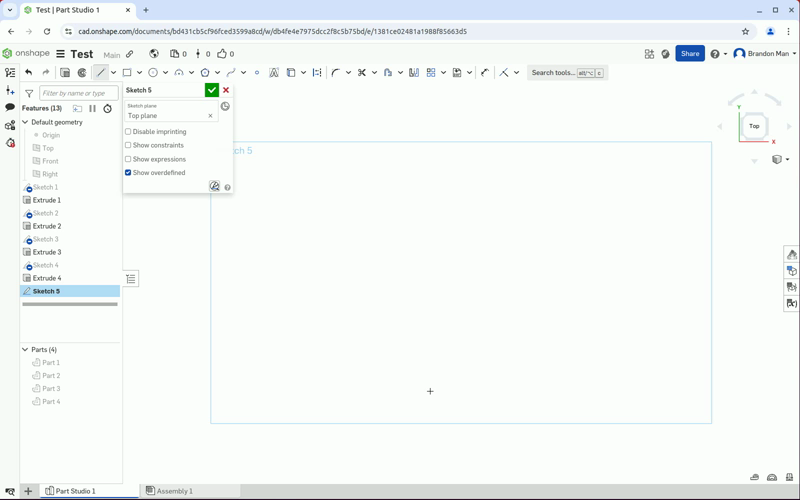
click(430, 390)
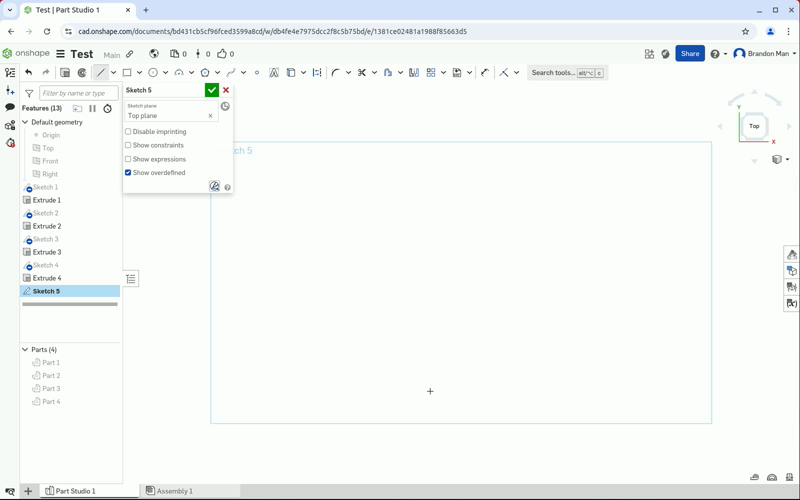
key_up(shift)
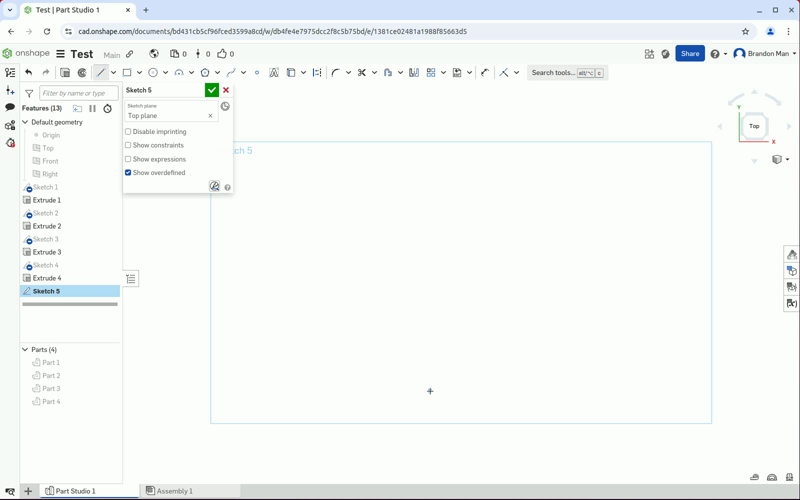
key_down(shift)
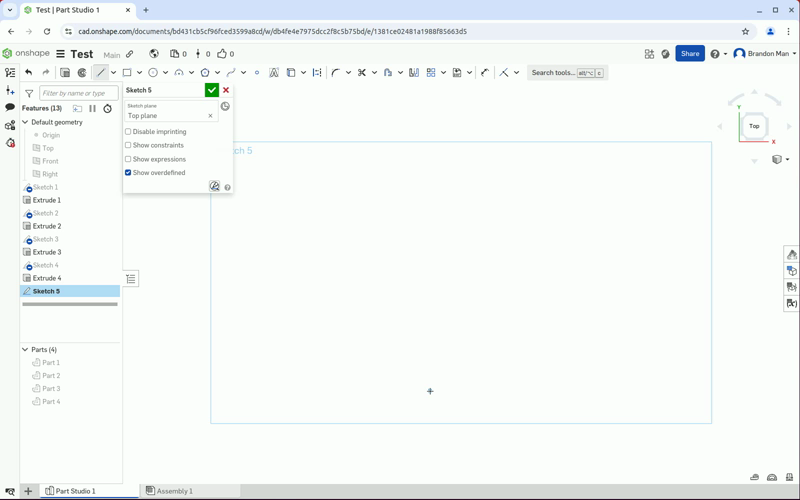
mouse_move(460, 390)
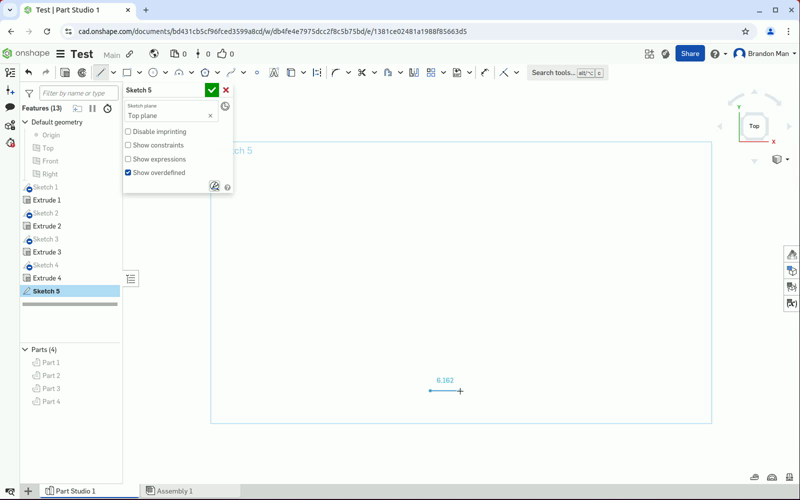
mouse_move(433, 390)
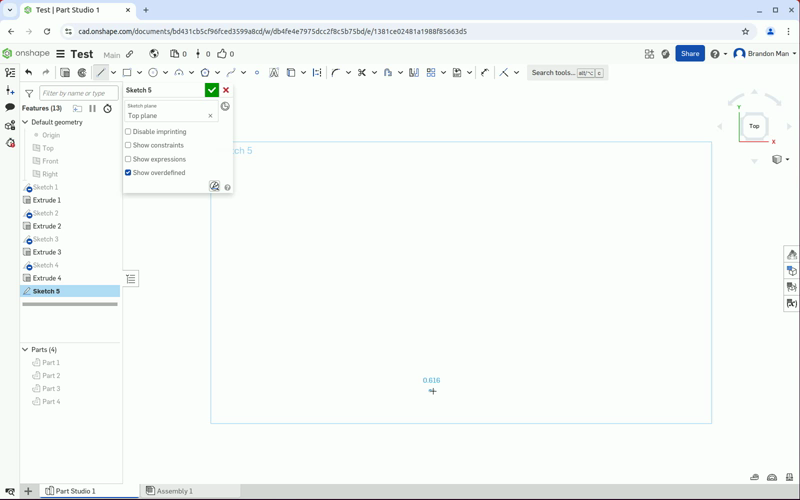
scroll(6)
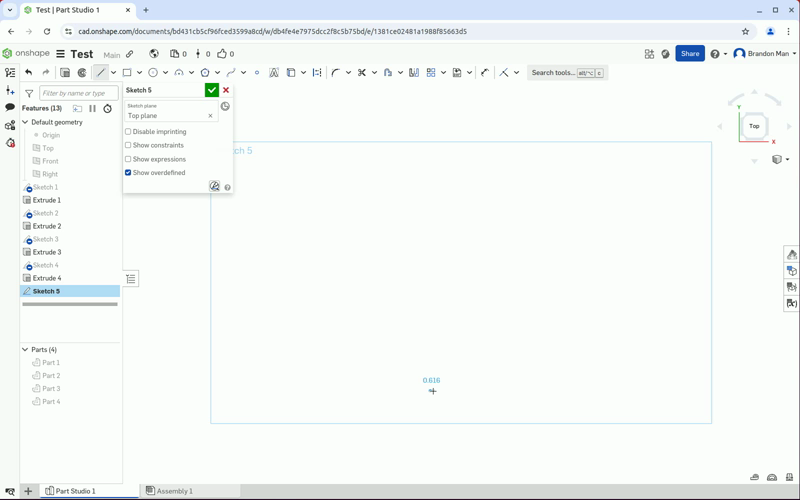
scroll(6)
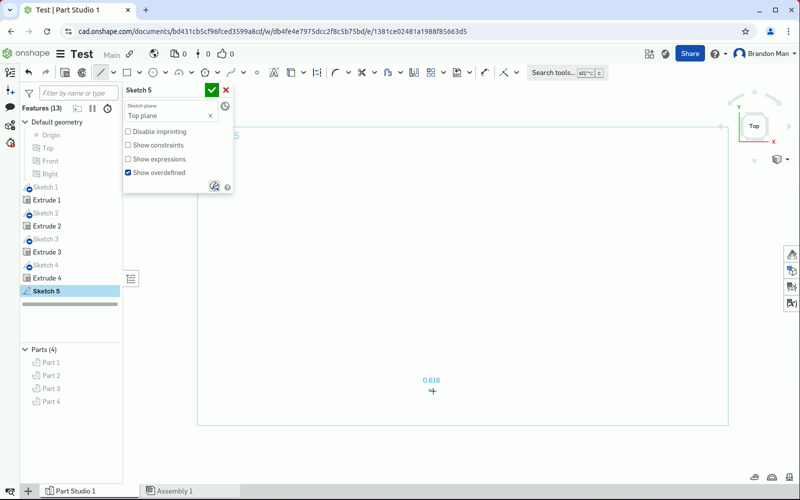
scroll(6)
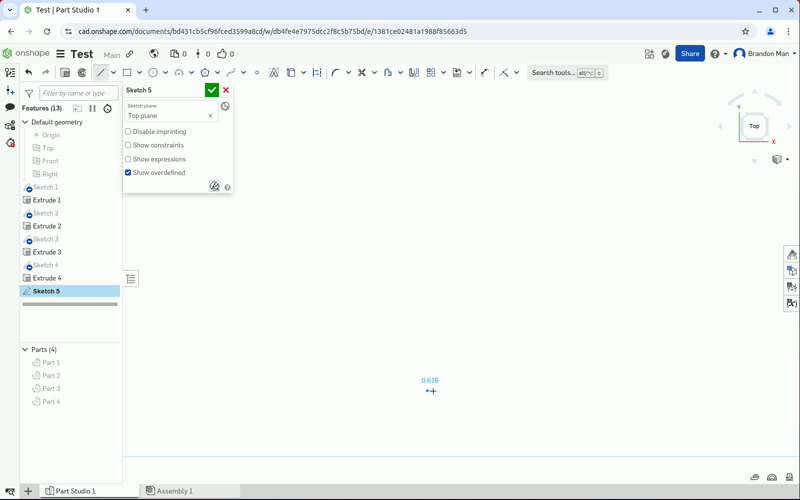
scroll(6)
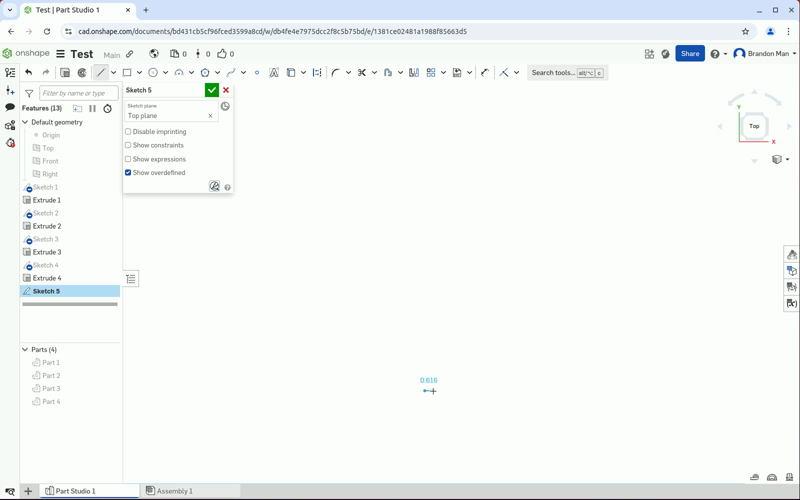
scroll(6)
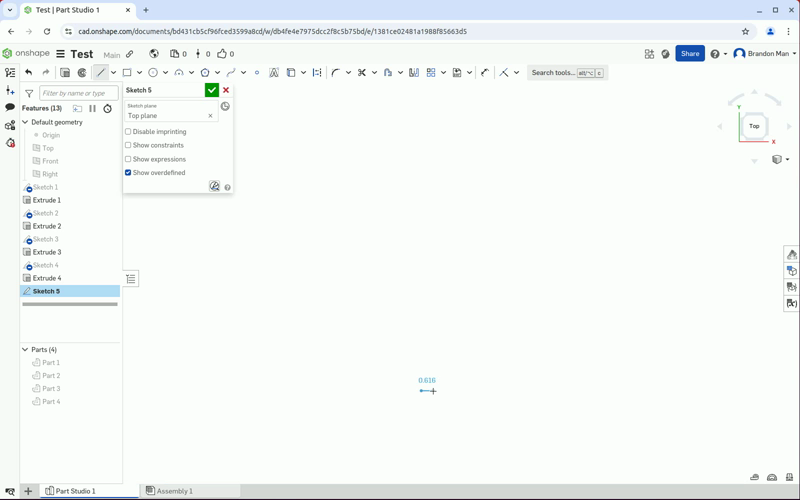
scroll(6)
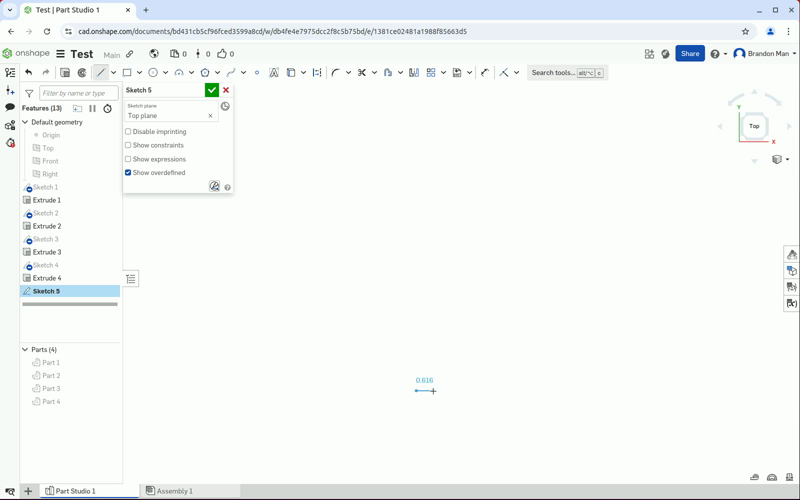
scroll(6)
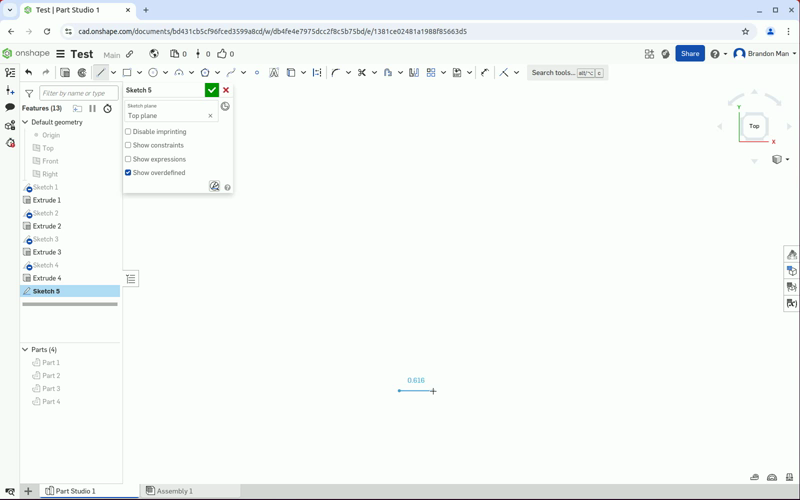
click(433, 390)
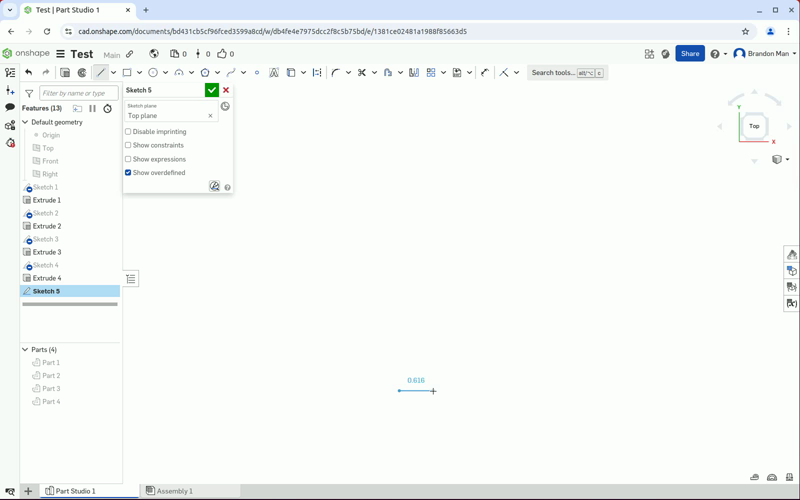
scroll(-6)
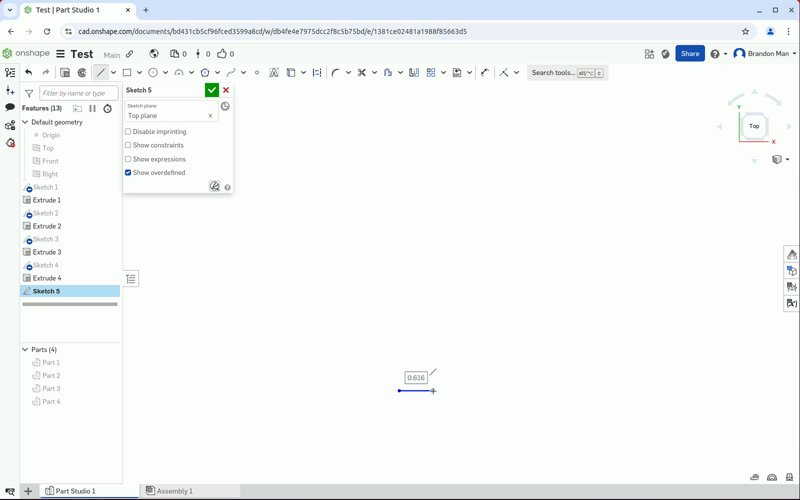
scroll(-6)
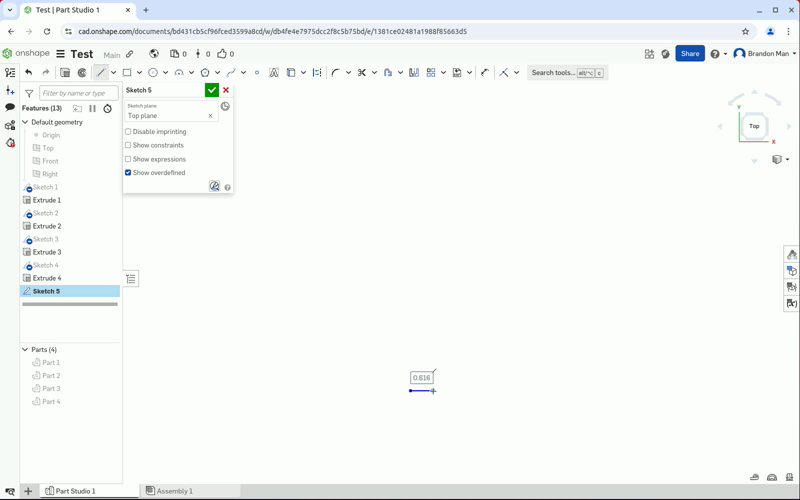
scroll(-6)
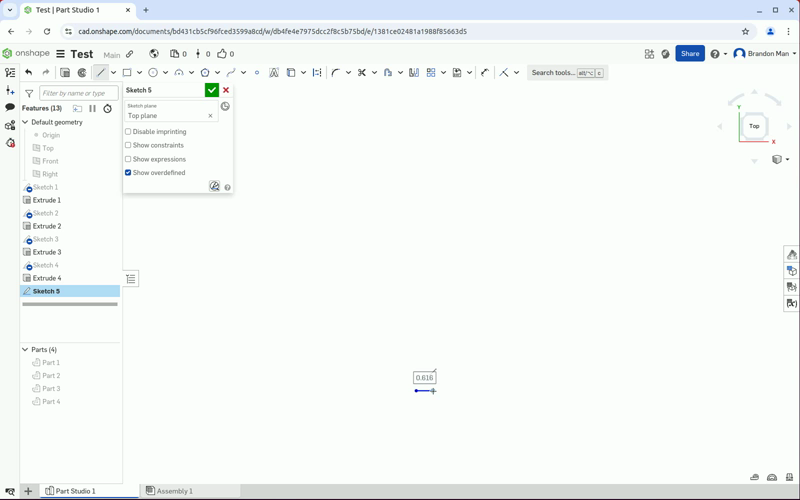
scroll(-6)
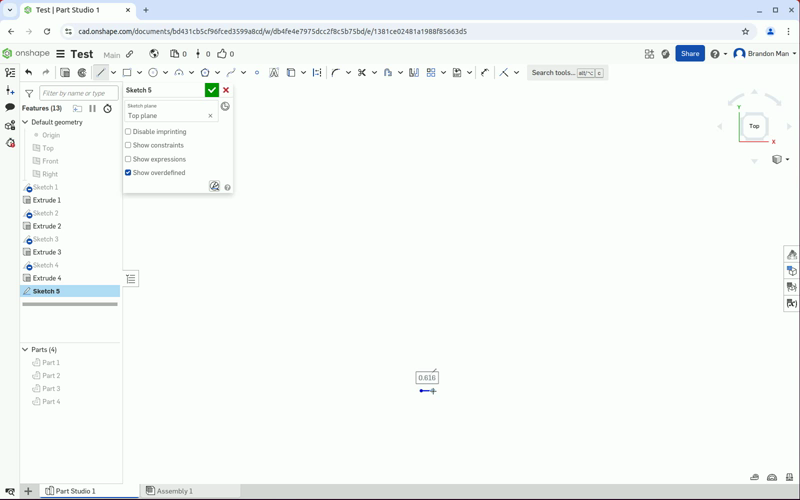
scroll(-6)
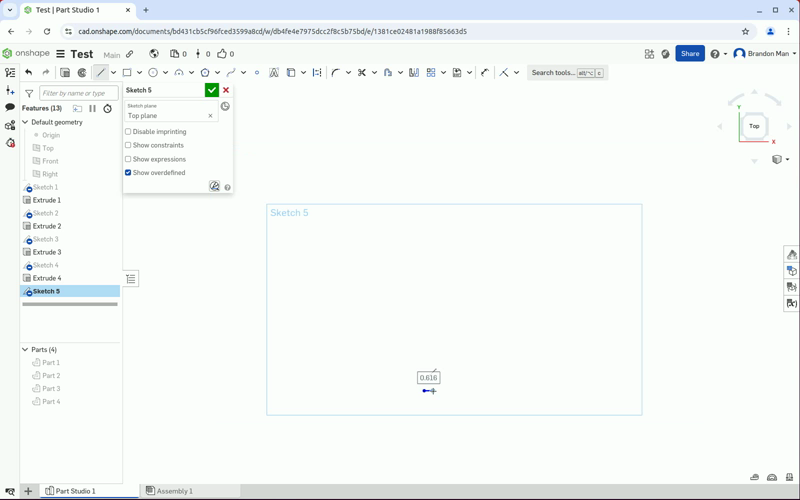
scroll(-6)
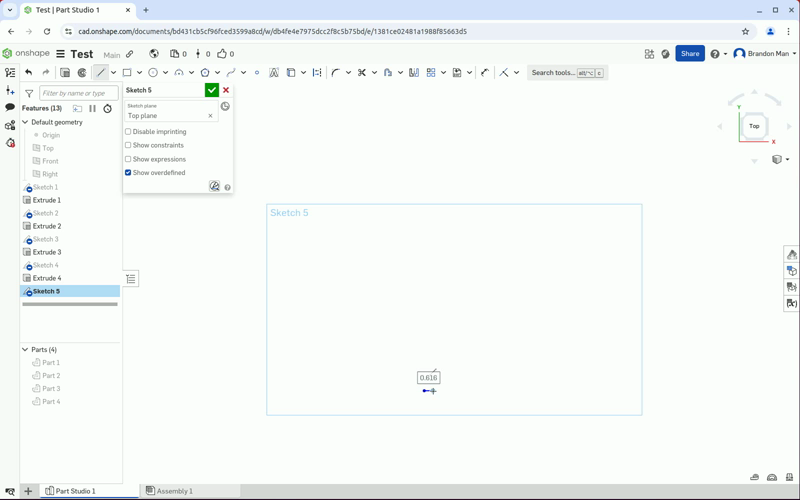
scroll(-6)
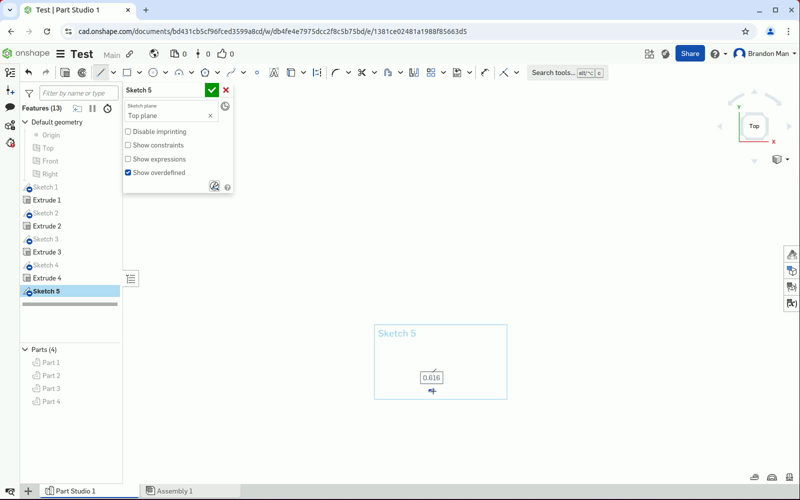
key_up(shift)
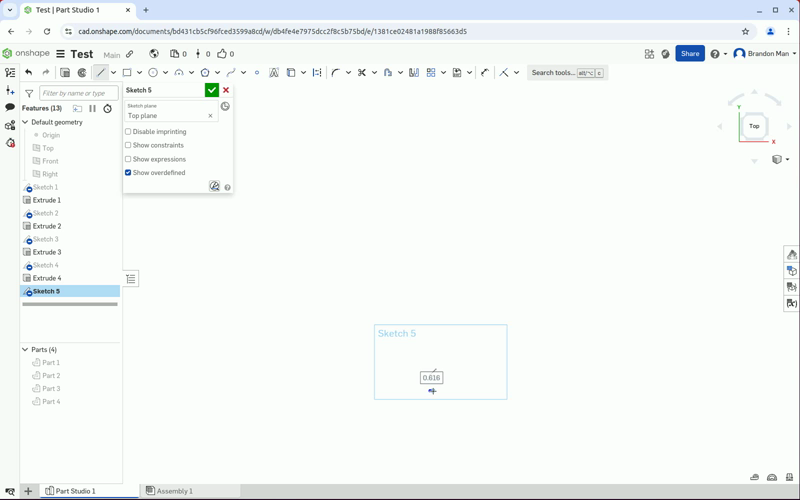
key_down(shift)
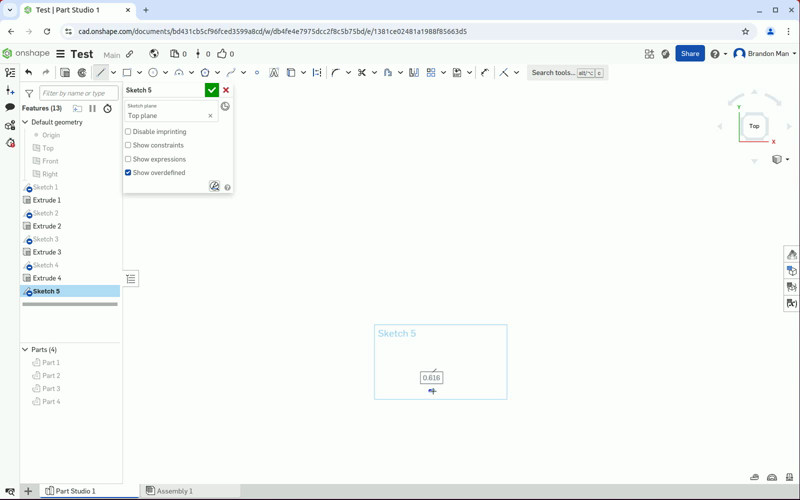
mouse_move(433, 286)
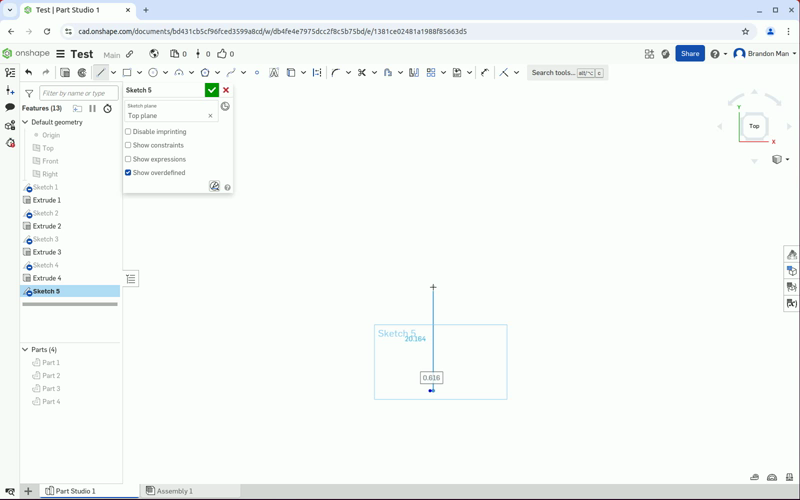
click(433, 286)
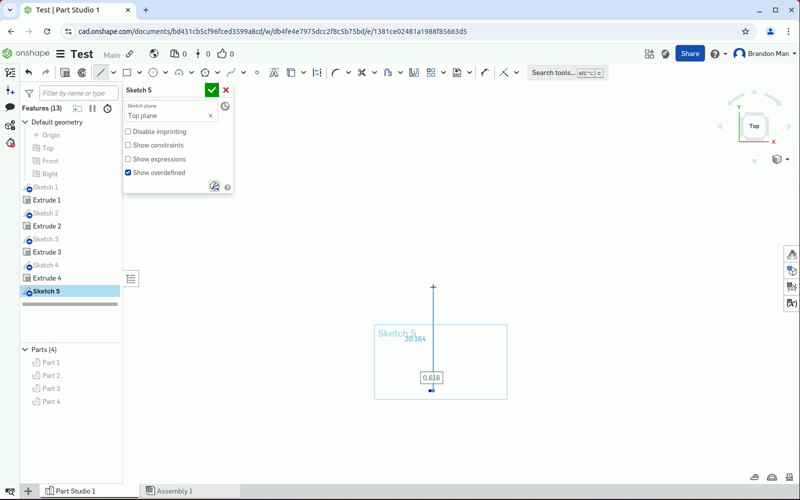
key_up(shift)
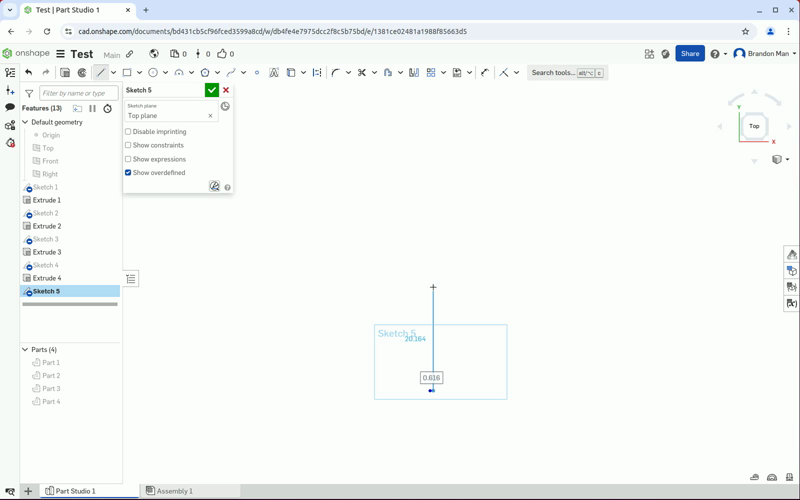
key_down(shift)
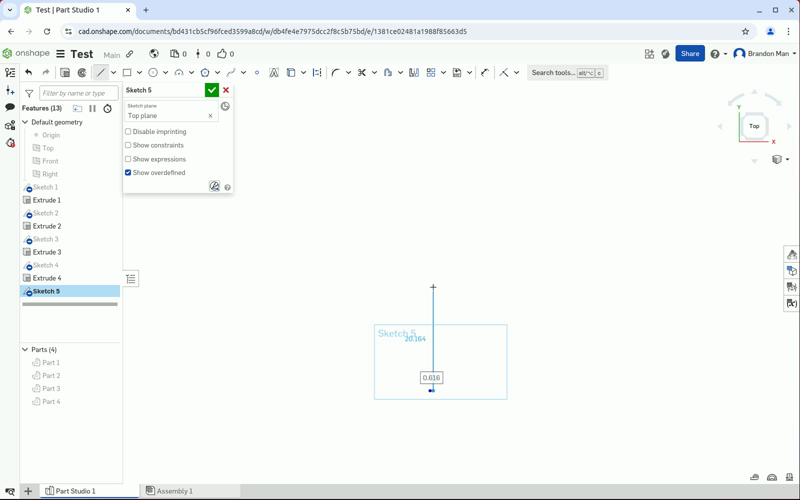
mouse_move(463, 286)
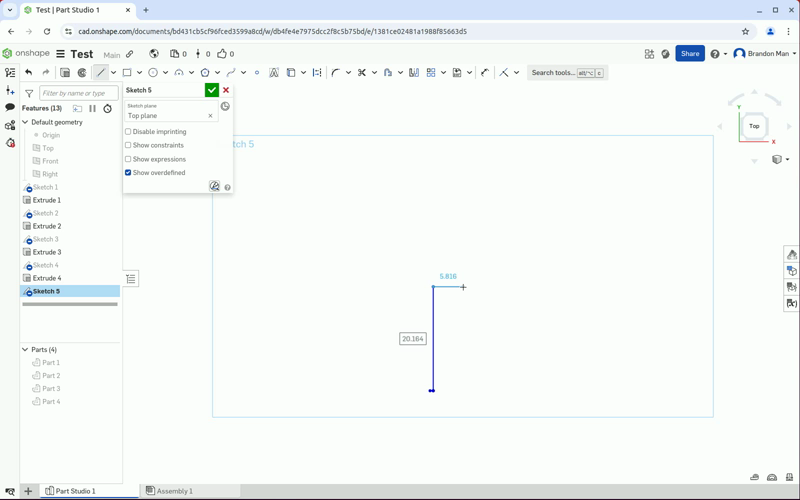
mouse_move(430, 286)
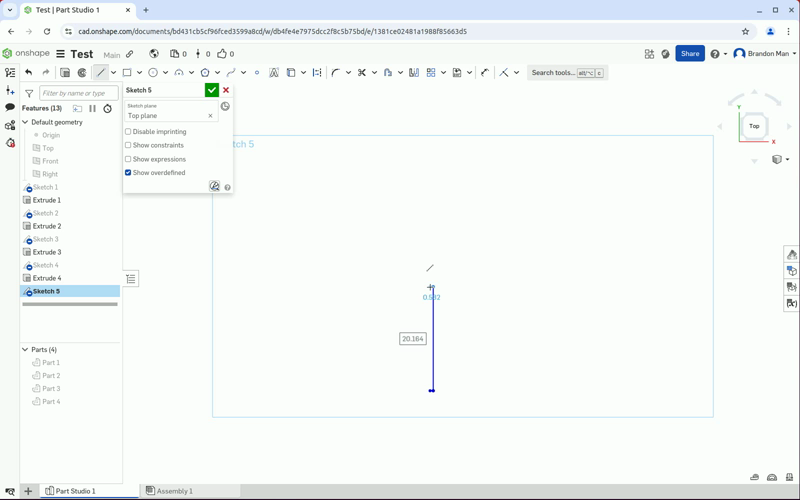
scroll(6)
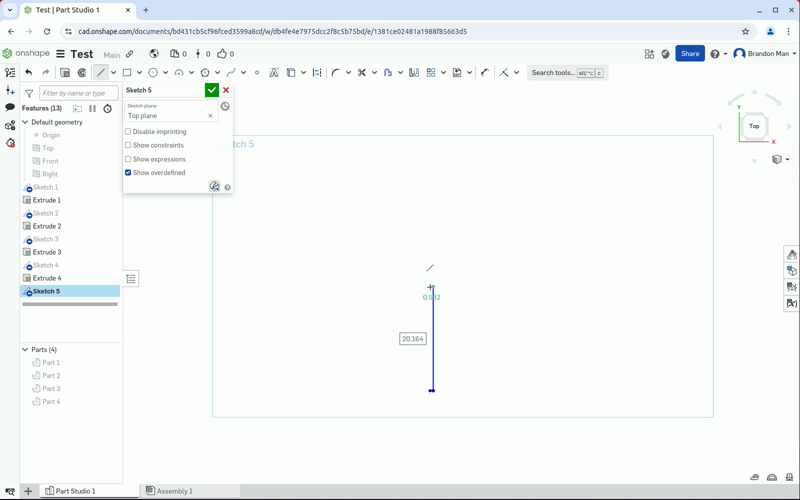
scroll(6)
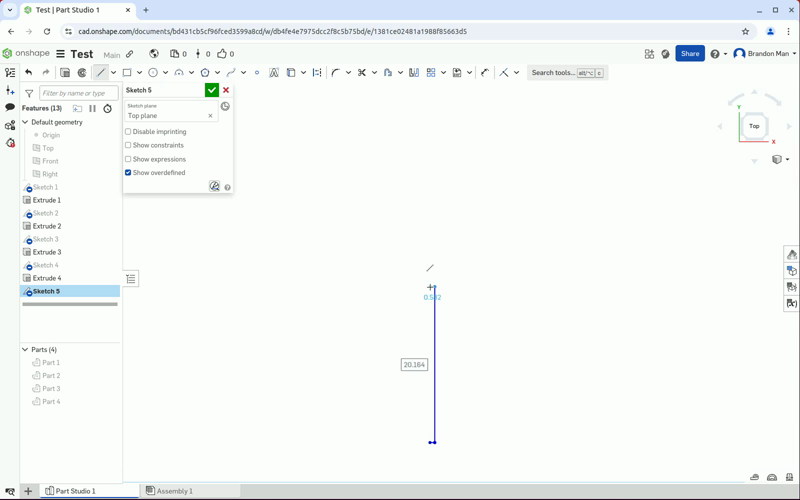
scroll(6)
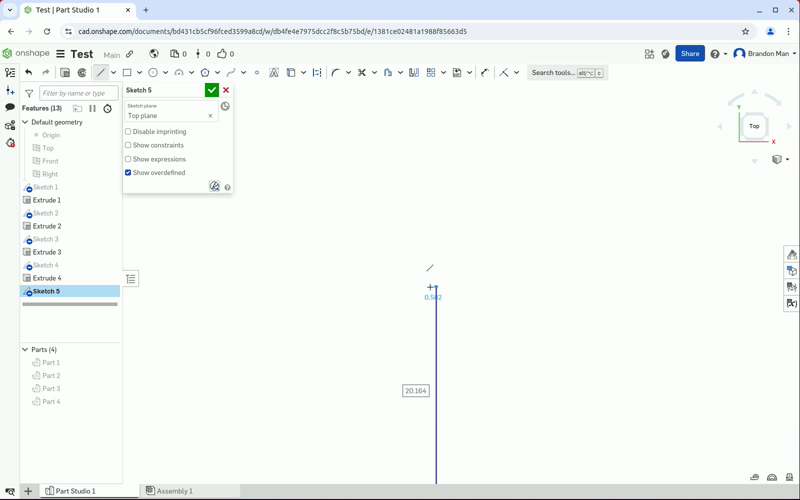
scroll(6)
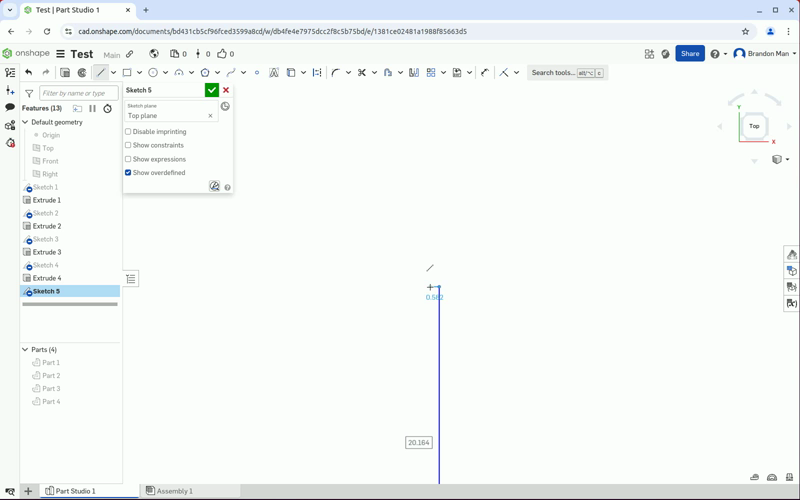
scroll(6)
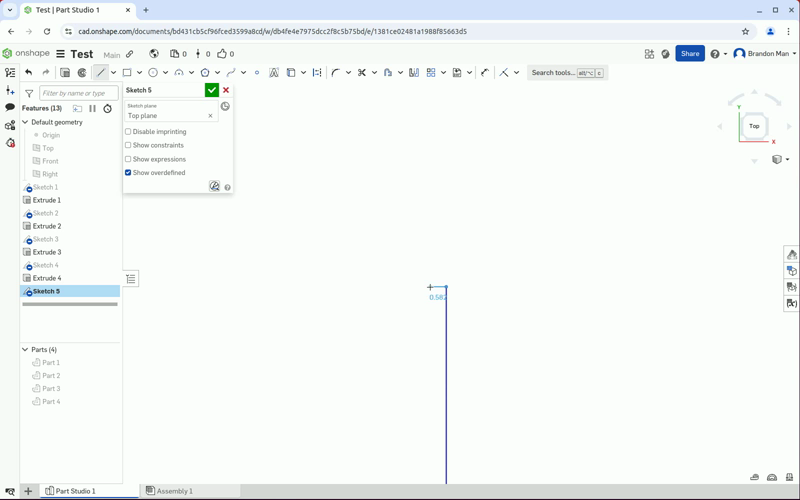
scroll(6)
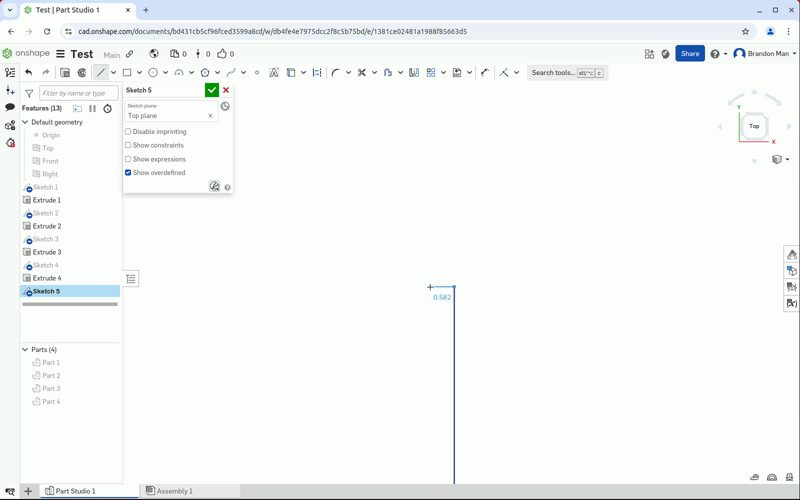
scroll(6)
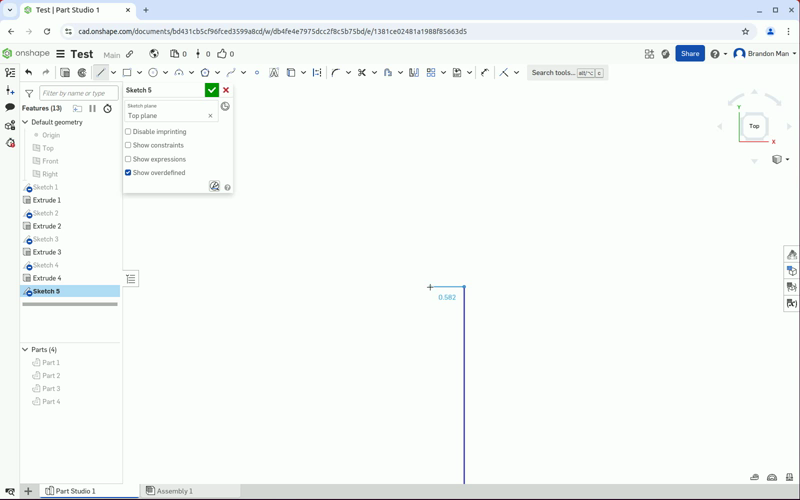
click(430, 286)
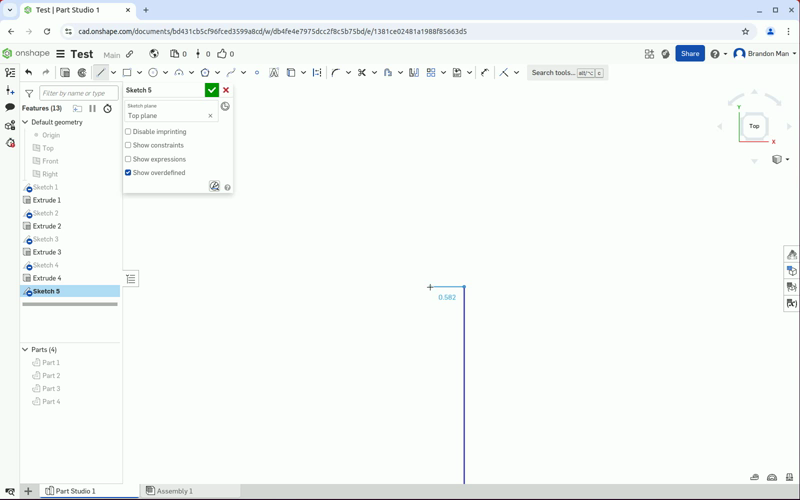
scroll(-6)
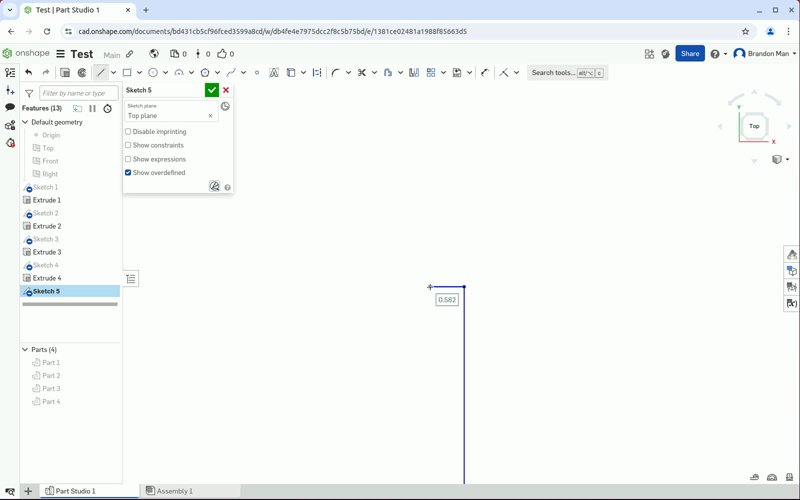
scroll(-6)
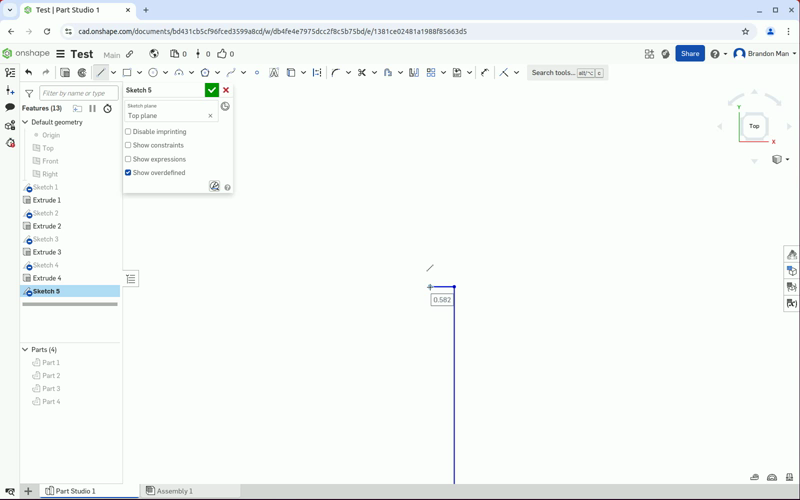
scroll(-6)
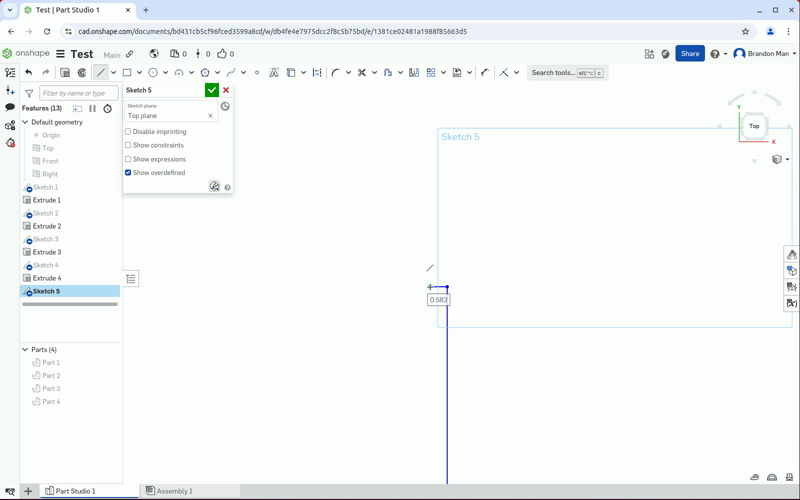
scroll(-6)
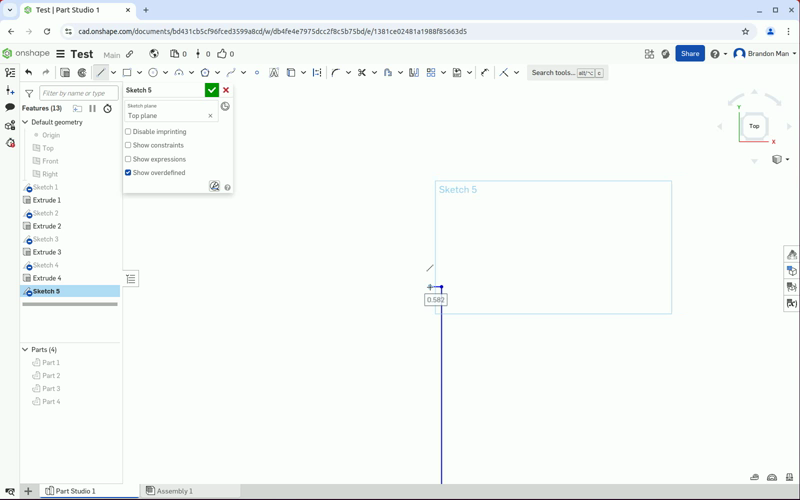
scroll(-6)
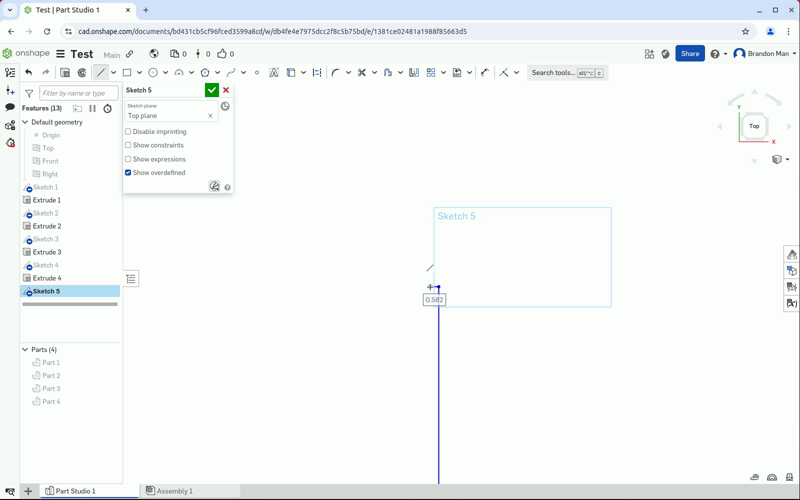
scroll(-6)
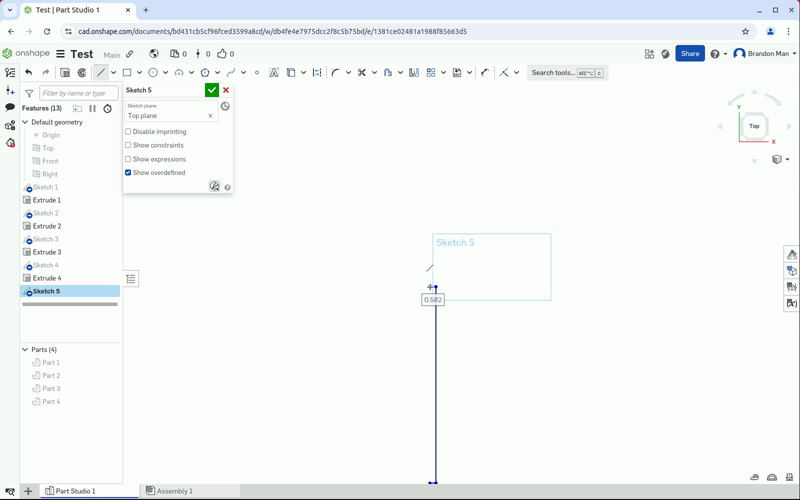
scroll(-6)
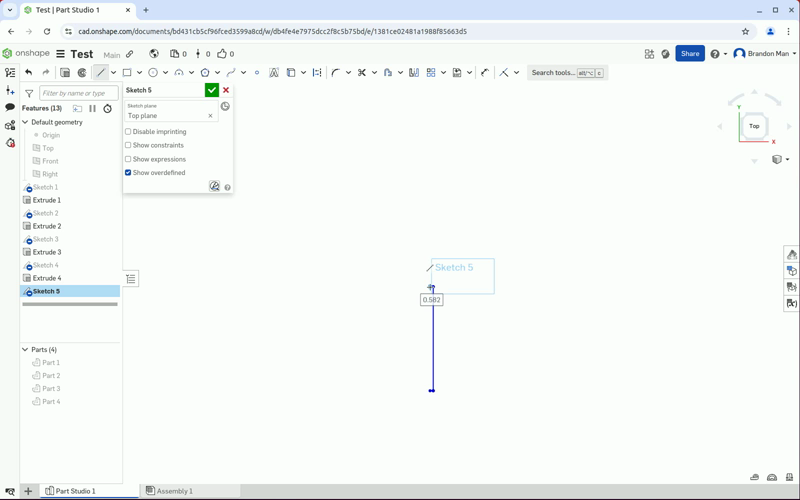
key_up(shift)
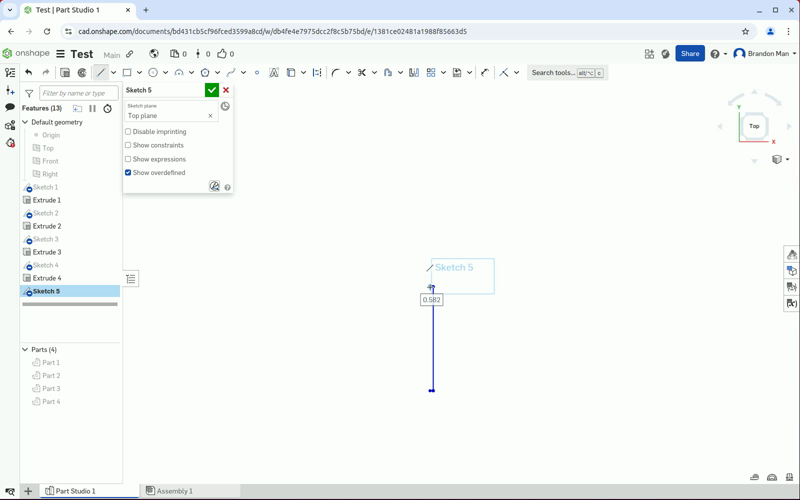
key_down(shift)
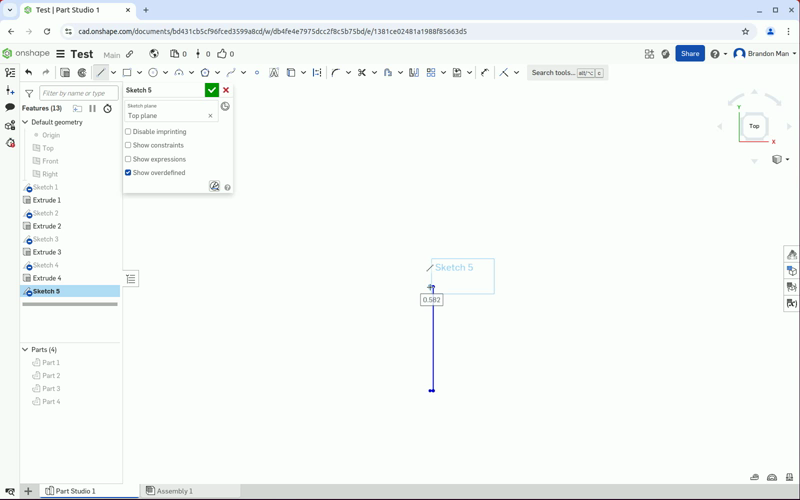
mouse_move(430, 390)
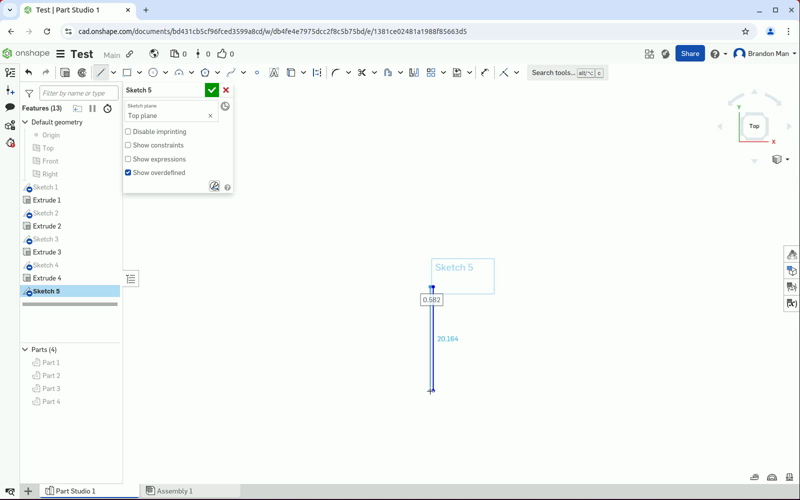
scroll(6)
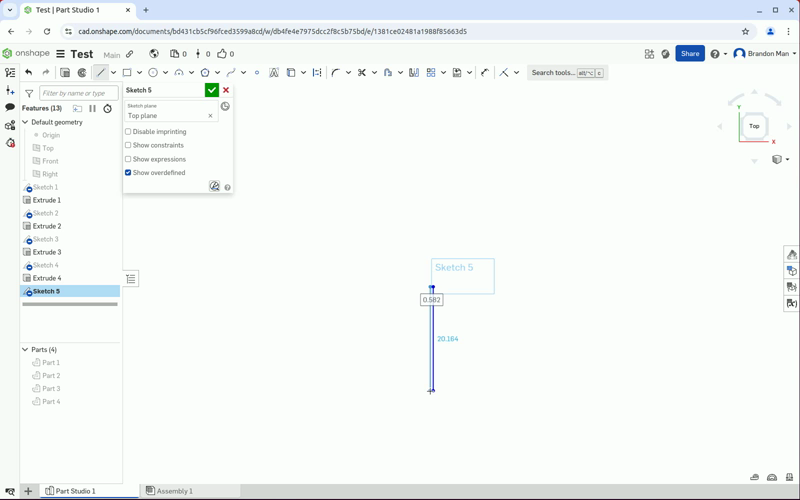
scroll(6)
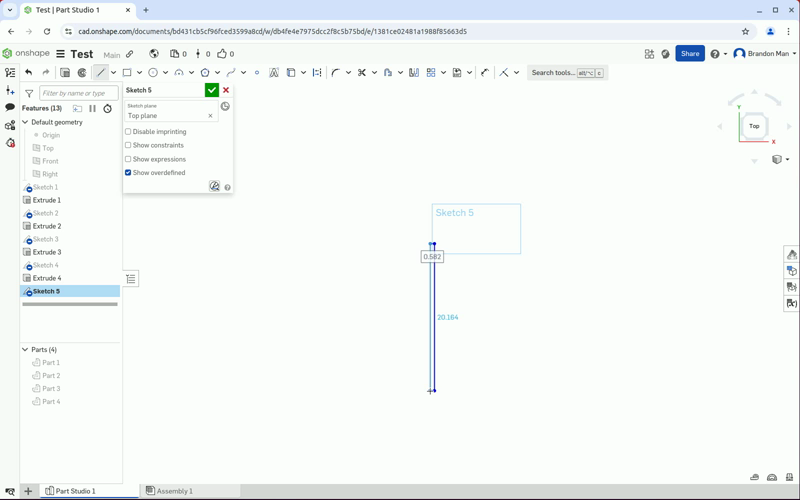
scroll(6)
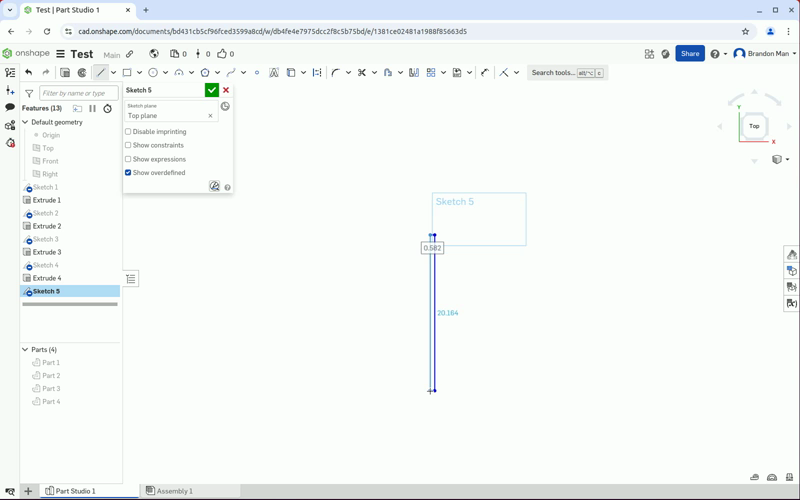
scroll(6)
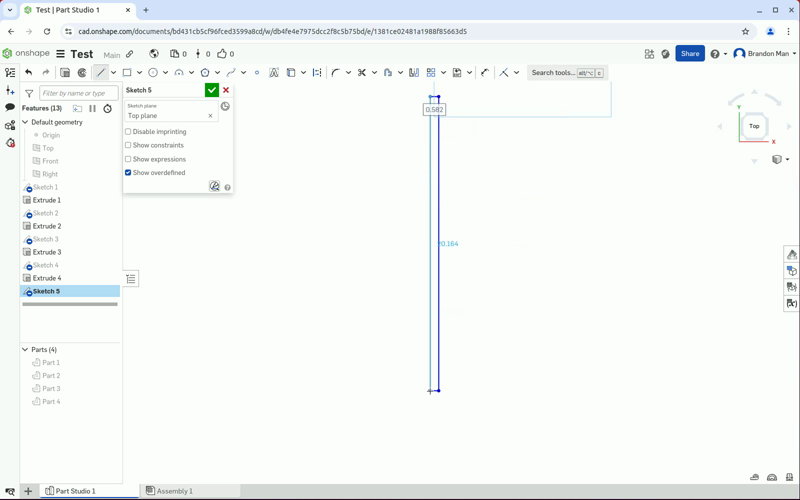
scroll(6)
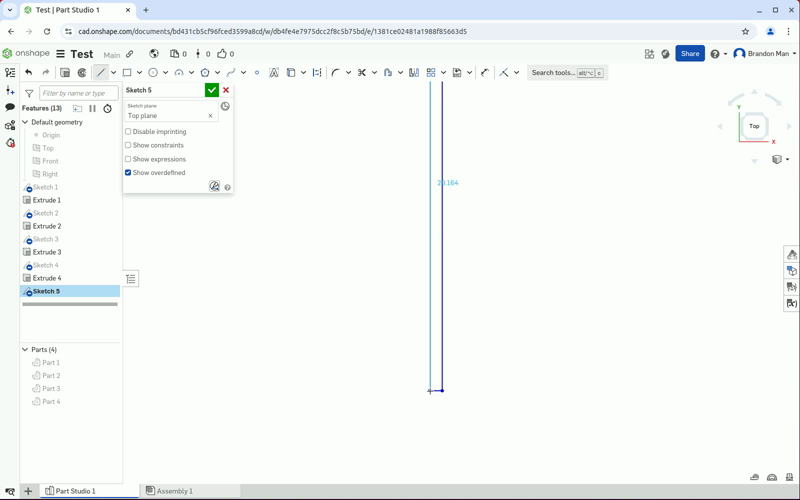
scroll(6)
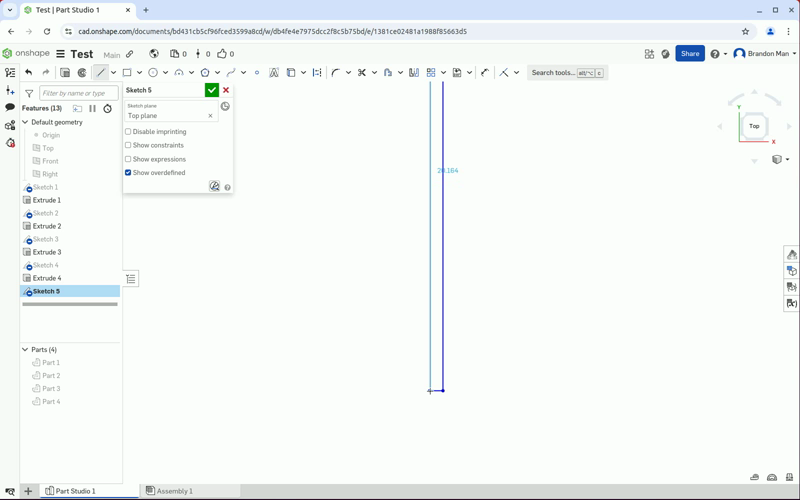
scroll(6)
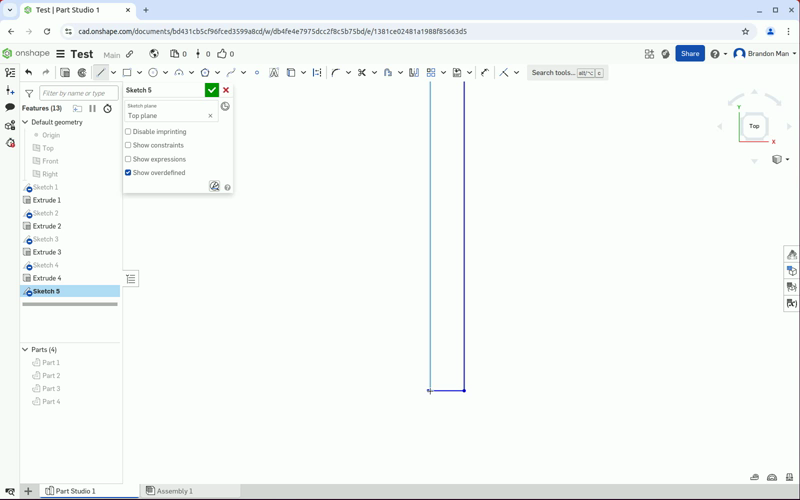
key_up(shift)
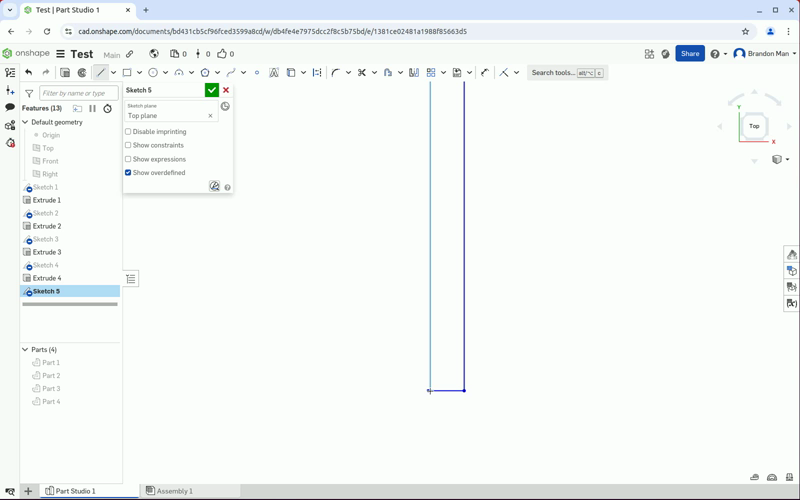
click(430, 390)
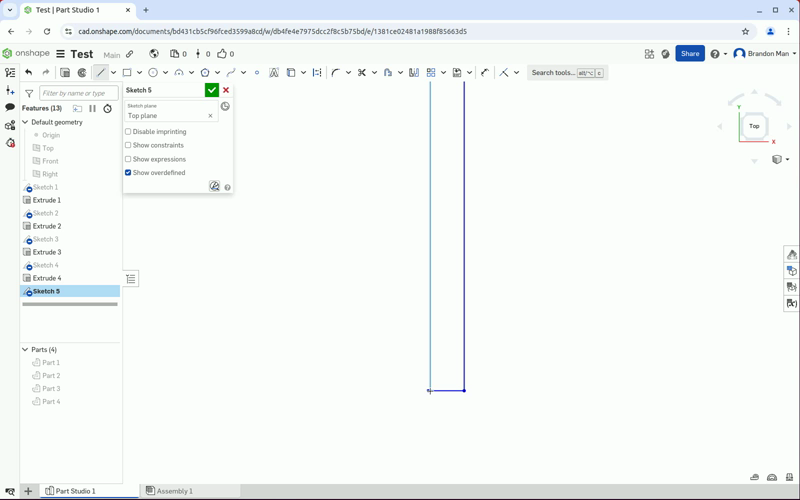
scroll(-6)
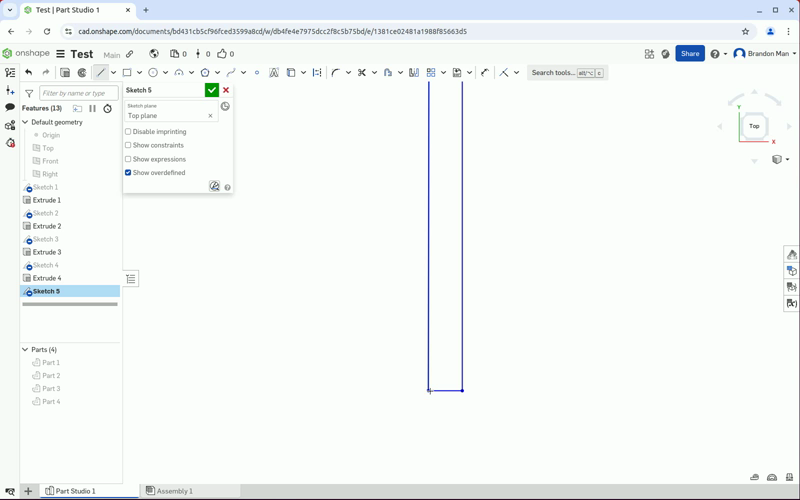
scroll(-6)
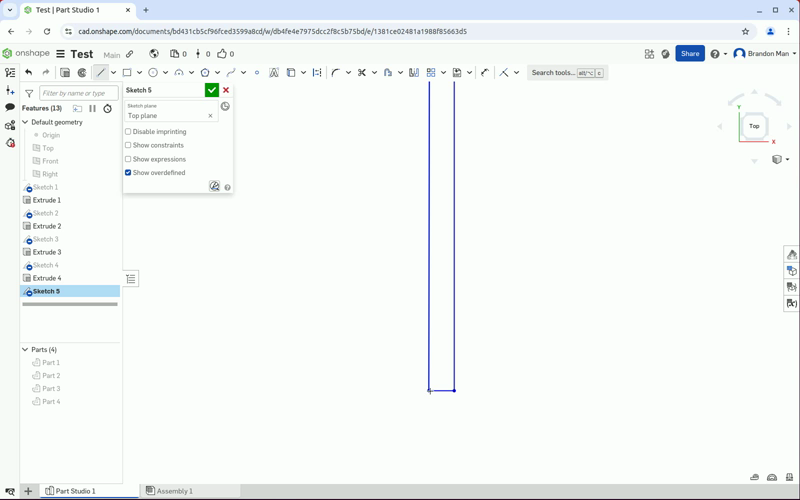
scroll(-6)
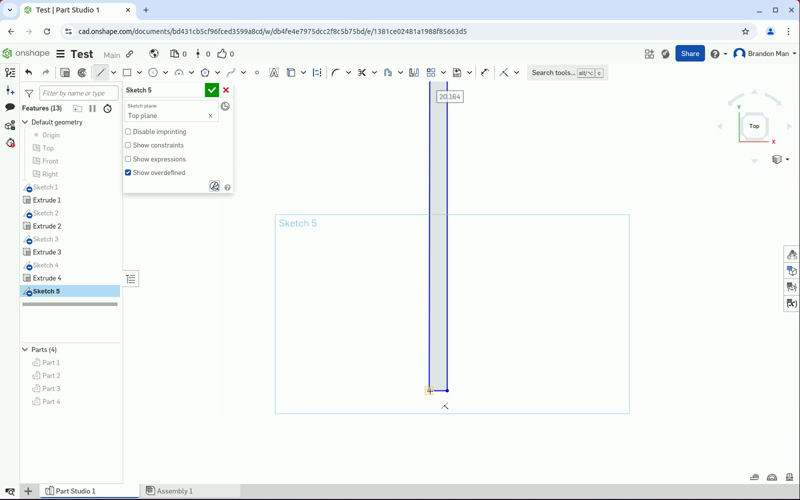
scroll(-6)
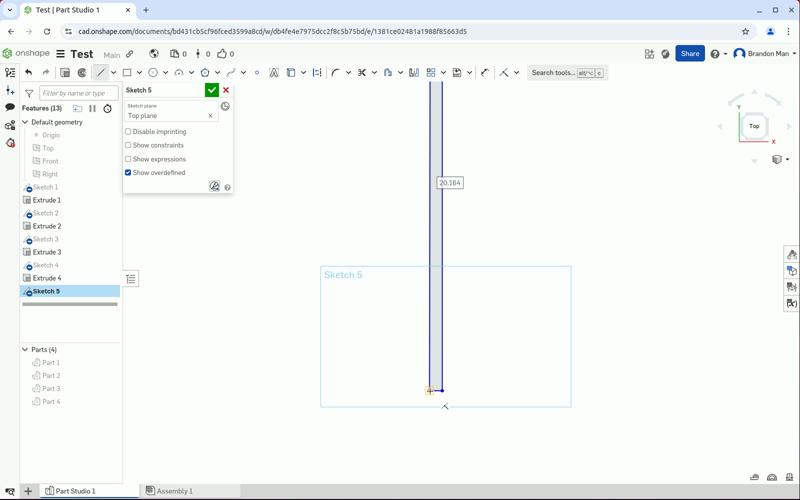
scroll(-6)
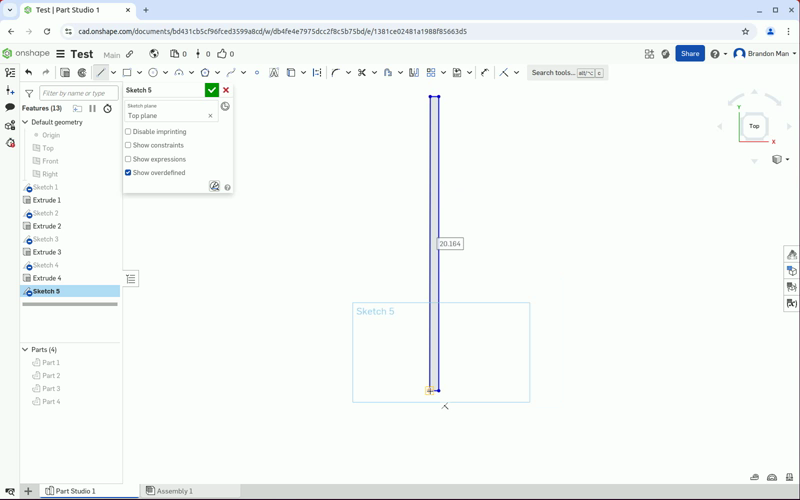
scroll(-6)
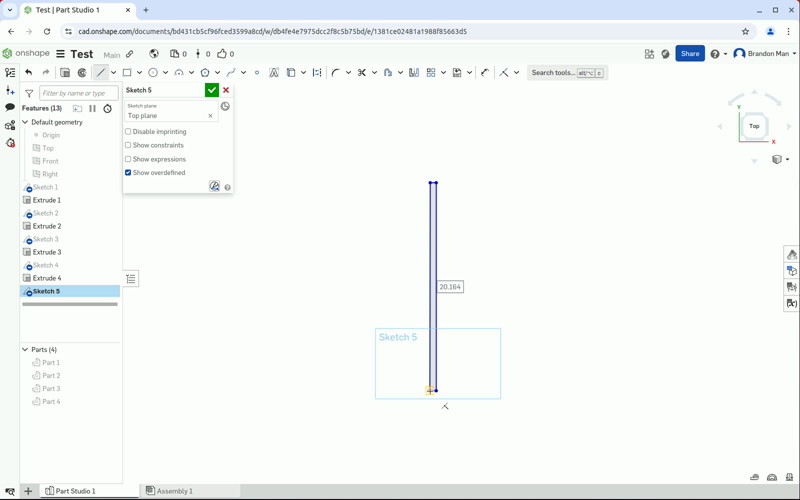
scroll(-6)
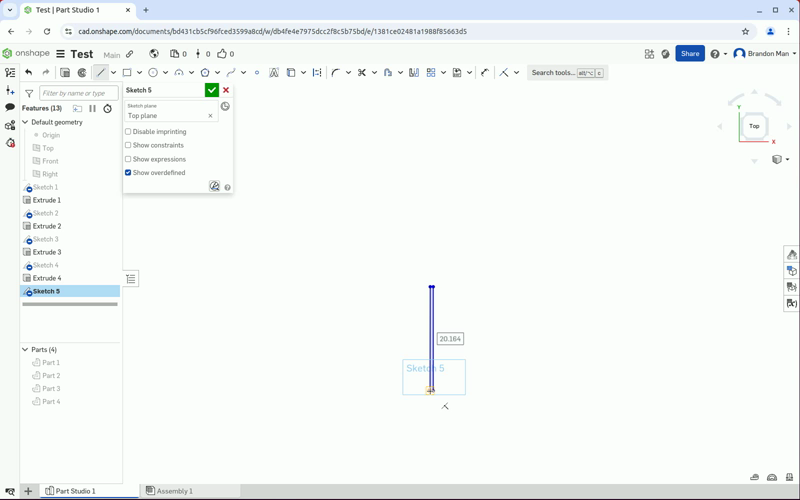
key(esc)
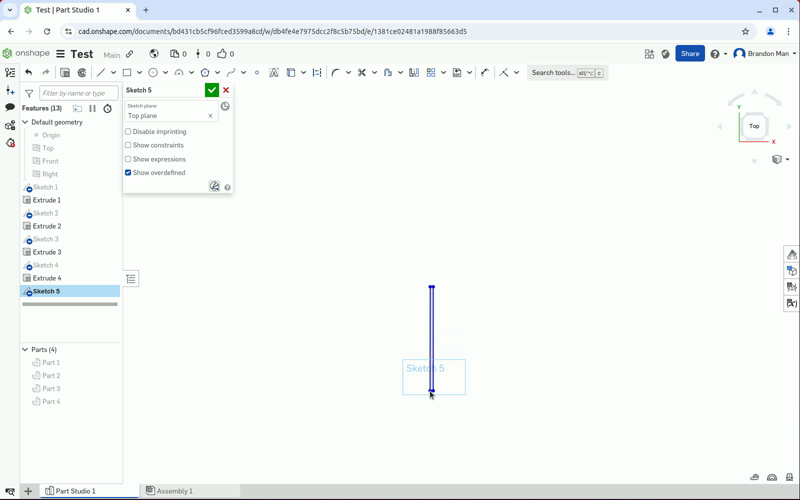
mouse_move(433, 378)
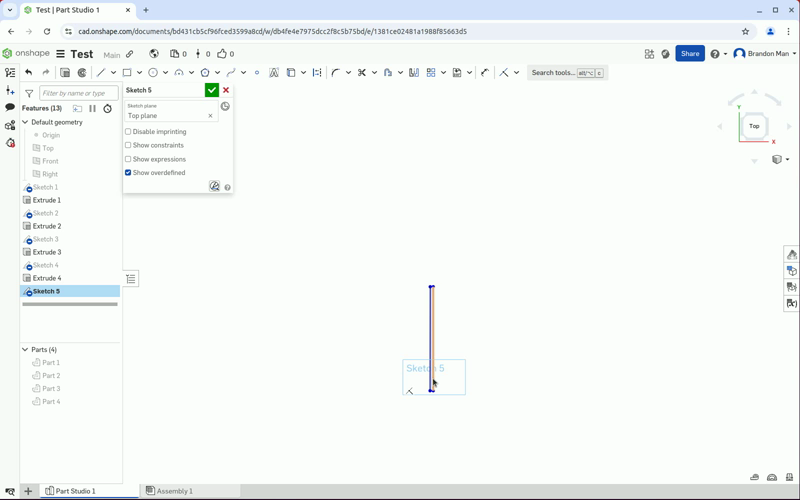
scroll(6)
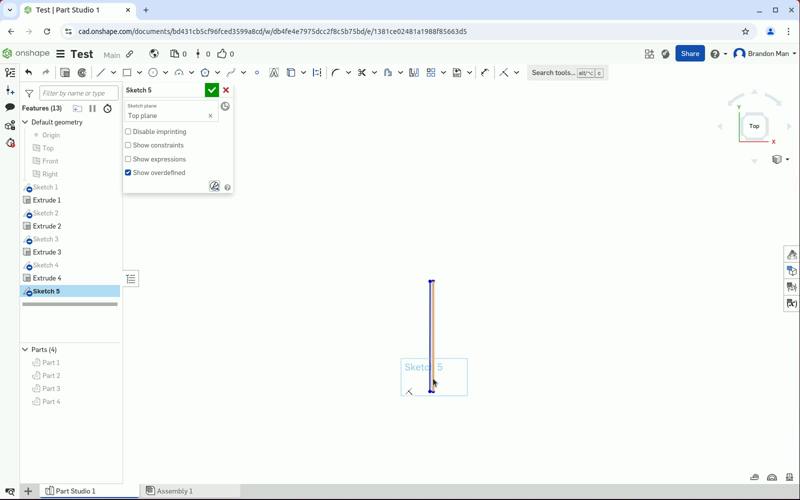
scroll(6)
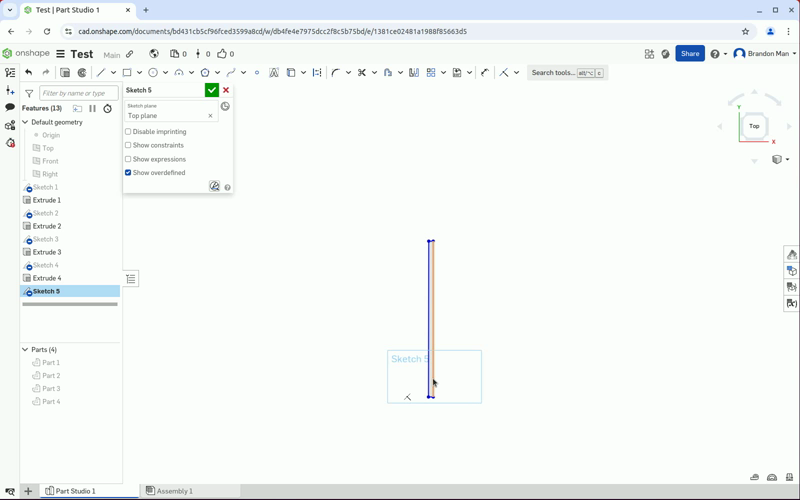
scroll(6)
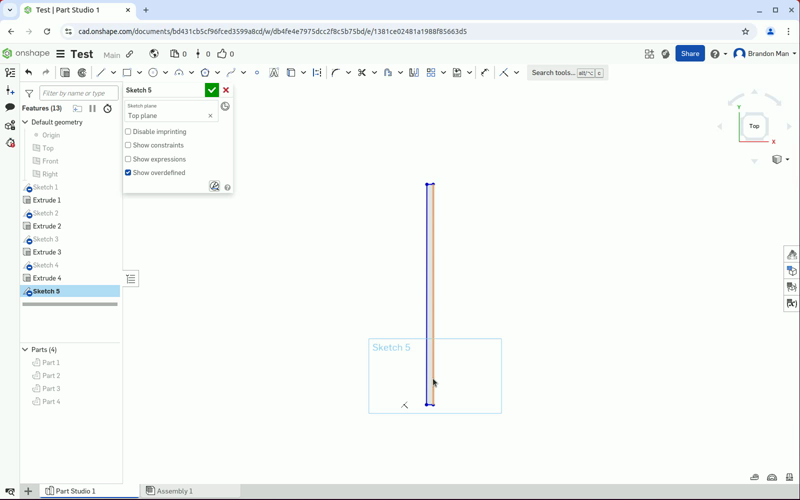
scroll(6)
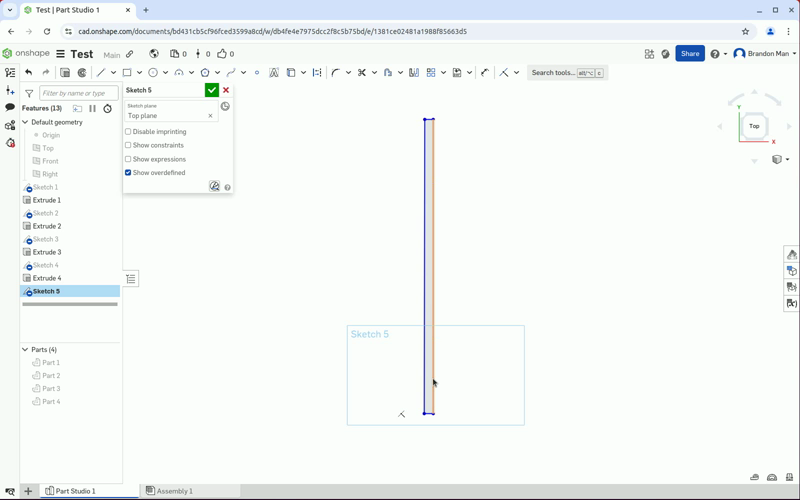
scroll(6)
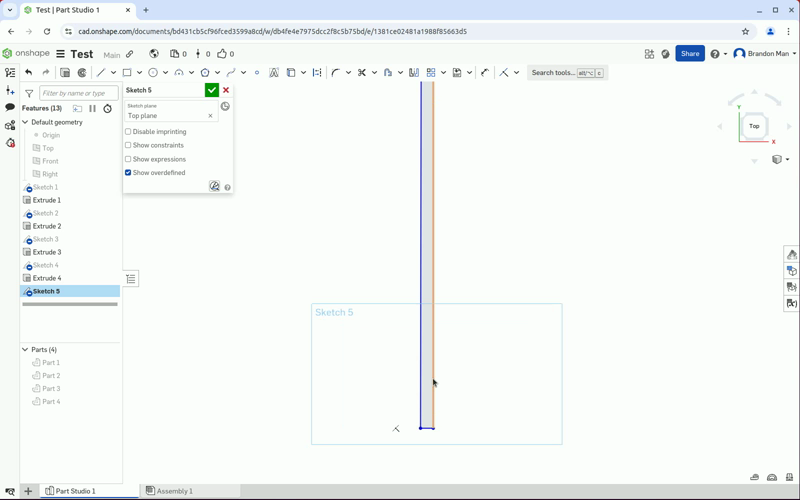
scroll(6)
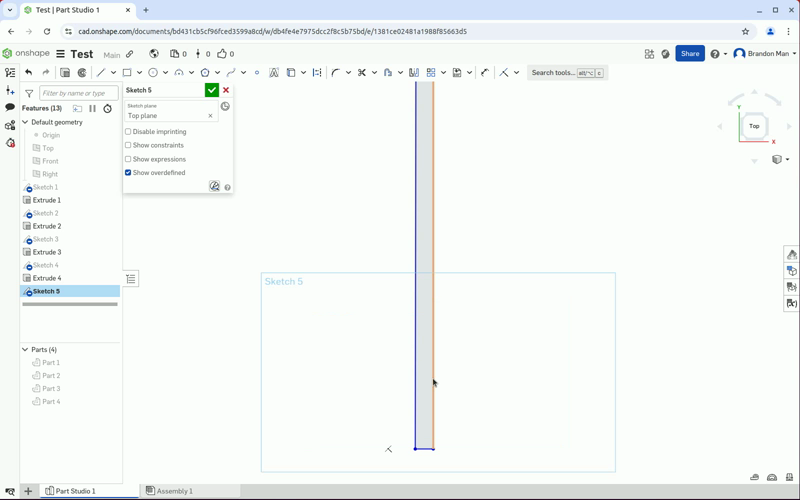
scroll(6)
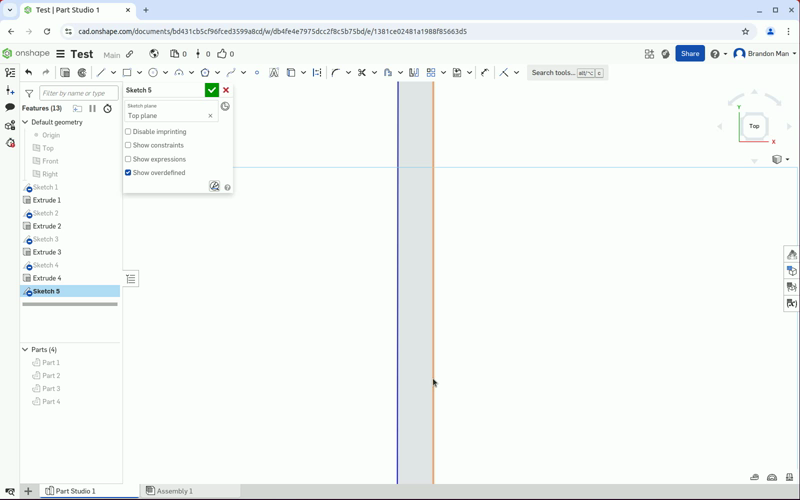
click(433, 378)
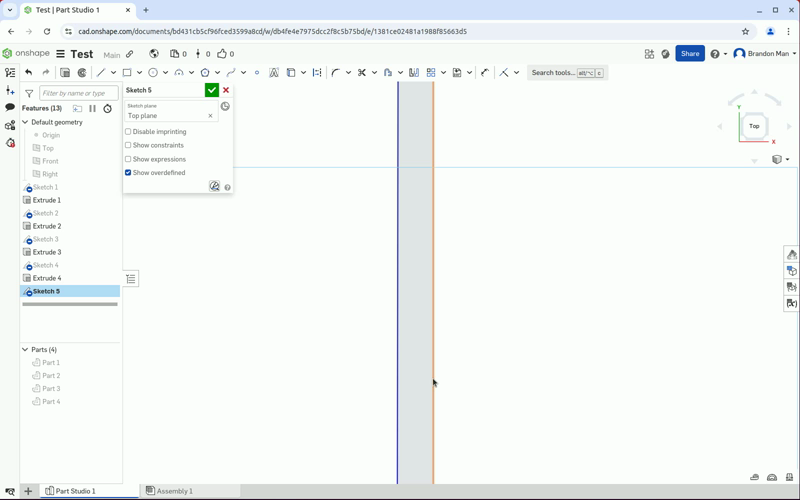
scroll(-6)
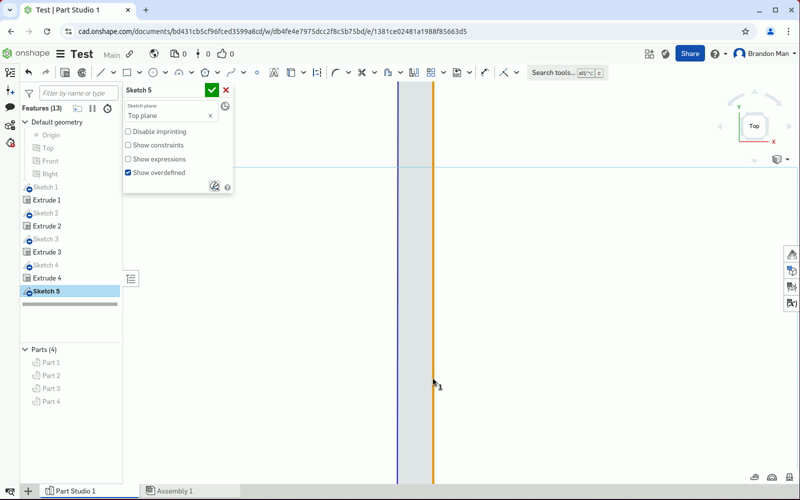
scroll(-6)
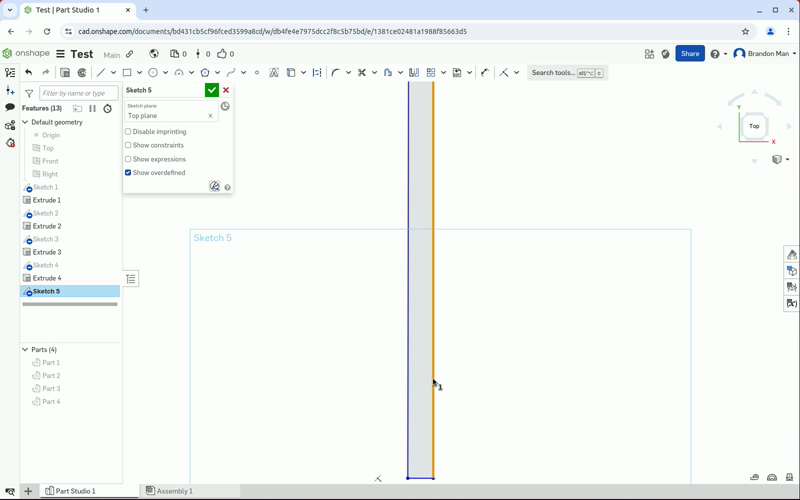
scroll(-6)
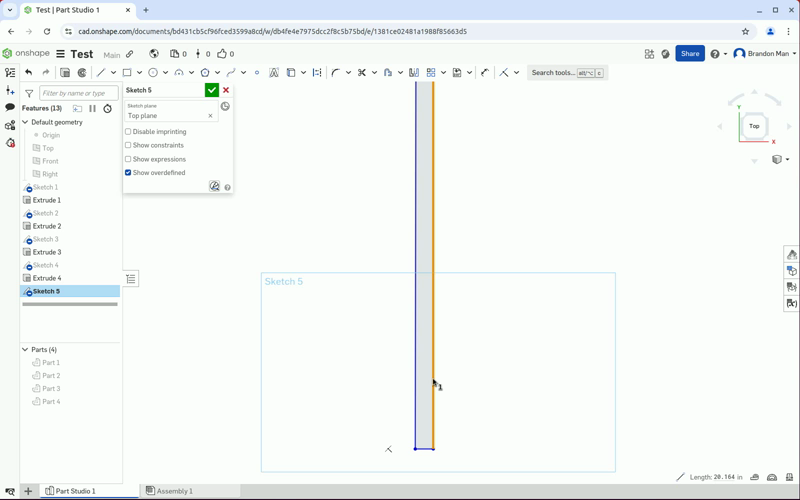
scroll(-6)
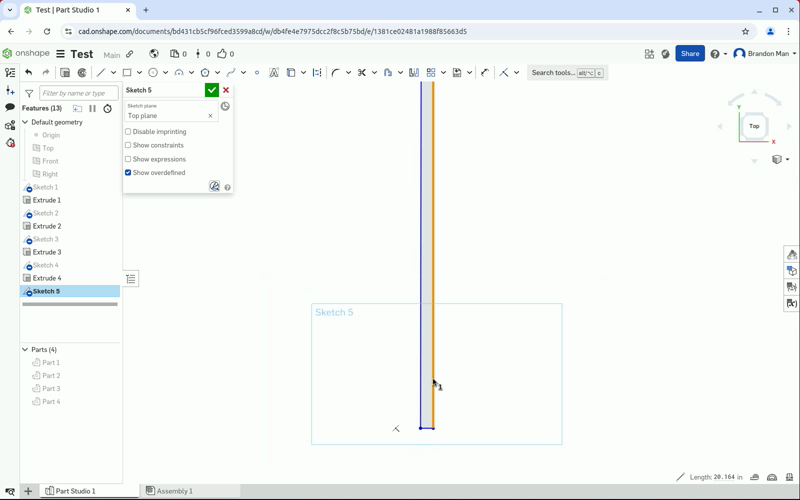
scroll(-6)
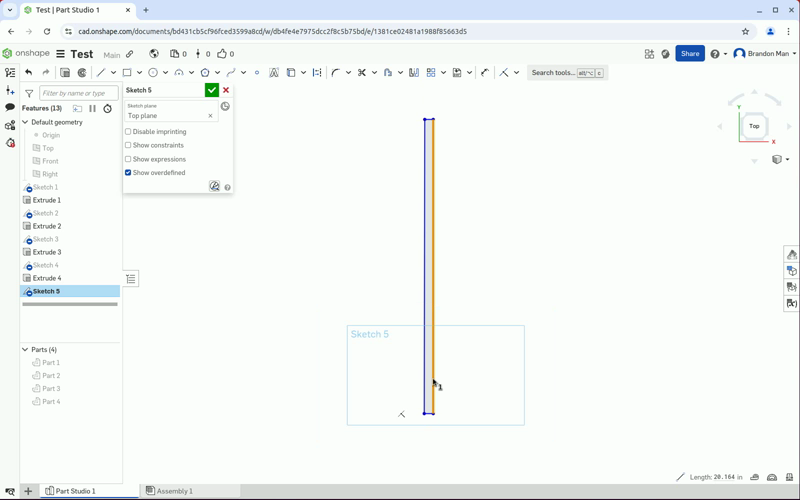
scroll(-6)
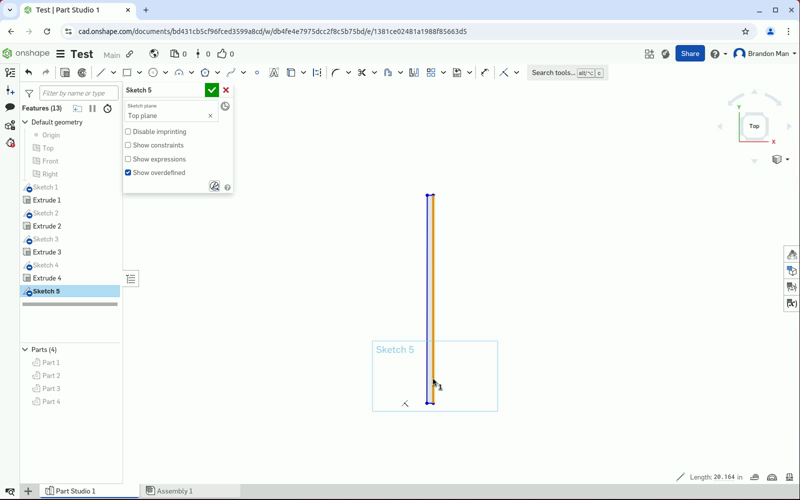
scroll(-6)
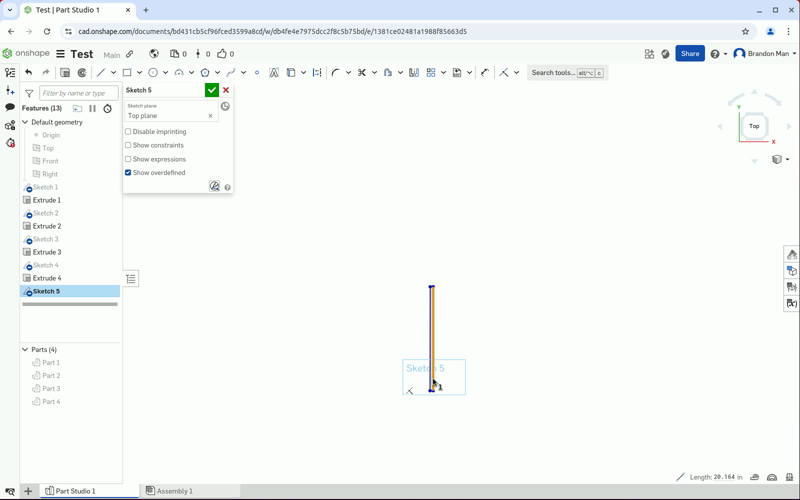
mouse_move(73, 352)
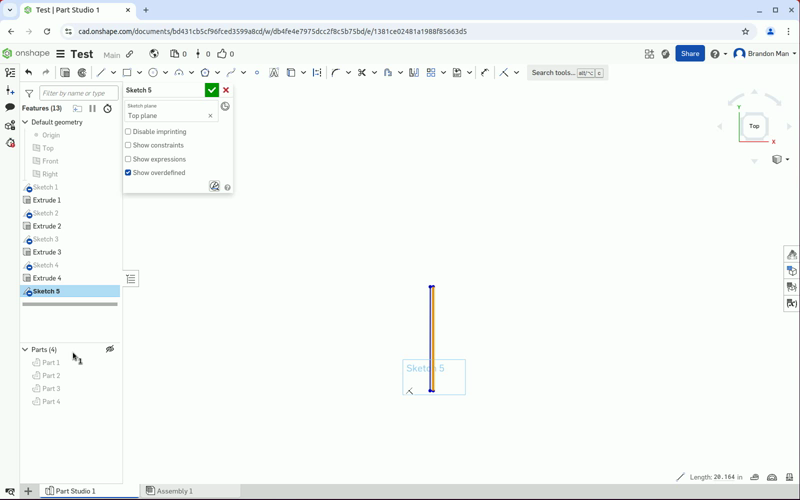
key(shift+y)
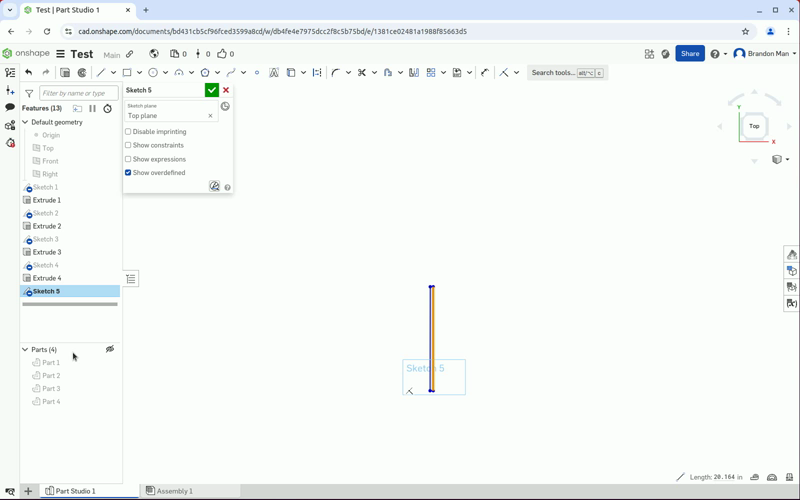
key(shift+e)
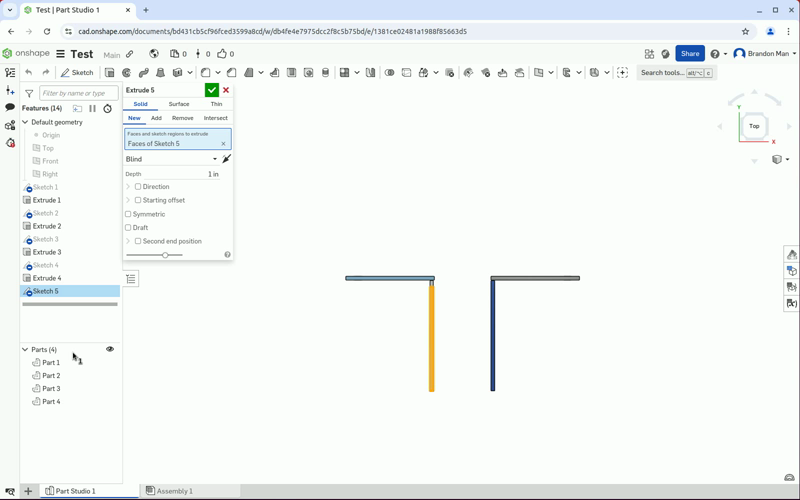
mouse_move(143, 106)
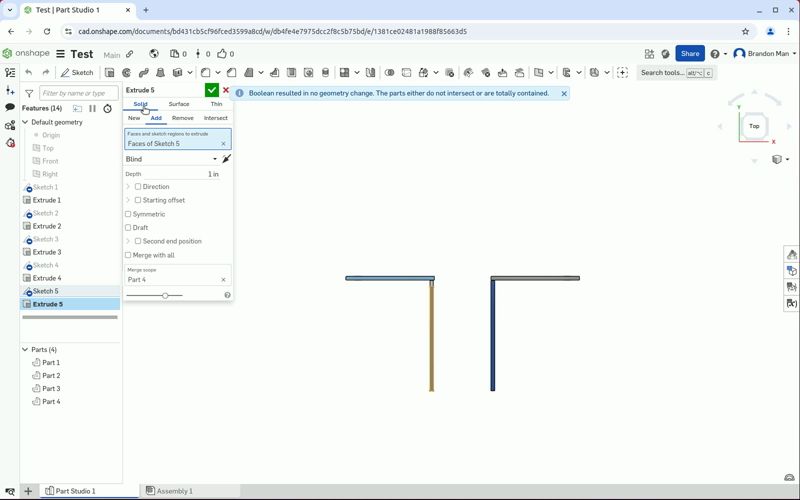
click(143, 106)
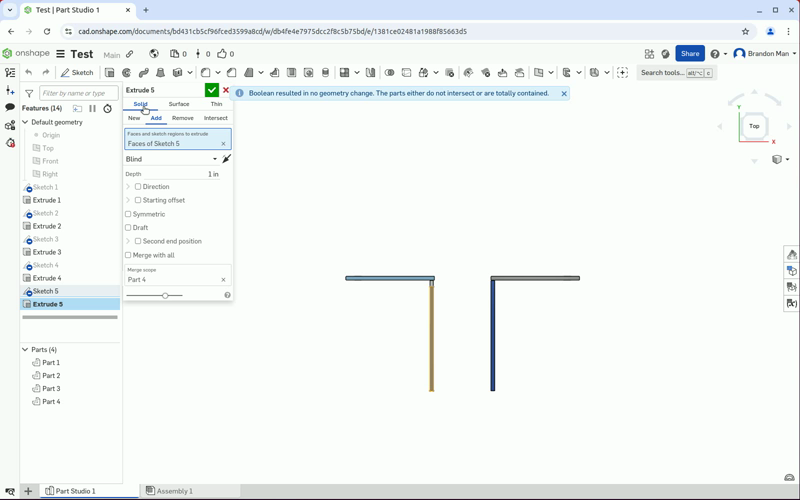
mouse_move(137, 120)
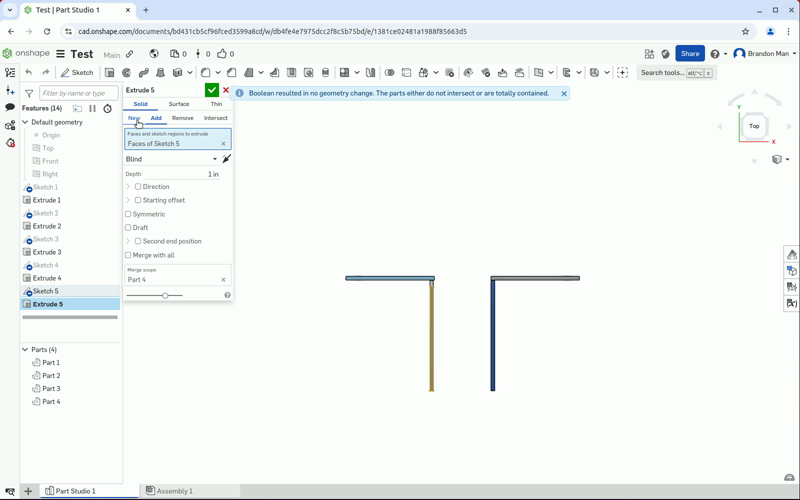
click(137, 120)
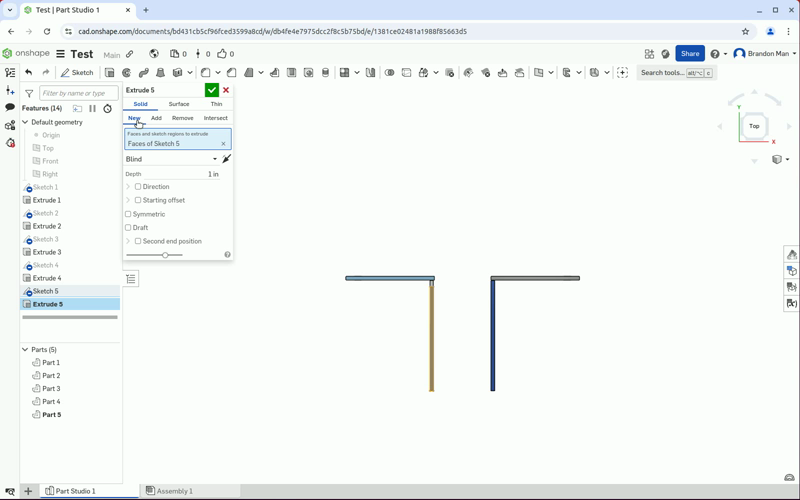
key(tab, 4)
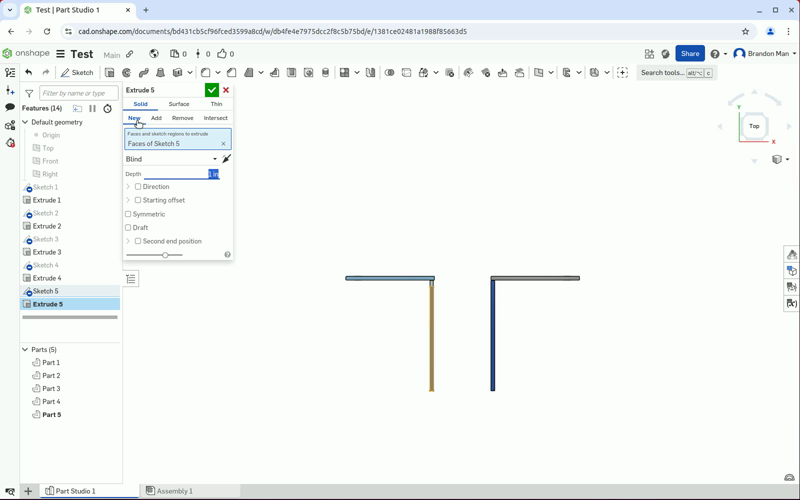
text(0.481)
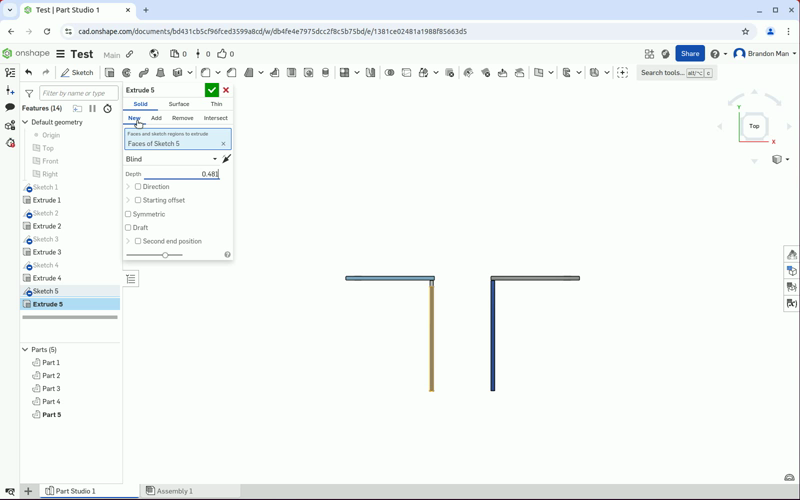
key(enter)
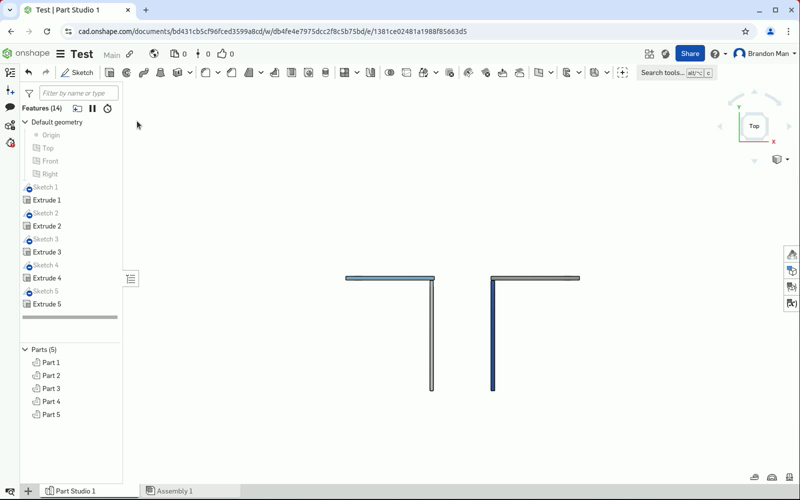
key(shift+h)
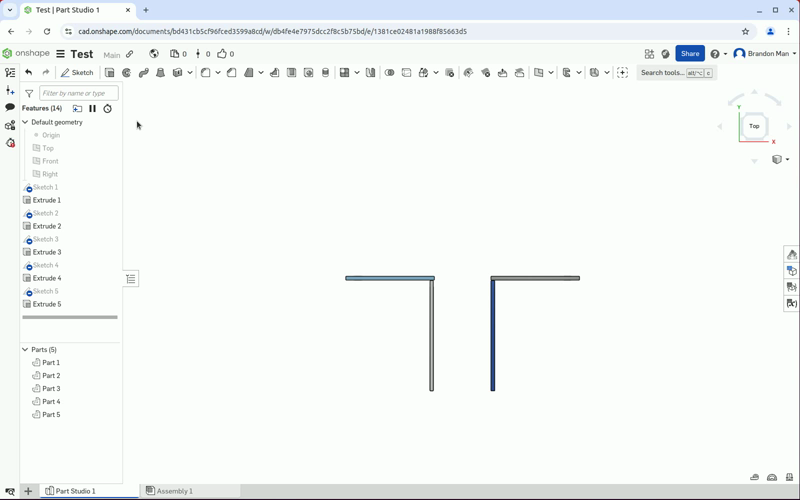
key(shift+h)
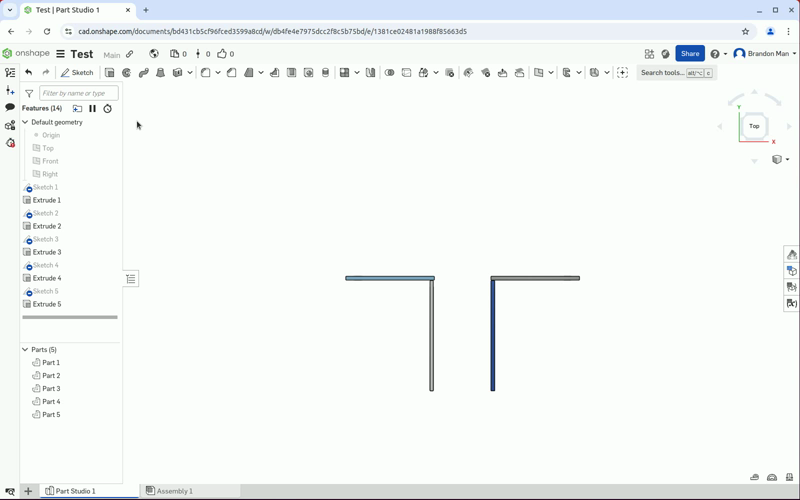
mouse_move(73, 189)
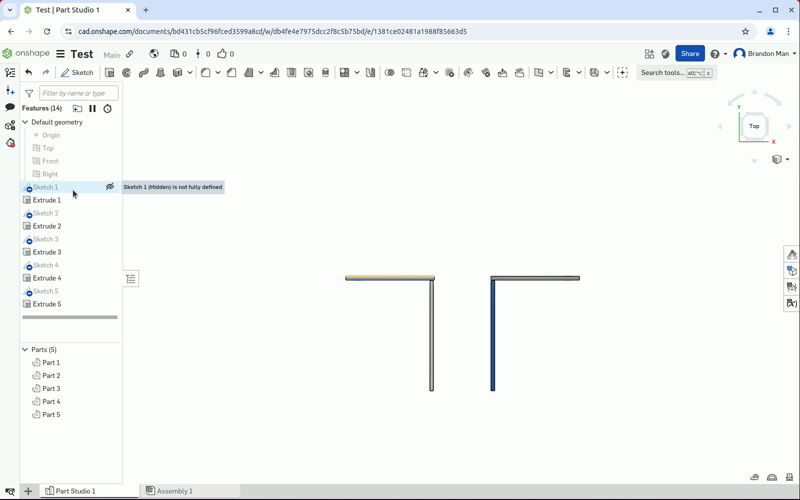
click(73, 189)
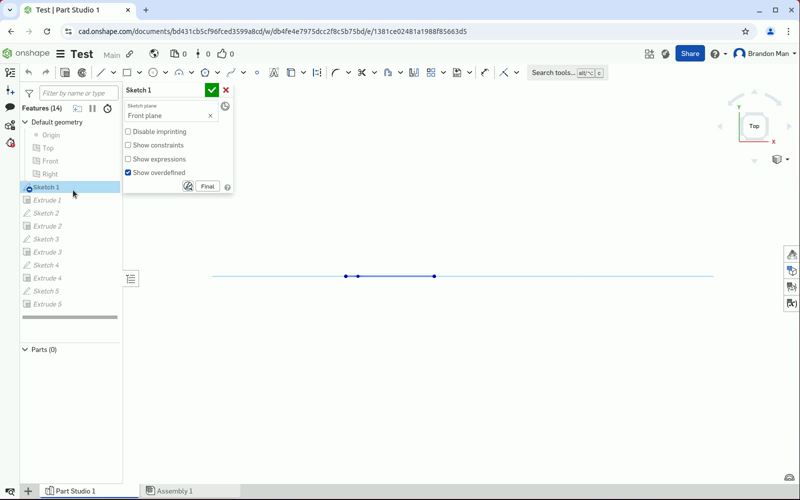
mouse_move(229, 92)
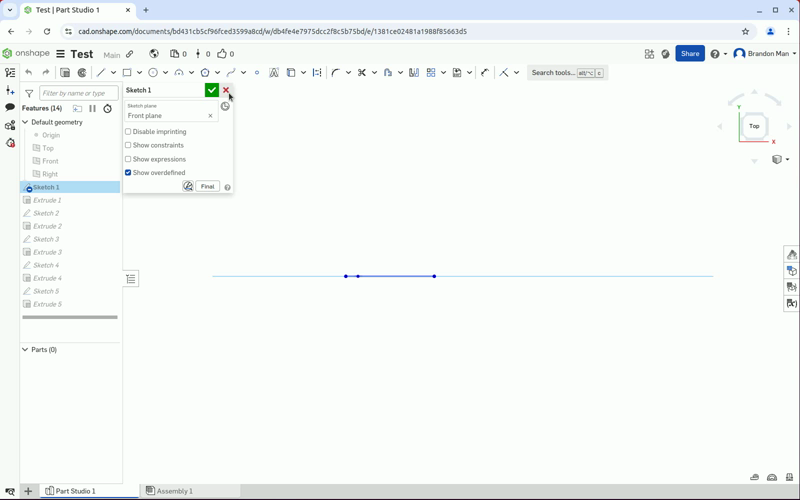
click(229, 92)
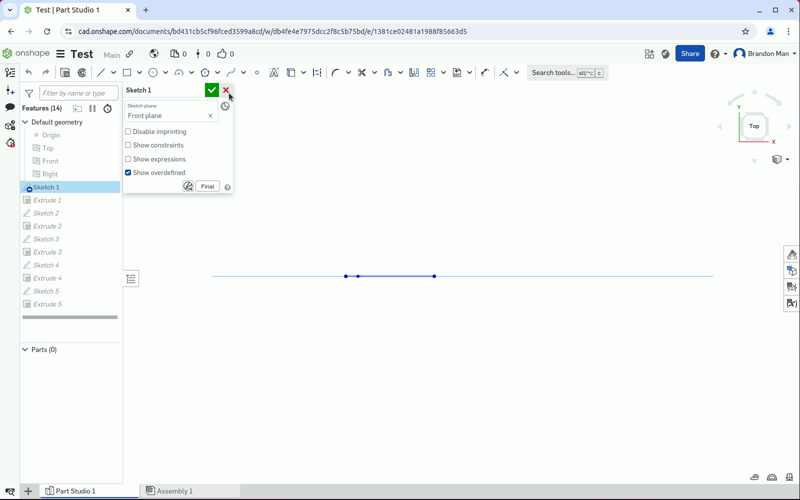
key(shift+s)
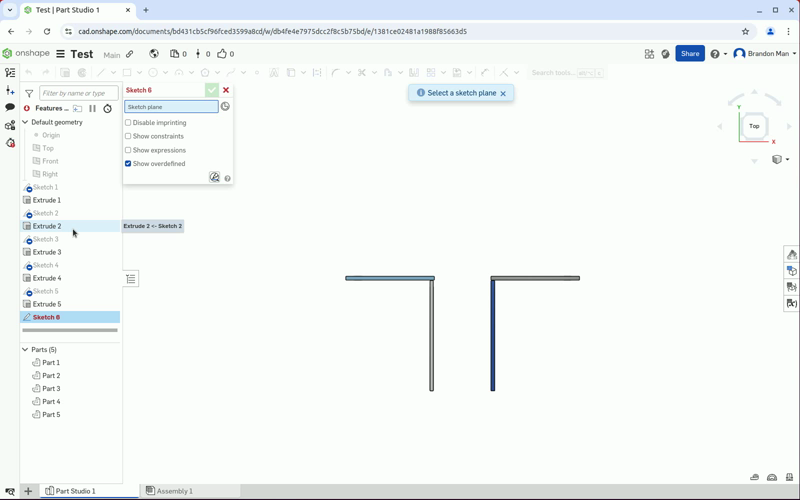
scroll(3)
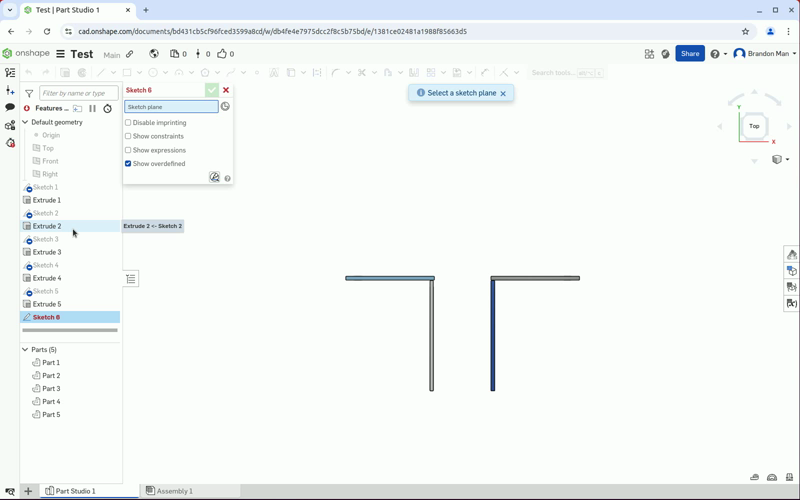
mouse_move(73, 150)
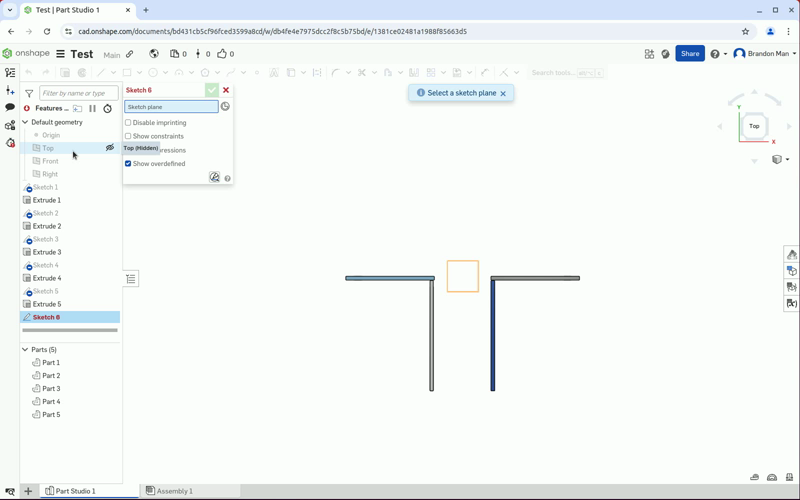
click(73, 150)
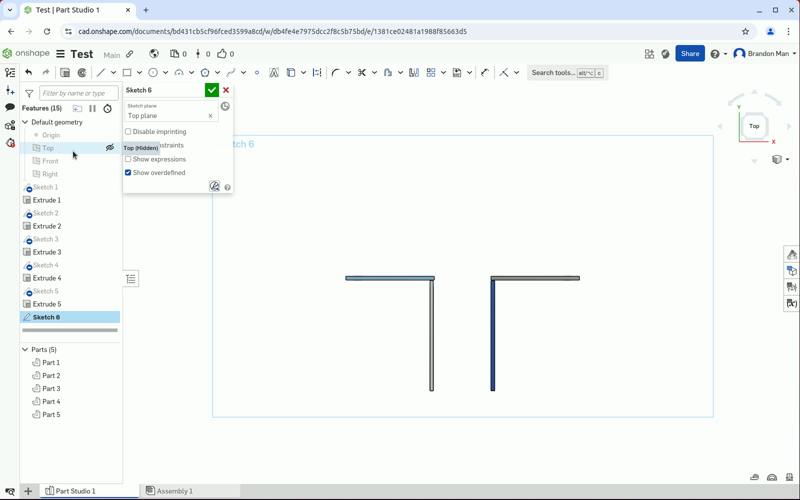
mouse_move(73, 352)
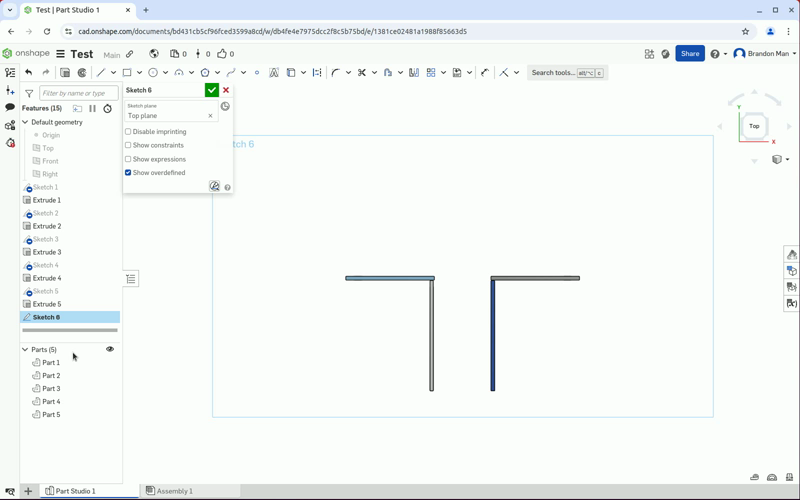
key(y)
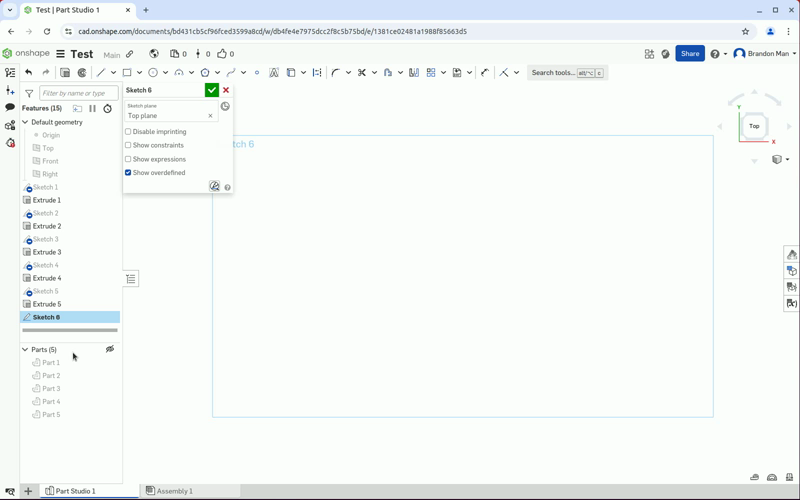
key(l)
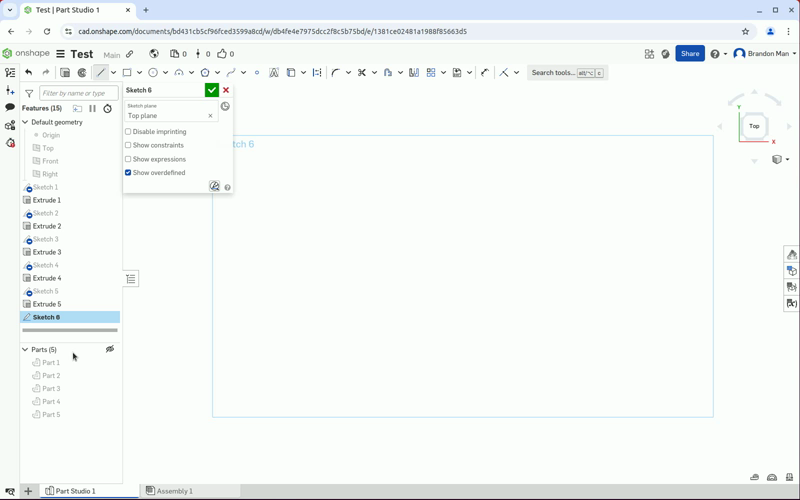
key_down(shift)
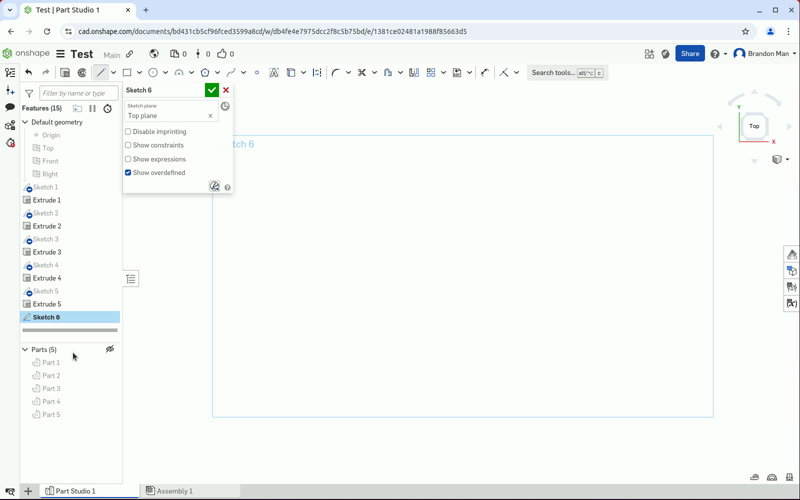
mouse_move(487, 390)
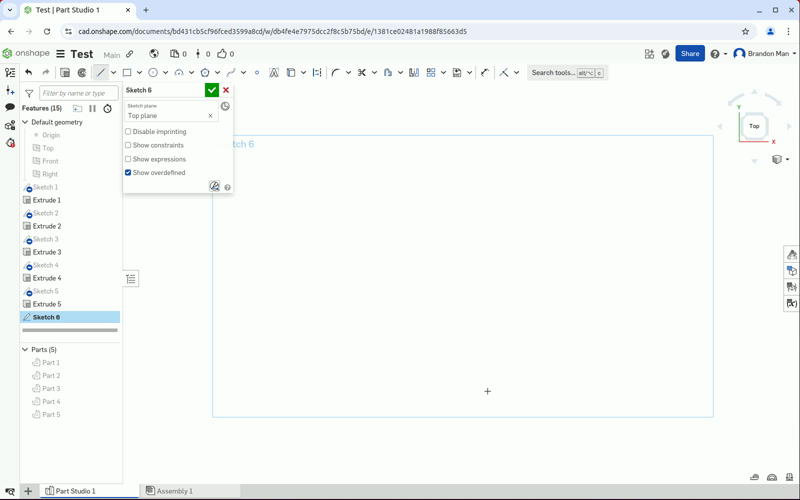
click(487, 390)
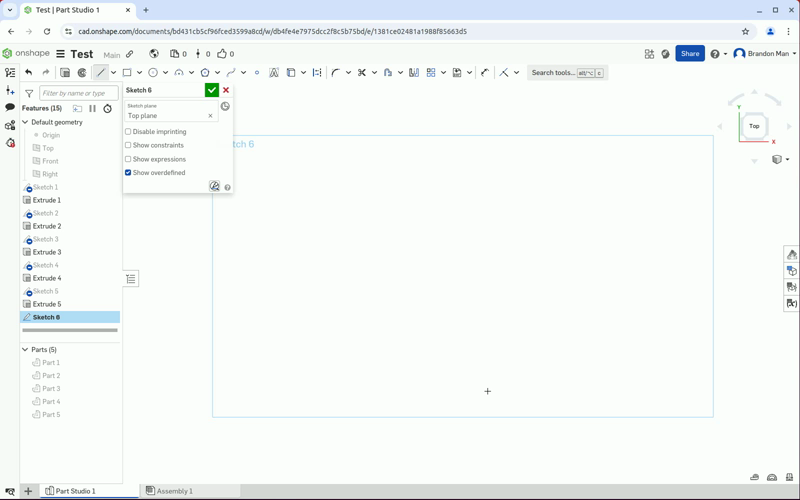
key_up(shift)
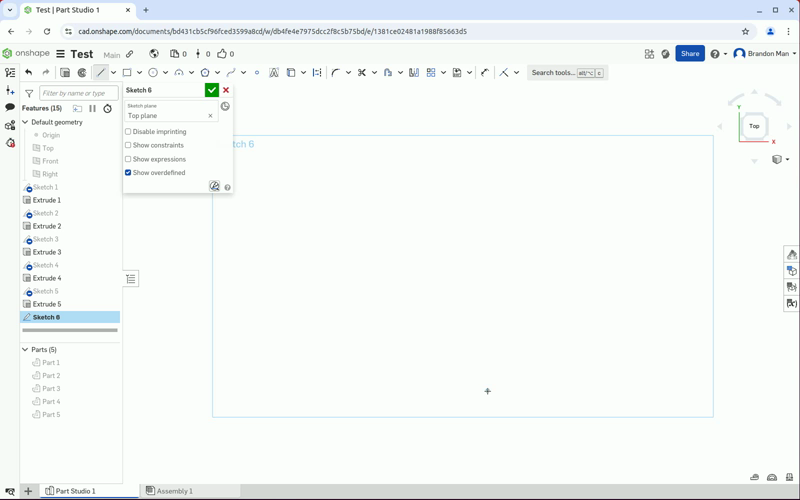
key_down(shift)
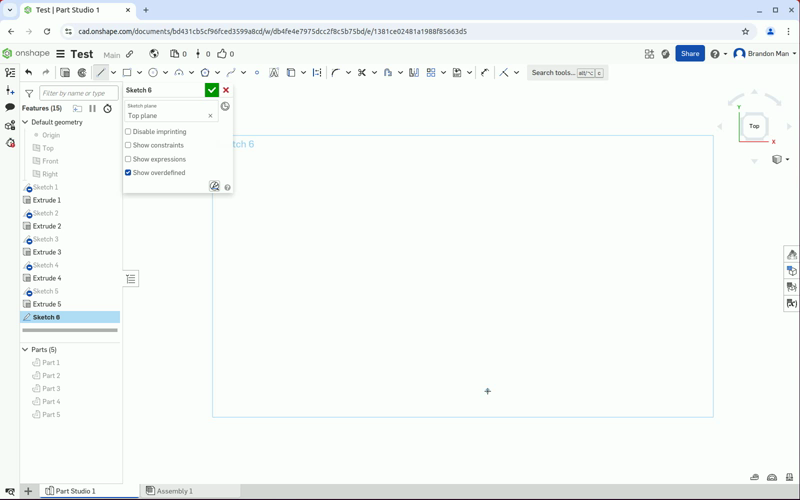
mouse_move(517, 390)
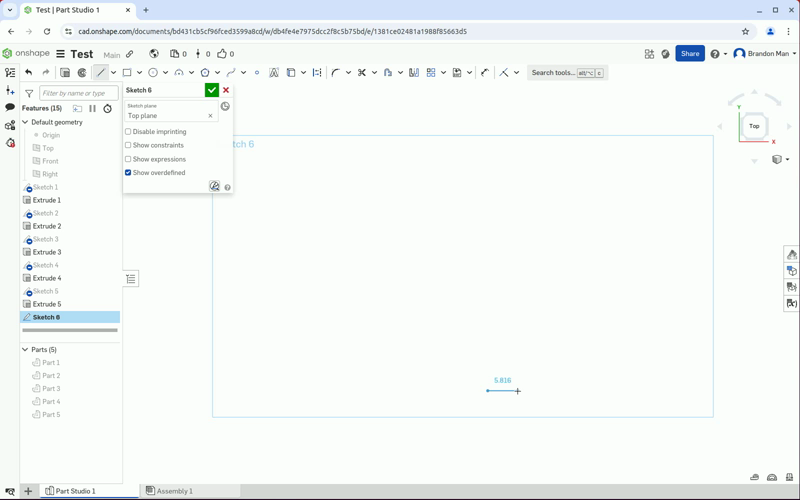
mouse_move(491, 390)
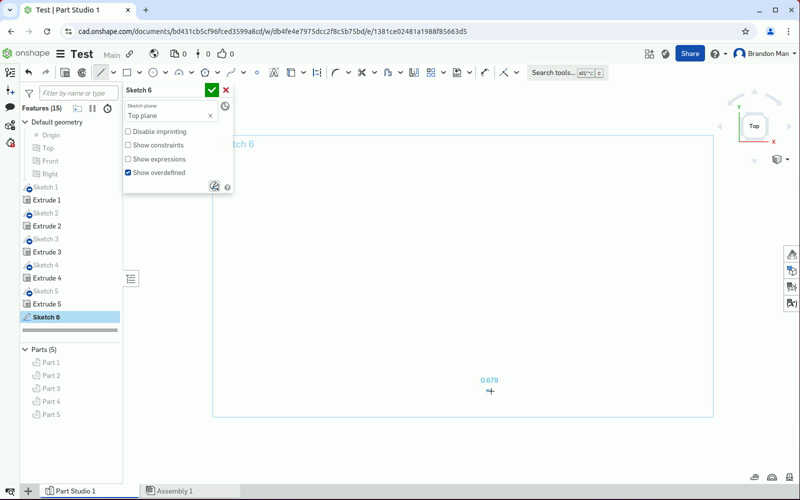
scroll(6)
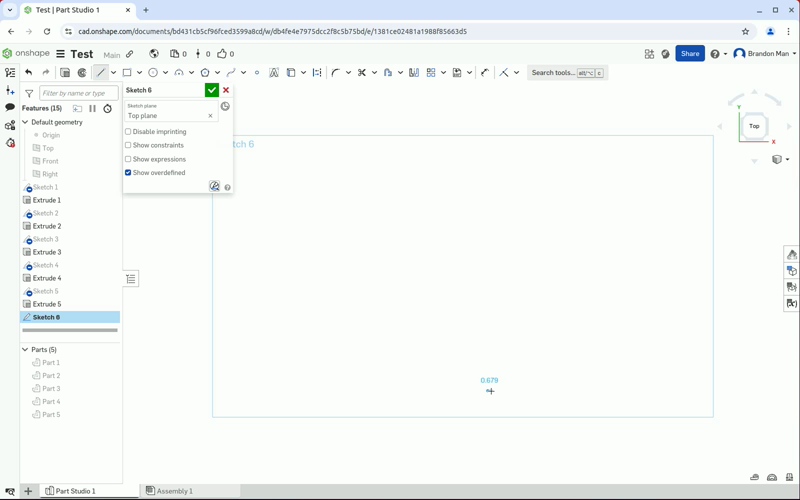
scroll(6)
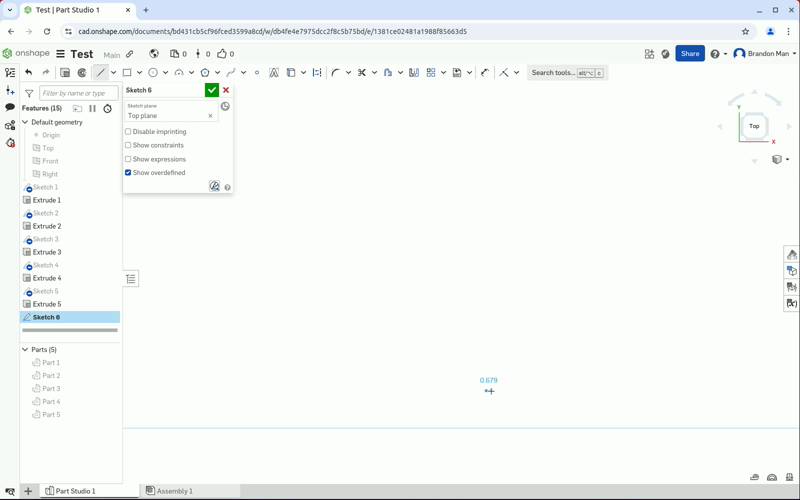
scroll(6)
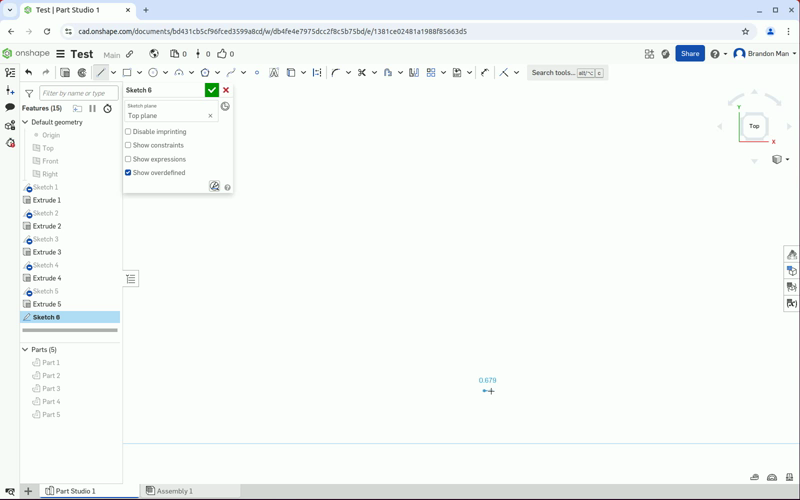
scroll(6)
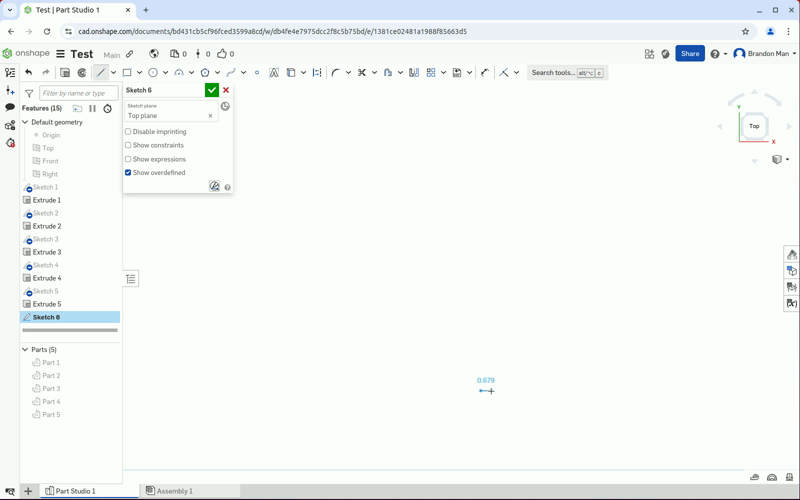
scroll(6)
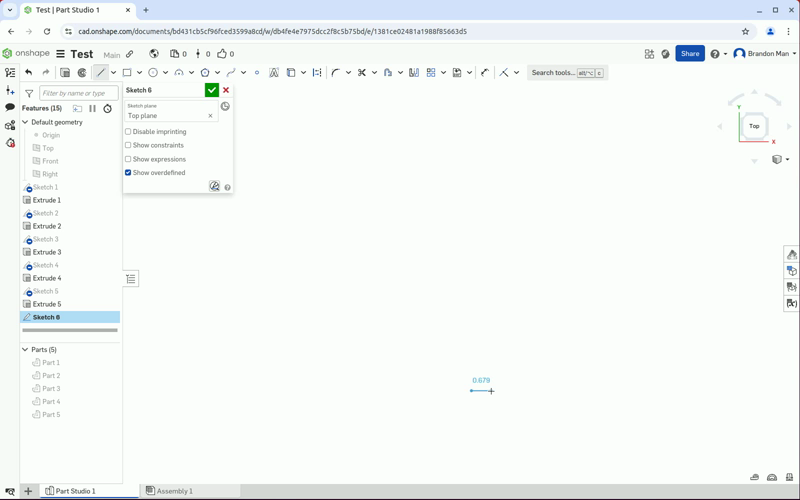
scroll(6)
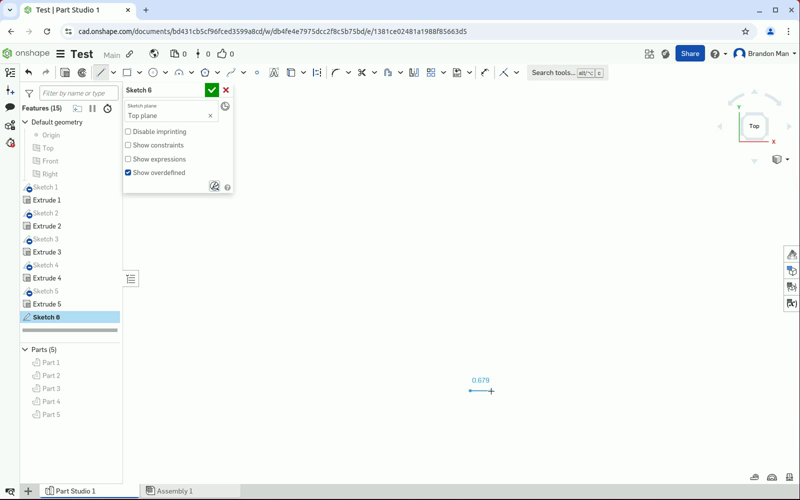
scroll(6)
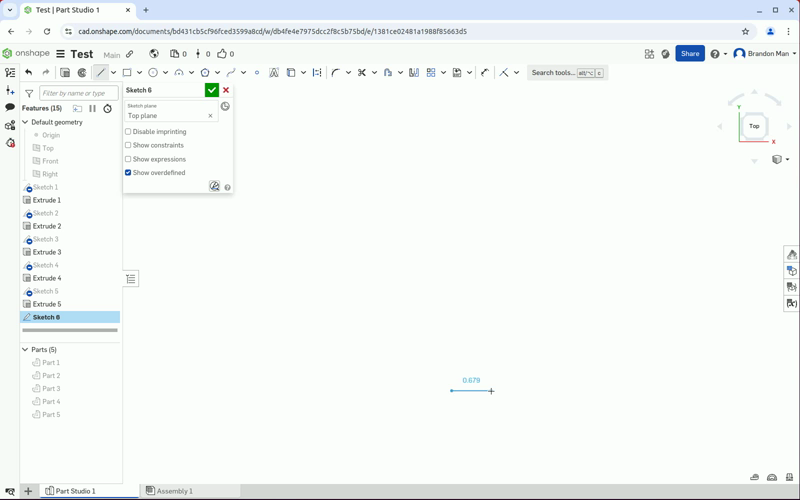
click(491, 390)
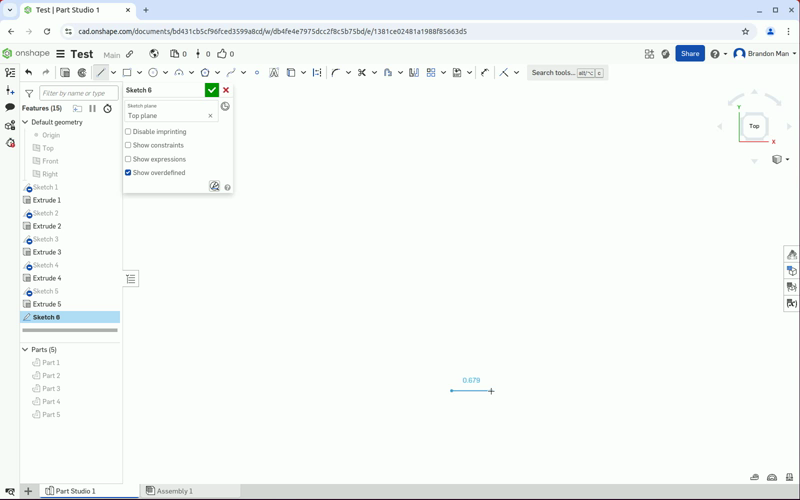
scroll(-6)
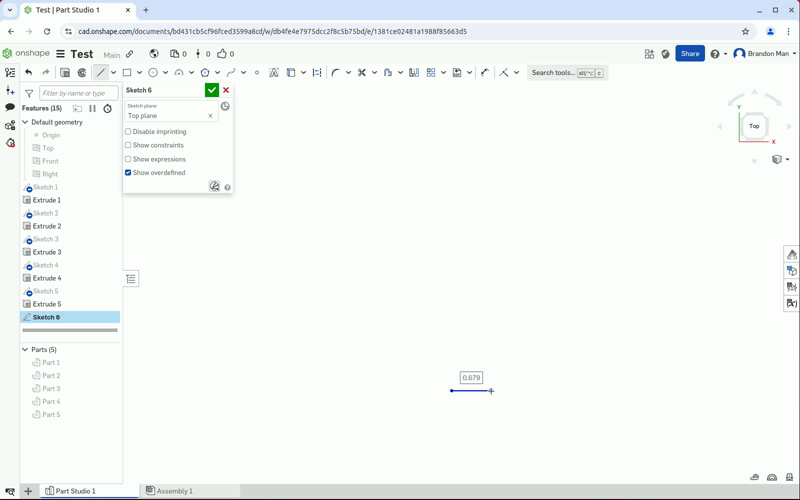
scroll(-6)
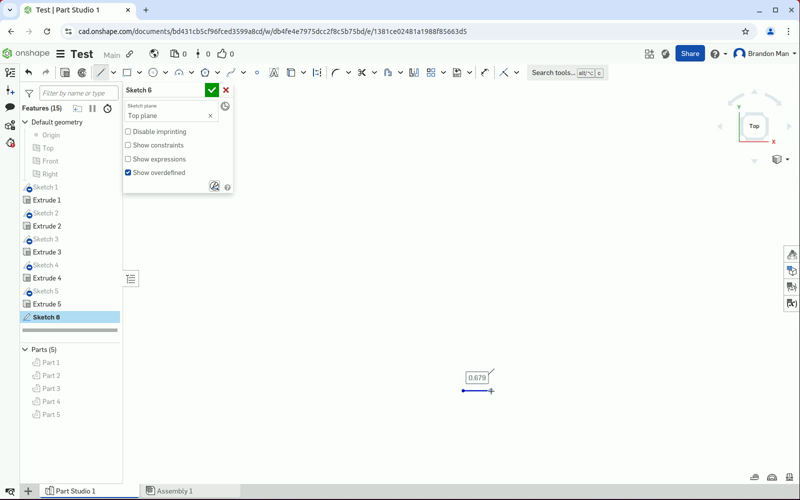
scroll(-6)
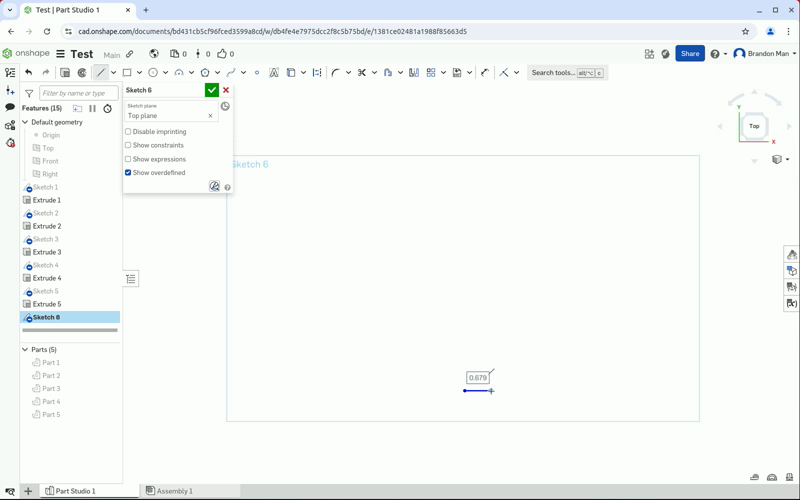
scroll(-6)
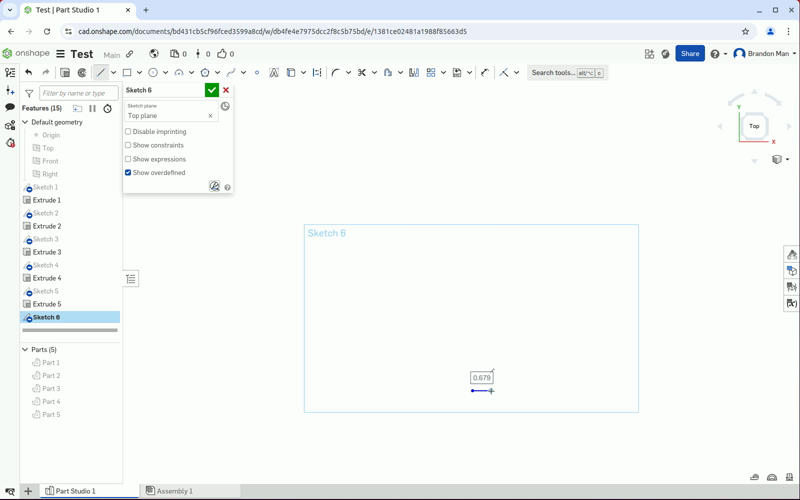
scroll(-6)
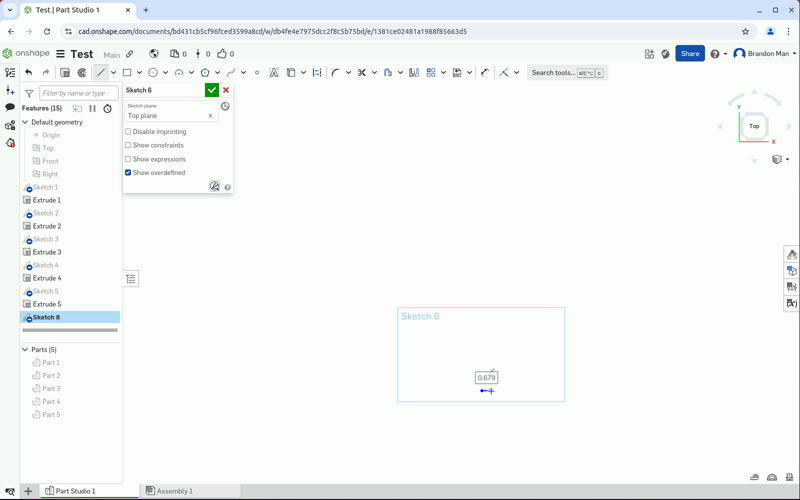
scroll(-6)
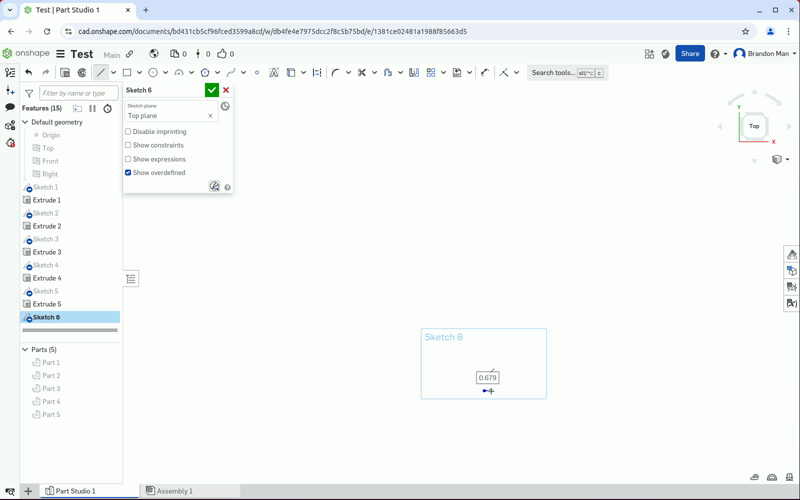
scroll(-6)
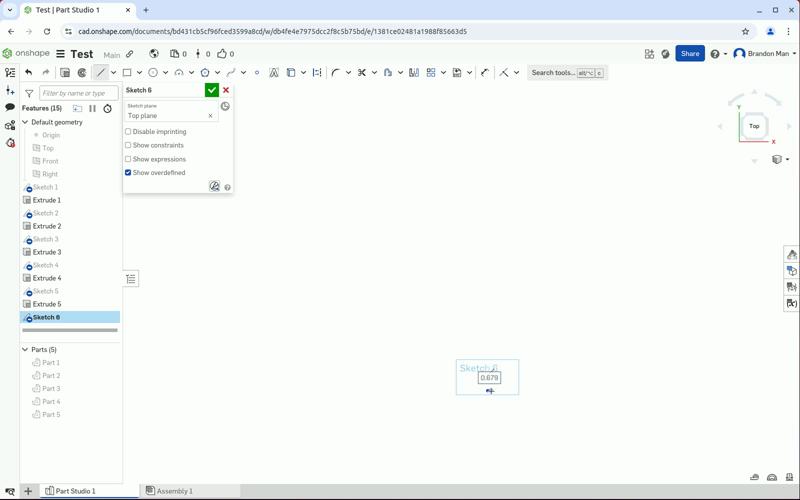
key_up(shift)
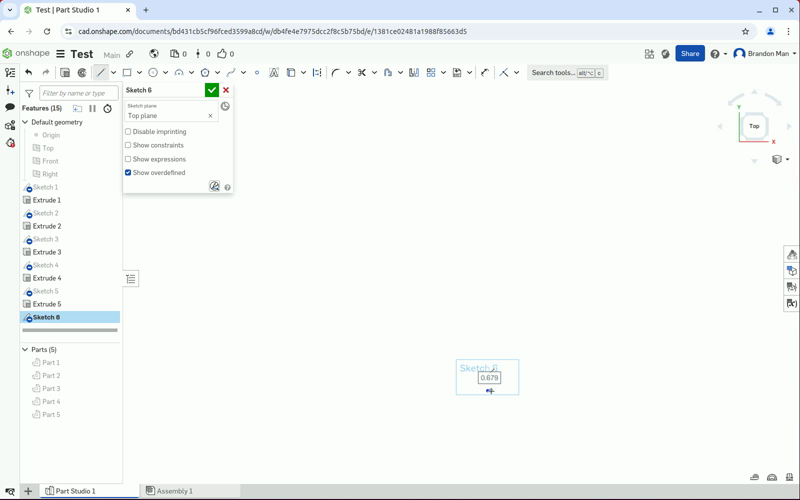
key_down(shift)
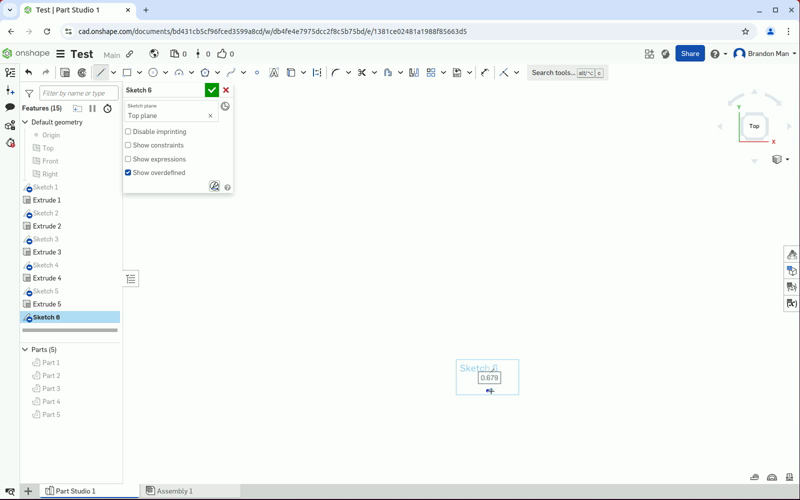
mouse_move(491, 286)
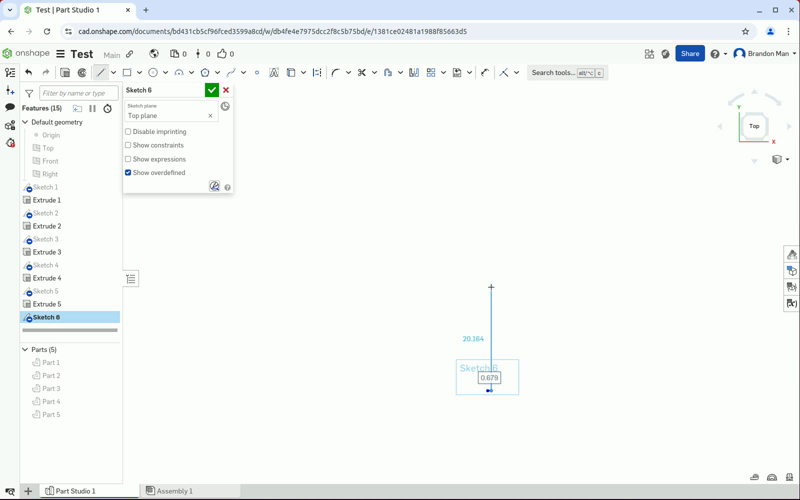
click(491, 286)
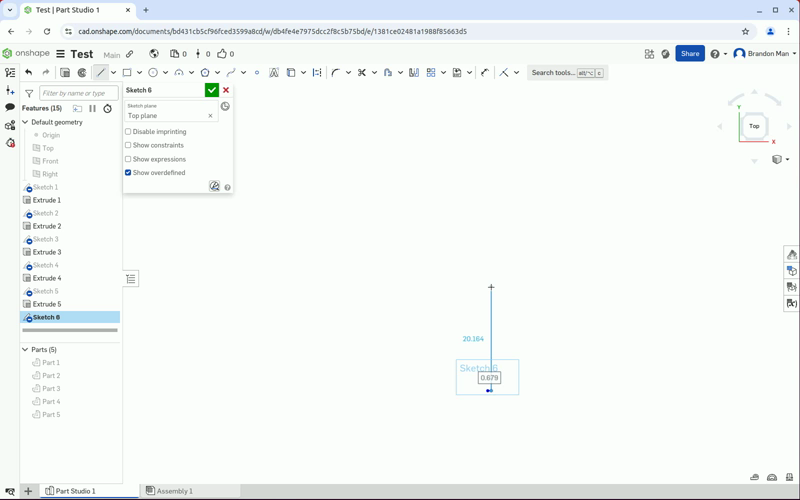
key_up(shift)
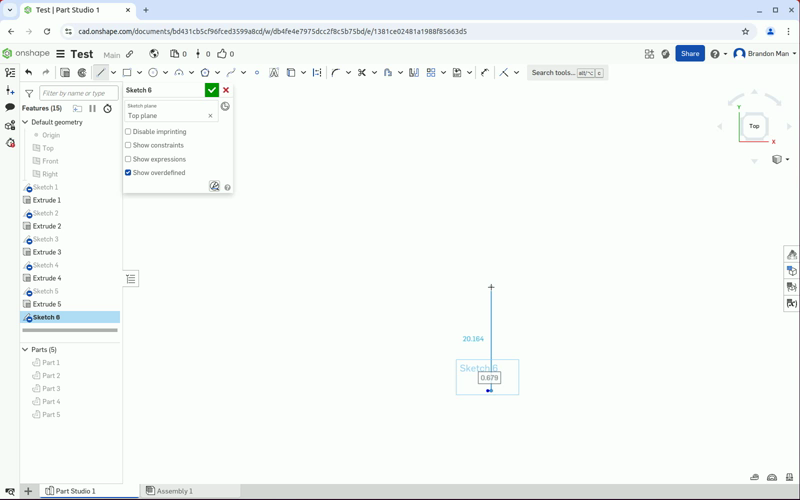
key_down(shift)
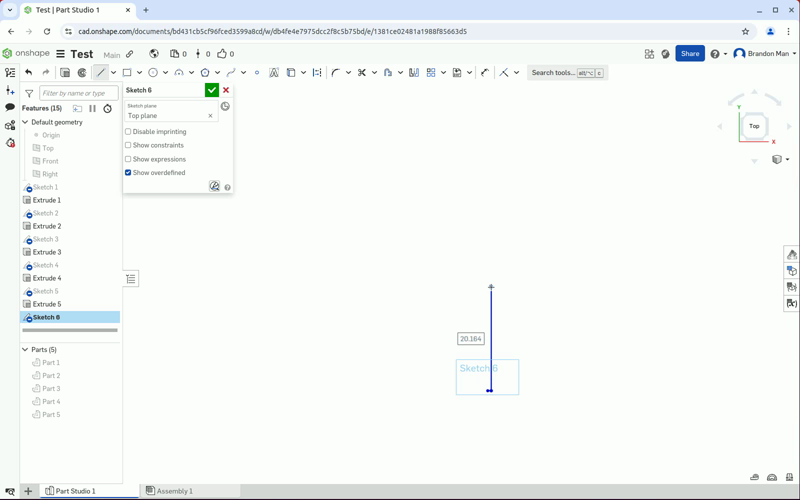
mouse_move(521, 286)
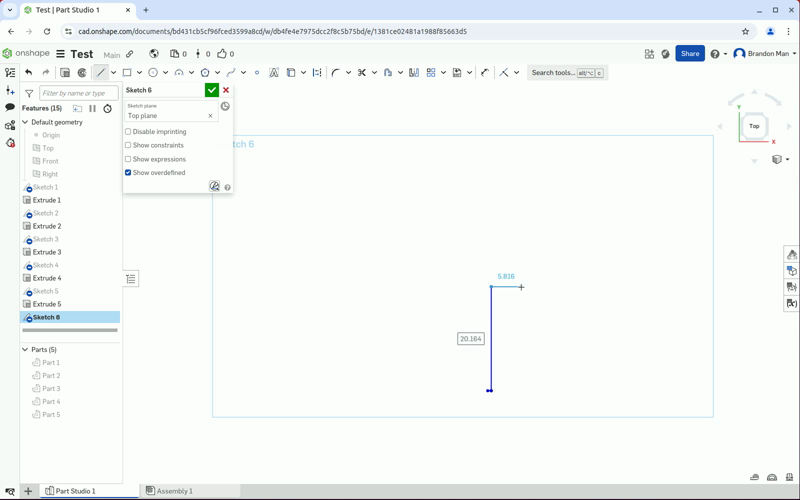
mouse_move(487, 286)
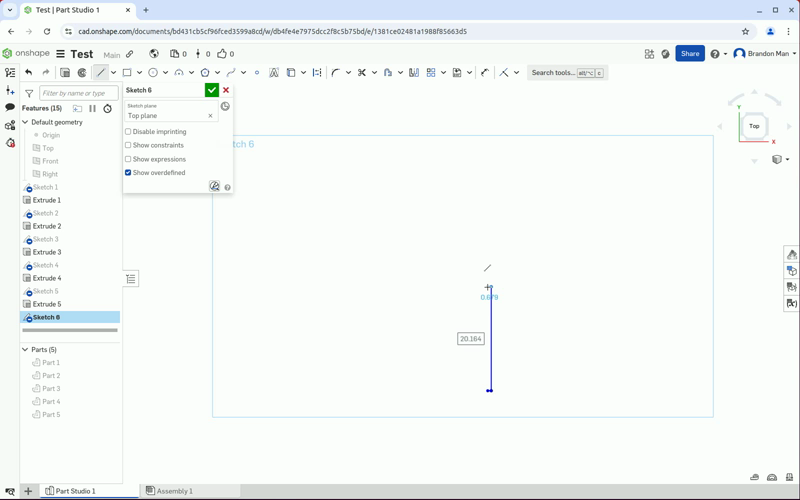
scroll(6)
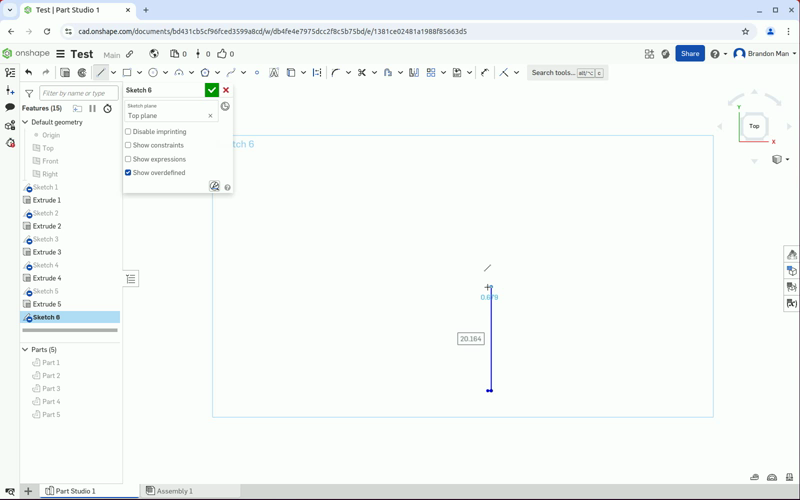
scroll(6)
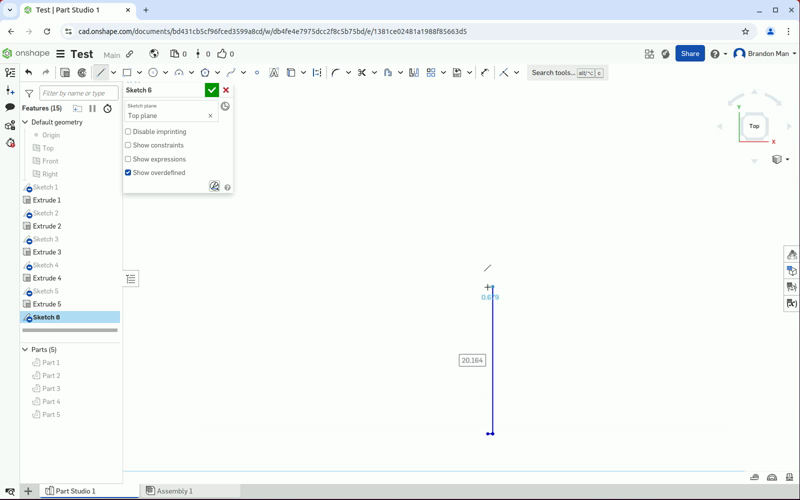
scroll(6)
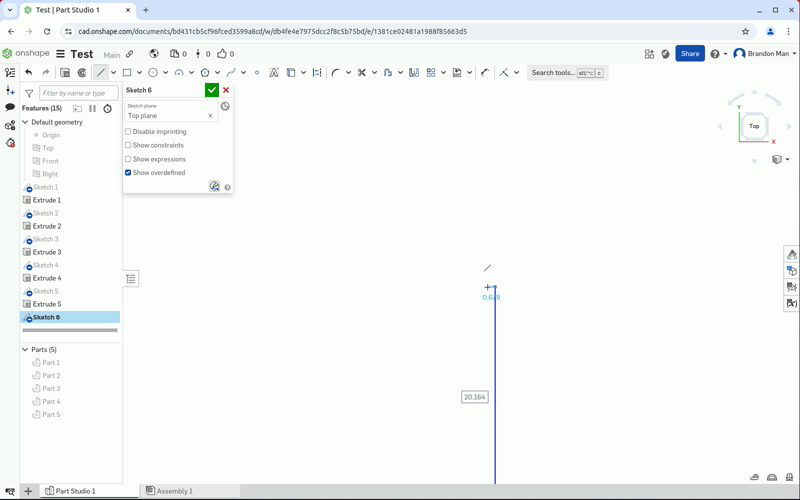
scroll(6)
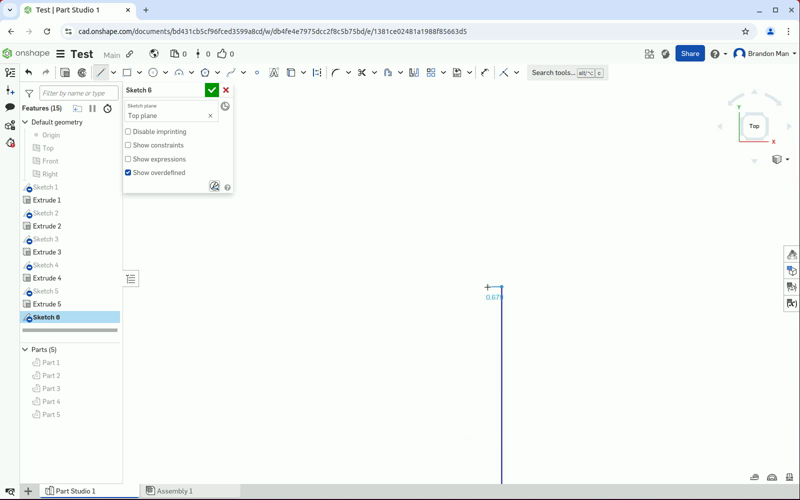
scroll(6)
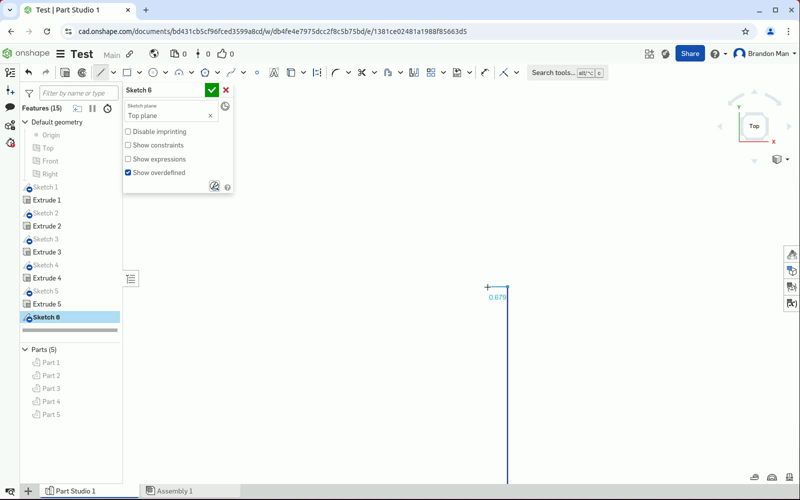
scroll(6)
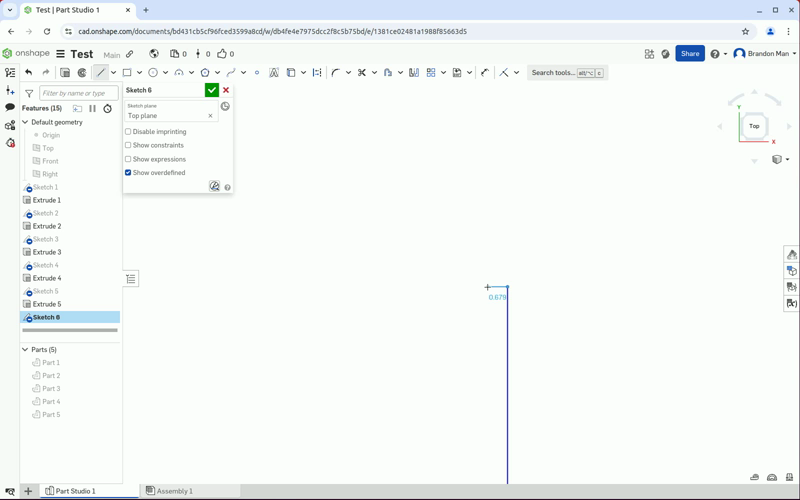
scroll(6)
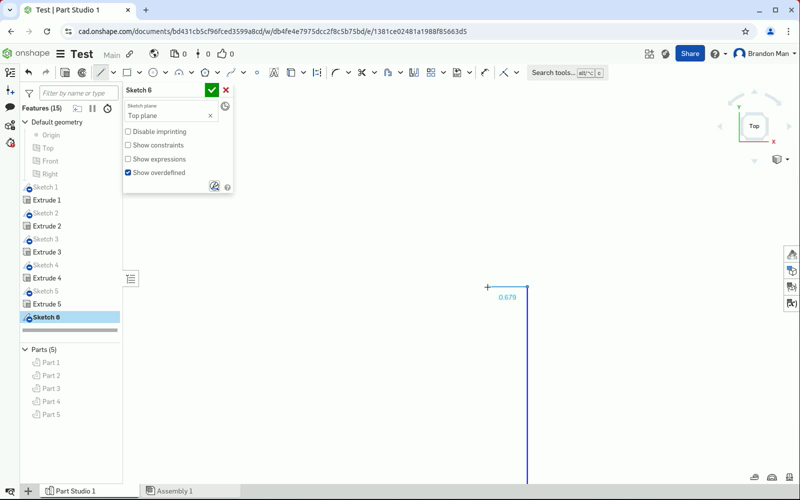
click(487, 286)
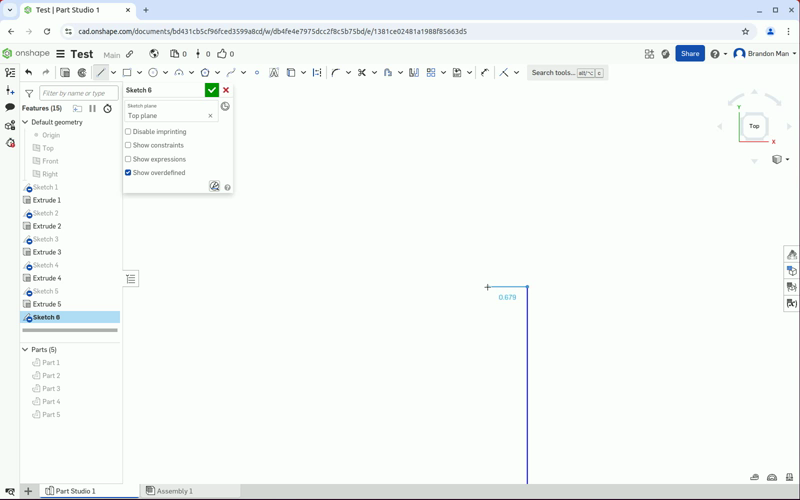
scroll(-6)
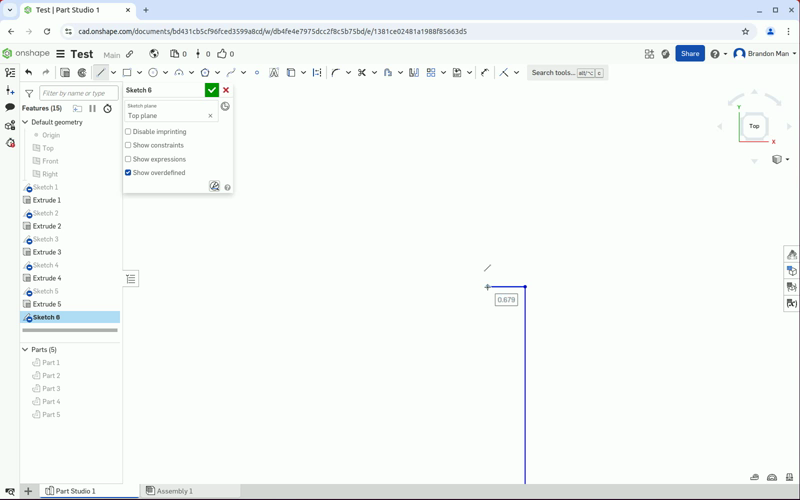
scroll(-6)
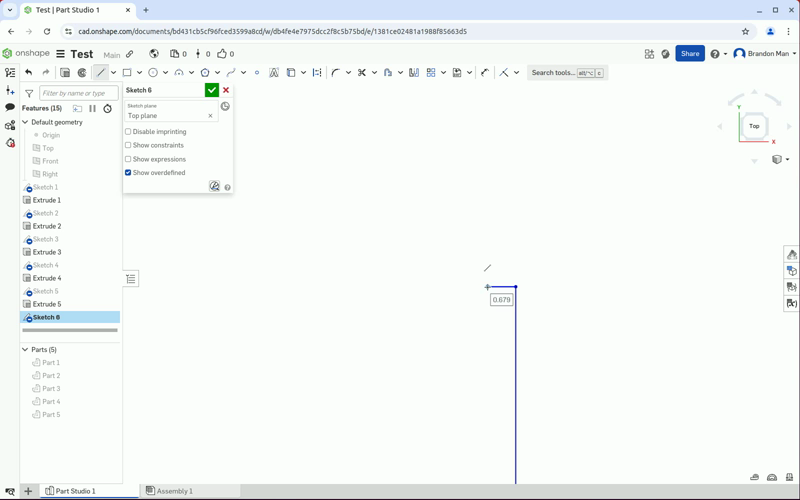
scroll(-6)
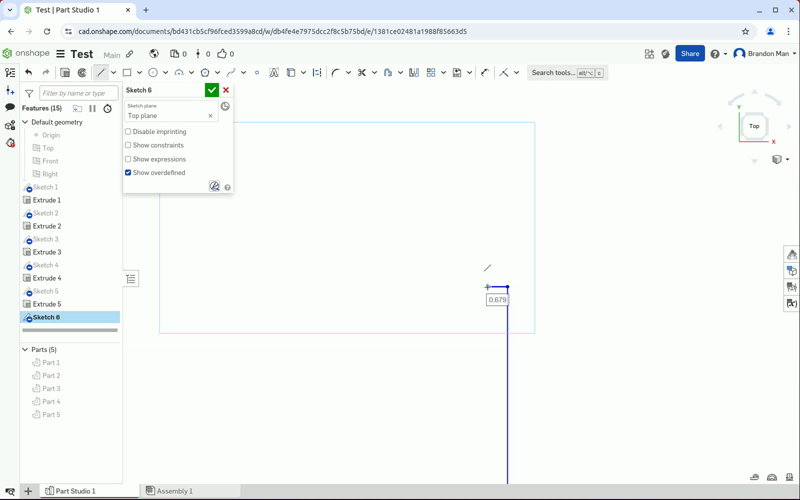
scroll(-6)
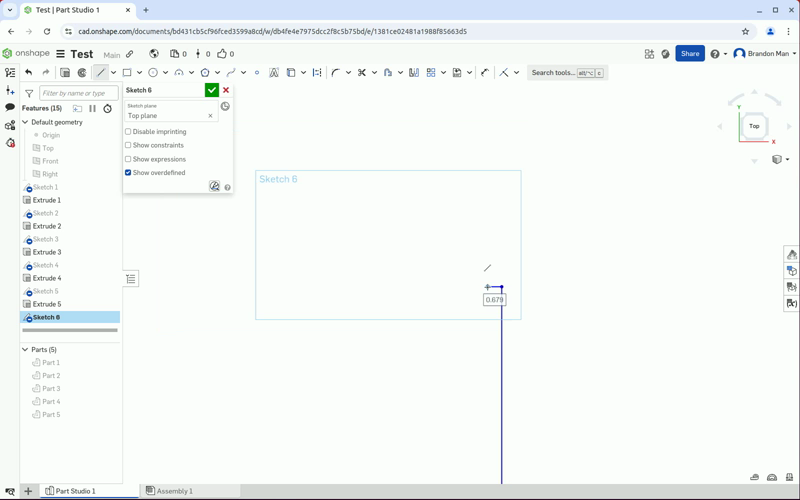
scroll(-6)
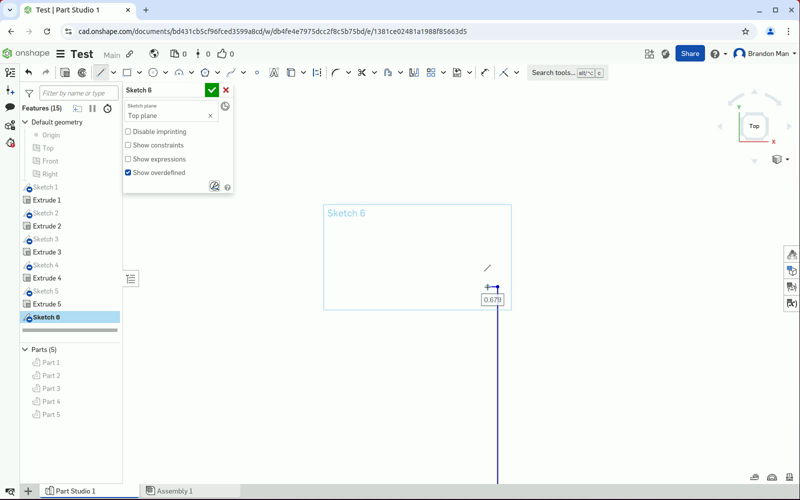
scroll(-6)
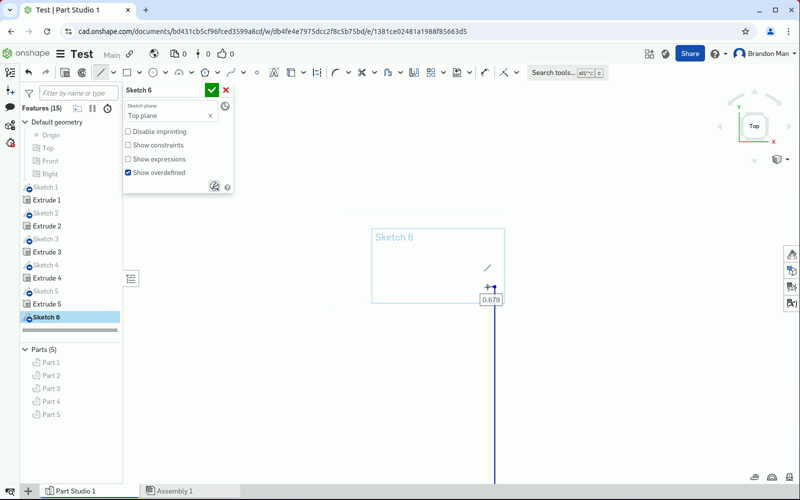
scroll(-6)
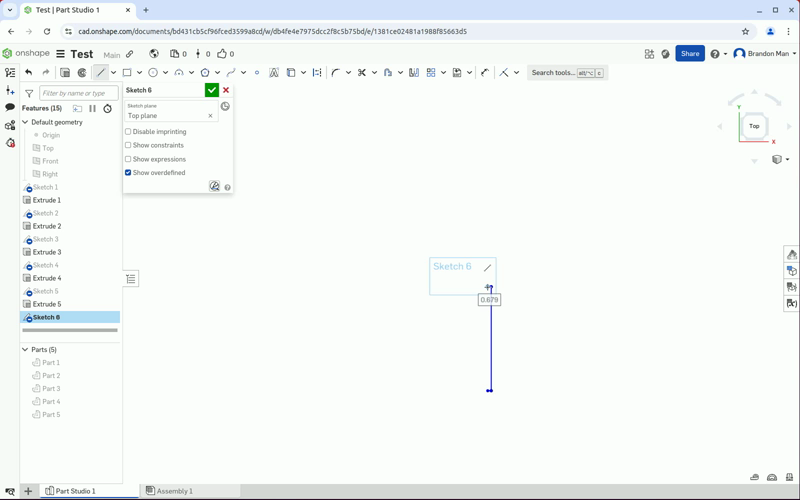
key_up(shift)
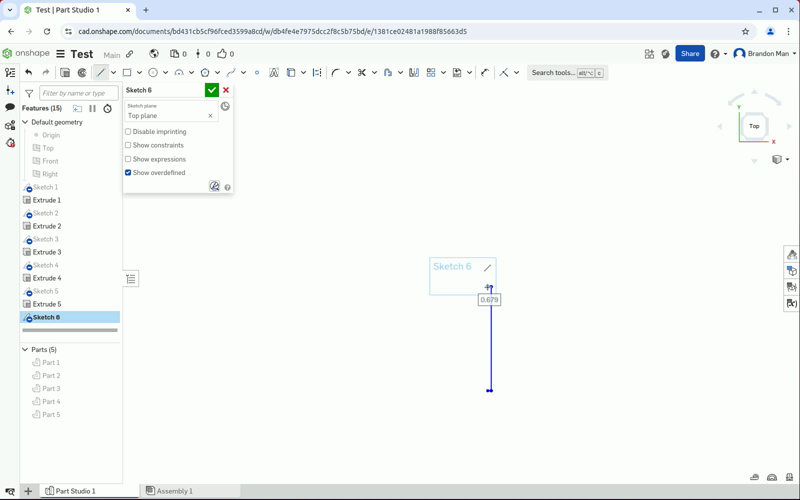
key_down(shift)
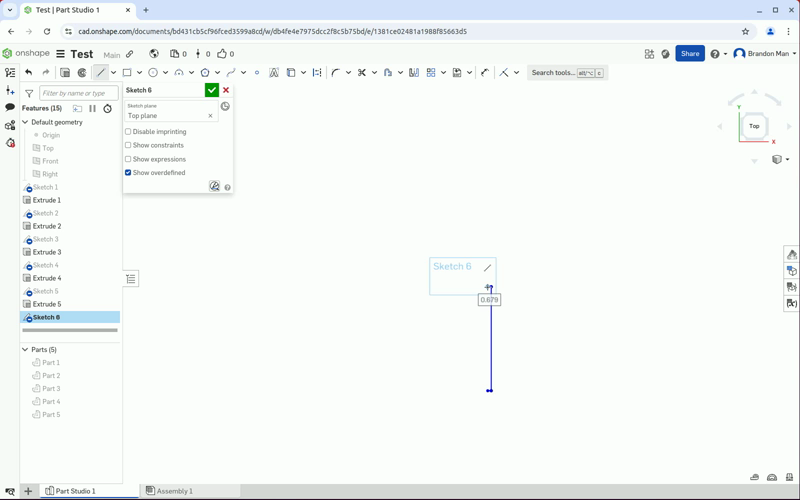
mouse_move(487, 390)
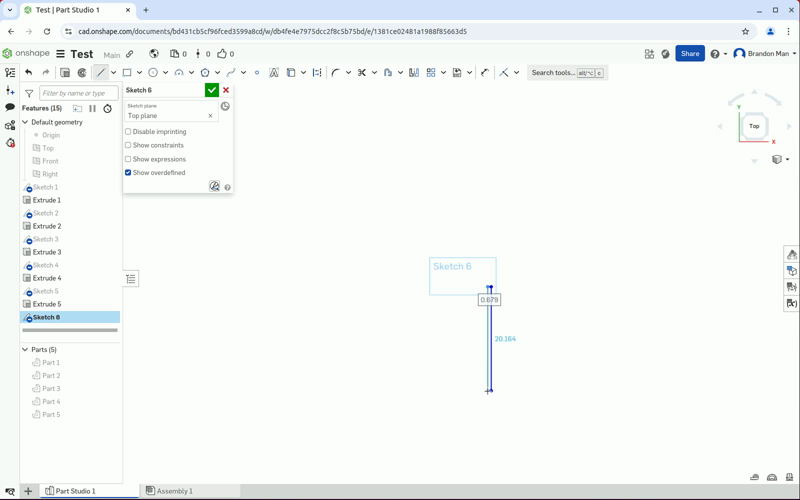
scroll(6)
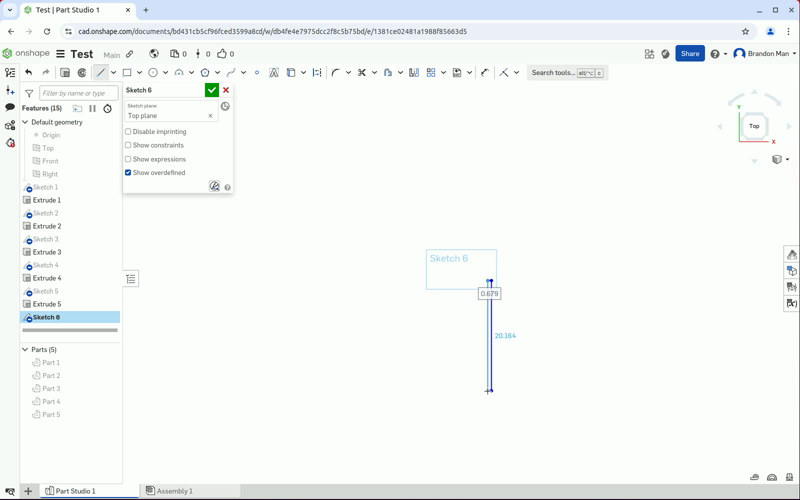
scroll(6)
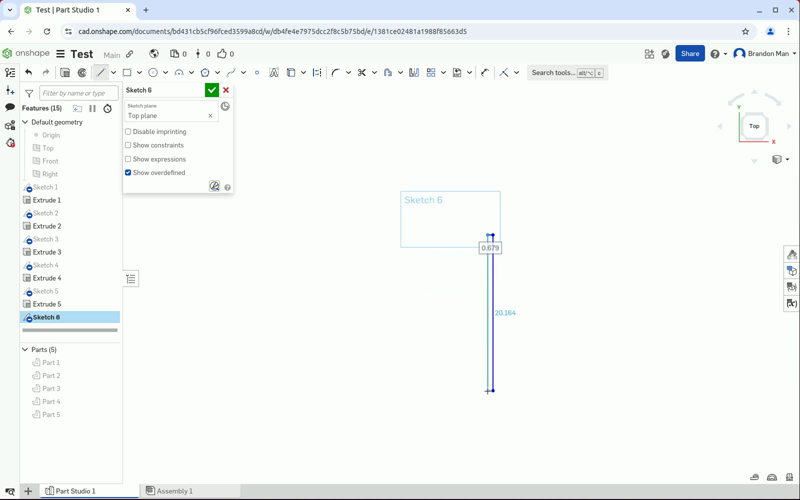
scroll(6)
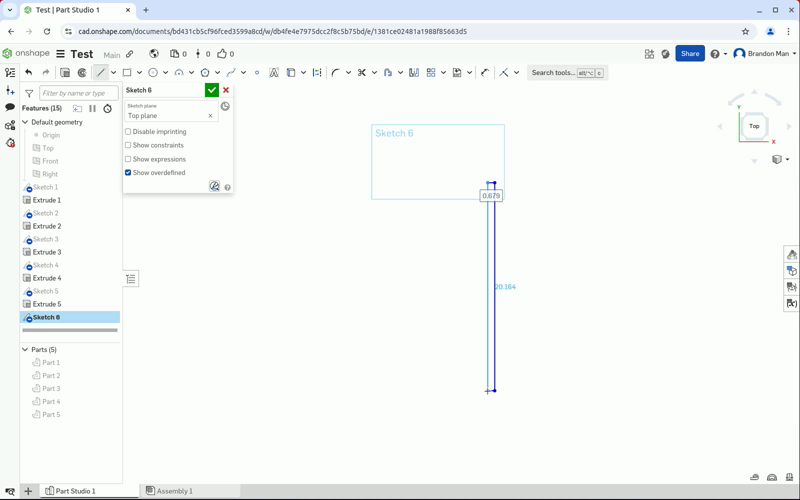
scroll(6)
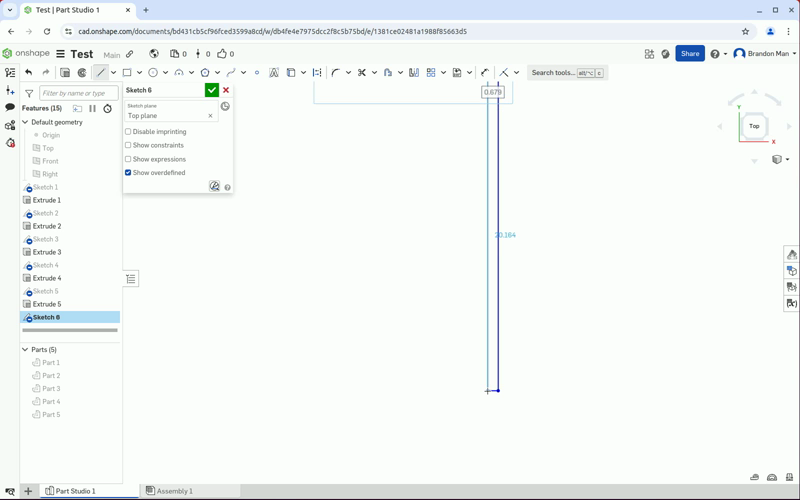
scroll(6)
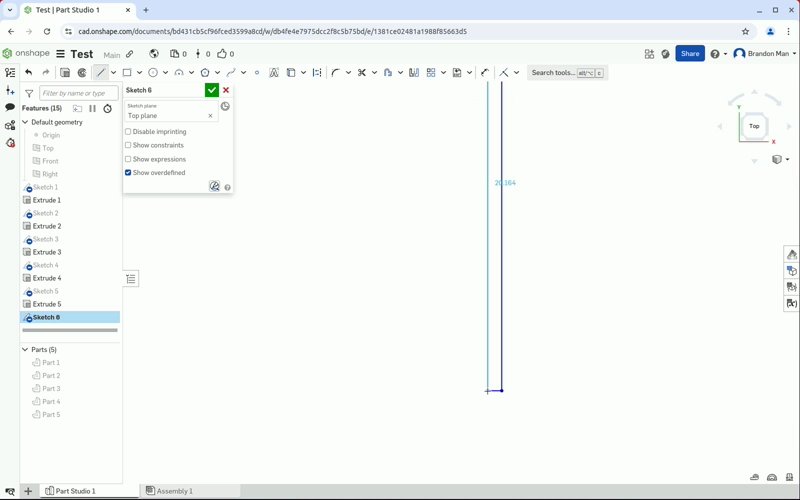
scroll(6)
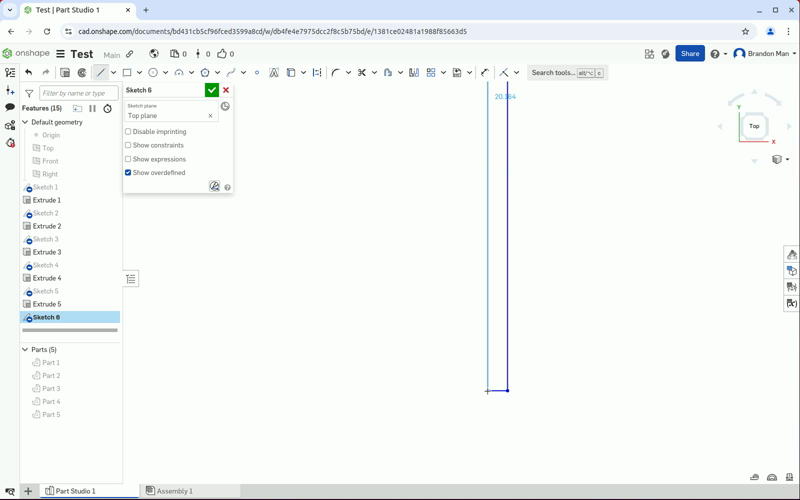
scroll(6)
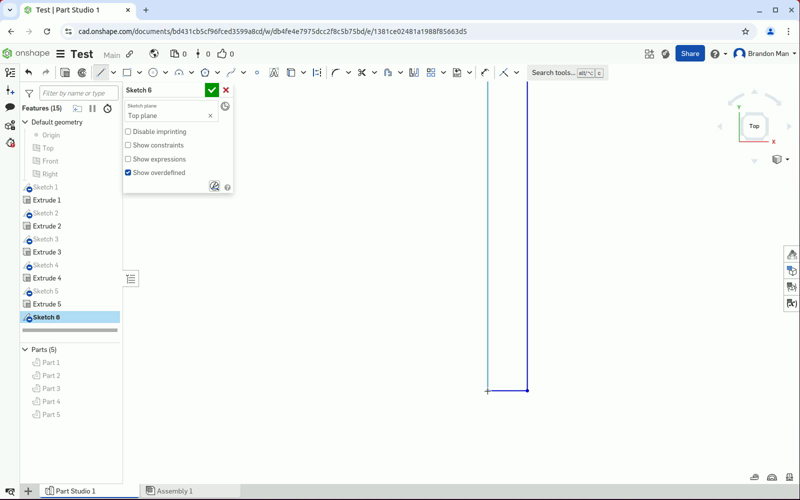
key_up(shift)
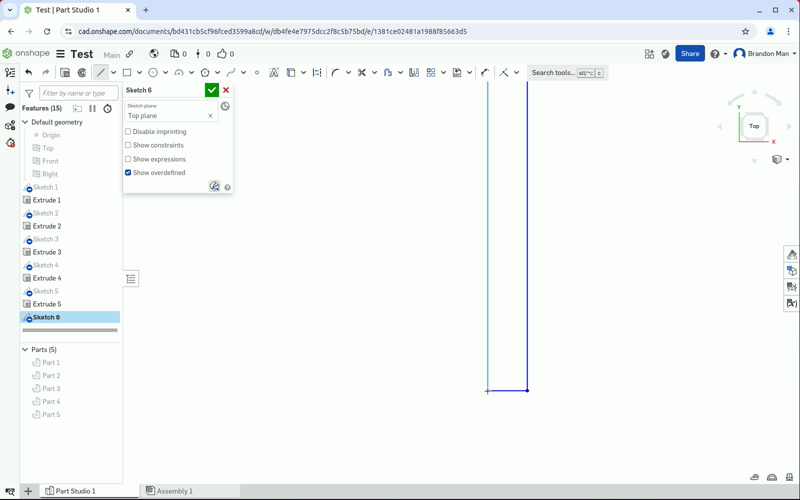
click(487, 390)
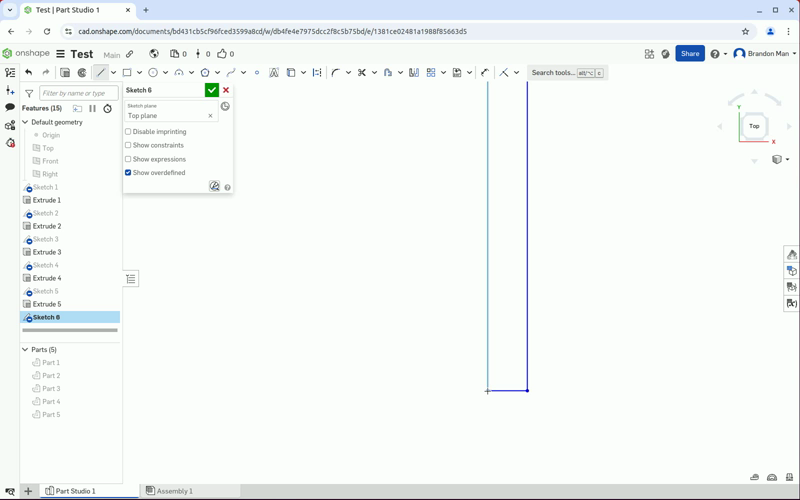
scroll(-6)
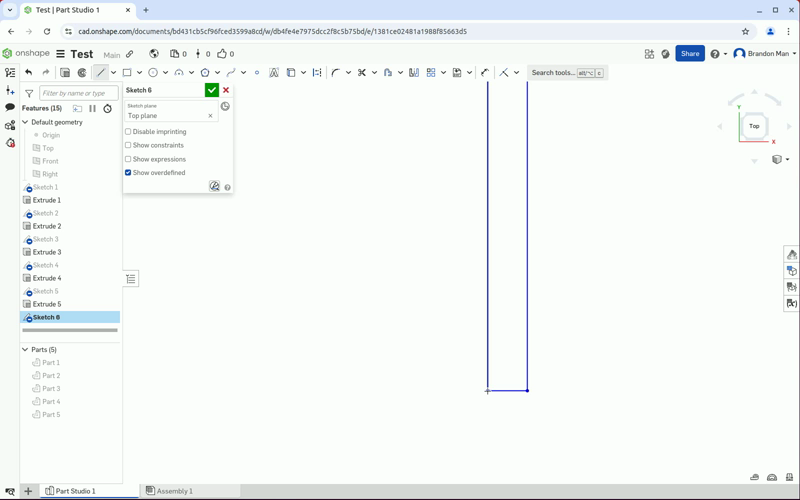
scroll(-6)
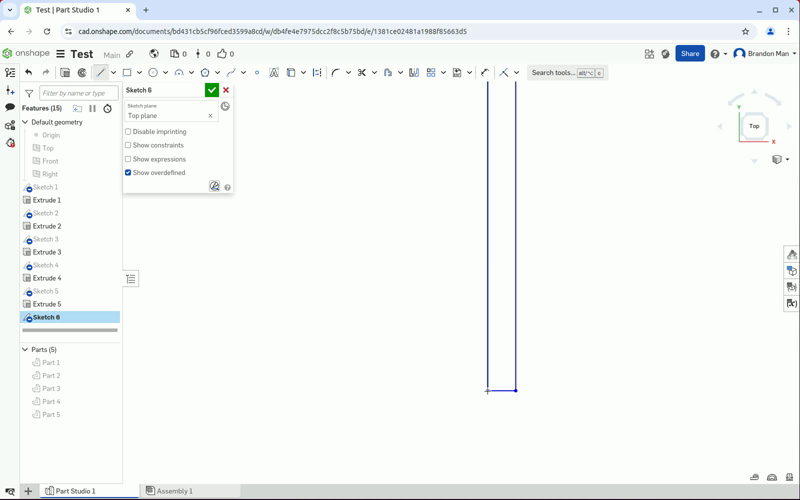
scroll(-6)
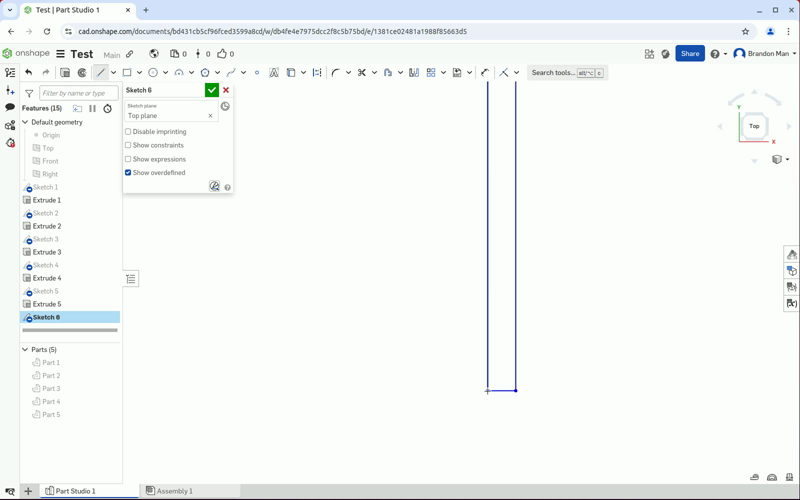
scroll(-6)
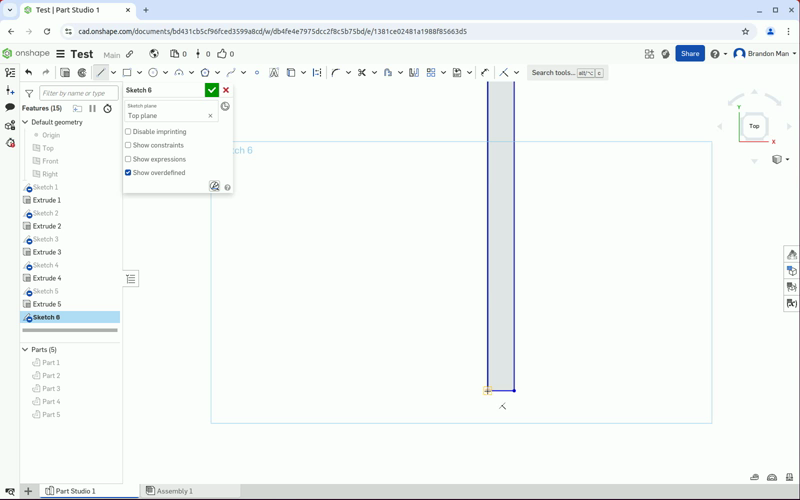
scroll(-6)
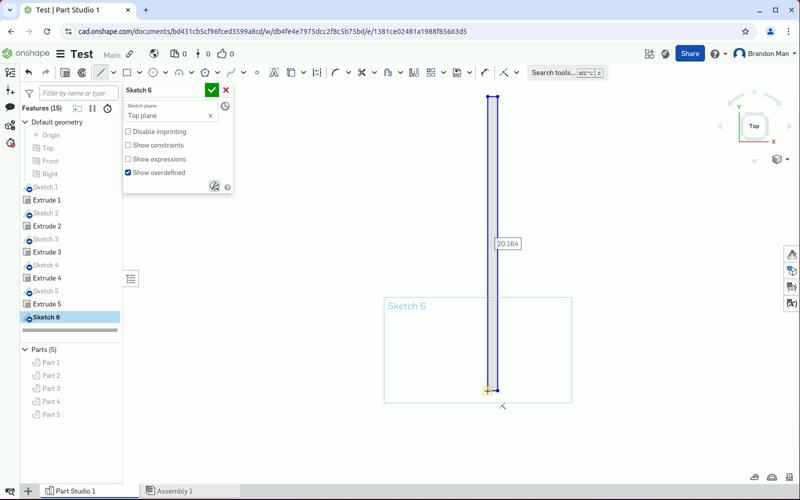
scroll(-6)
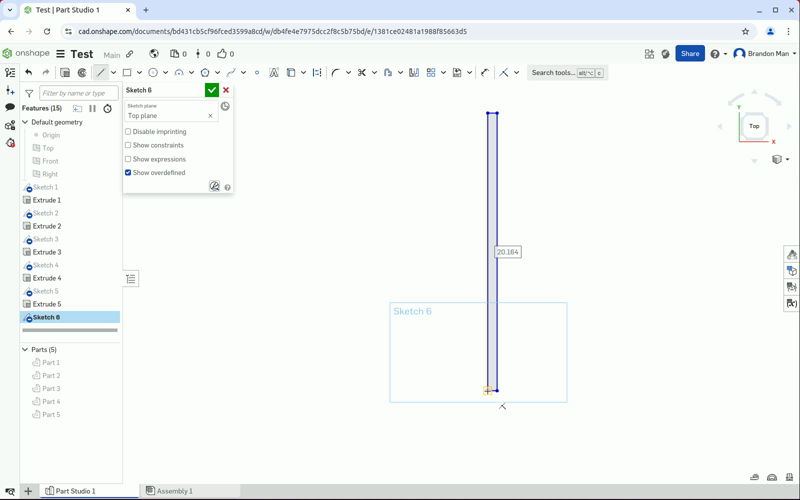
scroll(-6)
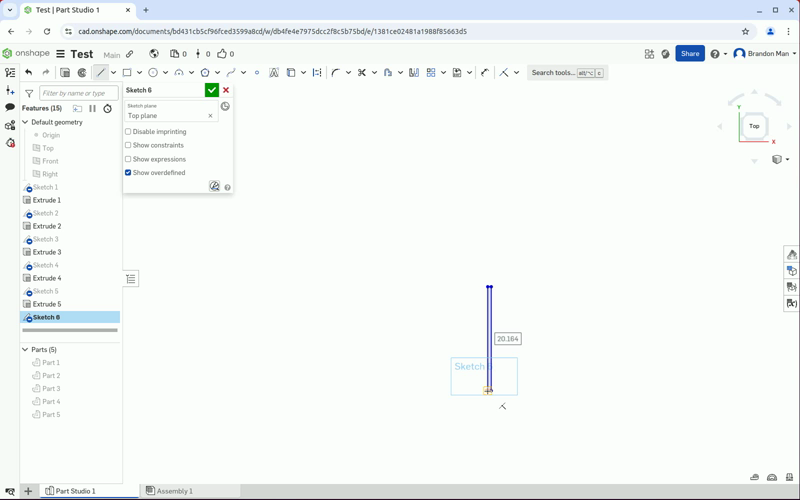
key(esc)
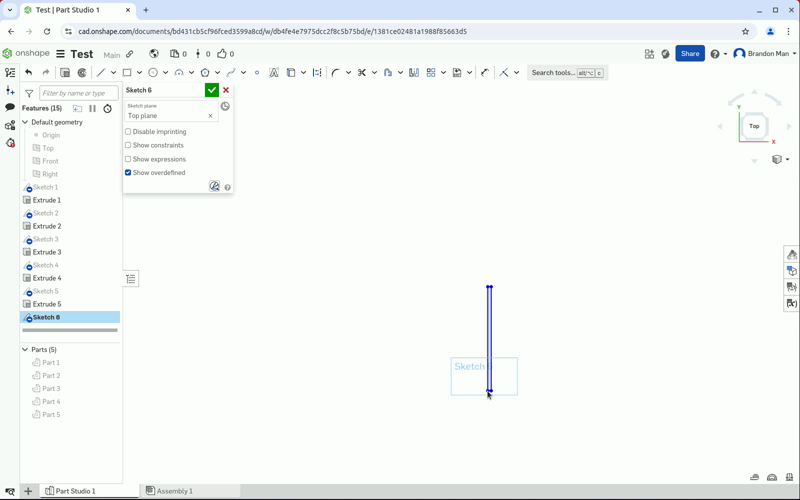
mouse_move(488, 341)
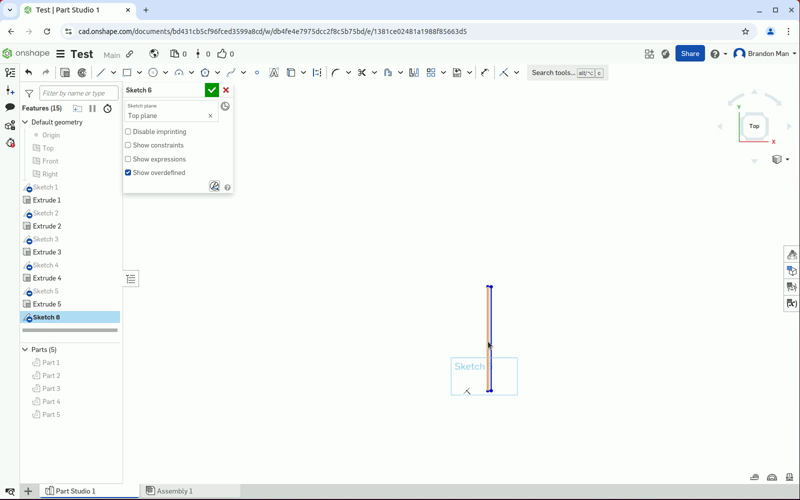
scroll(6)
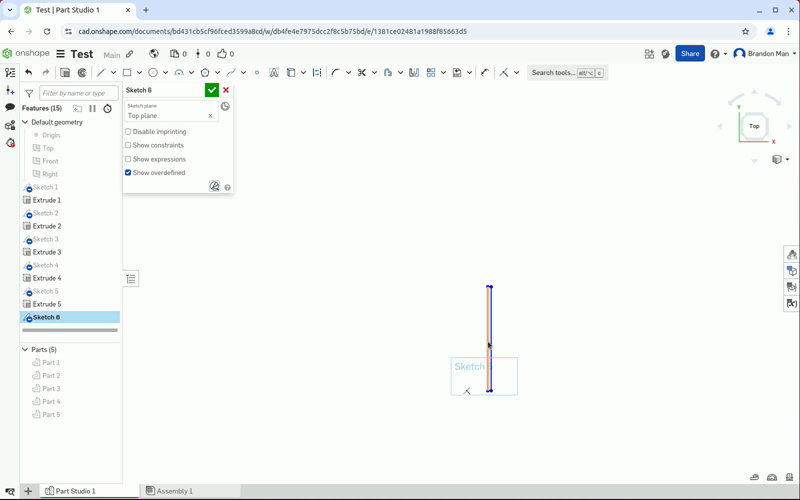
scroll(6)
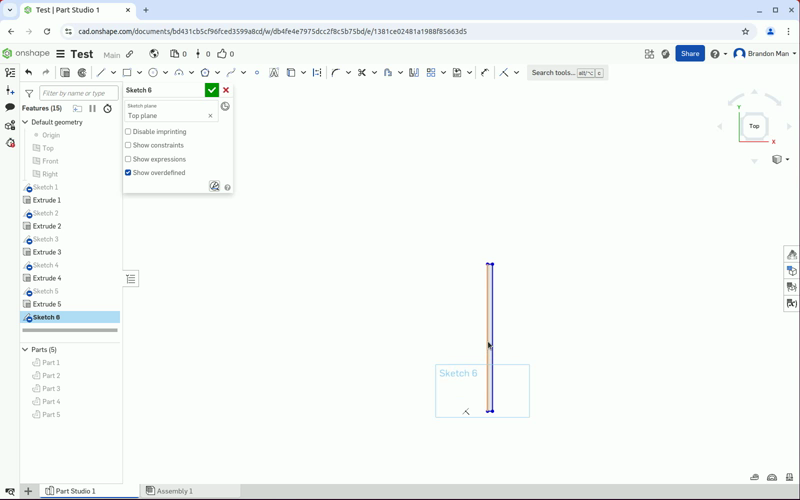
scroll(6)
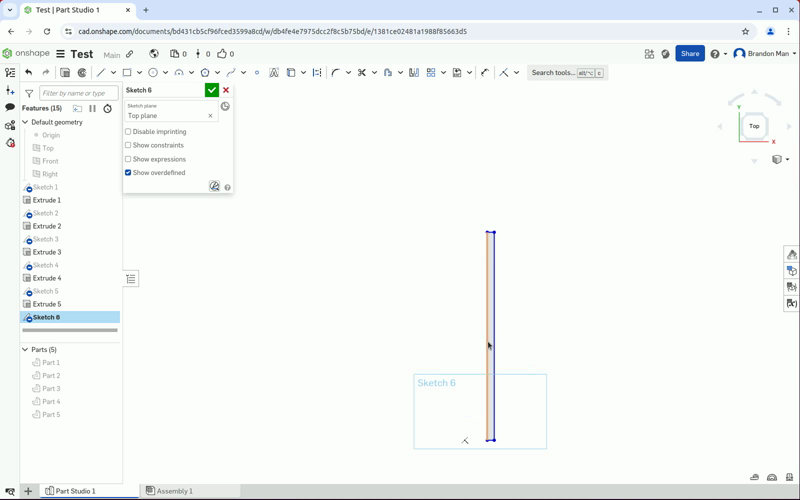
scroll(6)
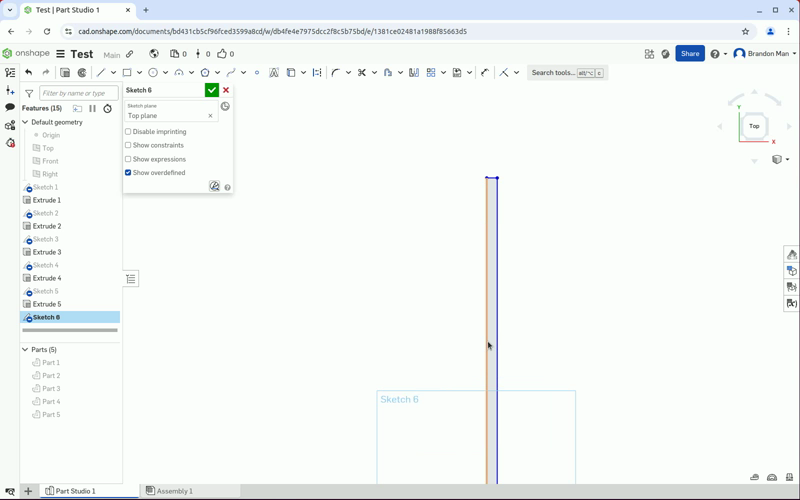
scroll(6)
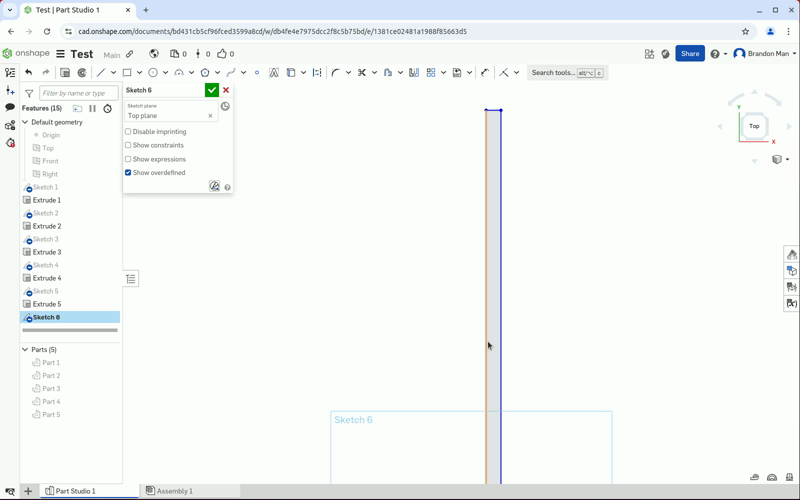
scroll(6)
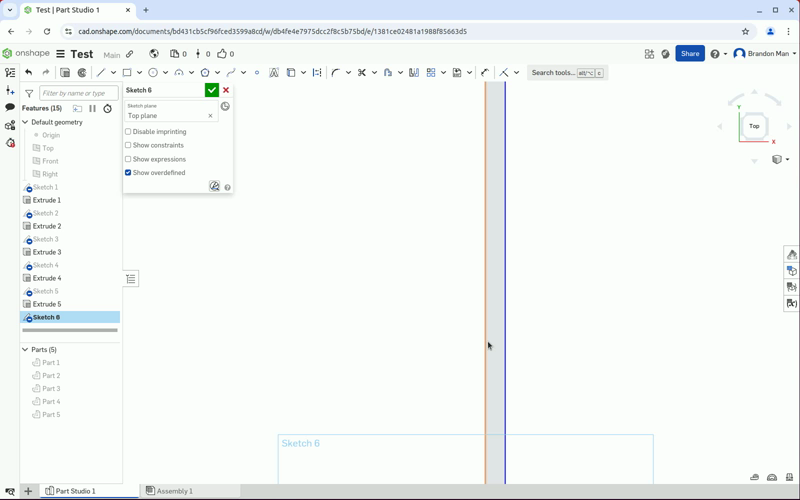
scroll(6)
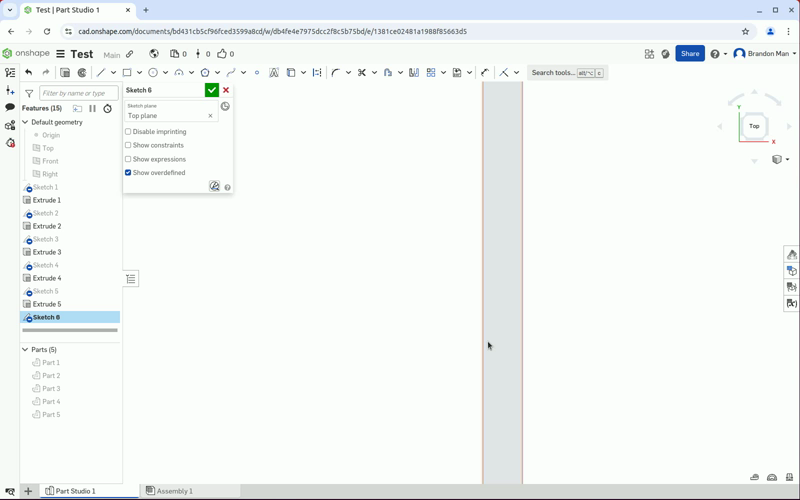
click(488, 341)
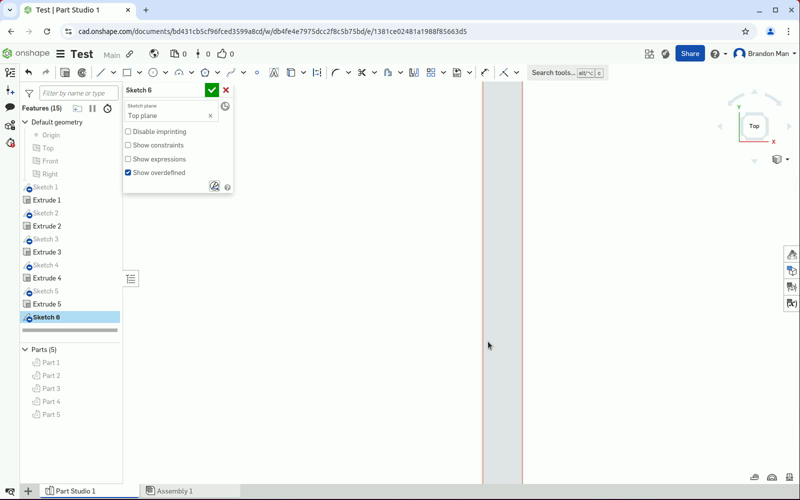
scroll(-6)
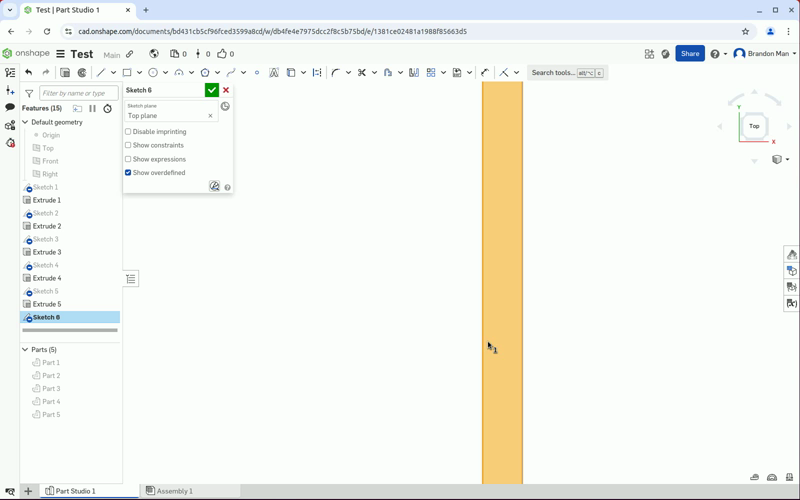
scroll(-6)
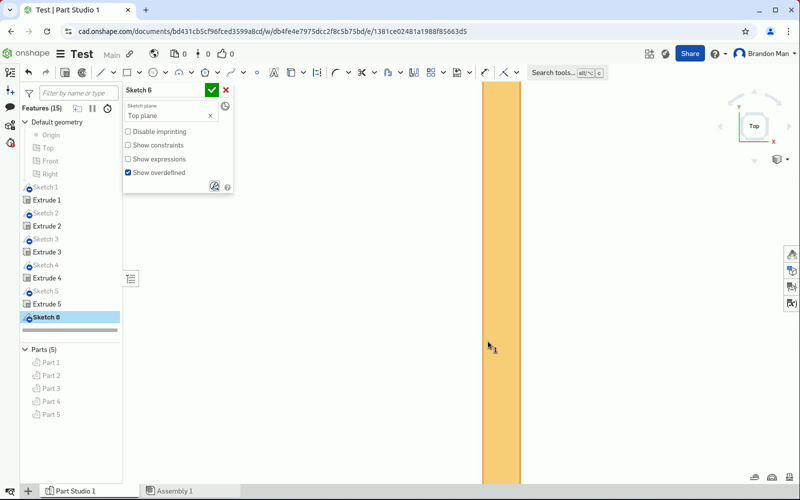
scroll(-6)
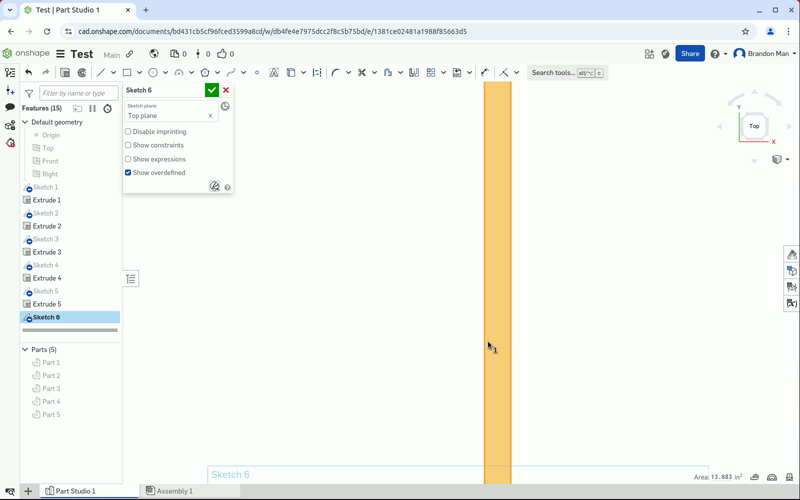
scroll(-6)
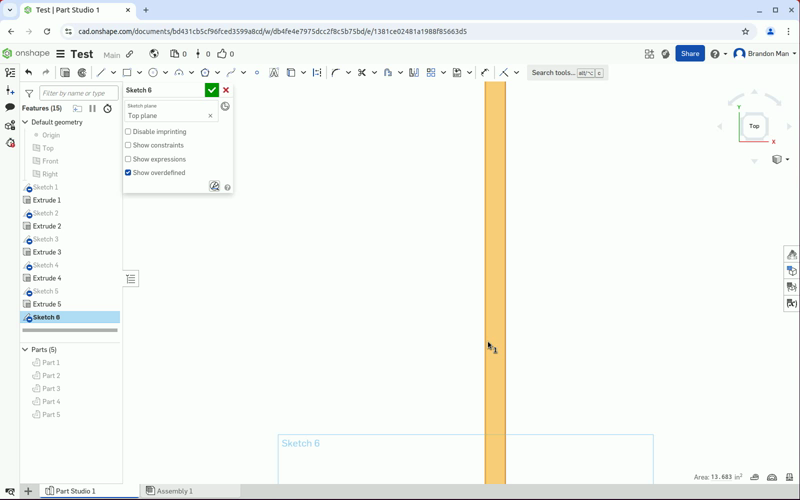
scroll(-6)
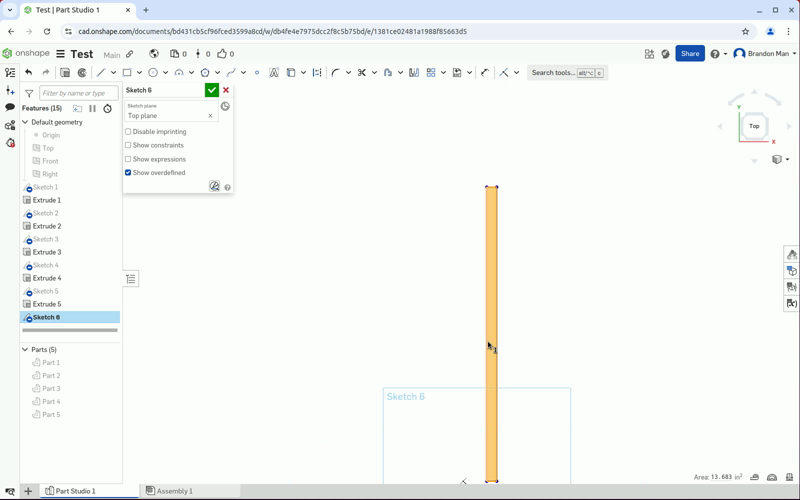
scroll(-6)
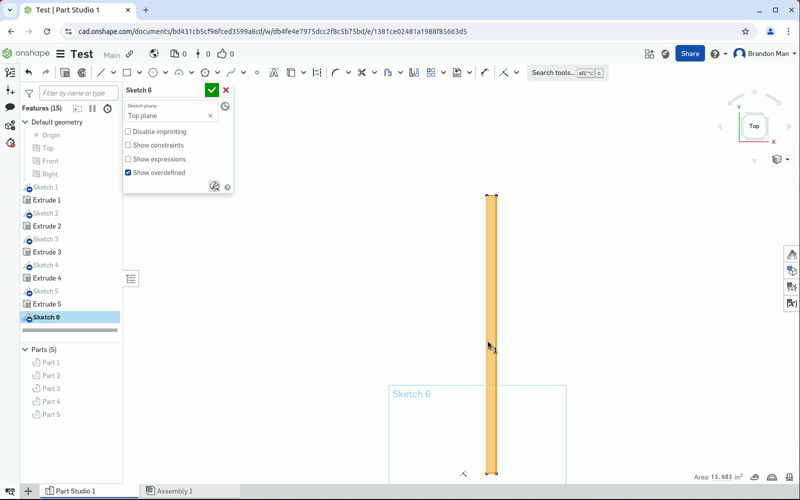
scroll(-6)
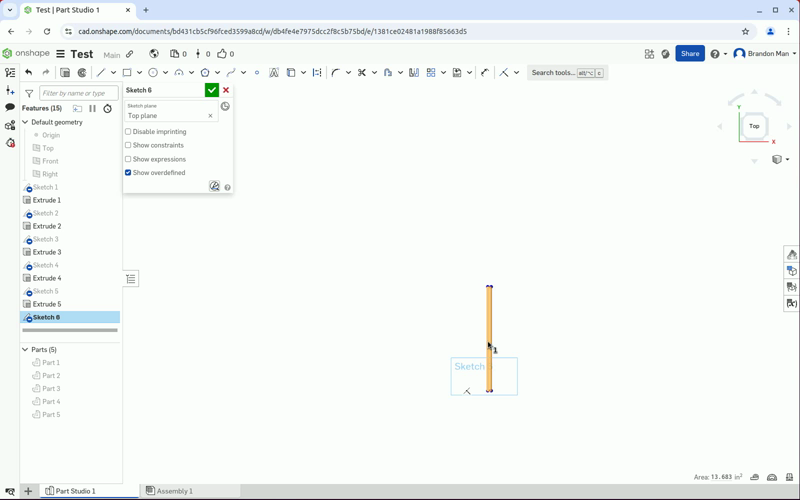
mouse_move(73, 352)
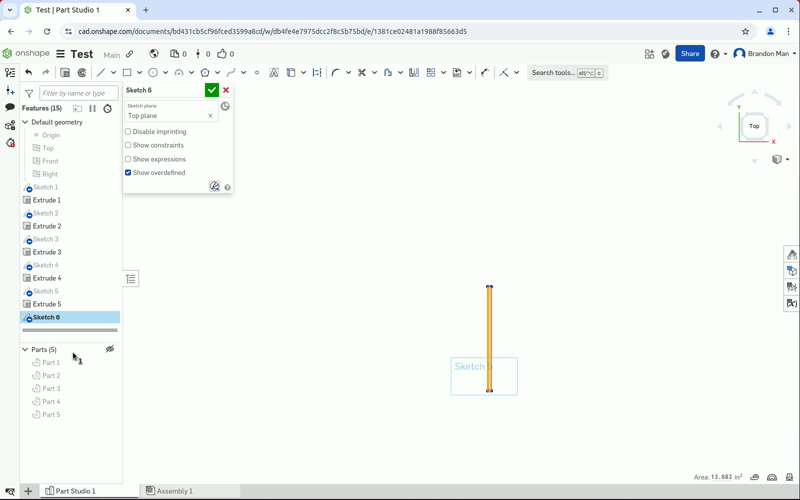
key(shift+y)
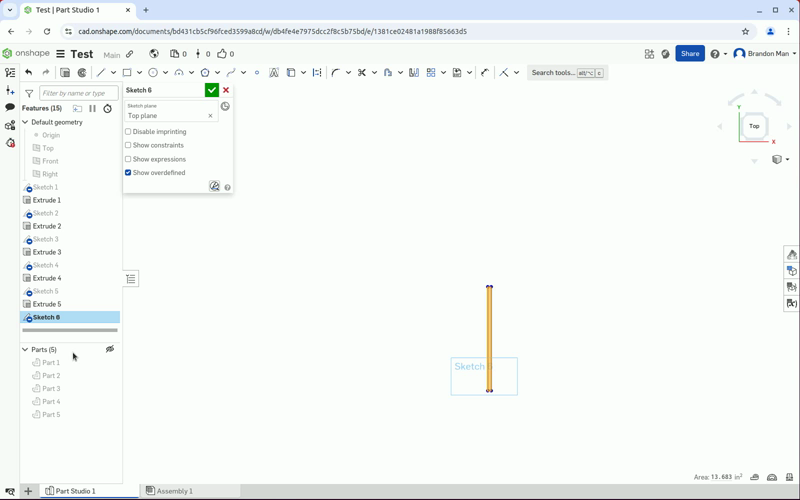
key(shift+e)
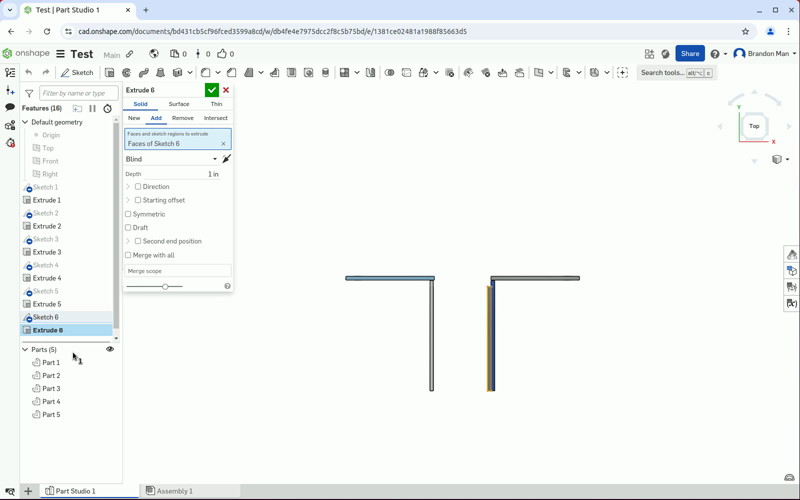
mouse_move(143, 106)
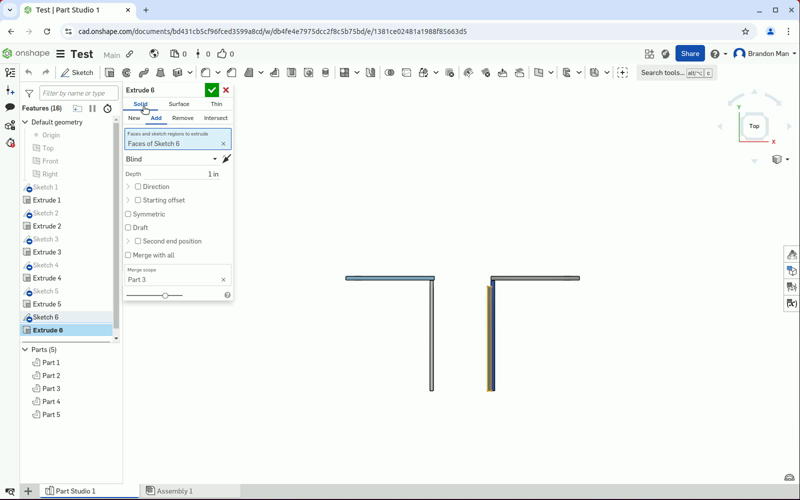
click(143, 106)
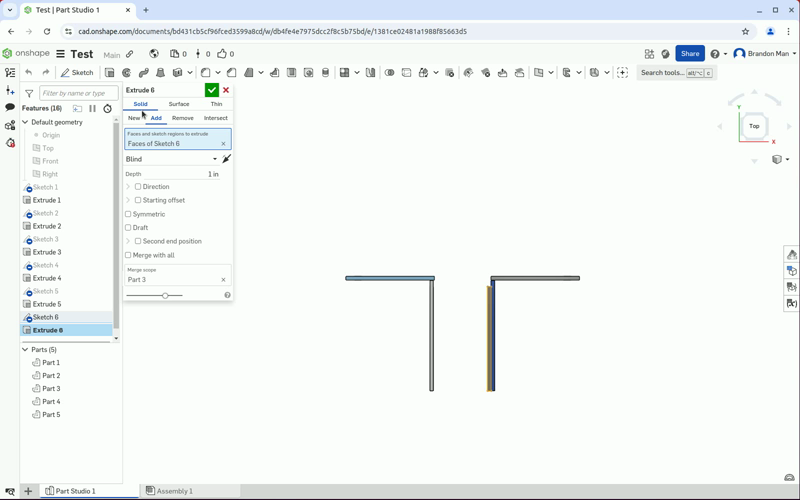
mouse_move(137, 120)
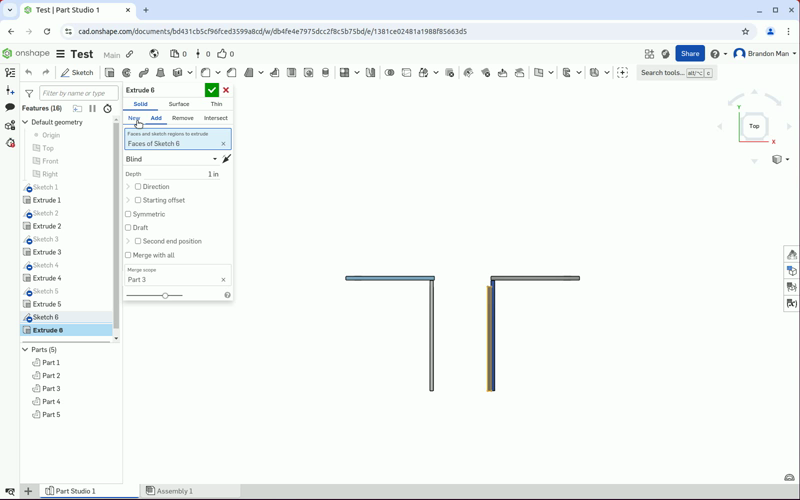
click(137, 120)
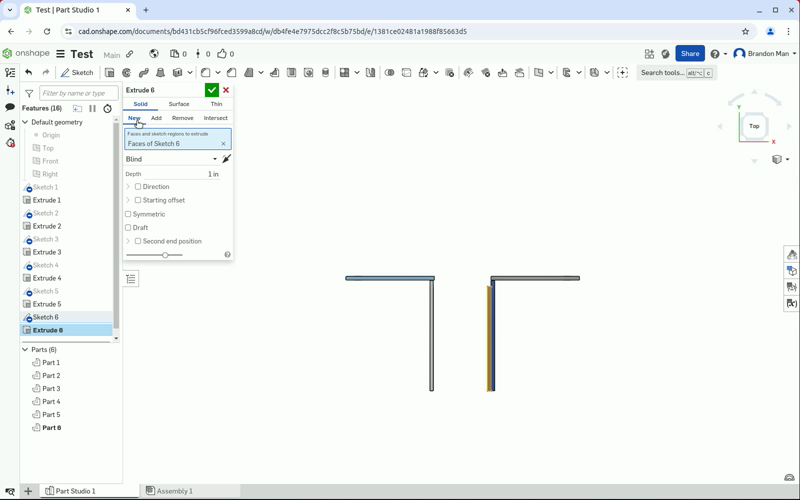
key(tab, 4)
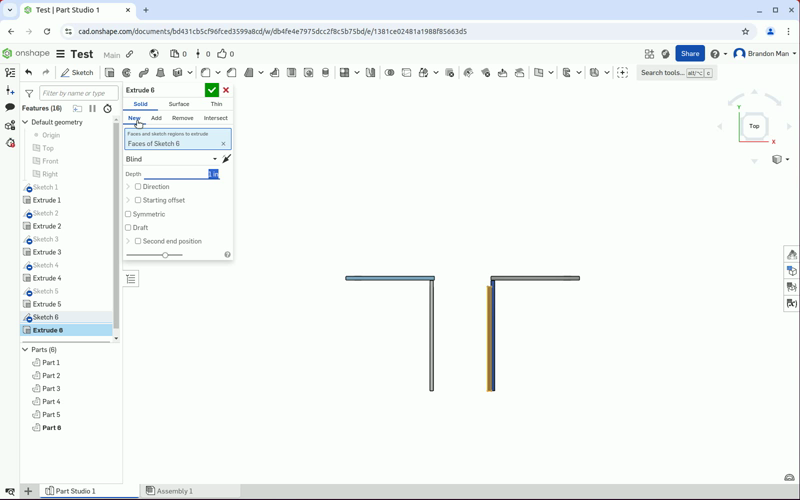
text(0.481)
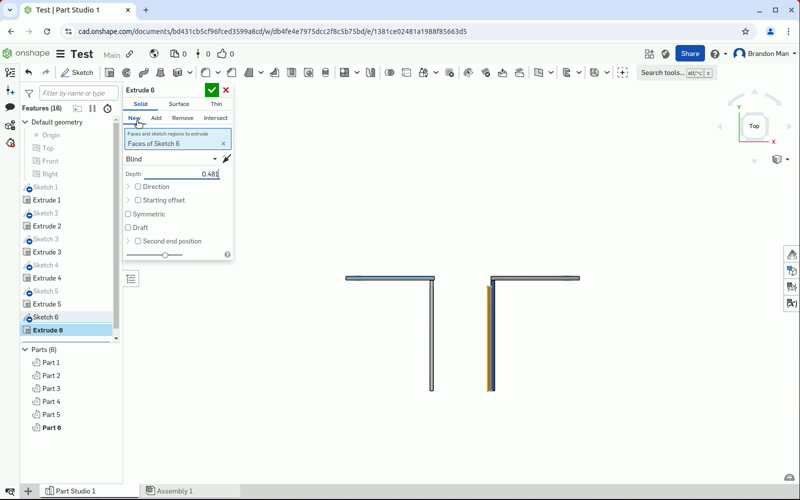
key(enter)
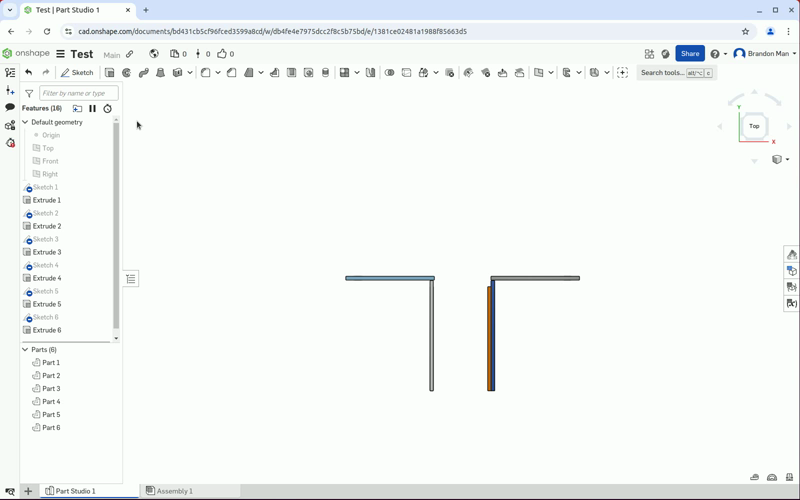
key(shift+h)
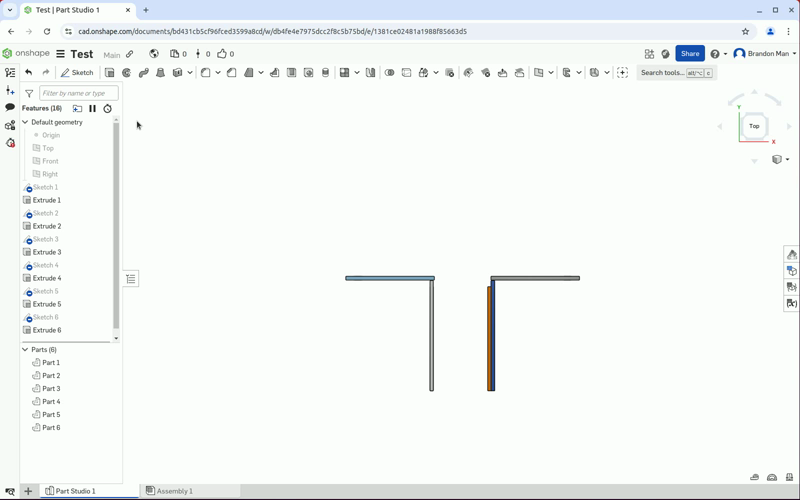
key(shift+h)
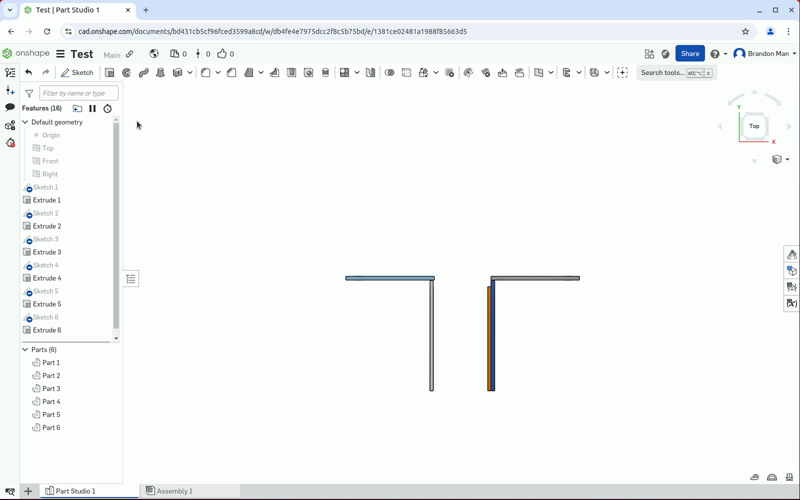
mouse_move(69, 189)
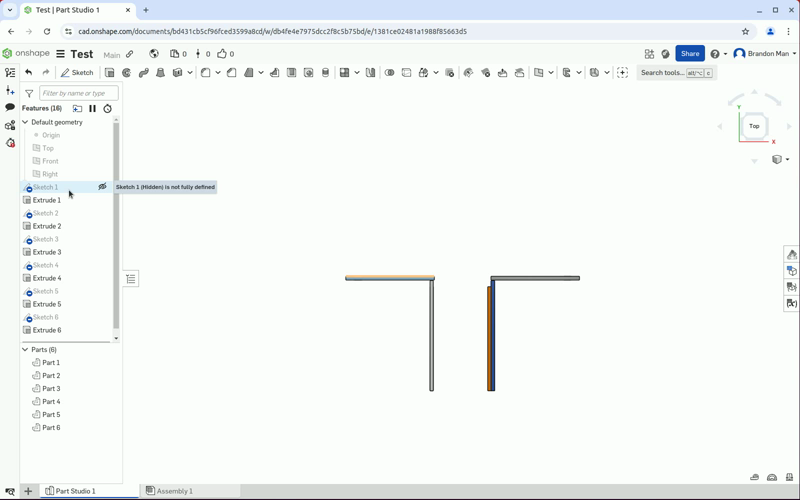
click(69, 189)
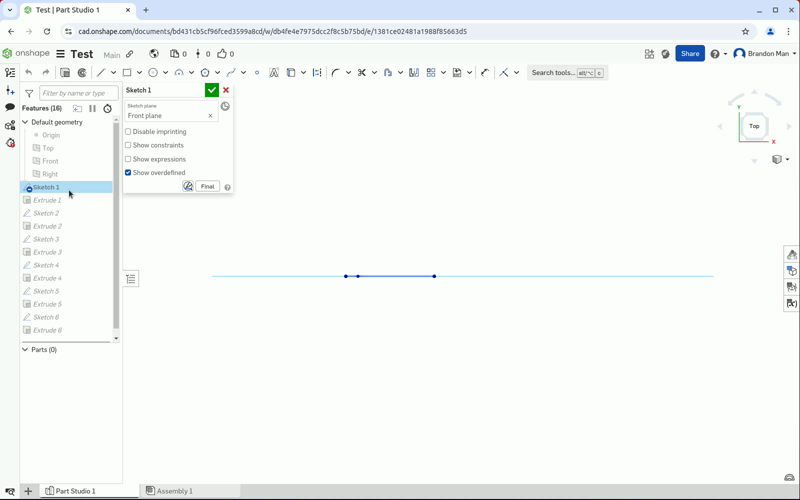
mouse_move(229, 92)
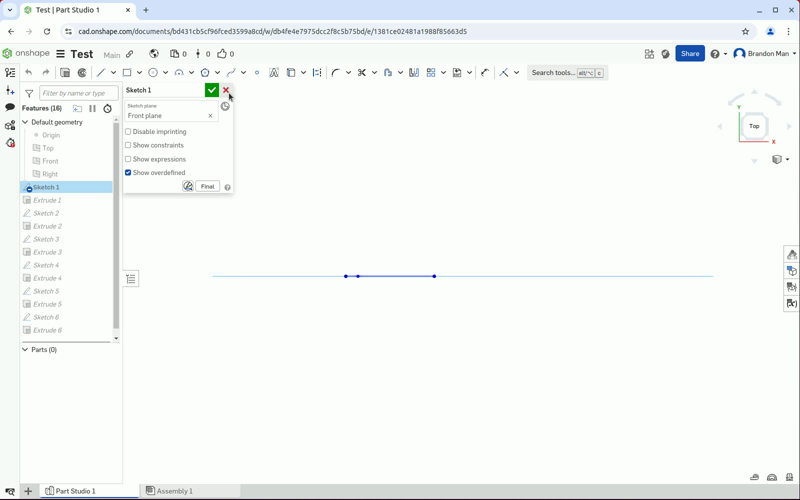
click(229, 92)
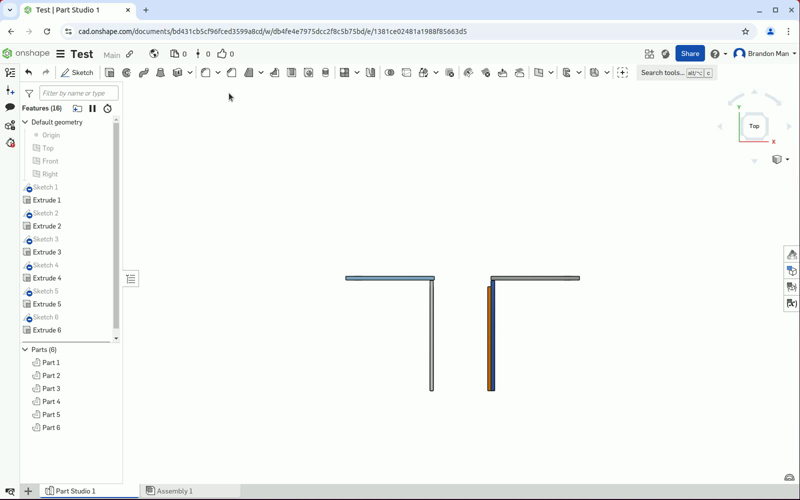
mouse_move(73, 352)
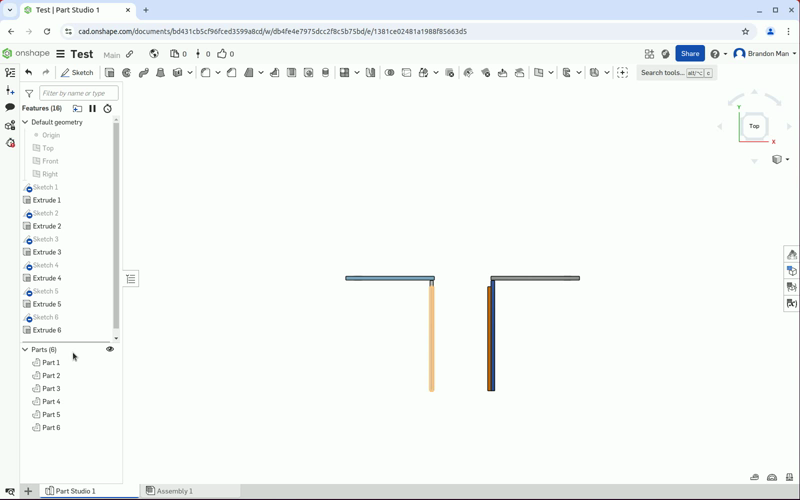
key(y)
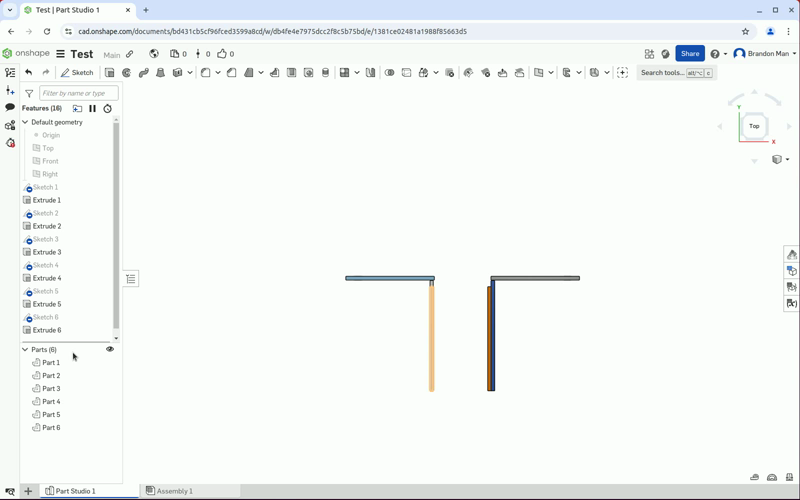
key(shift+p)
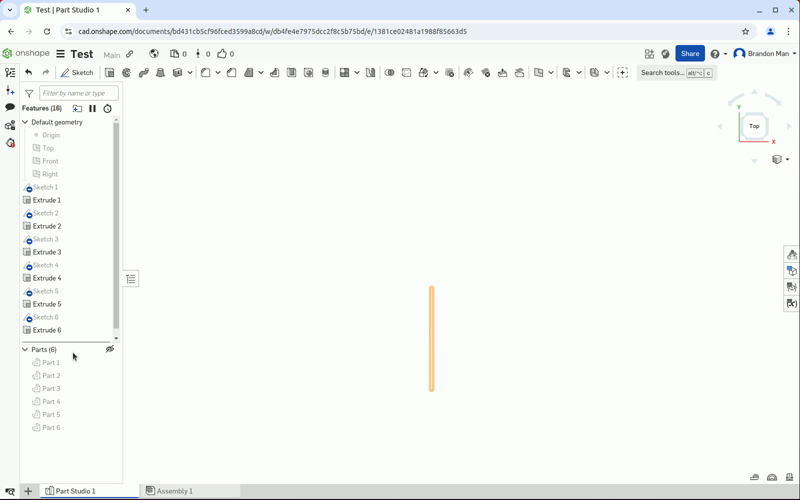
key(space)
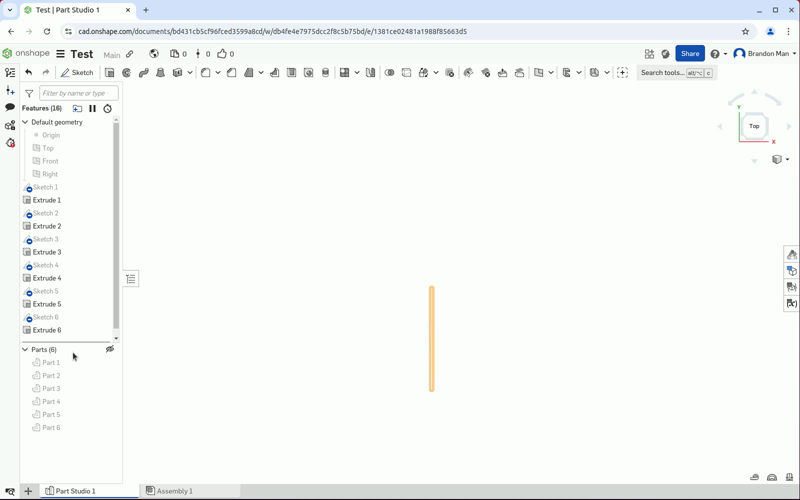
key_down(shift)
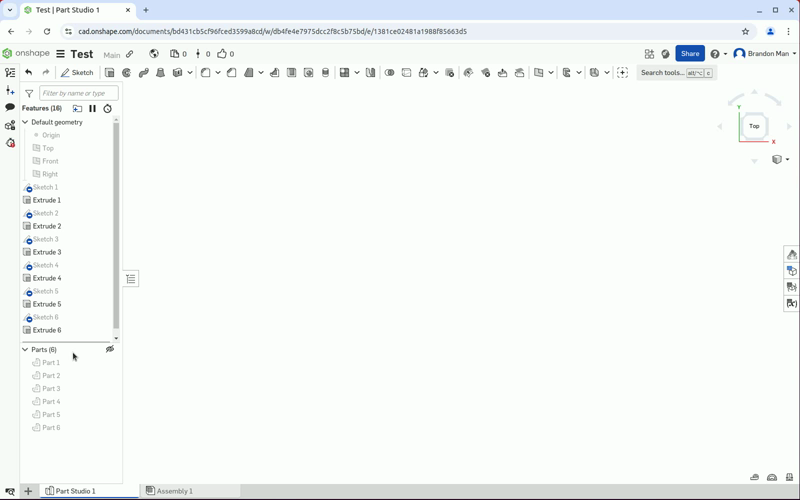
key(up)
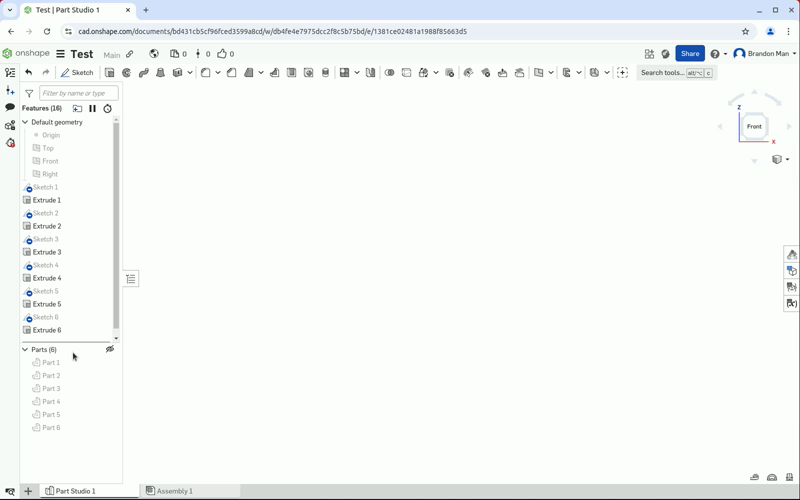
key_up(shift)
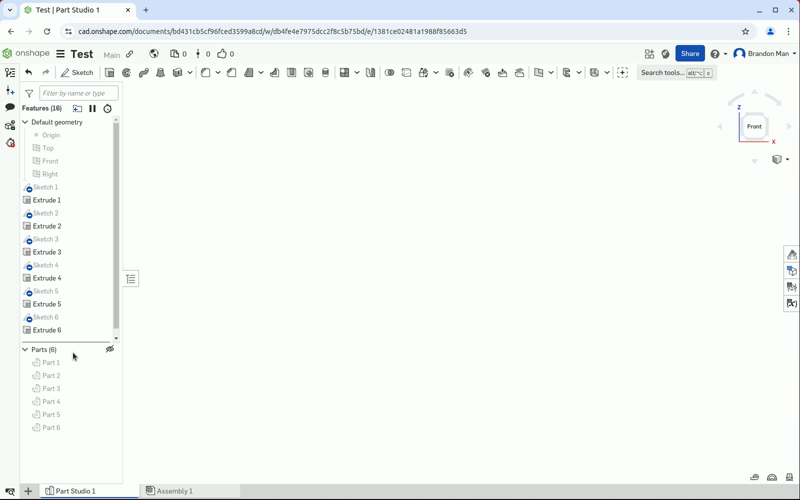
mouse_move(73, 352)
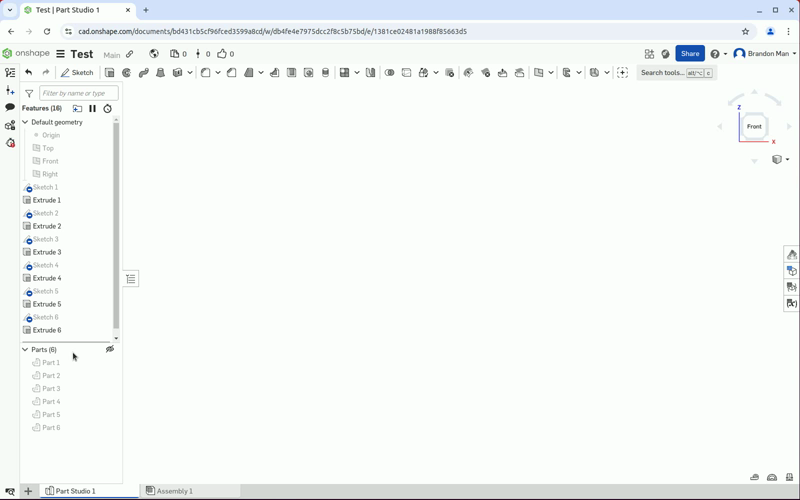
key(shift+y)
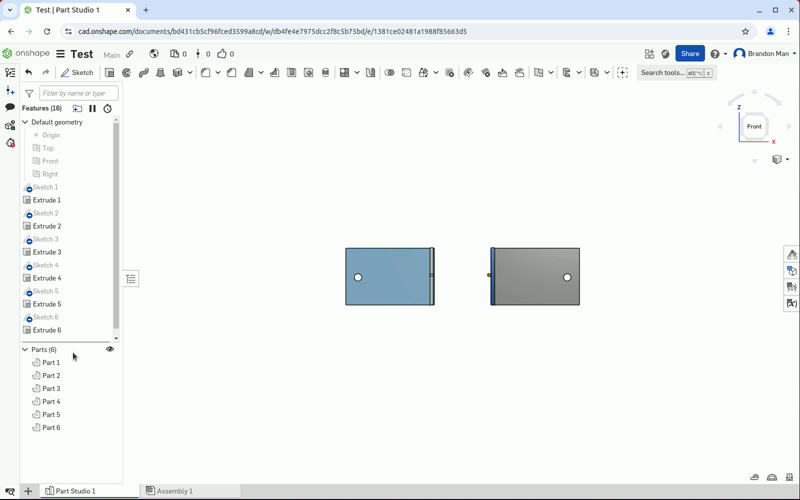
mouse_move(541, 75)
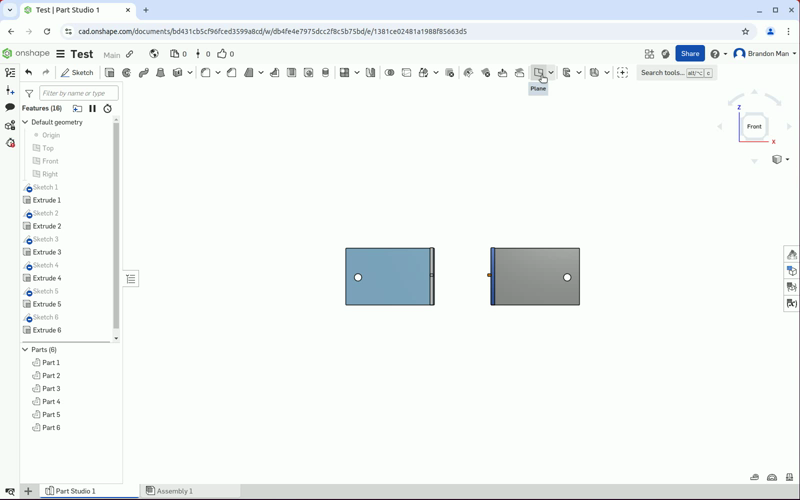
click(541, 75)
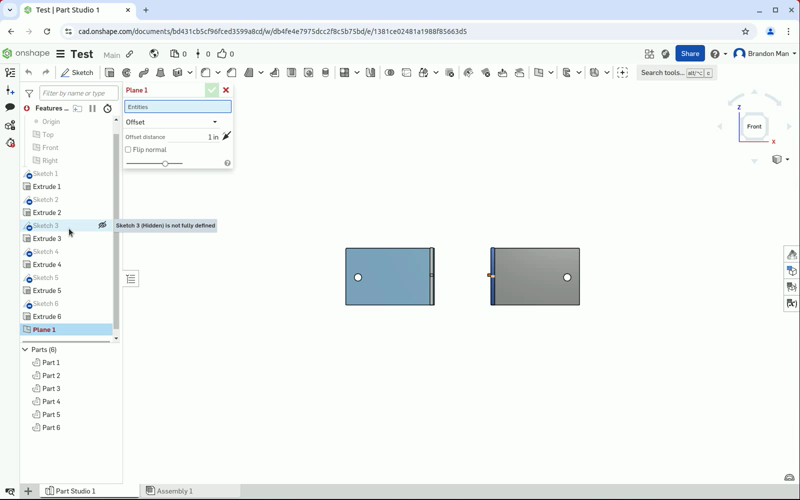
scroll(3)
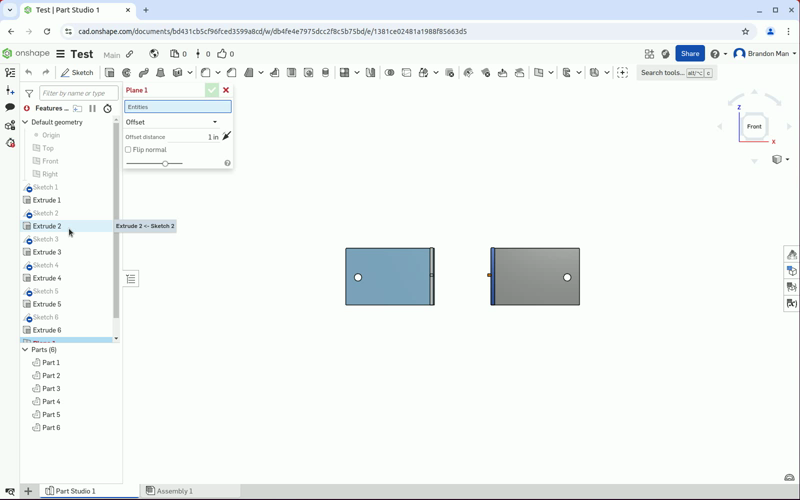
mouse_move(69, 163)
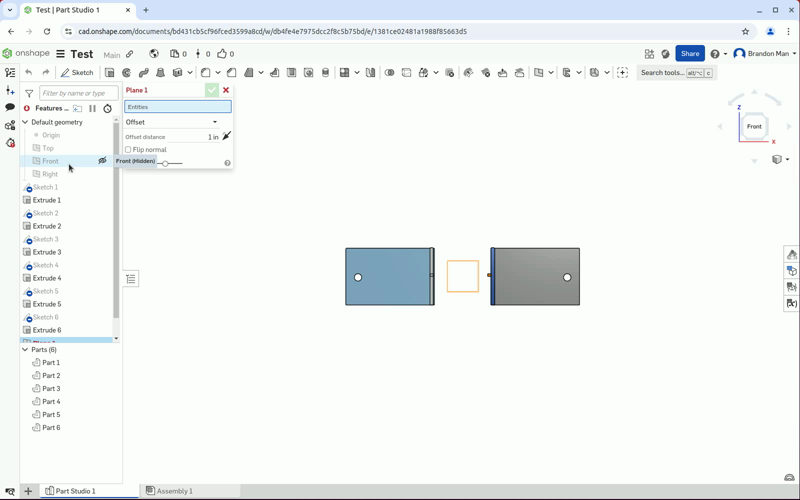
click(69, 163)
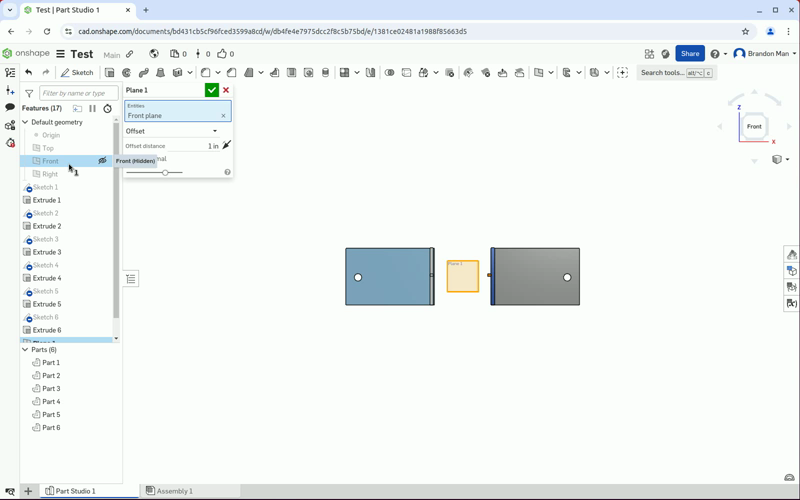
key(tab, 2)
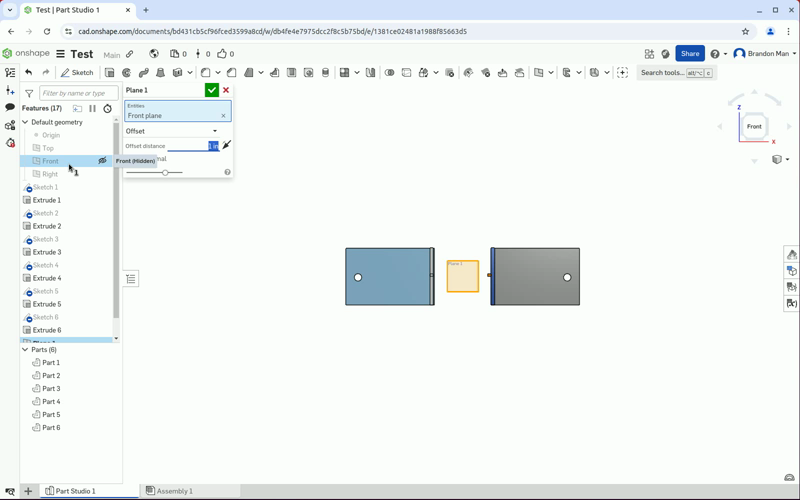
text(22.153)
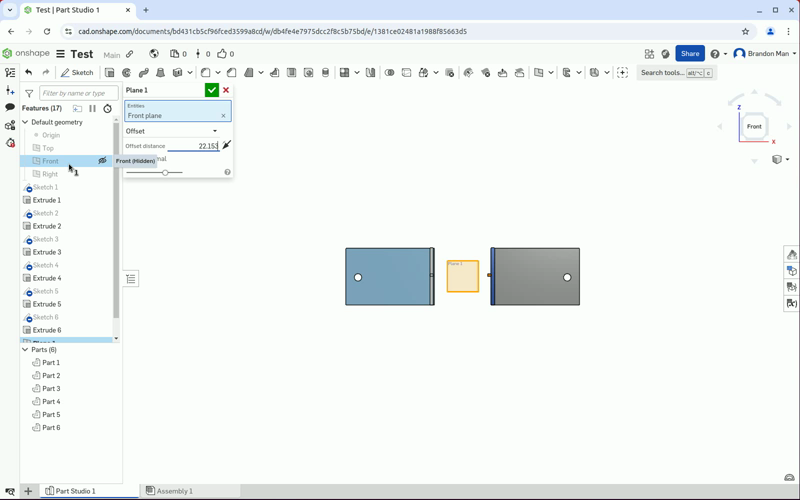
key(enter, 2)
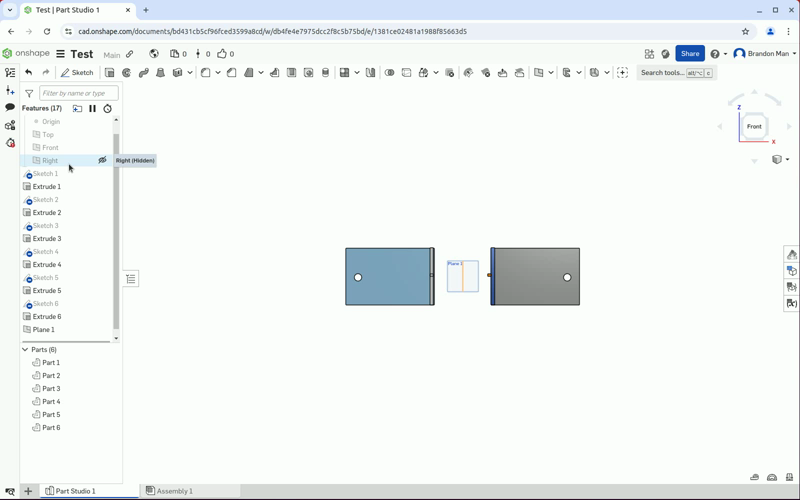
key(shift+s)
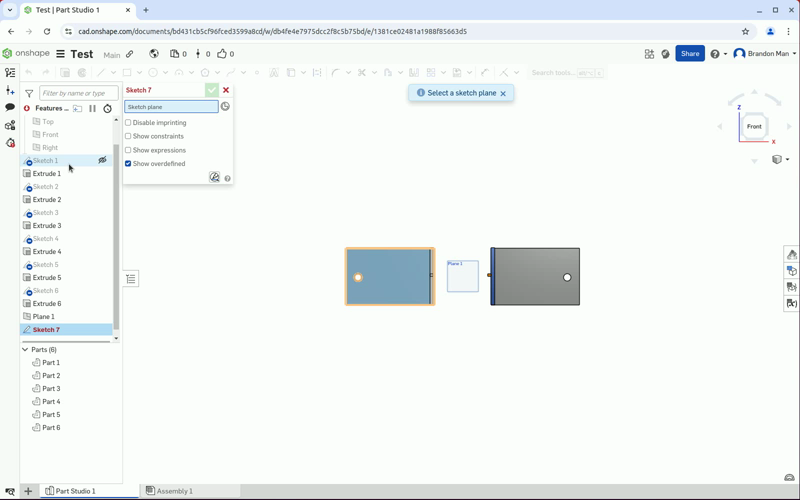
mouse_move(69, 319)
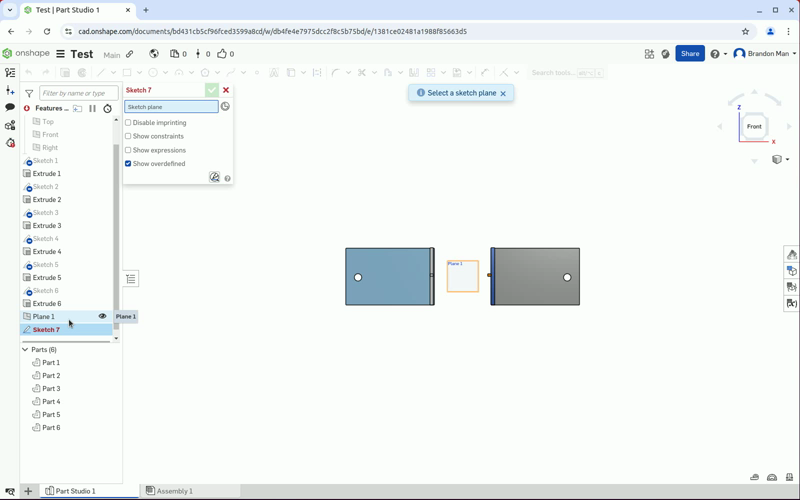
click(69, 319)
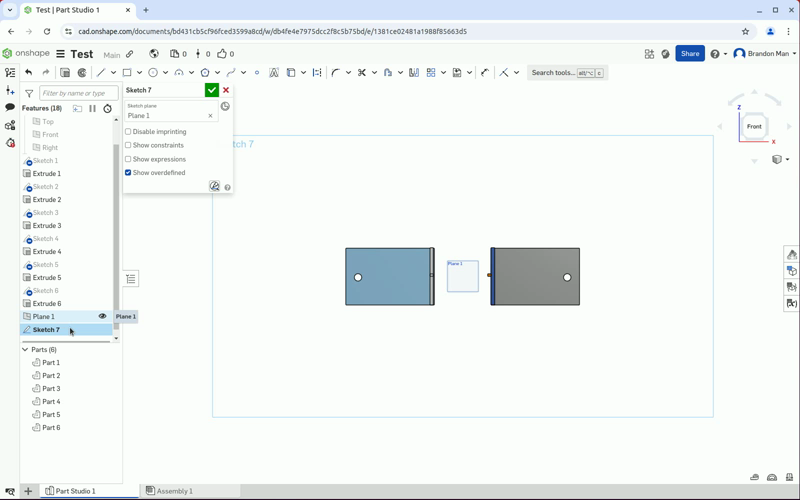
mouse_move(73, 352)
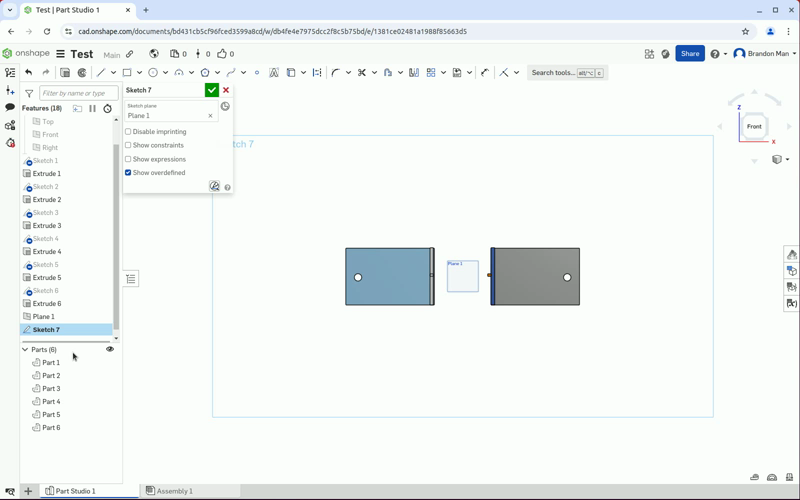
key(y)
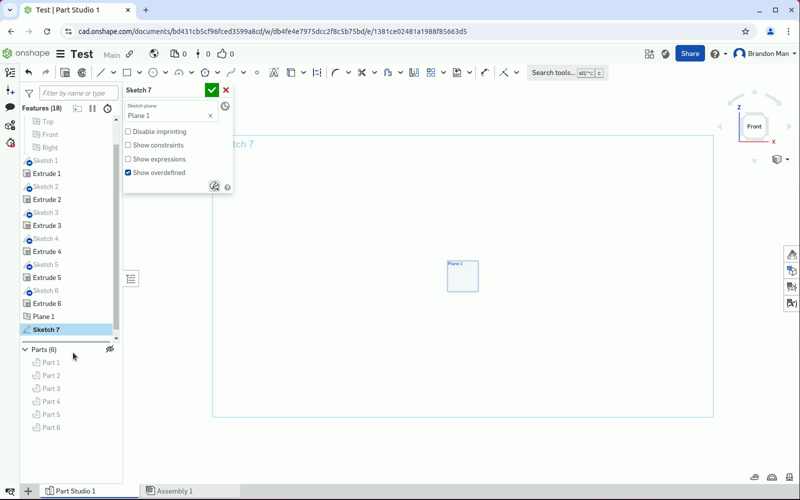
key(l)
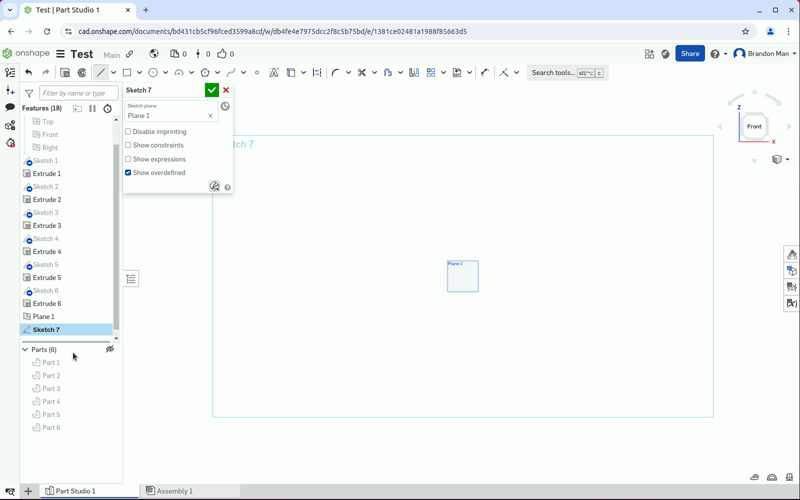
key_down(shift)
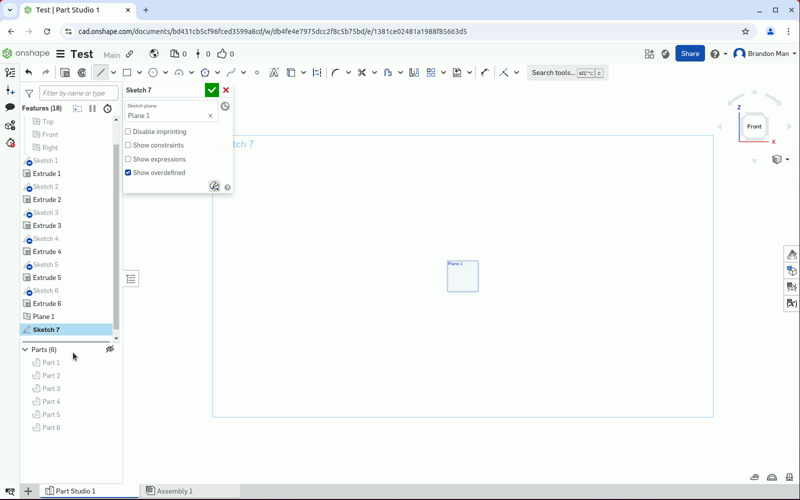
mouse_move(430, 309)
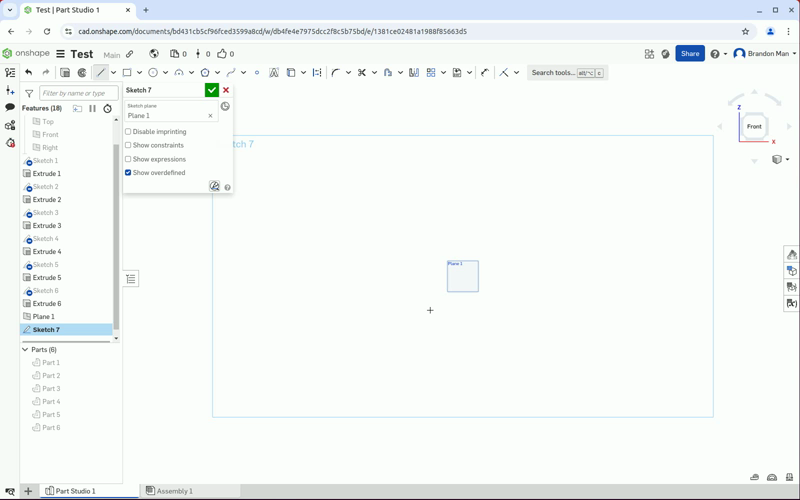
click(430, 309)
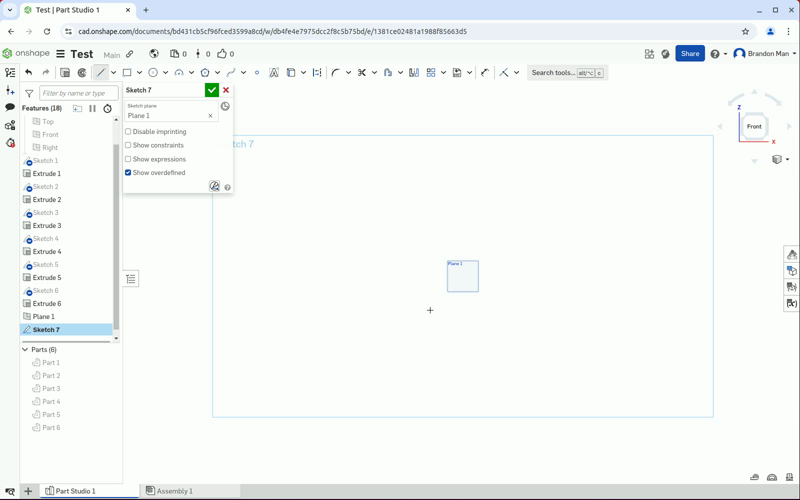
key_up(shift)
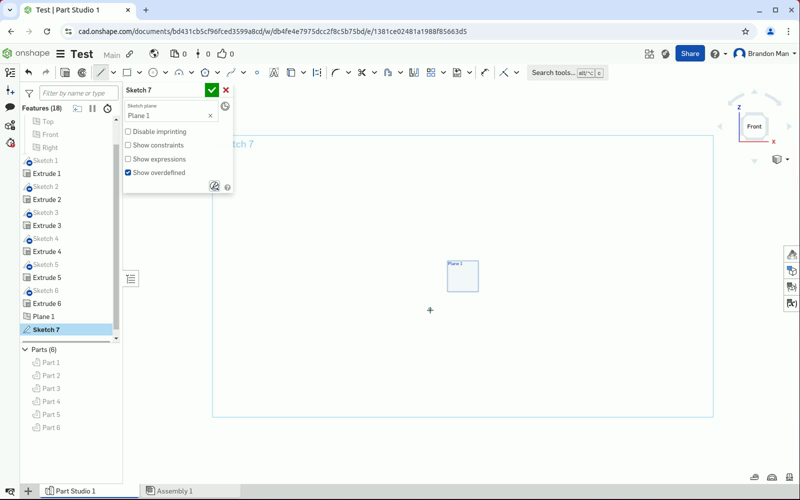
key_down(shift)
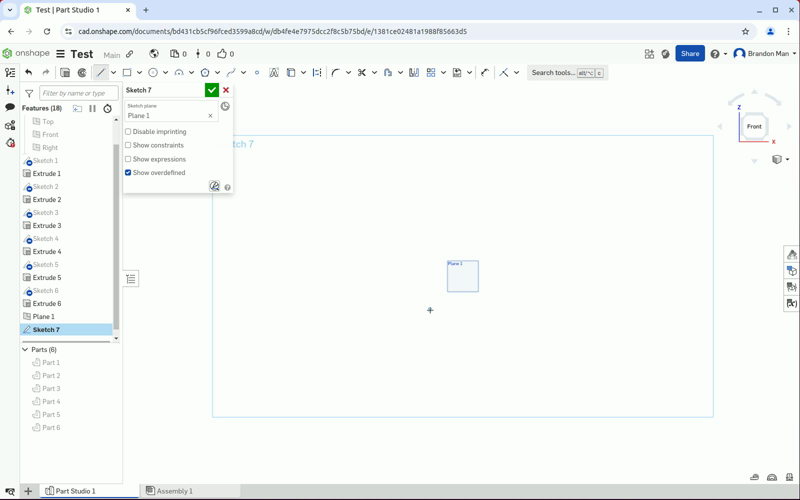
mouse_move(490, 309)
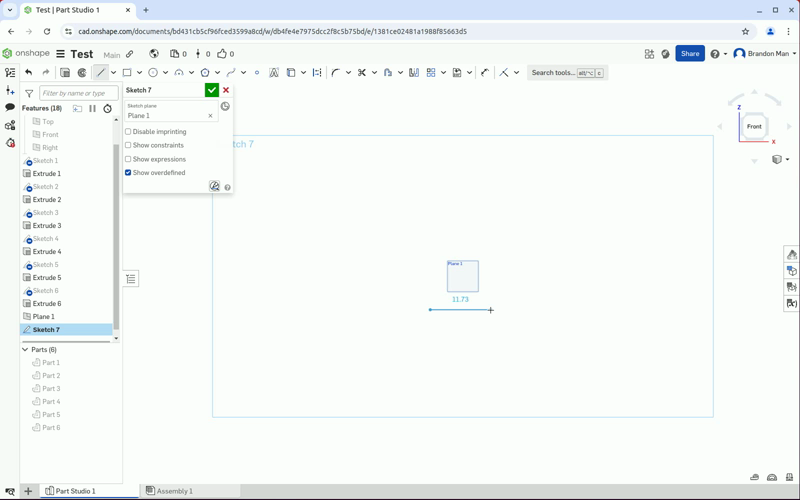
click(490, 309)
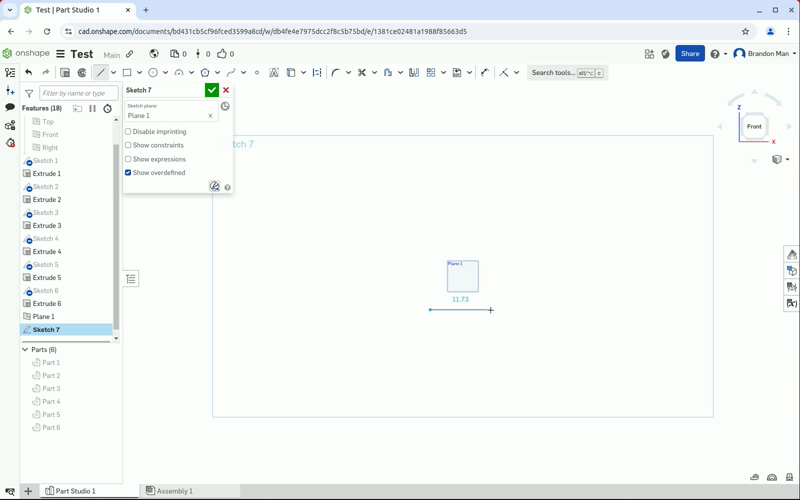
key_up(shift)
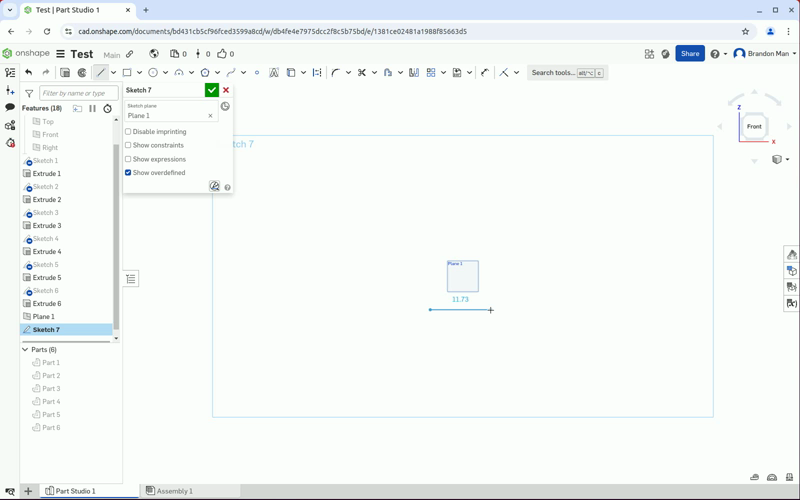
key_down(shift)
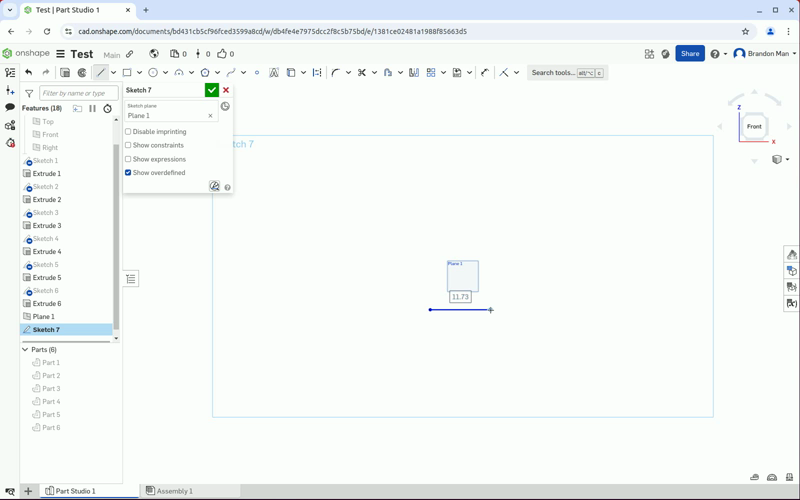
mouse_move(520, 309)
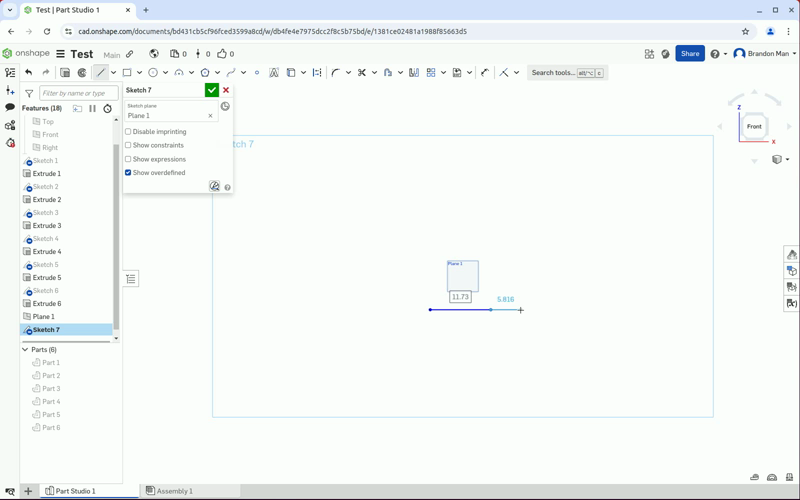
mouse_move(487, 309)
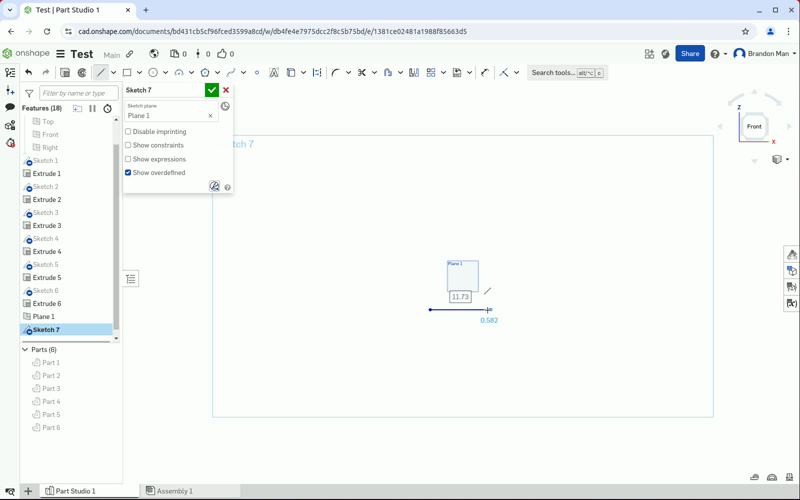
scroll(6)
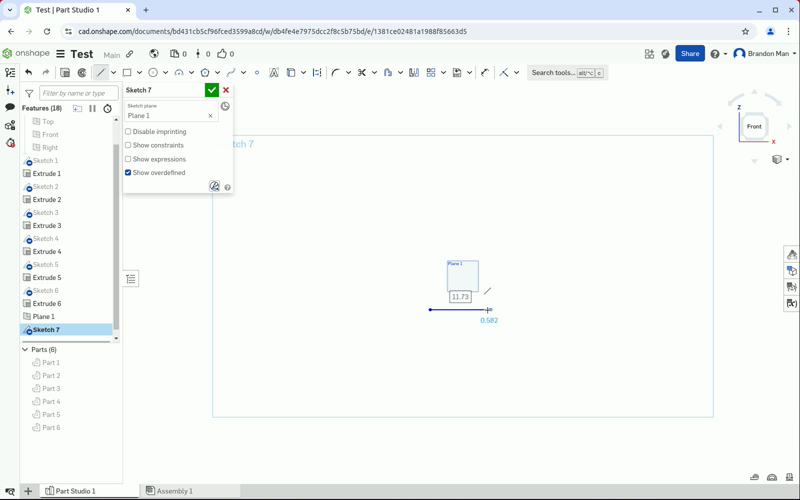
scroll(6)
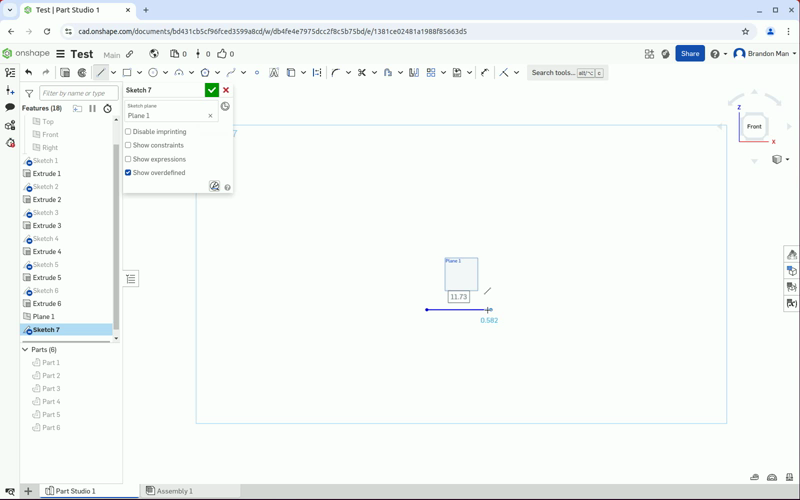
scroll(6)
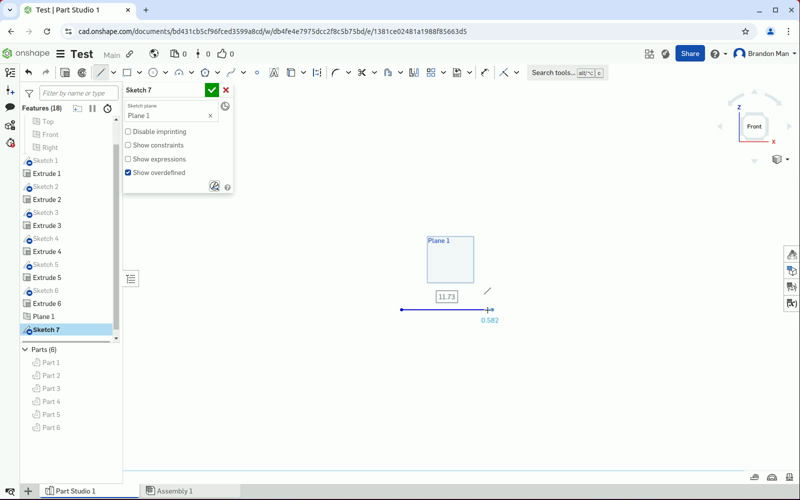
scroll(6)
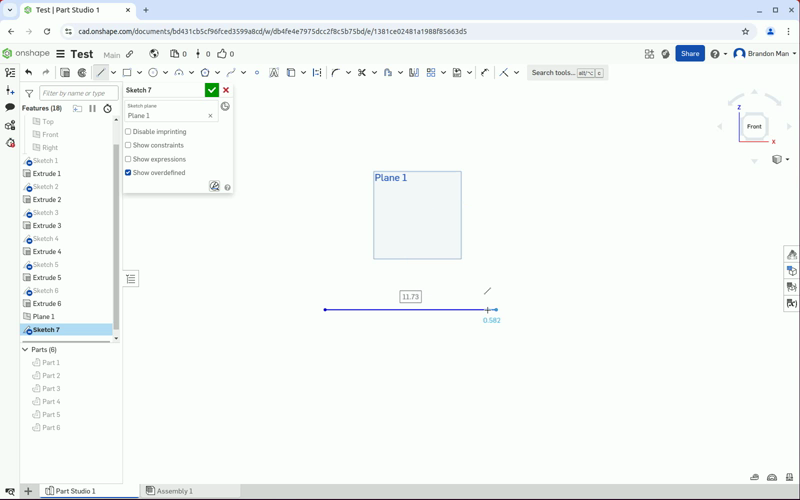
scroll(6)
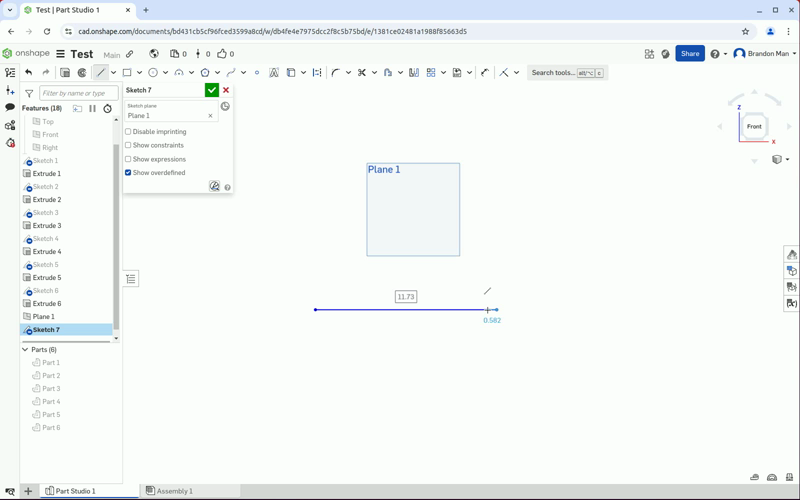
scroll(6)
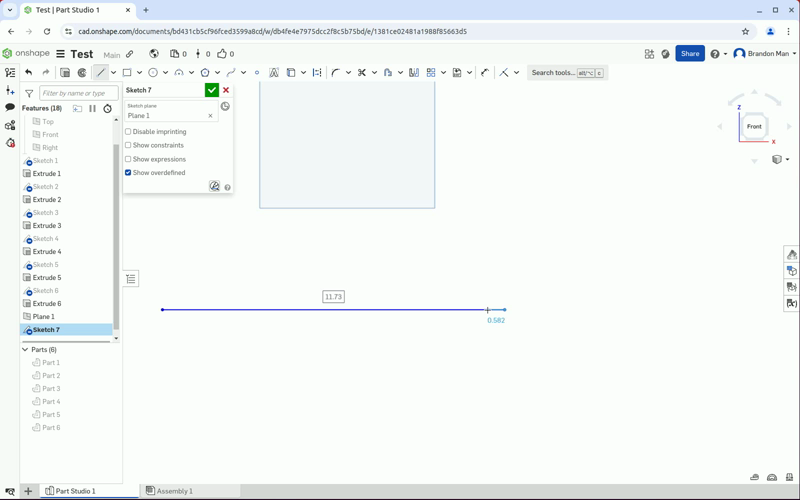
scroll(6)
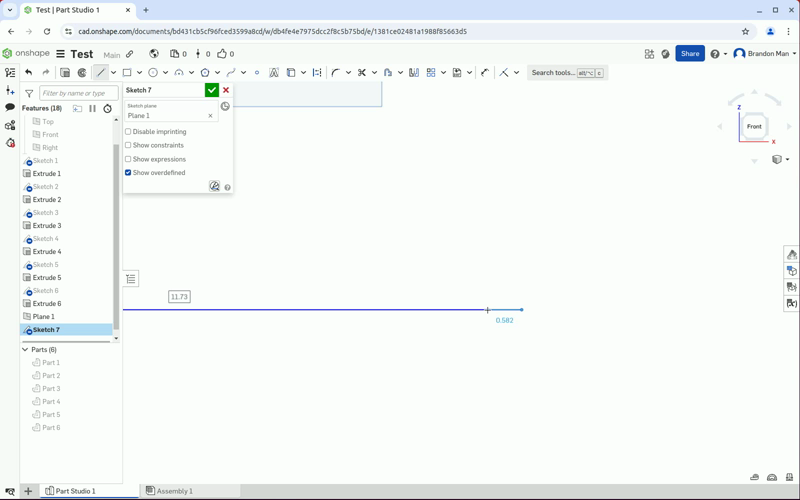
click(487, 309)
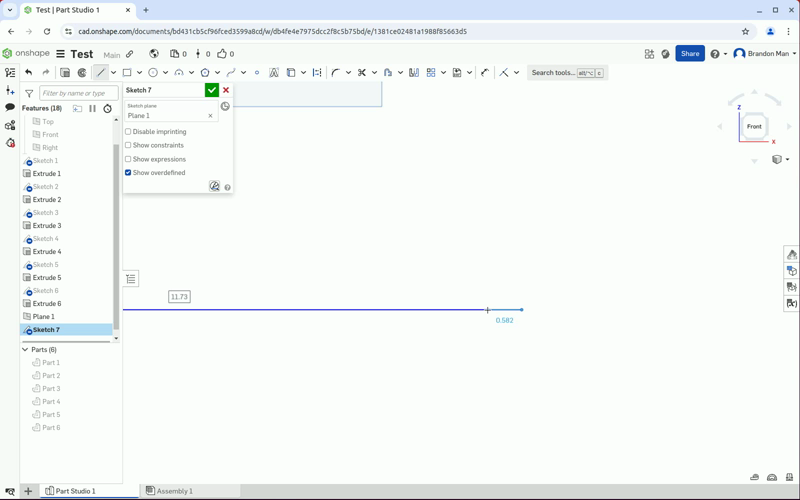
scroll(-6)
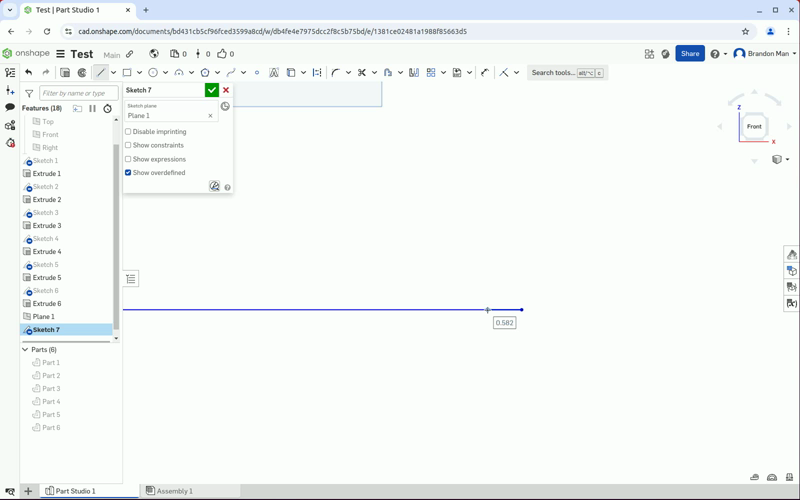
scroll(-6)
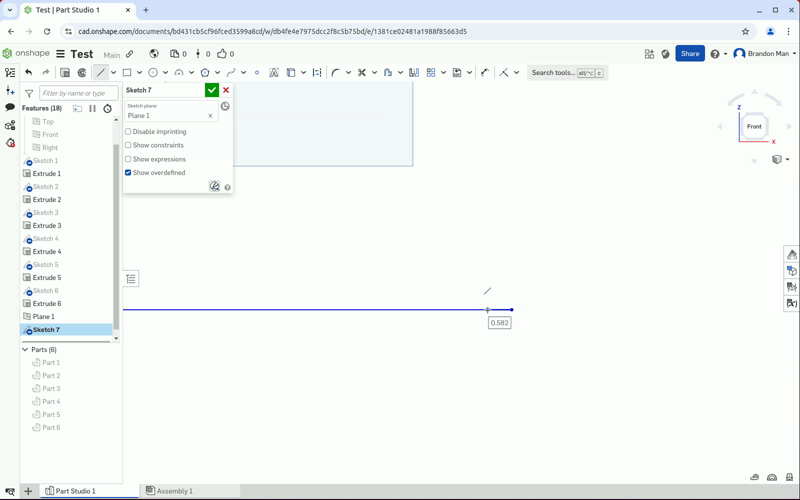
scroll(-6)
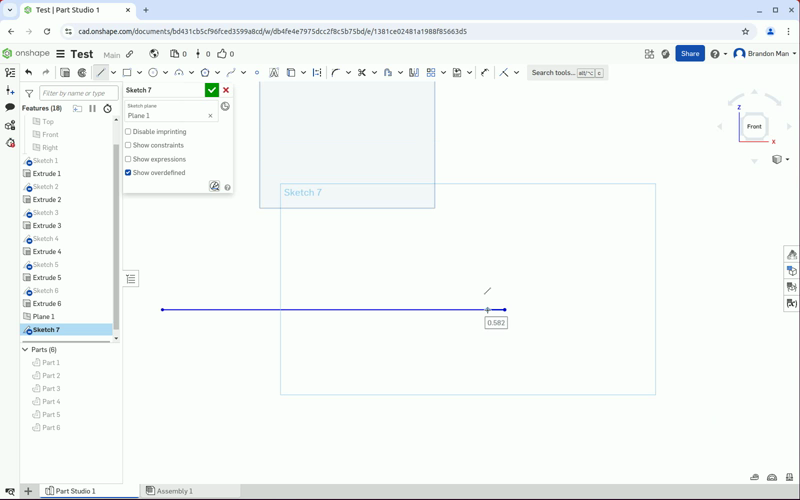
scroll(-6)
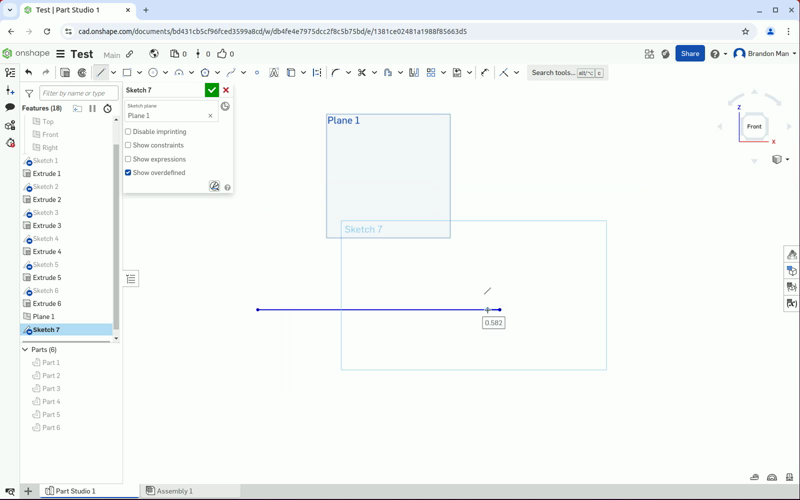
scroll(-6)
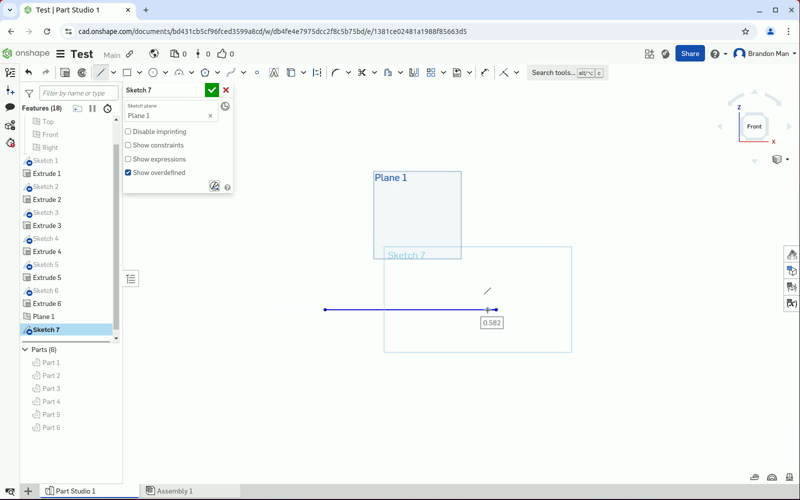
scroll(-6)
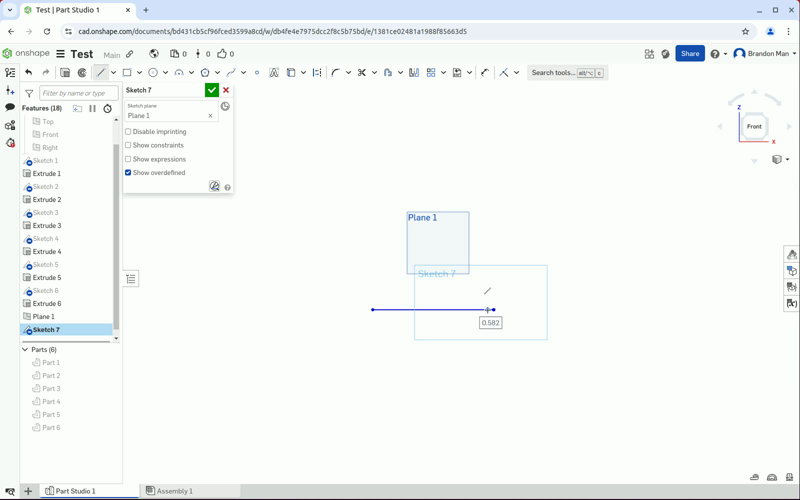
scroll(-6)
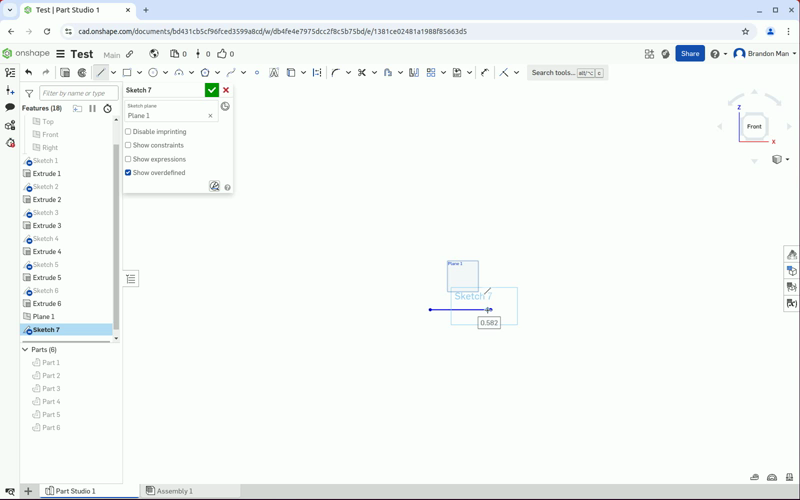
key_up(shift)
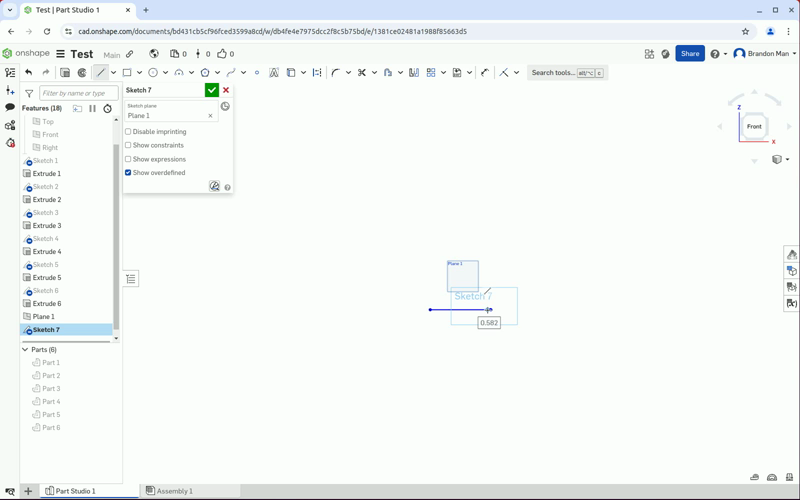
key_down(shift)
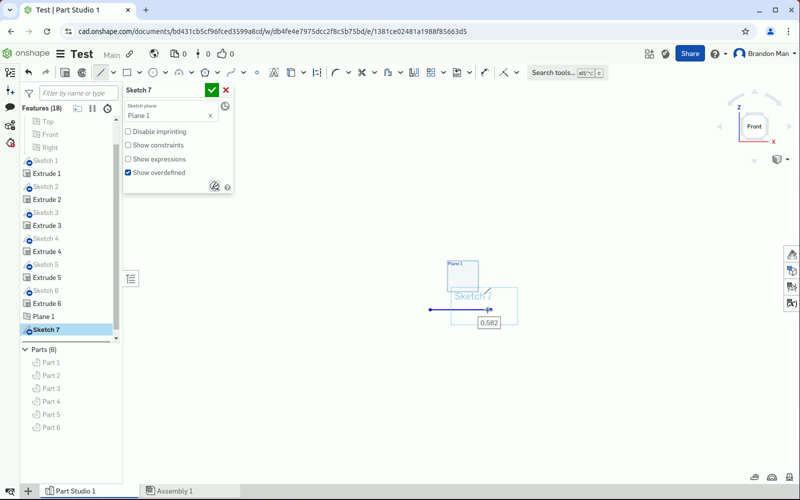
mouse_move(517, 309)
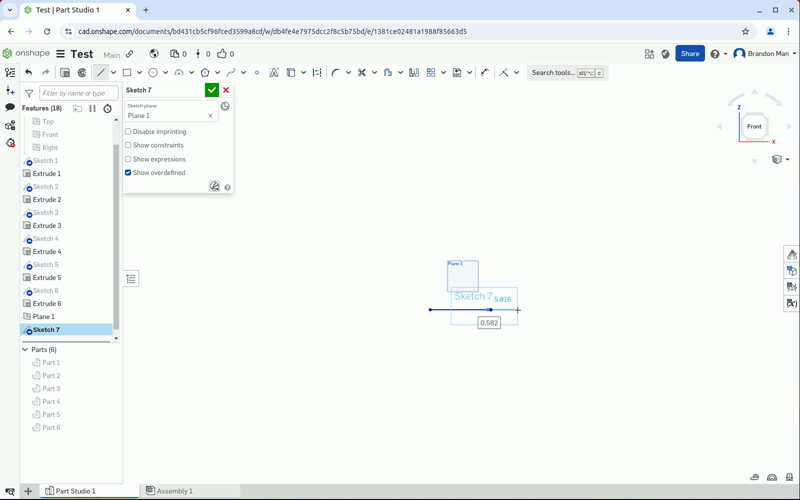
mouse_move(487, 256)
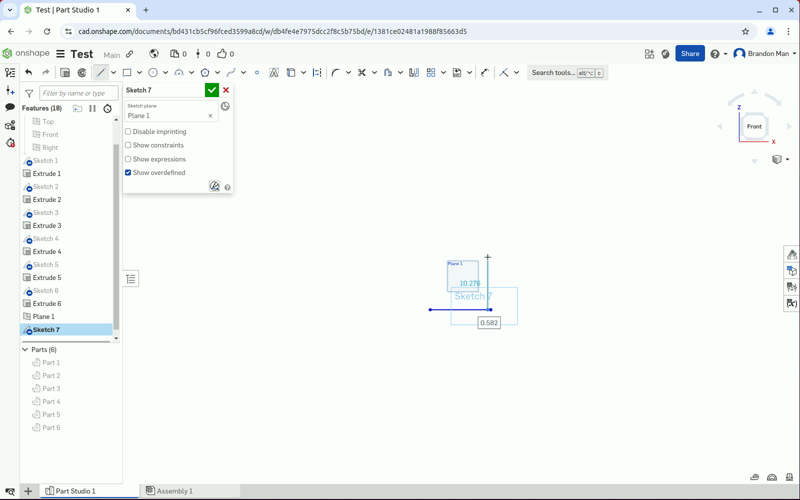
click(487, 256)
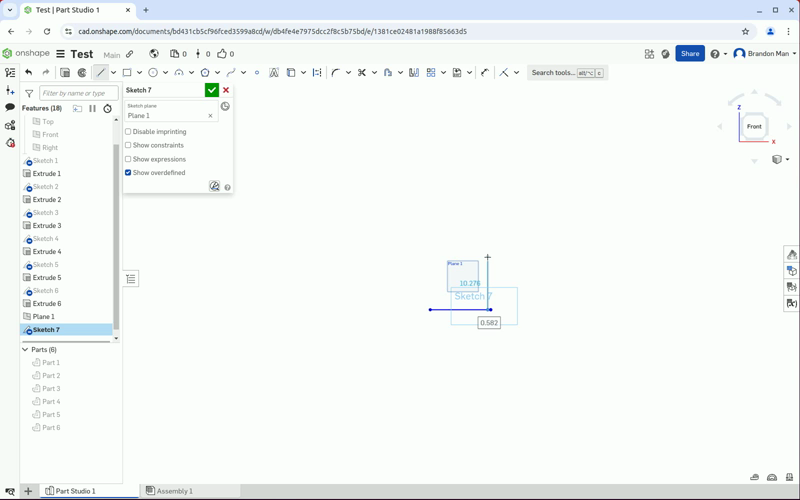
key_up(shift)
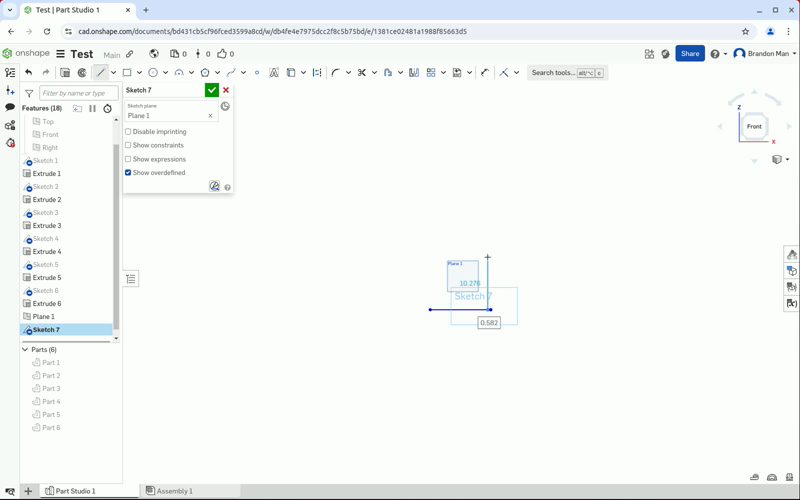
key_down(shift)
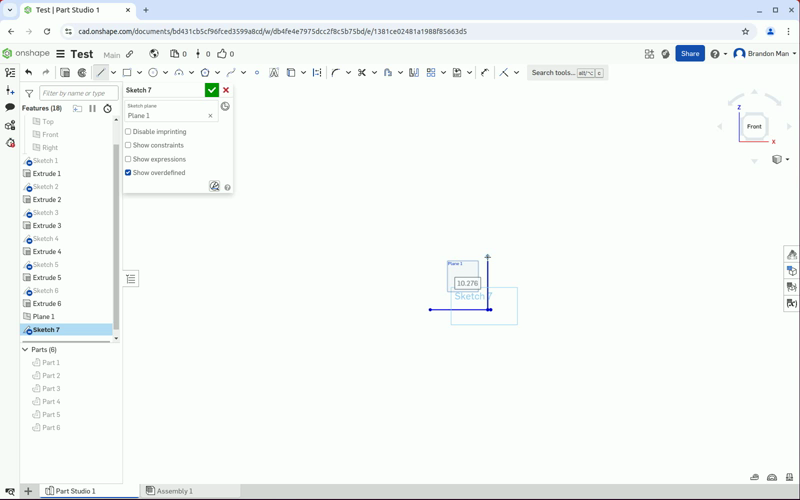
mouse_move(517, 256)
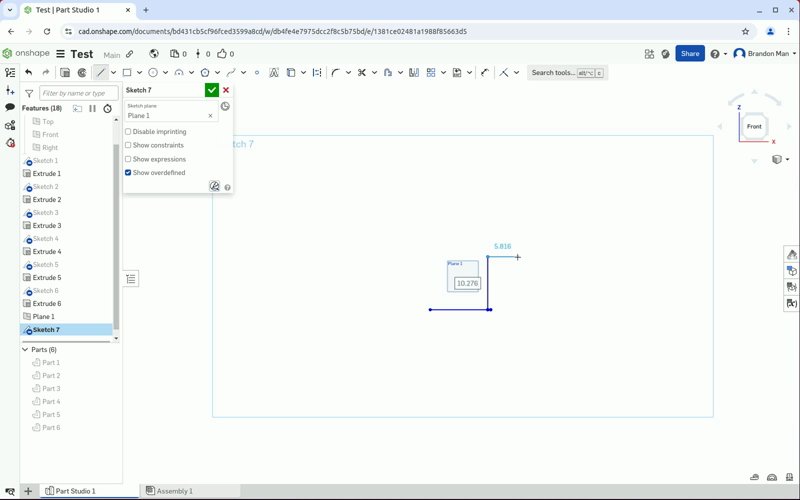
mouse_move(430, 256)
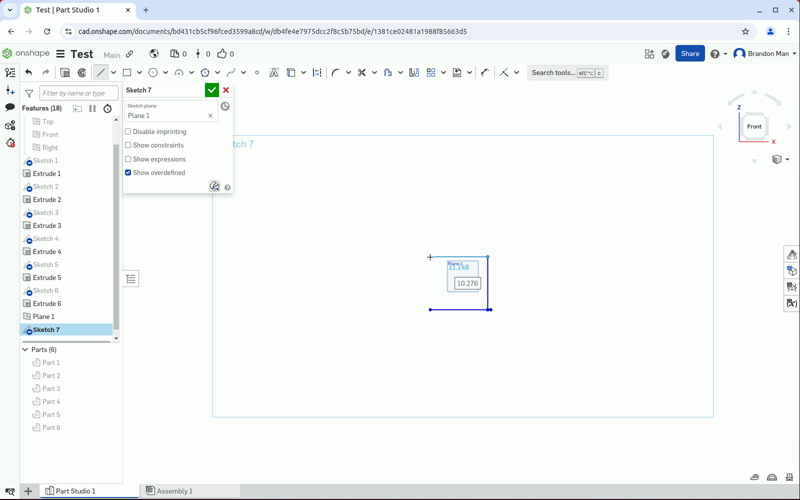
click(430, 256)
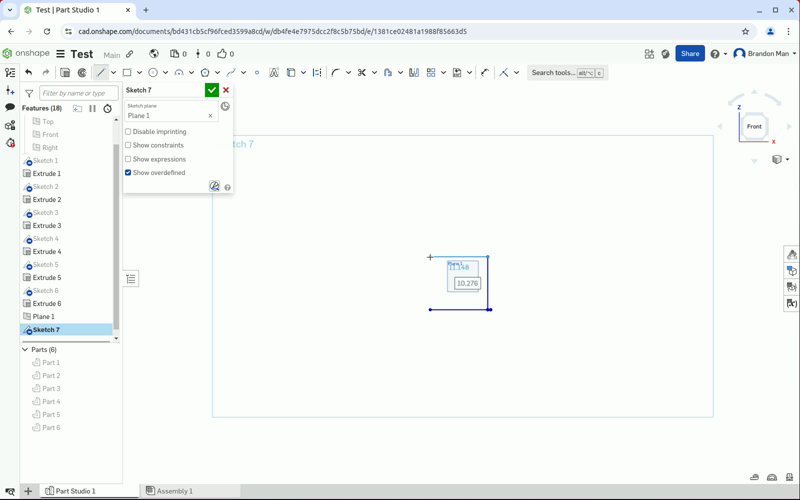
key_up(shift)
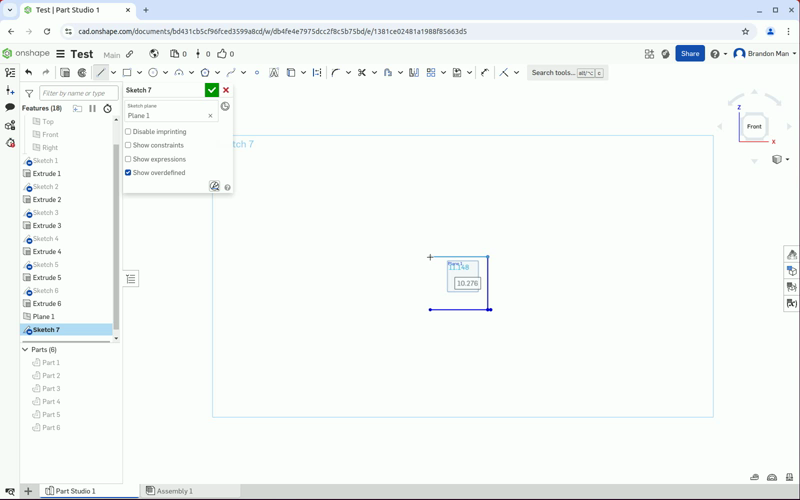
mouse_move(460, 256)
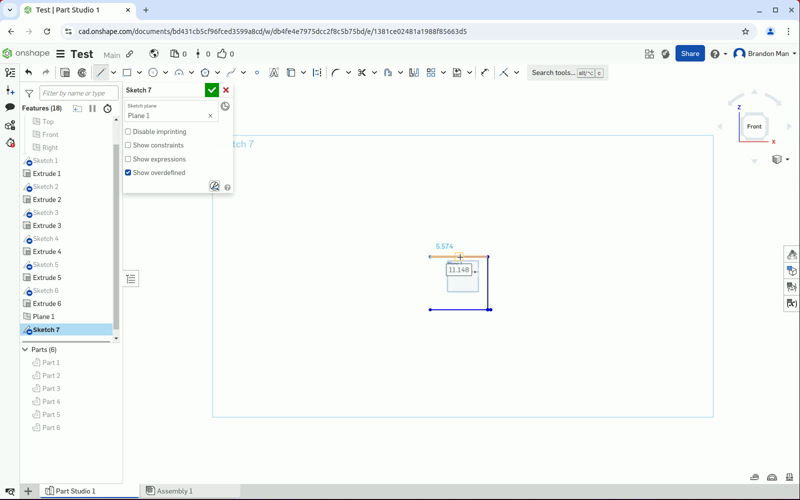
key_down(shift)
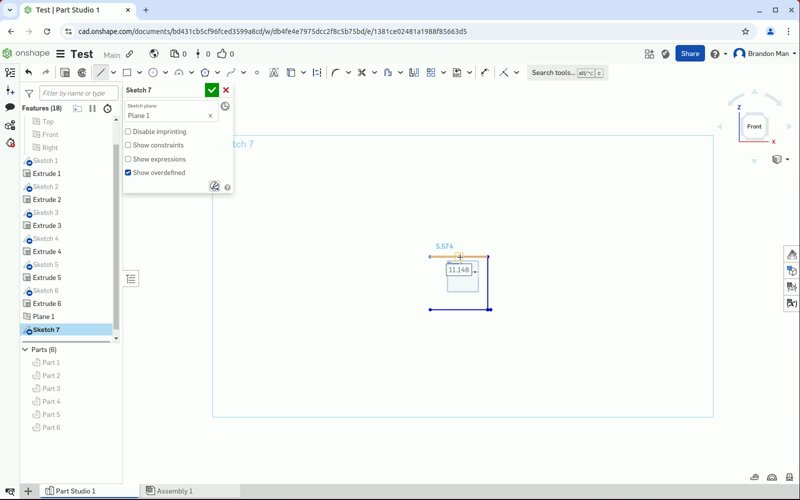
mouse_move(430, 309)
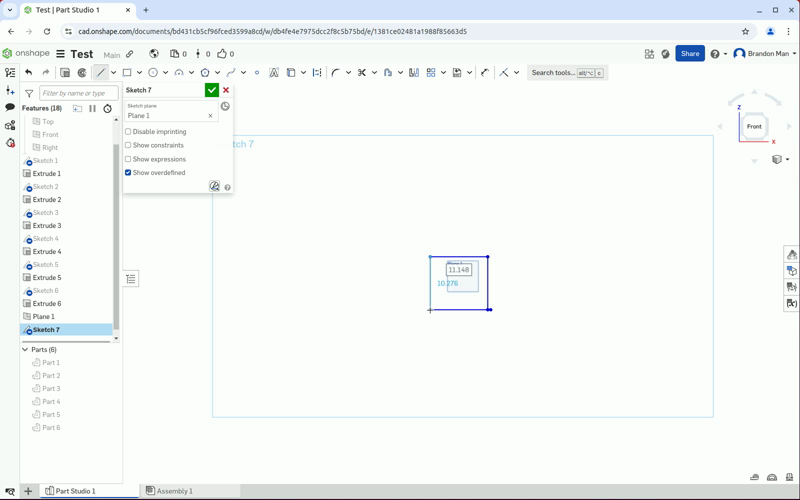
key_up(shift)
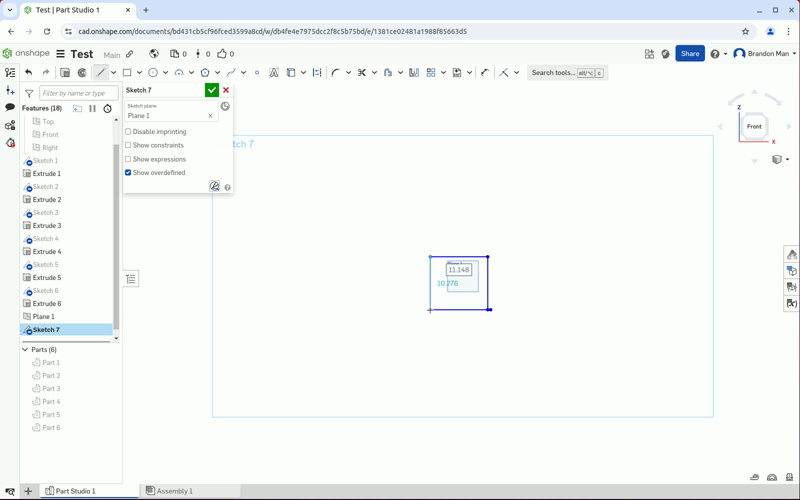
click(430, 309)
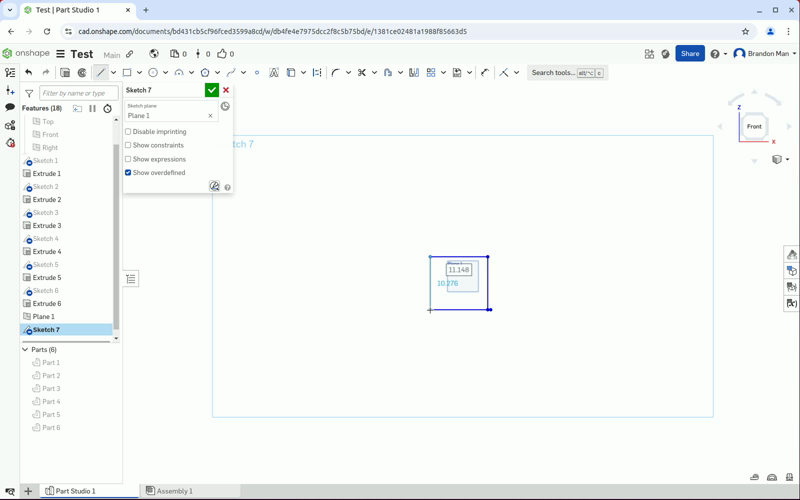
key(esc)
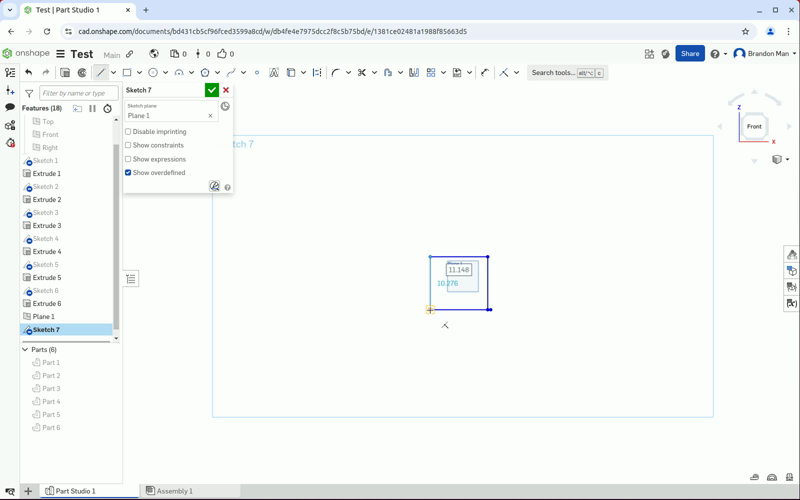
mouse_move(436, 275)
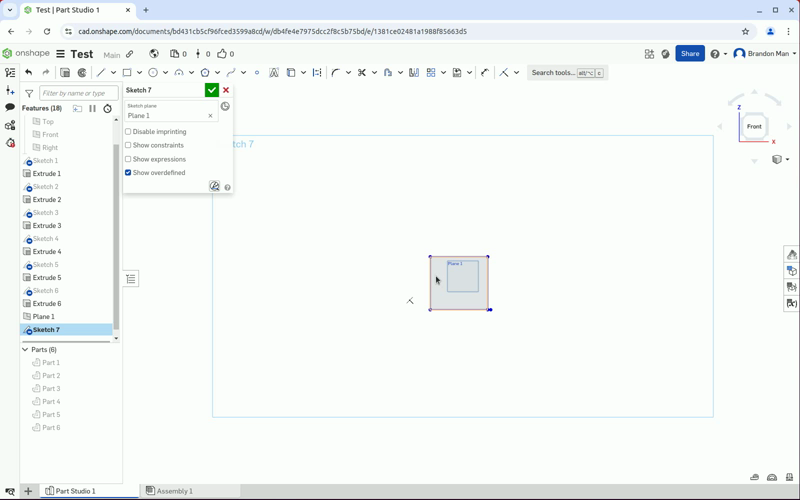
scroll(6)
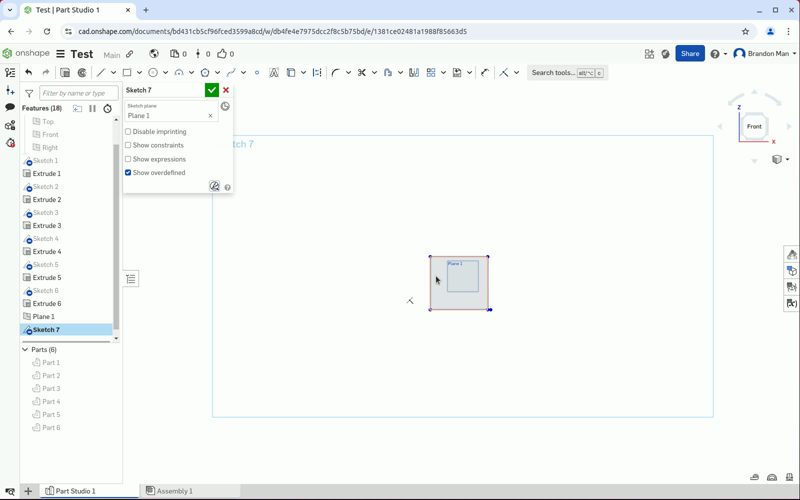
scroll(6)
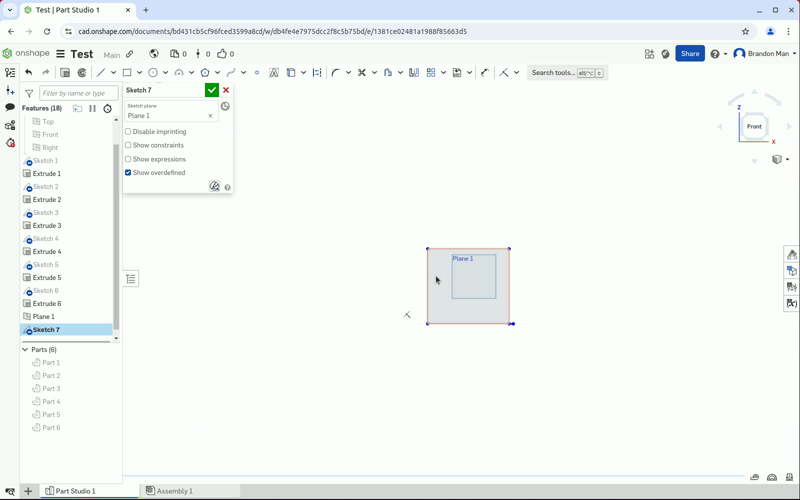
scroll(6)
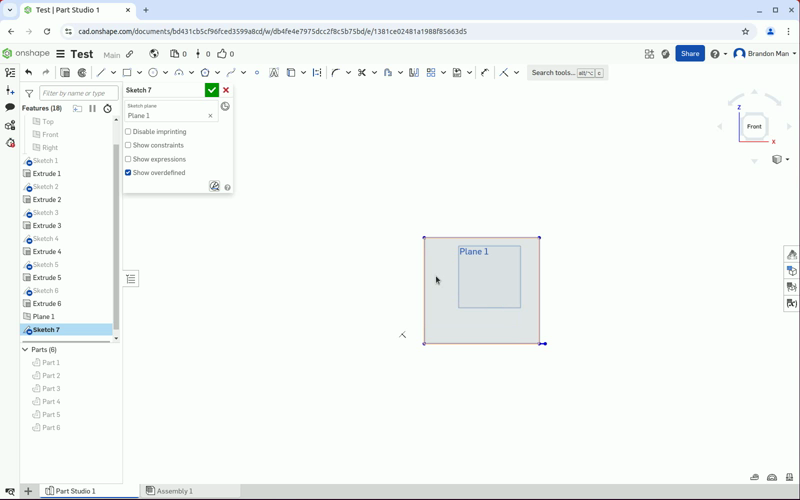
scroll(6)
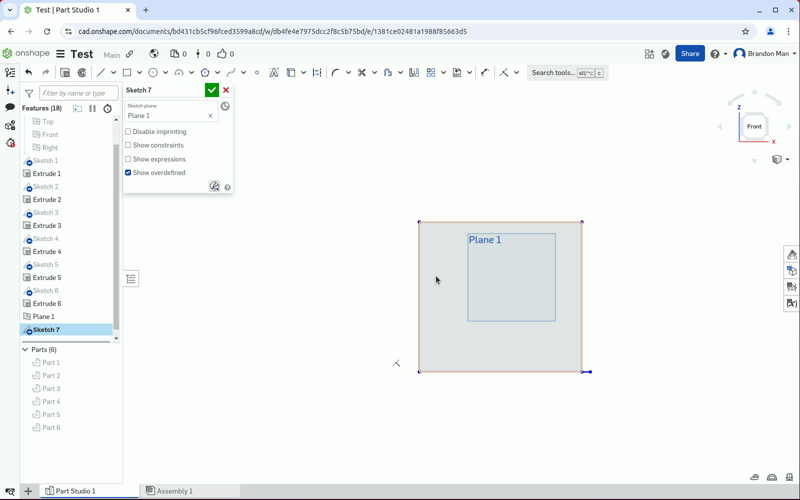
scroll(6)
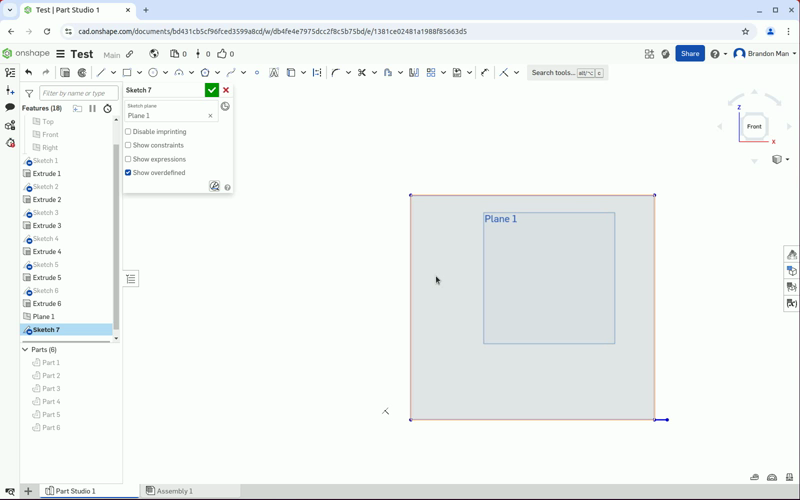
scroll(6)
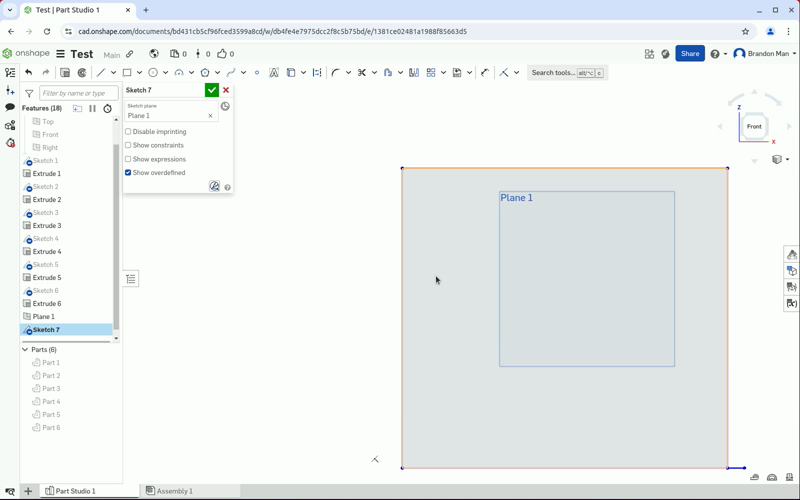
scroll(6)
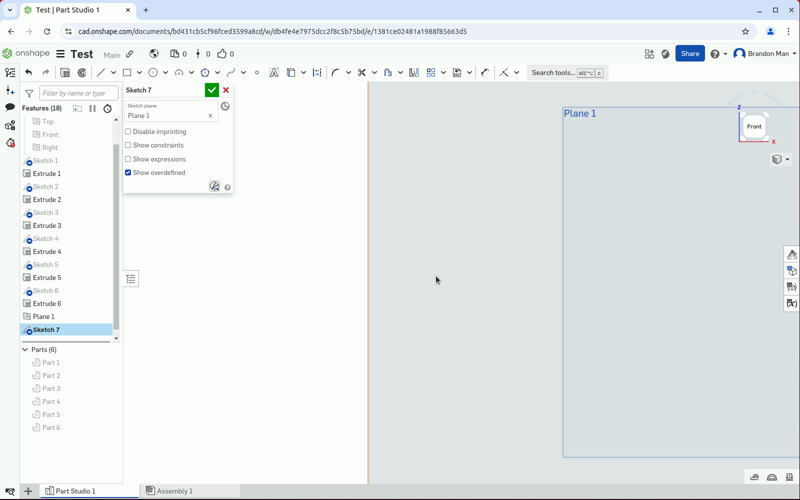
click(436, 275)
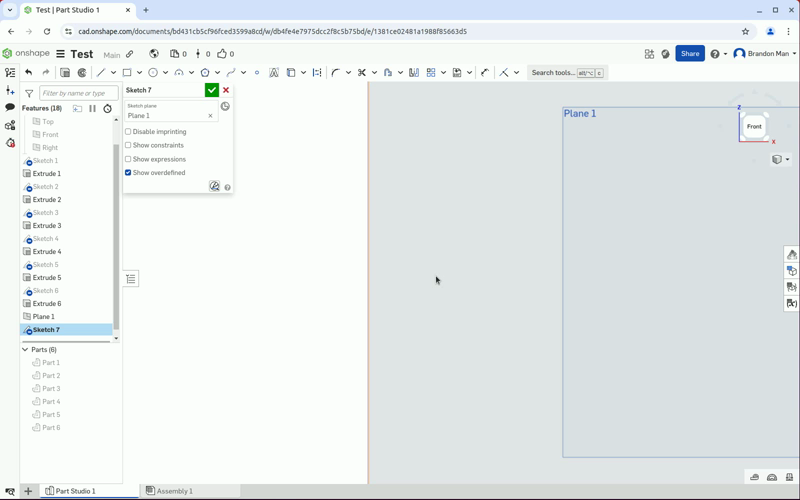
scroll(-6)
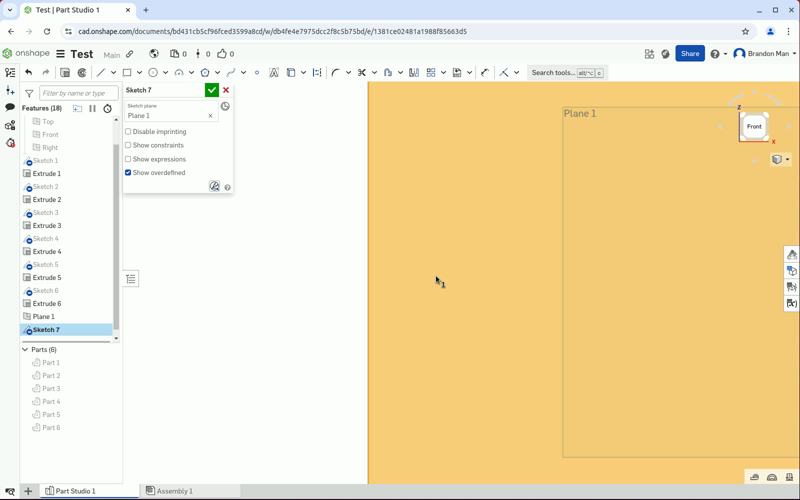
scroll(-6)
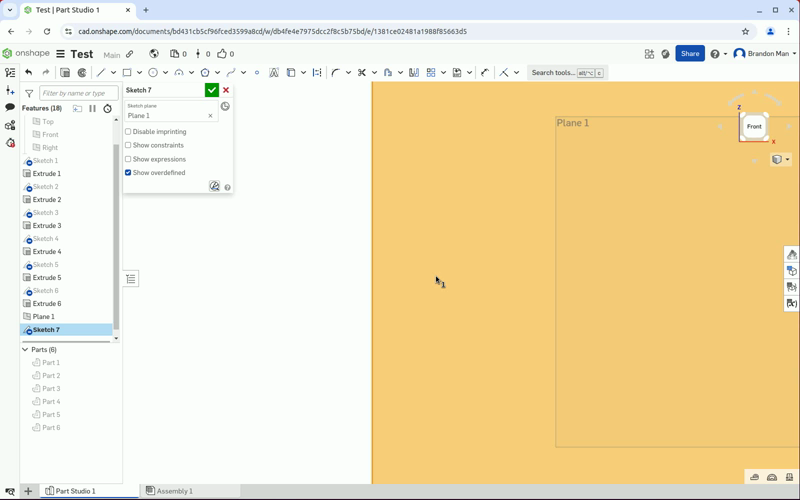
scroll(-6)
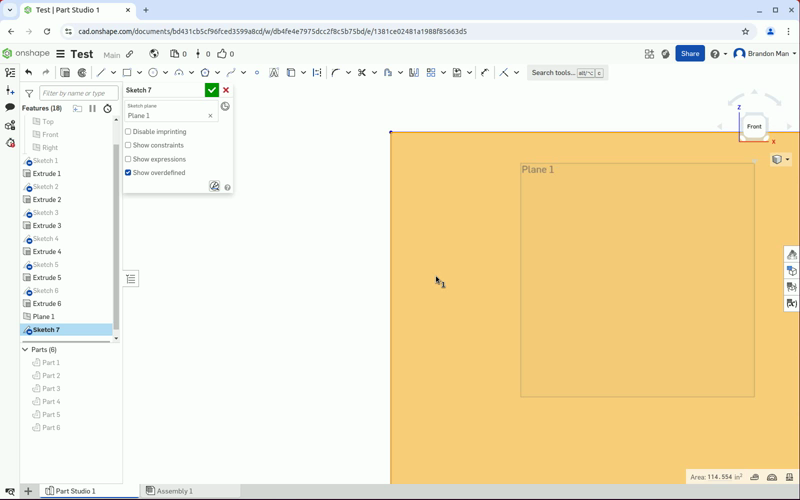
scroll(-6)
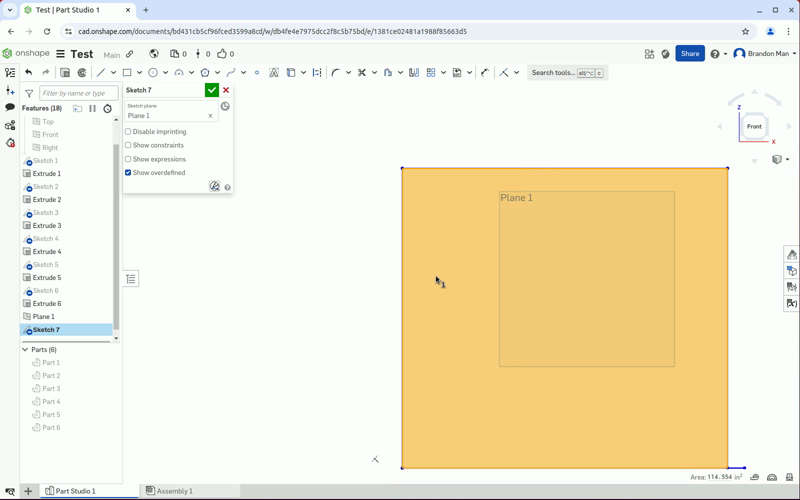
scroll(-6)
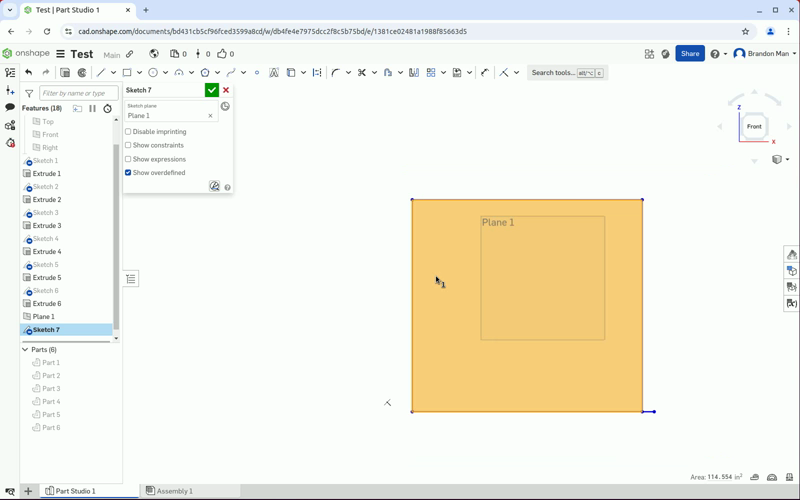
scroll(-6)
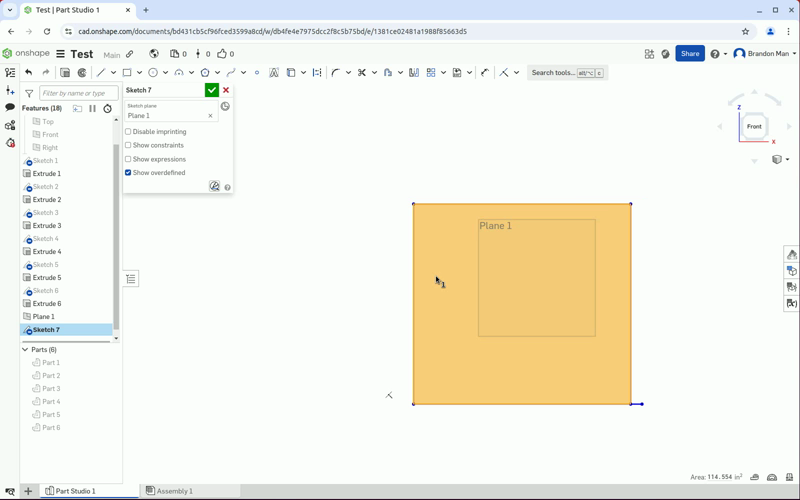
scroll(-6)
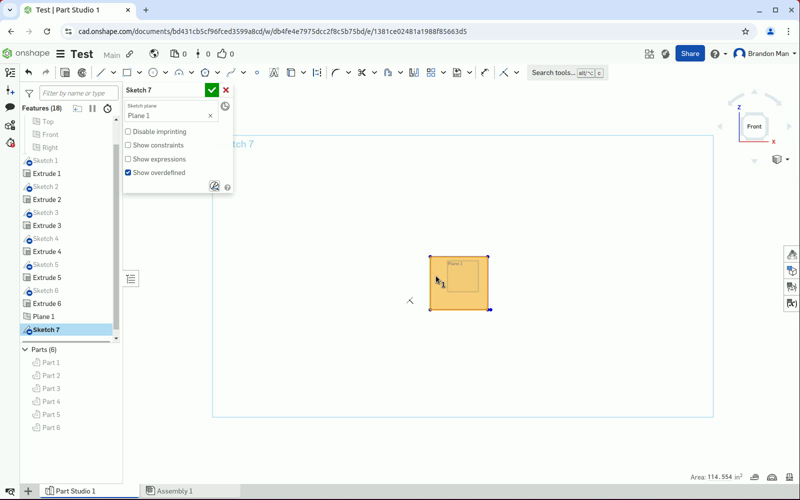
mouse_move(73, 352)
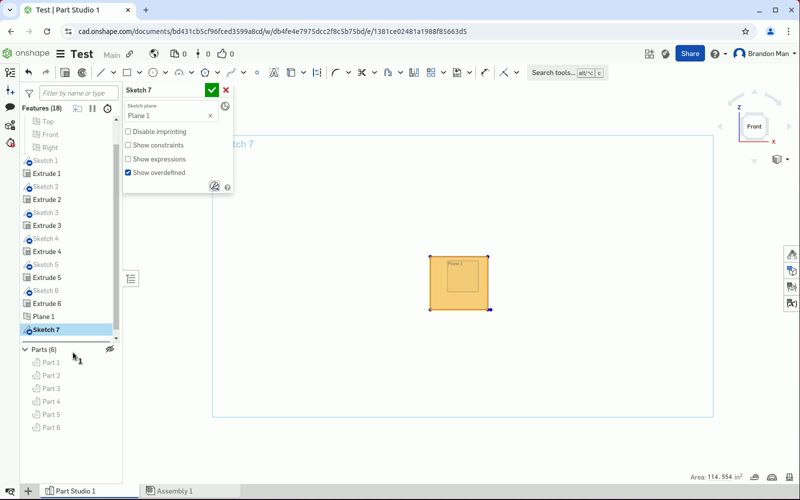
key(shift+y)
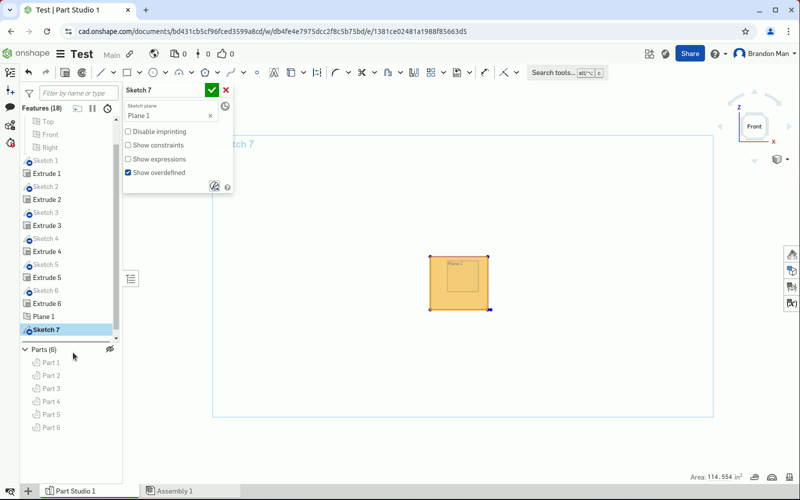
key(shift+e)
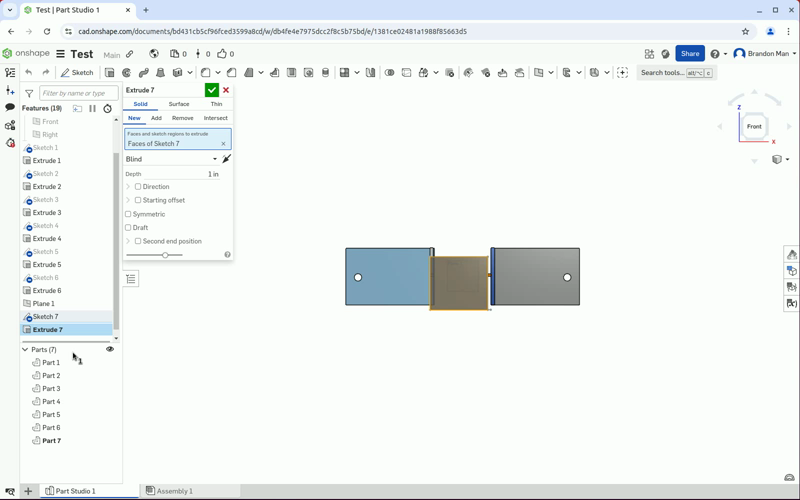
mouse_move(143, 106)
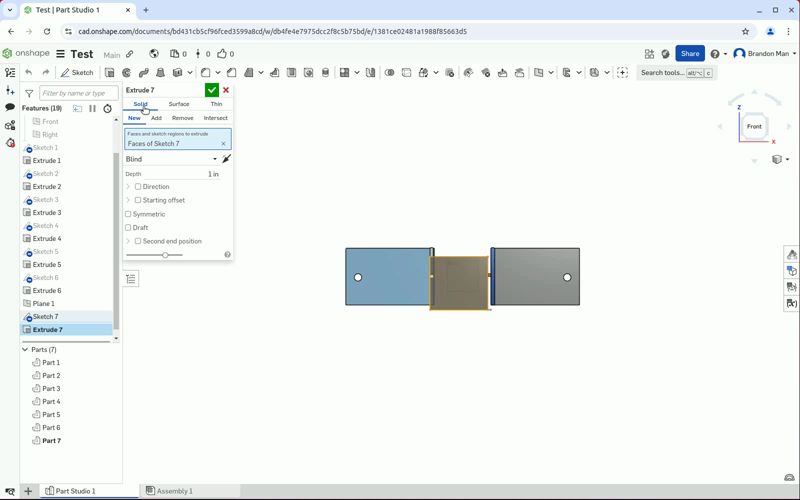
click(143, 106)
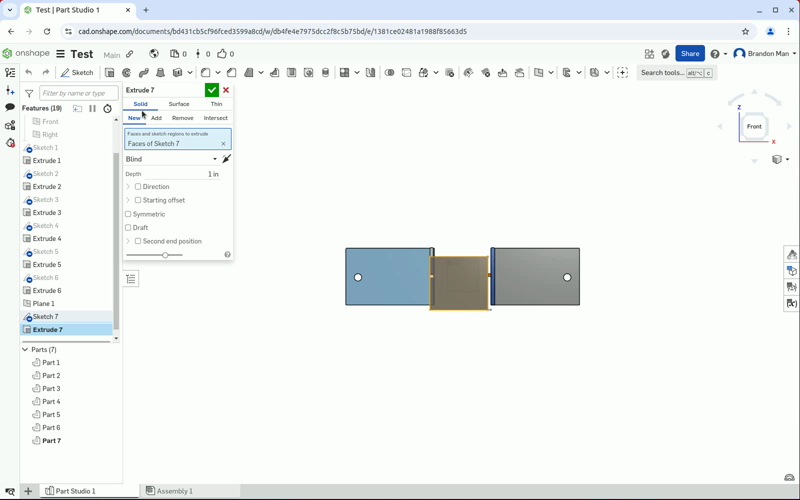
mouse_move(137, 120)
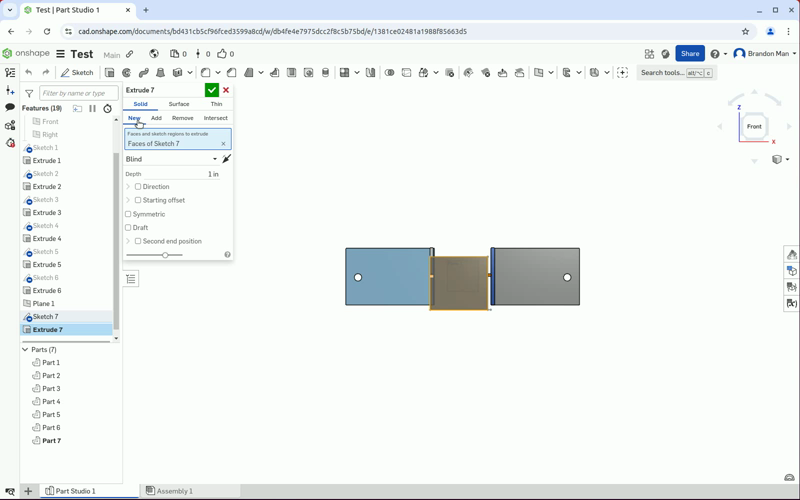
click(137, 120)
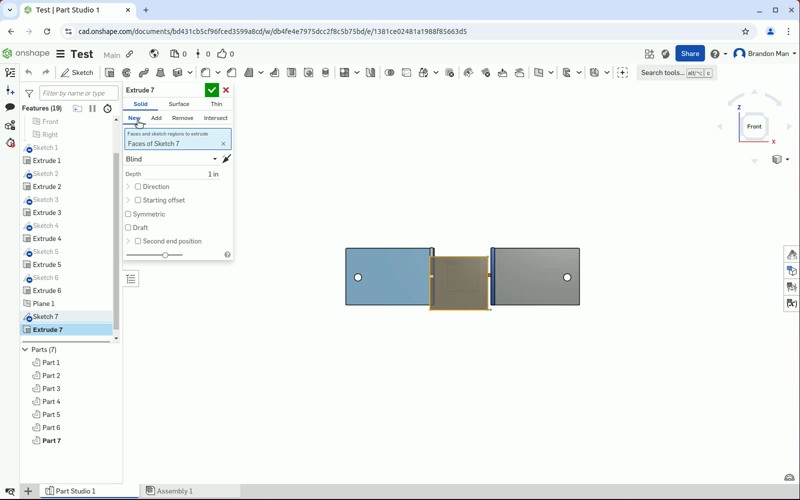
key(tab, 4)
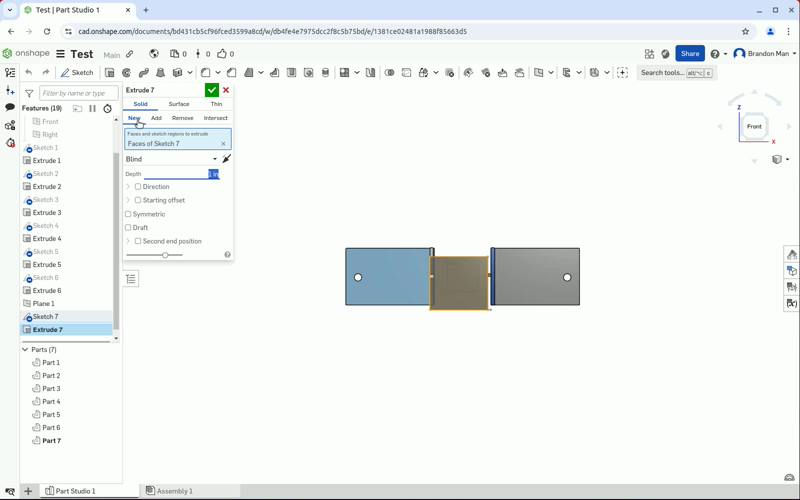
text(0.963)
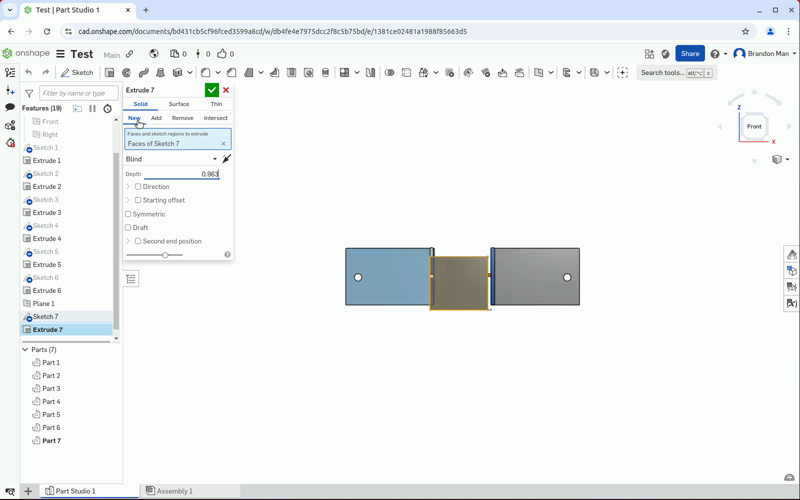
key(enter)
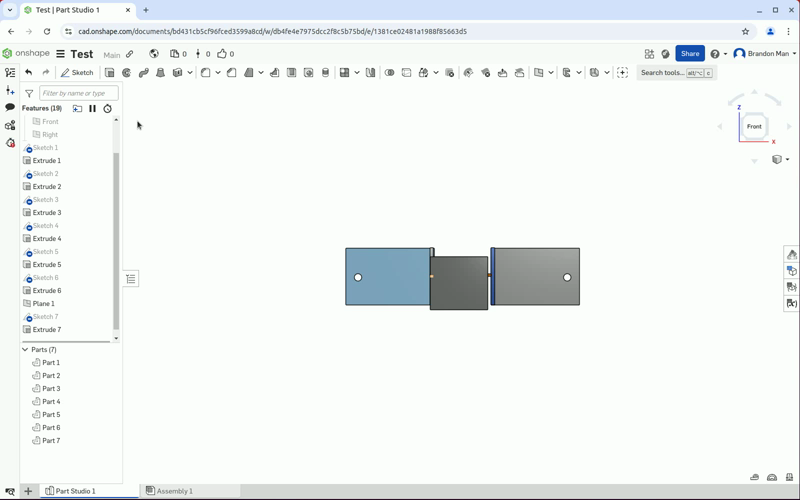
key(shift+h)
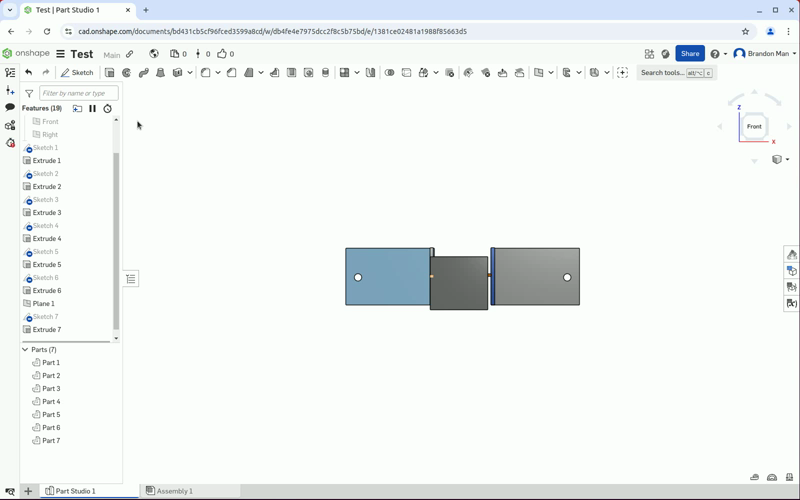
key(shift+h)
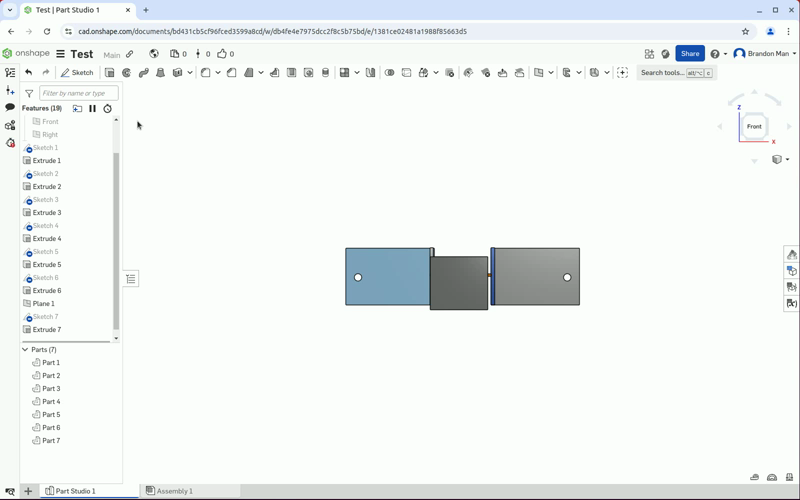
mouse_move(69, 150)
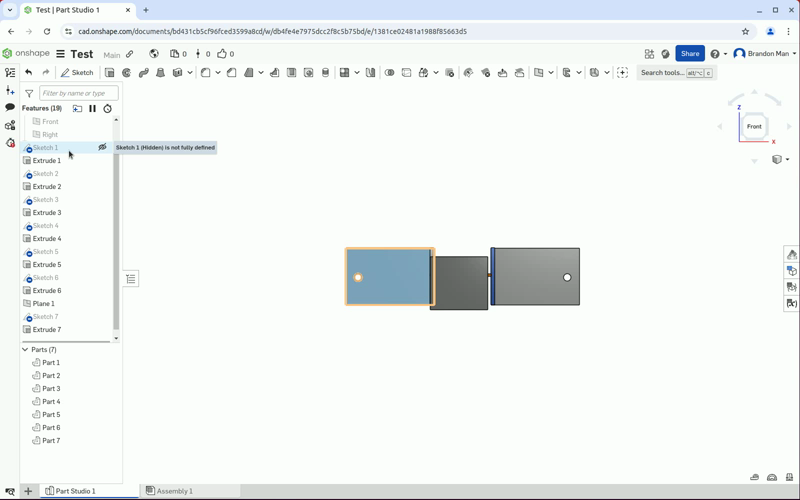
click(69, 150)
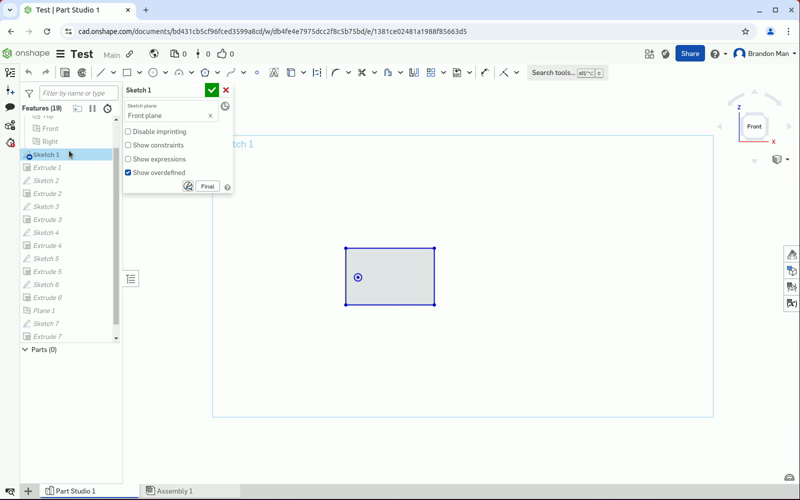
mouse_move(229, 92)
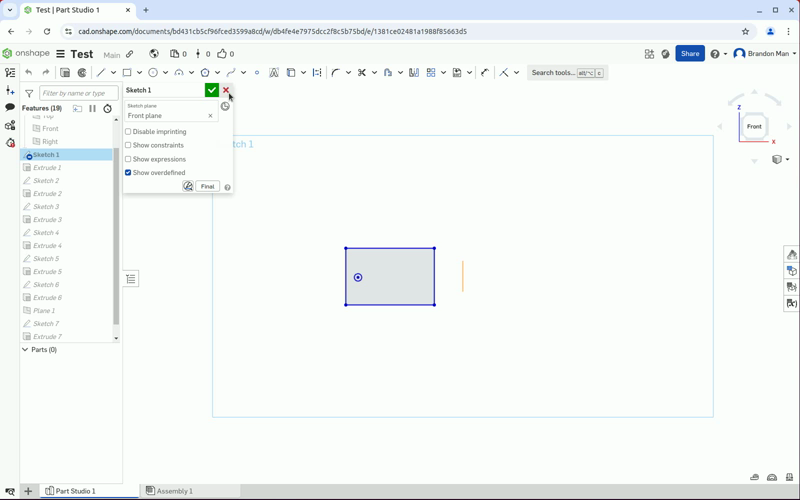
click(229, 92)
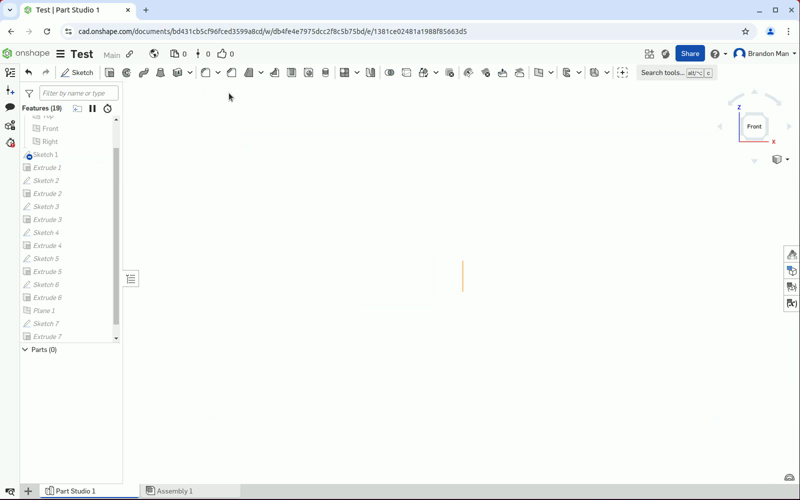
key(shift+s)
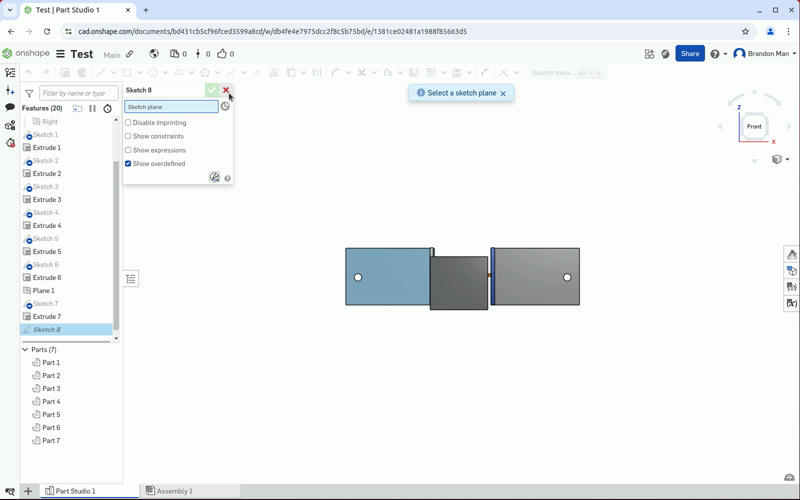
mouse_move(69, 293)
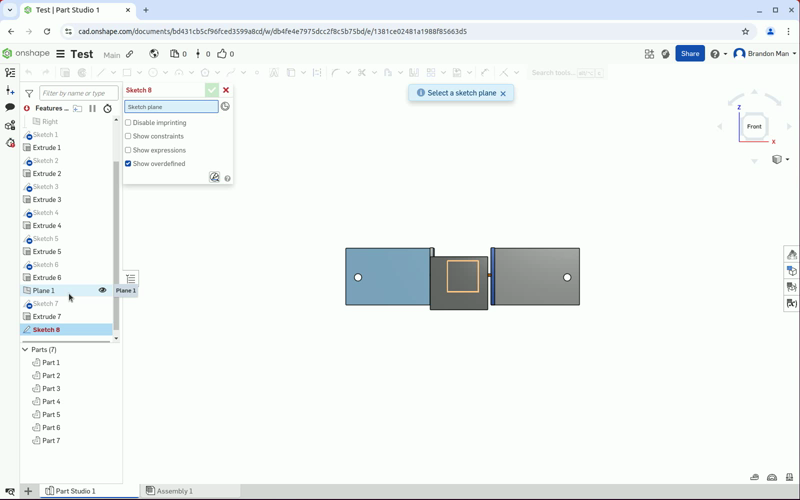
click(69, 293)
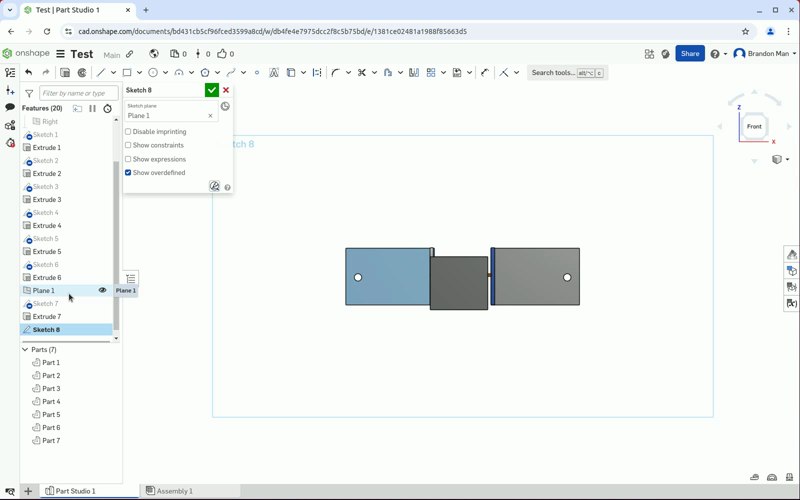
mouse_move(73, 352)
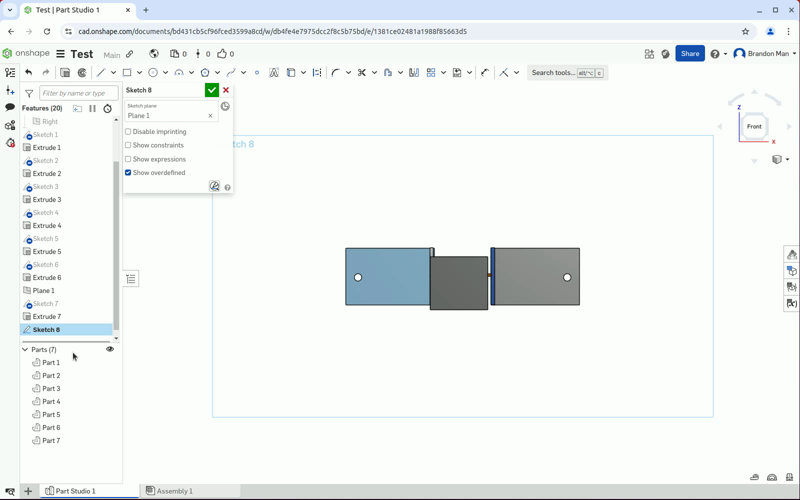
key(y)
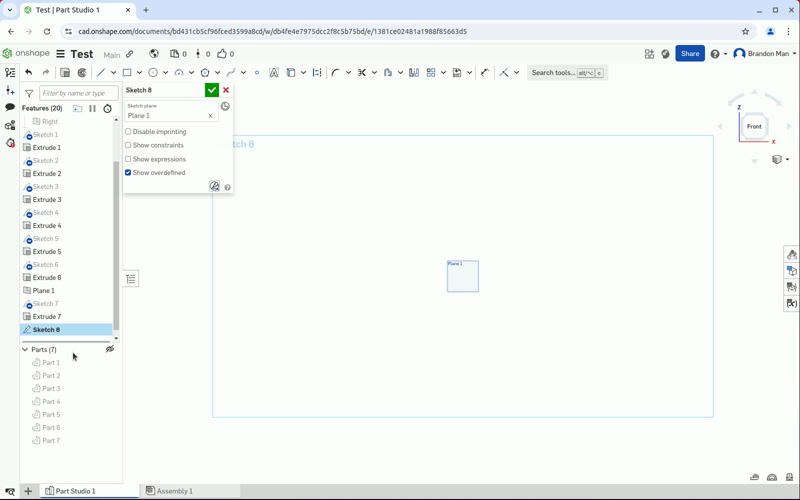
key(l)
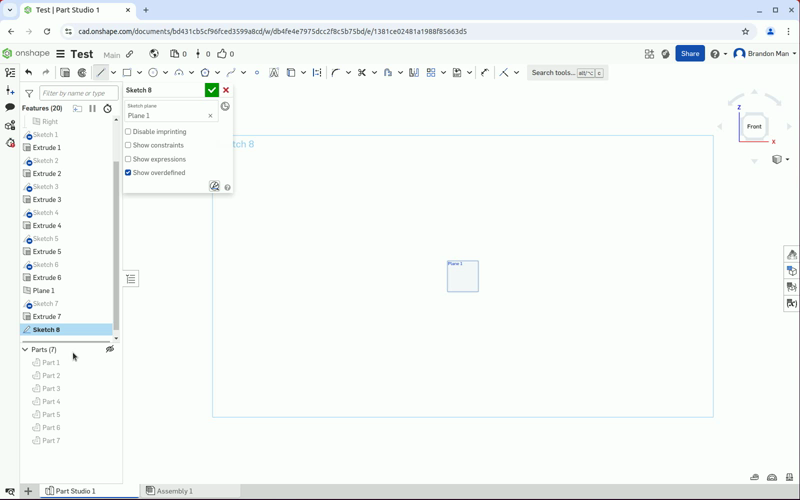
key_down(shift)
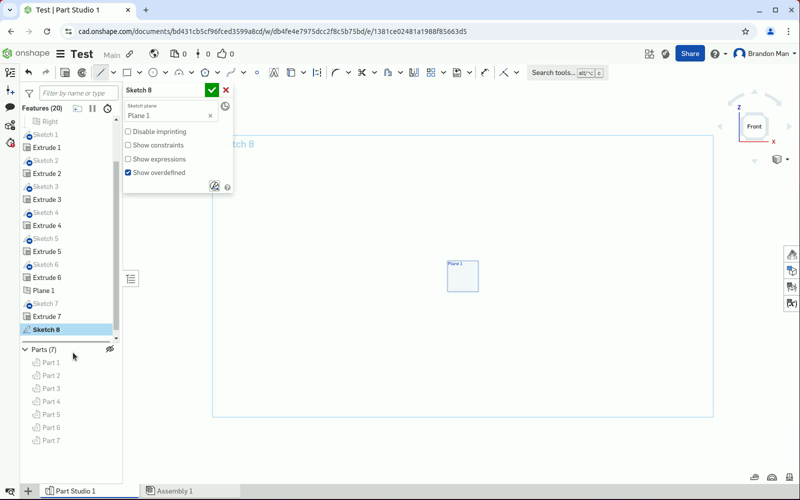
mouse_move(487, 309)
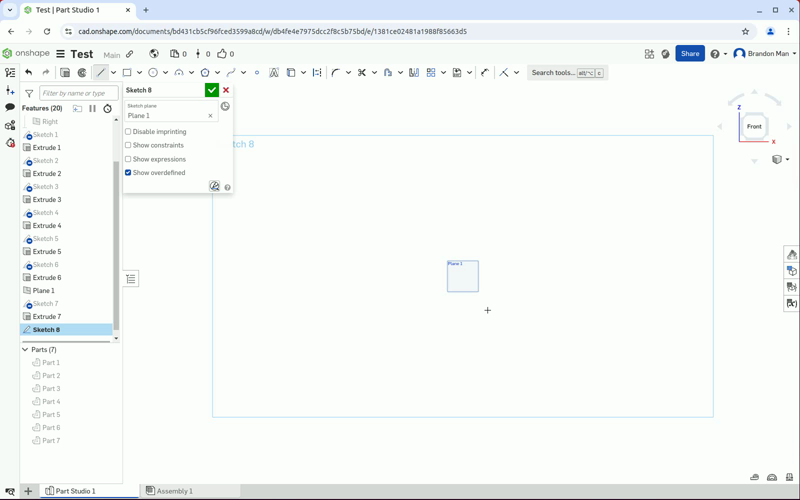
click(487, 309)
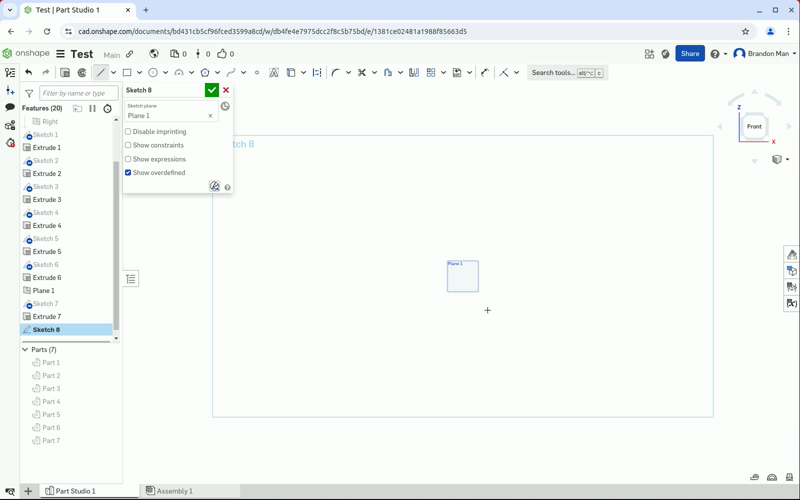
key_up(shift)
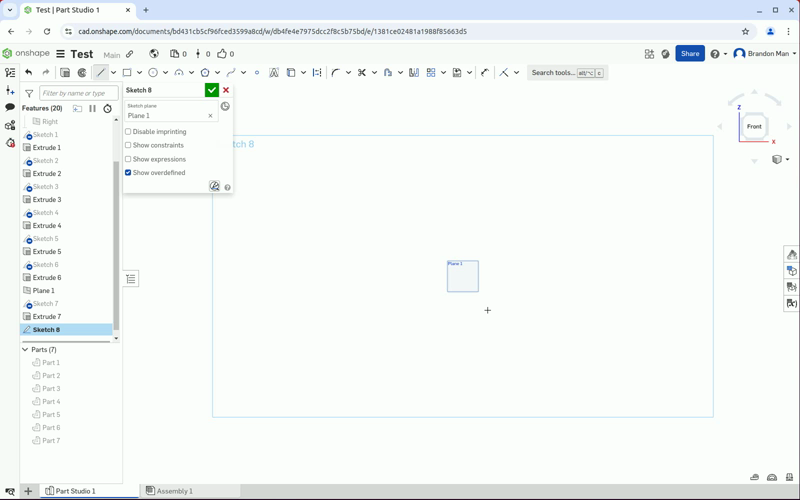
key_down(shift)
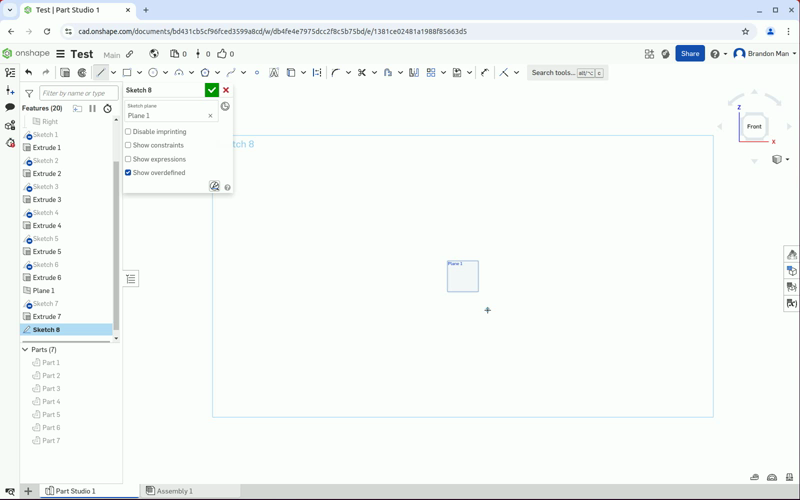
mouse_move(517, 309)
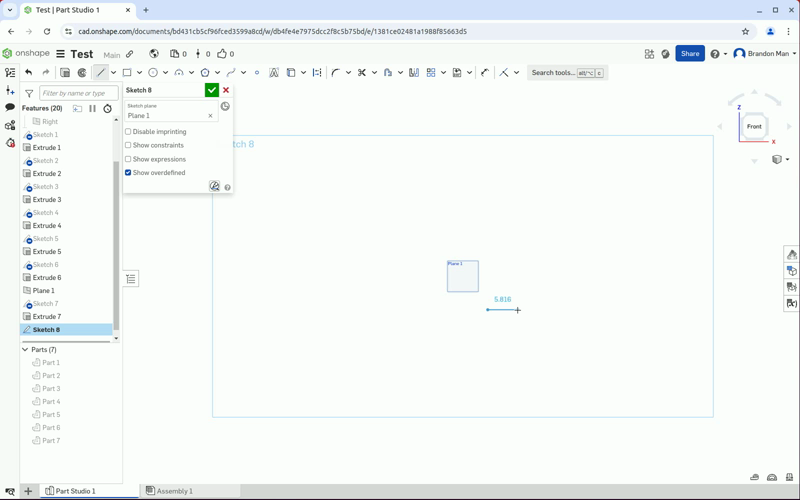
mouse_move(491, 309)
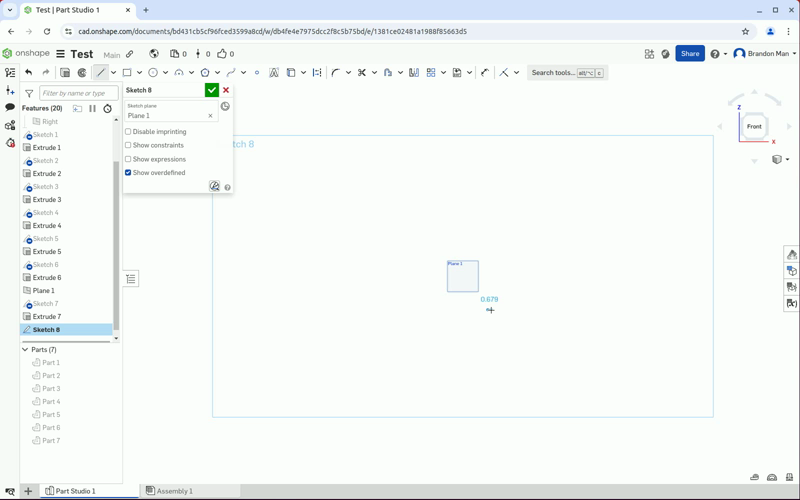
scroll(6)
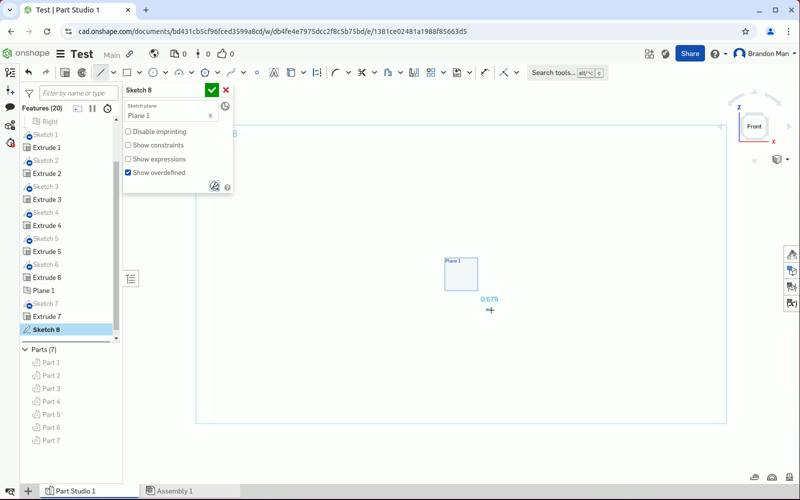
scroll(6)
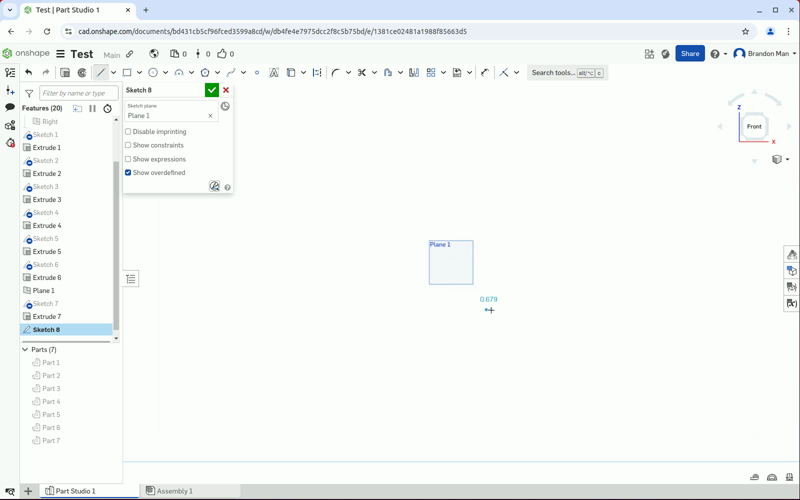
scroll(6)
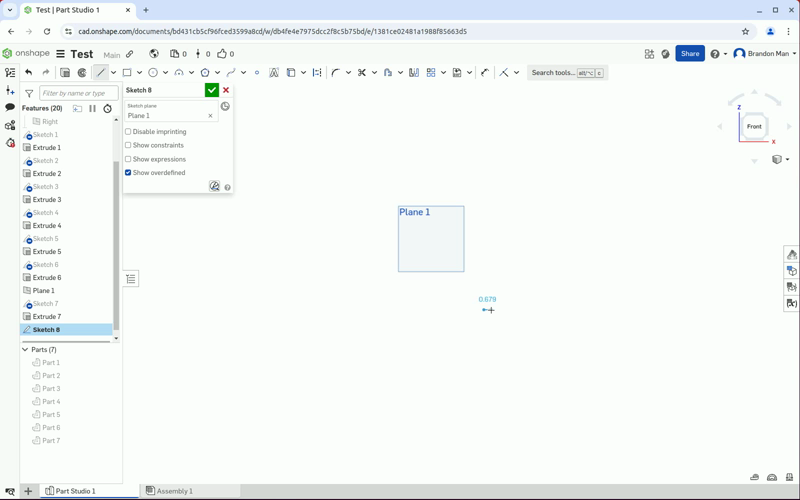
scroll(6)
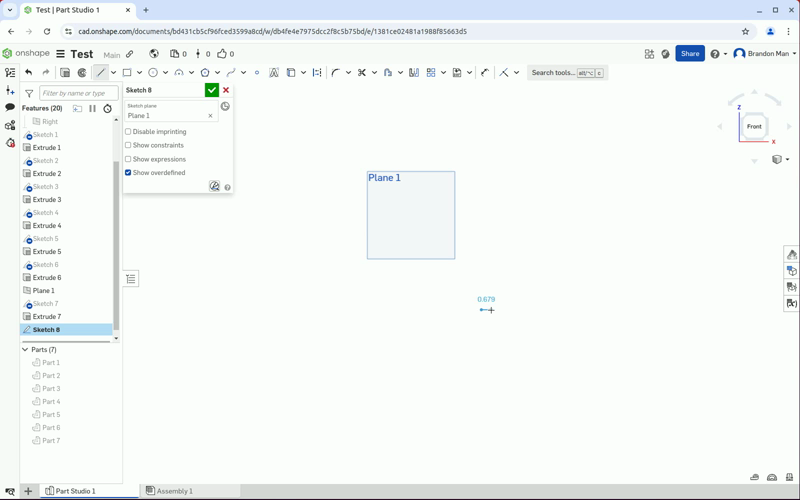
scroll(6)
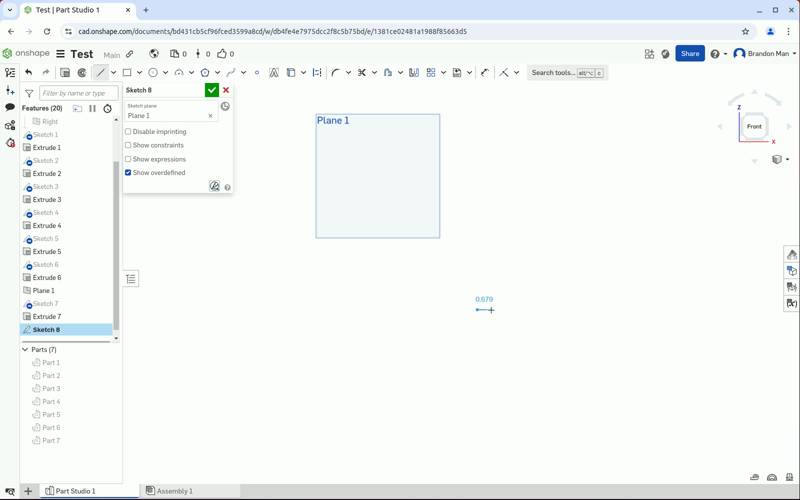
scroll(6)
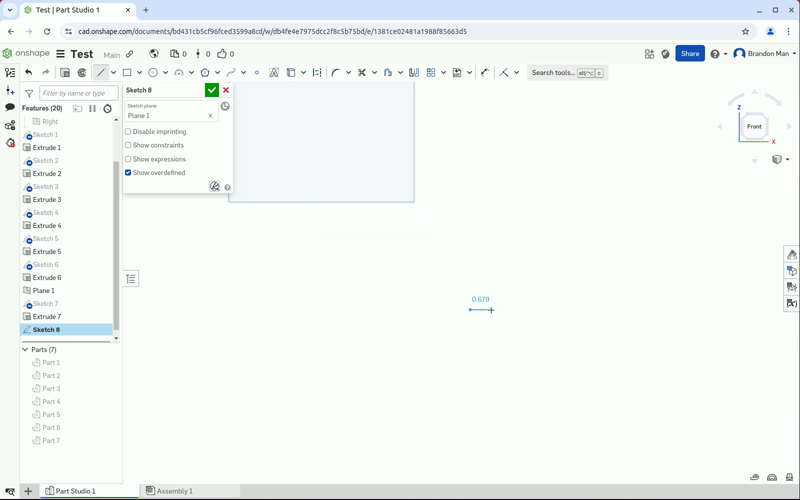
scroll(6)
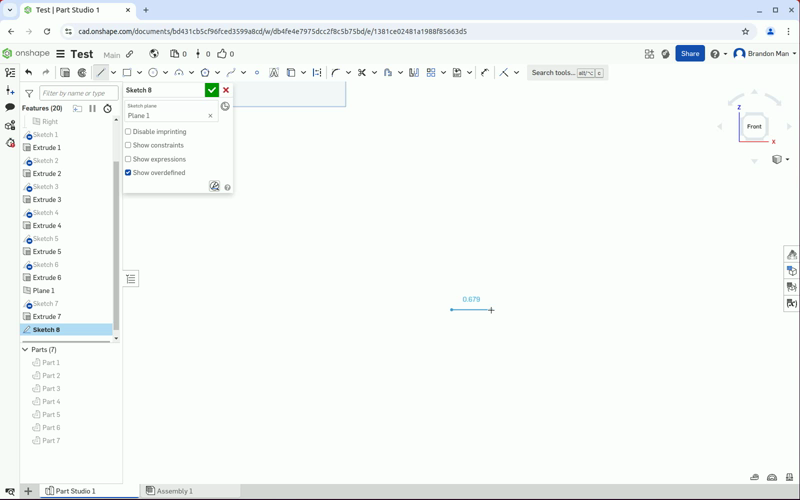
click(491, 309)
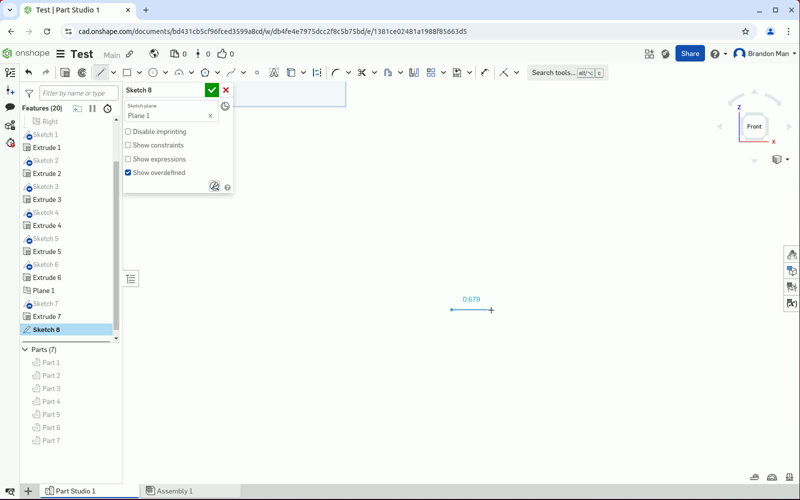
scroll(-6)
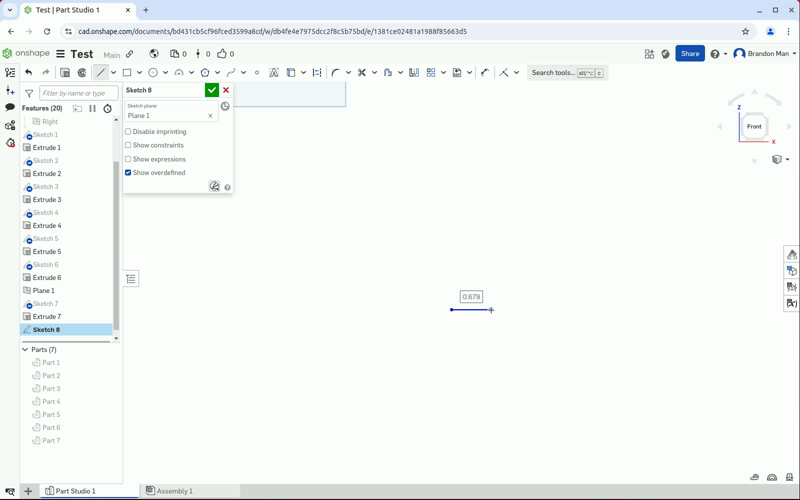
scroll(-6)
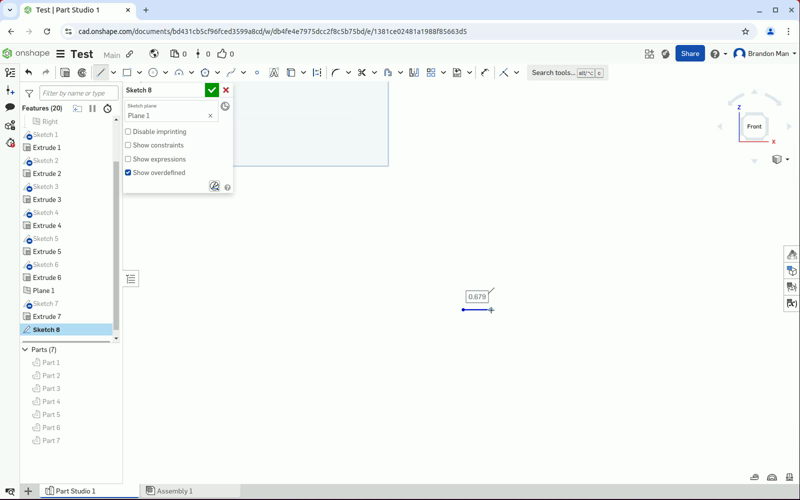
scroll(-6)
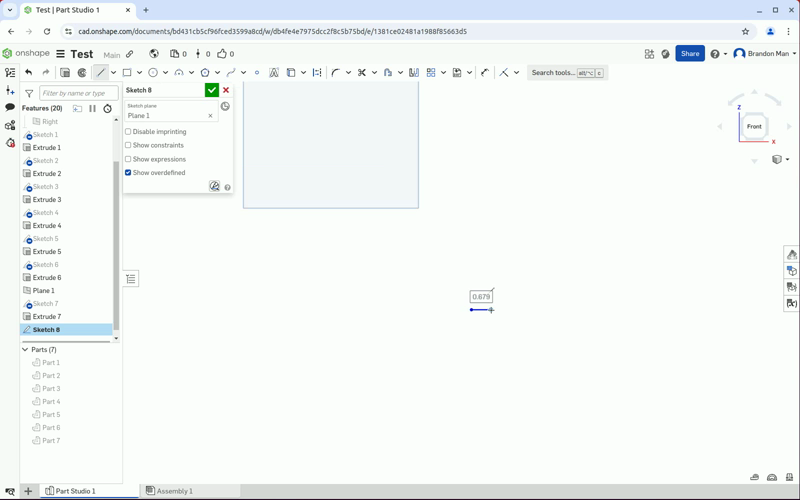
scroll(-6)
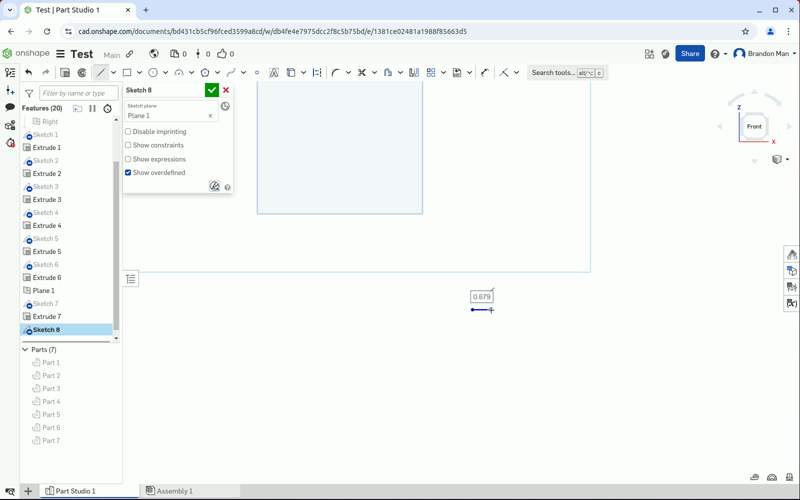
scroll(-6)
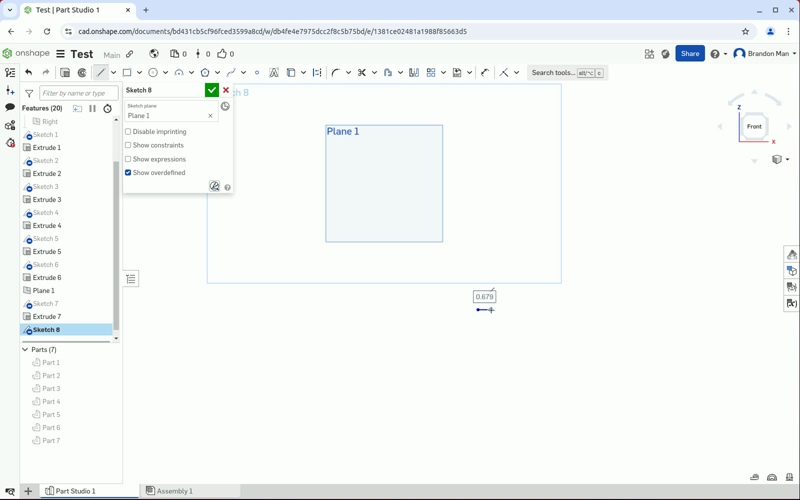
scroll(-6)
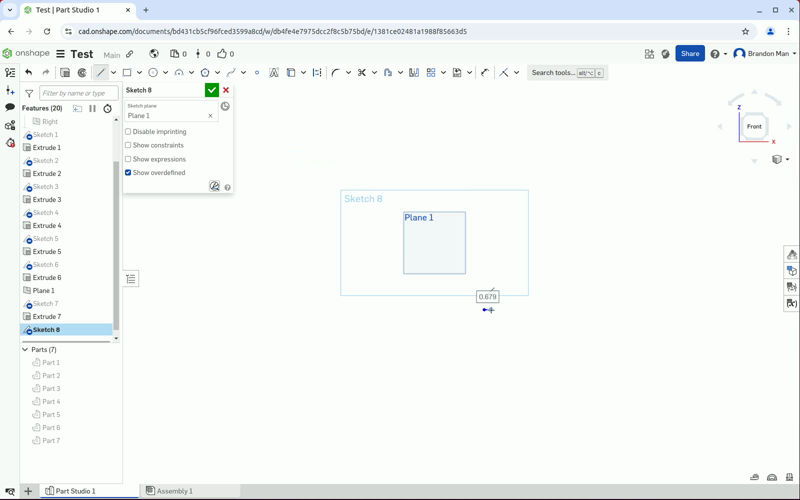
scroll(-6)
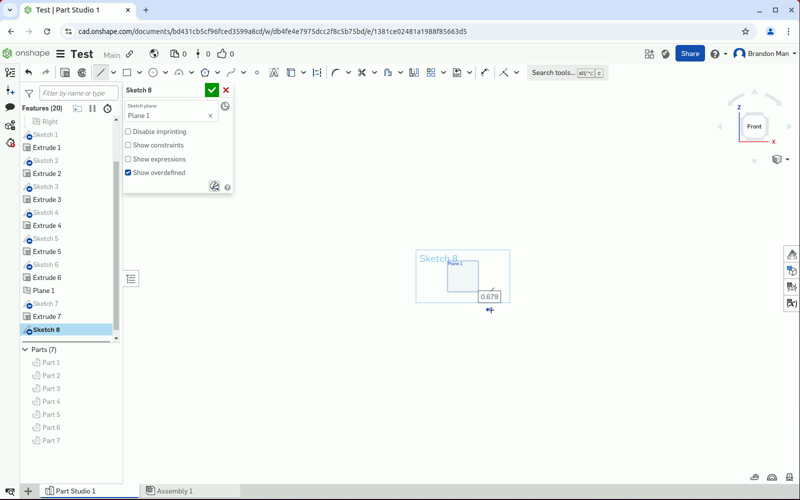
key_up(shift)
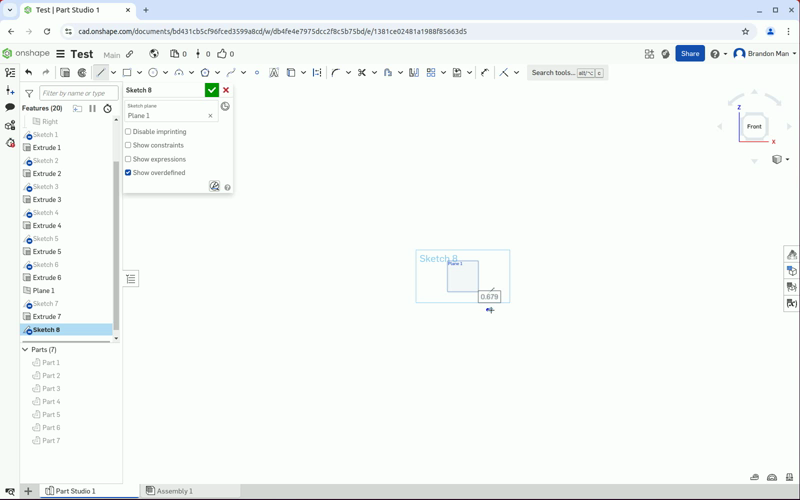
key_down(shift)
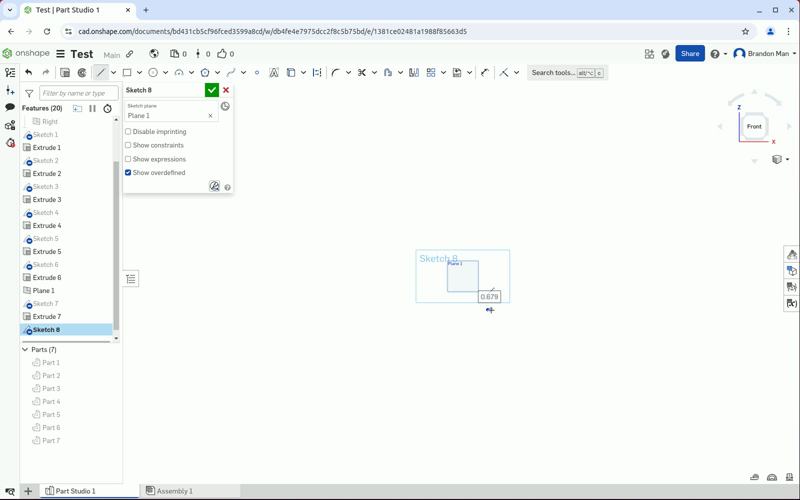
mouse_move(521, 309)
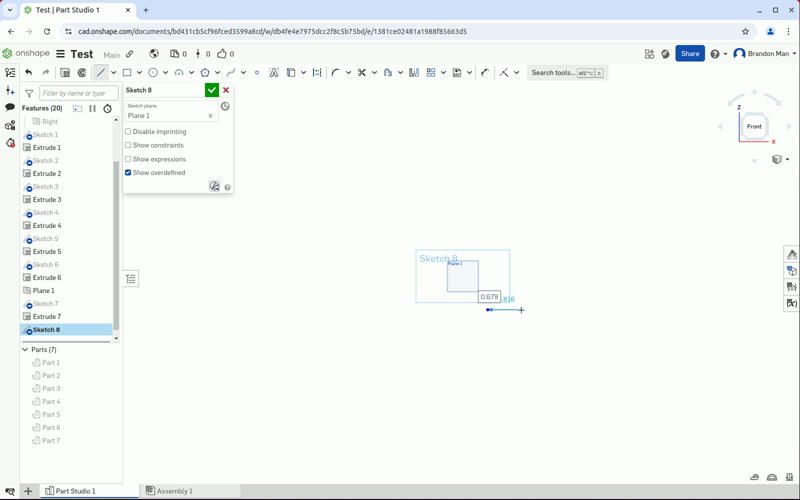
mouse_move(491, 255)
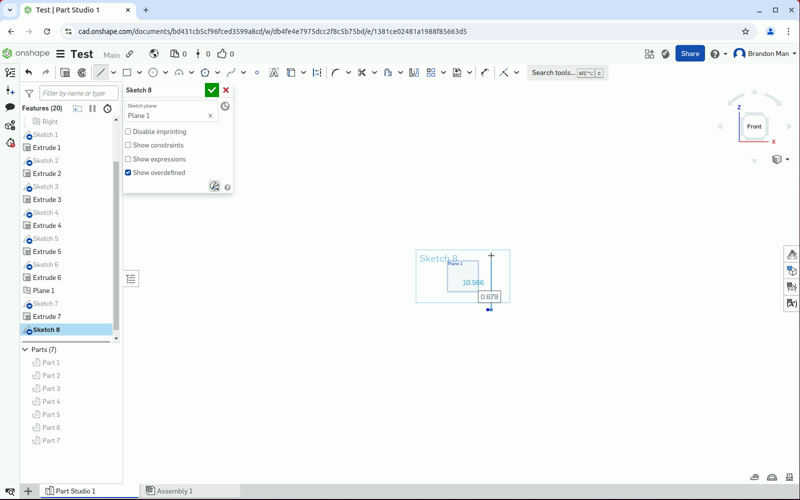
click(491, 255)
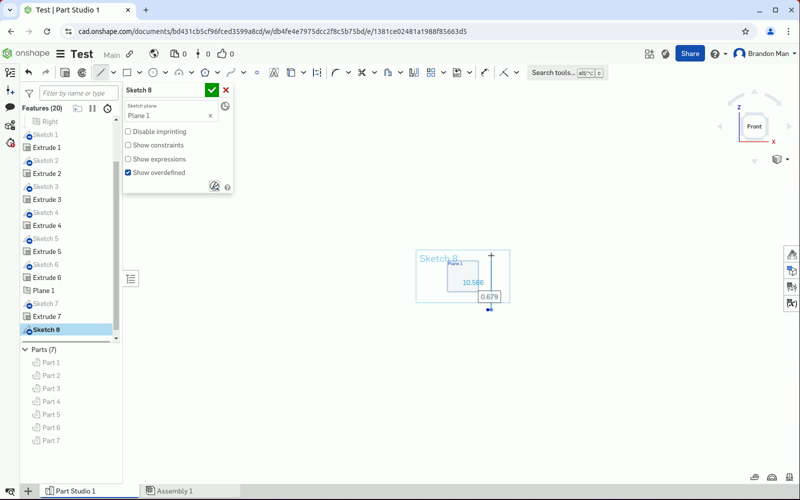
key_up(shift)
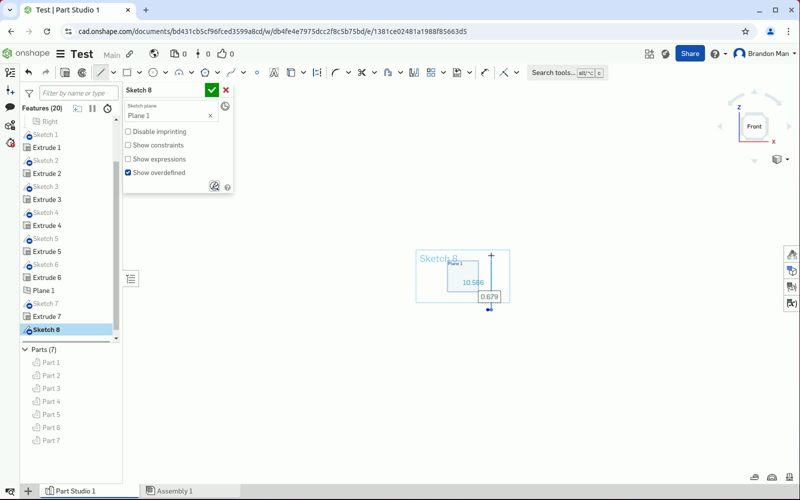
key_down(shift)
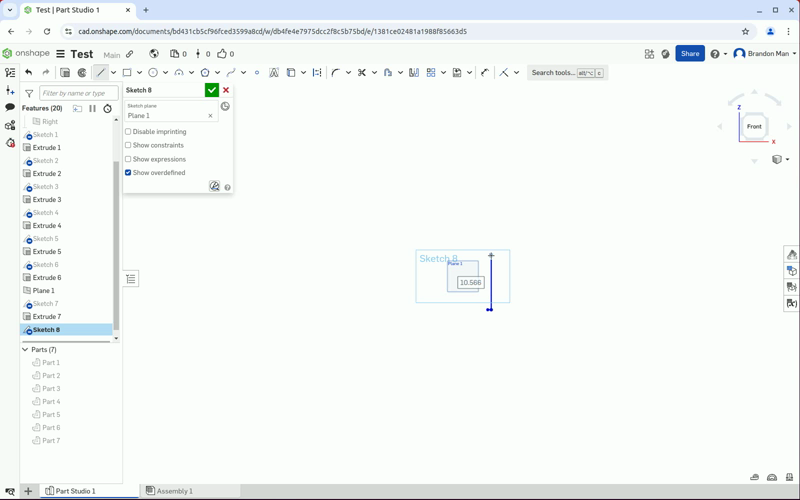
mouse_move(521, 255)
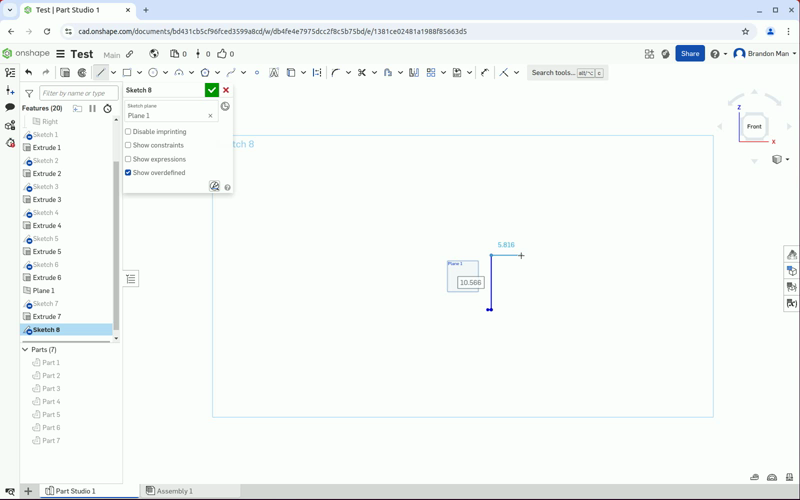
mouse_move(487, 255)
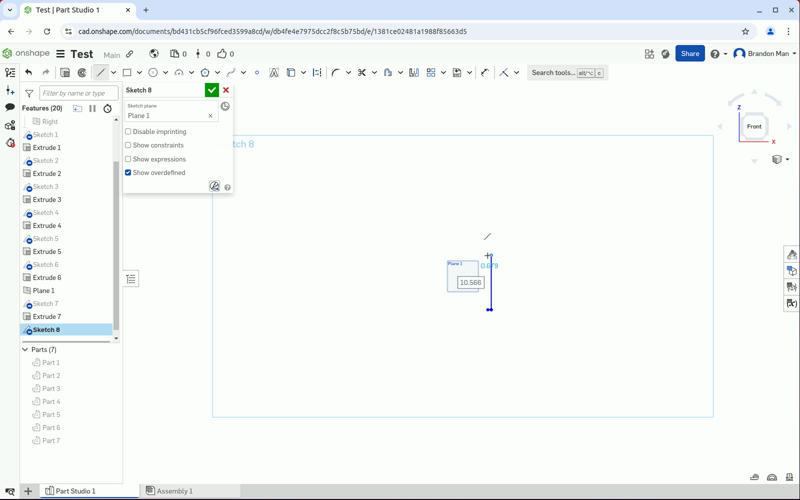
scroll(6)
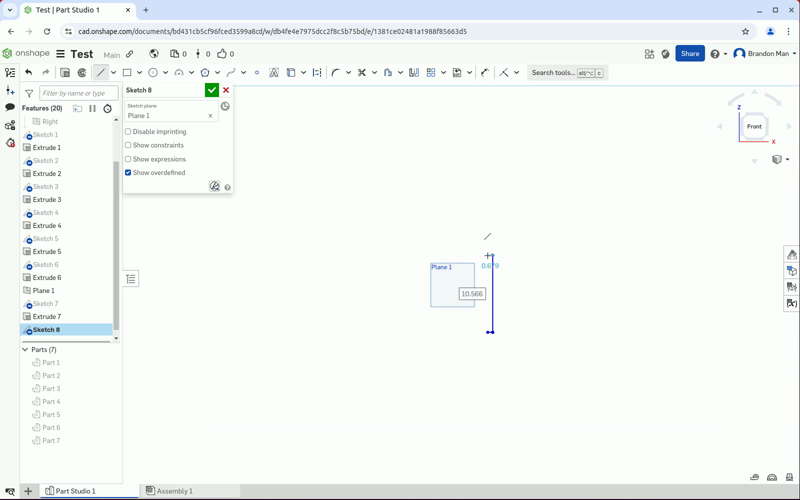
scroll(6)
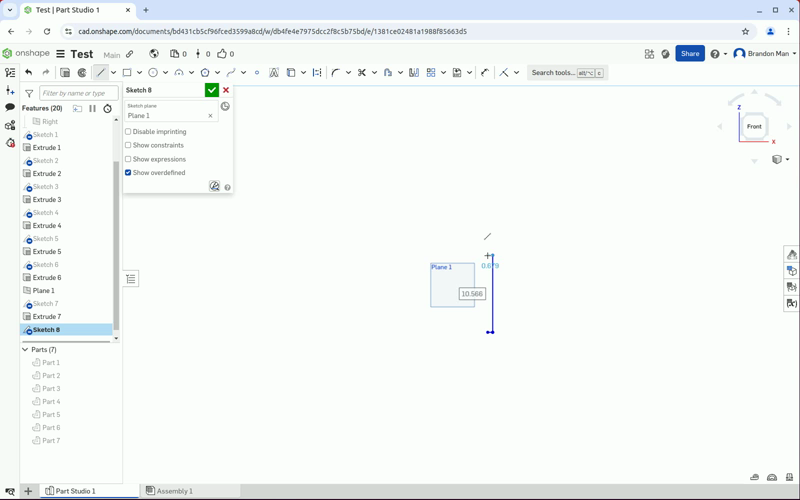
scroll(6)
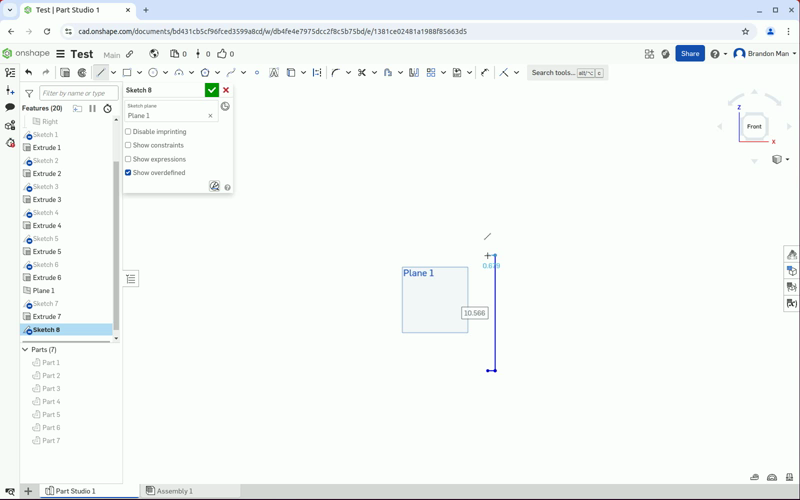
scroll(6)
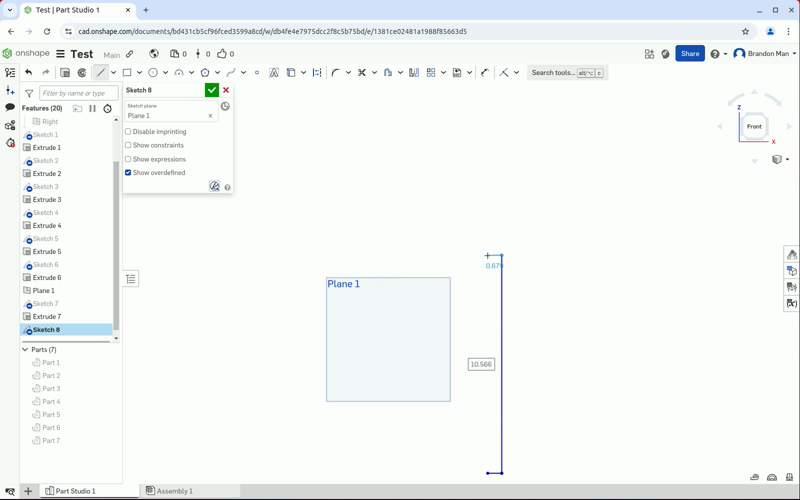
scroll(6)
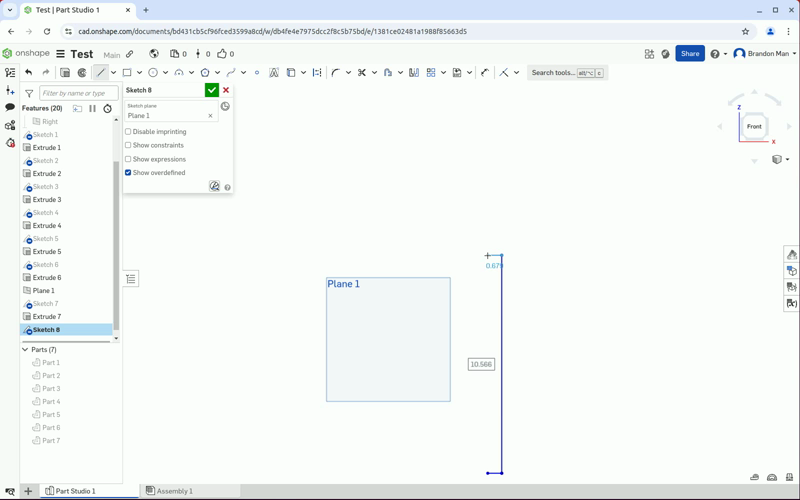
scroll(6)
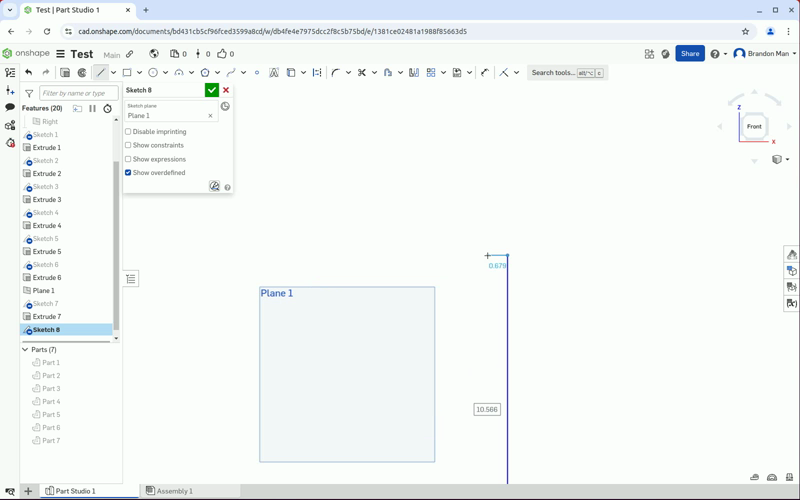
scroll(6)
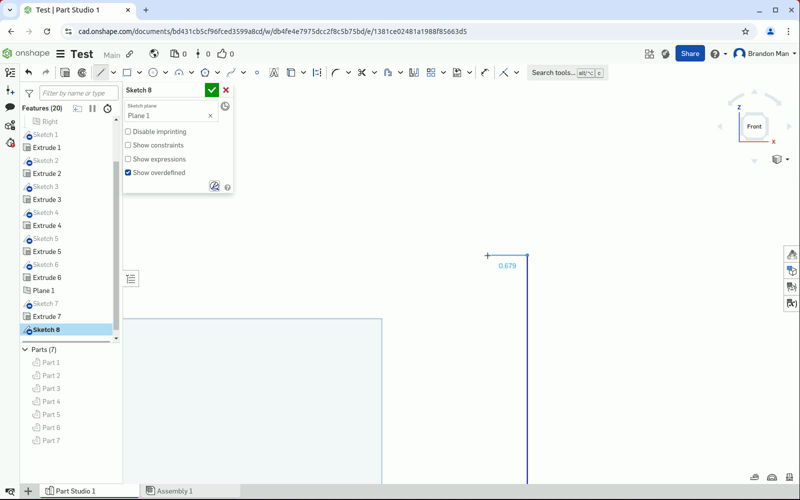
click(487, 255)
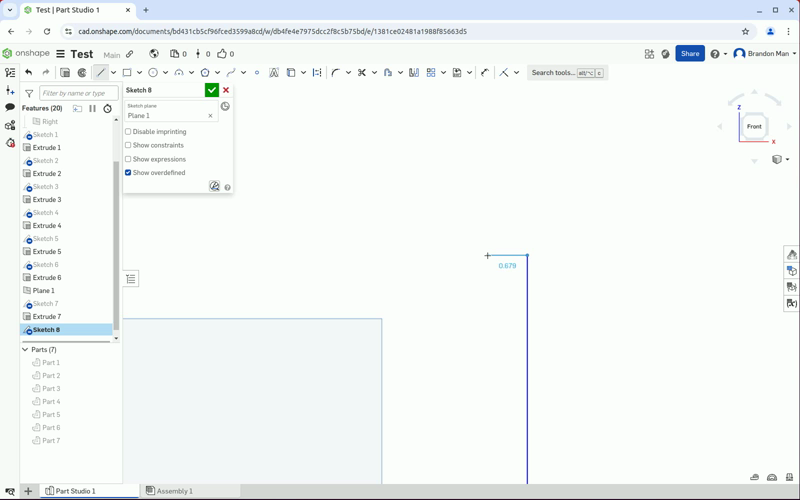
scroll(-6)
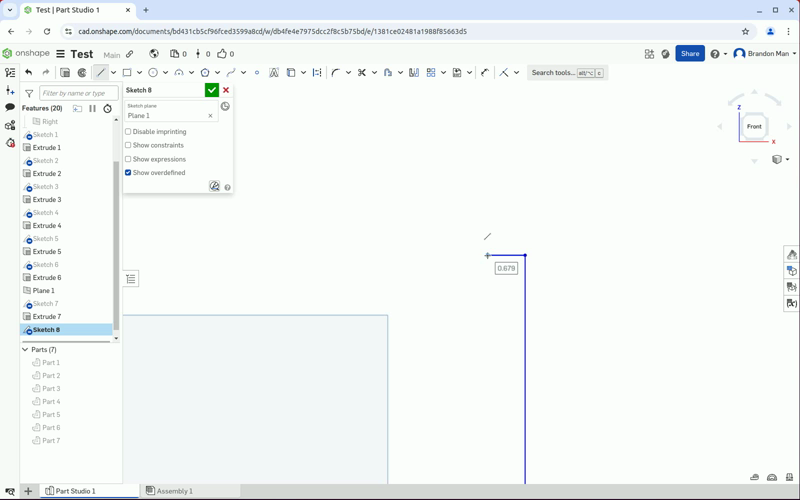
scroll(-6)
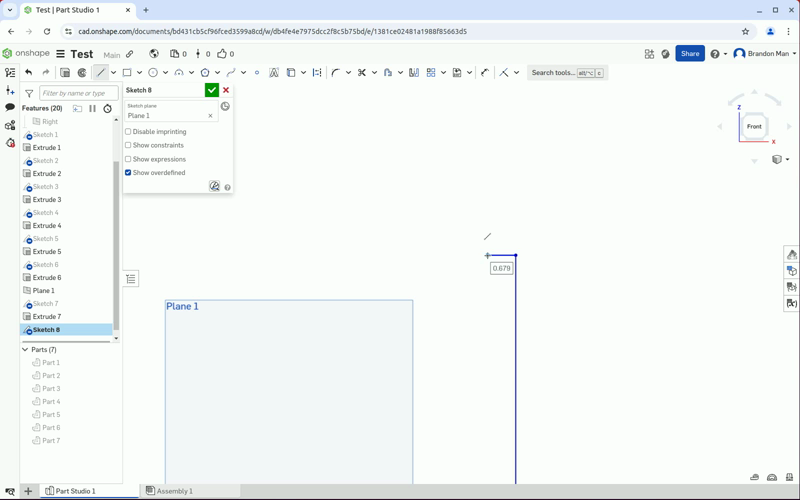
scroll(-6)
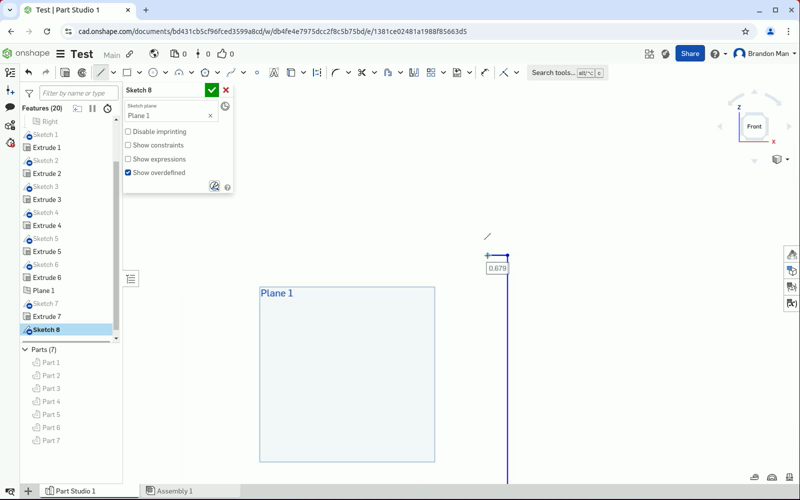
scroll(-6)
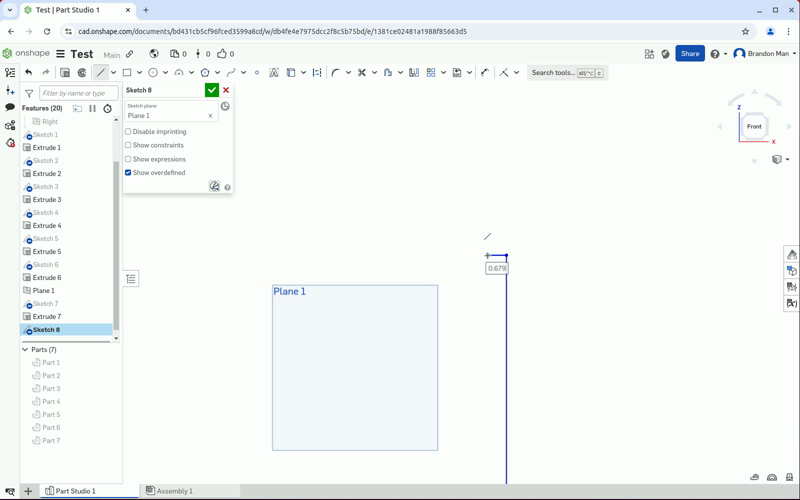
scroll(-6)
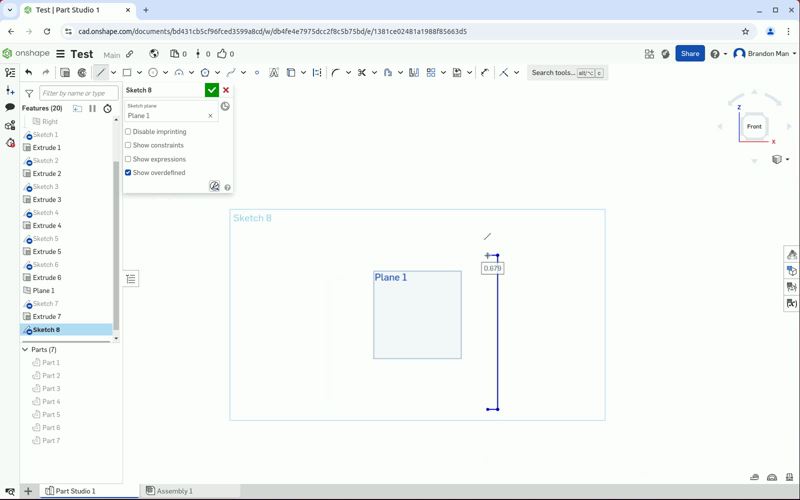
scroll(-6)
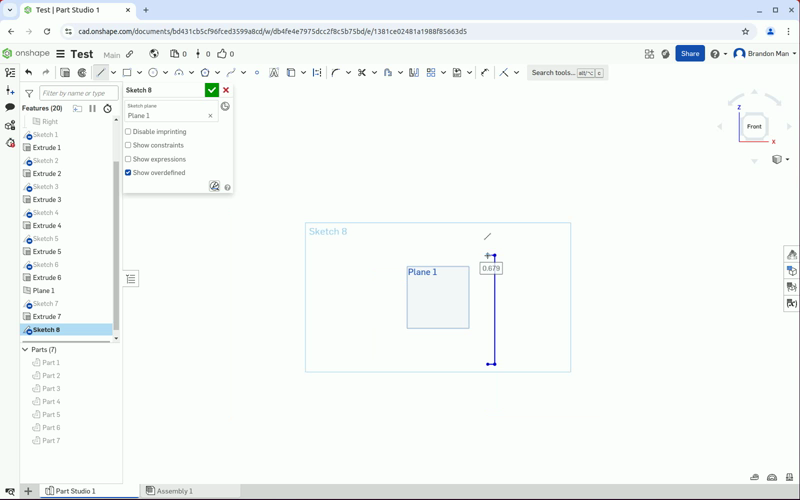
scroll(-6)
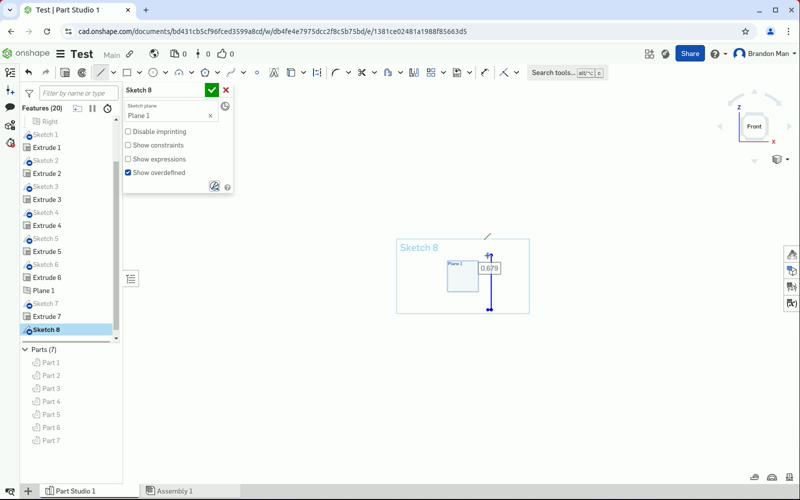
key_up(shift)
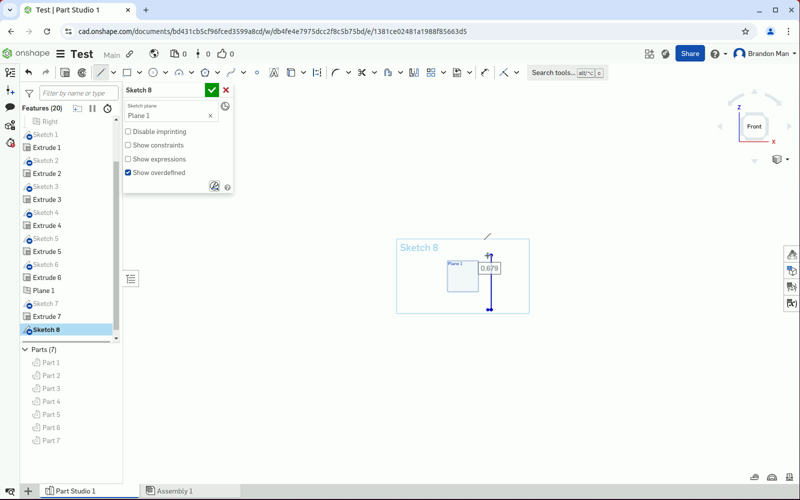
mouse_move(517, 255)
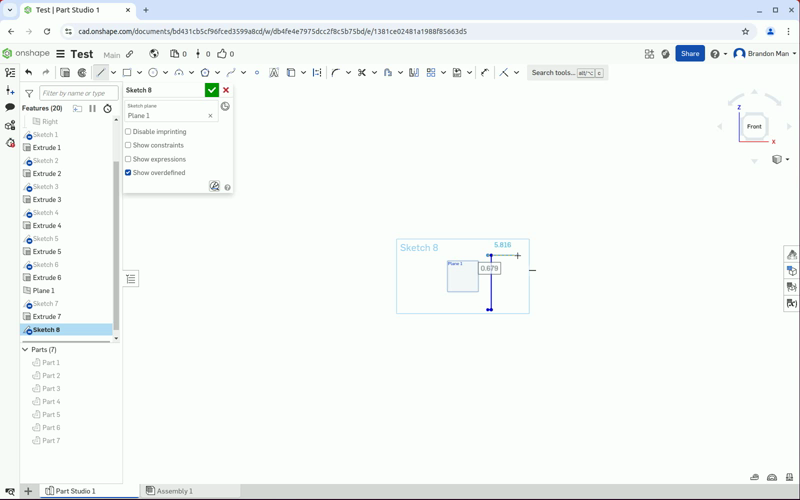
key_down(shift)
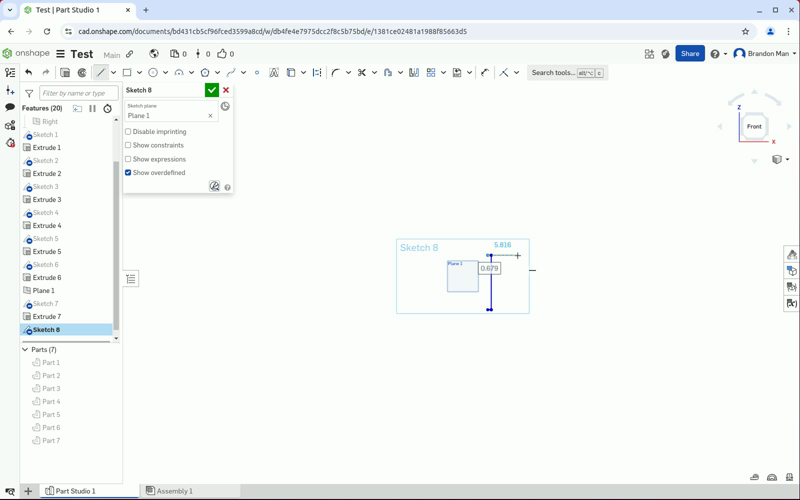
mouse_move(487, 309)
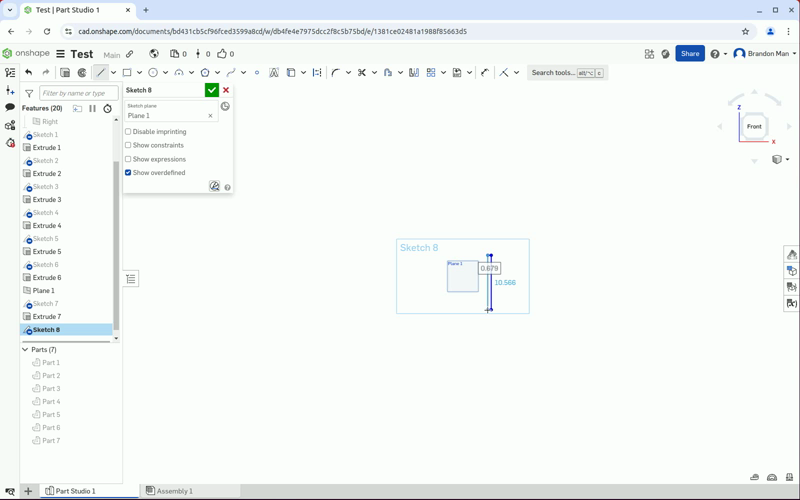
scroll(6)
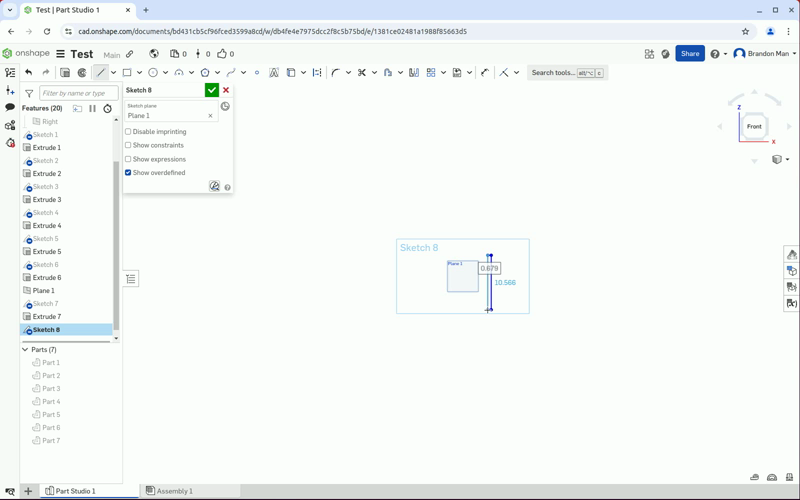
scroll(6)
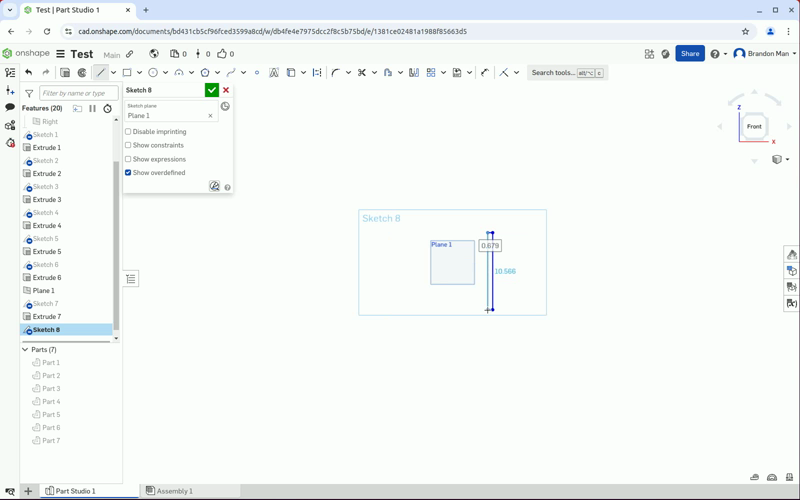
scroll(6)
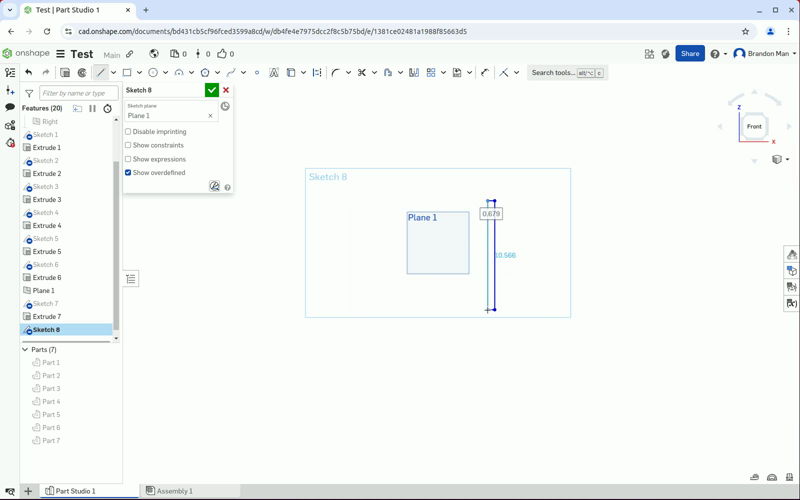
scroll(6)
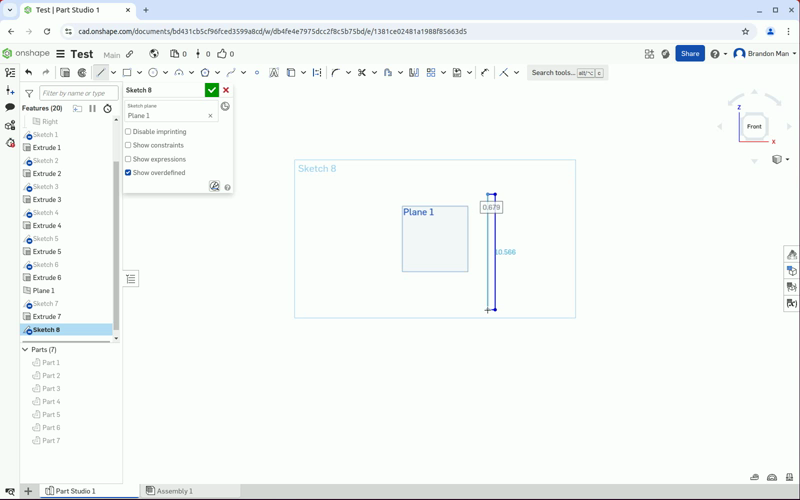
scroll(6)
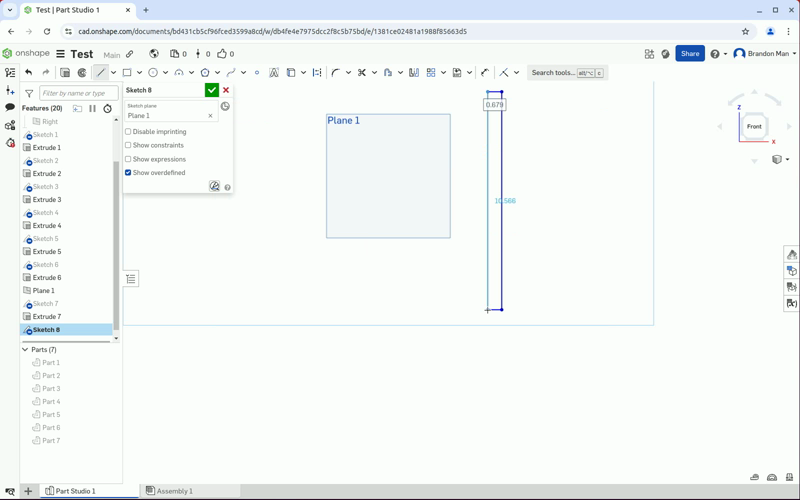
scroll(6)
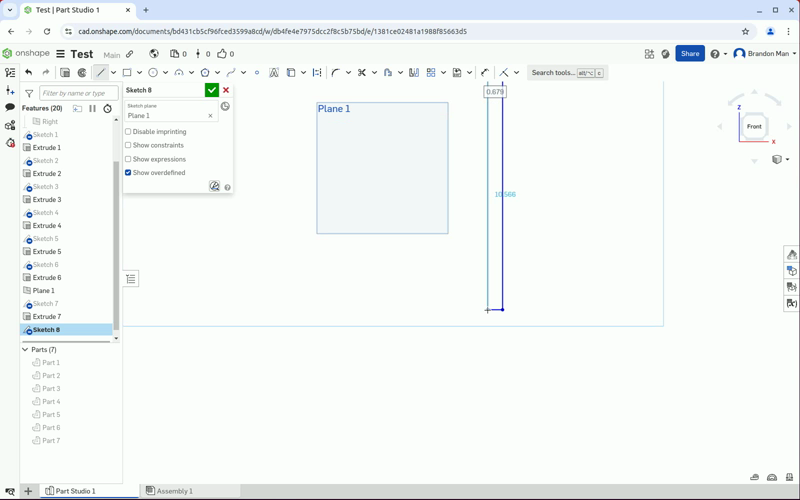
scroll(6)
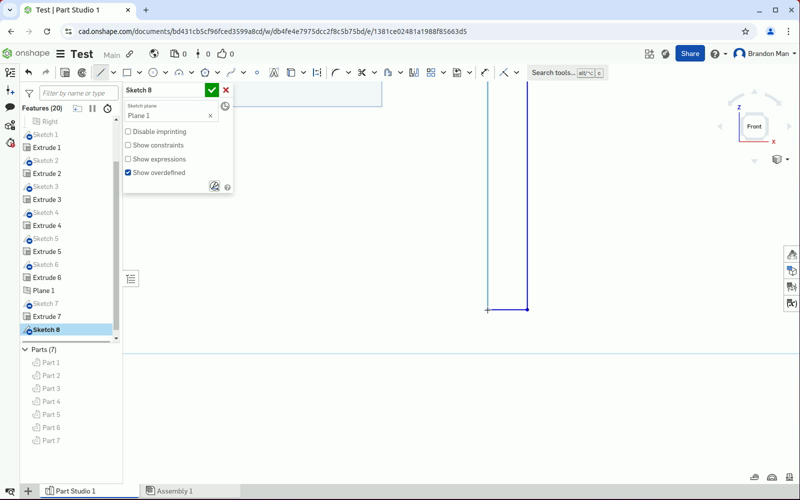
key_up(shift)
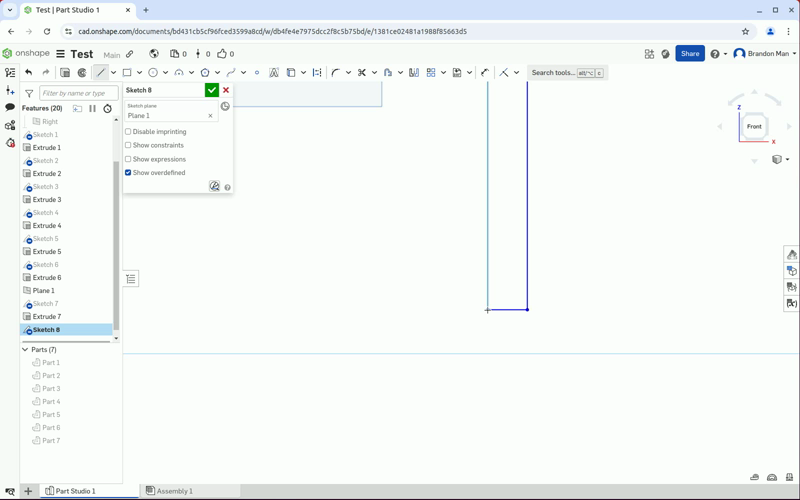
click(487, 309)
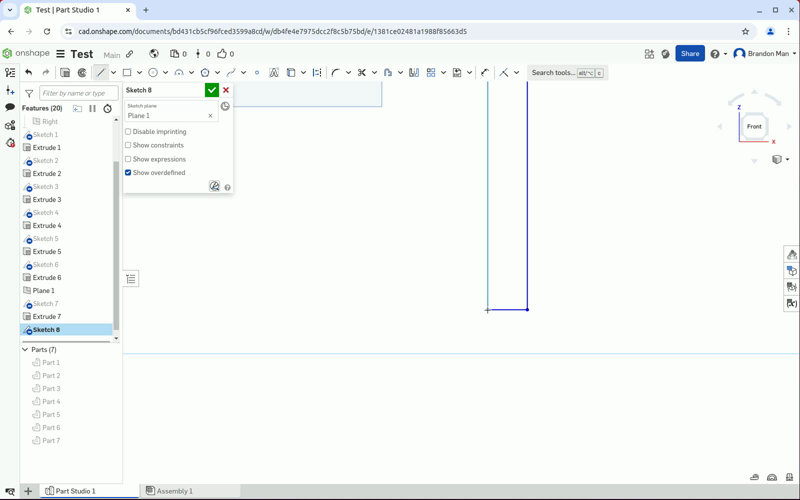
scroll(-6)
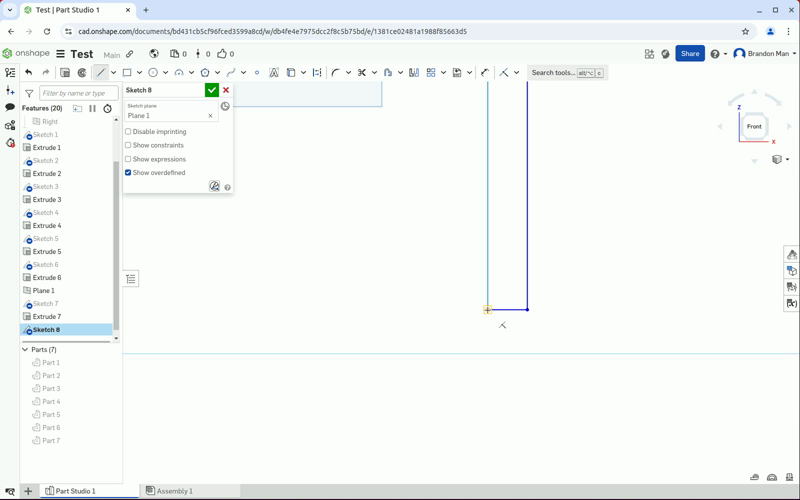
scroll(-6)
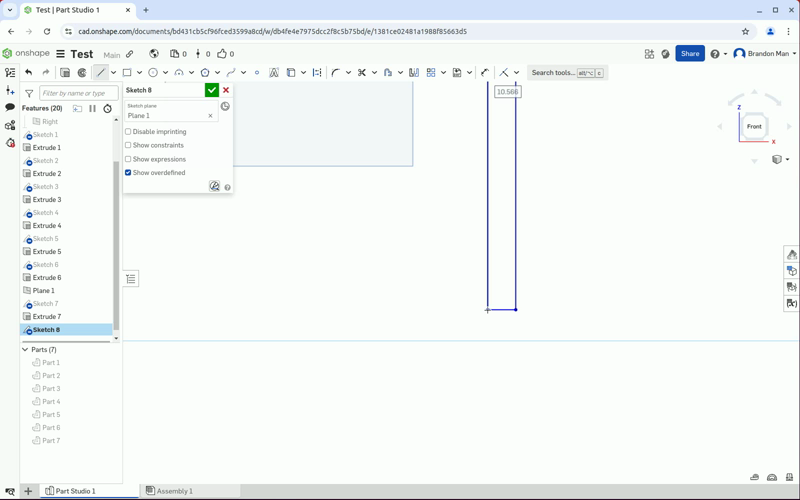
scroll(-6)
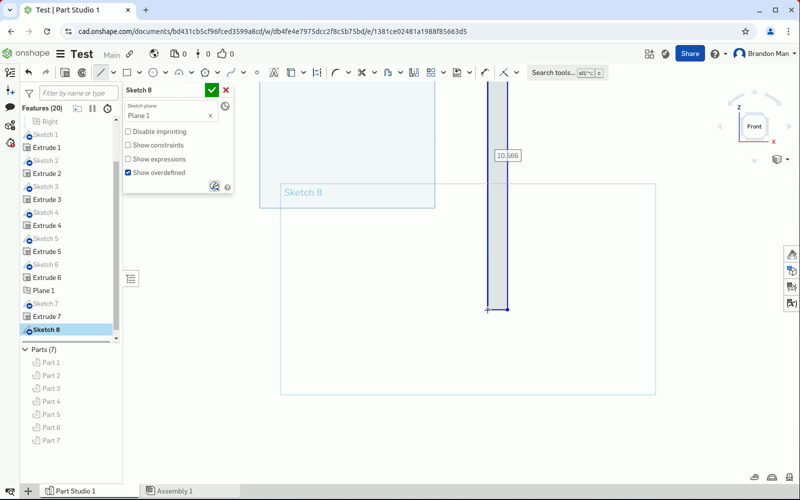
scroll(-6)
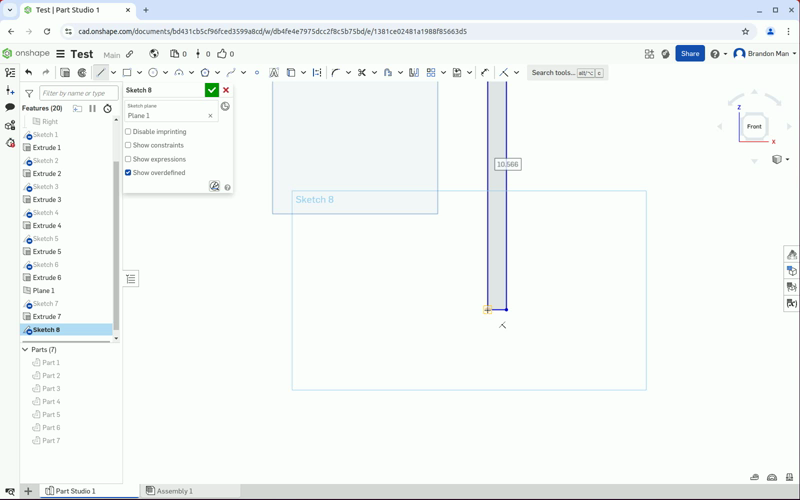
scroll(-6)
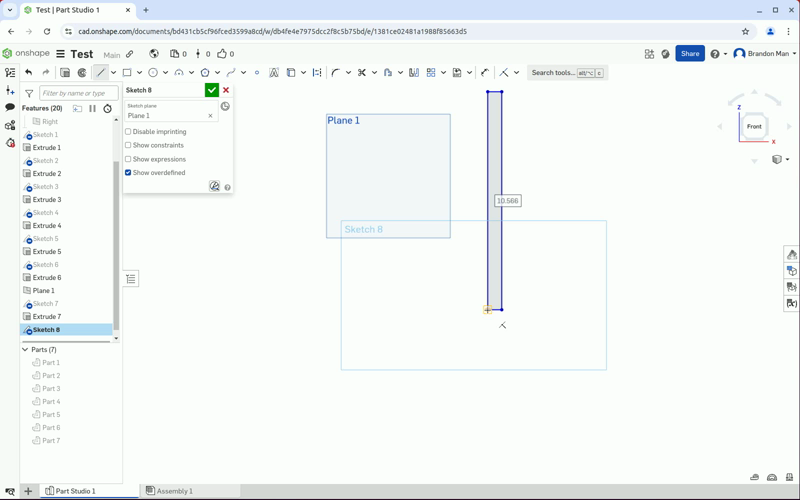
scroll(-6)
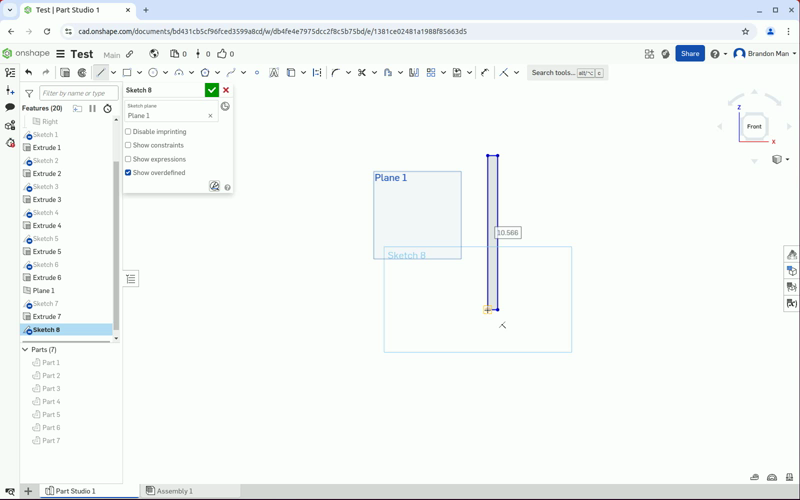
scroll(-6)
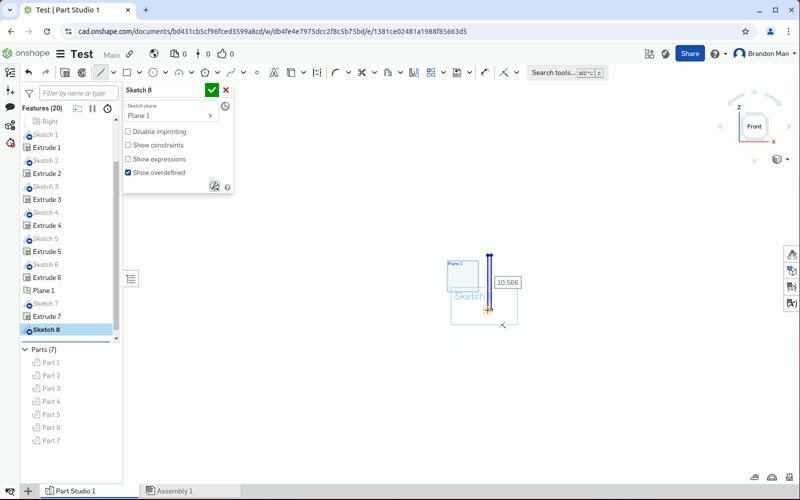
key(esc)
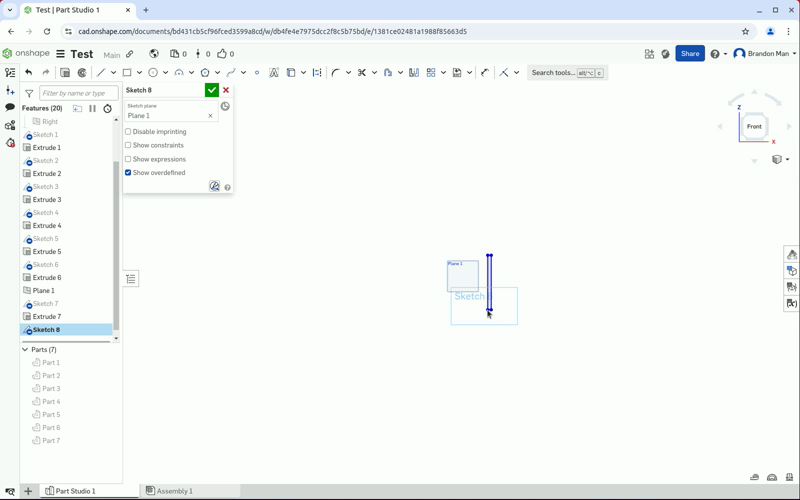
mouse_move(490, 287)
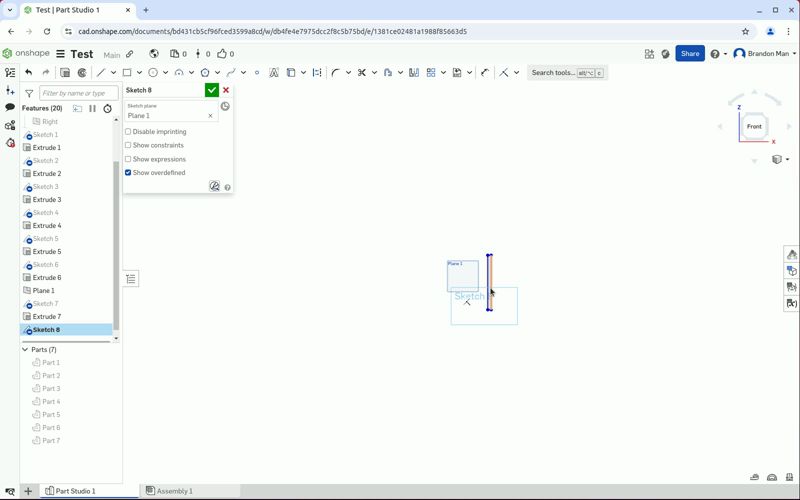
scroll(6)
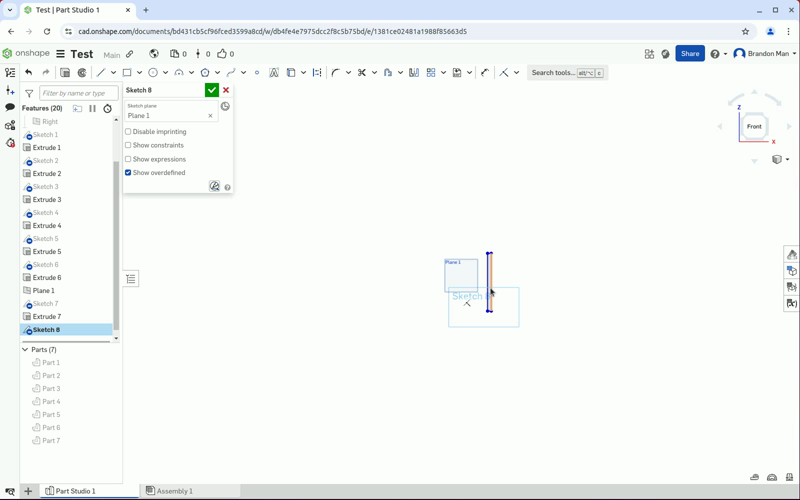
scroll(6)
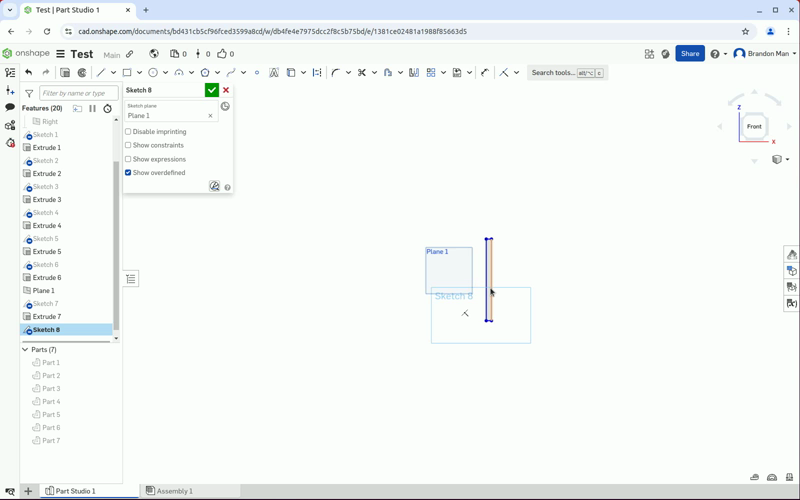
scroll(6)
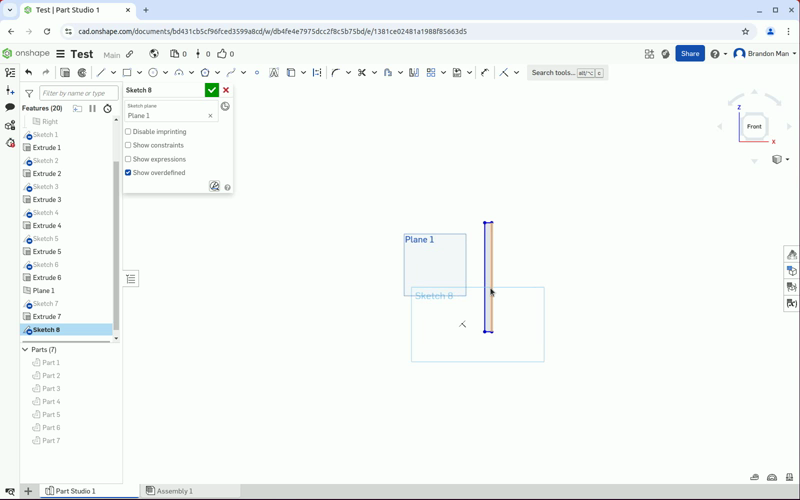
scroll(6)
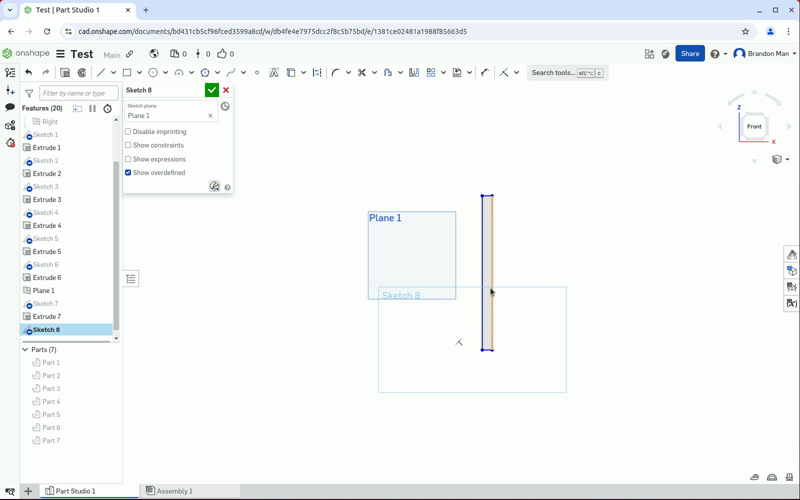
scroll(6)
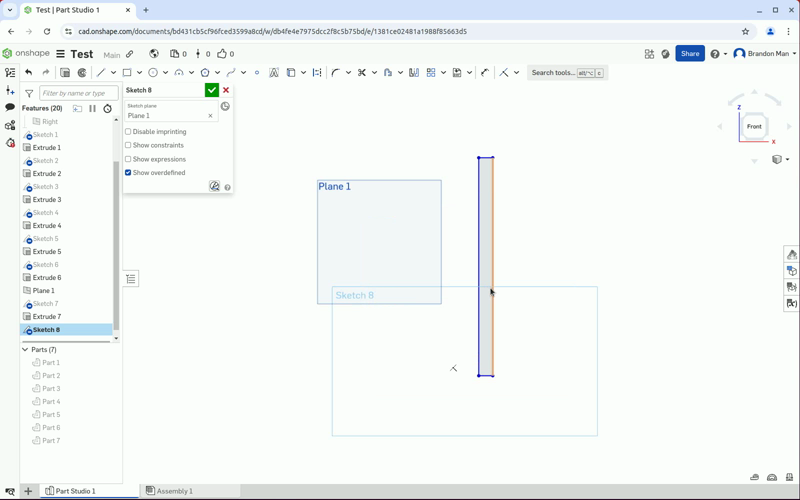
scroll(6)
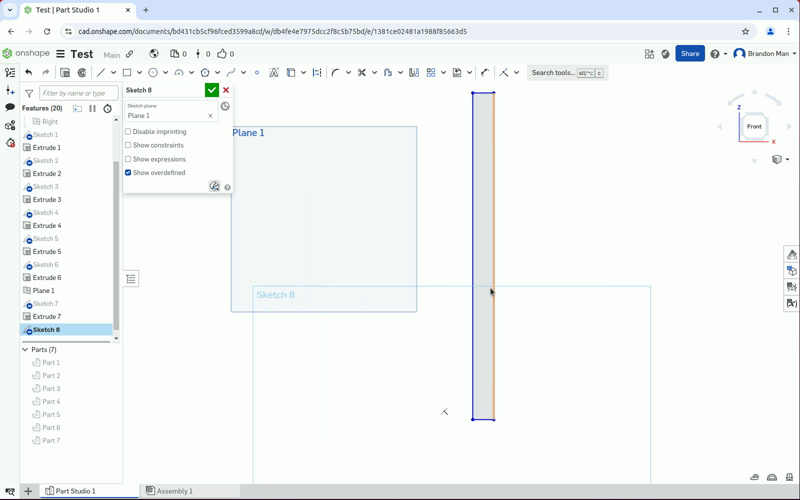
scroll(6)
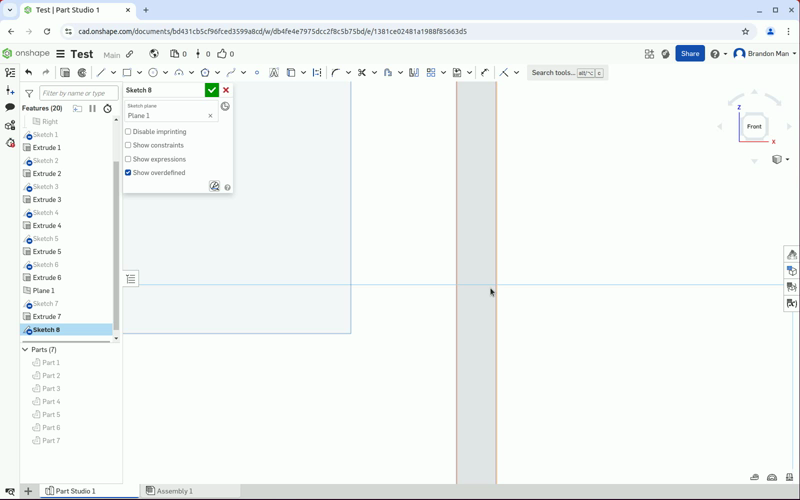
click(490, 287)
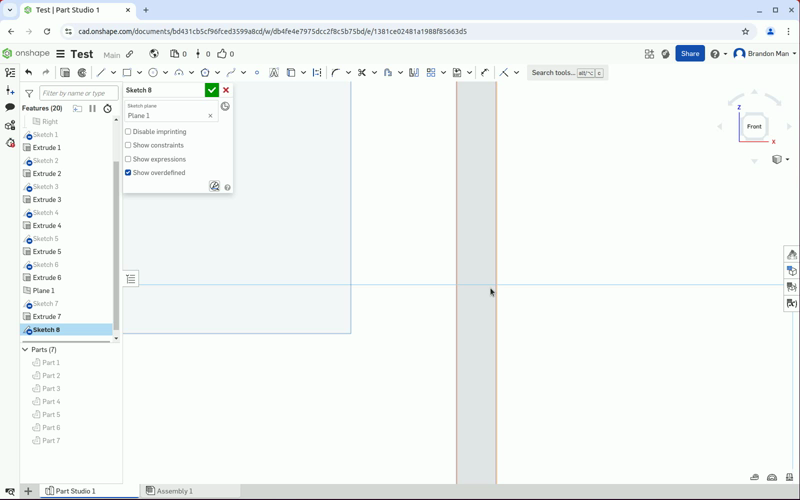
scroll(-6)
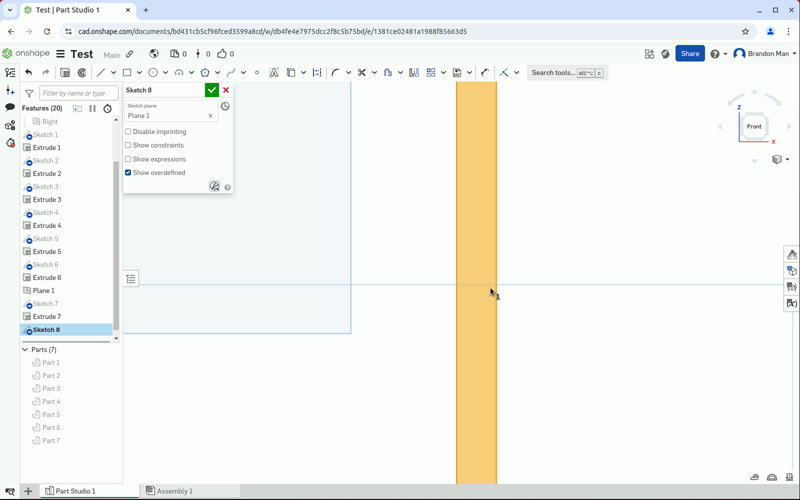
scroll(-6)
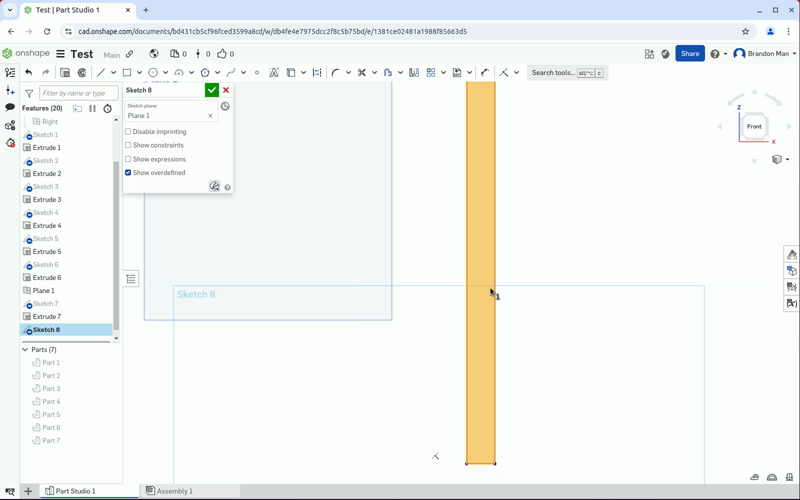
scroll(-6)
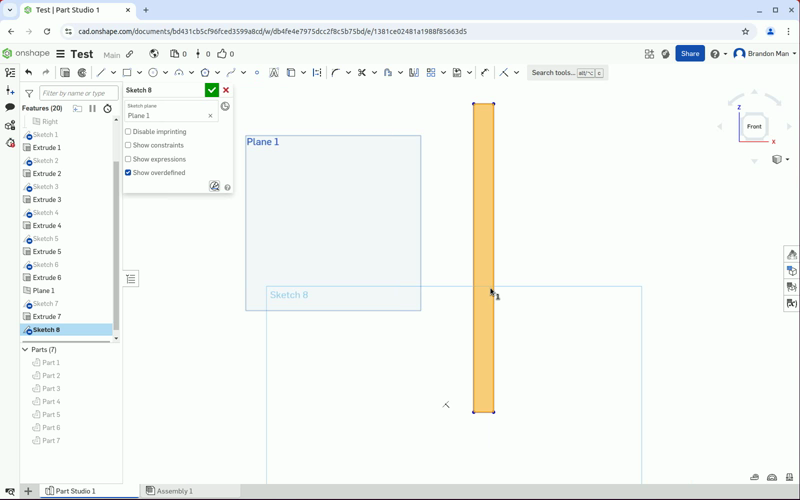
scroll(-6)
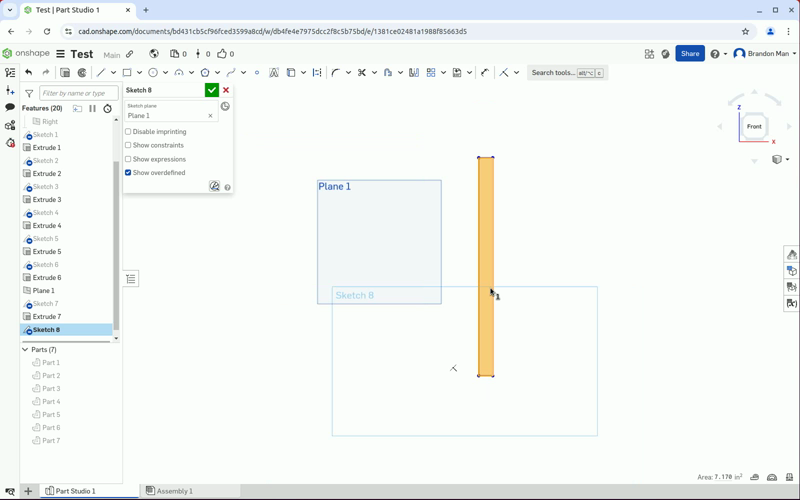
scroll(-6)
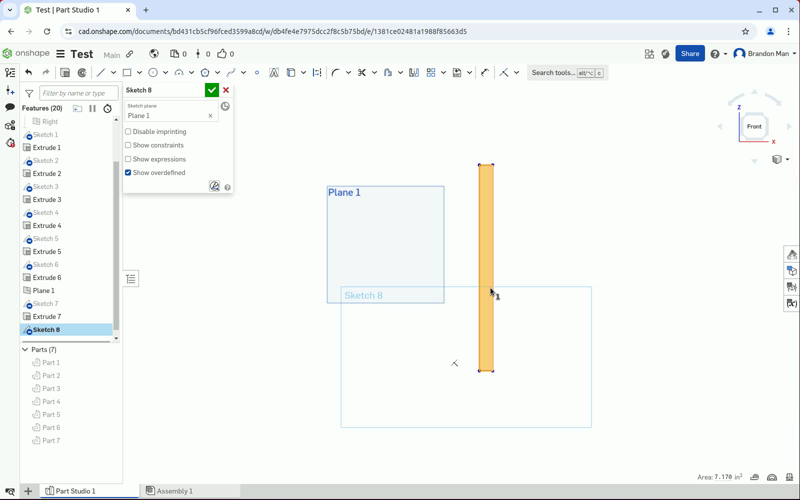
scroll(-6)
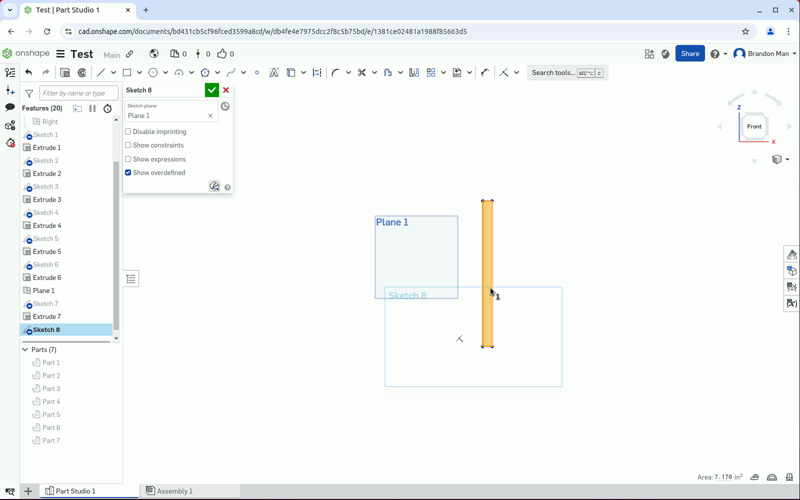
scroll(-6)
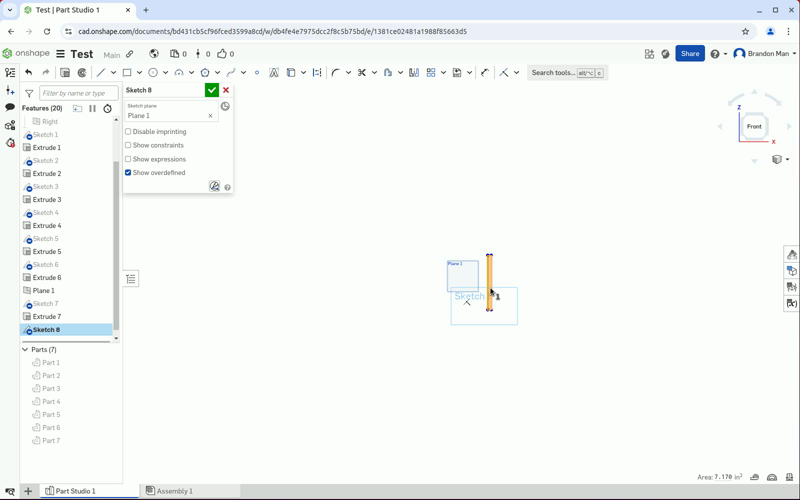
mouse_move(73, 352)
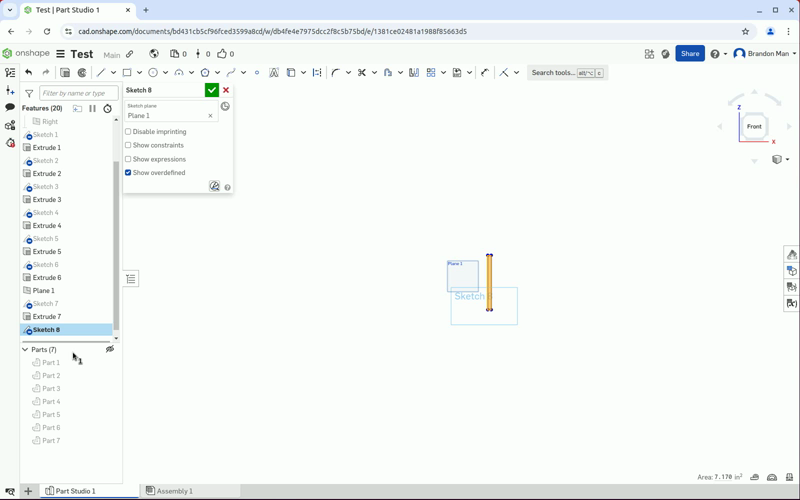
key(shift+y)
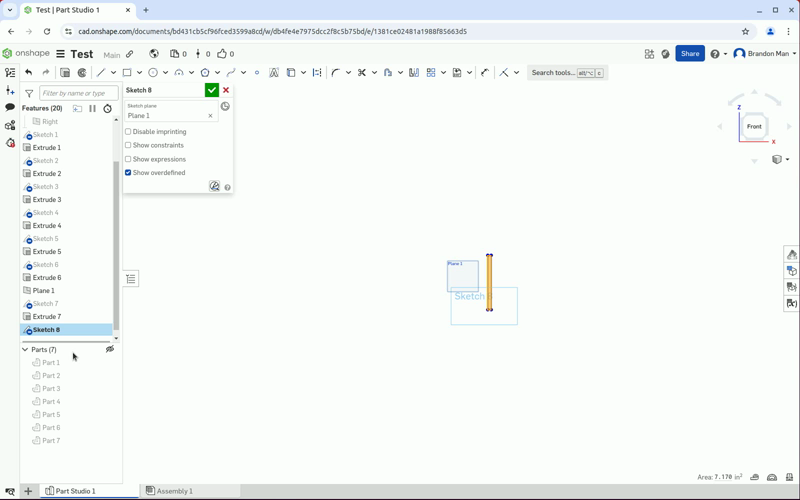
key(shift+e)
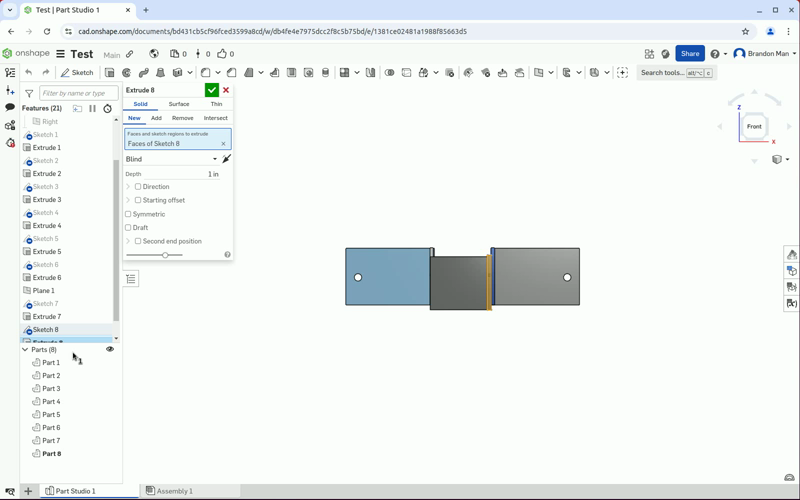
mouse_move(143, 106)
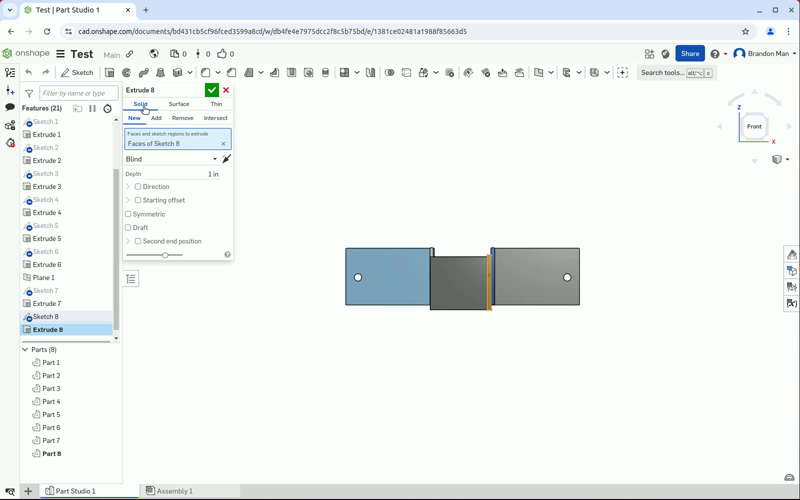
click(143, 106)
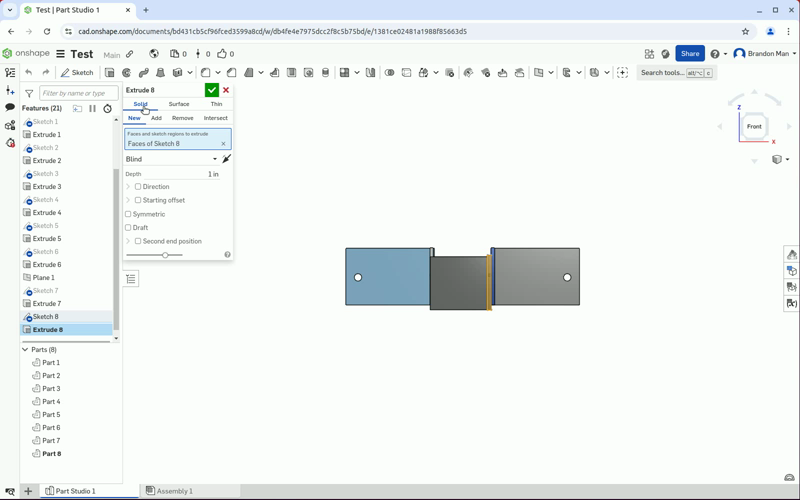
mouse_move(137, 120)
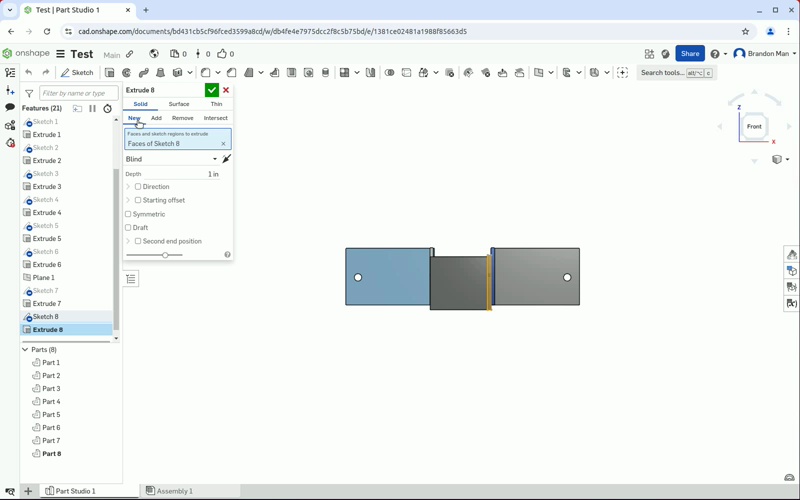
click(137, 120)
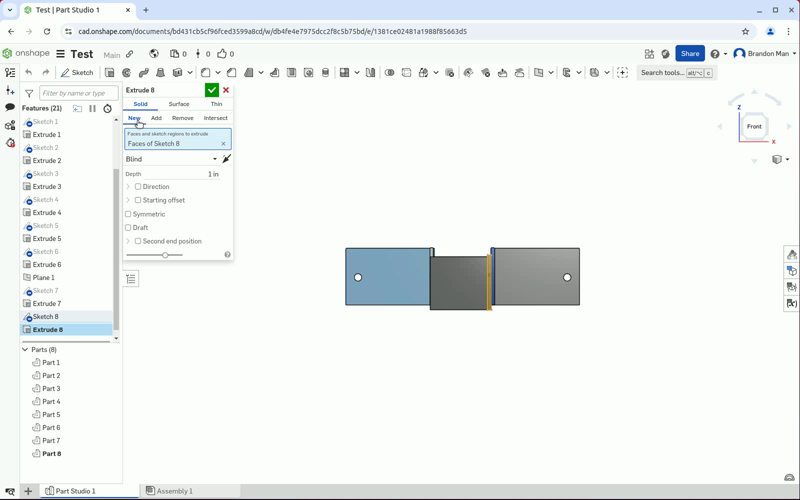
key(tab, 4)
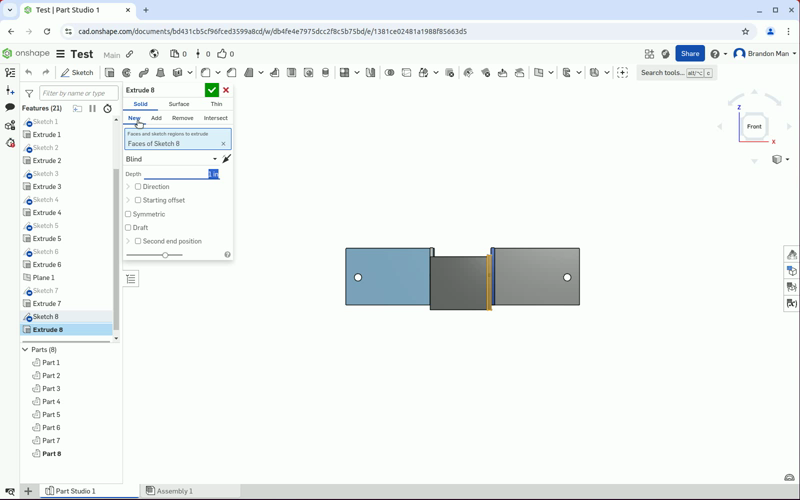
text(0.963)
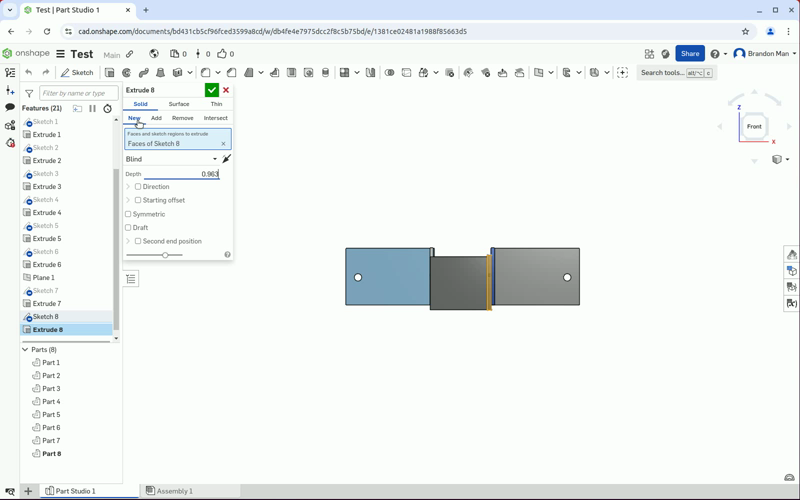
key(enter)
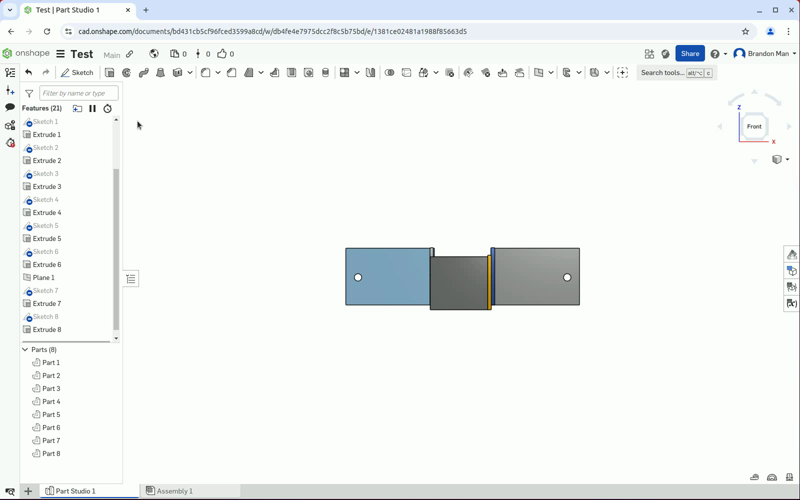
key(shift+h)
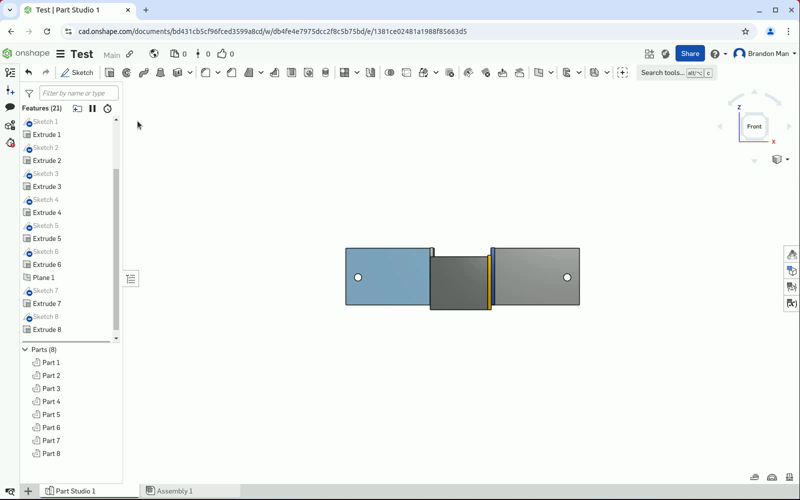
key(shift+h)
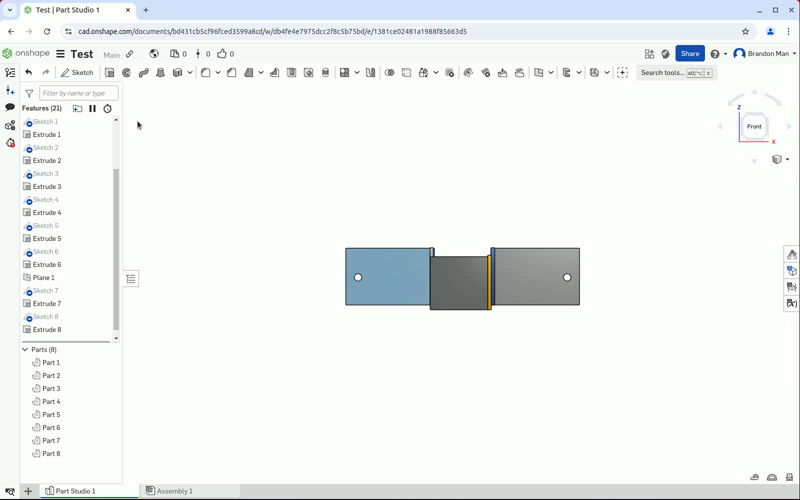
mouse_move(69, 124)
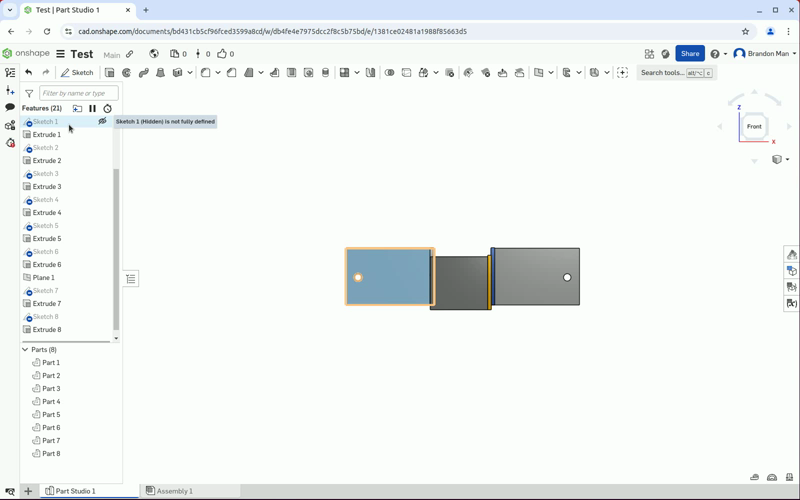
click(69, 124)
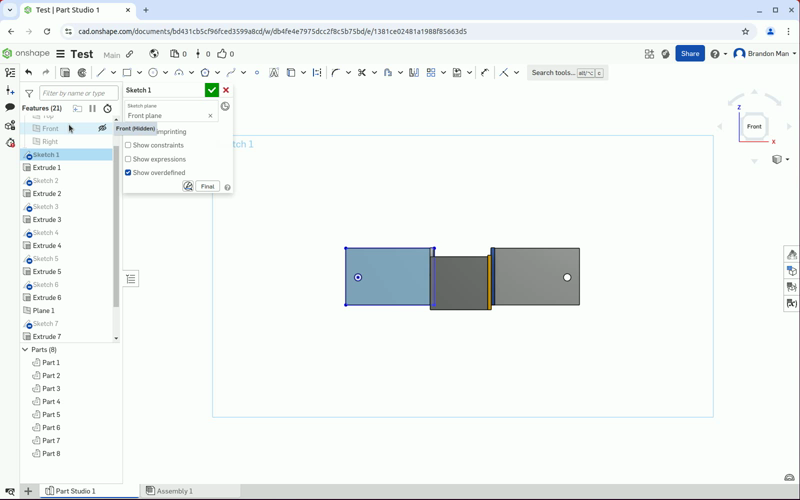
mouse_move(229, 92)
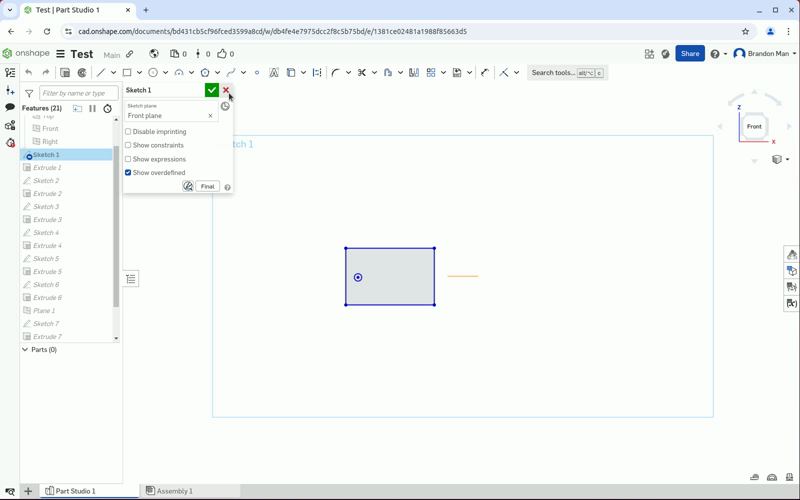
click(229, 92)
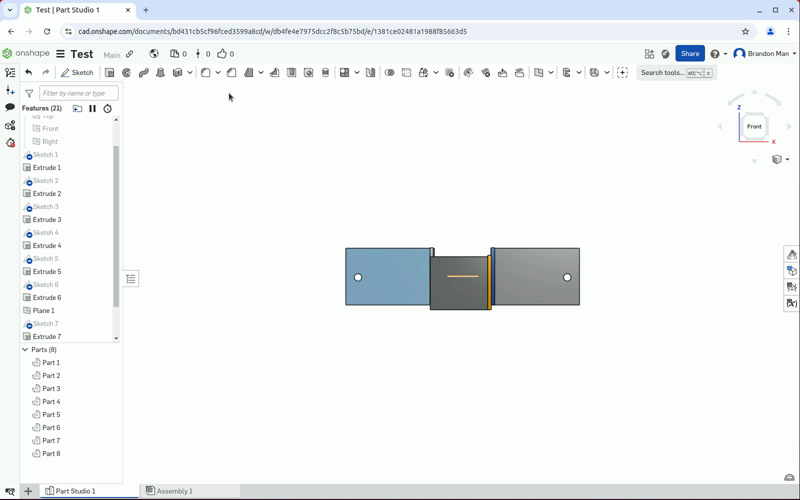
mouse_move(541, 75)
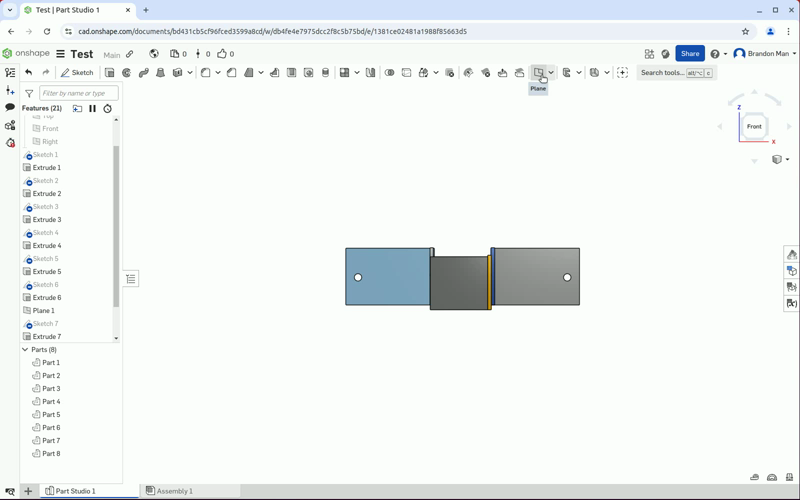
click(541, 75)
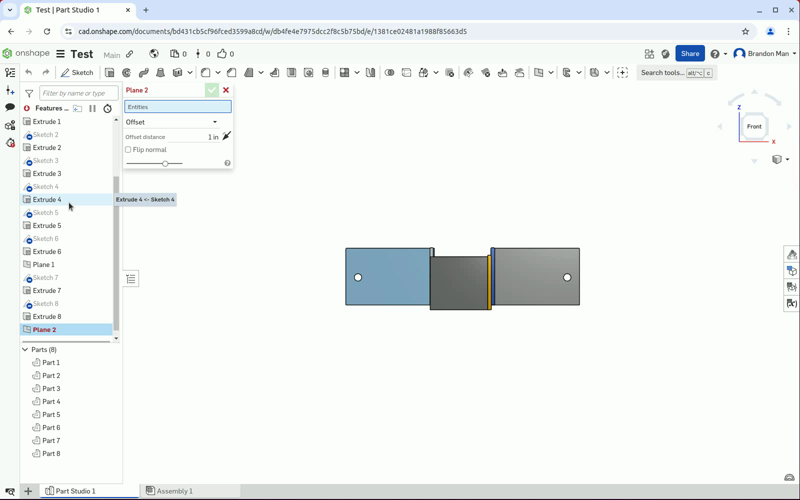
scroll(3)
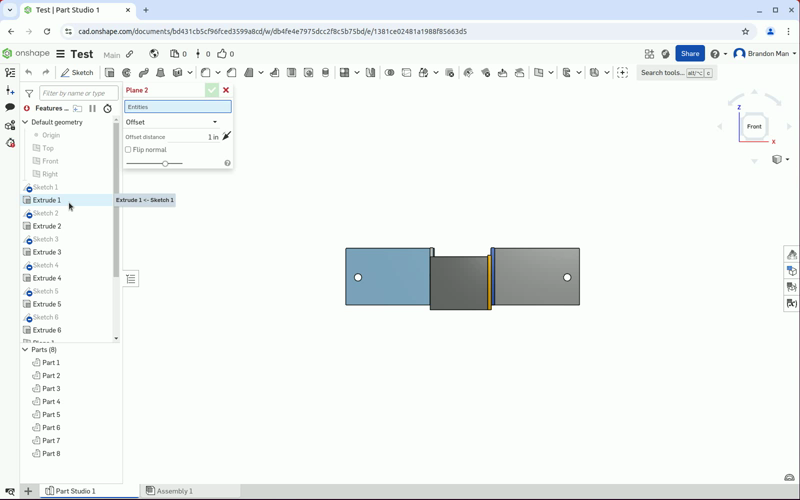
mouse_move(69, 163)
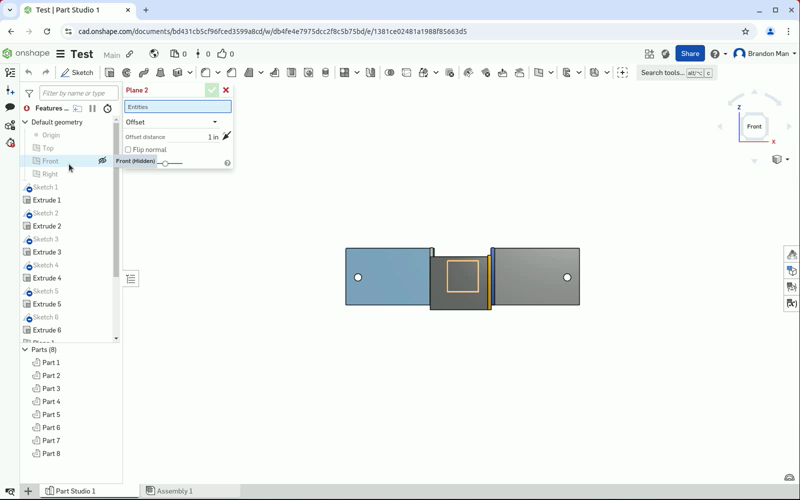
click(69, 163)
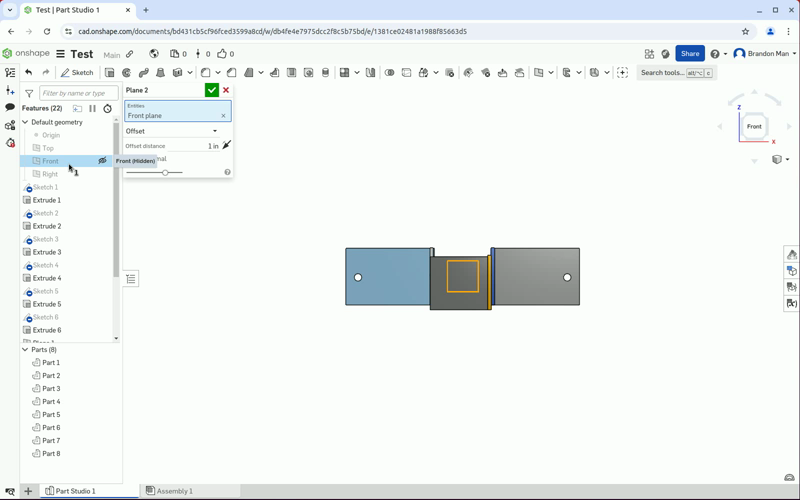
key(tab, 2)
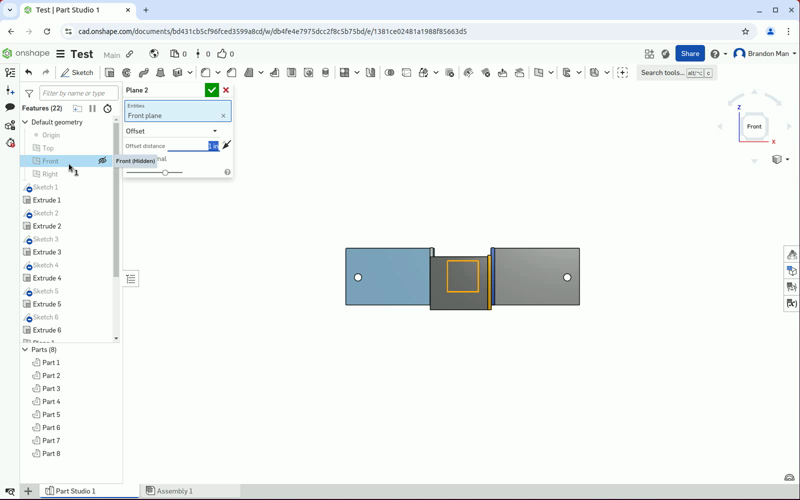
text(23.108)
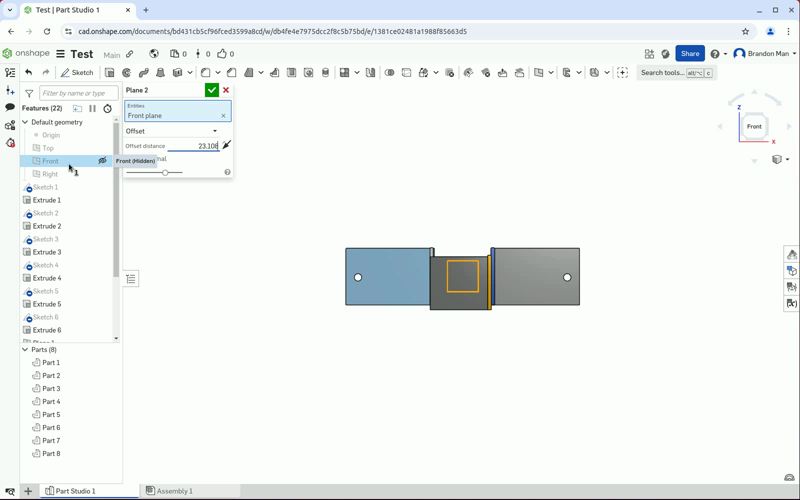
key(enter, 2)
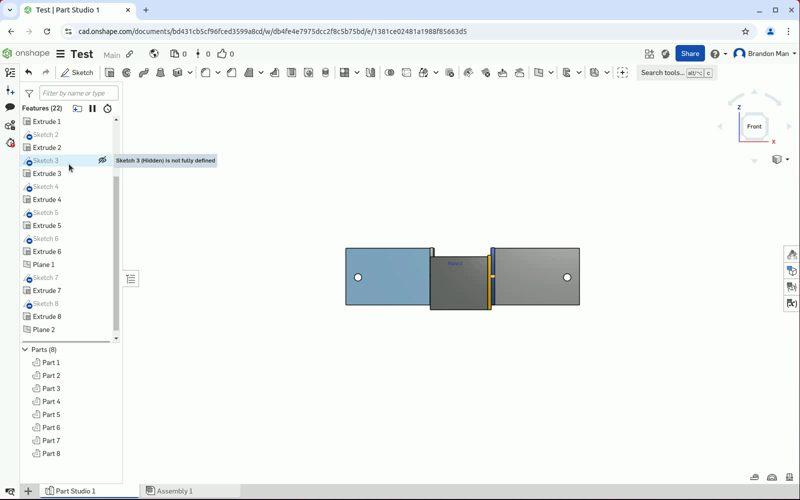
key(shift+s)
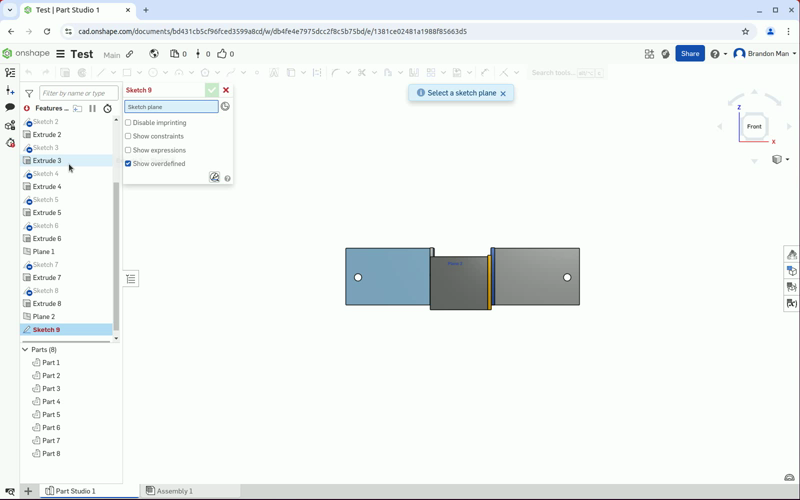
mouse_move(69, 319)
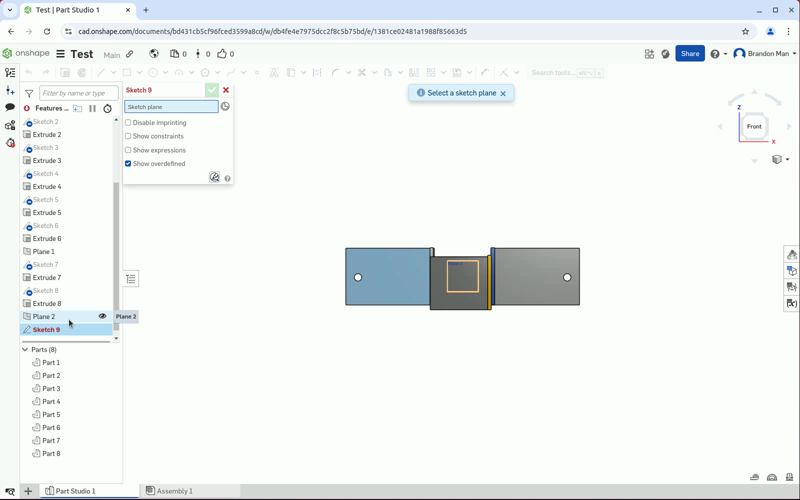
click(69, 319)
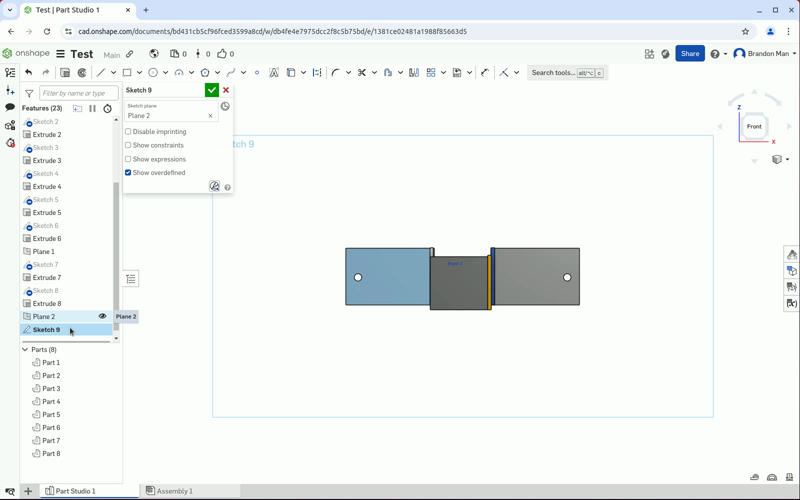
mouse_move(73, 352)
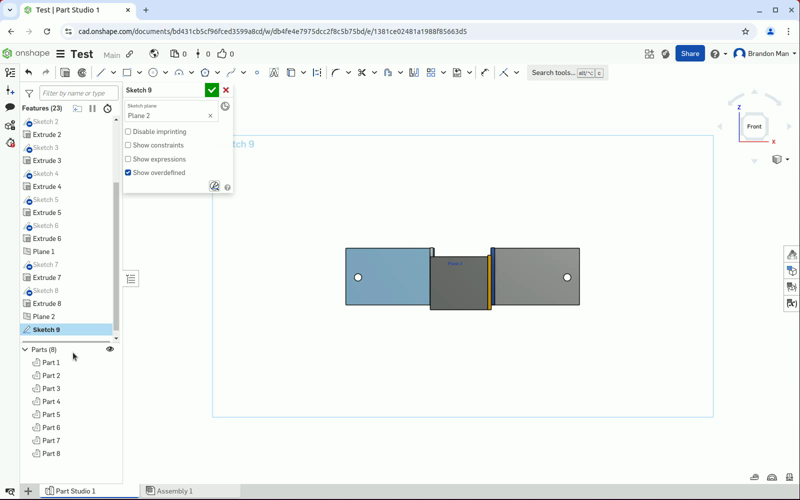
key(y)
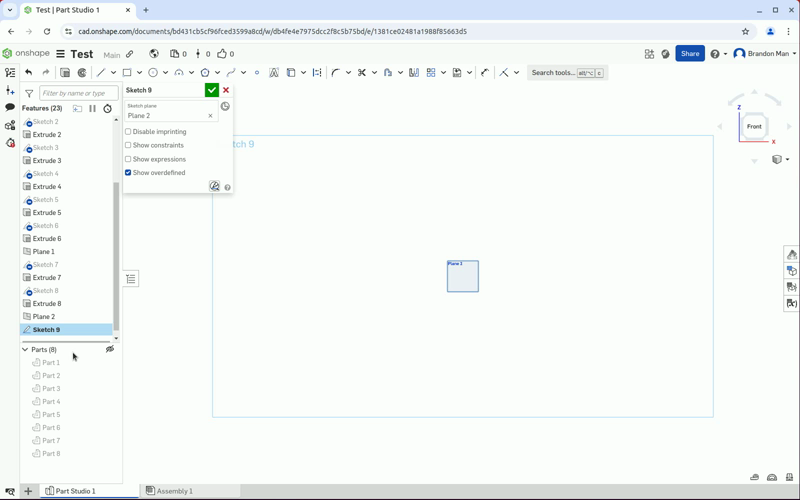
key(c)
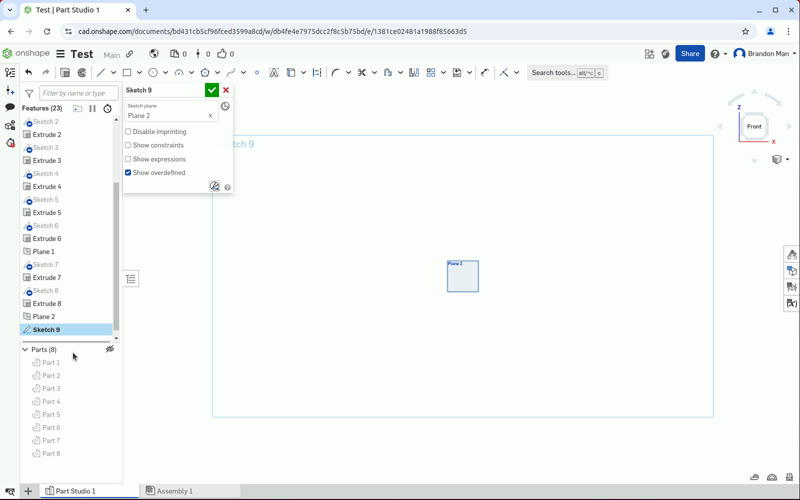
key_down(shift)
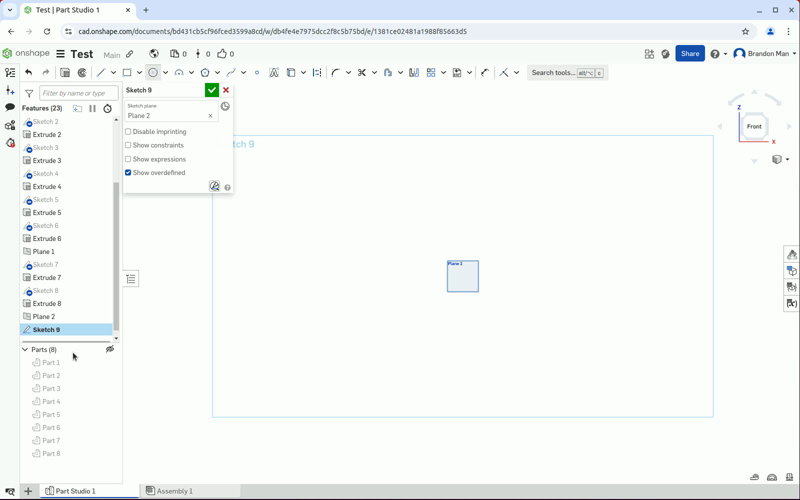
mouse_move(461, 282)
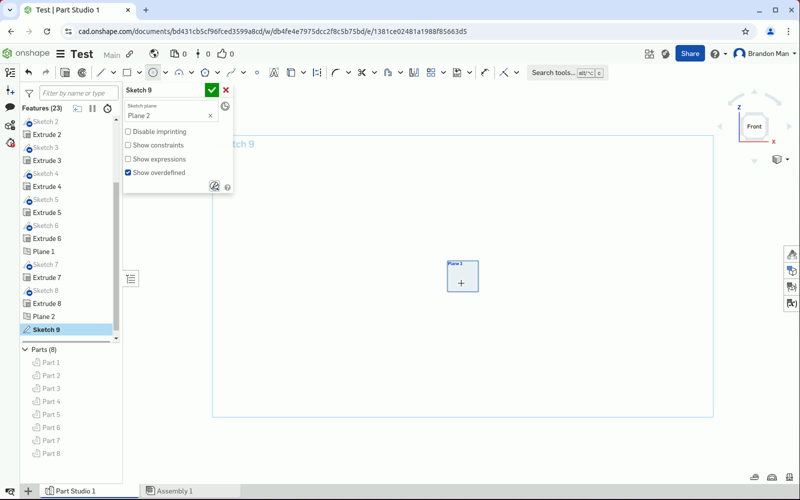
click(461, 282)
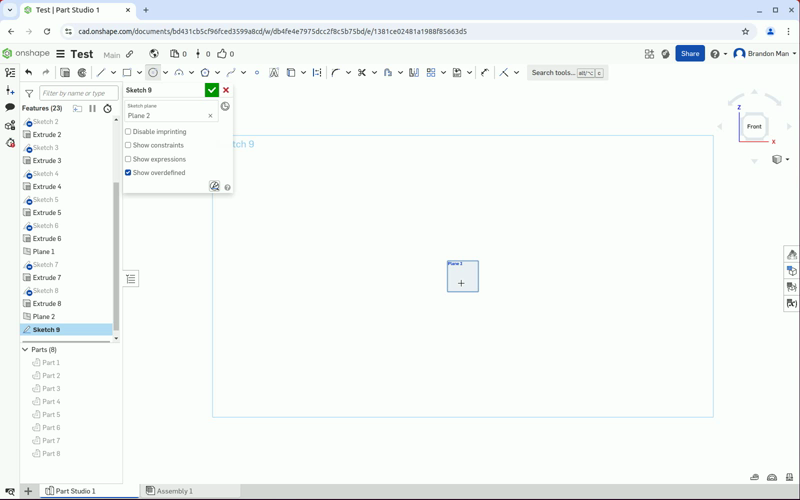
key_up(shift)
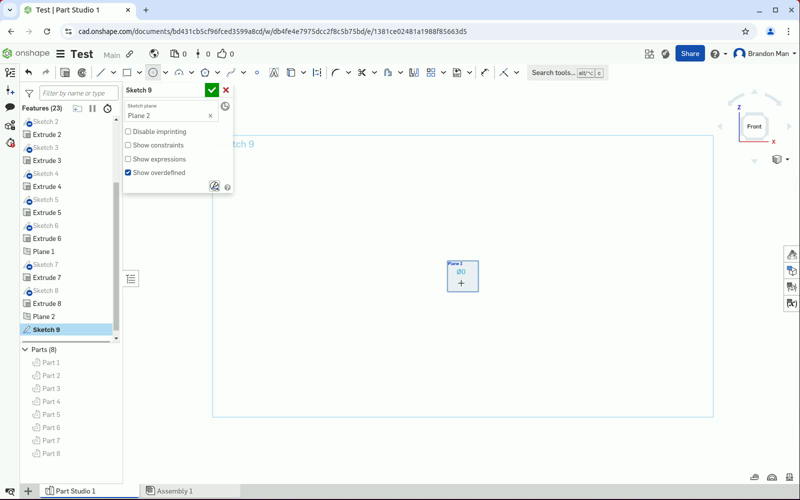
mouse_move(485, 282)
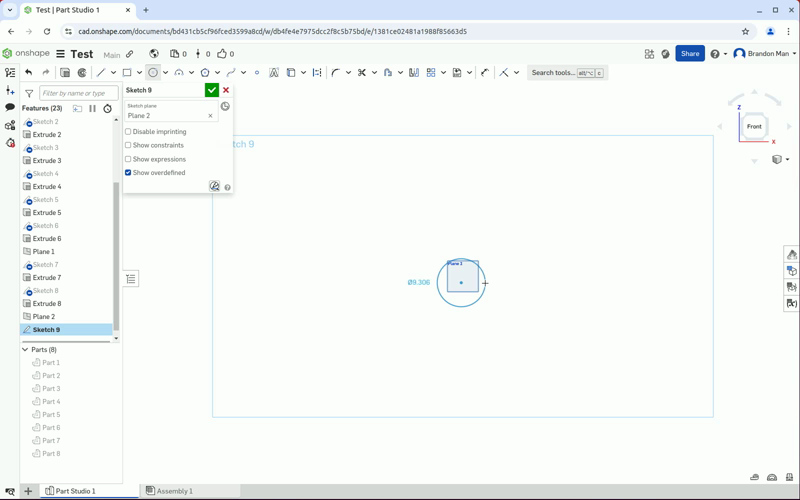
click(485, 282)
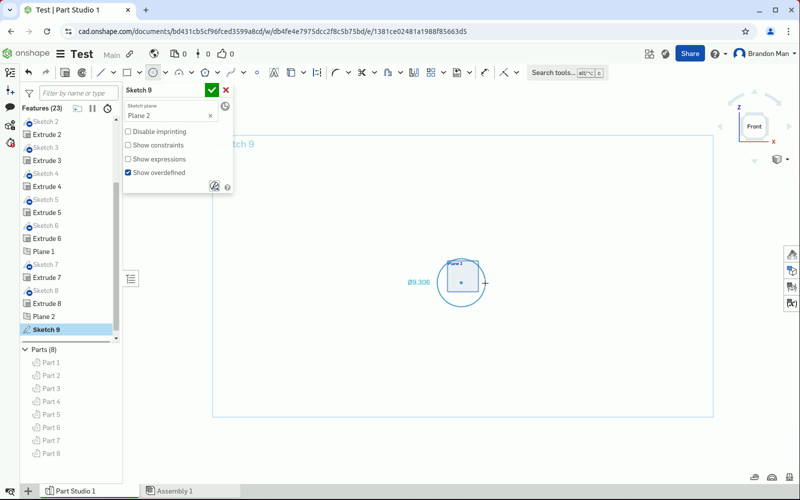
key(esc)
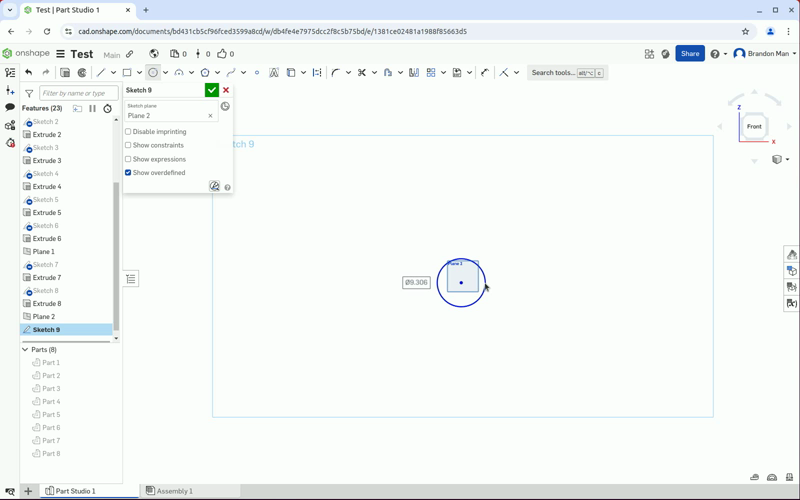
key(c)
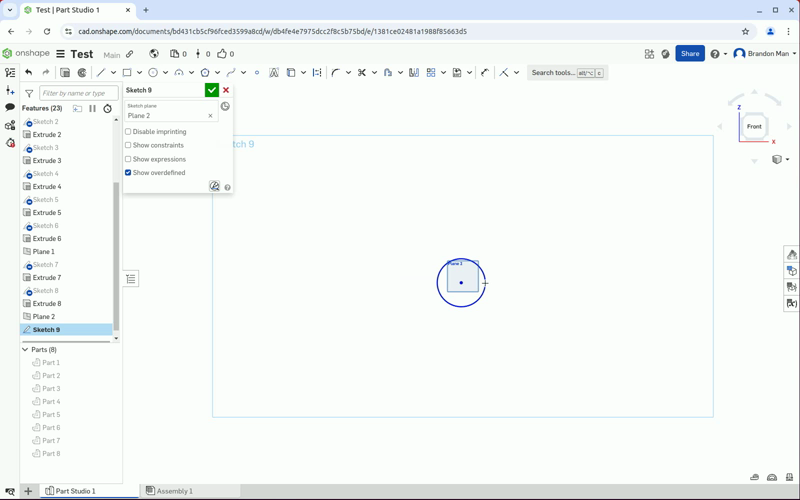
key_down(shift)
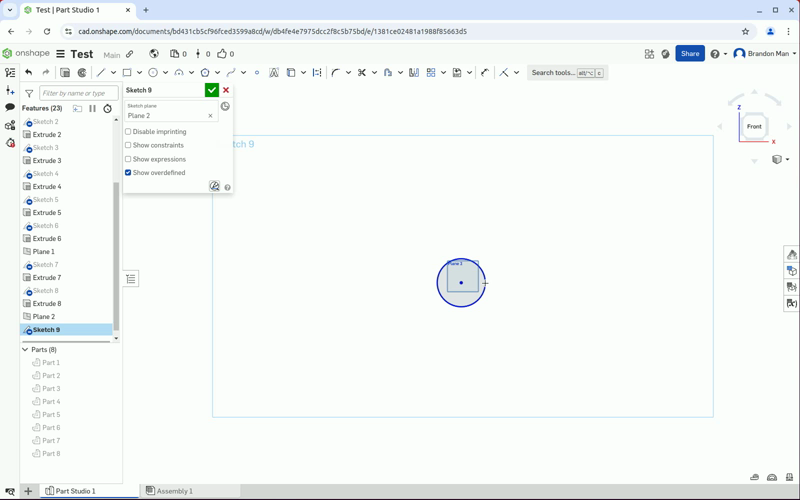
mouse_move(461, 282)
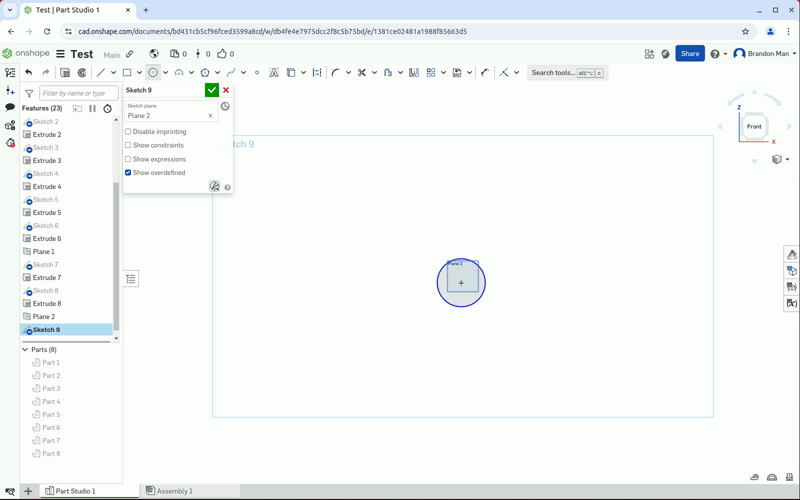
click(461, 282)
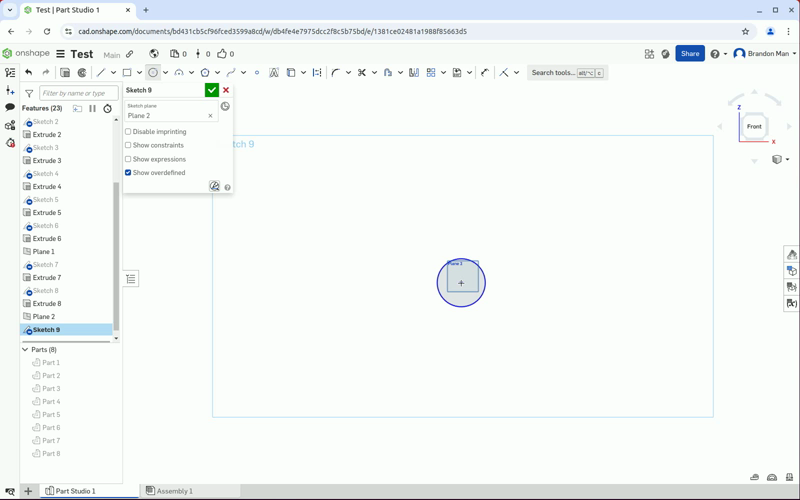
key_up(shift)
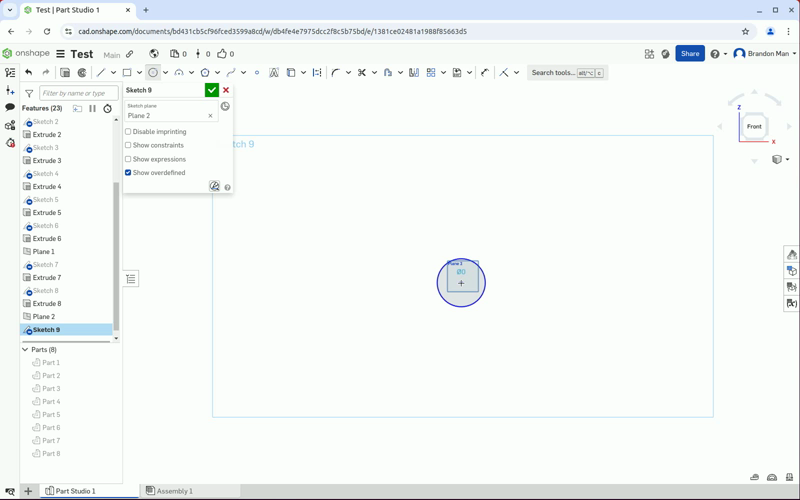
mouse_move(479, 282)
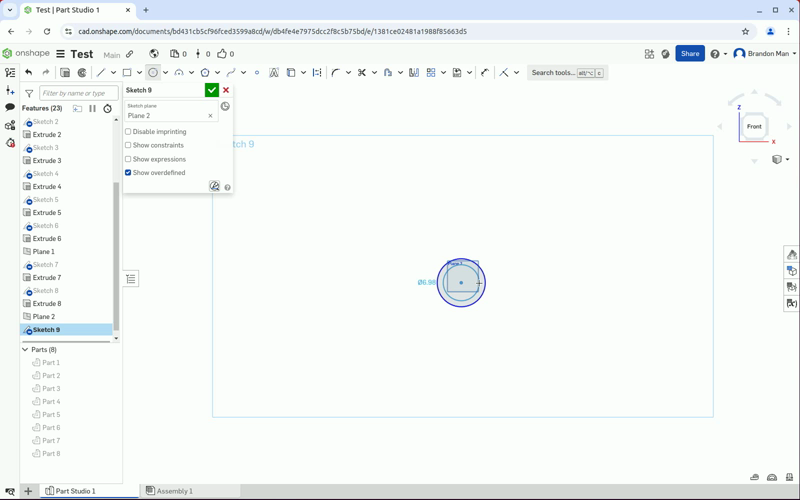
click(479, 282)
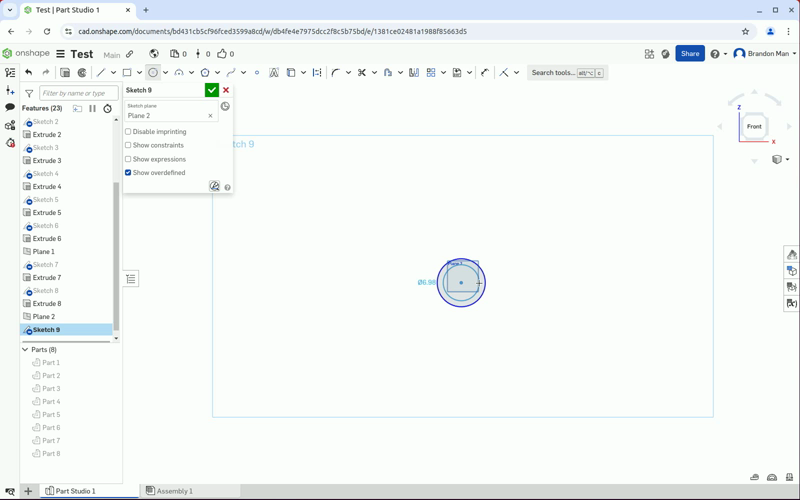
key(esc)
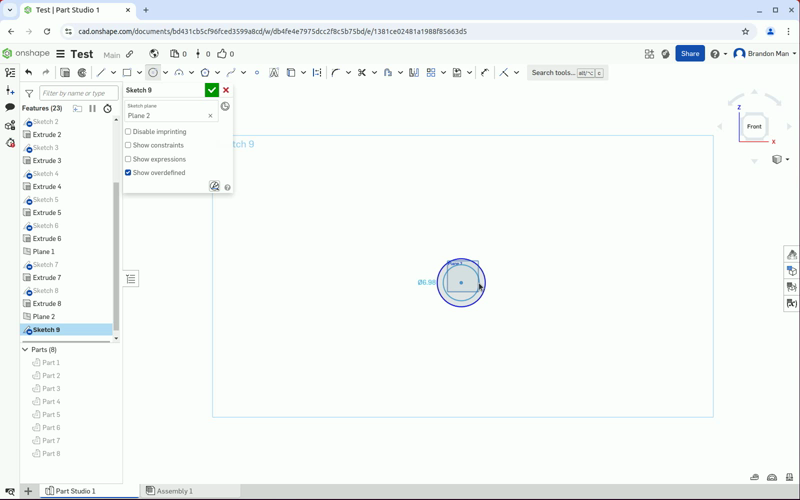
mouse_move(458, 304)
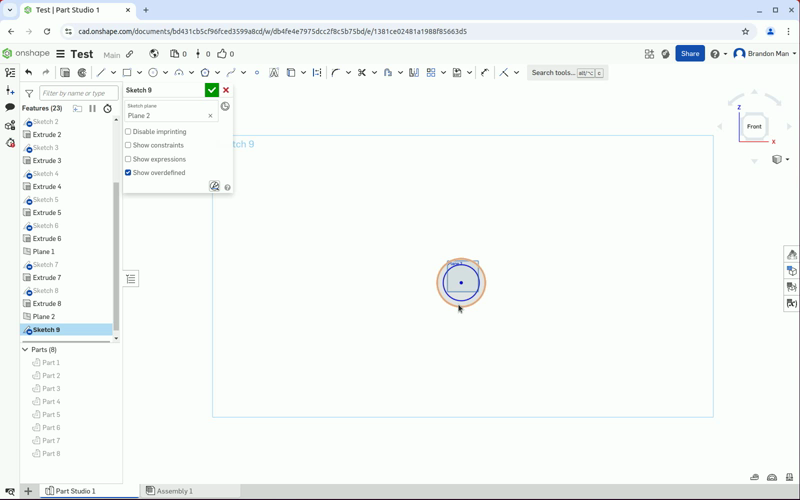
scroll(6)
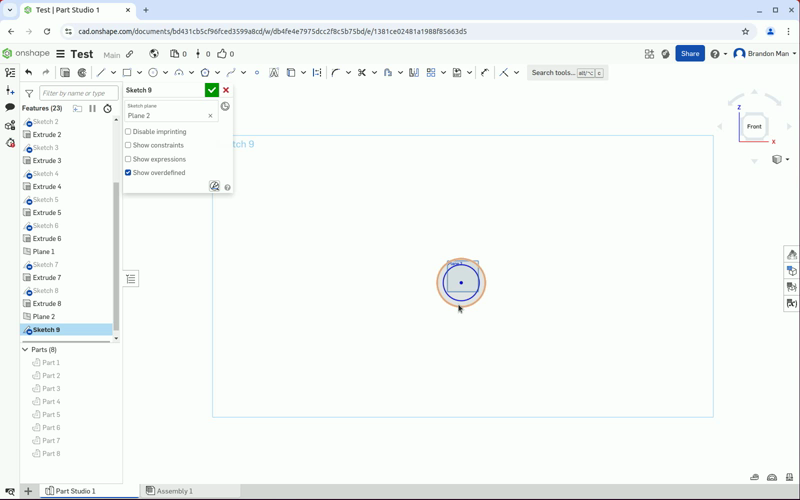
scroll(6)
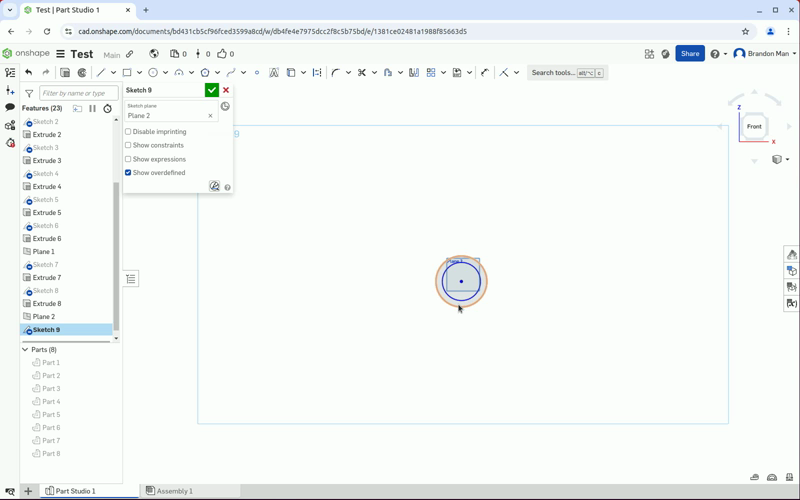
scroll(6)
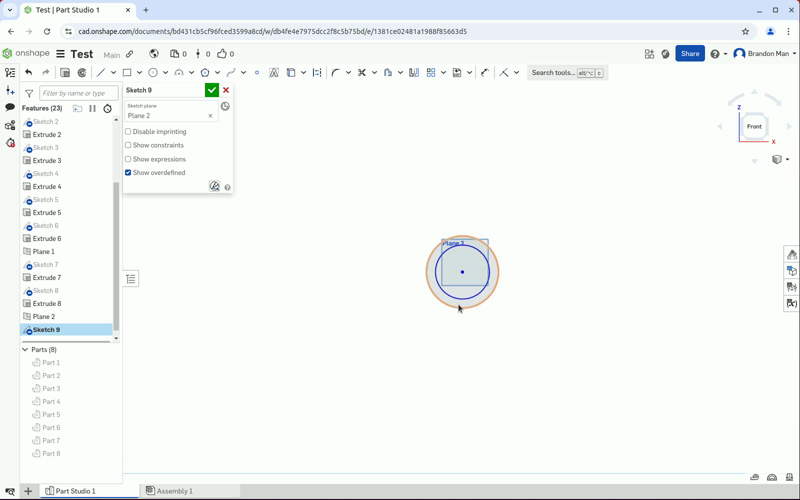
scroll(6)
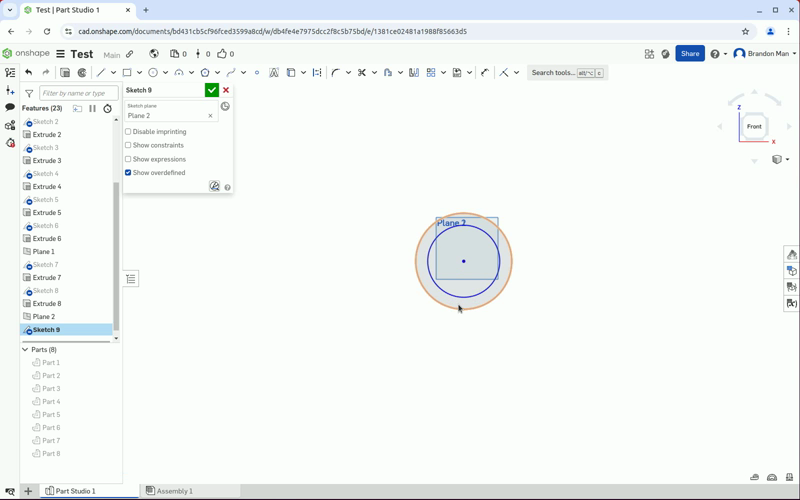
scroll(6)
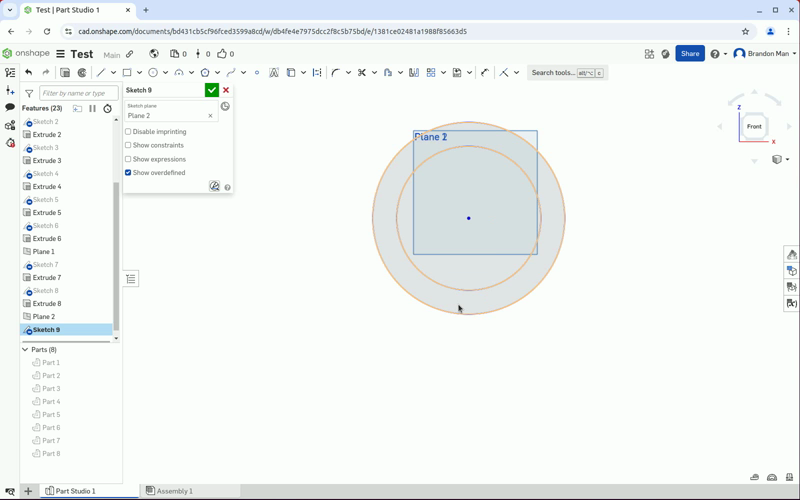
scroll(6)
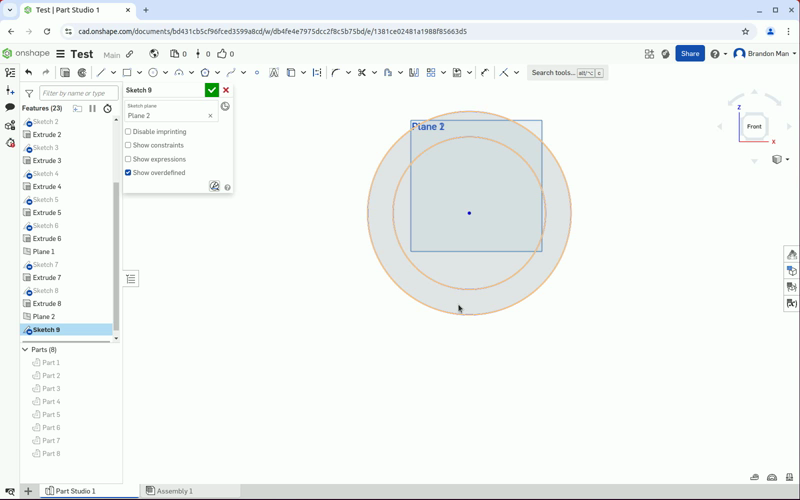
scroll(6)
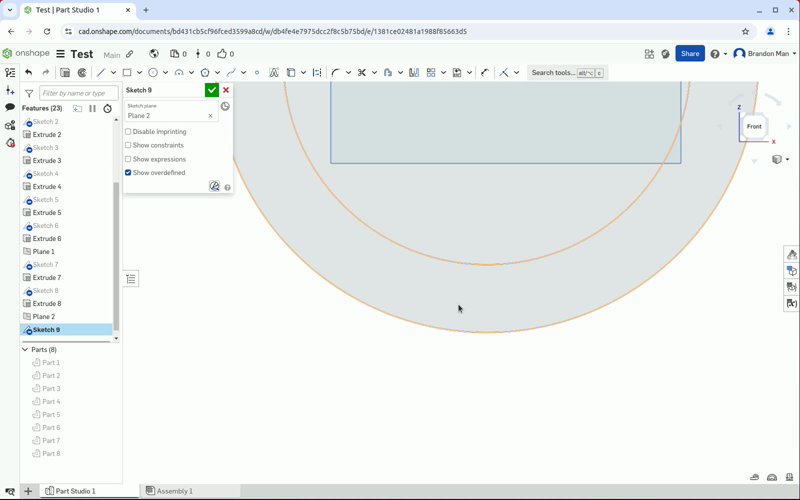
click(458, 304)
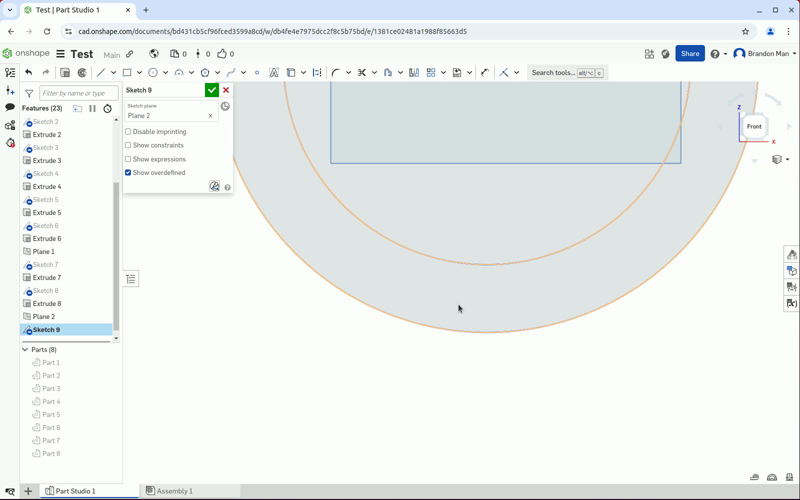
scroll(-6)
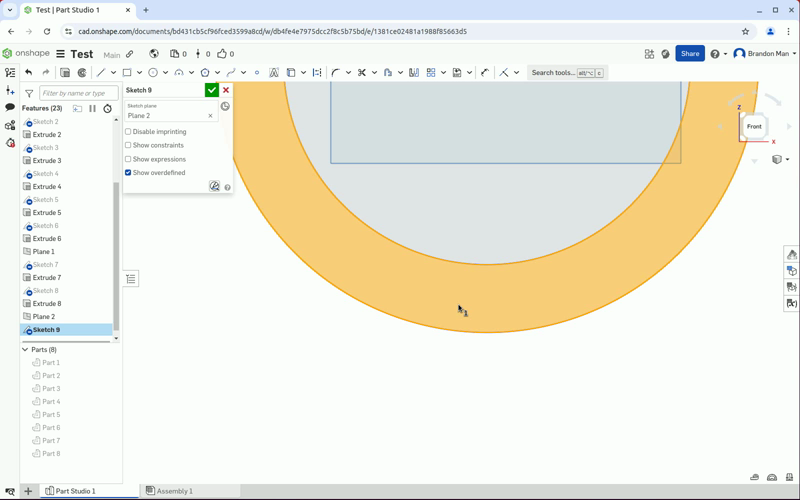
scroll(-6)
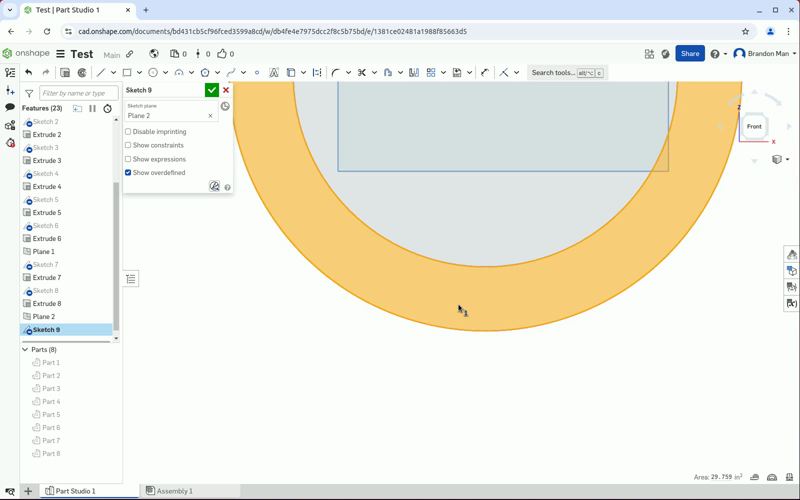
scroll(-6)
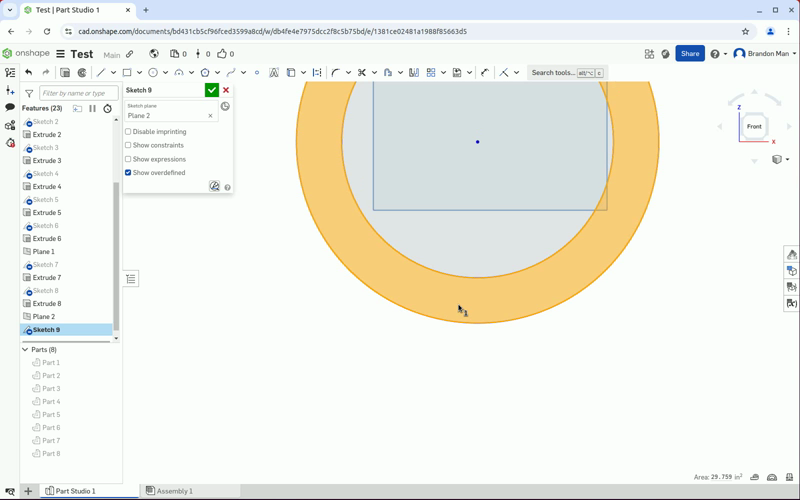
scroll(-6)
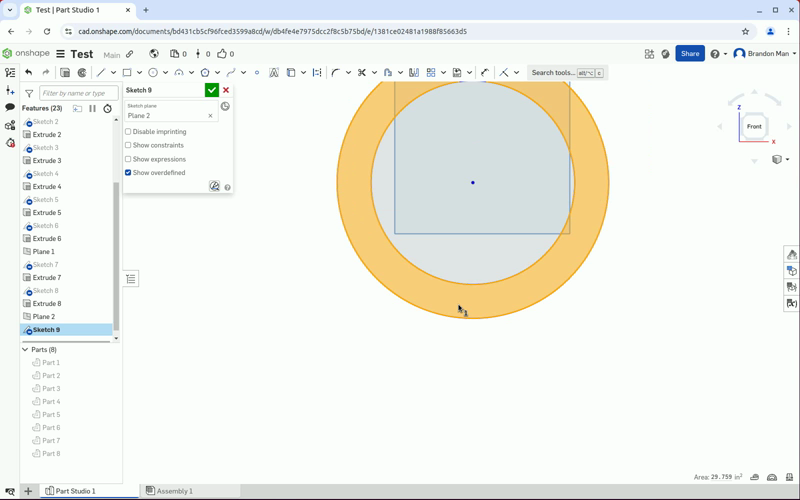
scroll(-6)
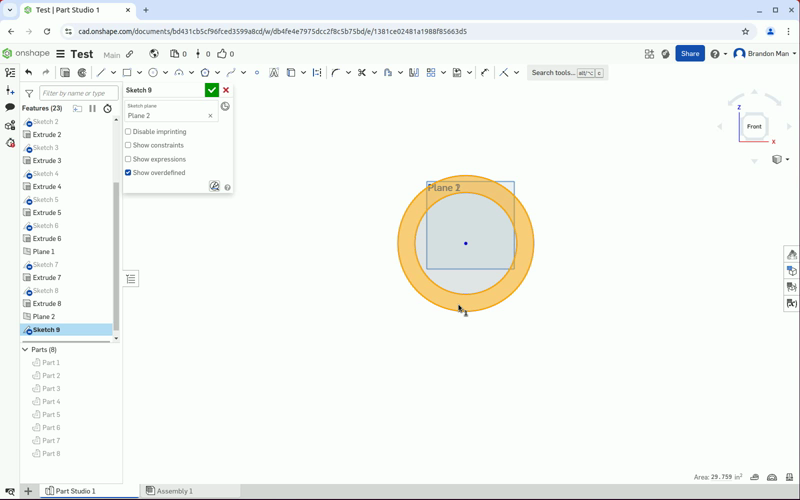
scroll(-6)
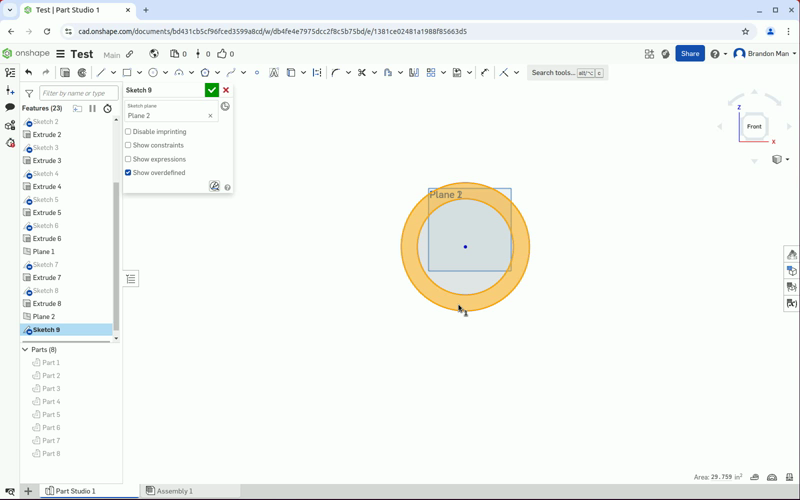
scroll(-6)
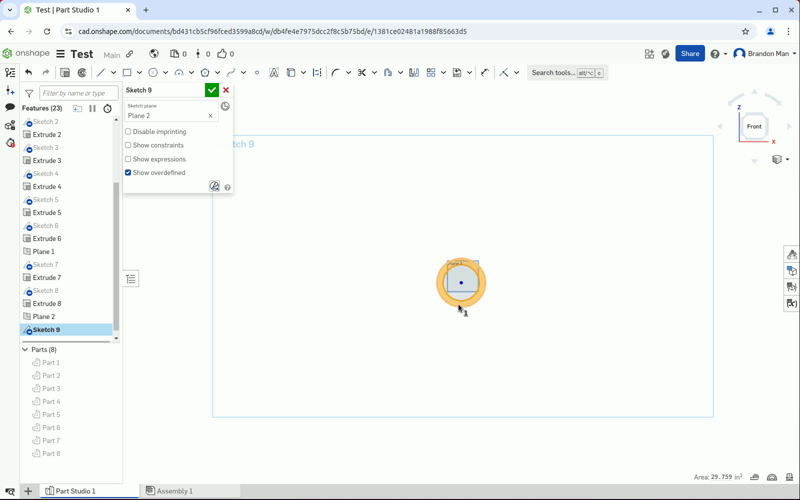
mouse_move(73, 352)
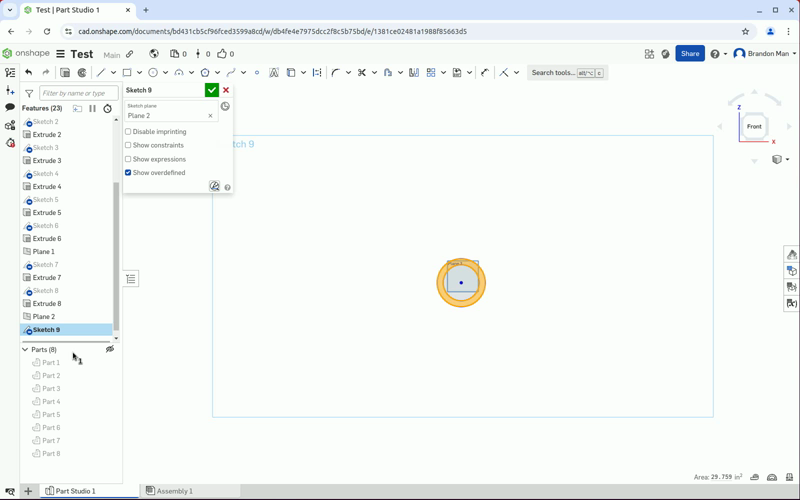
key(shift+y)
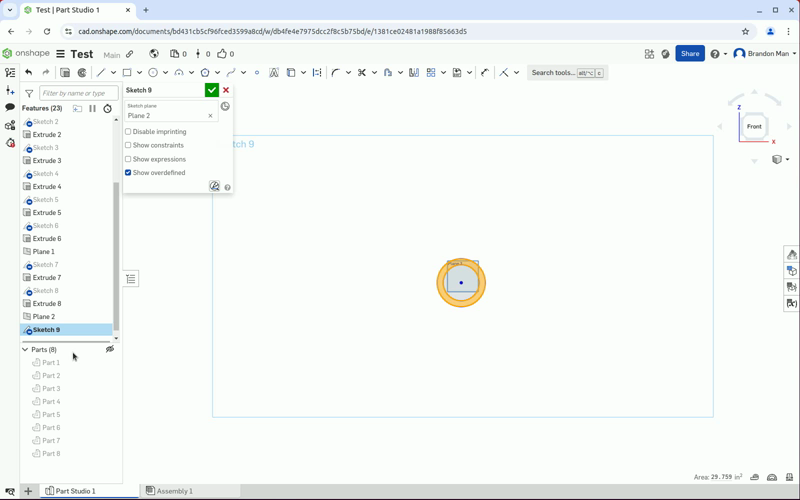
key(shift+e)
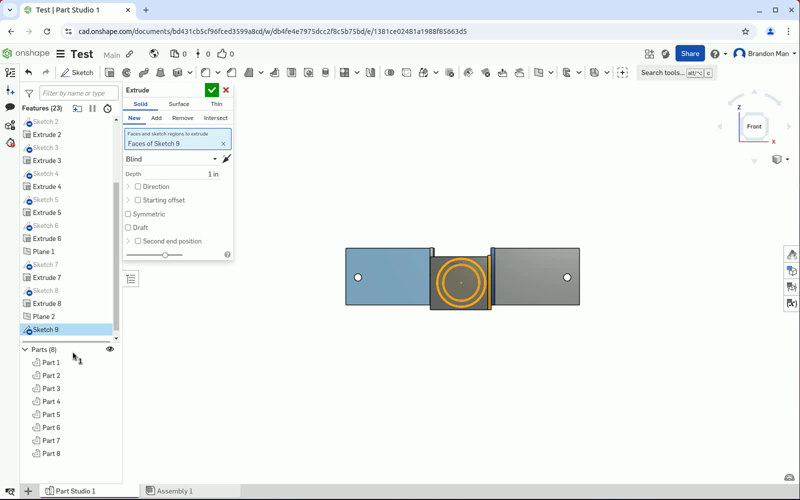
mouse_move(143, 106)
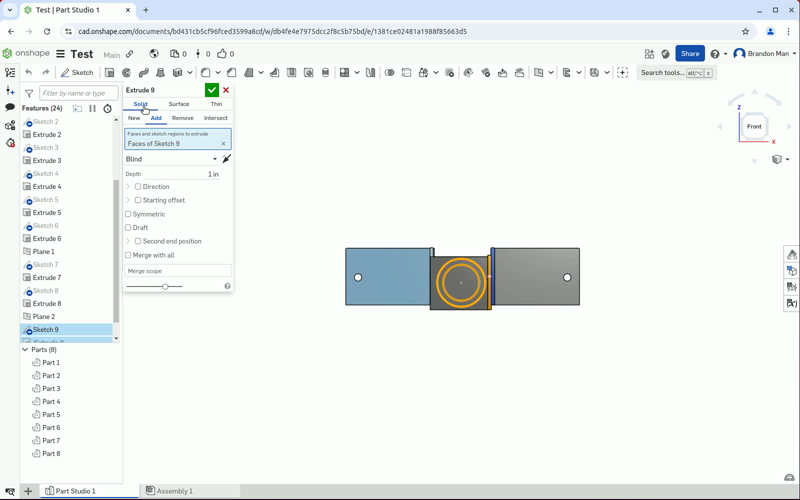
click(143, 106)
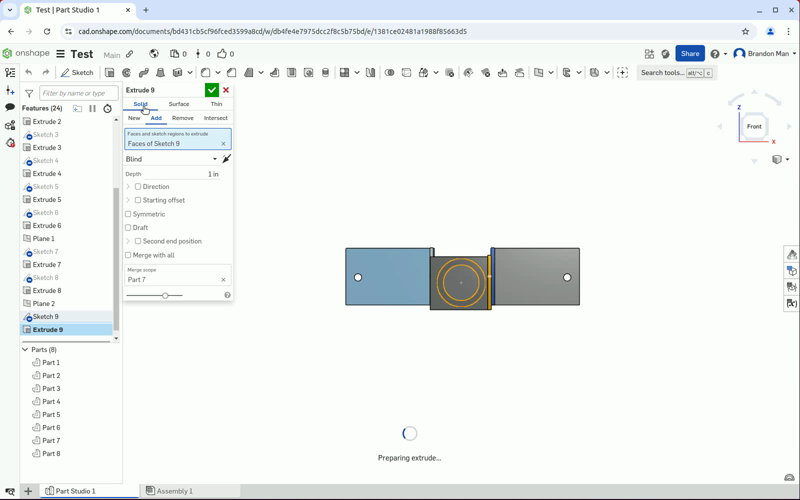
mouse_move(186, 120)
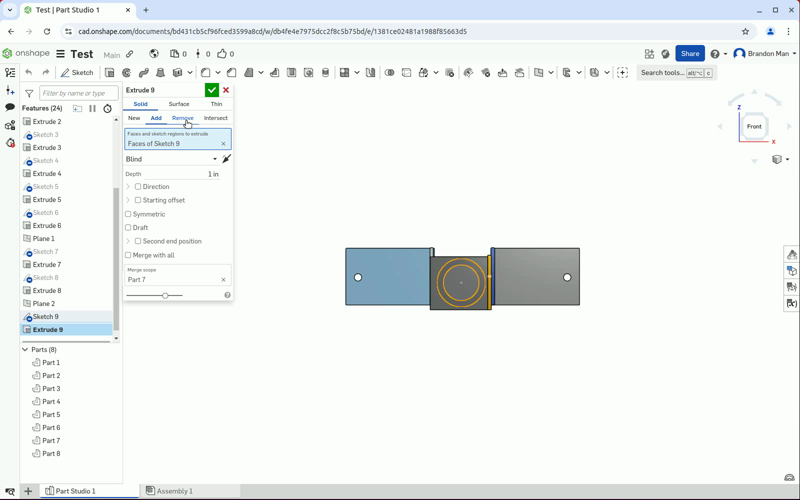
click(186, 120)
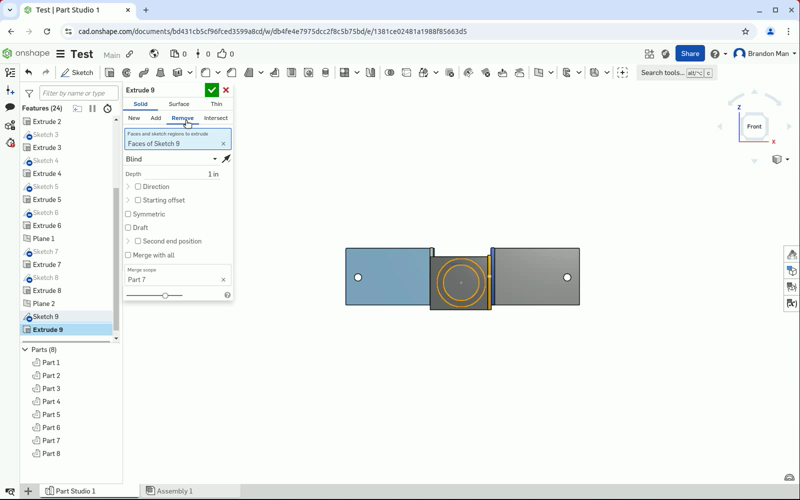
key(tab, 4)
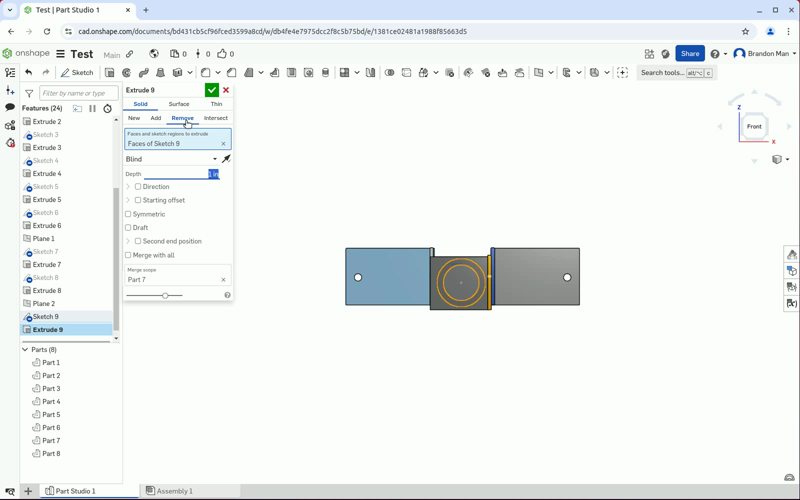
text(0.241)
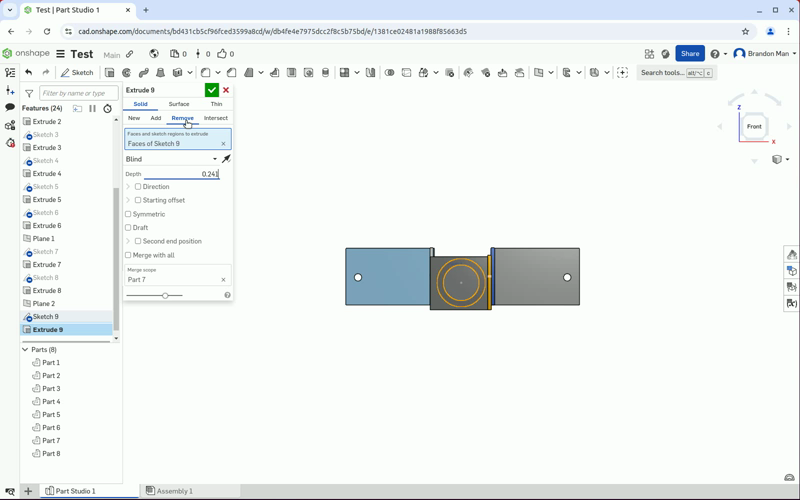
key(tab, 6)
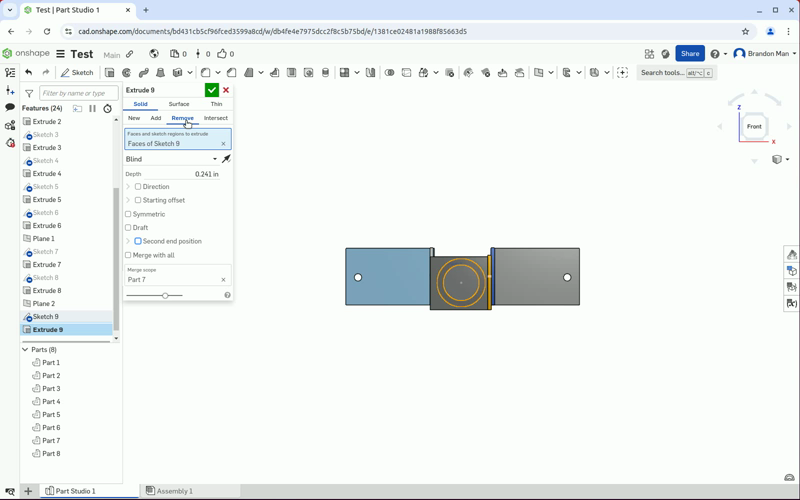
key(space)
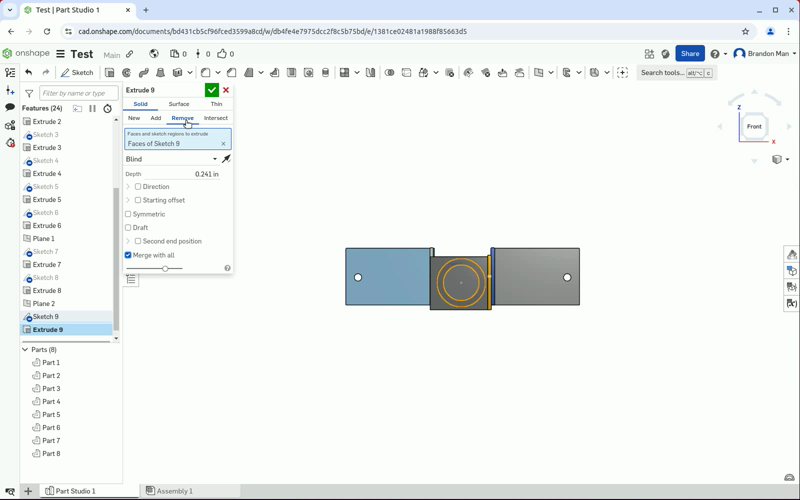
key(enter)
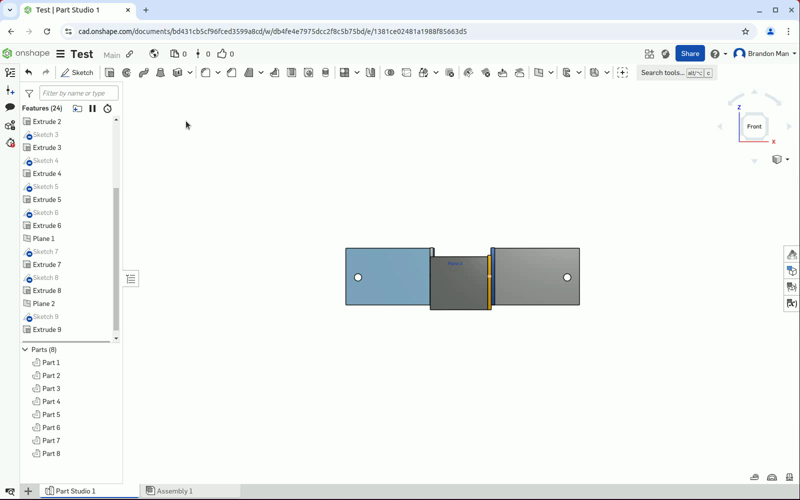
key(shift+h)
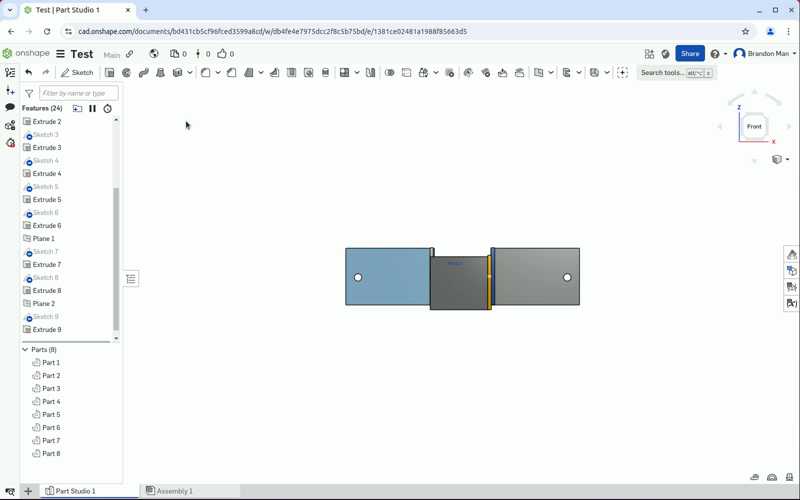
key(shift+h)
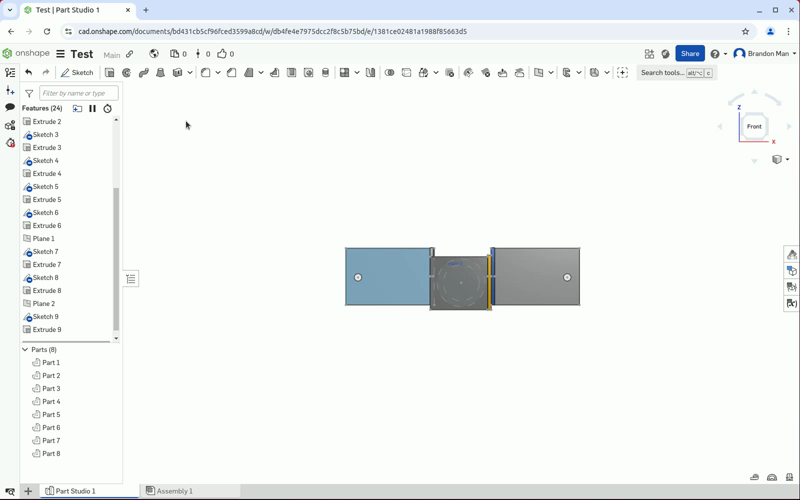
key(shift+7)
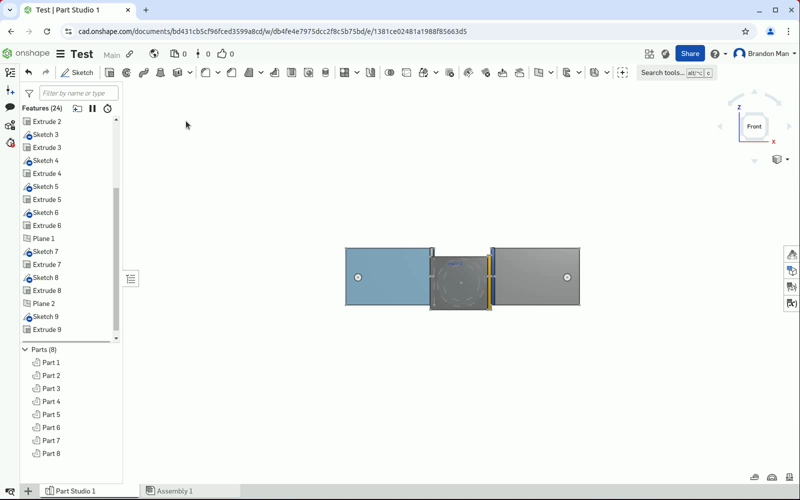
key(left, 2)
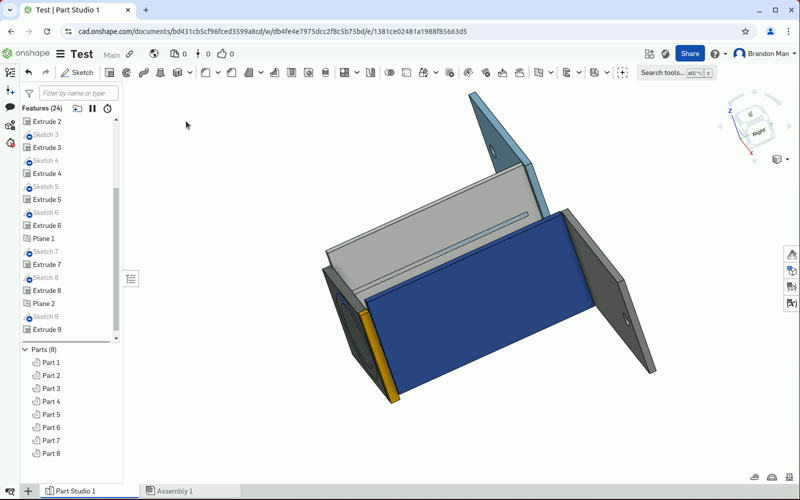
key(down, 2)
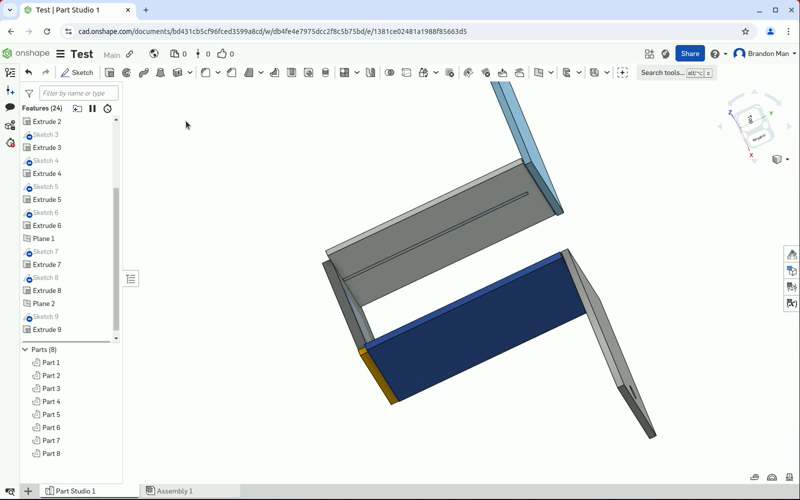
key(up, 2)
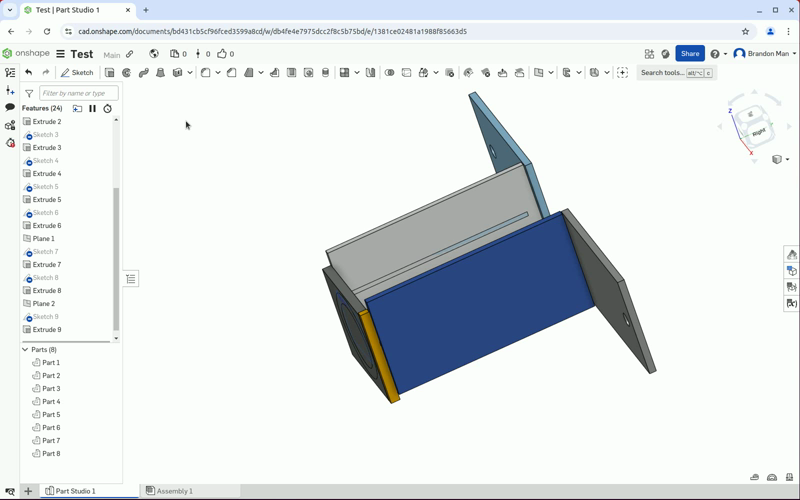
key(right, 2)
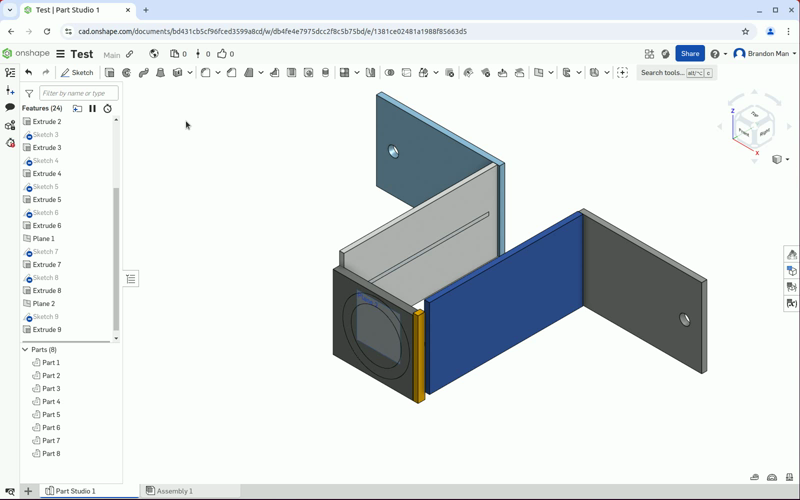
mouse_move(69, 85)
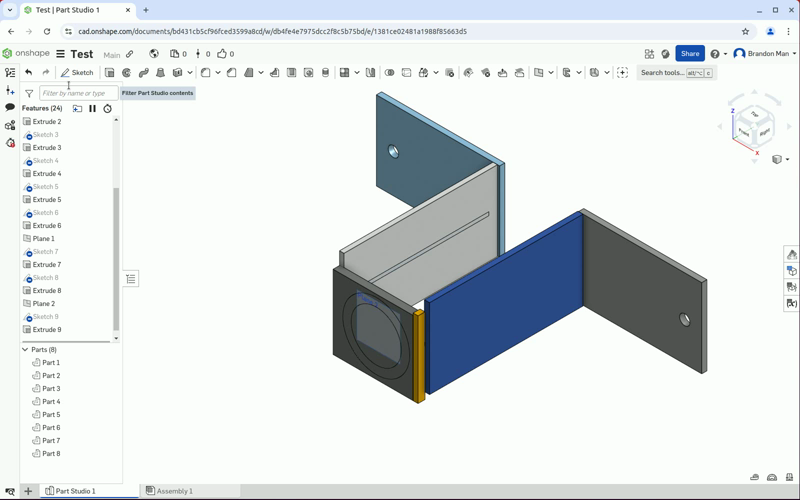
click(69, 85)